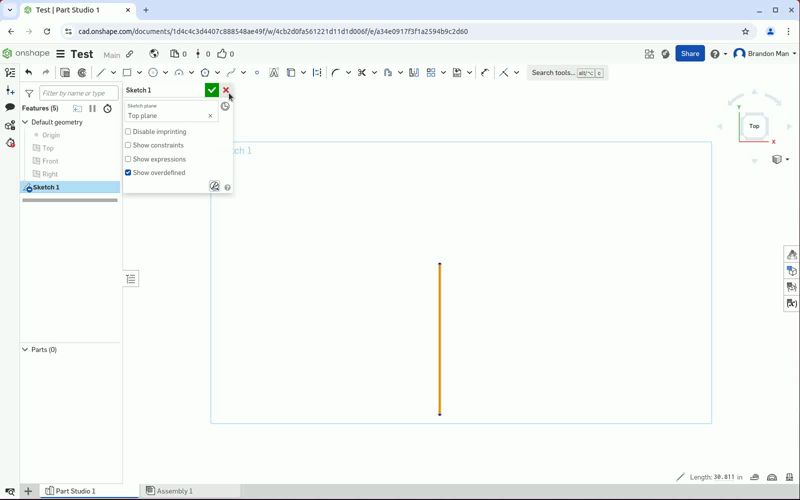
key(shift+h)
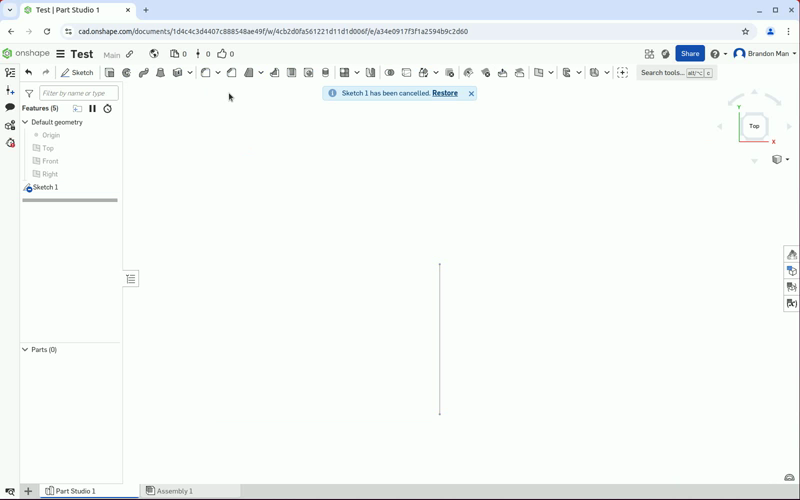
key(shift+s)
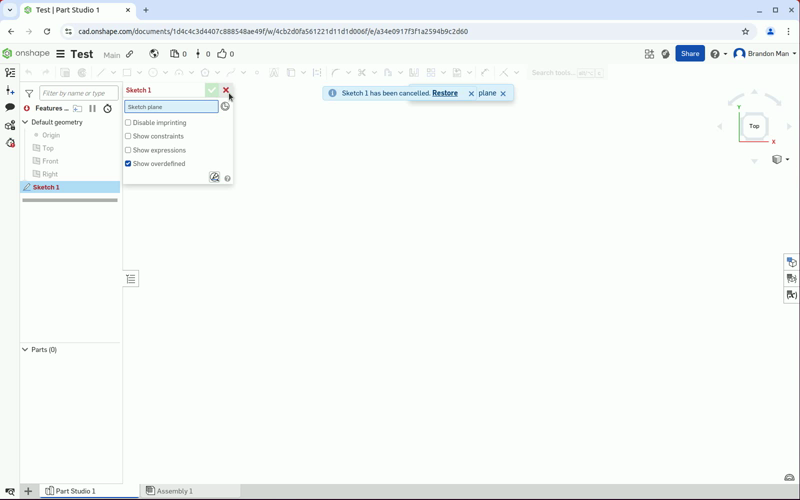
mouse_move(73, 150)
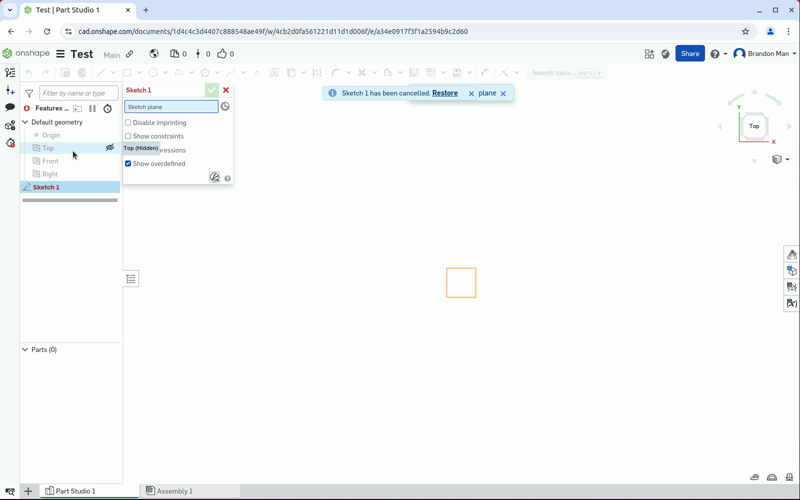
click(73, 150)
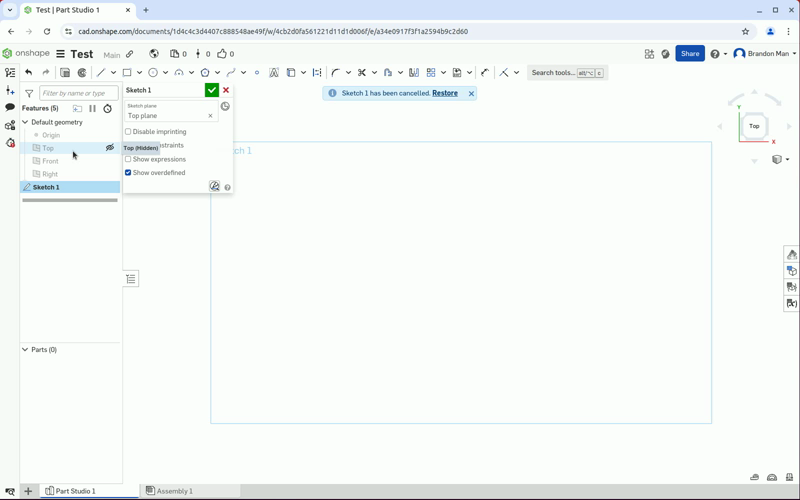
mouse_move(73, 352)
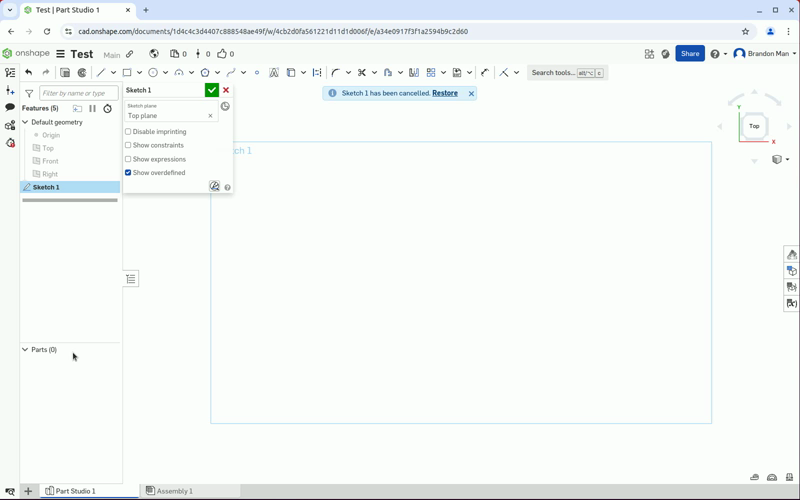
key(y)
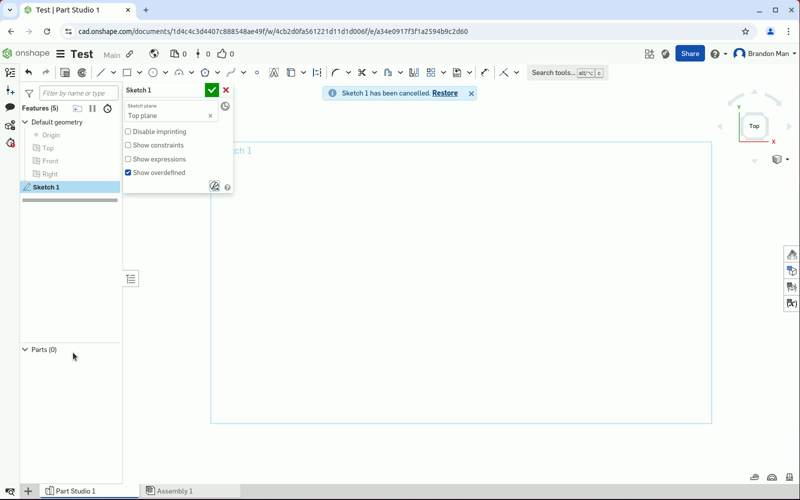
key(l)
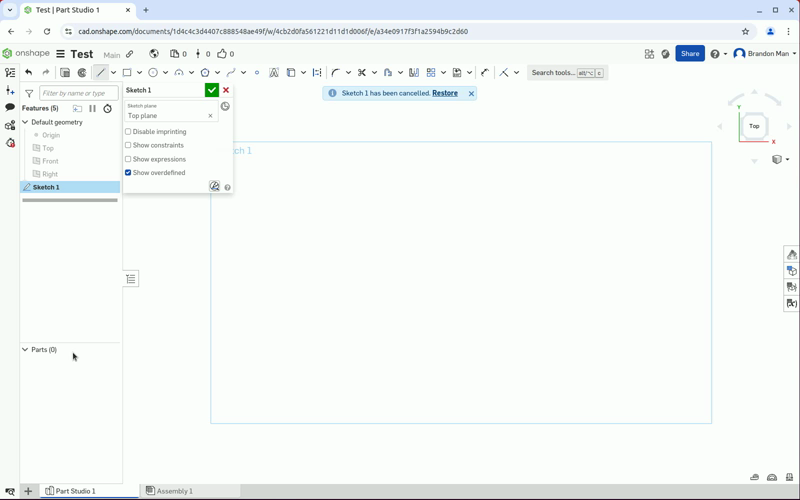
key_down(shift)
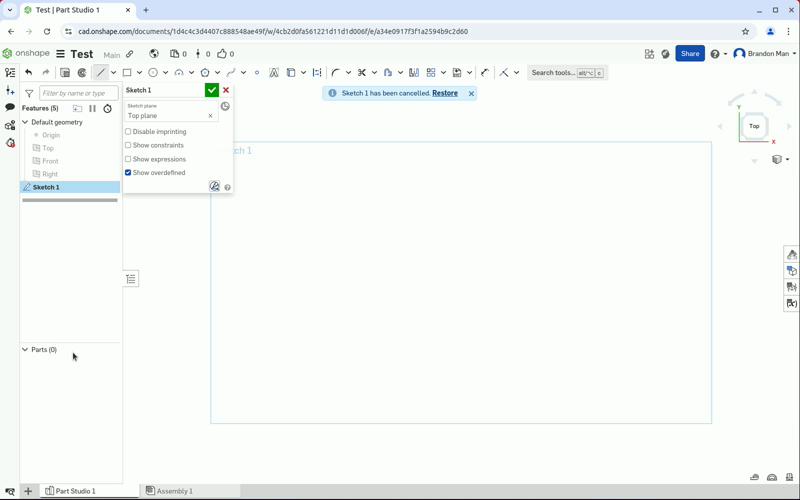
mouse_move(427, 290)
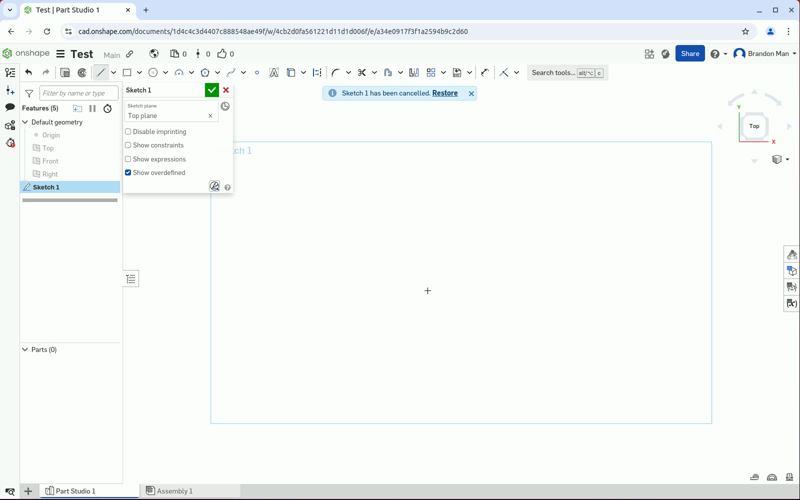
click(427, 290)
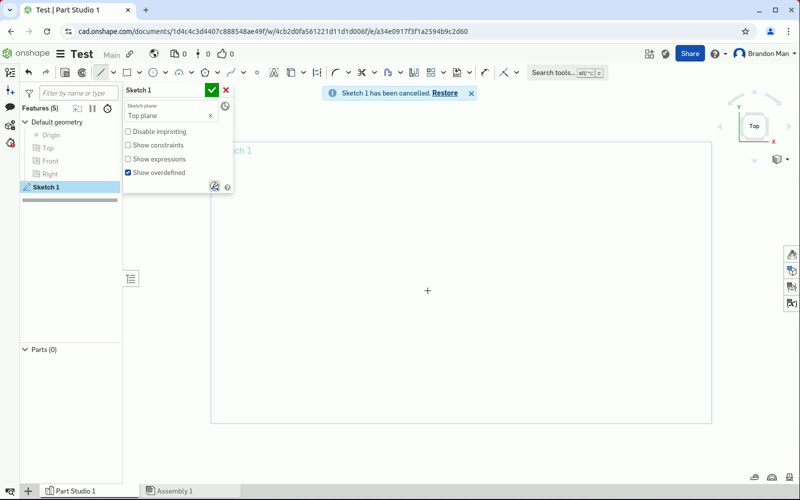
key_up(shift)
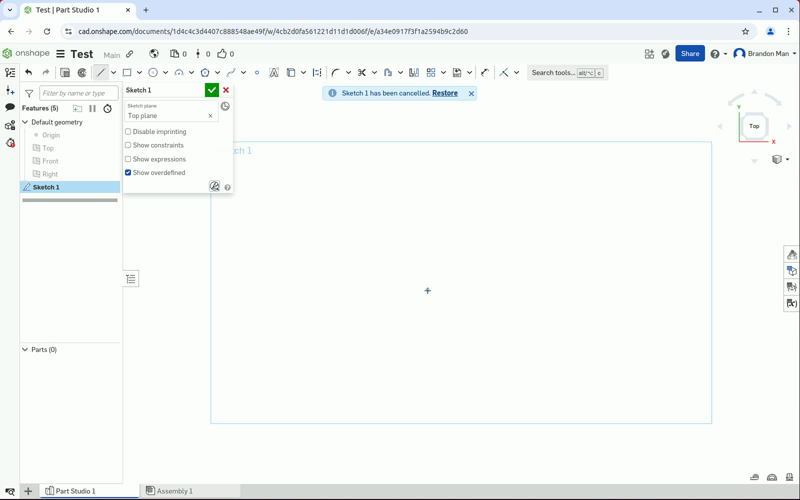
key_down(shift)
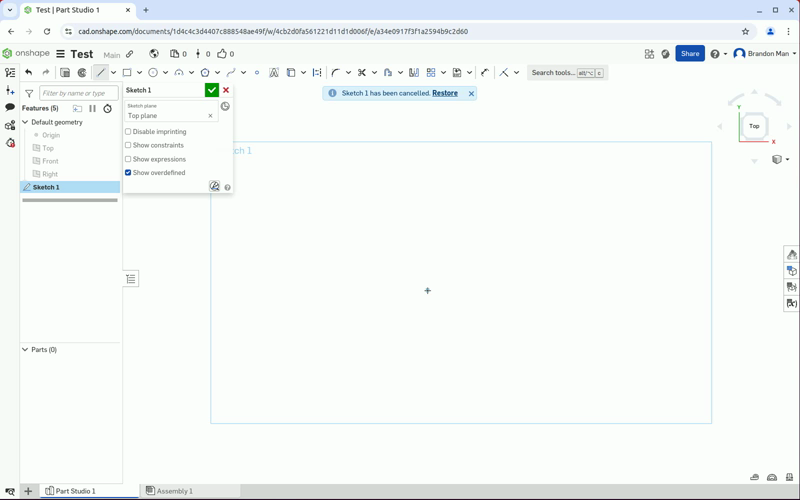
mouse_move(492, 290)
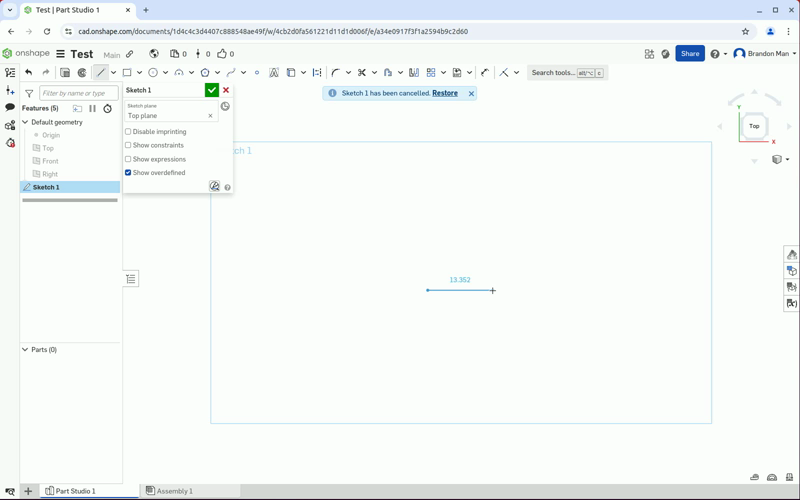
click(492, 290)
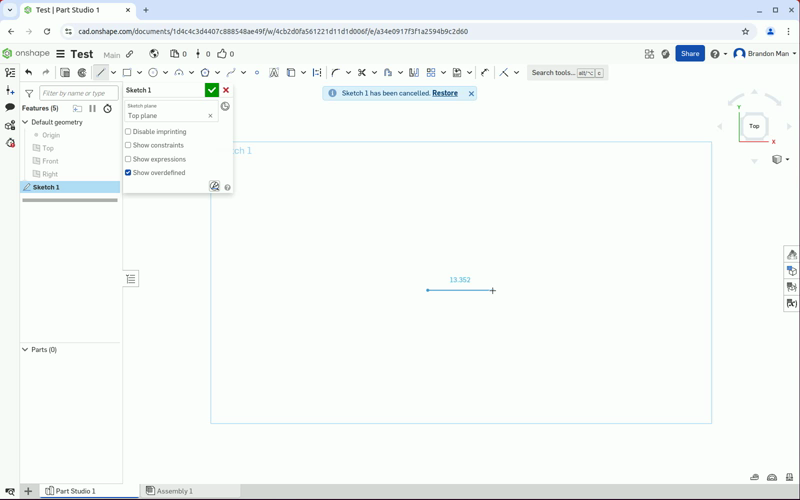
key_up(shift)
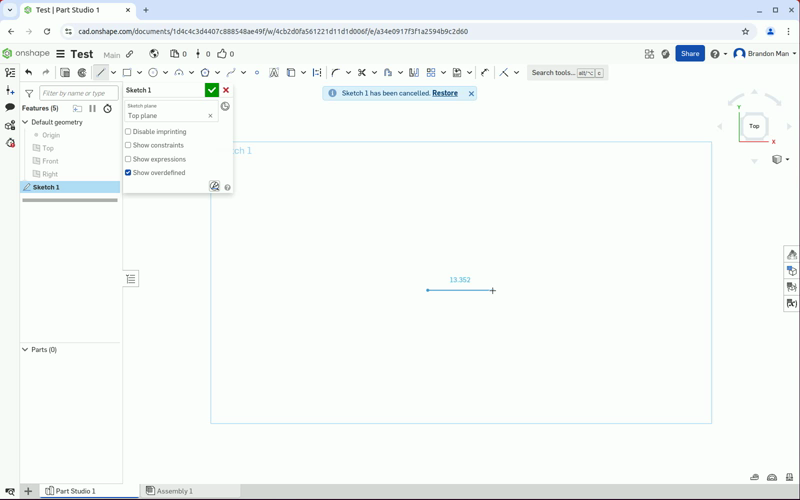
key_down(shift)
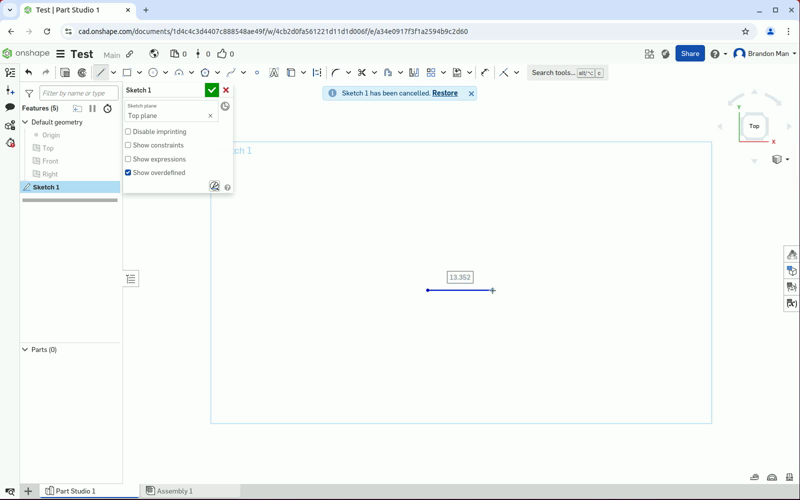
mouse_move(522, 290)
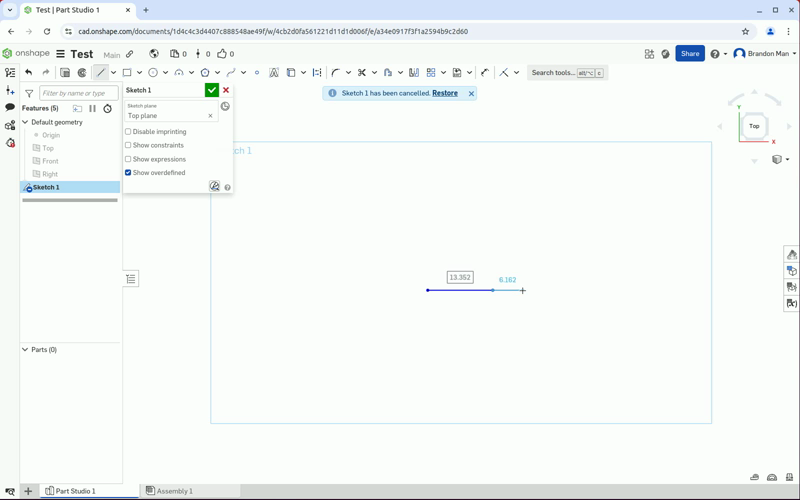
mouse_move(492, 286)
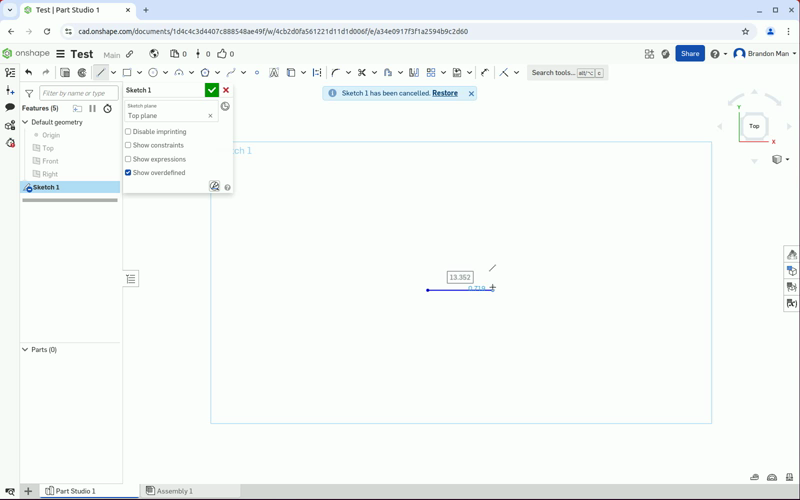
scroll(6)
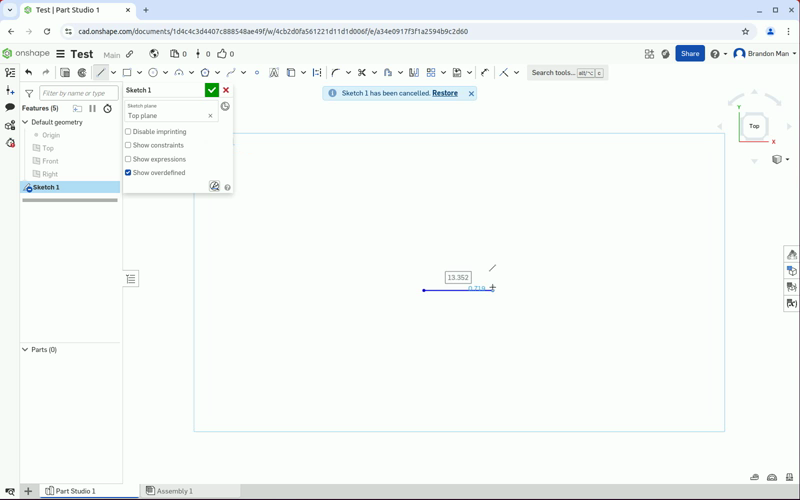
scroll(6)
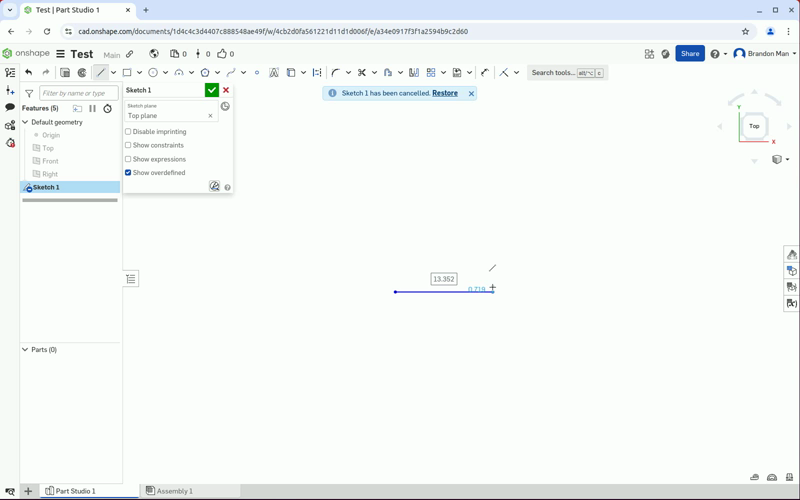
scroll(6)
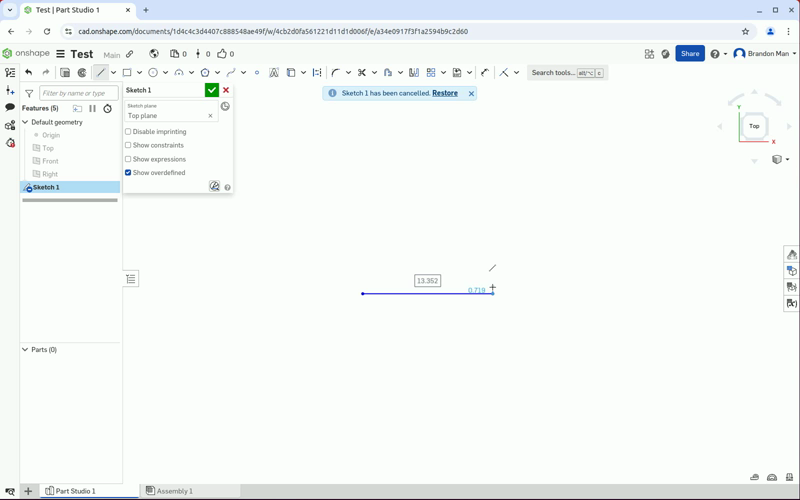
scroll(6)
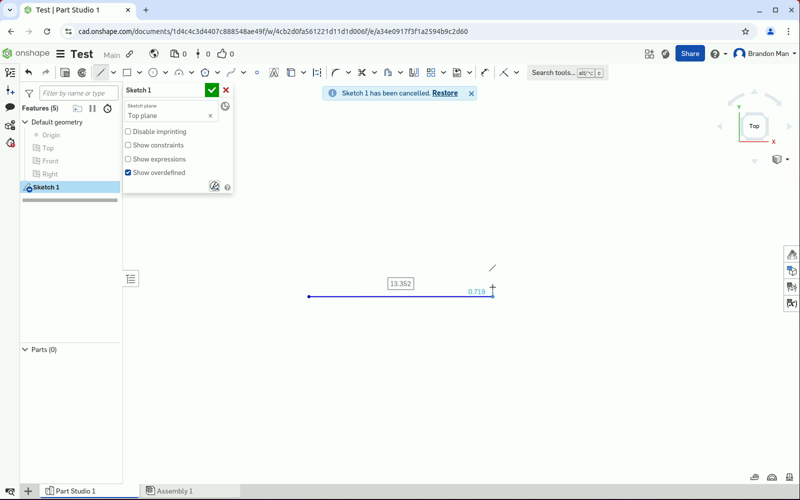
scroll(6)
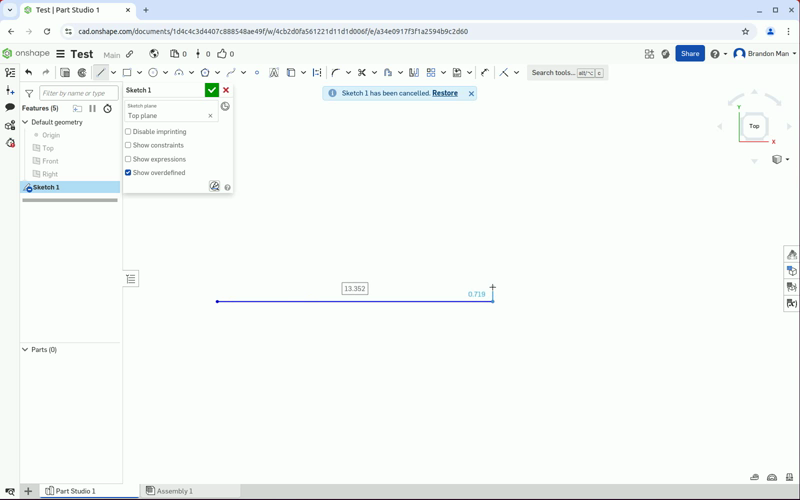
scroll(6)
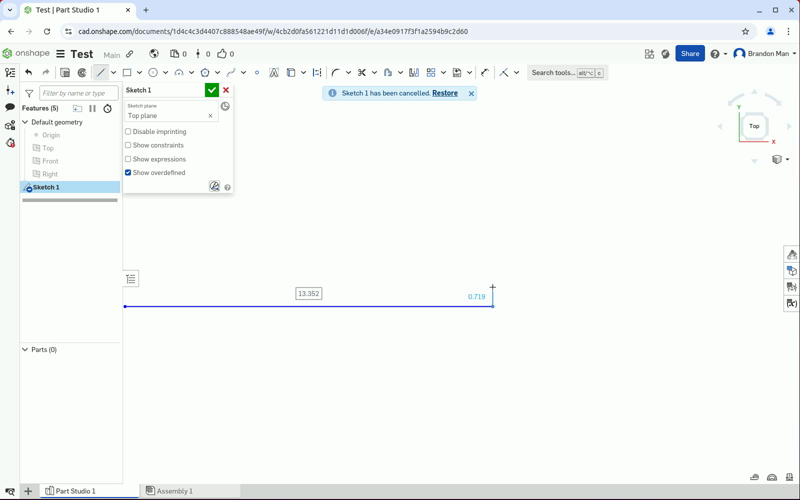
scroll(6)
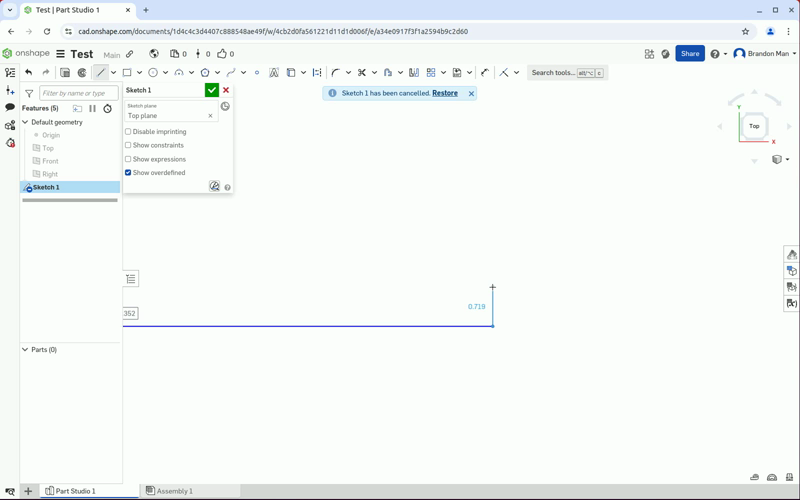
click(492, 286)
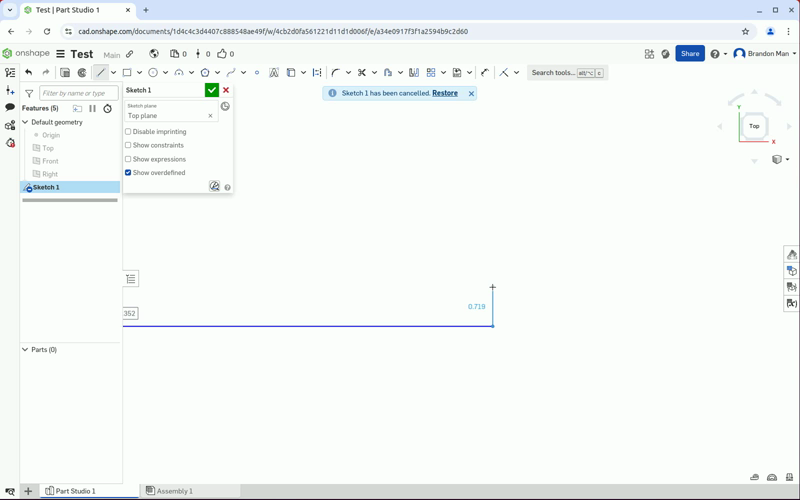
scroll(-6)
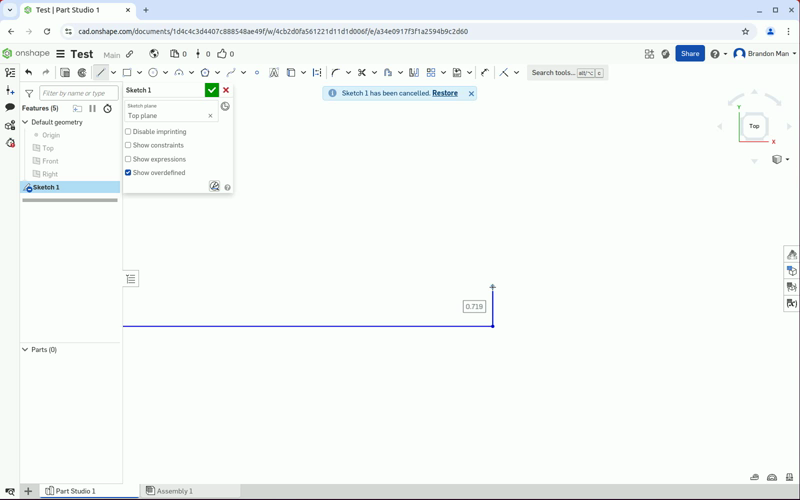
scroll(-6)
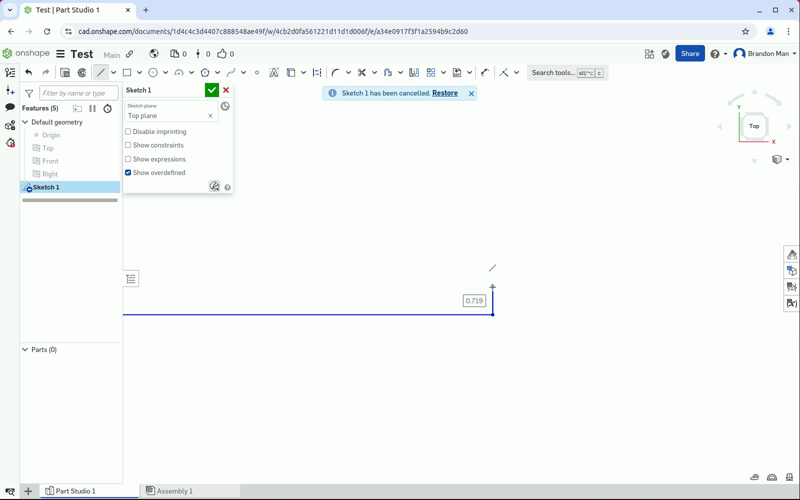
scroll(-6)
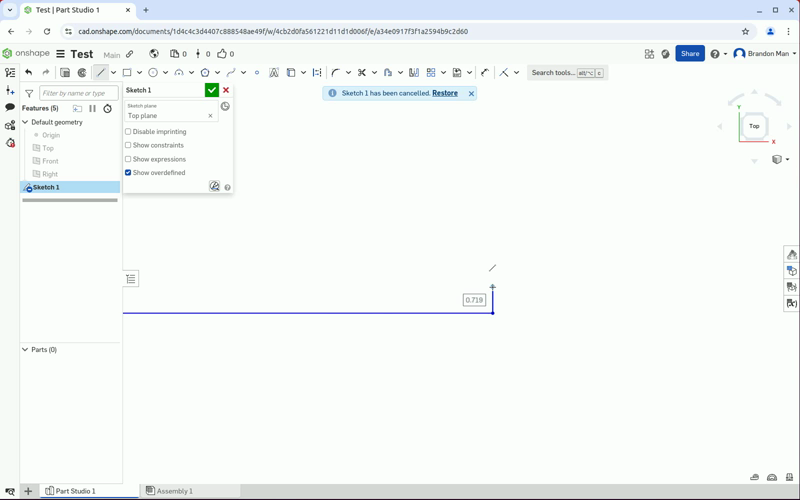
scroll(-6)
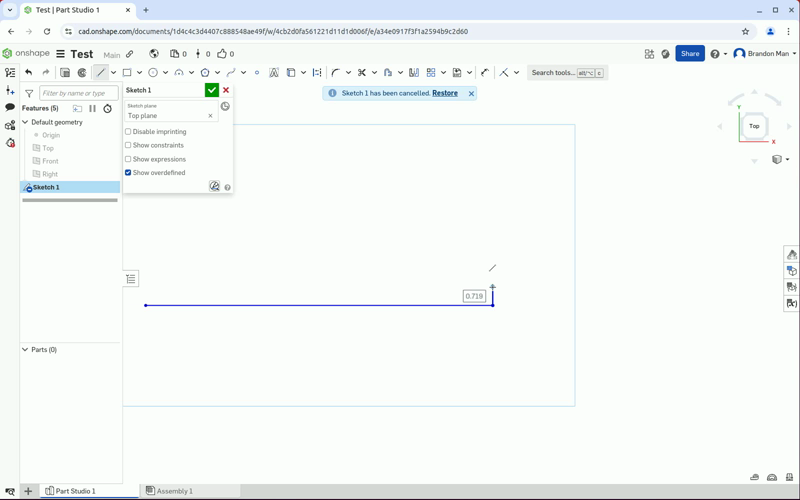
scroll(-6)
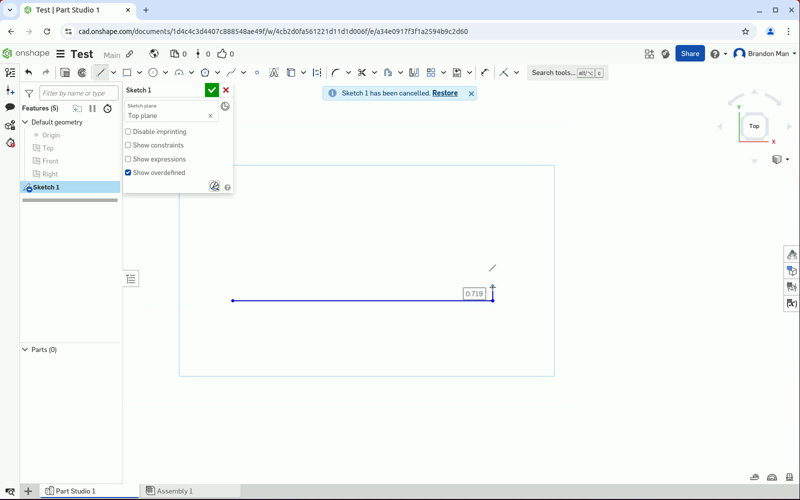
scroll(-6)
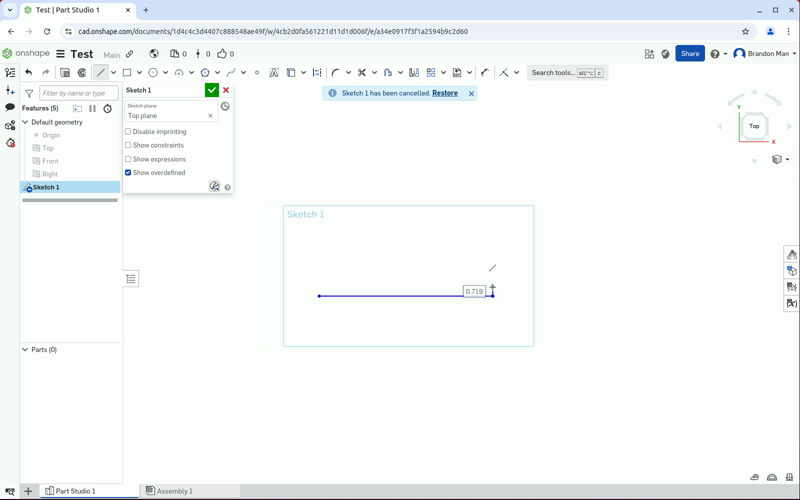
scroll(-6)
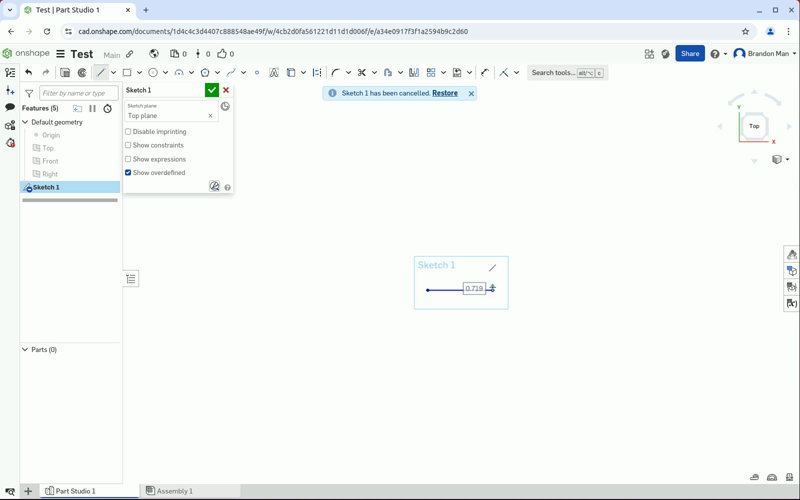
key_up(shift)
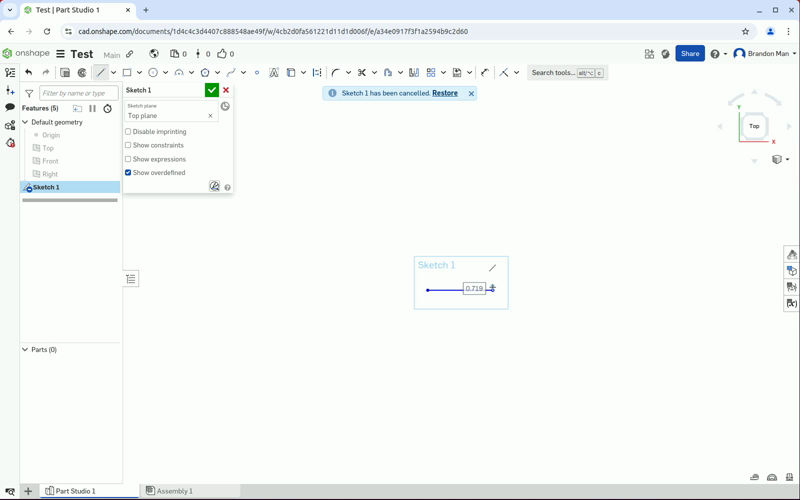
key_down(shift)
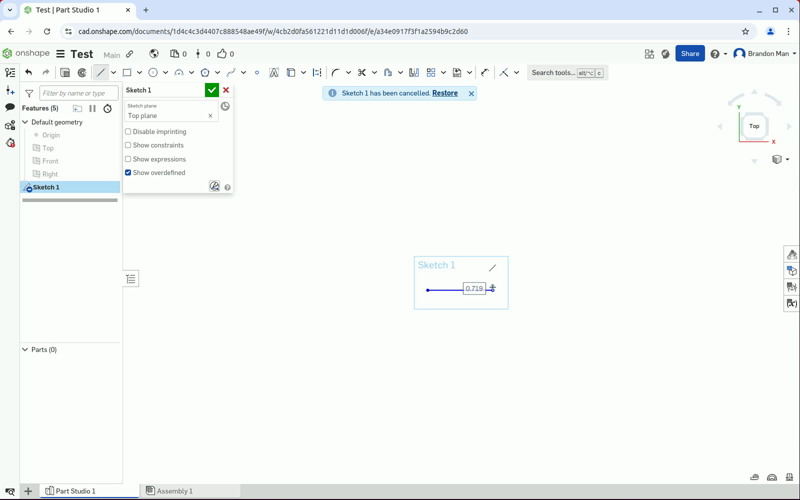
mouse_move(522, 286)
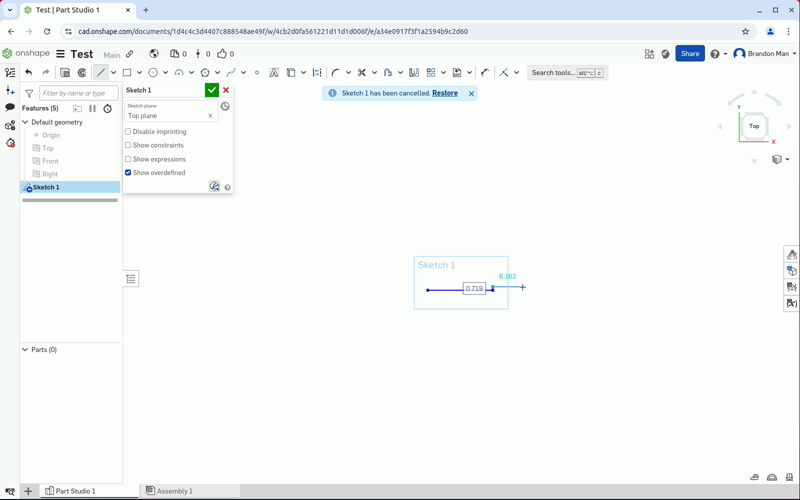
mouse_move(486, 286)
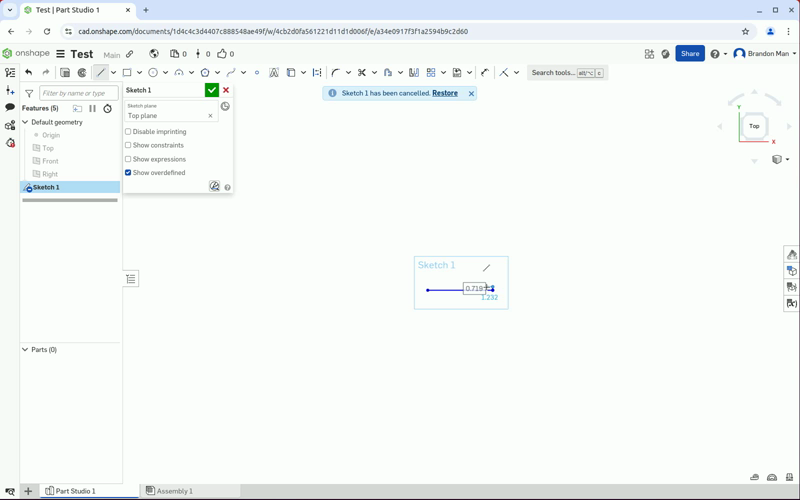
scroll(6)
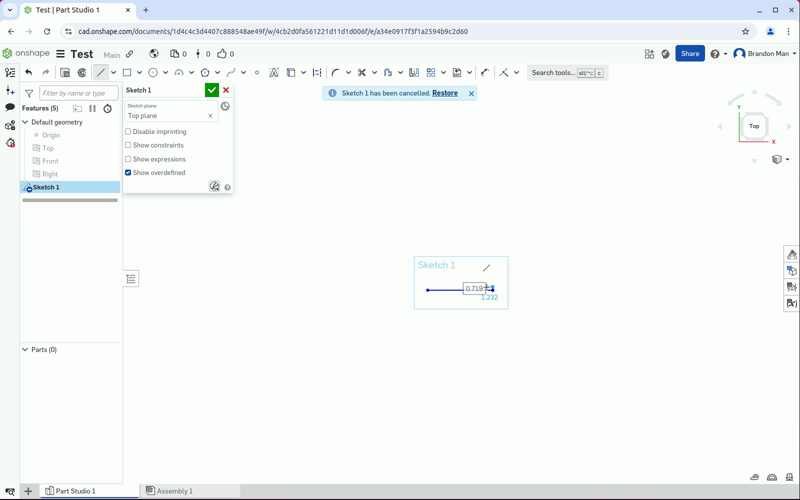
scroll(6)
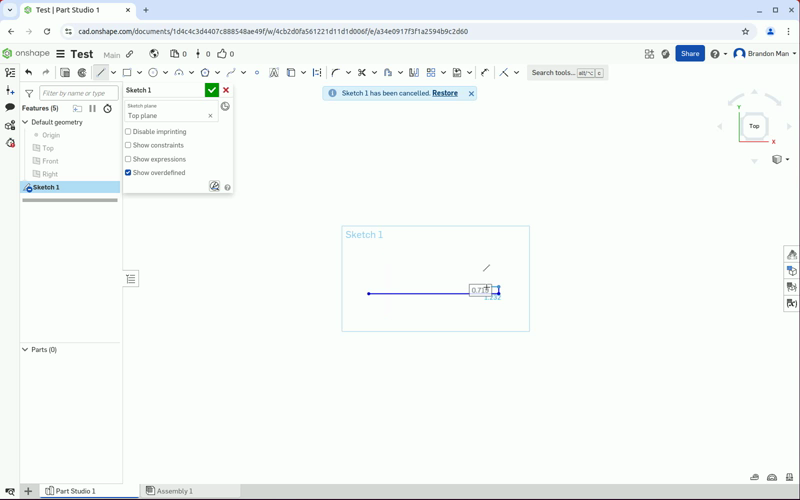
scroll(6)
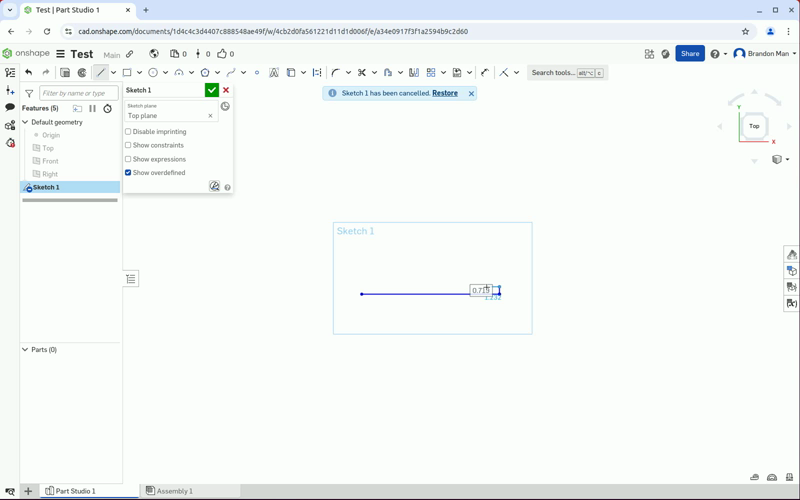
scroll(6)
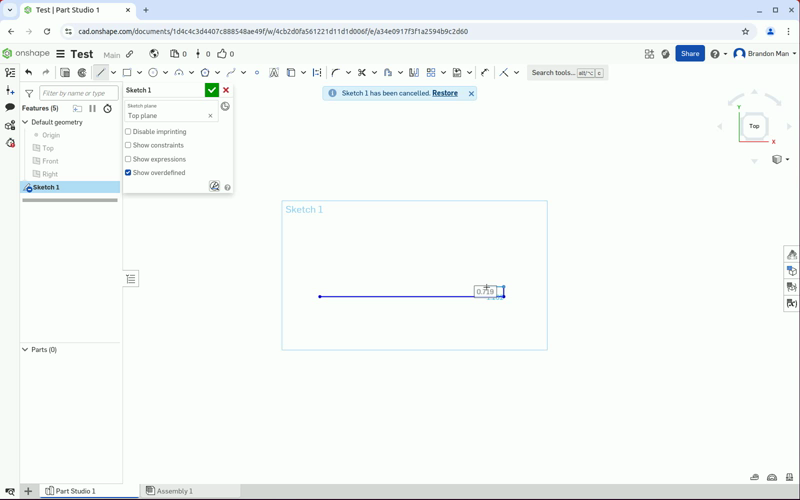
scroll(6)
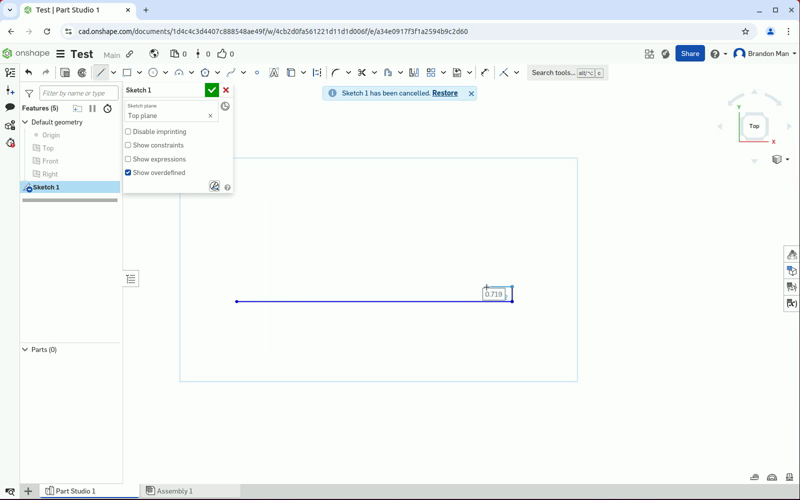
scroll(6)
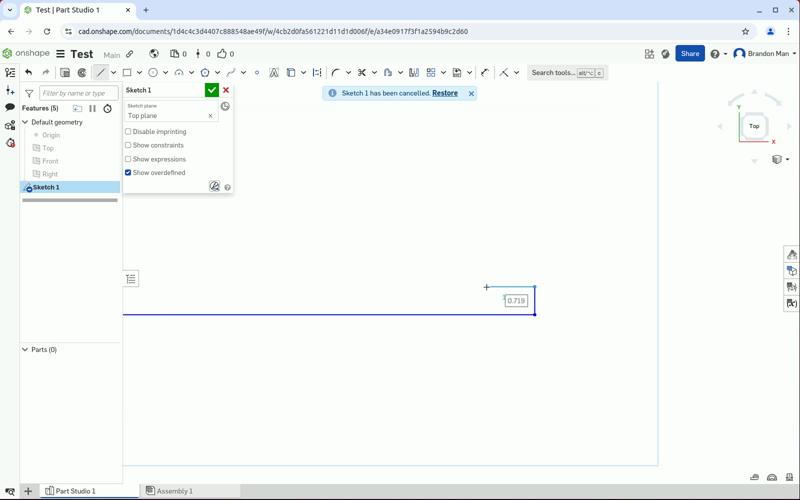
scroll(6)
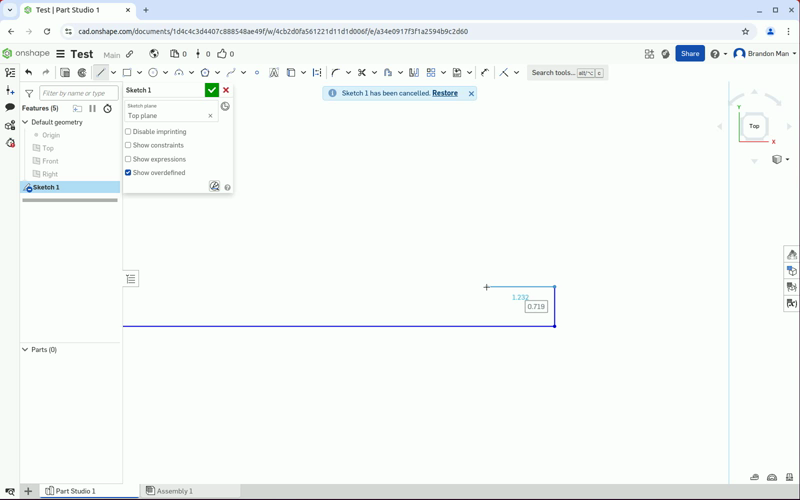
click(486, 286)
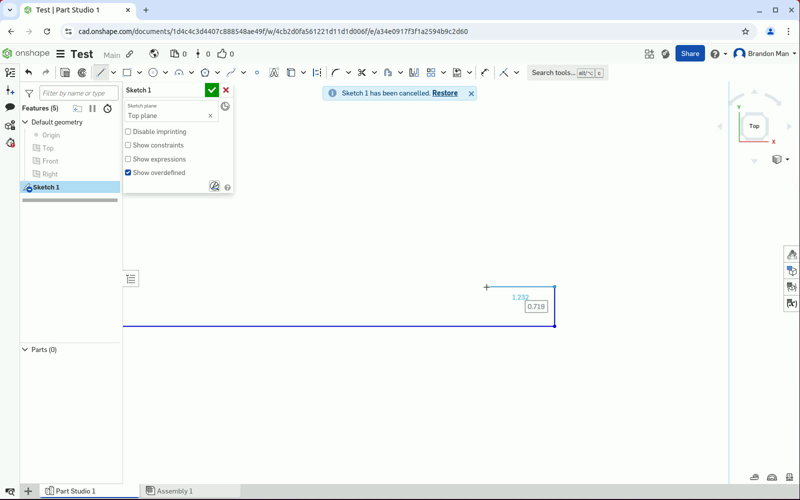
scroll(-6)
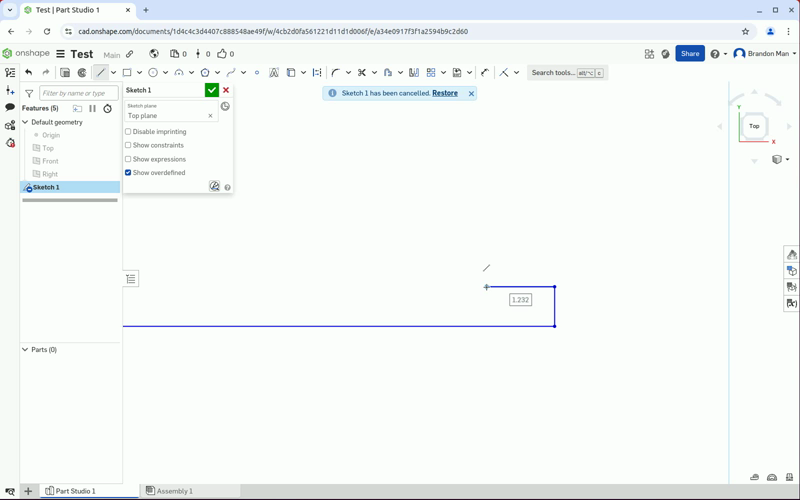
scroll(-6)
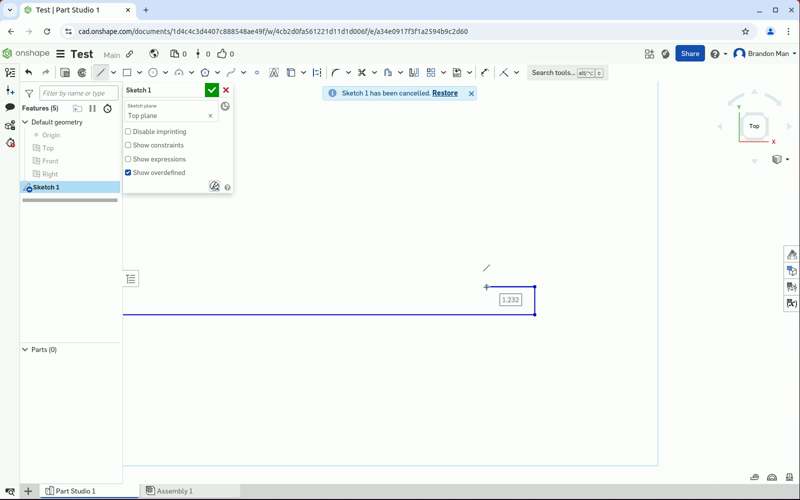
scroll(-6)
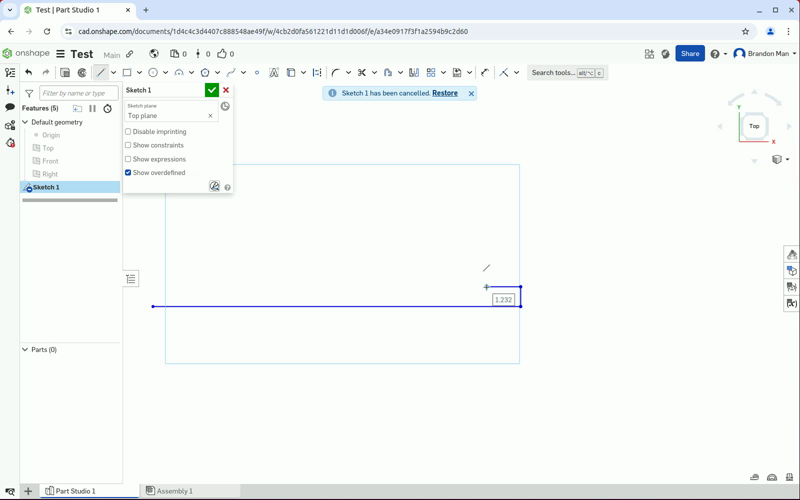
scroll(-6)
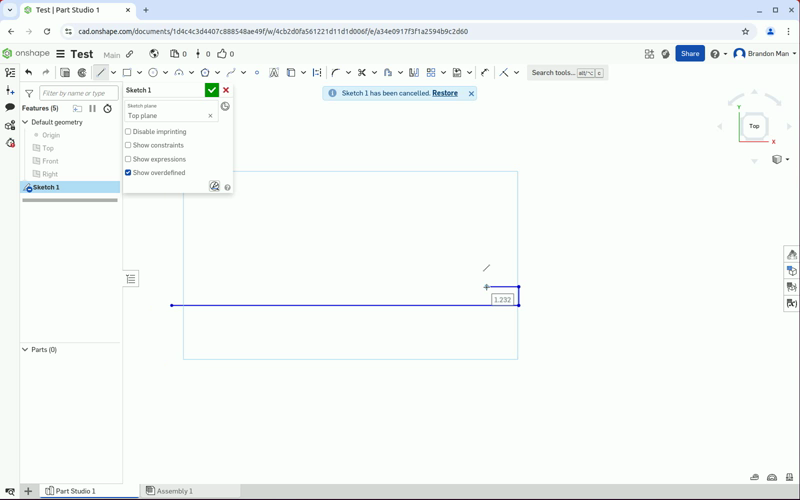
scroll(-6)
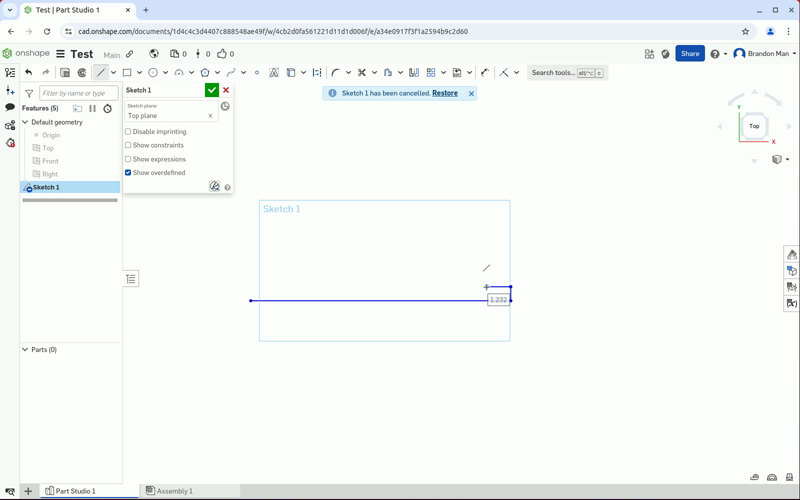
scroll(-6)
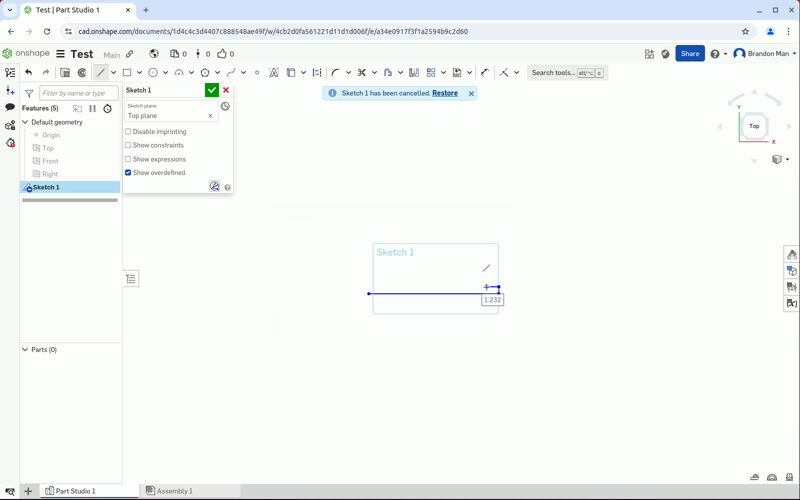
scroll(-6)
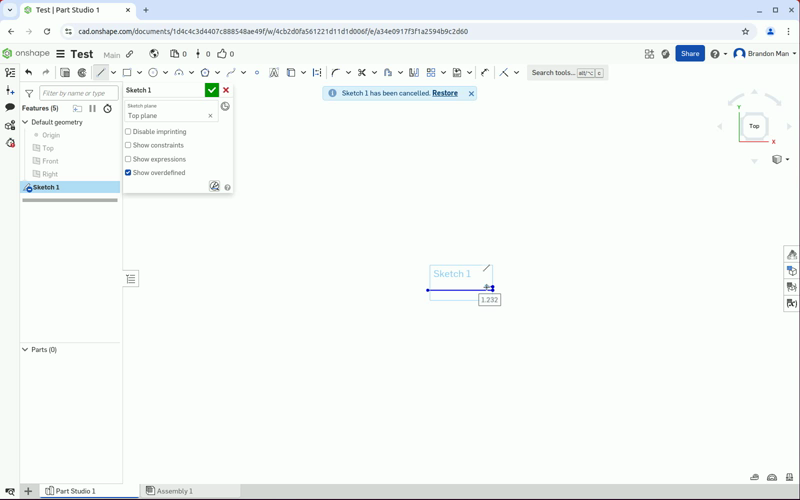
key_up(shift)
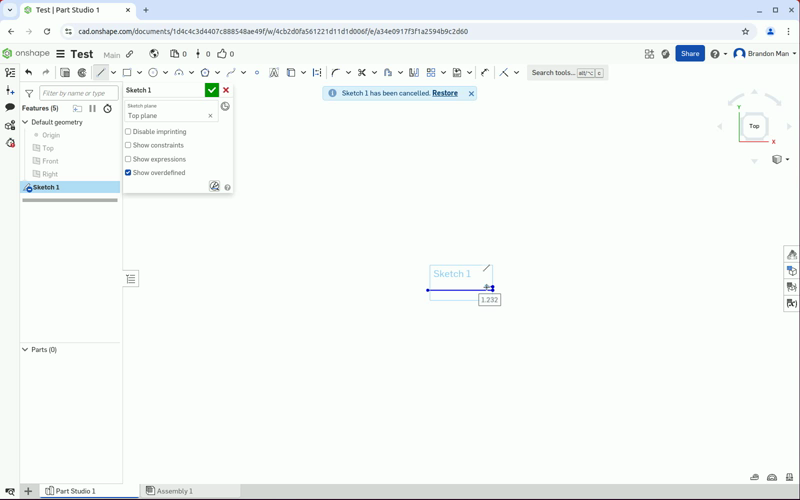
key_down(shift)
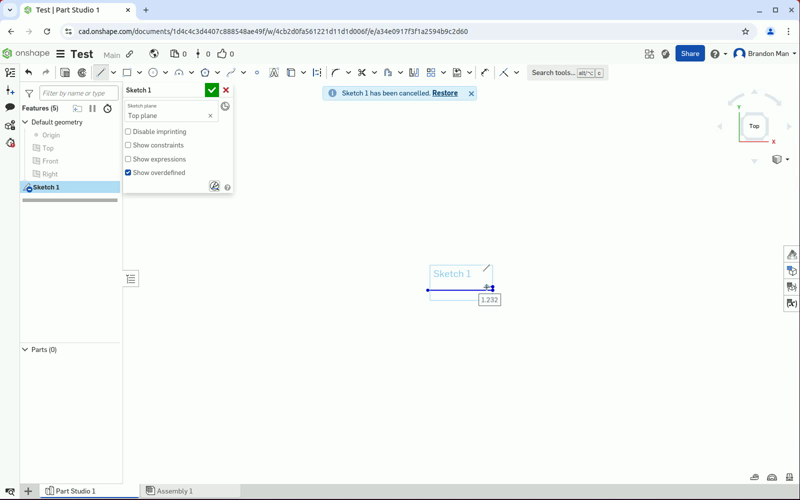
mouse_move(516, 286)
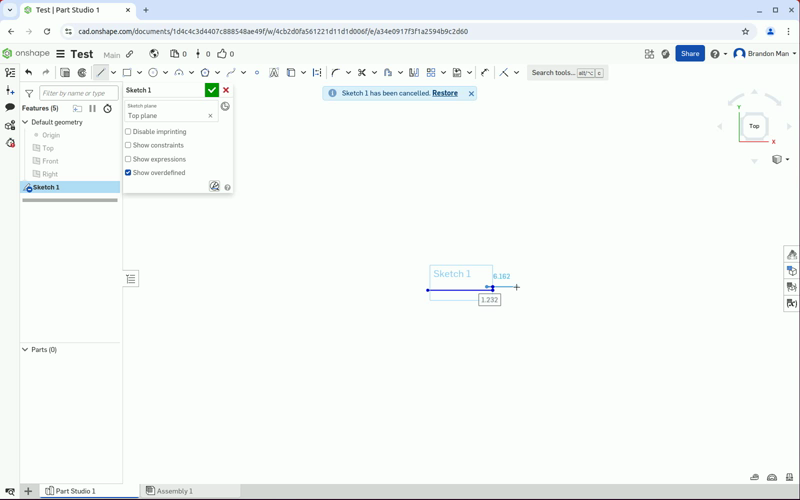
mouse_move(486, 274)
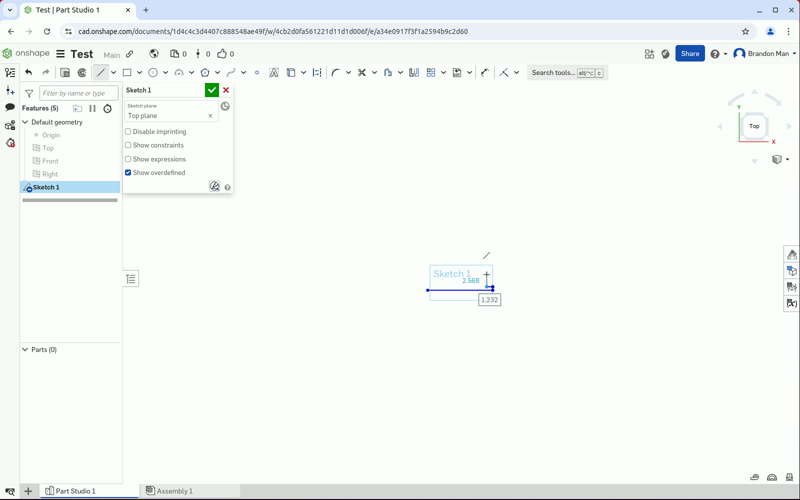
click(486, 274)
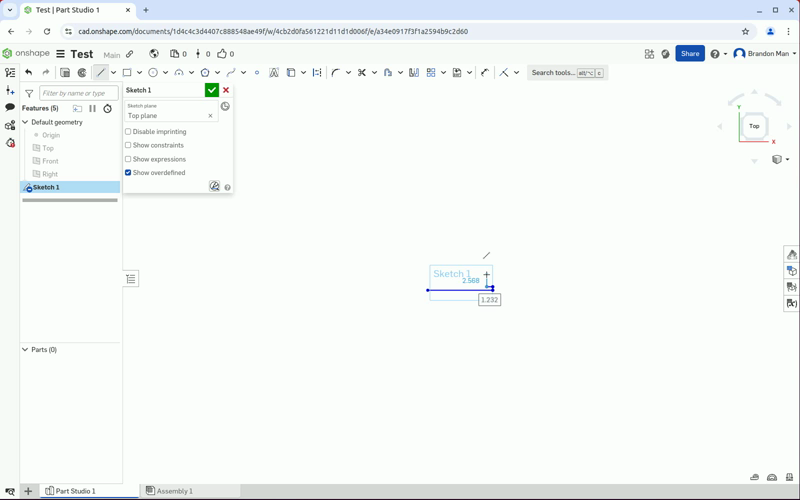
key_up(shift)
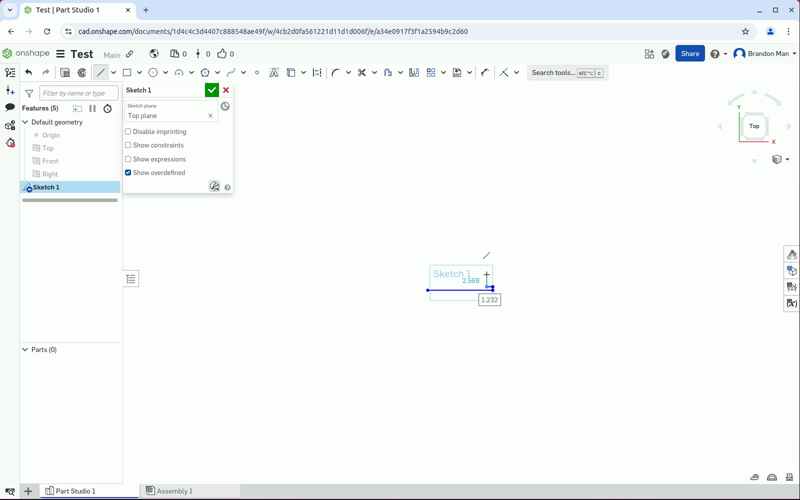
key_down(shift)
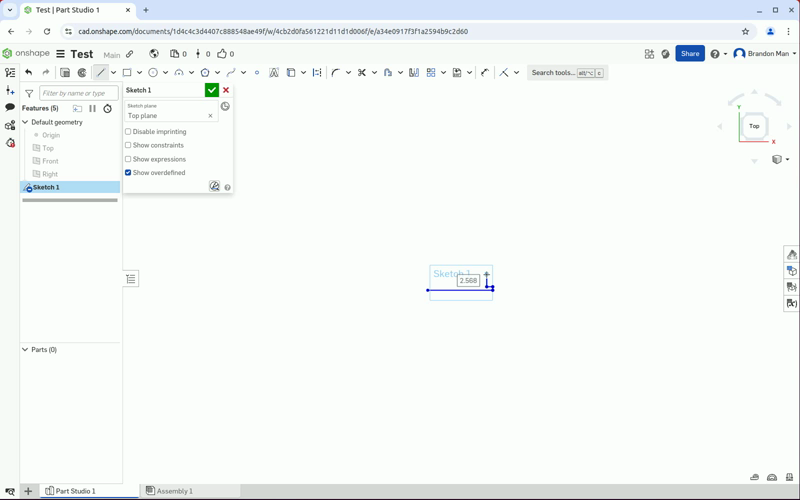
mouse_move(516, 274)
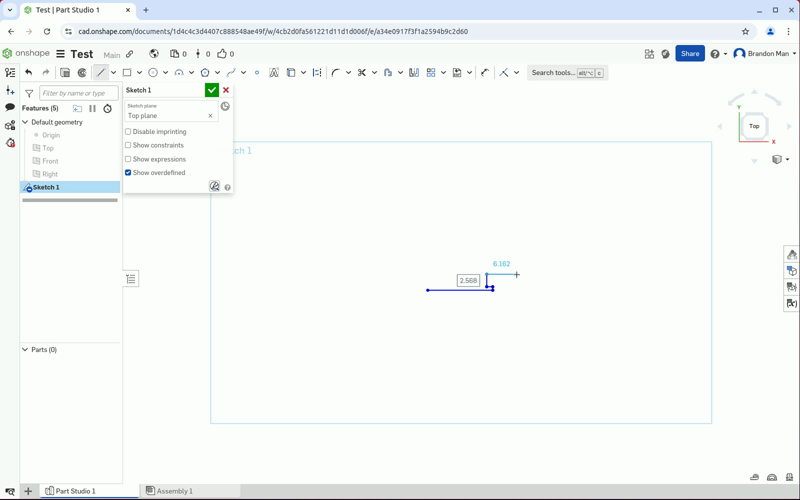
mouse_move(492, 274)
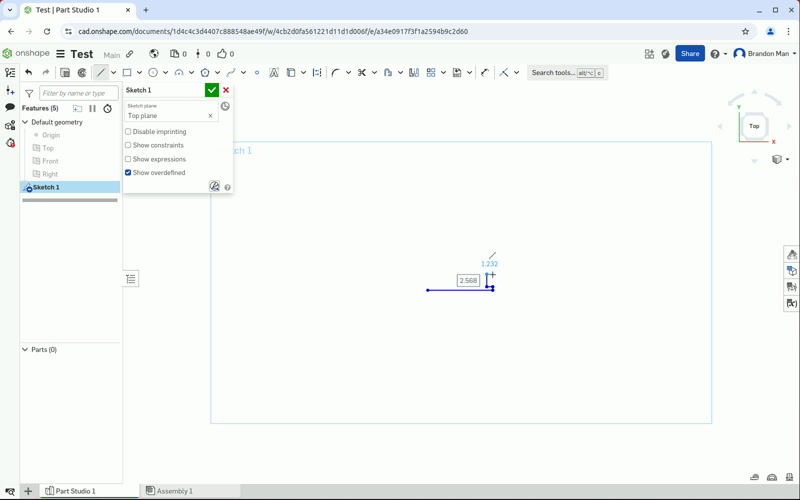
scroll(6)
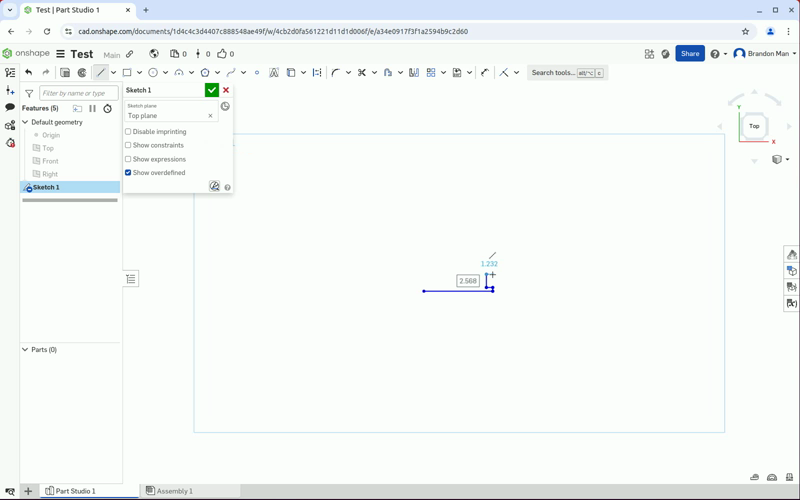
scroll(6)
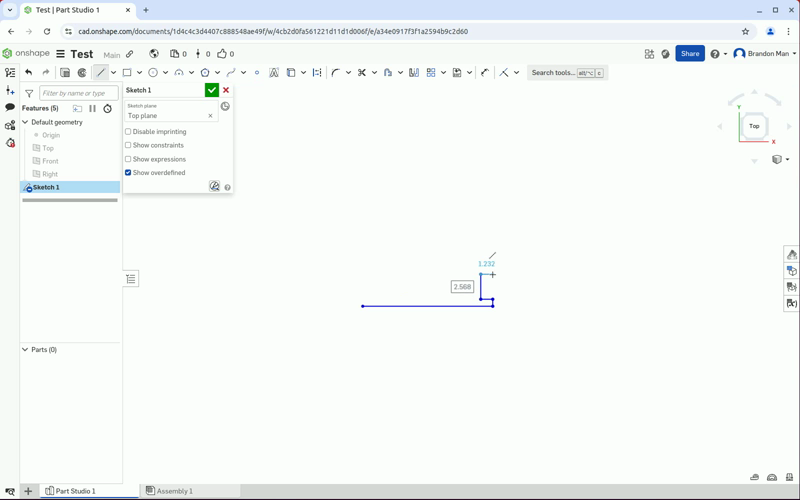
scroll(6)
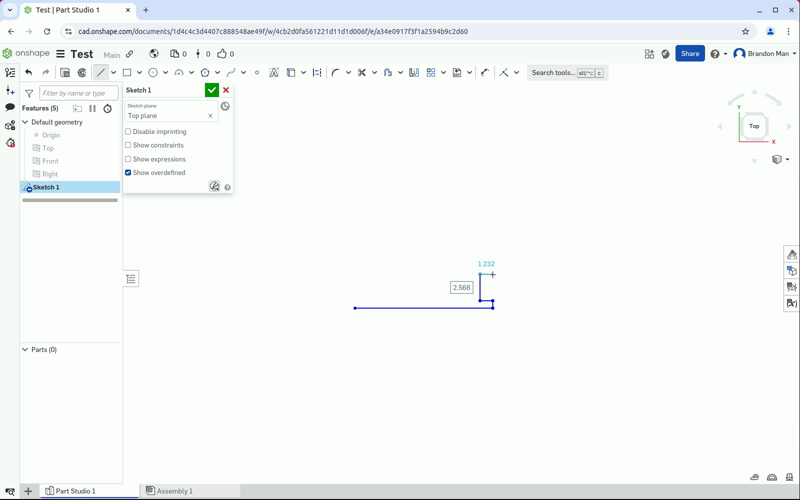
scroll(6)
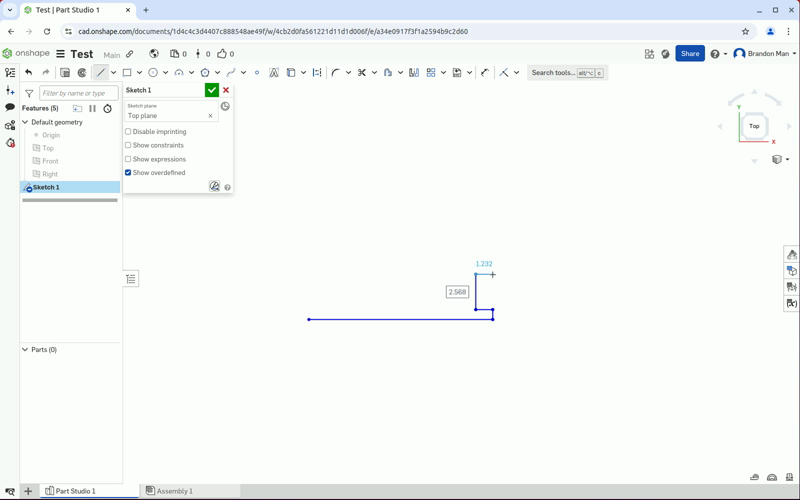
scroll(6)
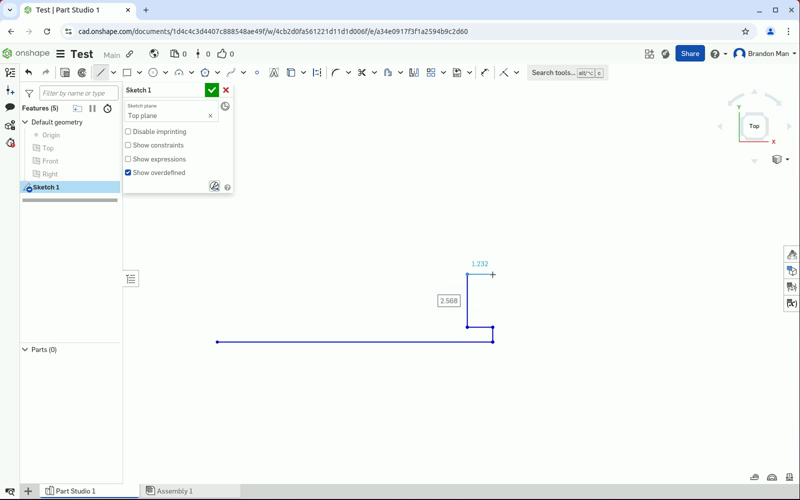
scroll(6)
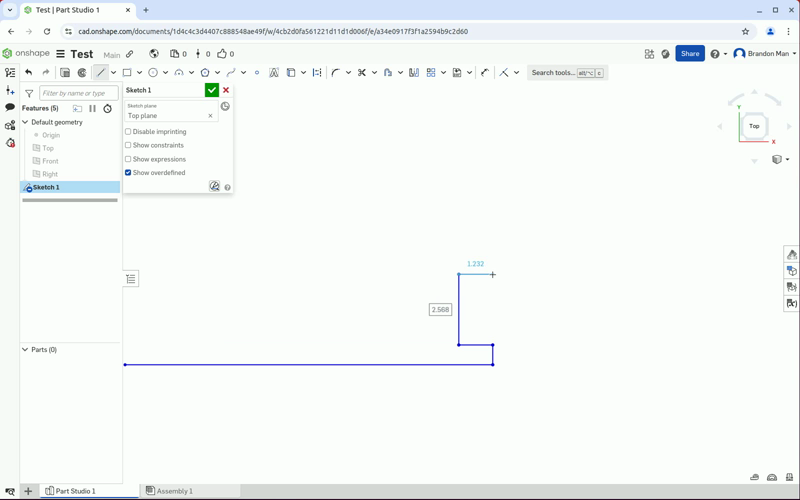
scroll(6)
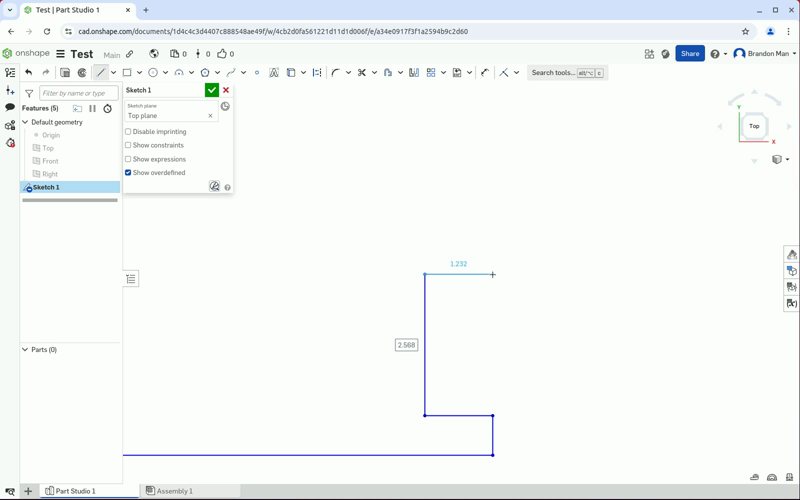
click(492, 274)
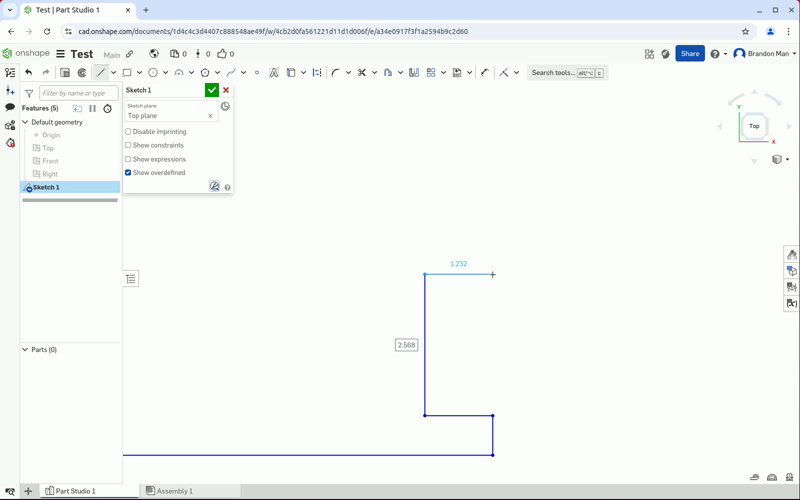
scroll(-6)
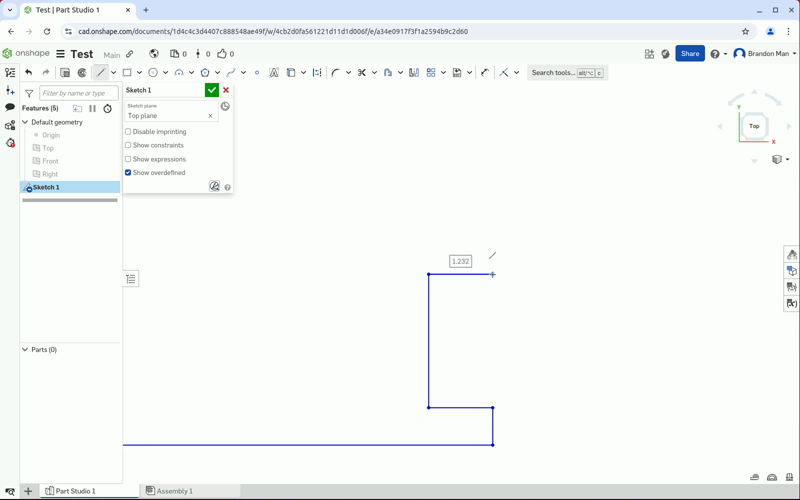
scroll(-6)
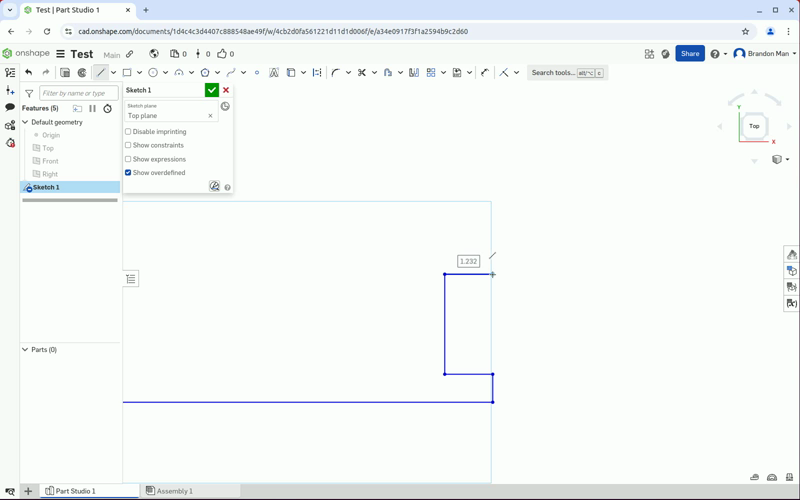
scroll(-6)
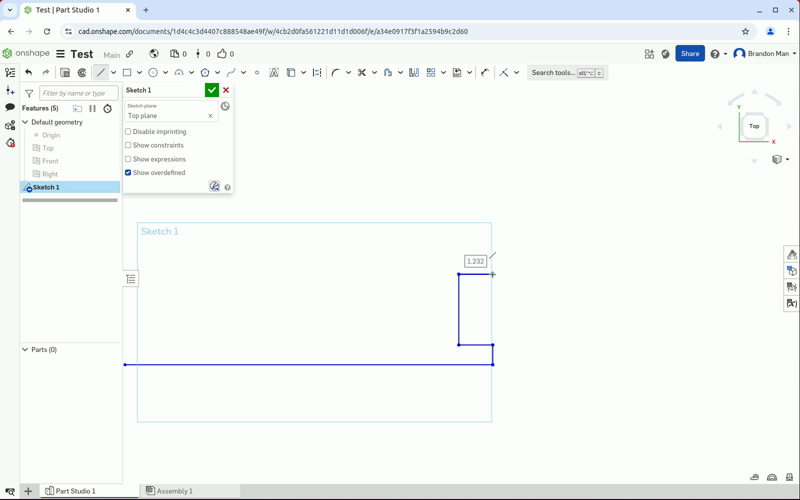
scroll(-6)
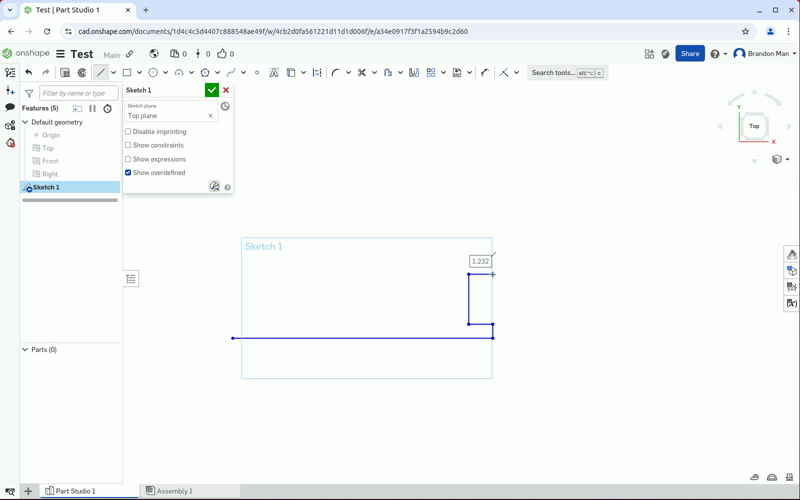
scroll(-6)
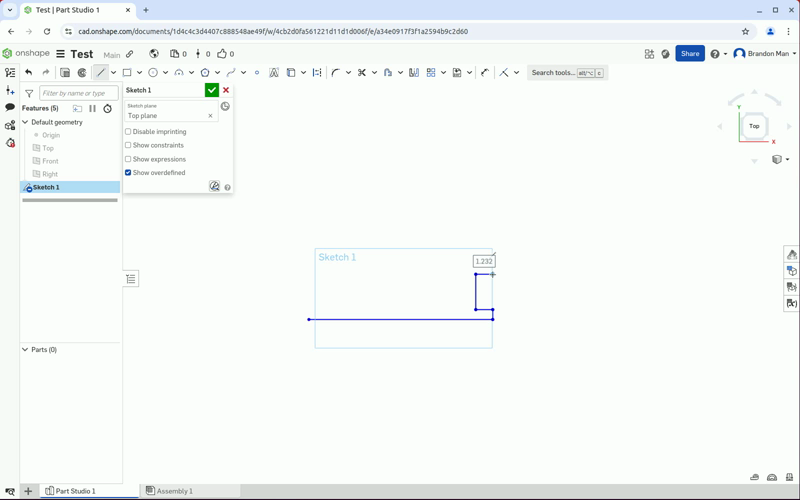
scroll(-6)
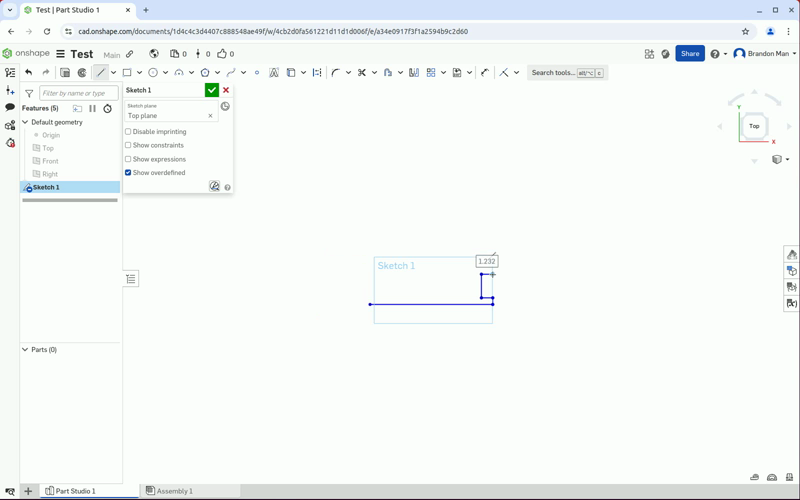
scroll(-6)
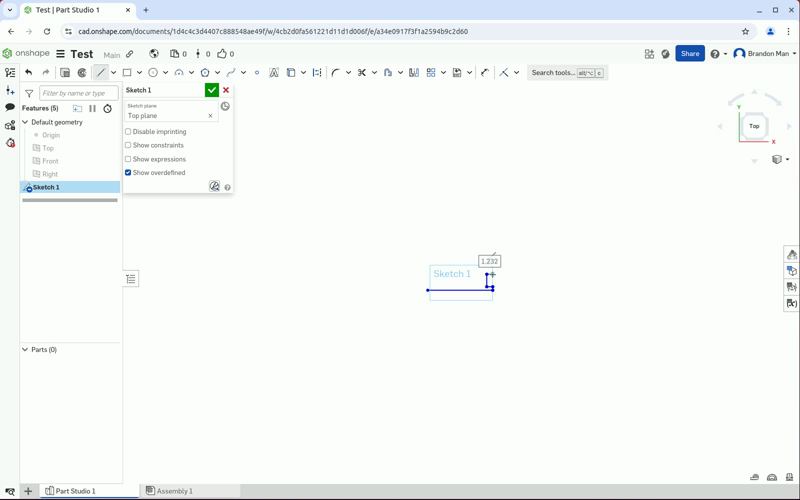
key_up(shift)
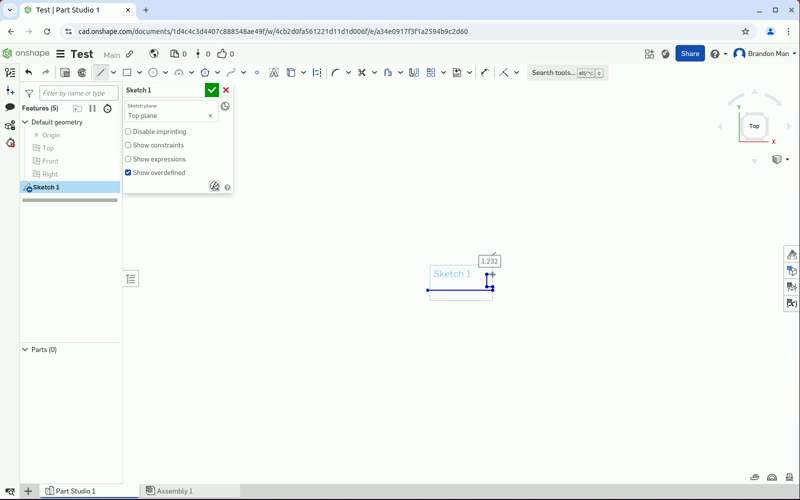
key_down(shift)
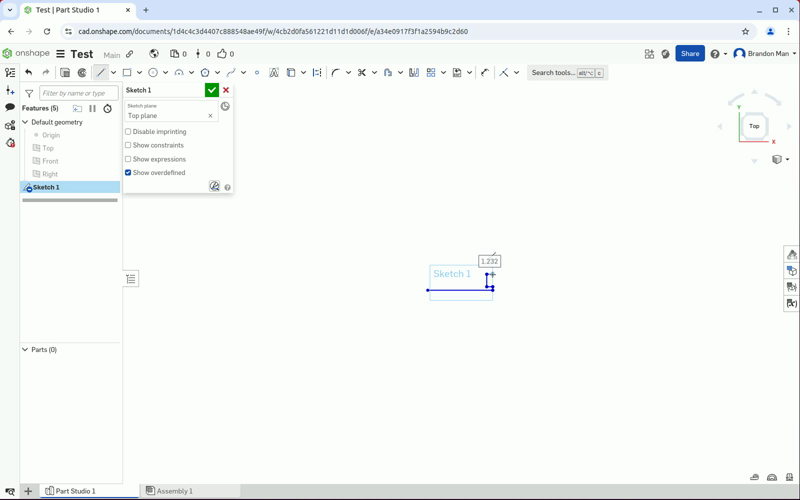
mouse_move(522, 274)
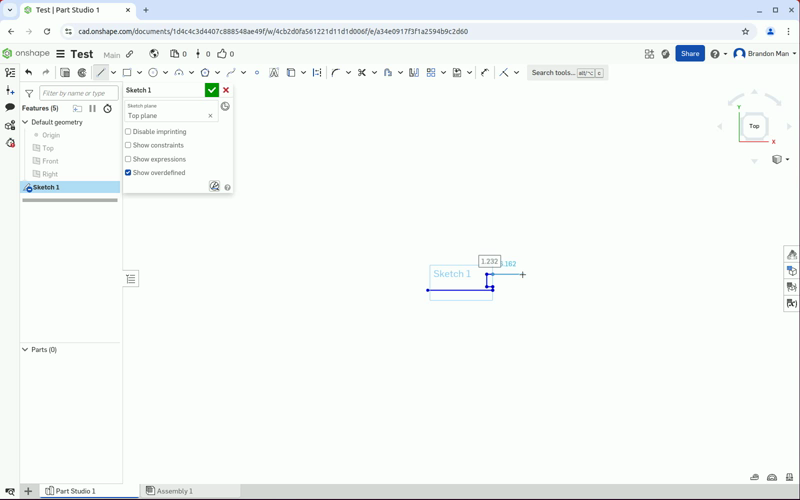
mouse_move(492, 271)
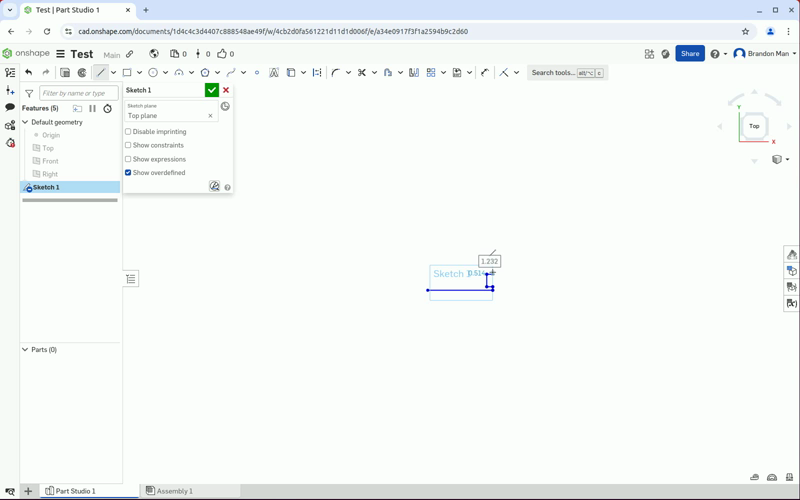
scroll(6)
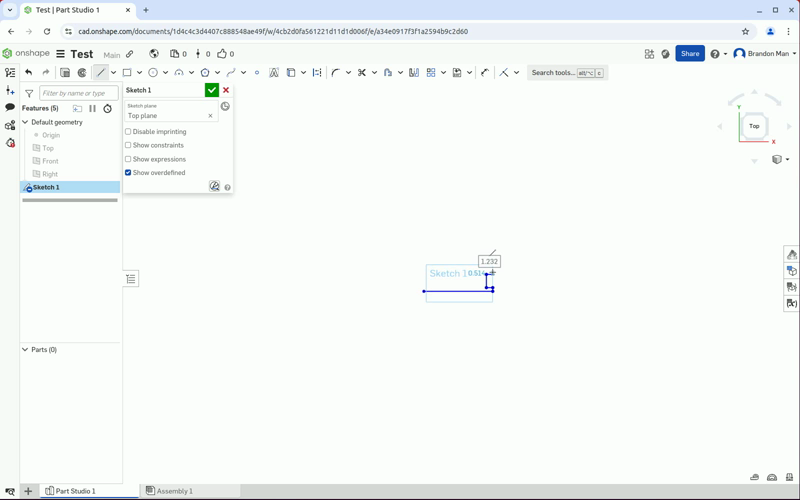
scroll(6)
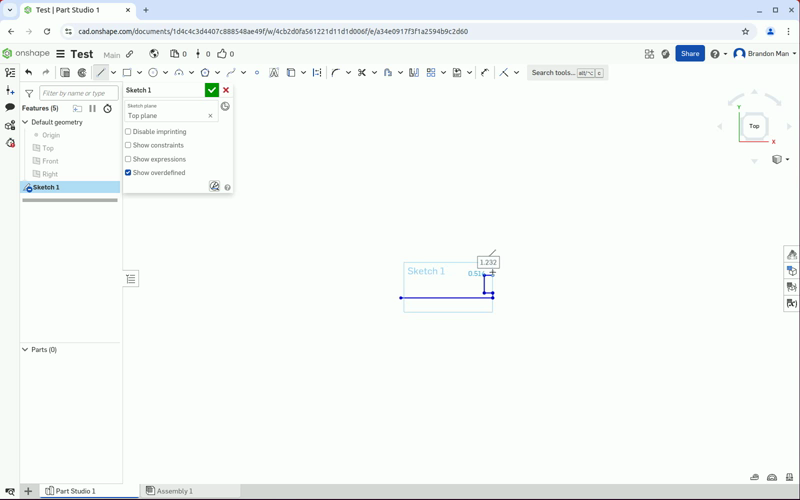
scroll(6)
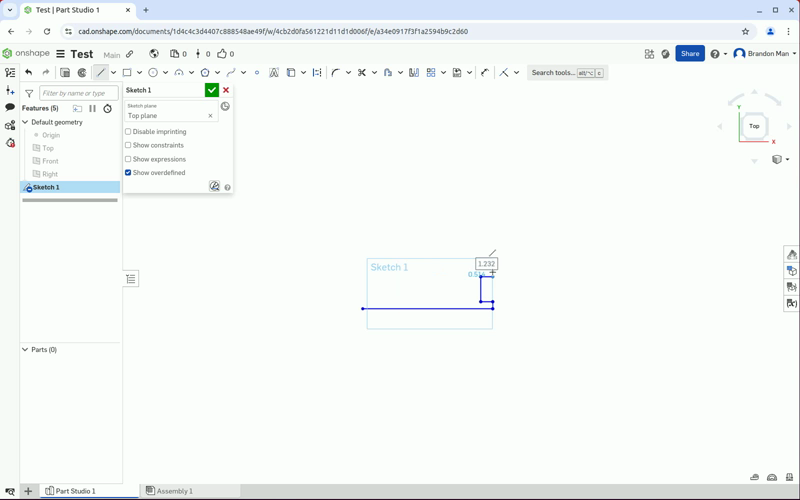
scroll(6)
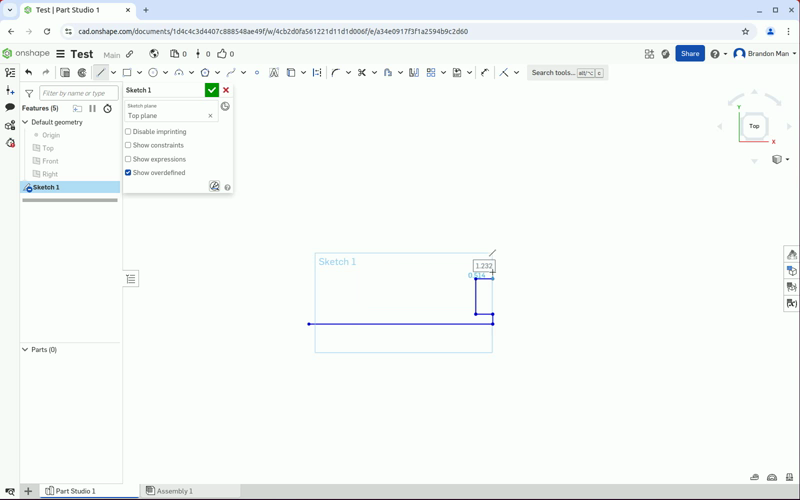
scroll(6)
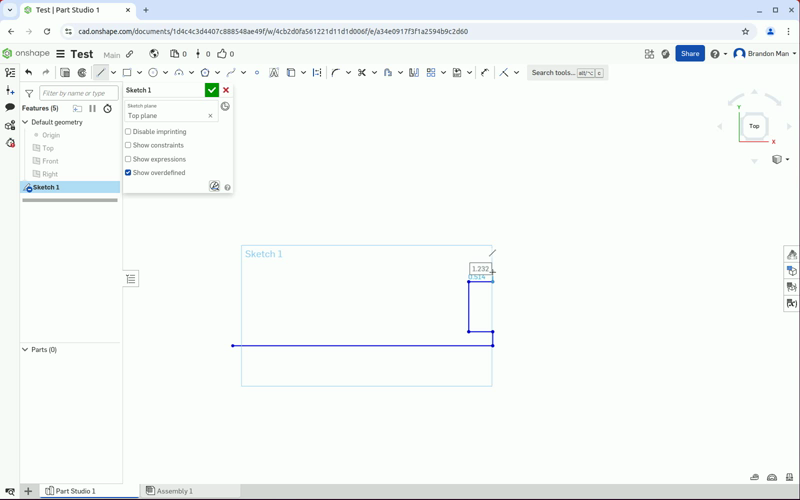
scroll(6)
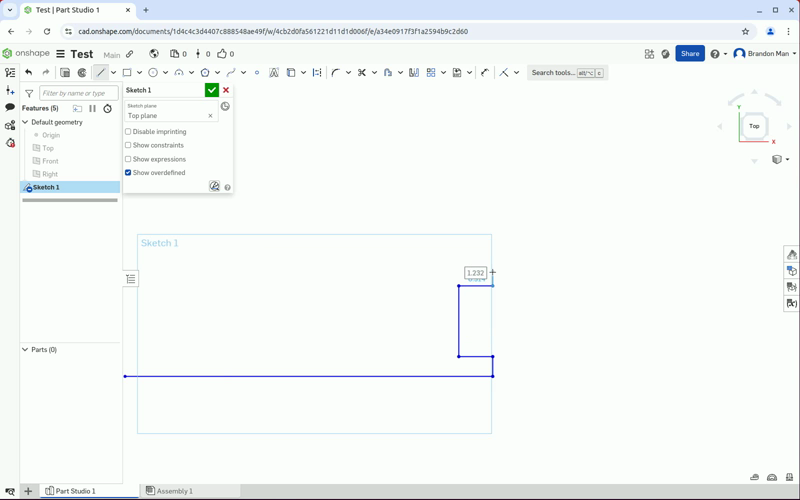
scroll(6)
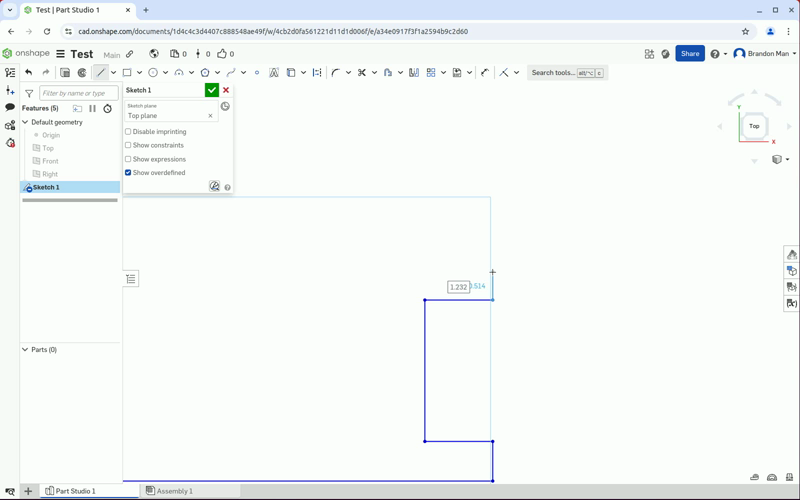
click(492, 271)
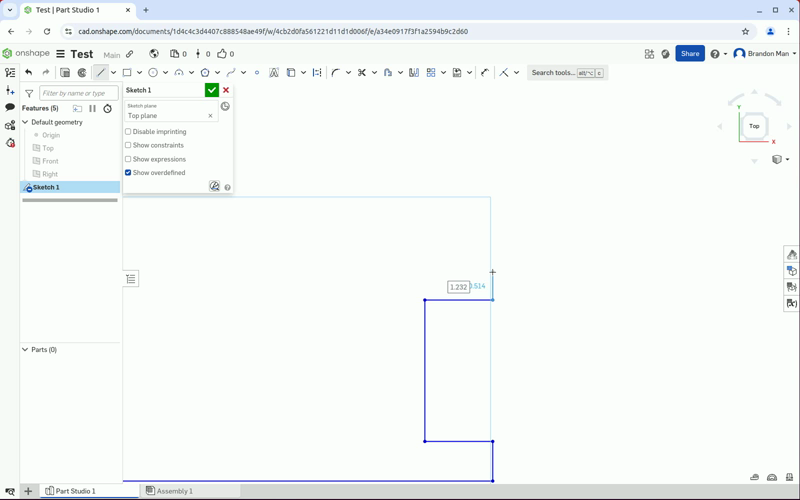
scroll(-6)
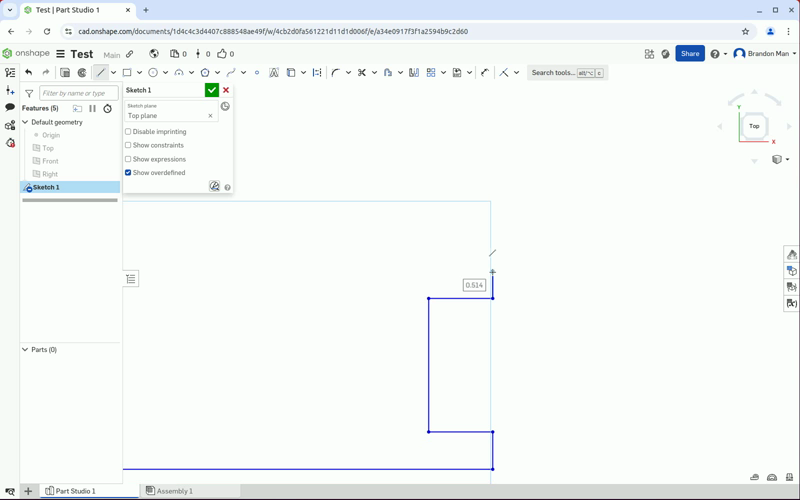
scroll(-6)
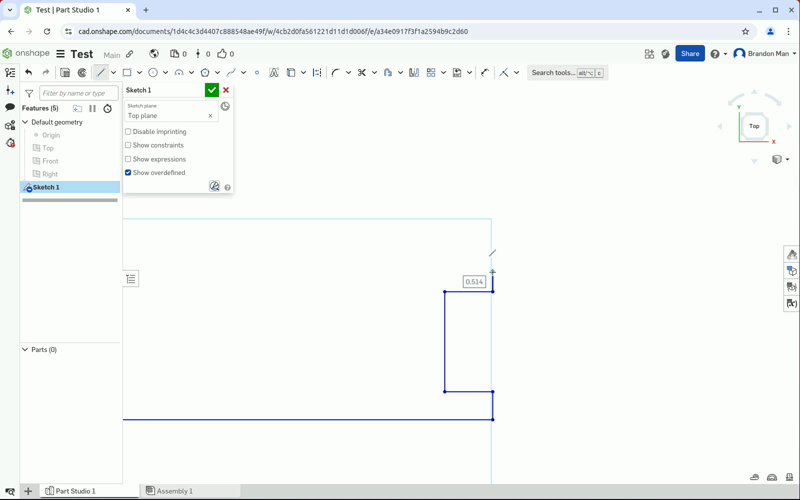
scroll(-6)
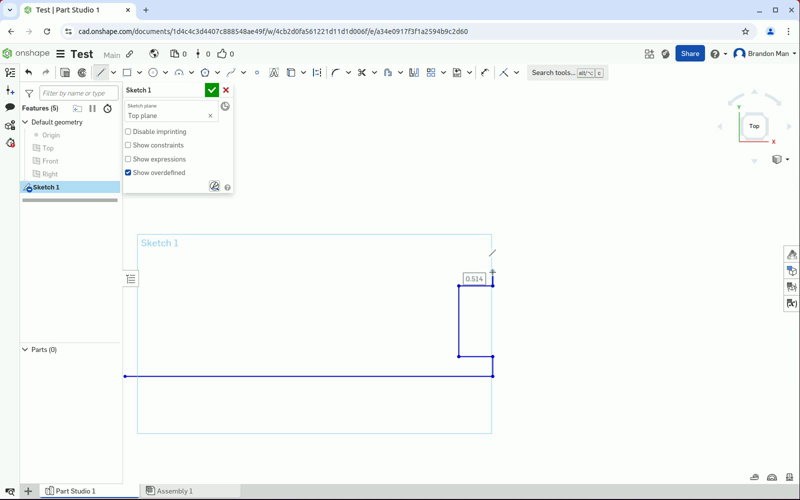
scroll(-6)
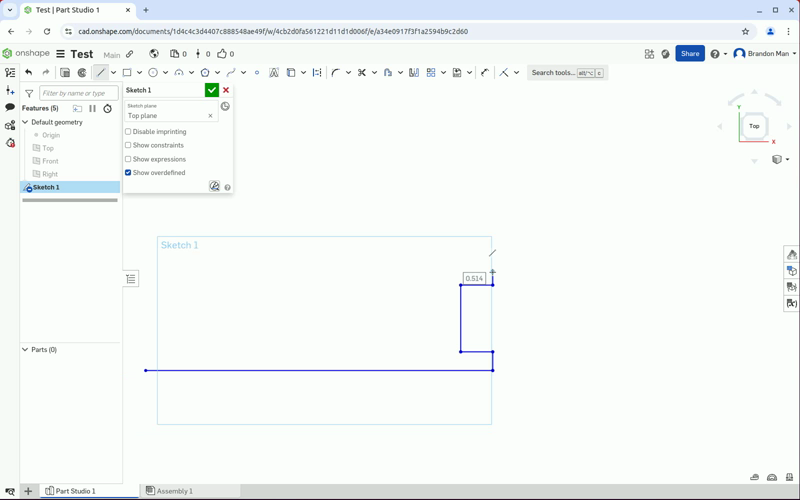
scroll(-6)
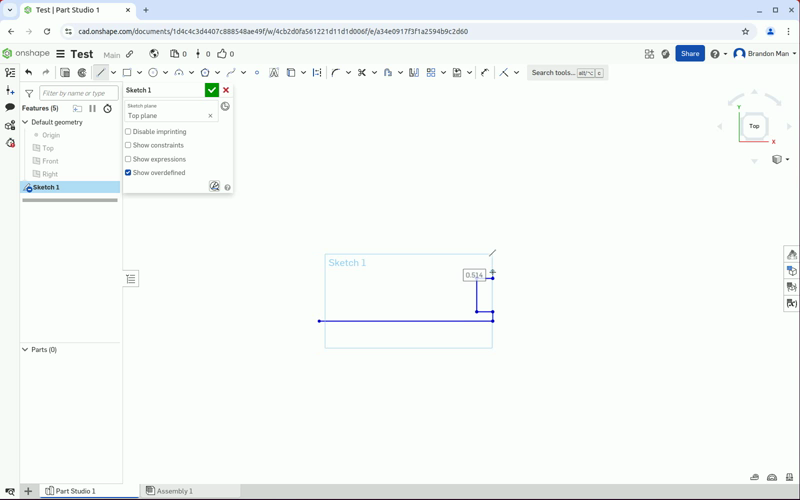
scroll(-6)
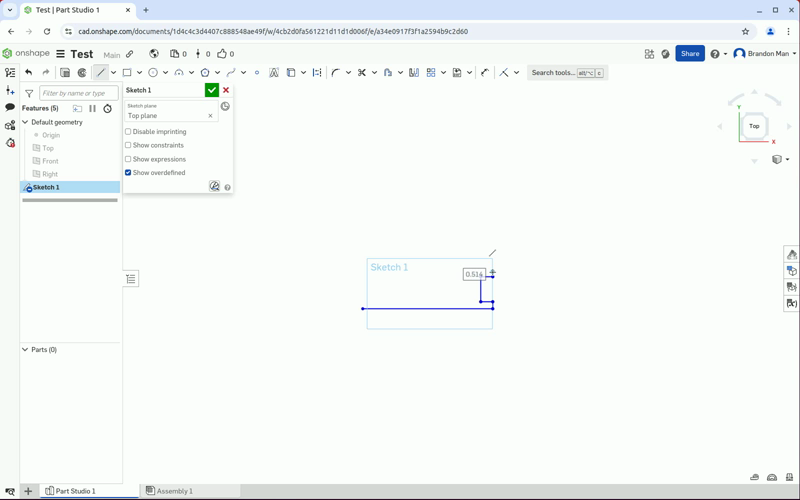
scroll(-6)
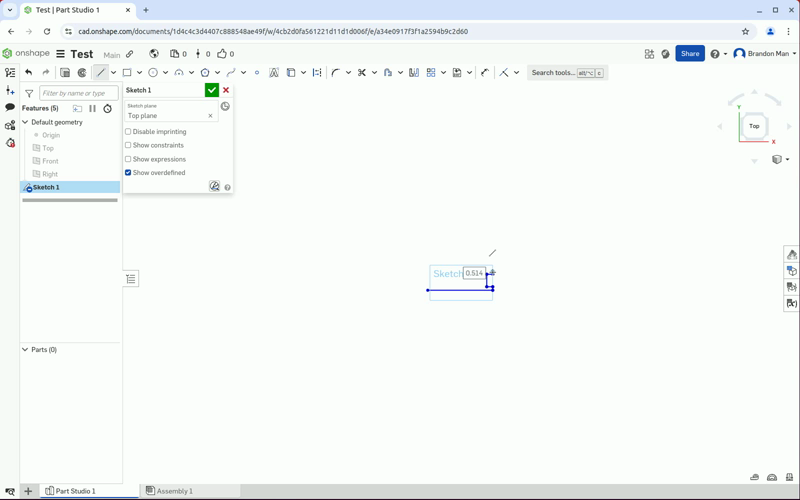
key_up(shift)
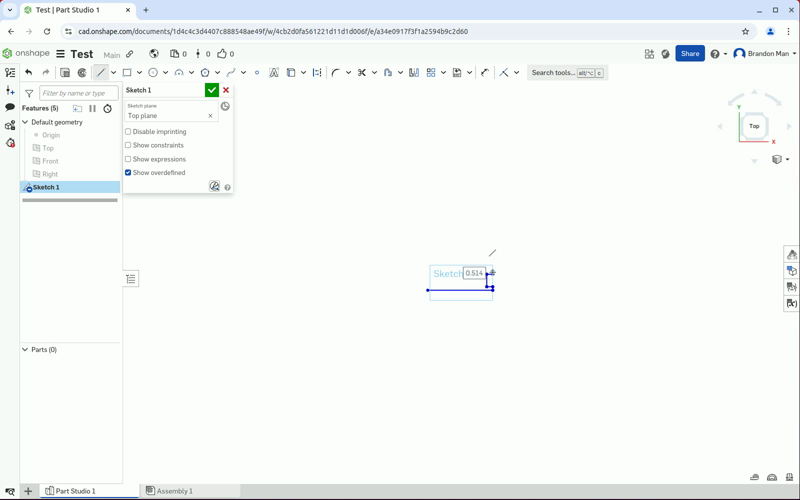
key_down(shift)
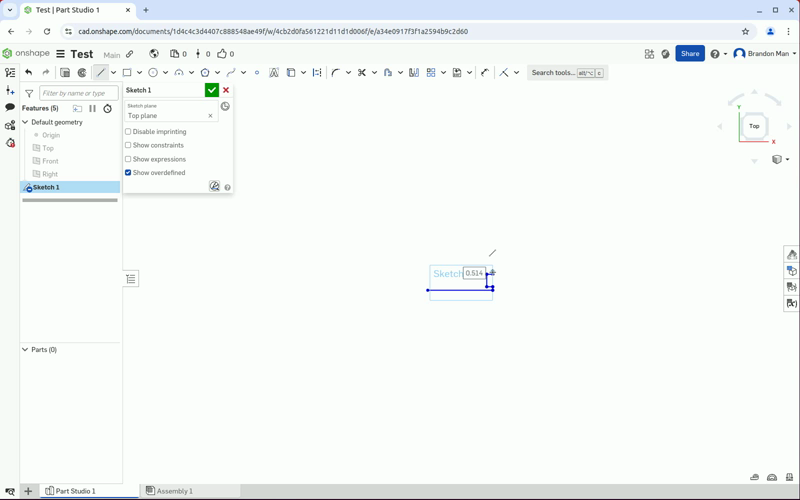
mouse_move(427, 271)
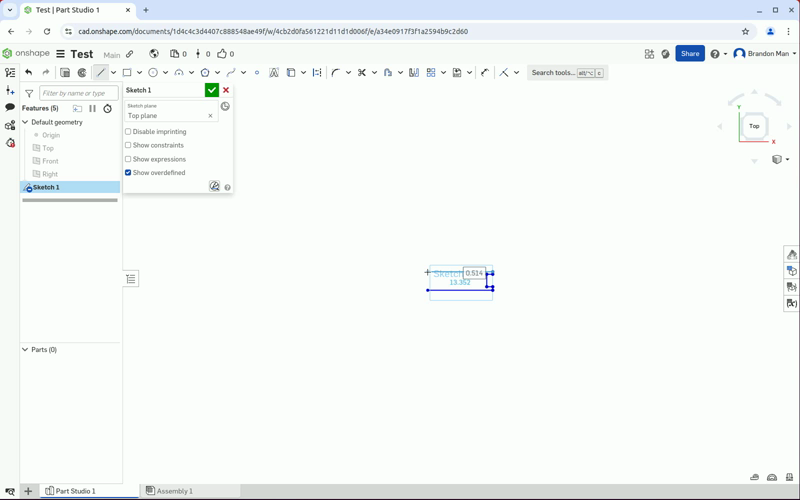
click(427, 271)
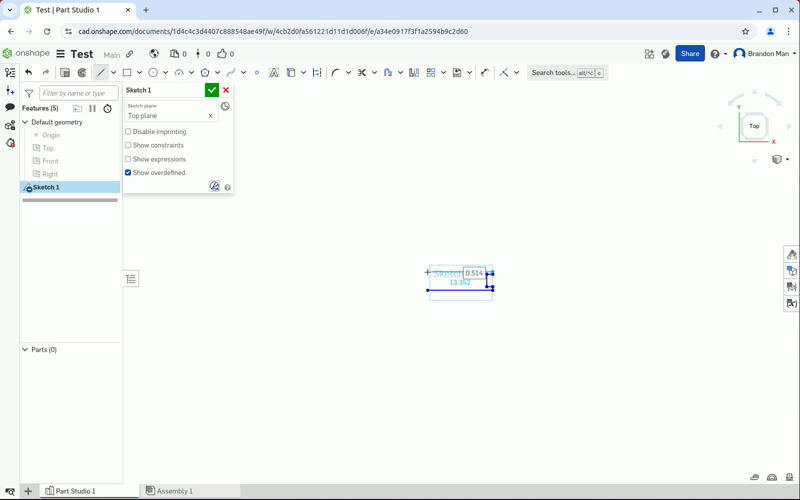
key_up(shift)
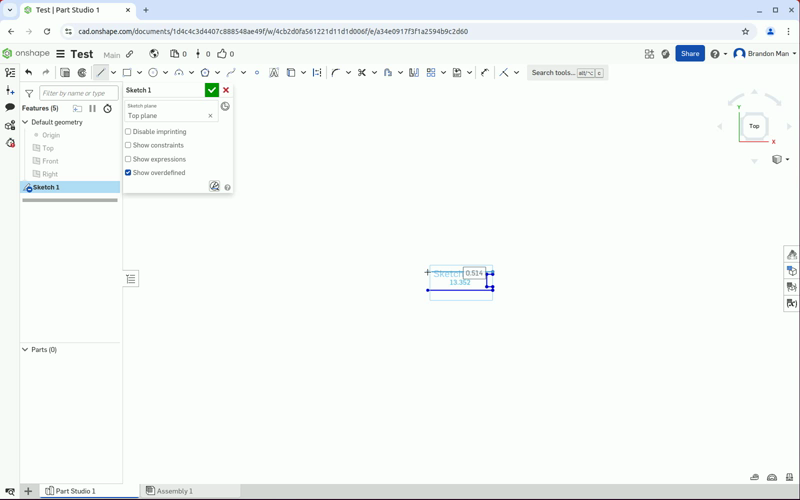
mouse_move(457, 271)
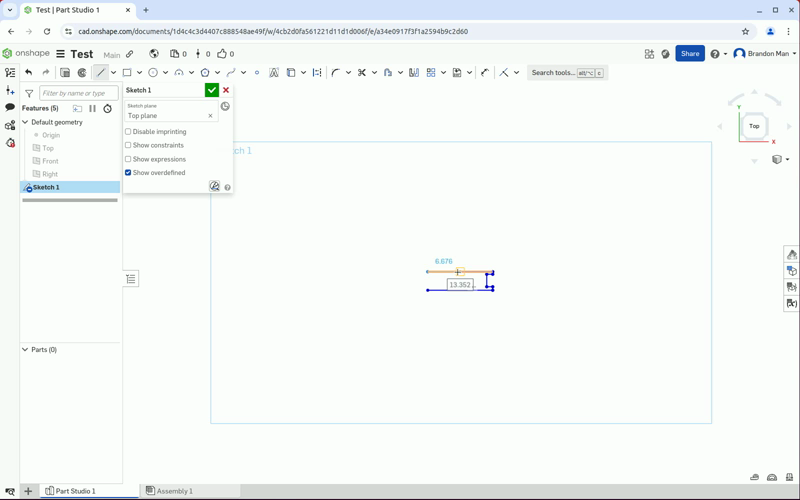
key_down(shift)
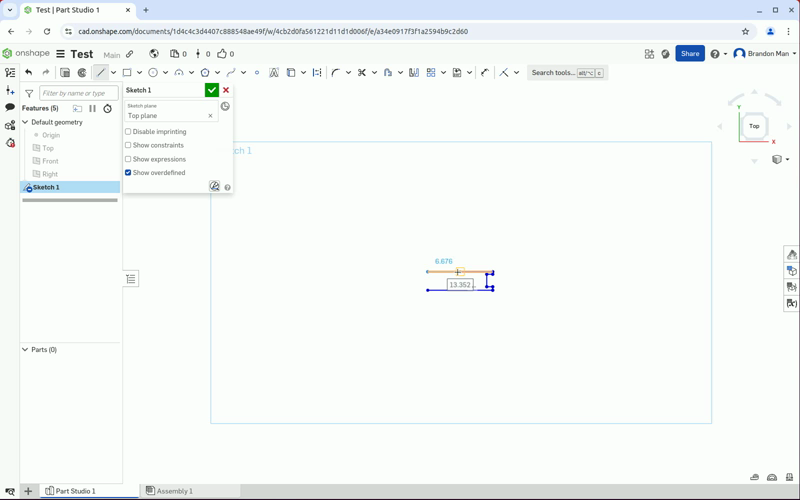
mouse_move(427, 290)
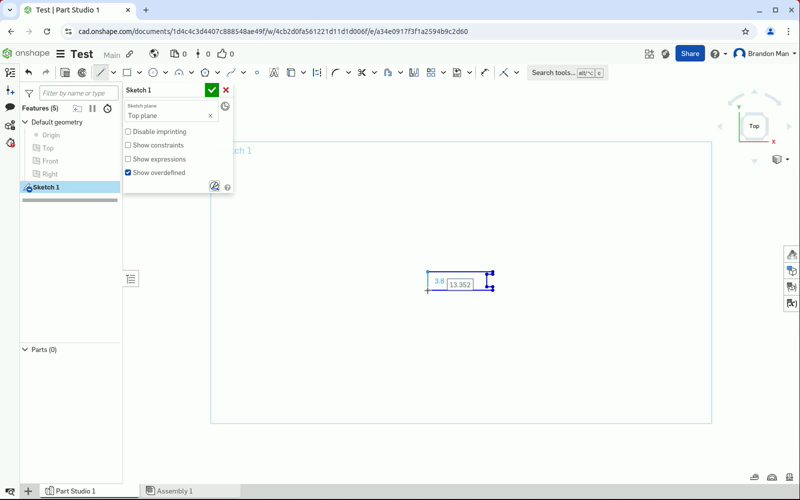
key_up(shift)
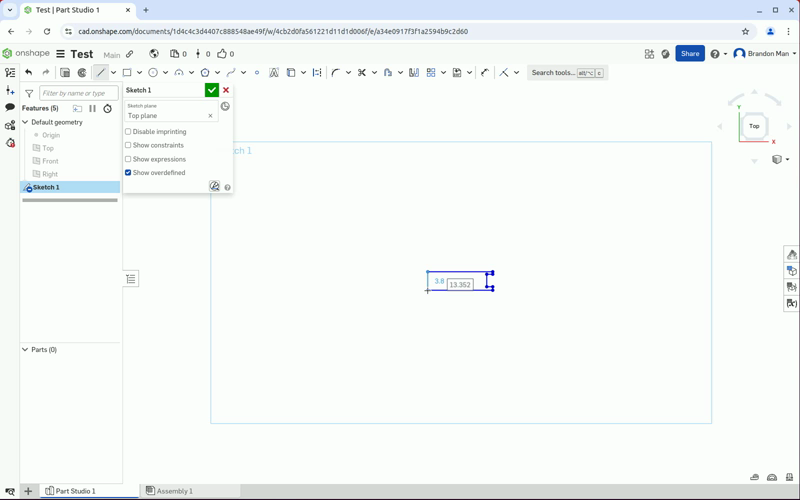
click(427, 290)
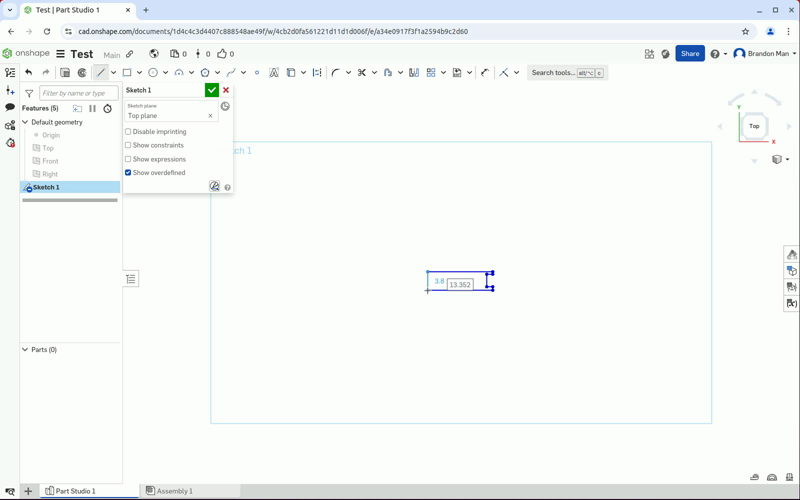
key(esc)
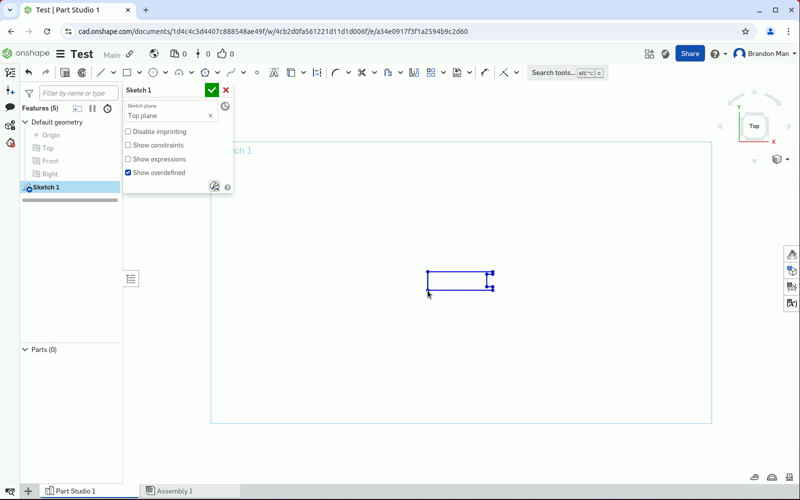
key(l)
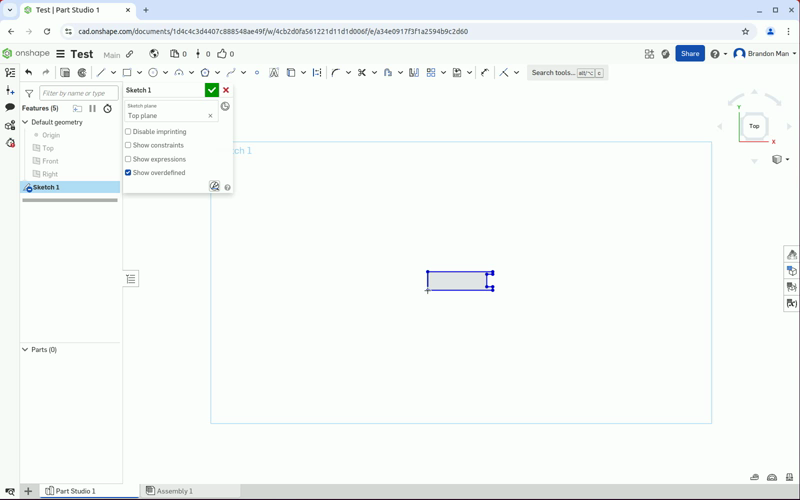
key_down(shift)
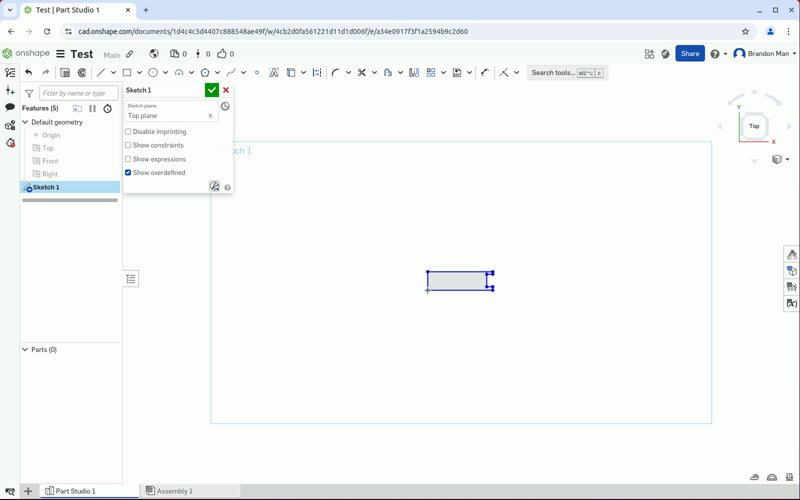
mouse_move(443, 286)
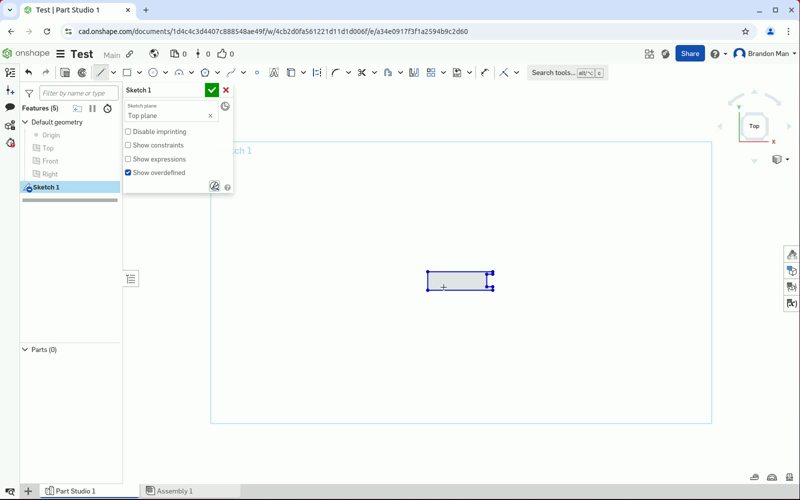
click(443, 286)
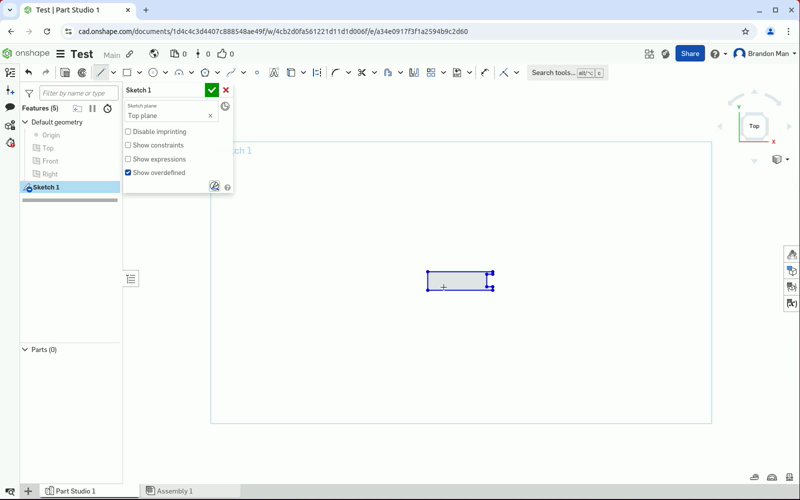
key_up(shift)
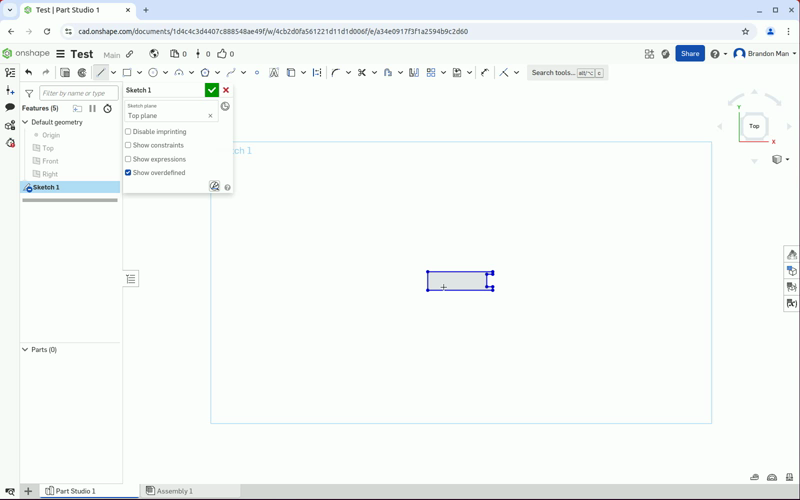
key_down(shift)
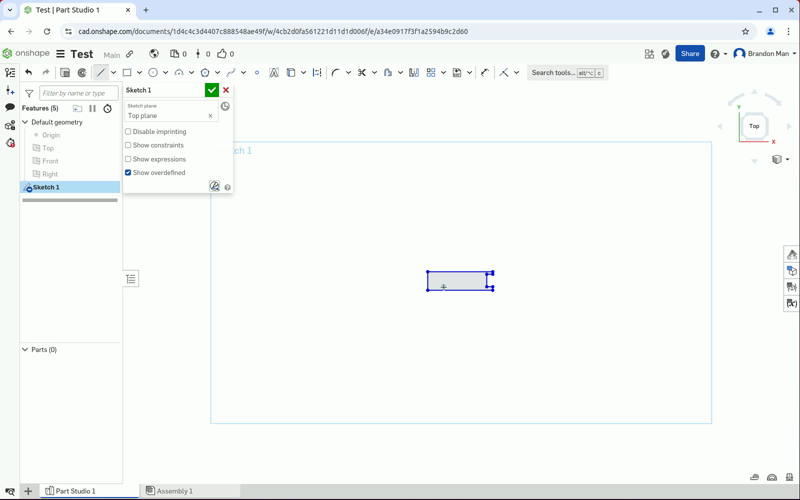
mouse_move(473, 286)
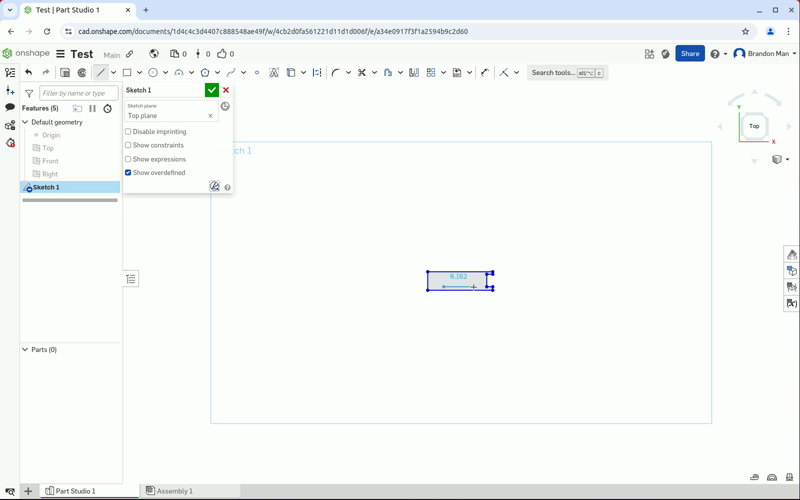
mouse_move(456, 286)
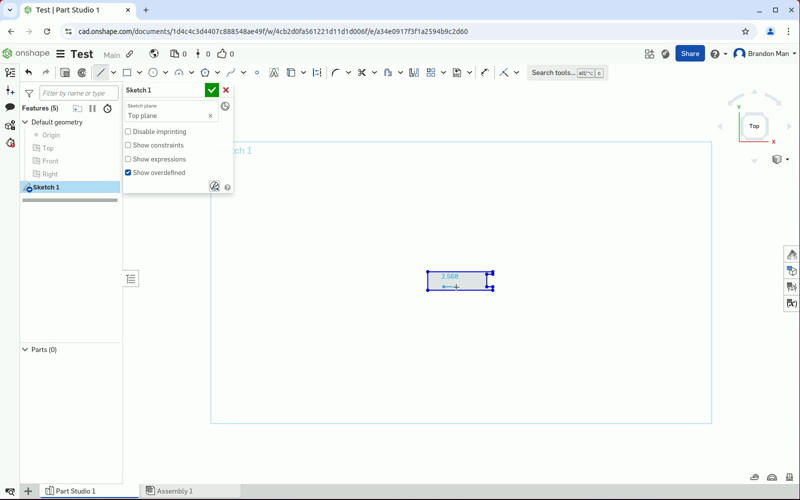
click(456, 286)
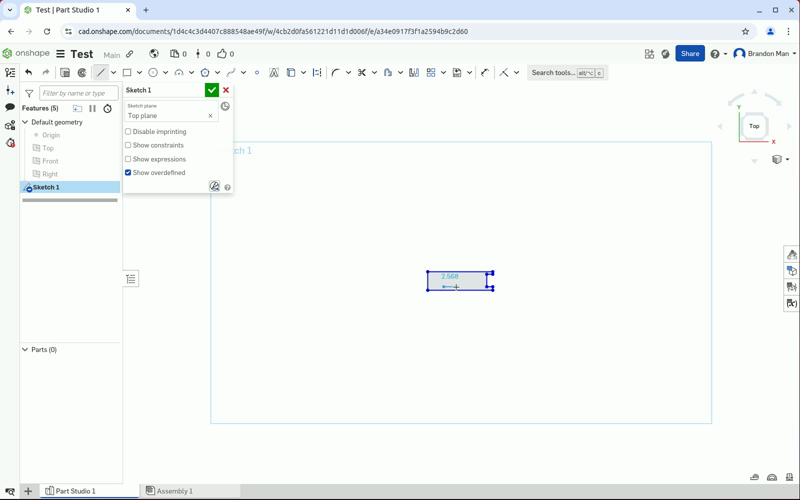
key_up(shift)
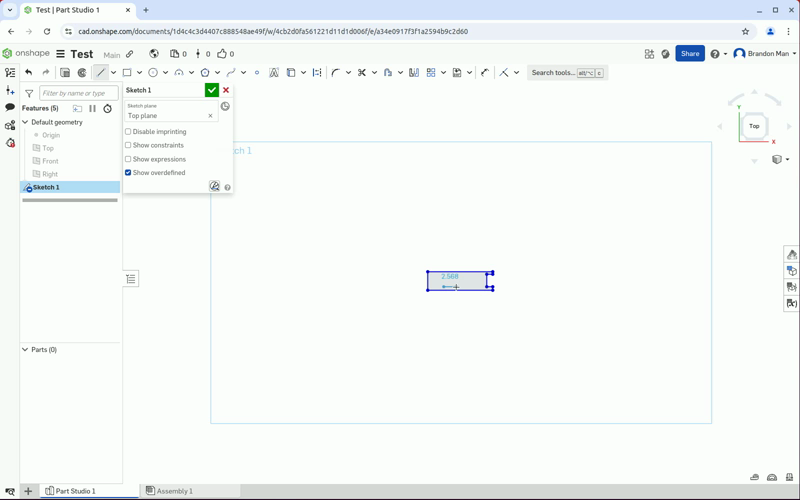
key_down(shift)
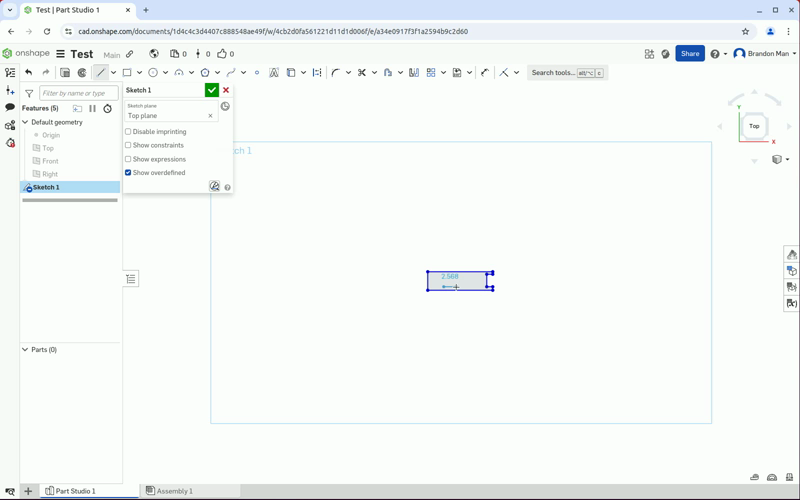
mouse_move(486, 286)
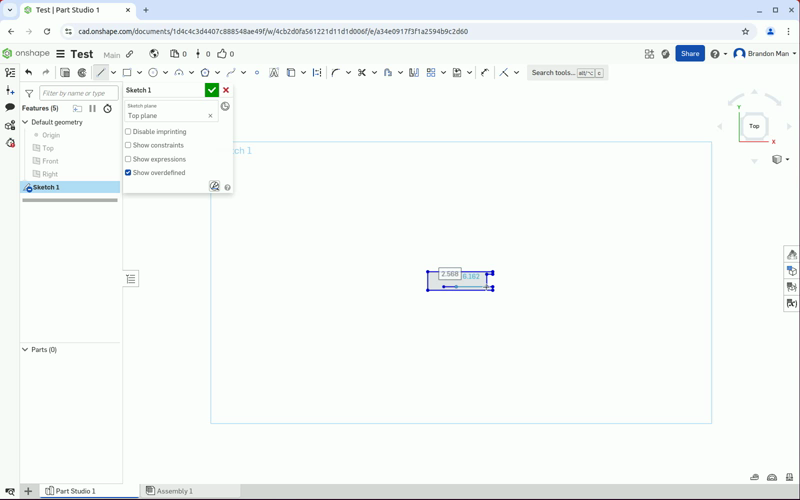
mouse_move(456, 274)
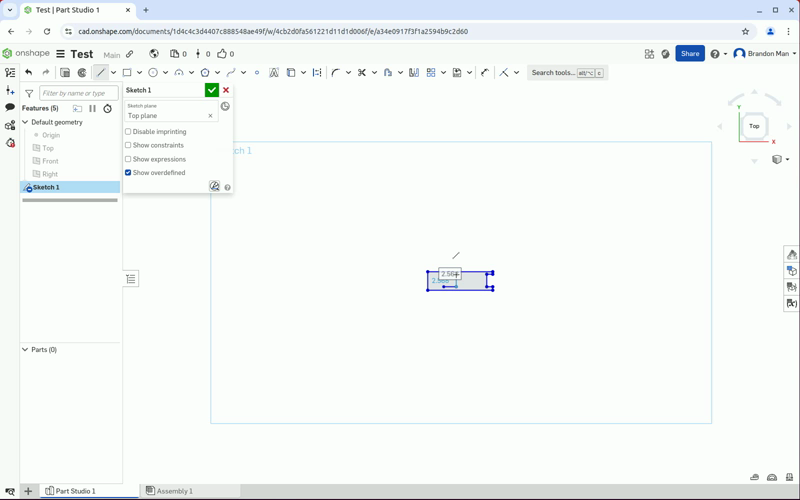
click(456, 274)
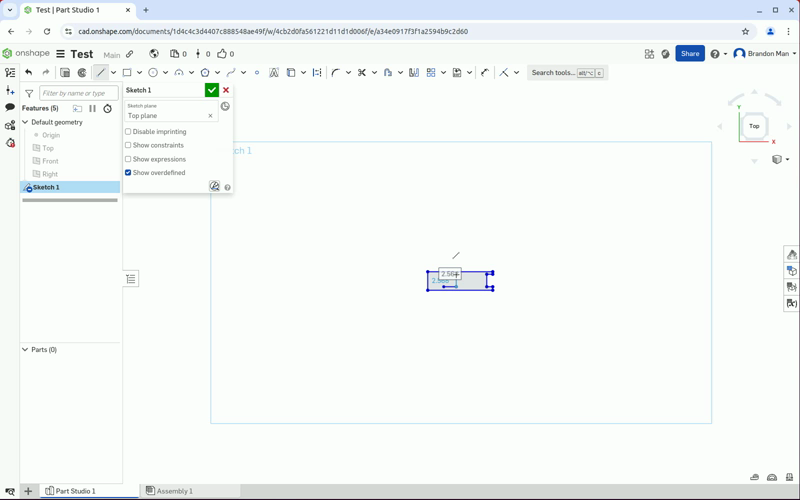
key_up(shift)
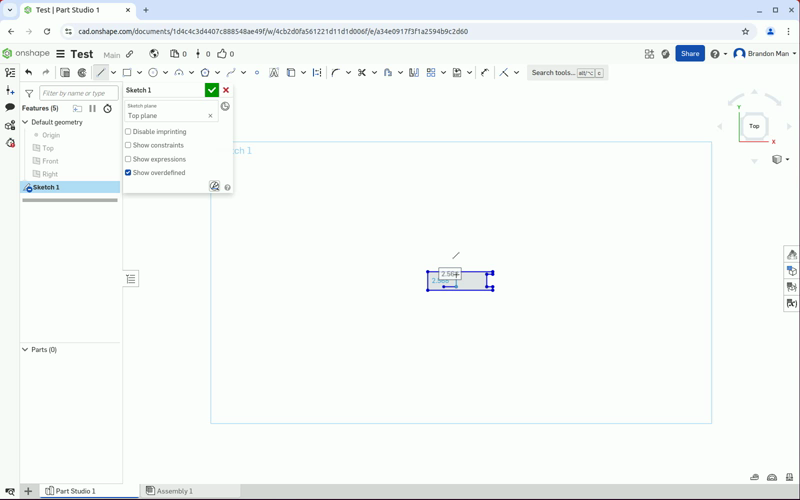
key_down(shift)
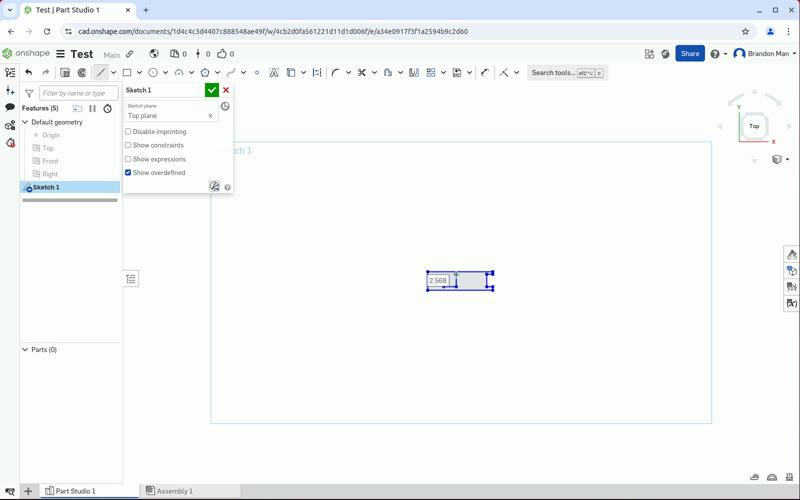
mouse_move(486, 274)
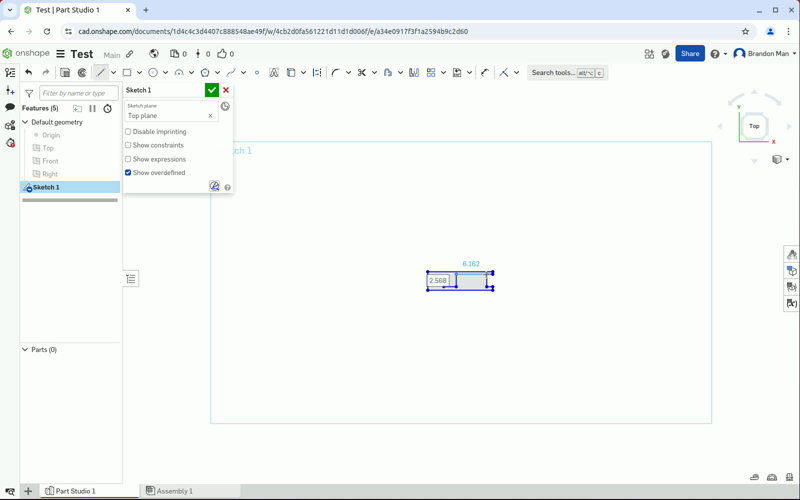
mouse_move(443, 274)
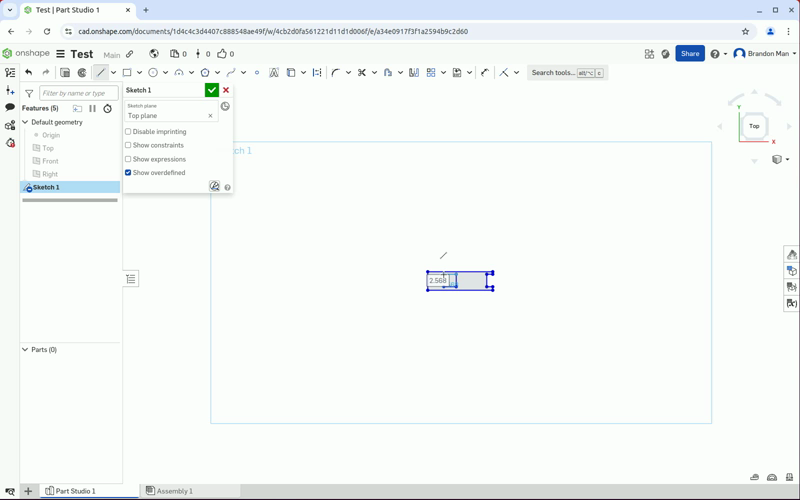
click(443, 274)
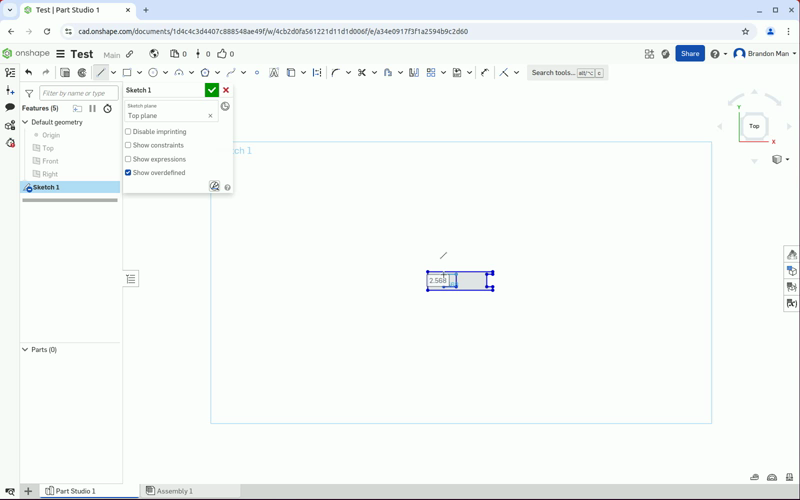
key_up(shift)
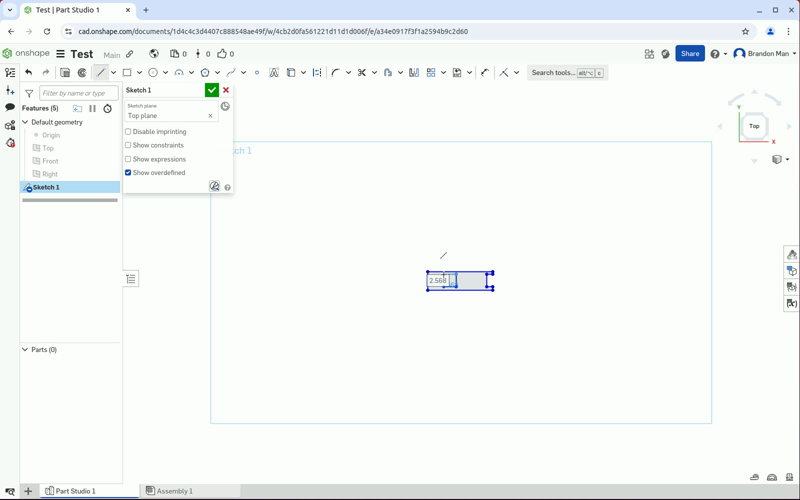
mouse_move(473, 274)
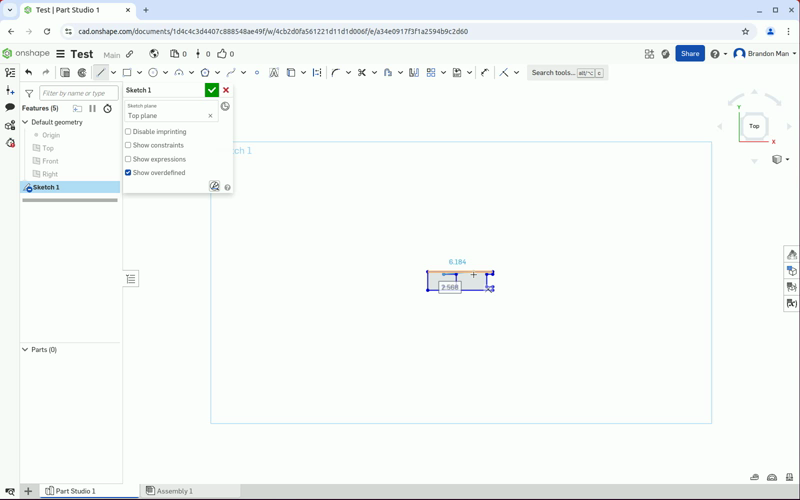
key_down(shift)
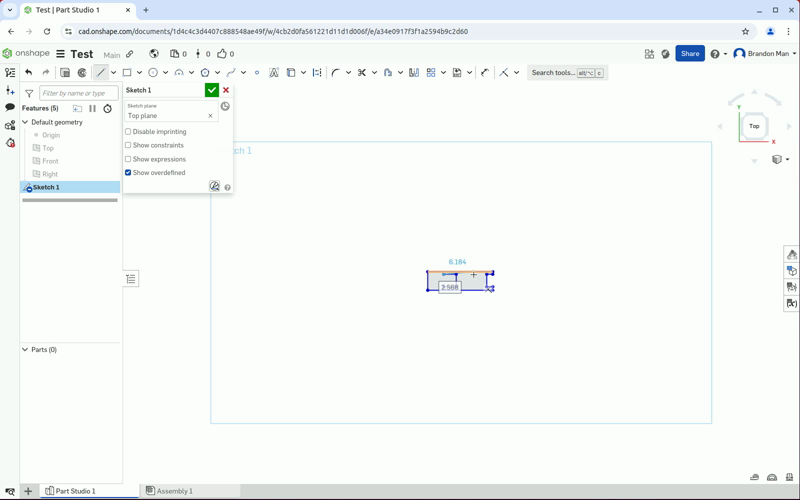
mouse_move(443, 286)
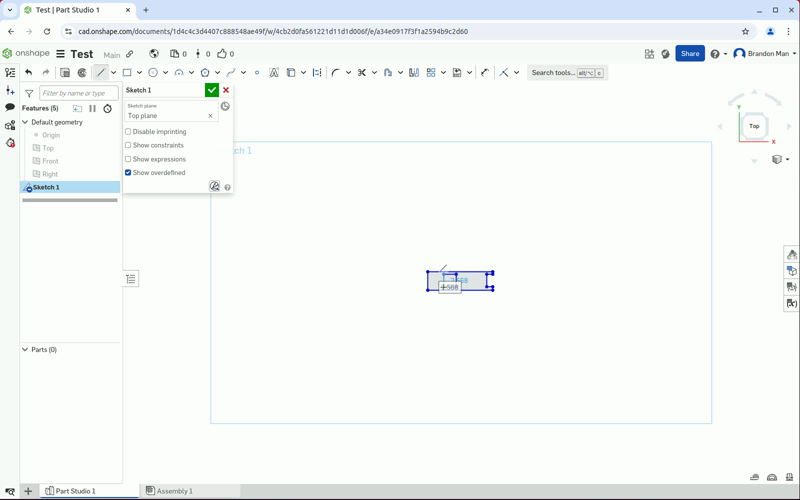
key_up(shift)
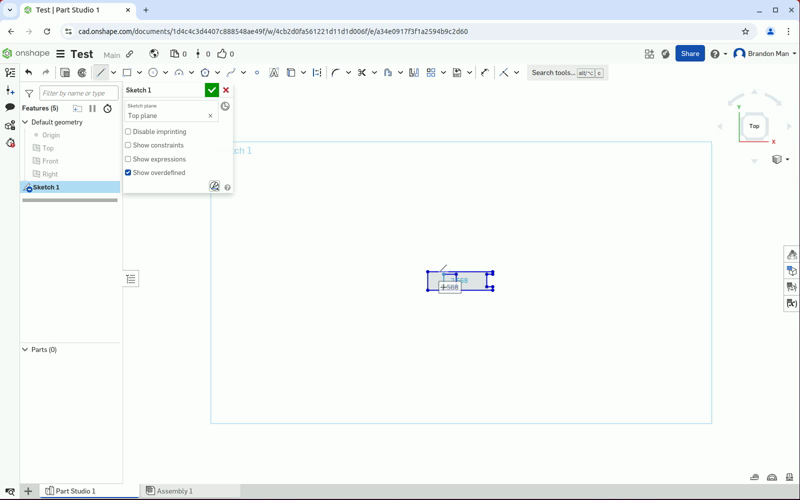
click(443, 286)
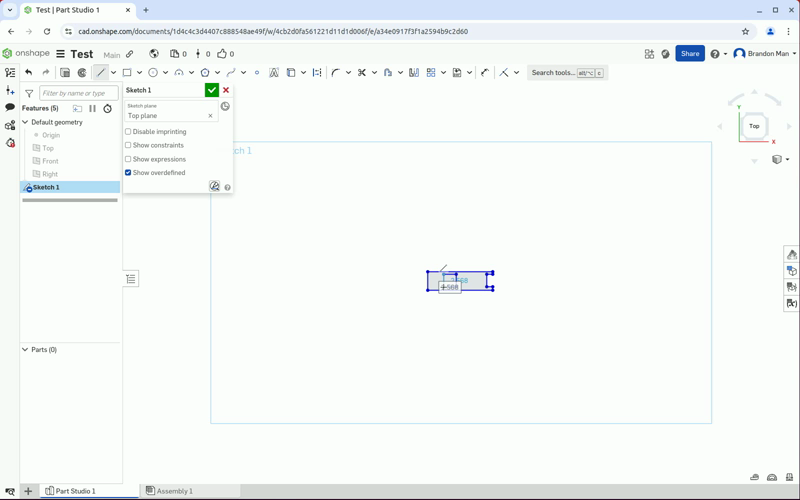
key(esc)
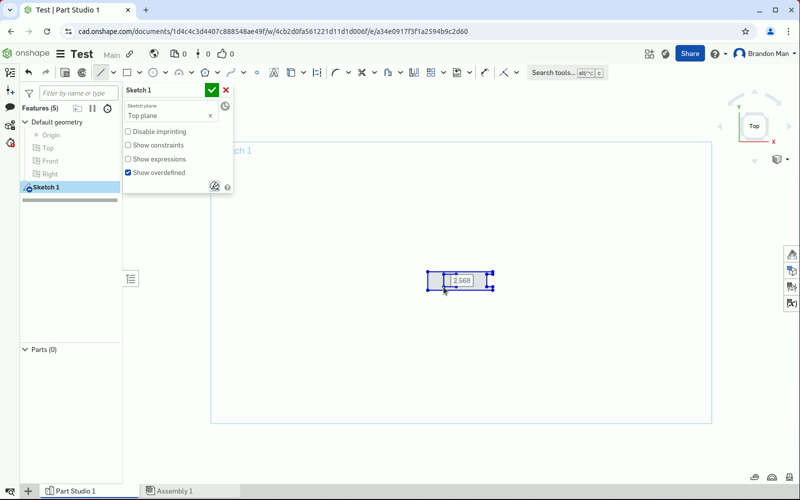
key(l)
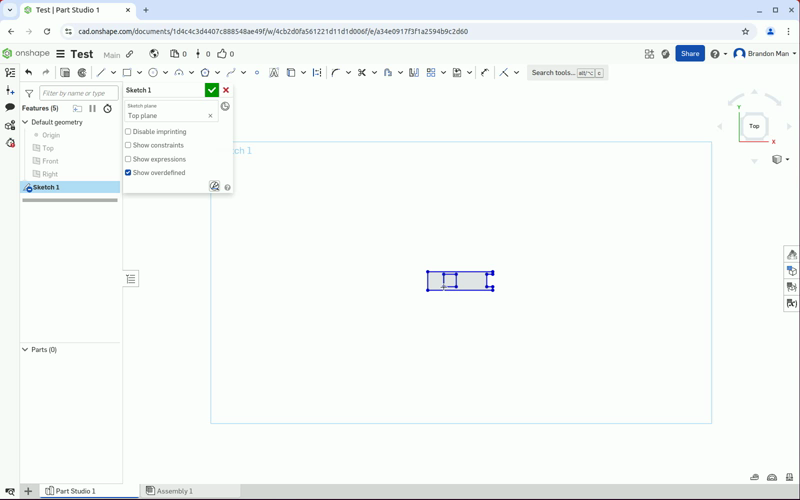
key_down(shift)
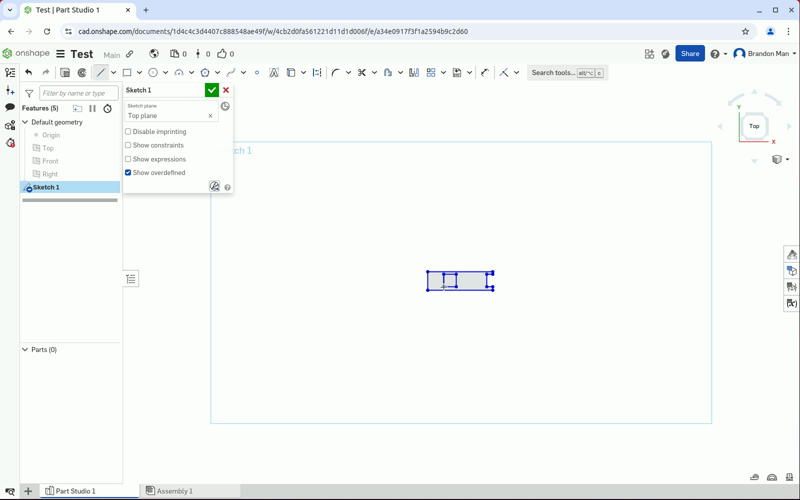
mouse_move(458, 286)
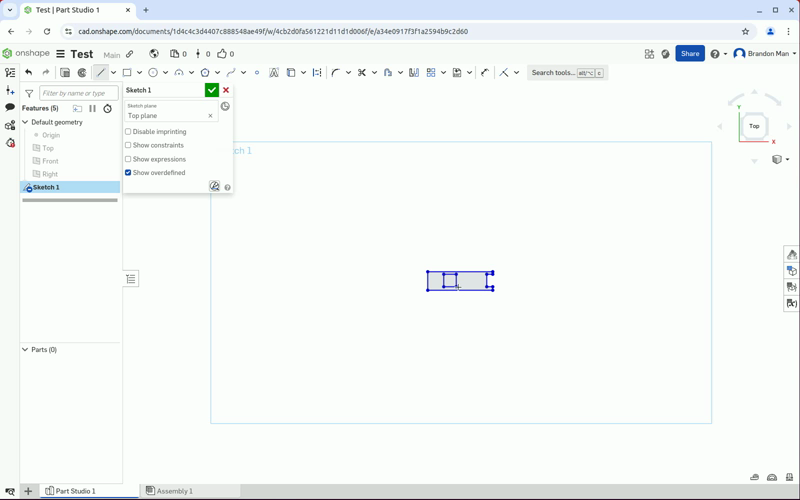
scroll(6)
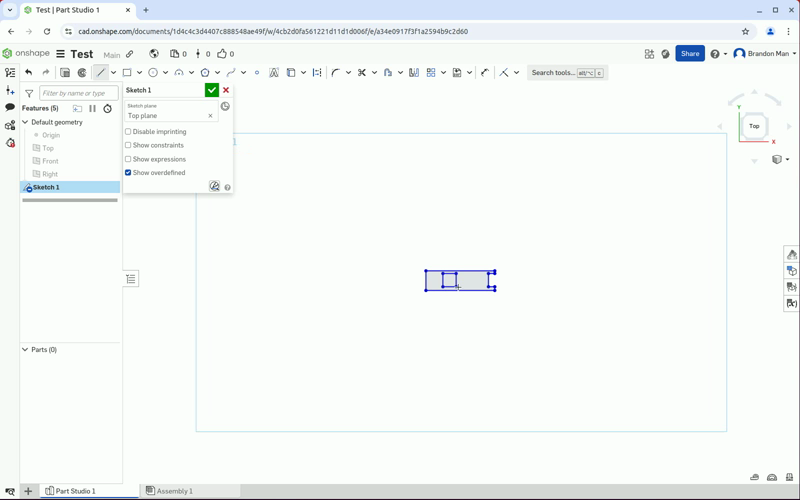
scroll(6)
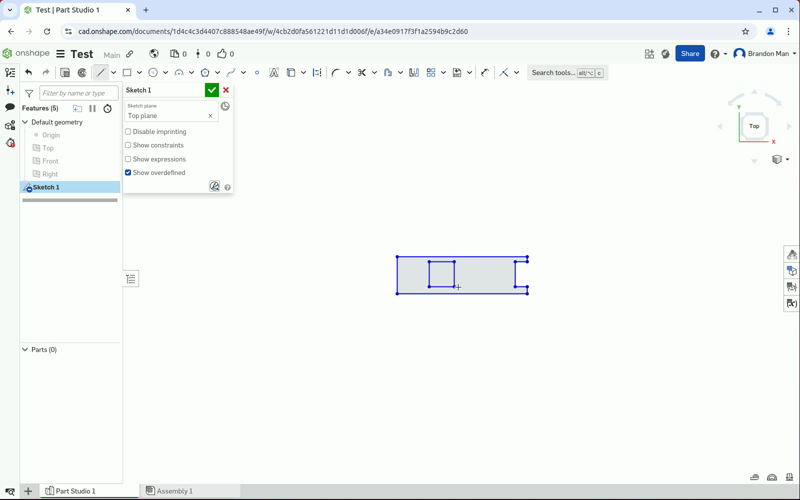
scroll(6)
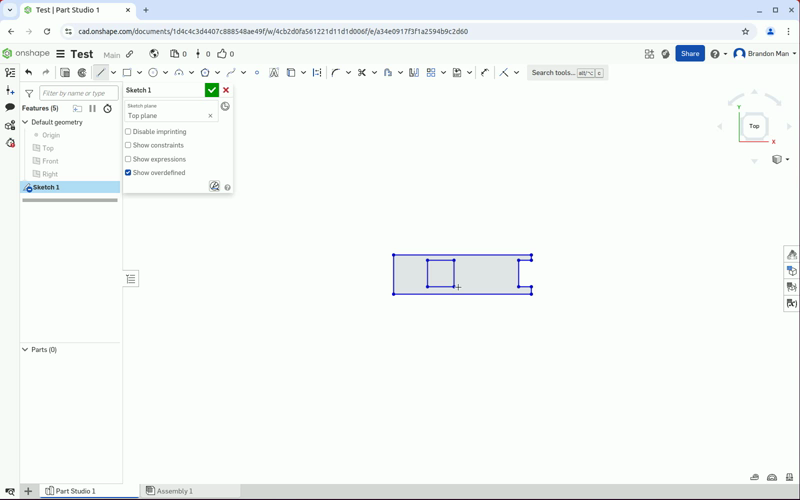
scroll(6)
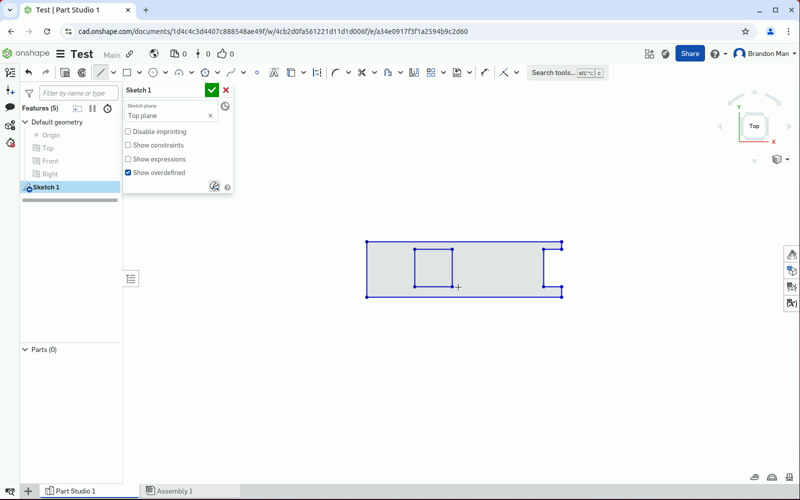
scroll(6)
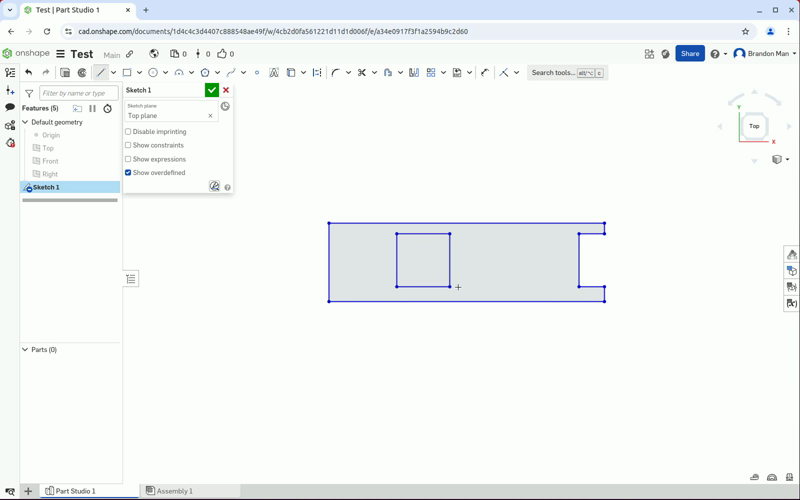
scroll(6)
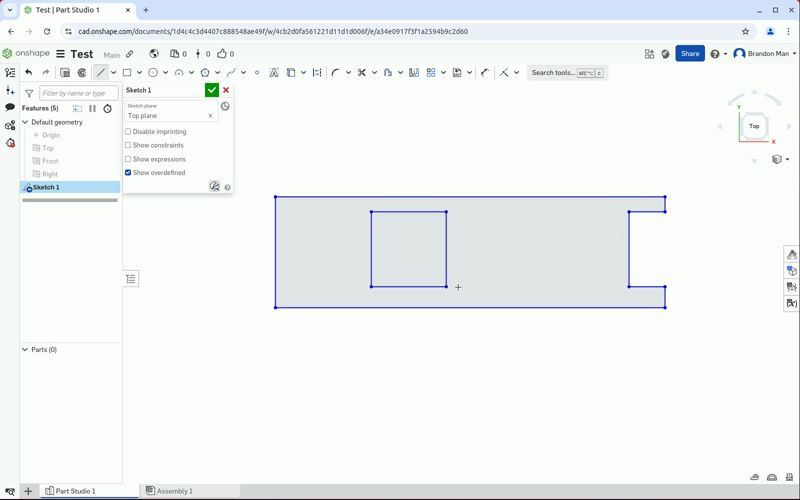
scroll(6)
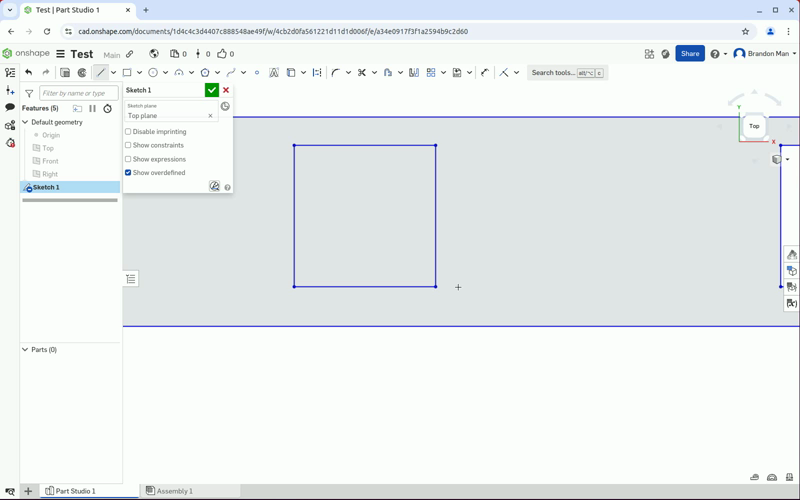
click(458, 286)
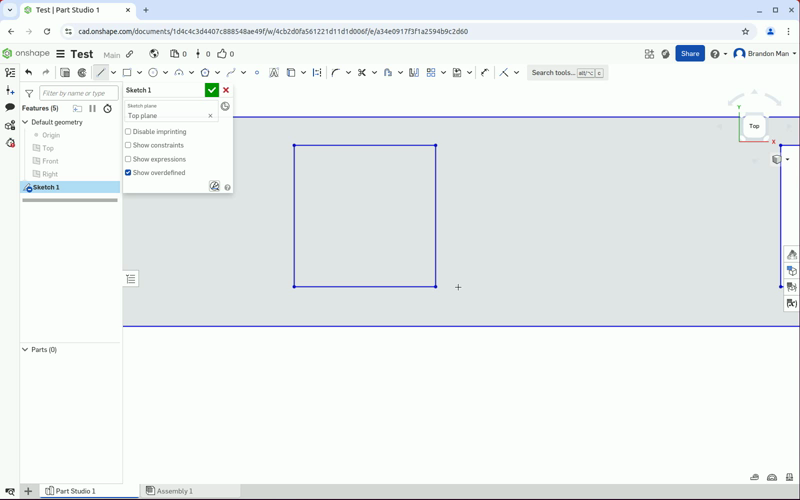
scroll(-6)
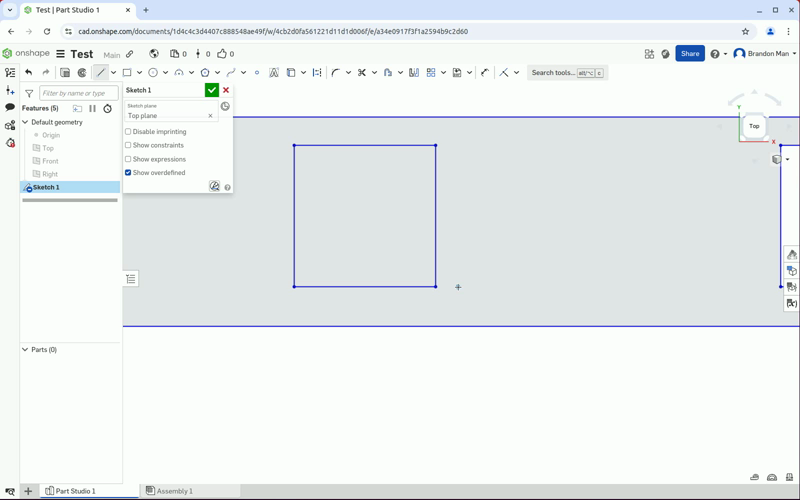
scroll(-6)
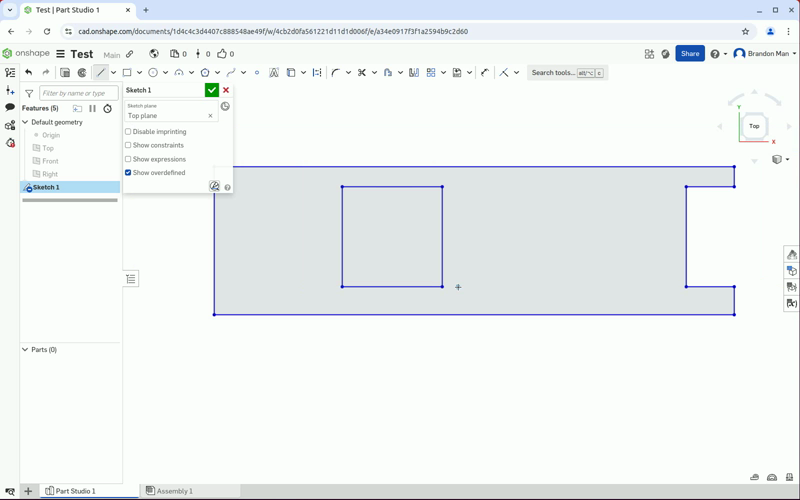
scroll(-6)
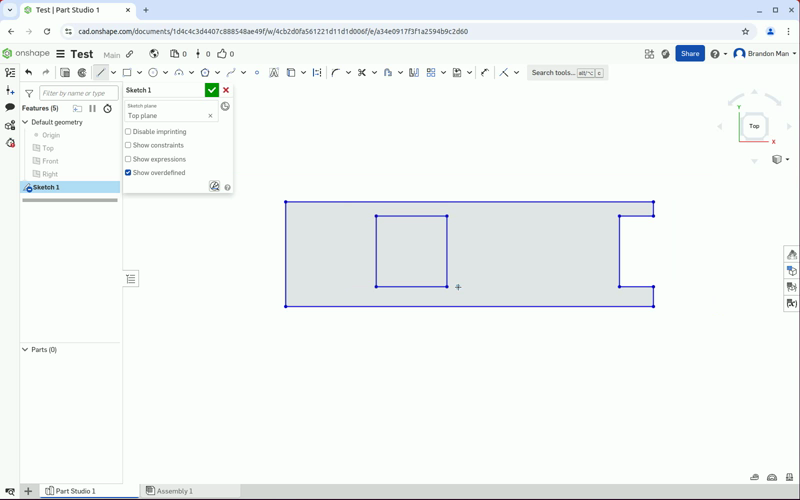
scroll(-6)
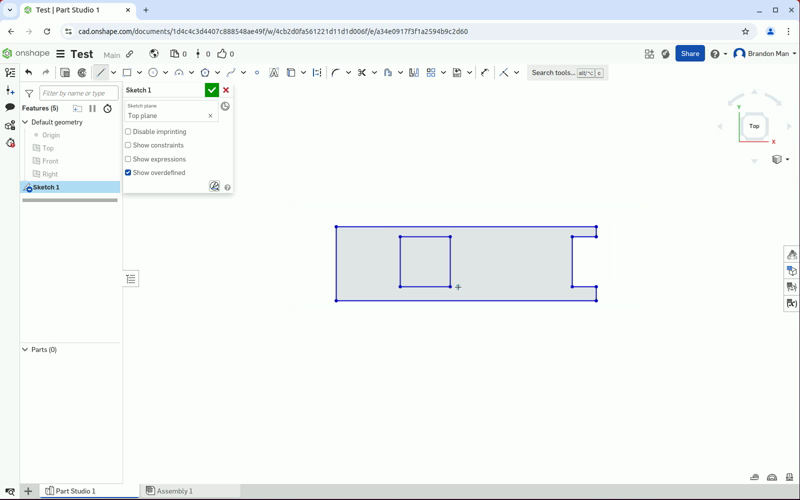
scroll(-6)
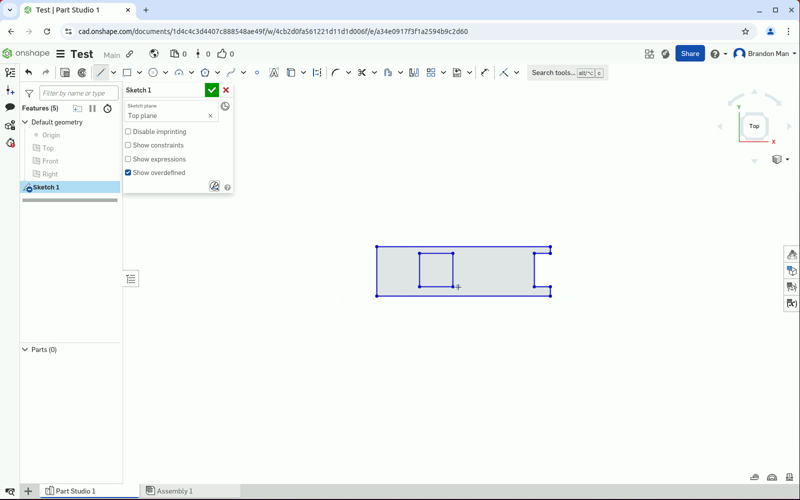
scroll(-6)
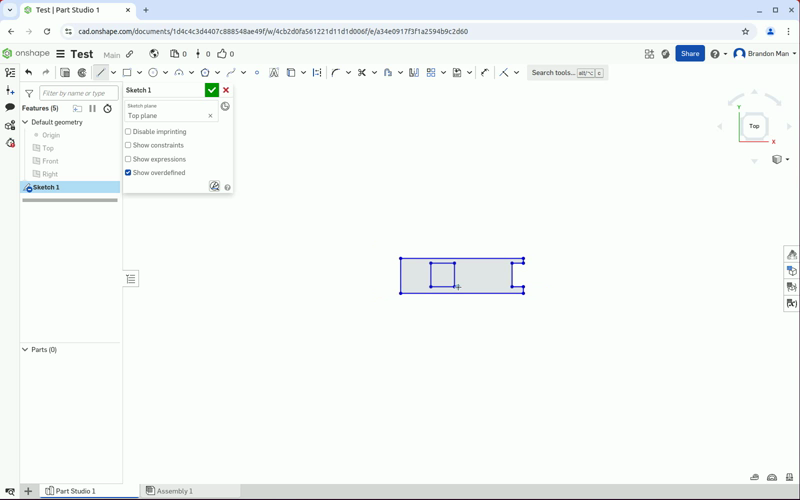
scroll(-6)
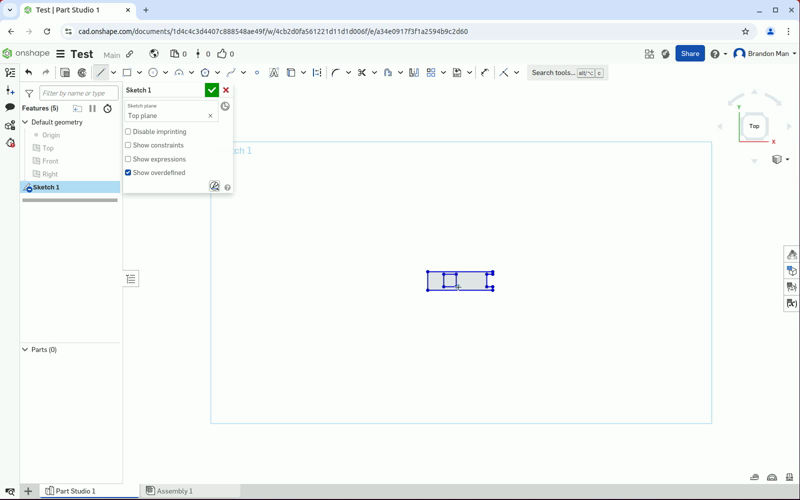
key_up(shift)
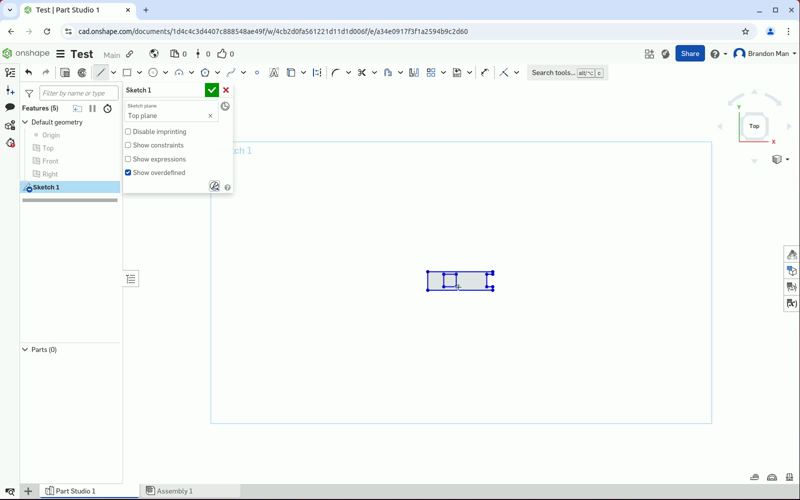
key_down(shift)
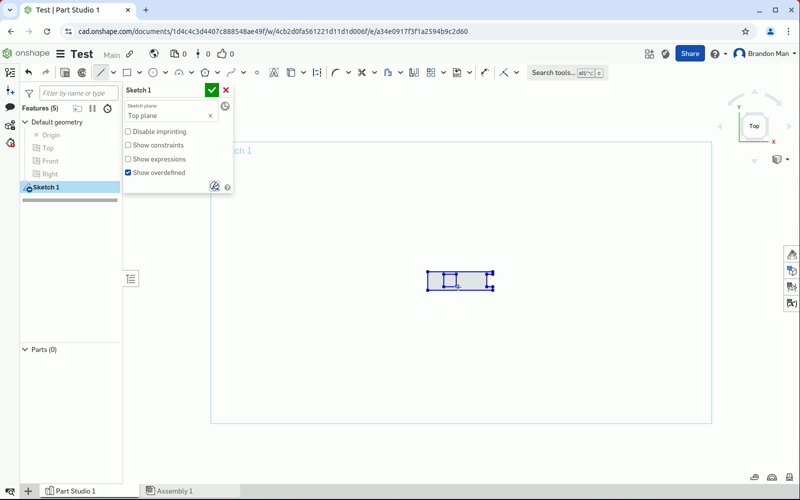
mouse_move(488, 286)
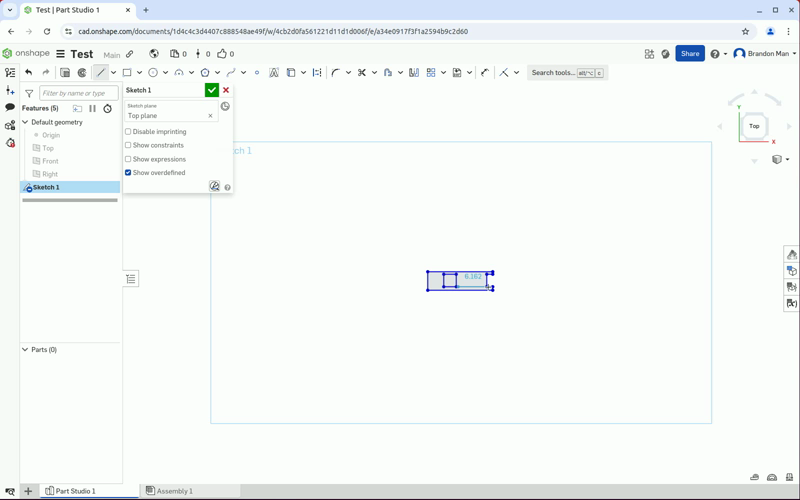
mouse_move(470, 286)
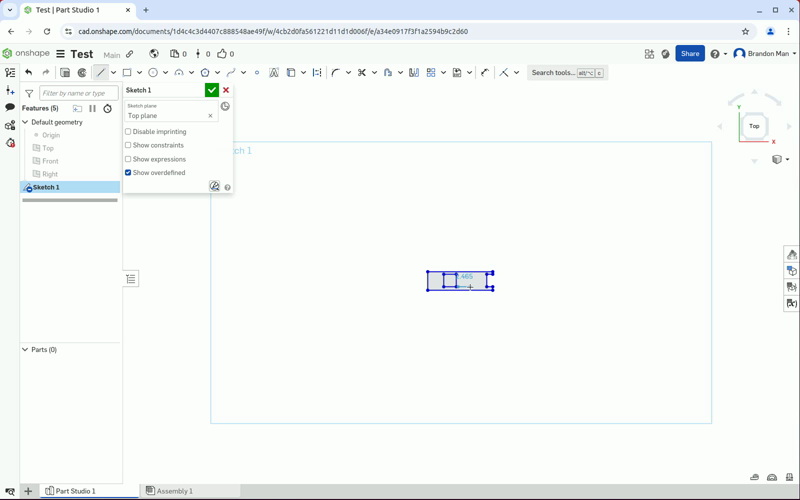
click(470, 286)
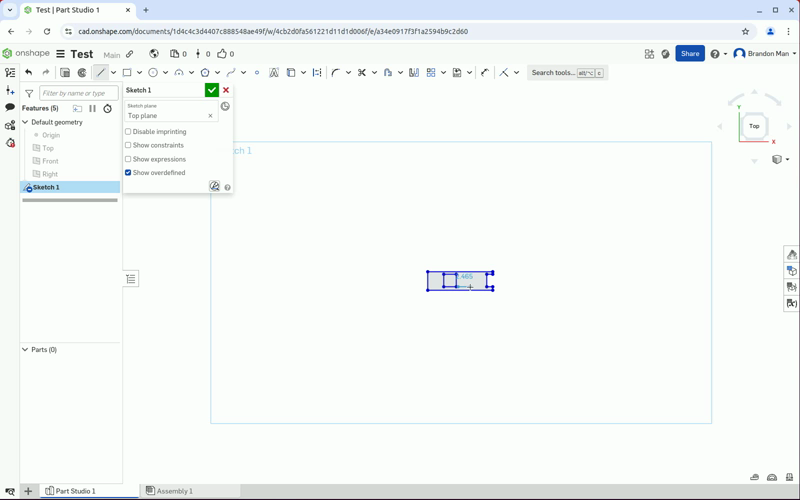
key_up(shift)
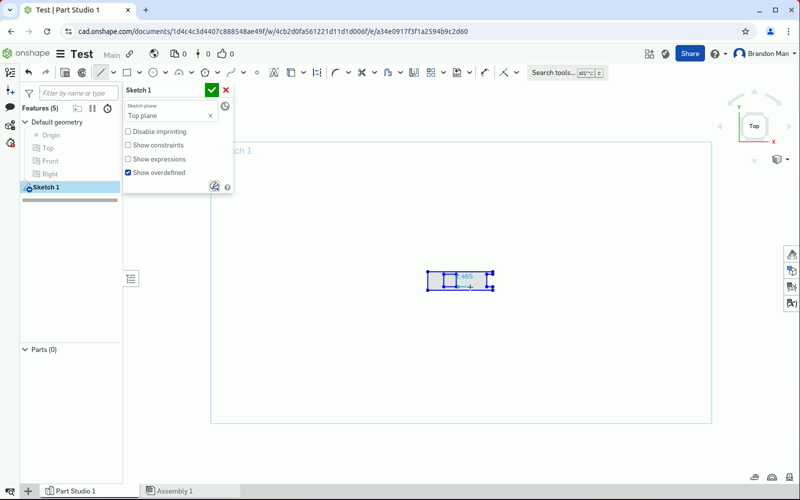
key_down(shift)
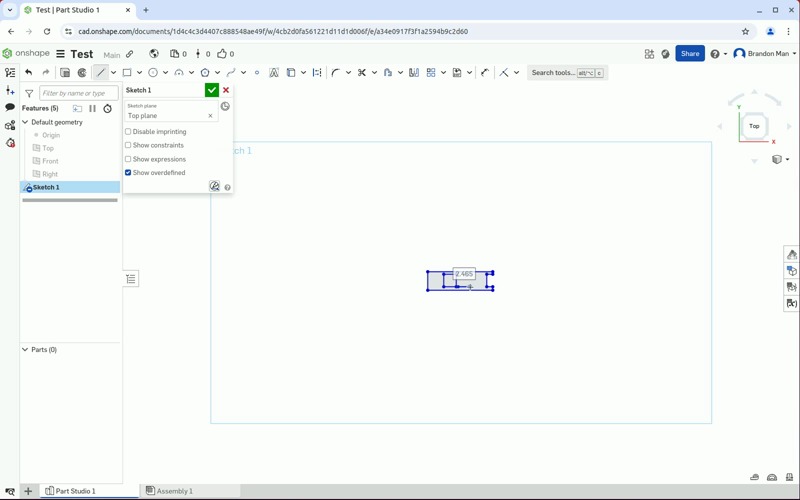
mouse_move(500, 286)
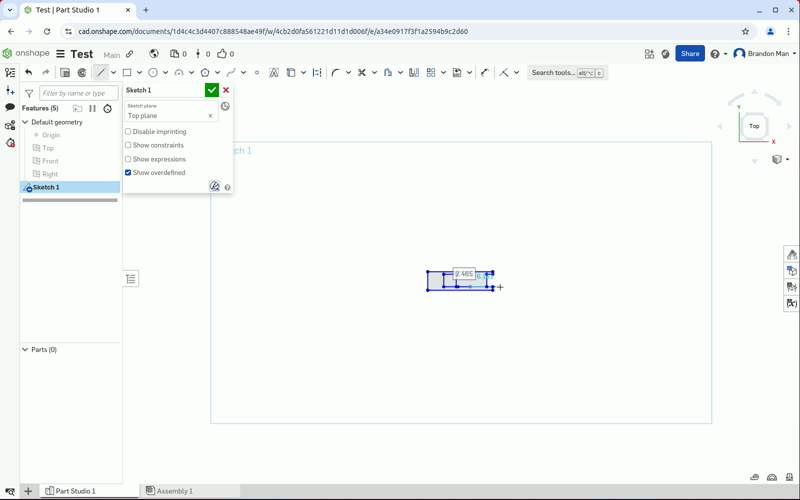
mouse_move(470, 274)
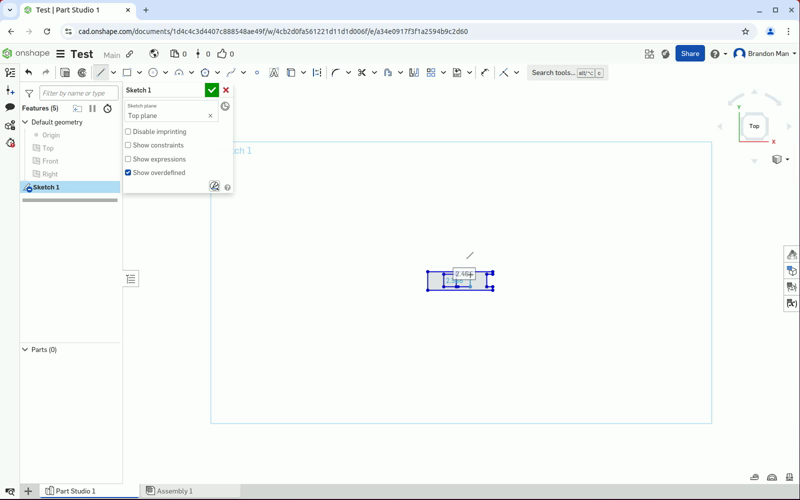
click(470, 274)
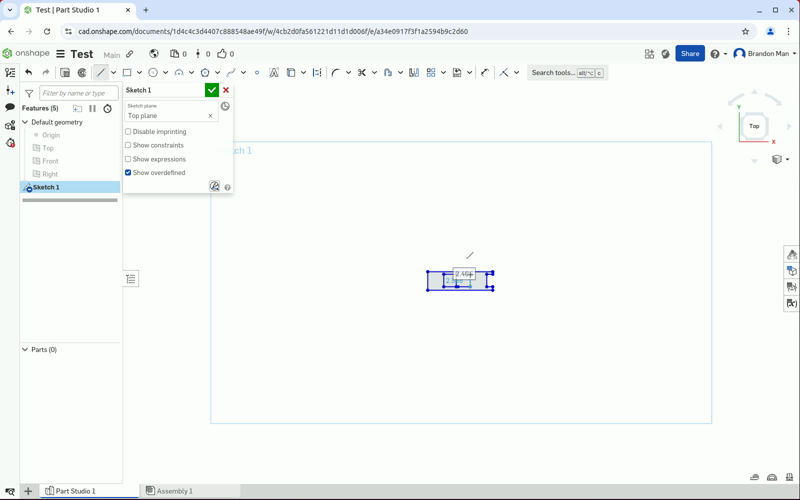
key_up(shift)
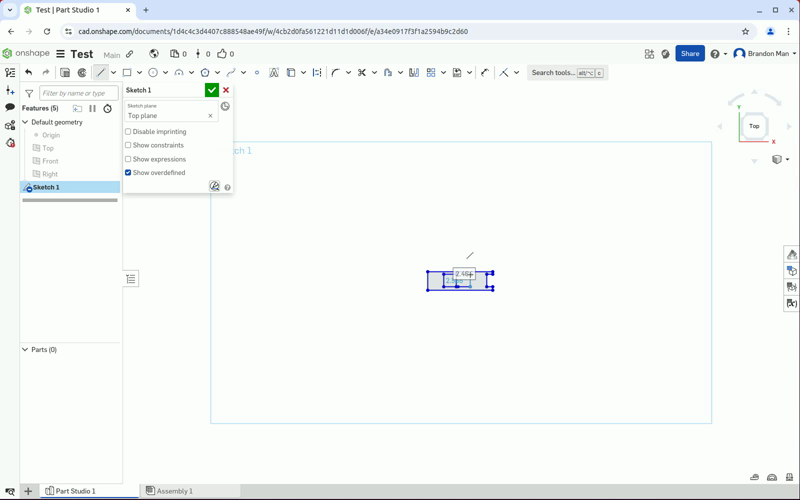
key_down(shift)
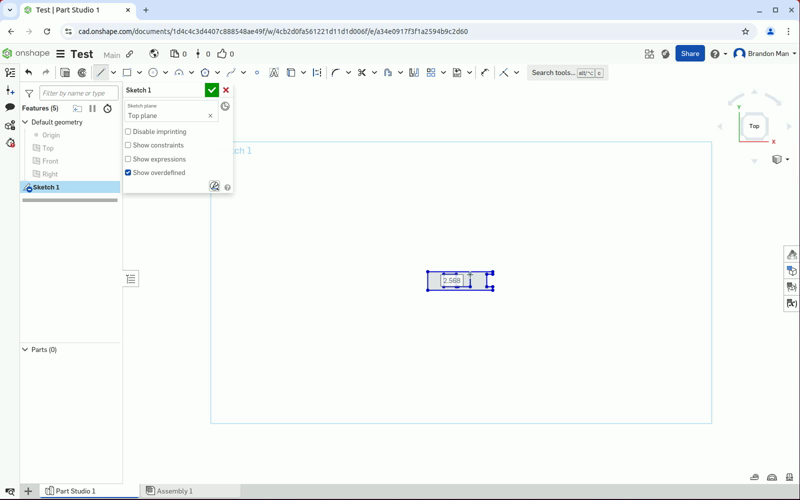
mouse_move(500, 274)
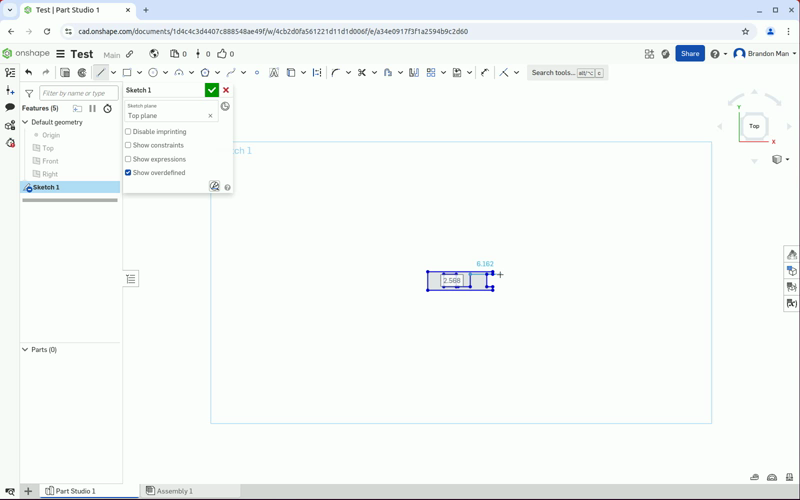
mouse_move(458, 274)
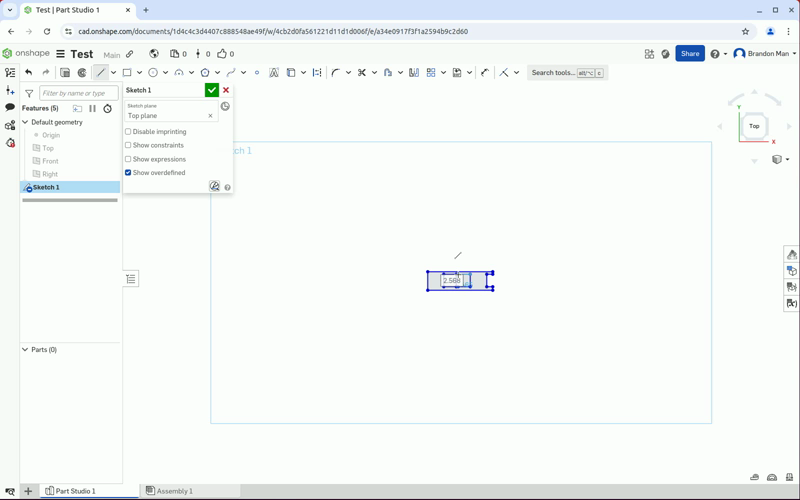
scroll(6)
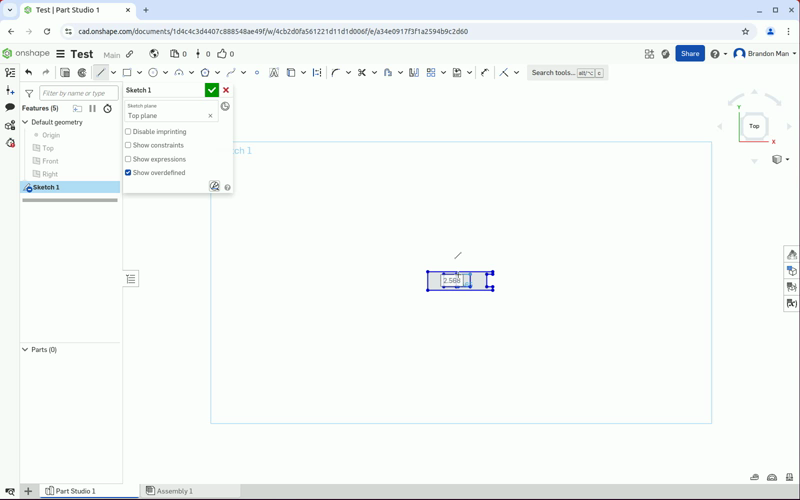
scroll(6)
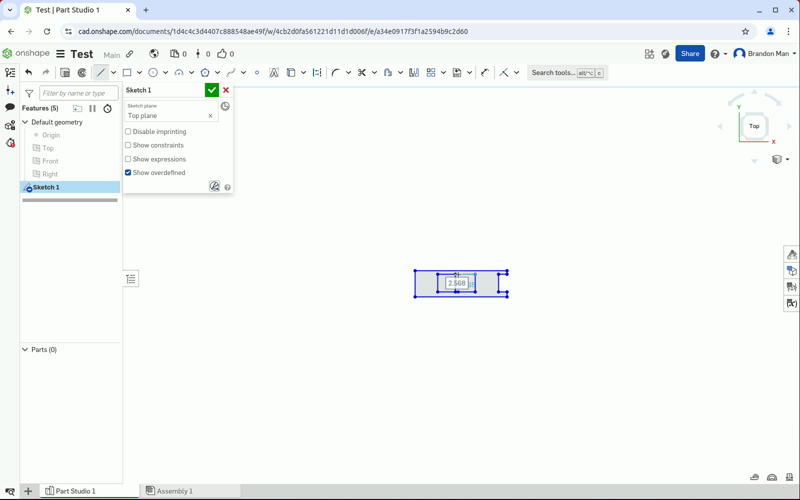
scroll(6)
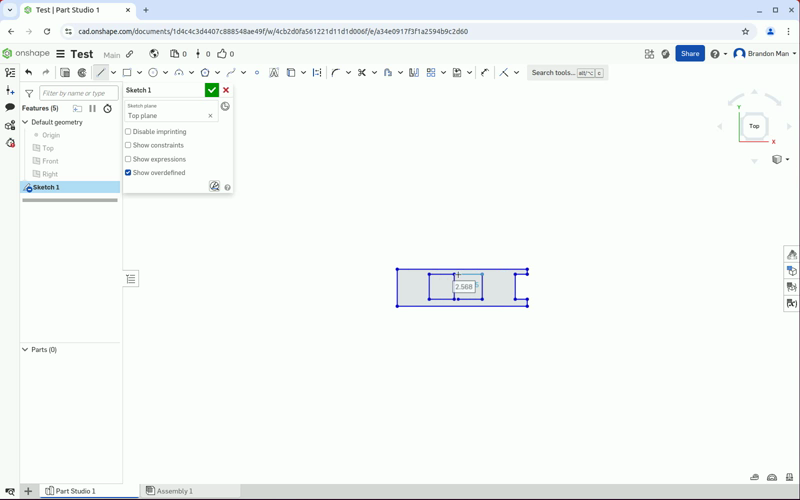
scroll(6)
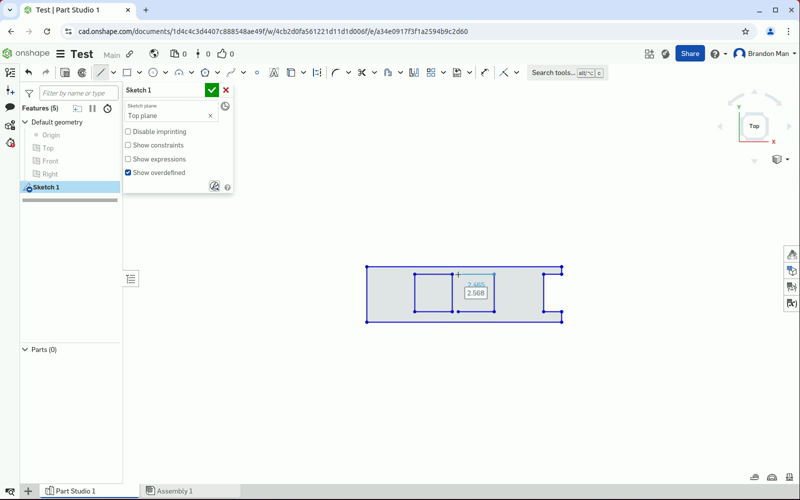
scroll(6)
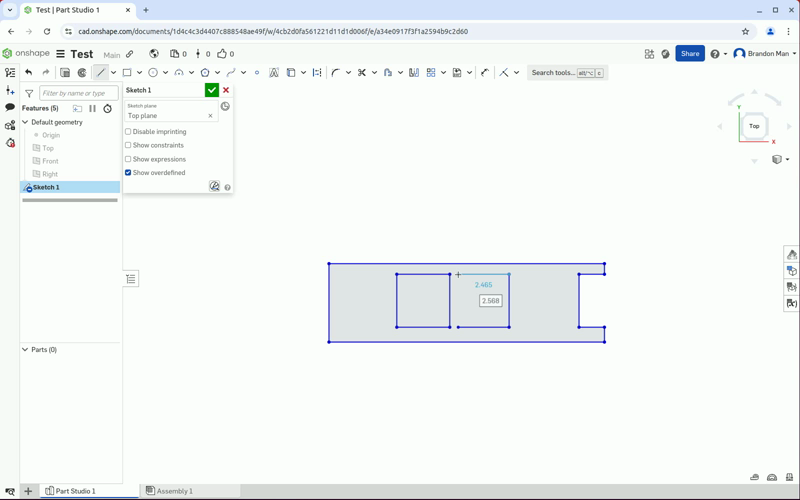
scroll(6)
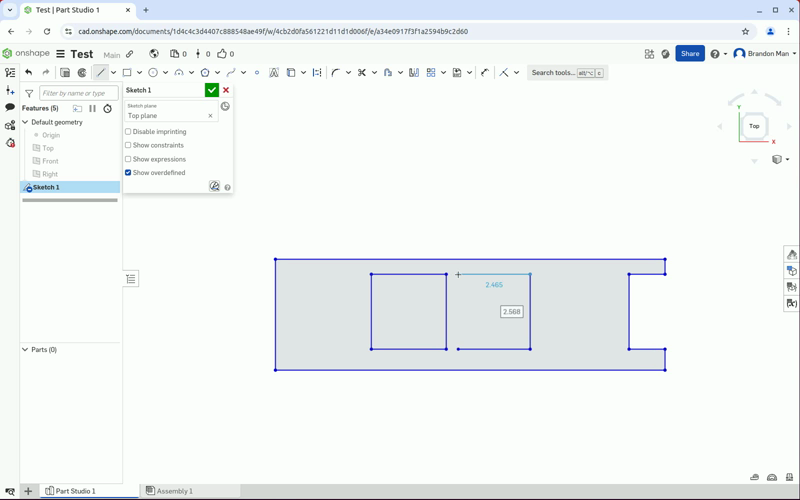
scroll(6)
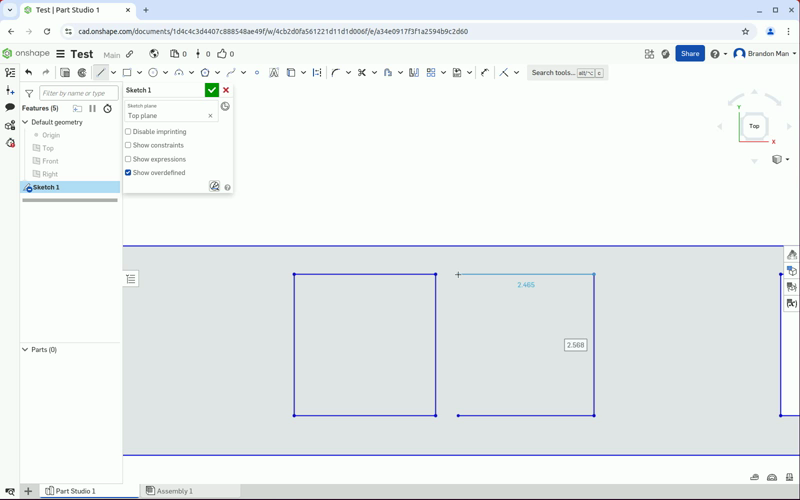
click(458, 274)
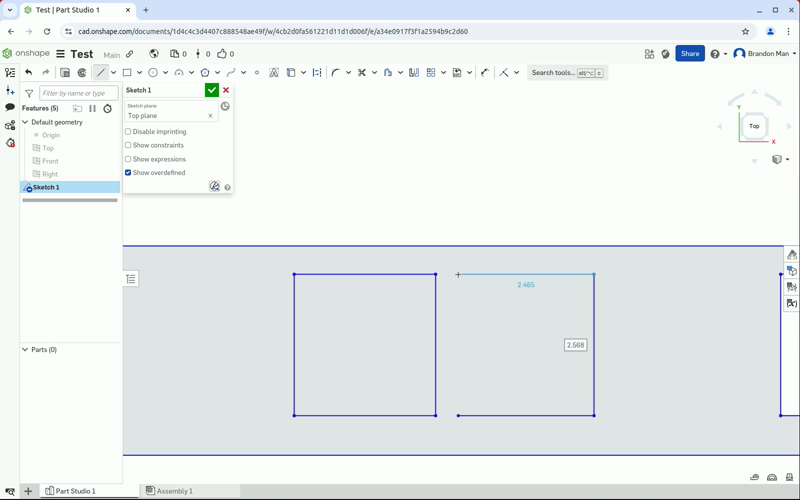
scroll(-6)
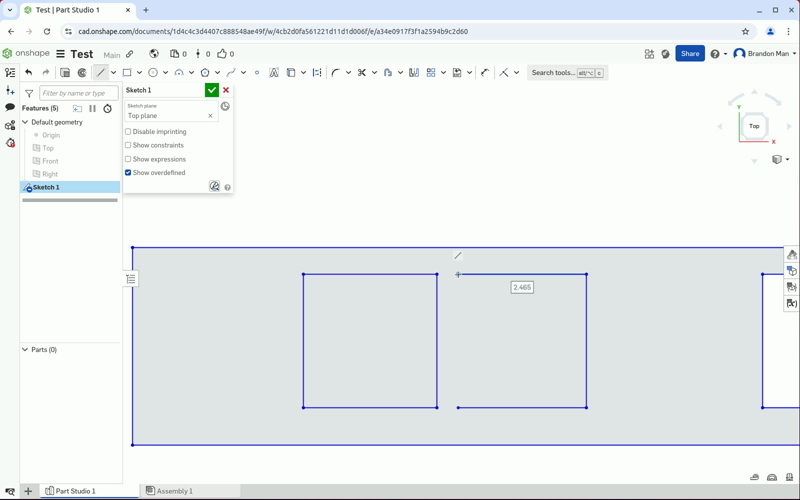
scroll(-6)
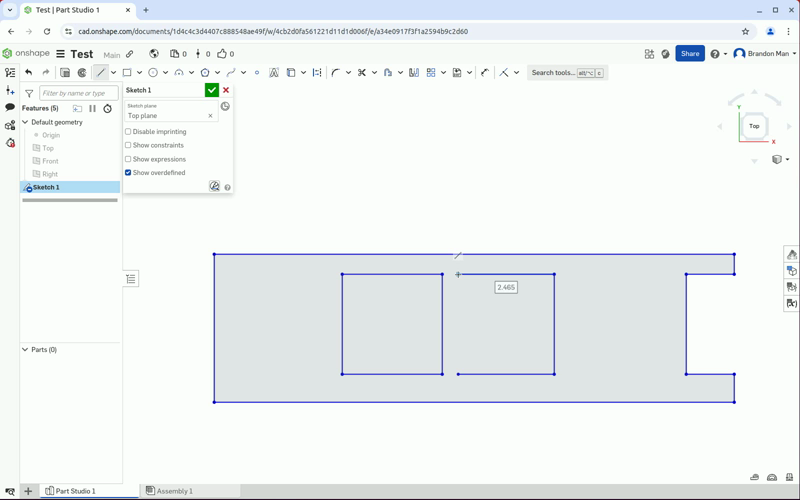
scroll(-6)
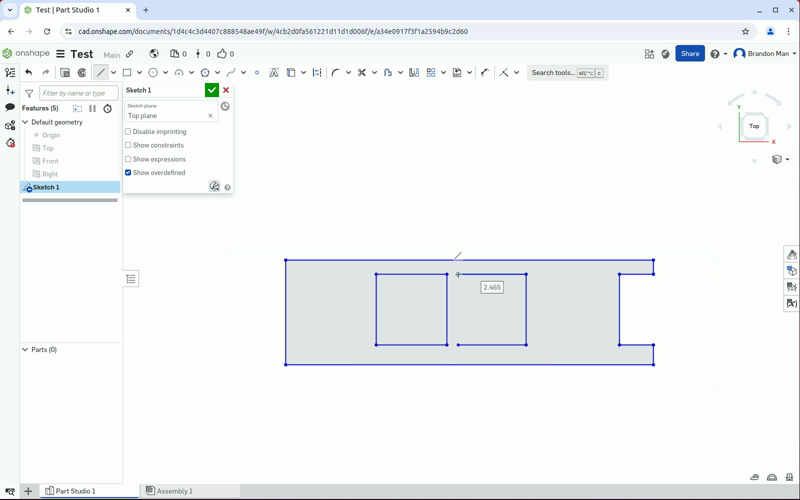
scroll(-6)
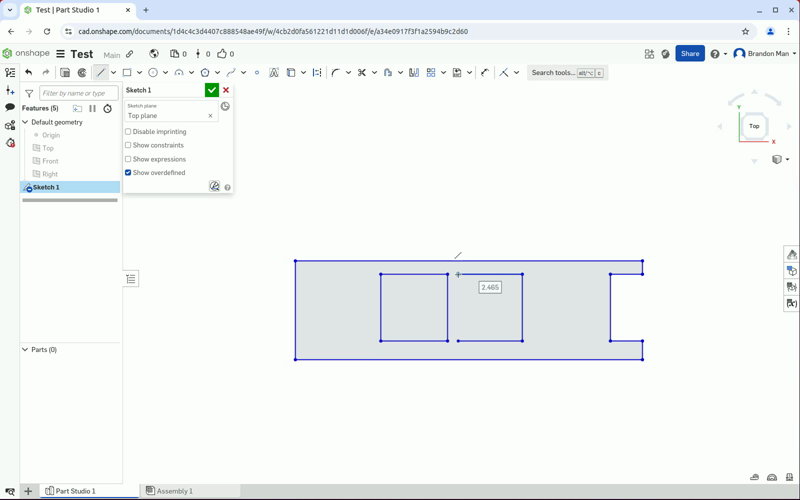
scroll(-6)
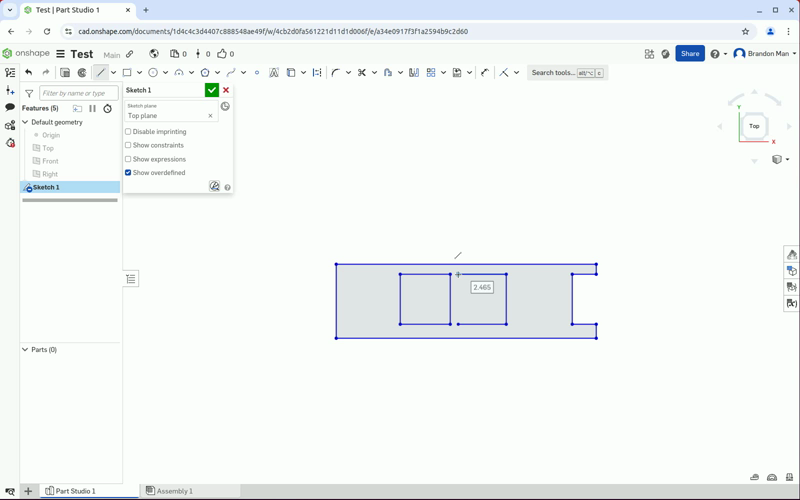
scroll(-6)
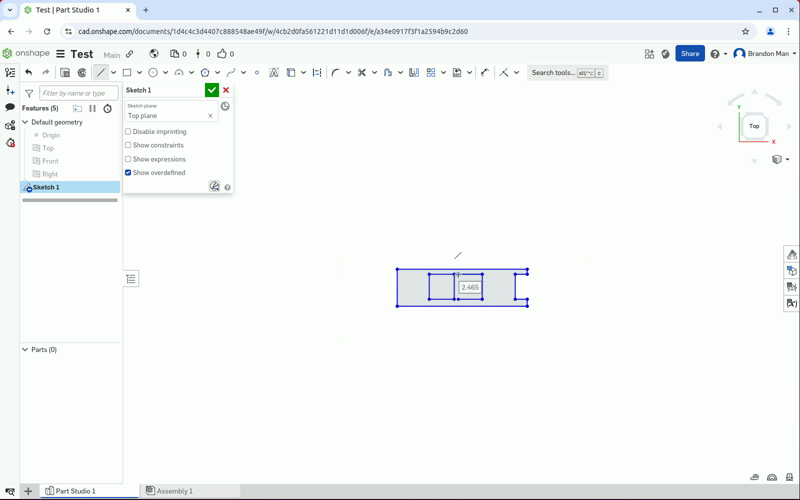
scroll(-6)
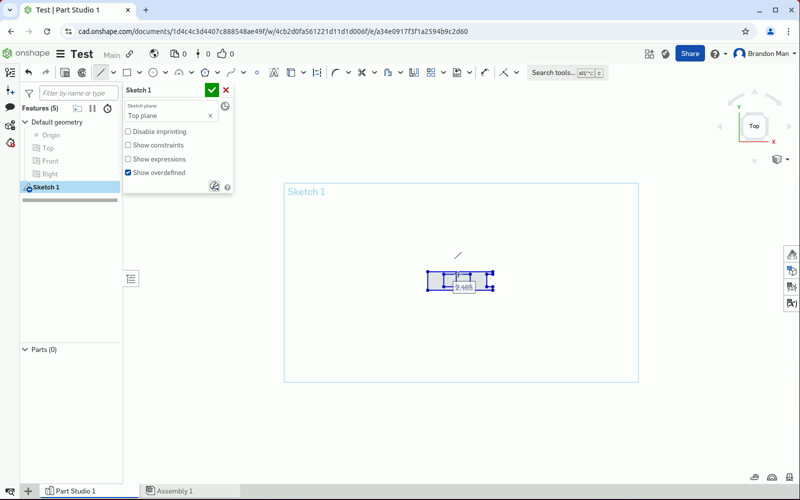
key_up(shift)
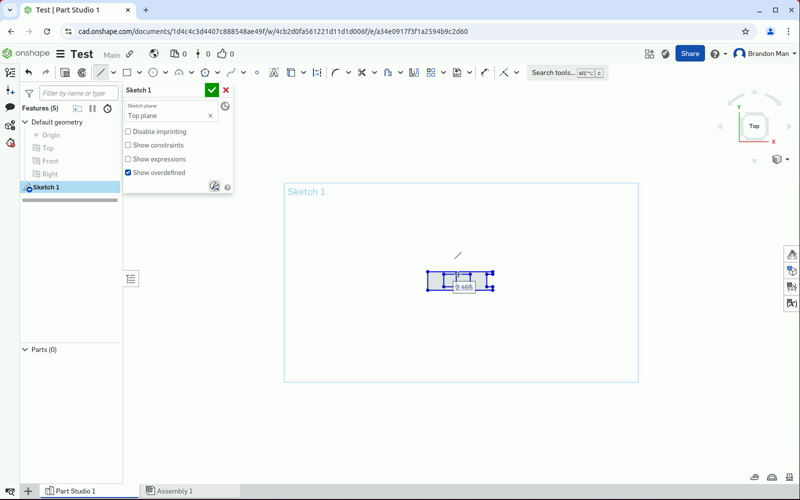
mouse_move(488, 274)
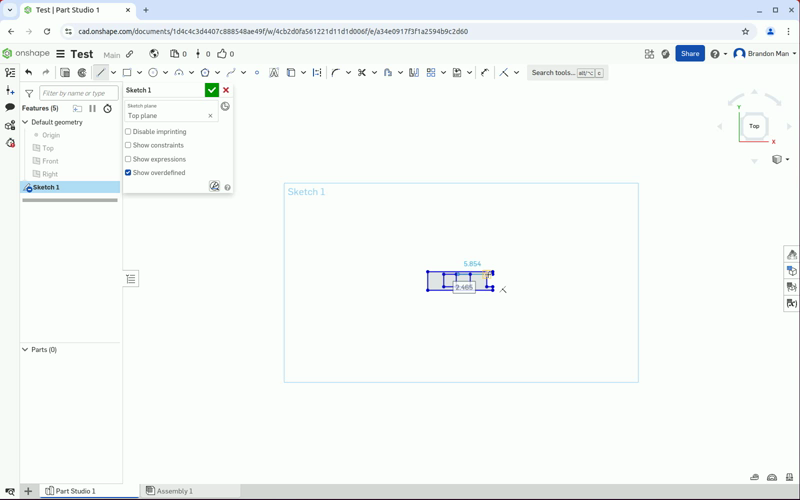
key_down(shift)
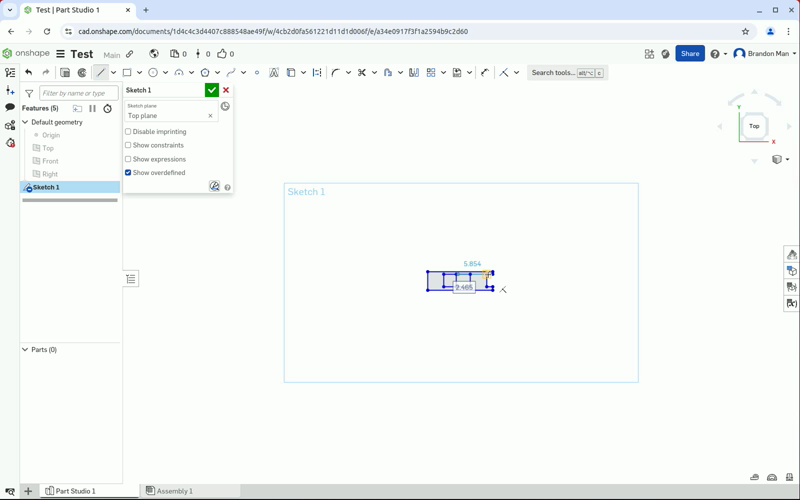
mouse_move(458, 286)
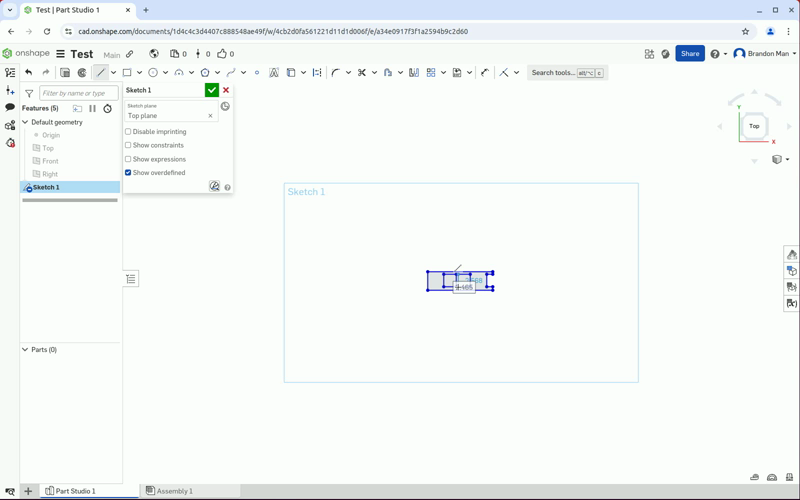
scroll(6)
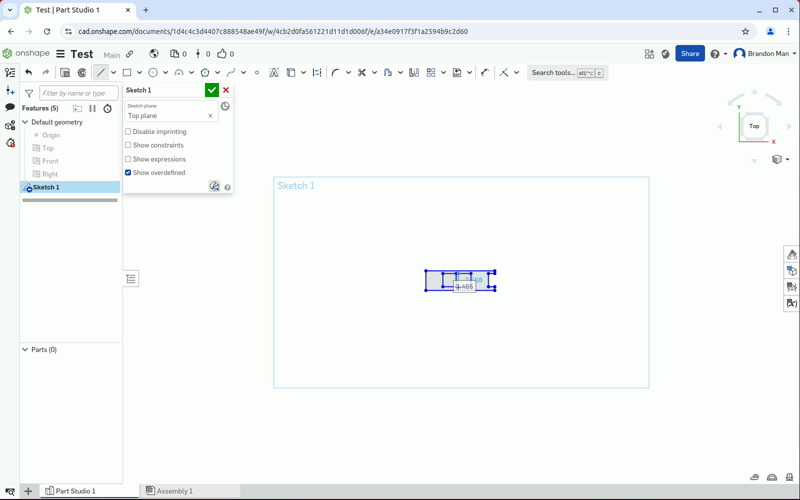
scroll(6)
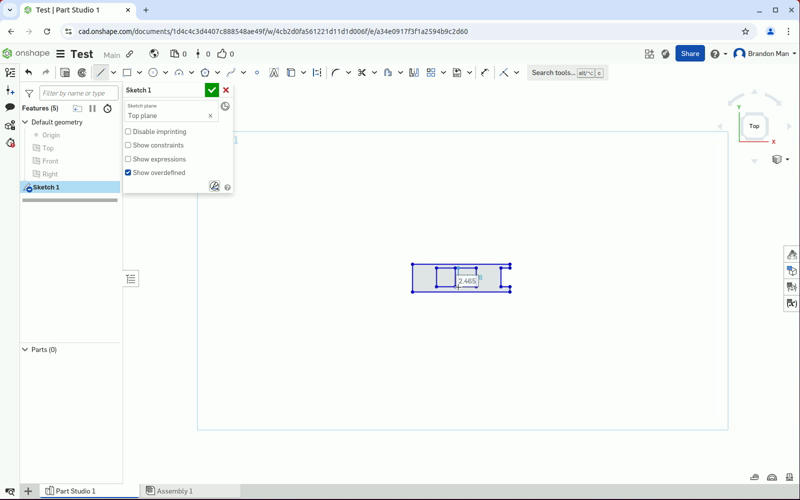
scroll(6)
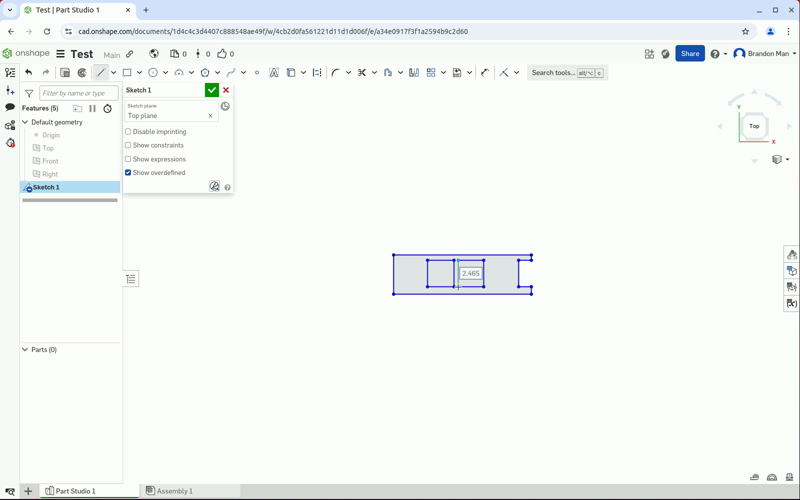
scroll(6)
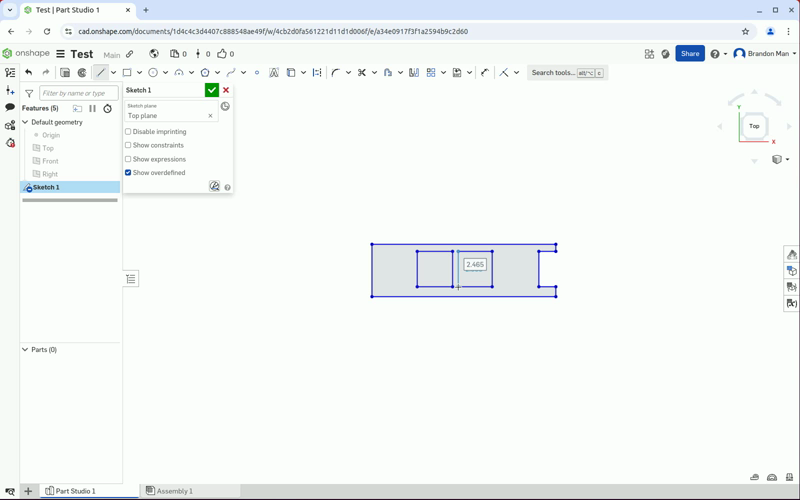
scroll(6)
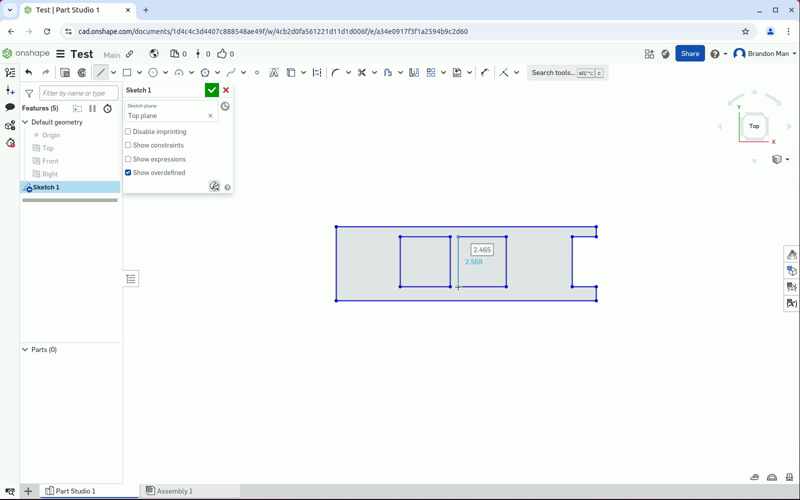
scroll(6)
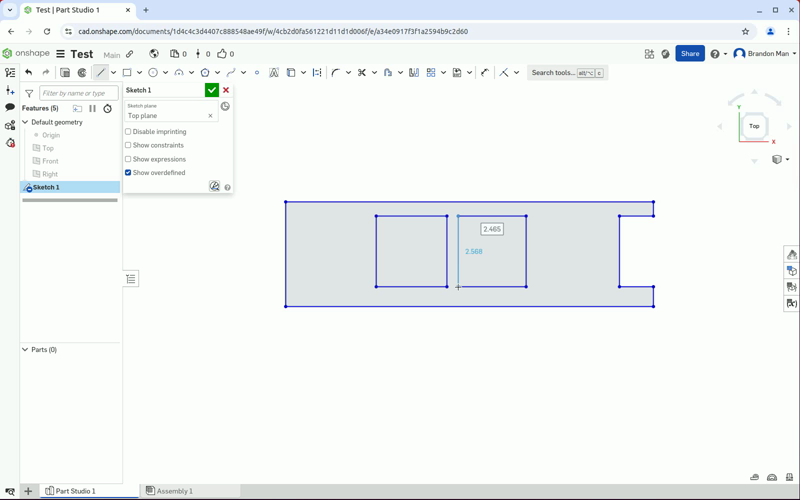
scroll(6)
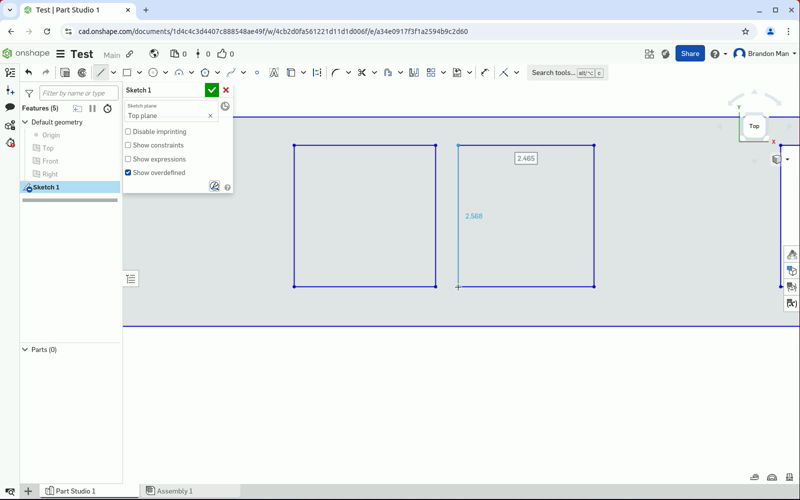
key_up(shift)
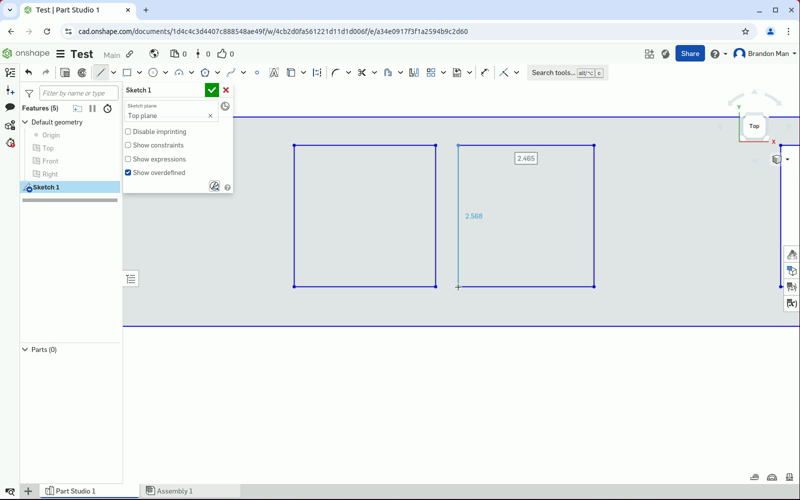
click(458, 286)
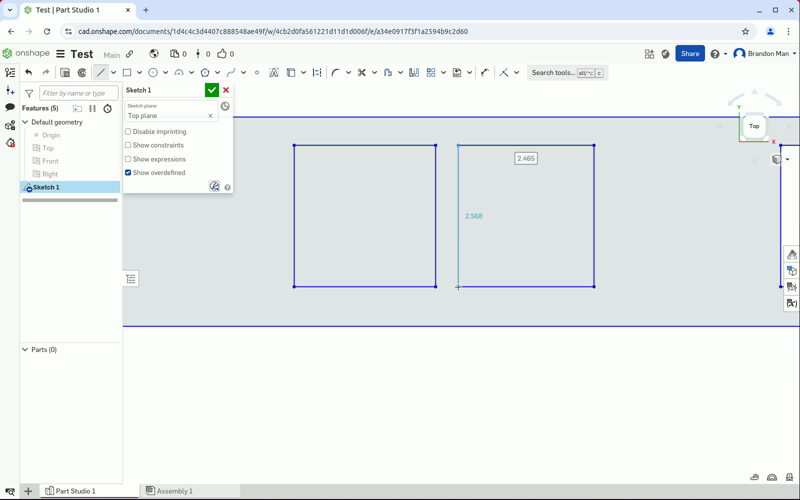
scroll(-6)
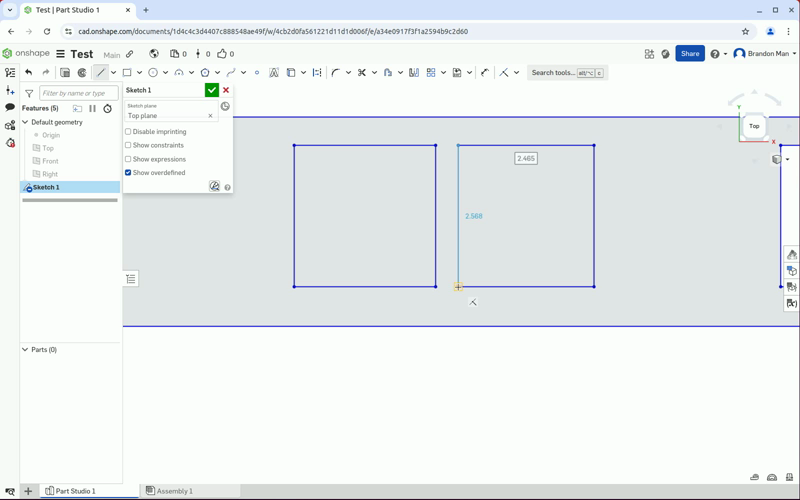
scroll(-6)
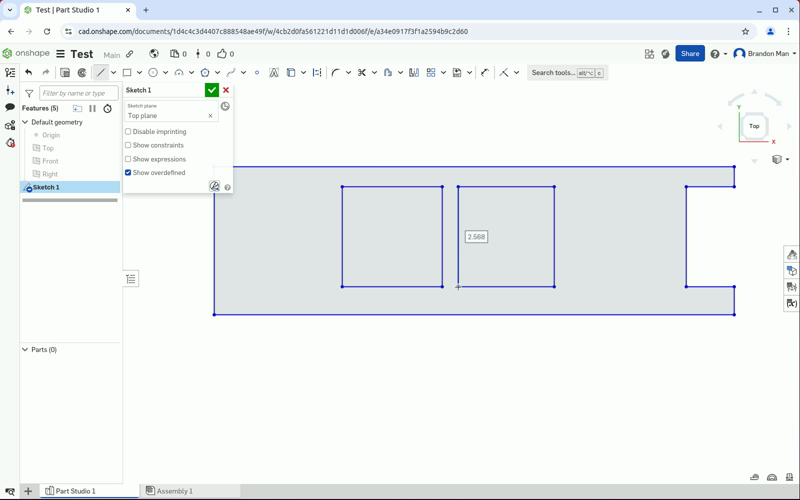
scroll(-6)
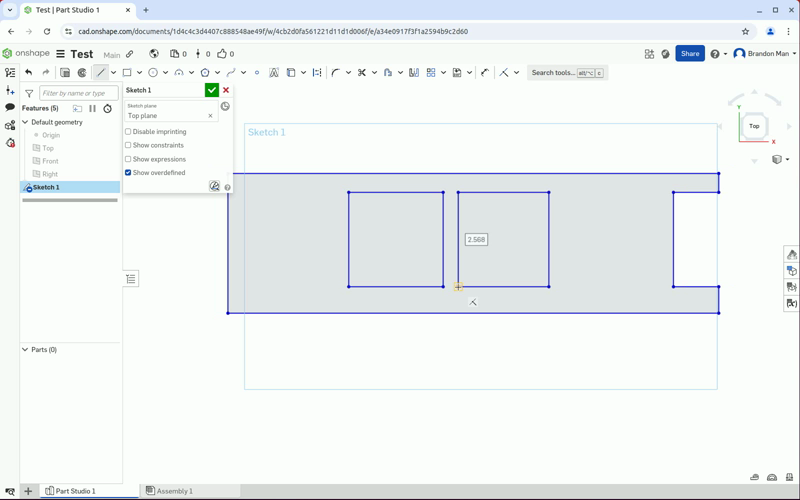
scroll(-6)
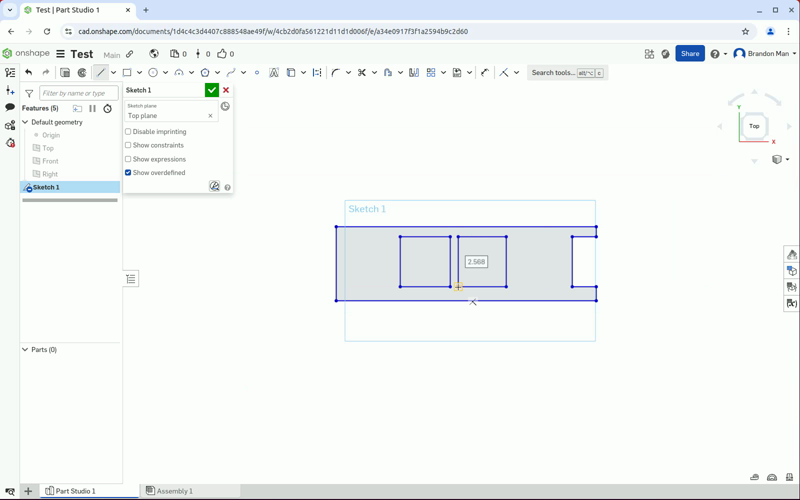
scroll(-6)
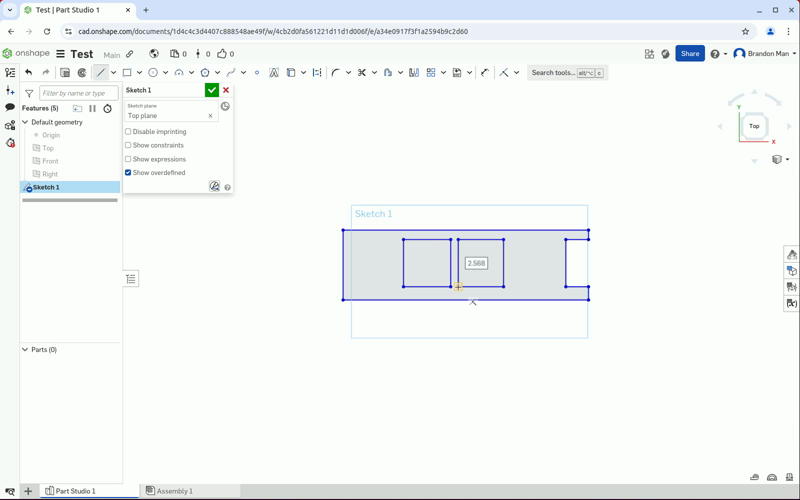
scroll(-6)
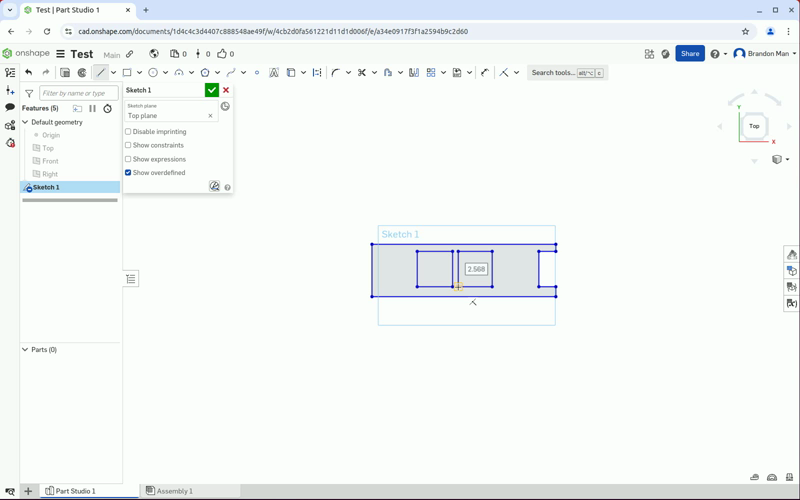
scroll(-6)
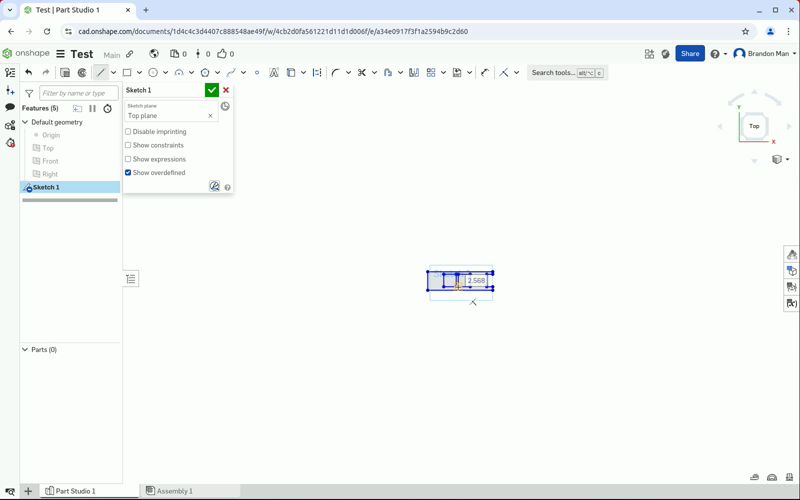
key(esc)
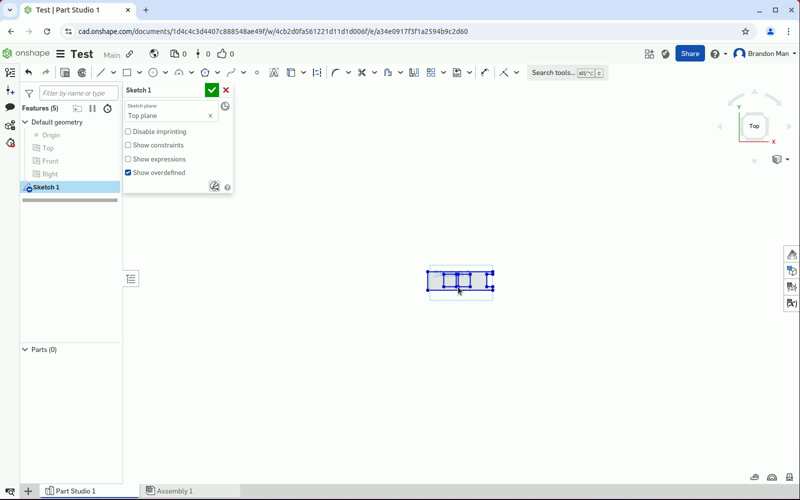
key(l)
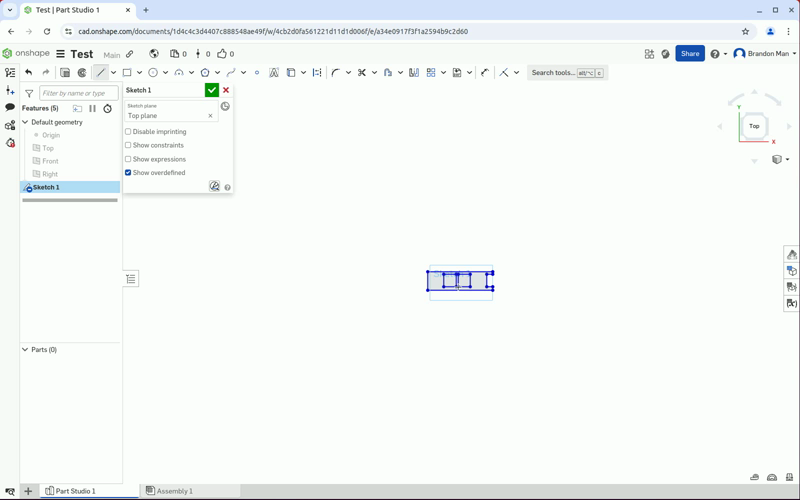
key_down(shift)
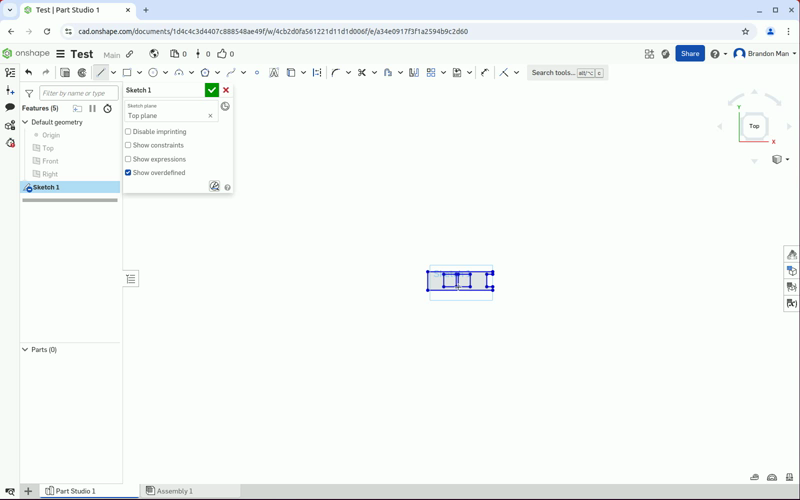
mouse_move(472, 286)
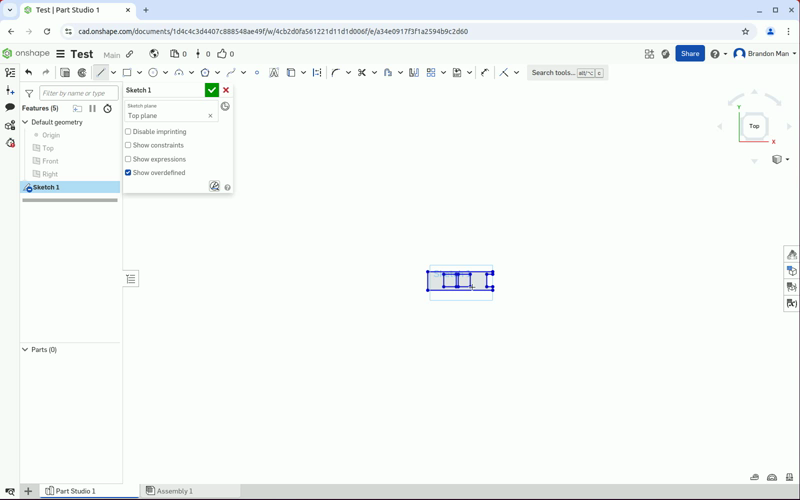
scroll(6)
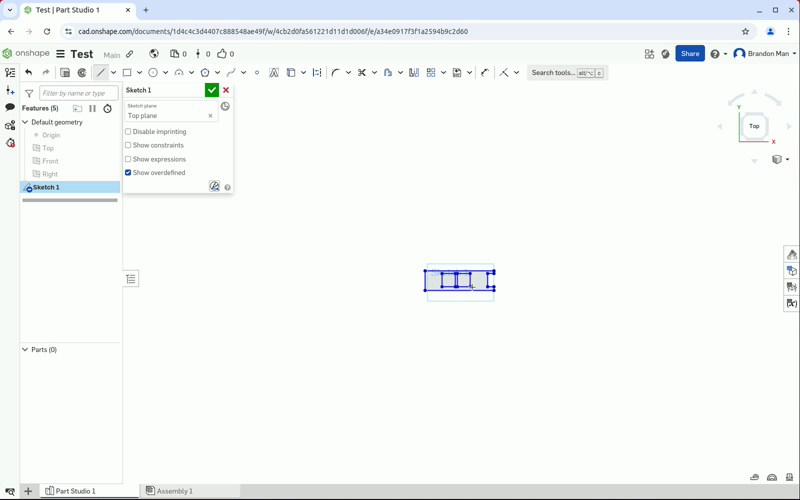
scroll(6)
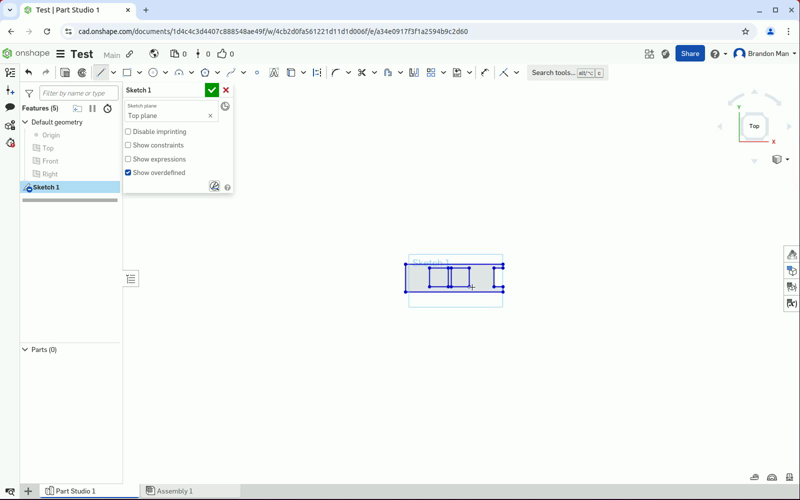
scroll(6)
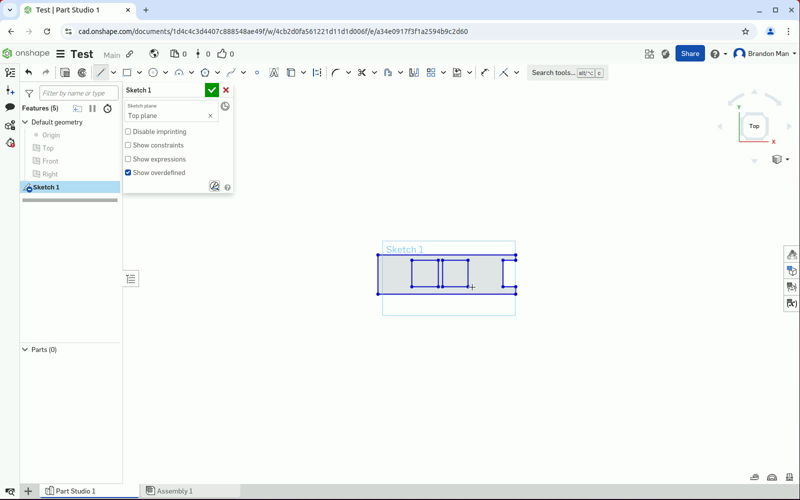
scroll(6)
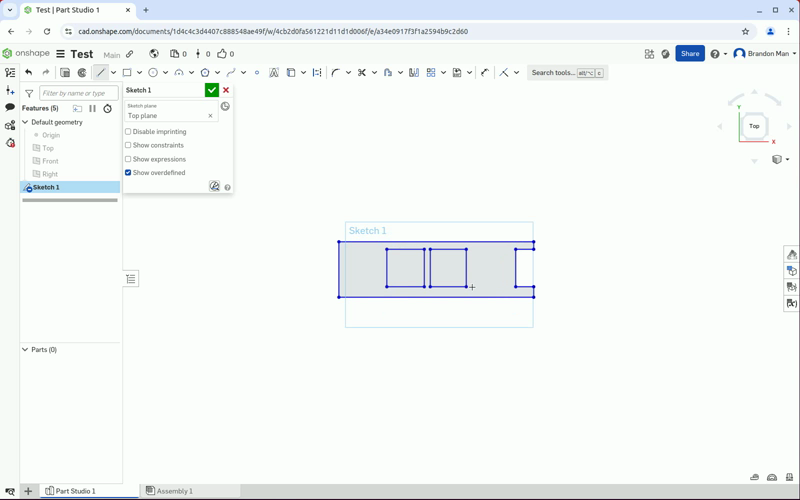
scroll(6)
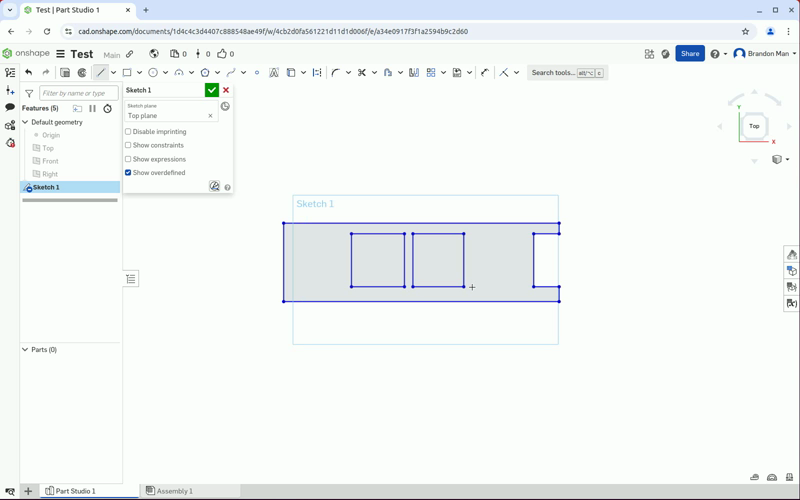
scroll(6)
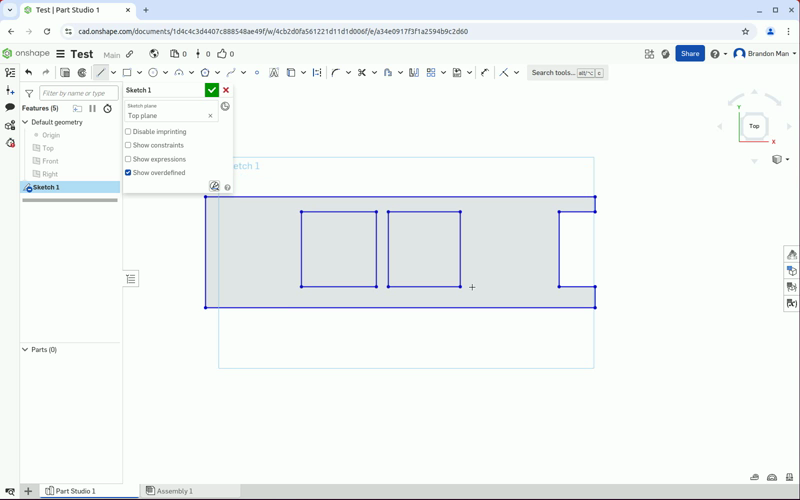
scroll(6)
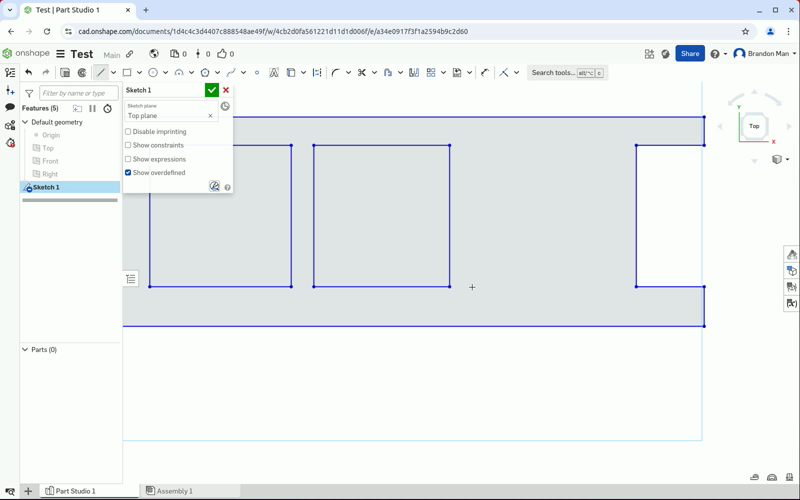
click(472, 286)
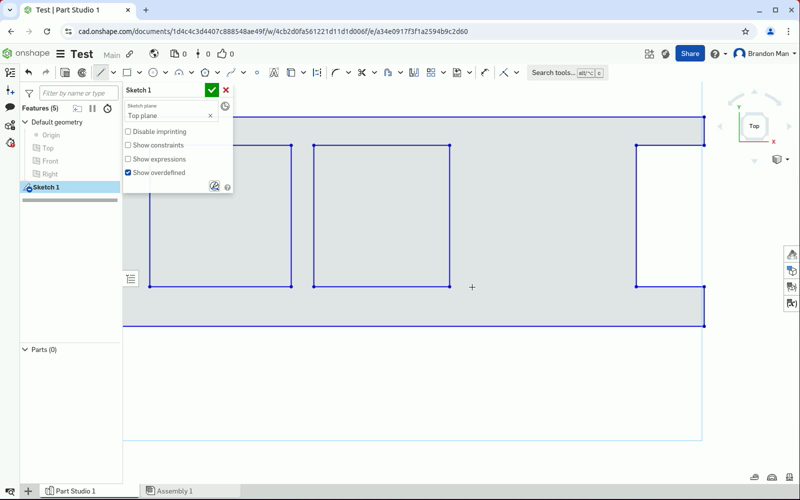
scroll(-6)
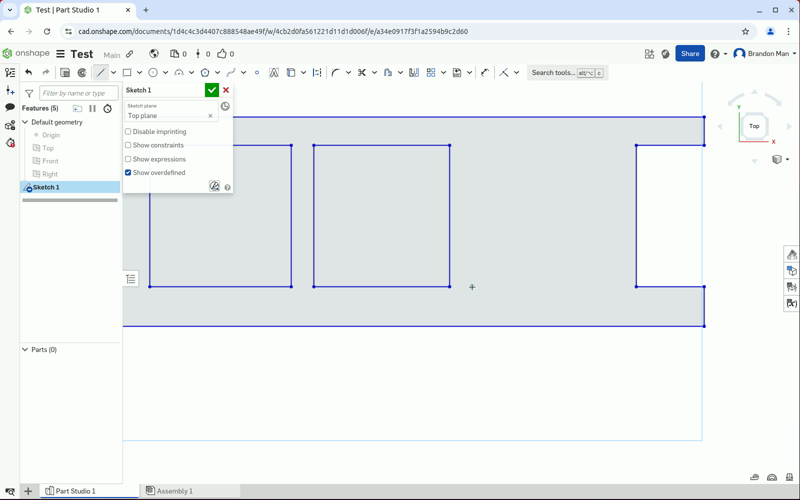
scroll(-6)
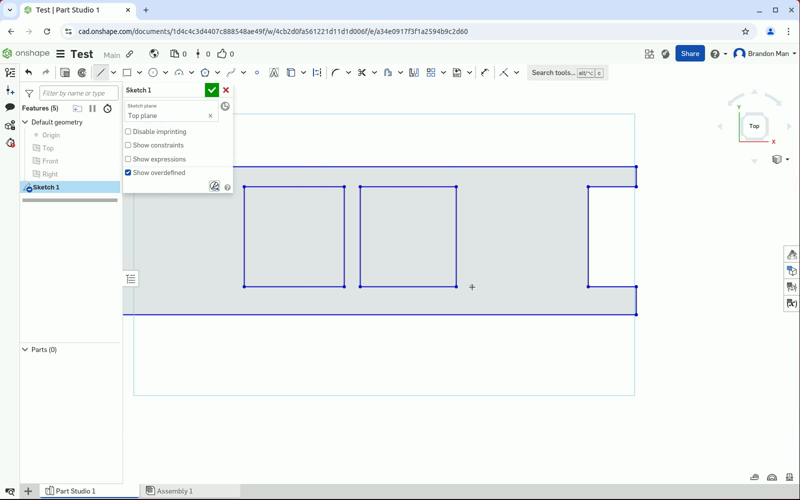
scroll(-6)
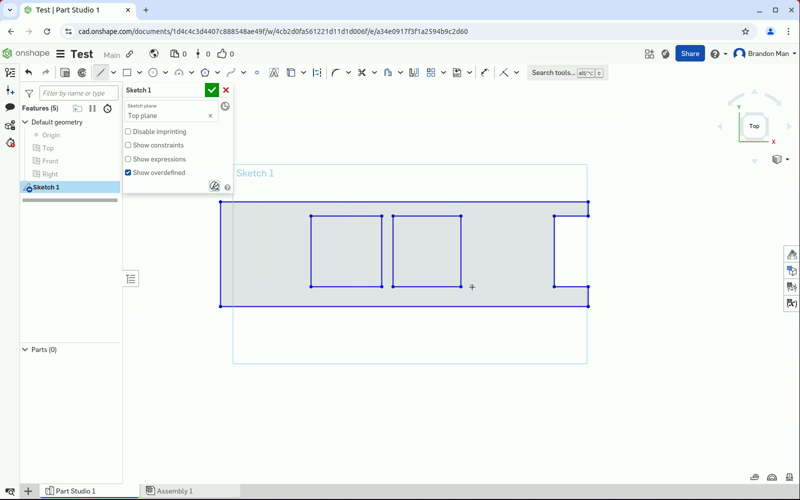
scroll(-6)
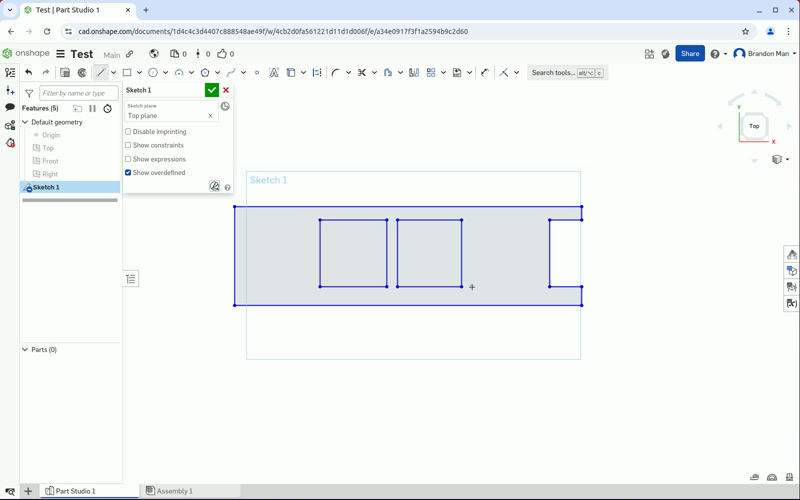
scroll(-6)
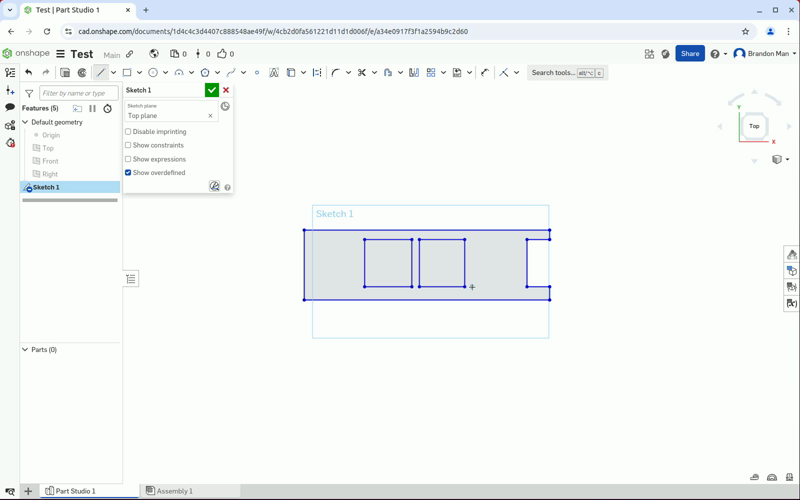
scroll(-6)
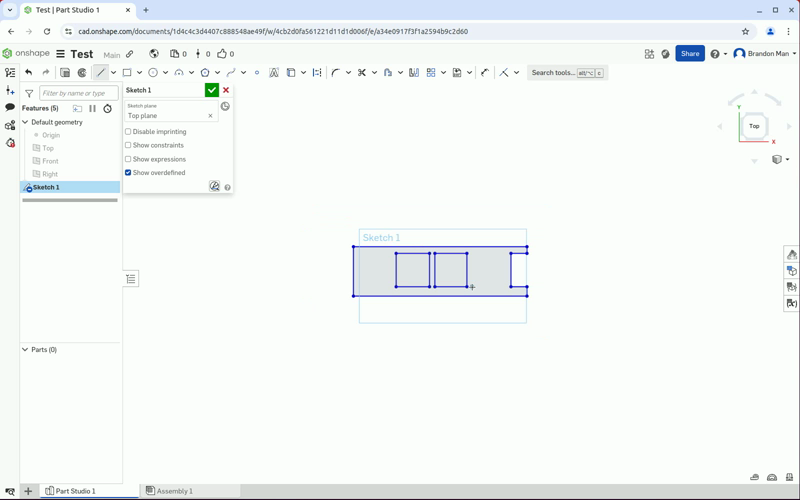
scroll(-6)
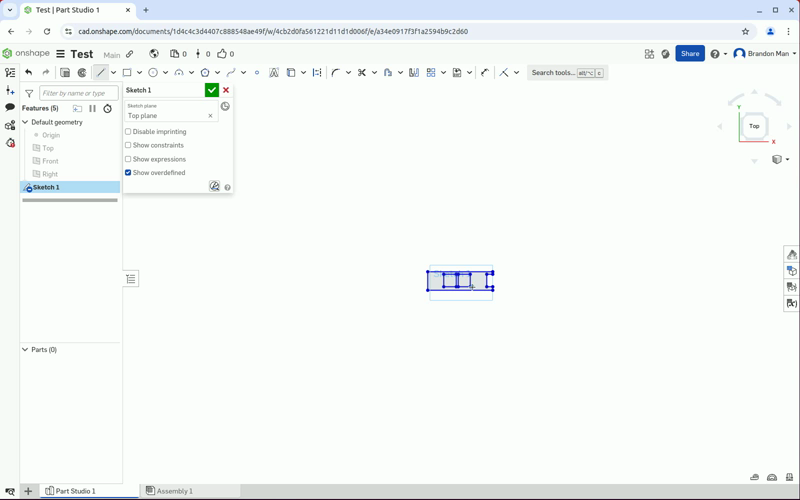
key_up(shift)
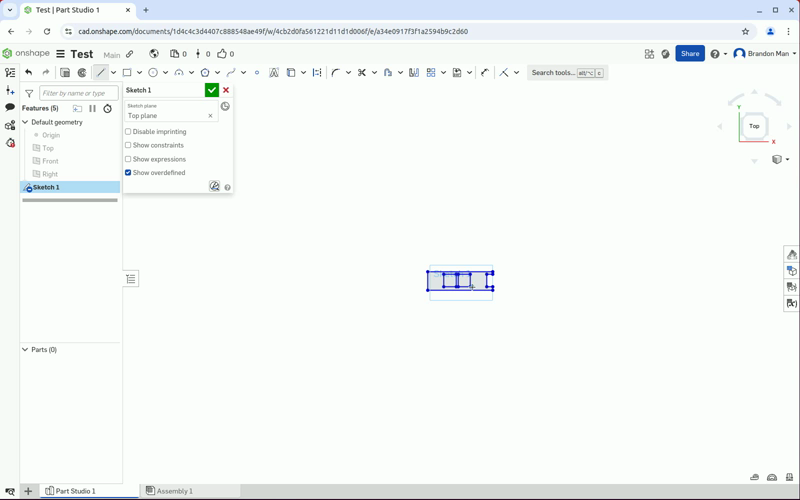
key_down(shift)
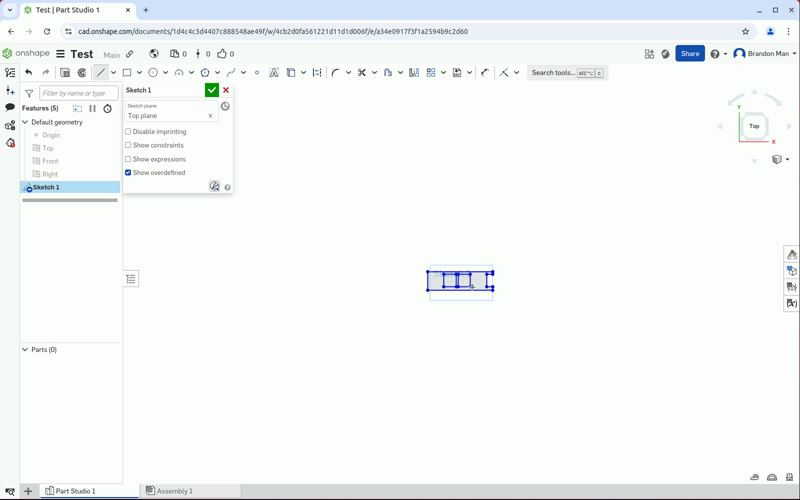
mouse_move(502, 286)
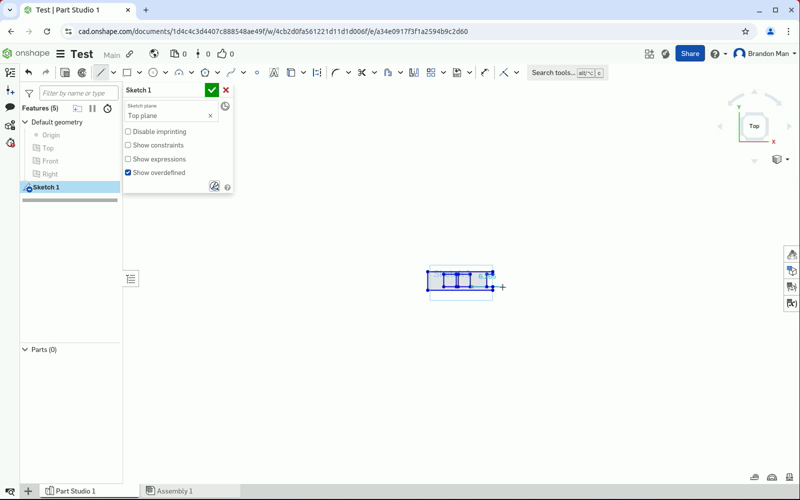
mouse_move(484, 286)
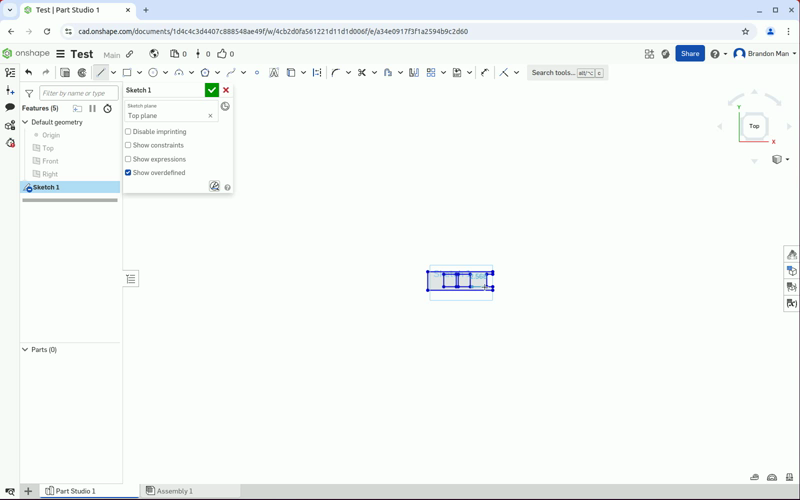
scroll(6)
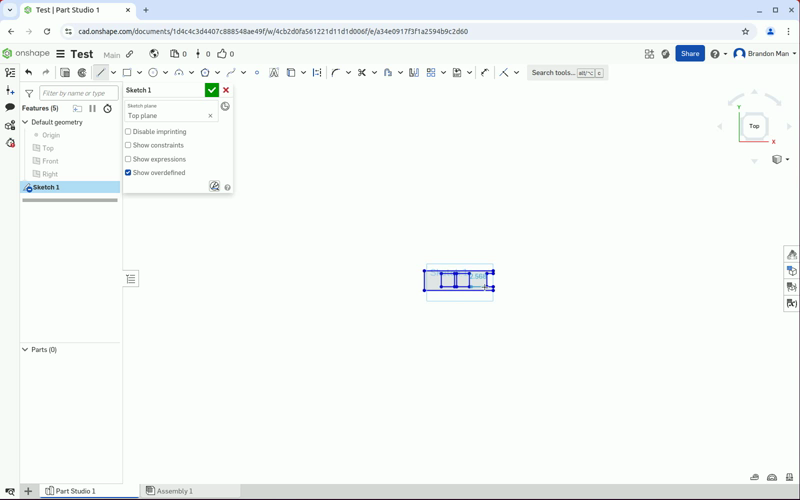
scroll(6)
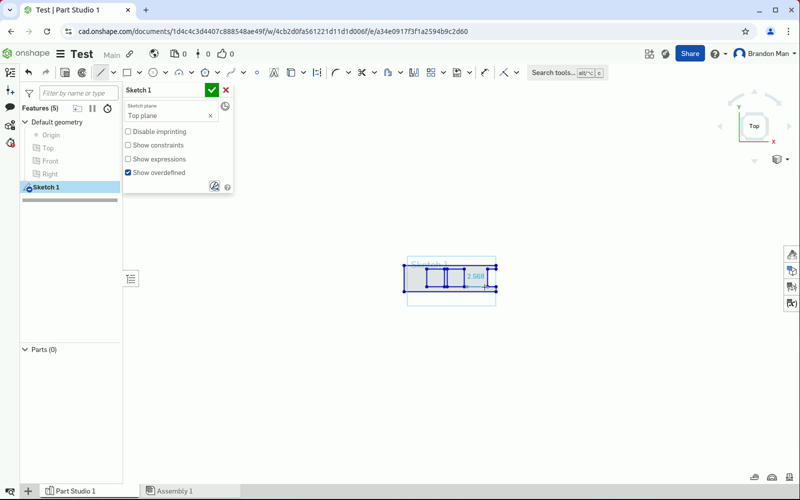
scroll(6)
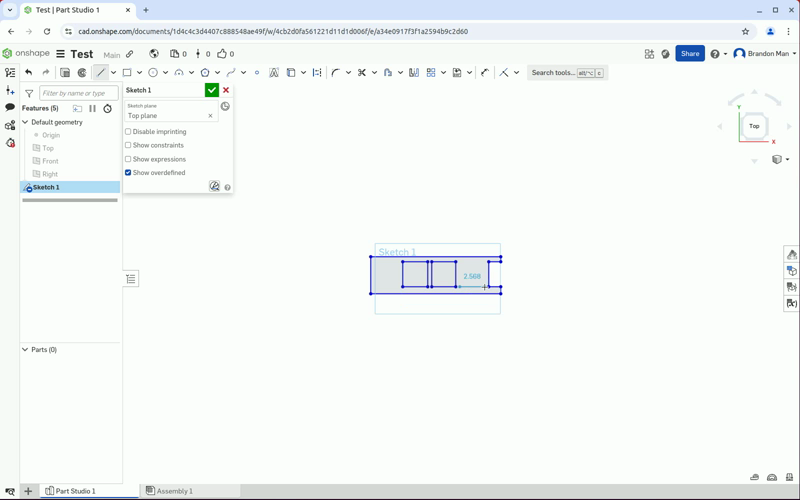
scroll(6)
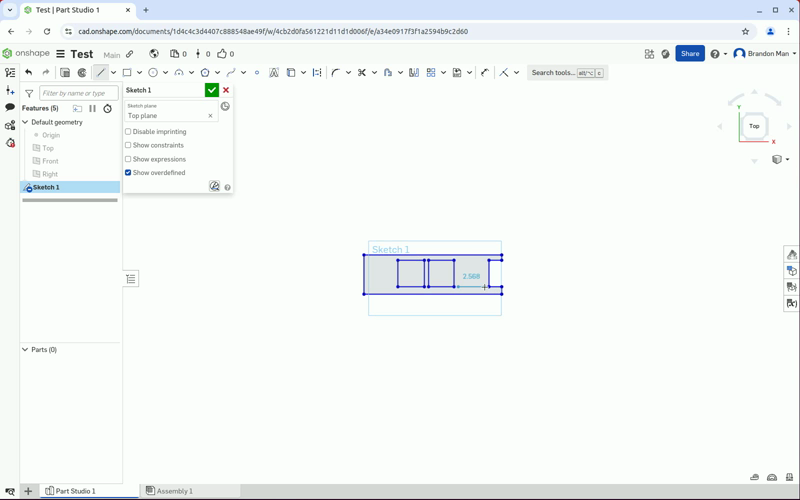
scroll(6)
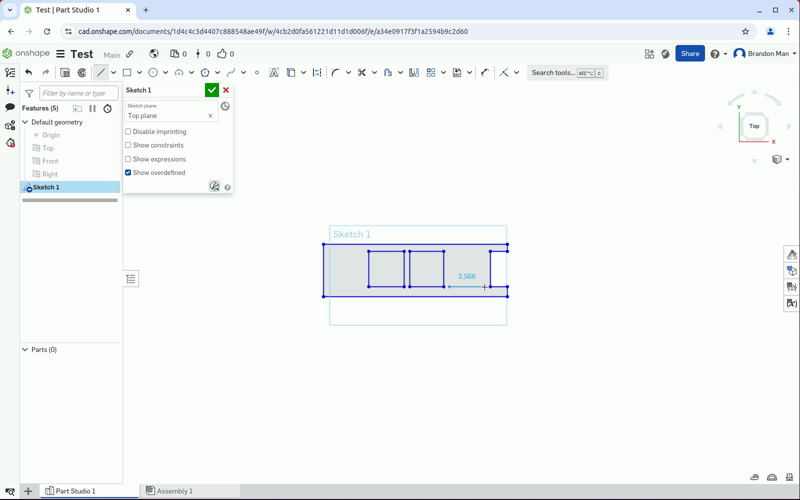
scroll(6)
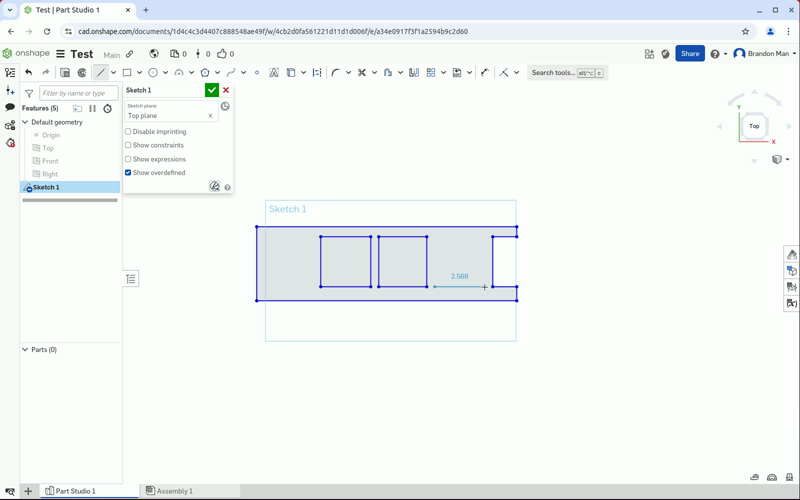
scroll(6)
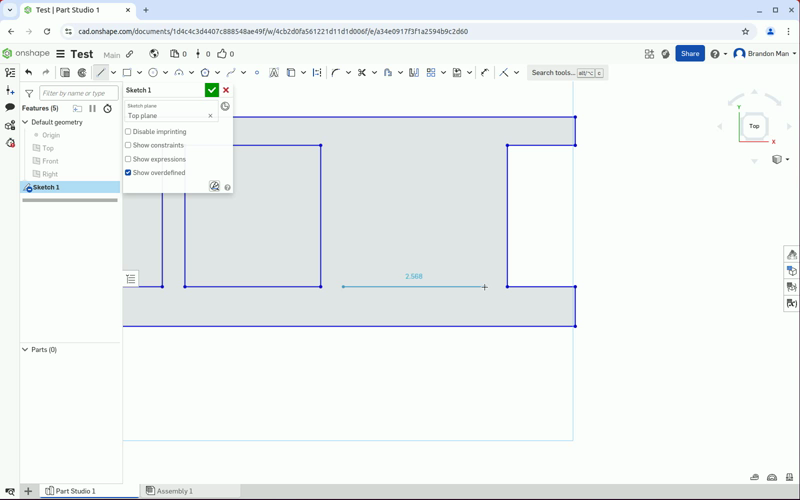
click(484, 286)
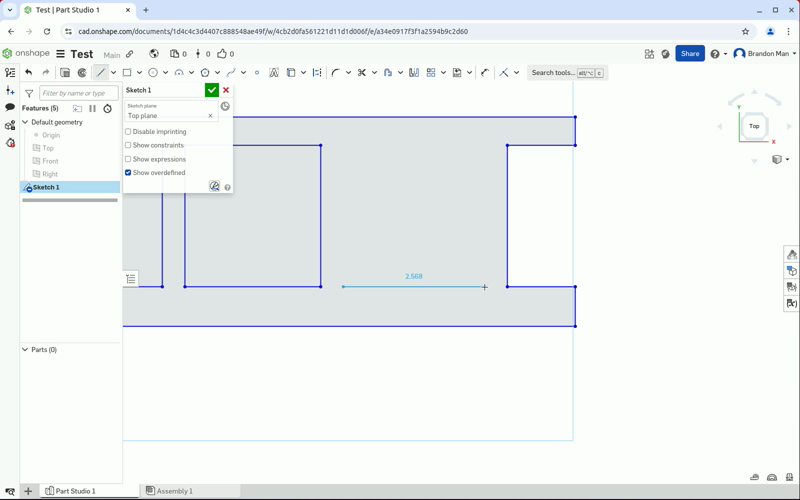
scroll(-6)
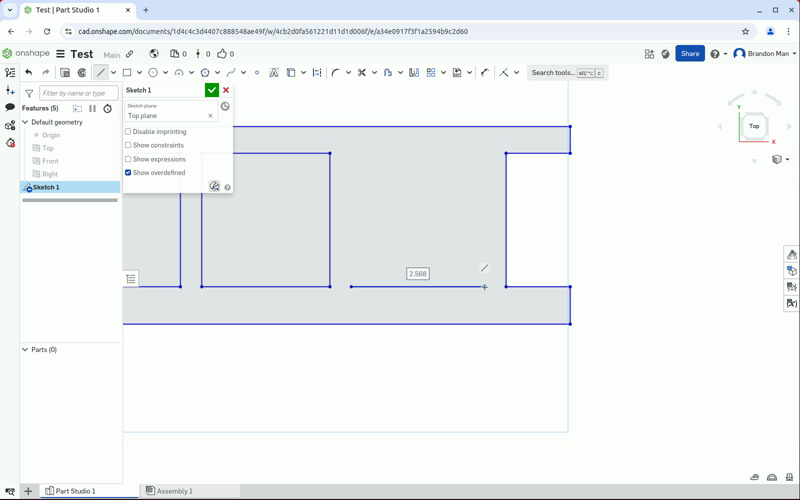
scroll(-6)
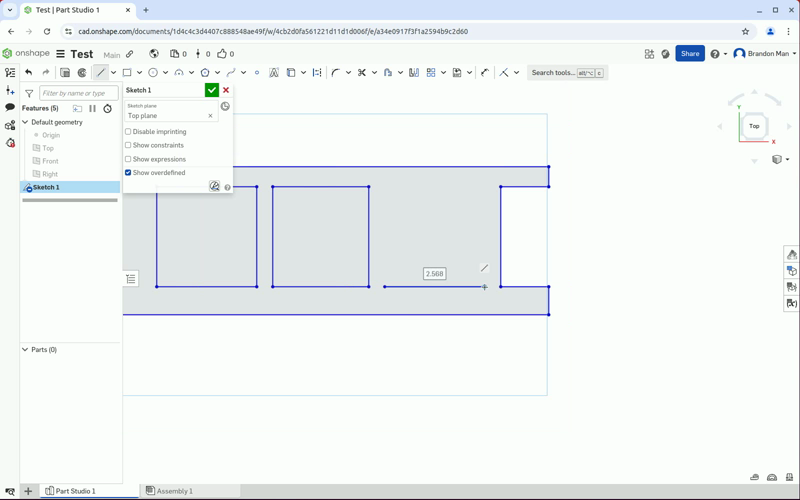
scroll(-6)
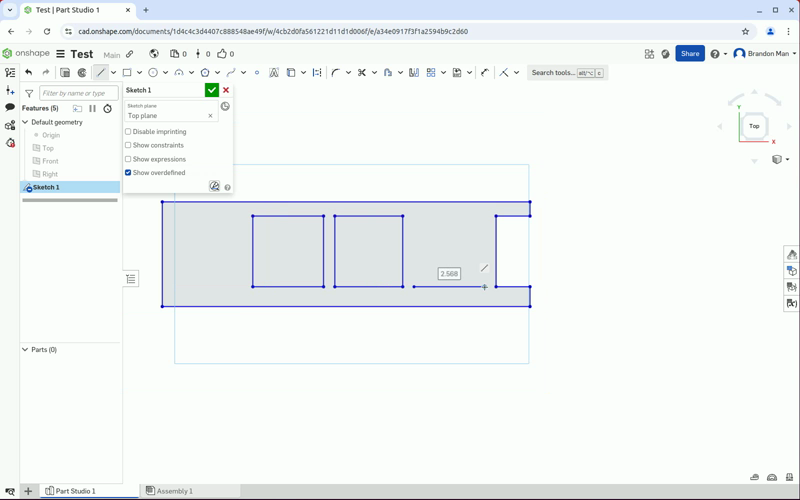
scroll(-6)
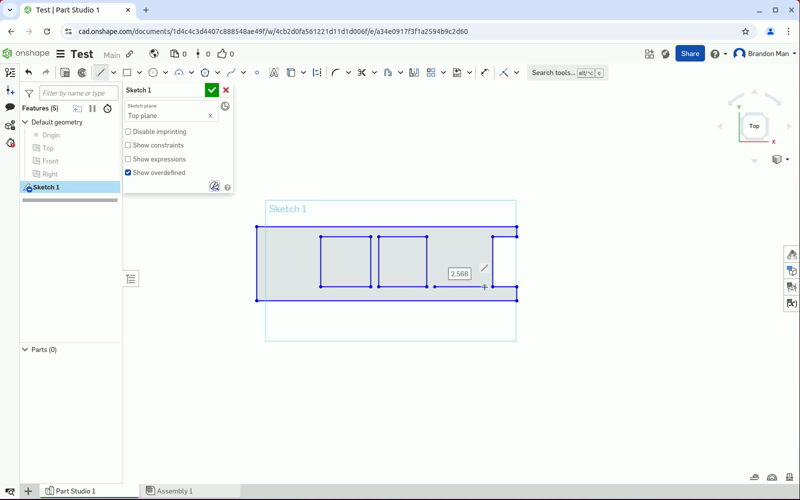
scroll(-6)
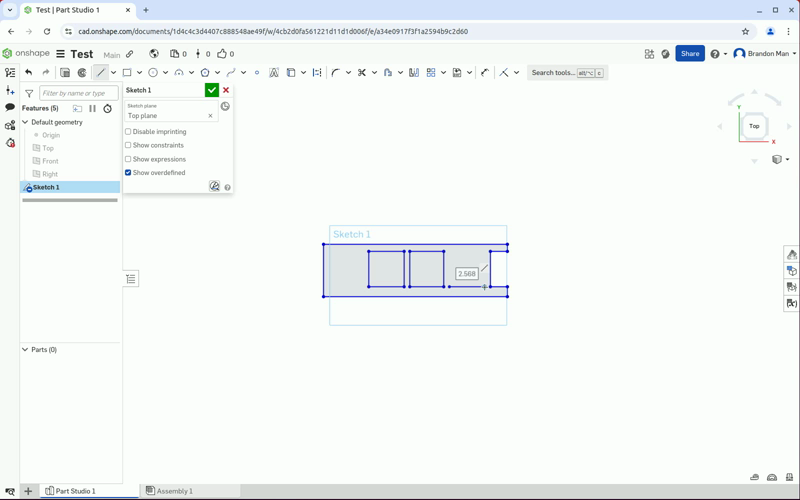
scroll(-6)
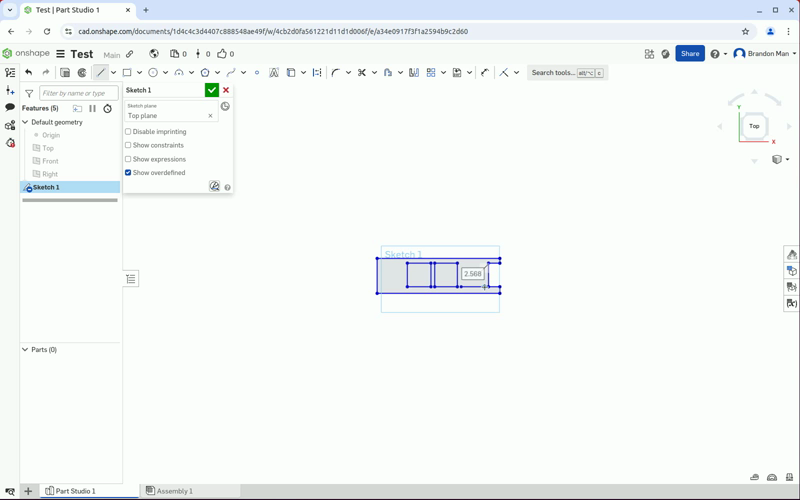
scroll(-6)
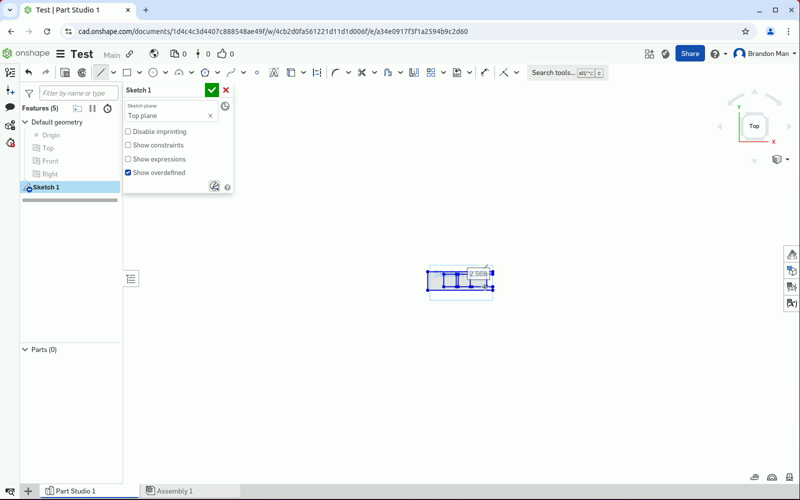
key_up(shift)
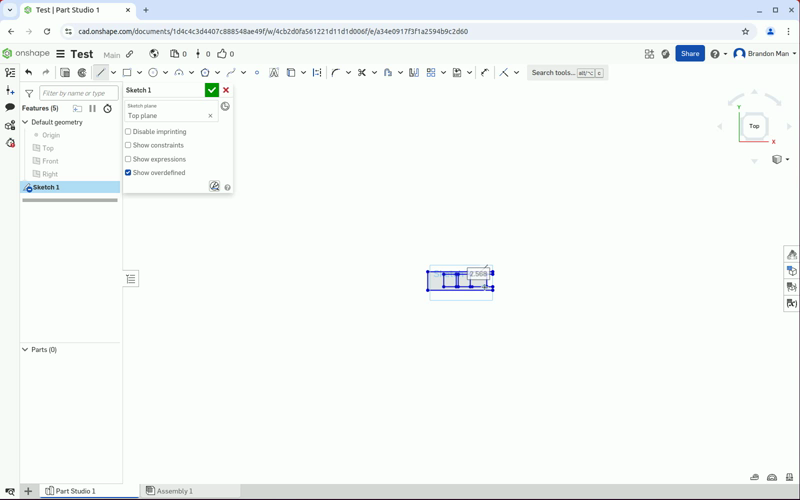
key_down(shift)
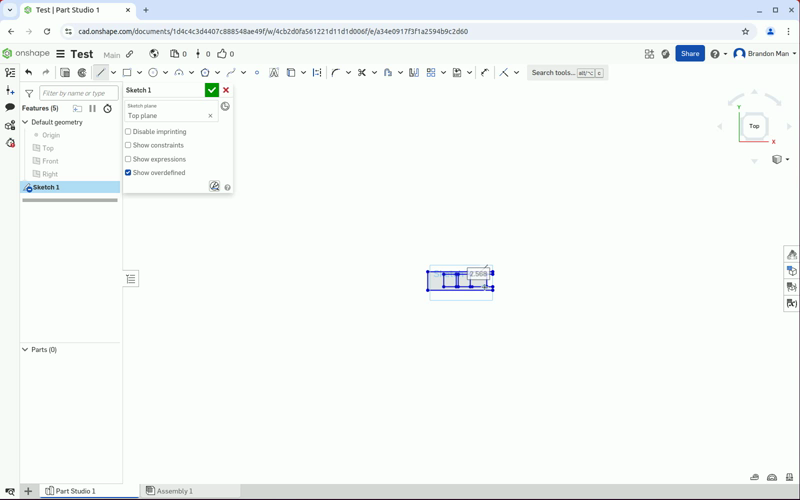
mouse_move(514, 286)
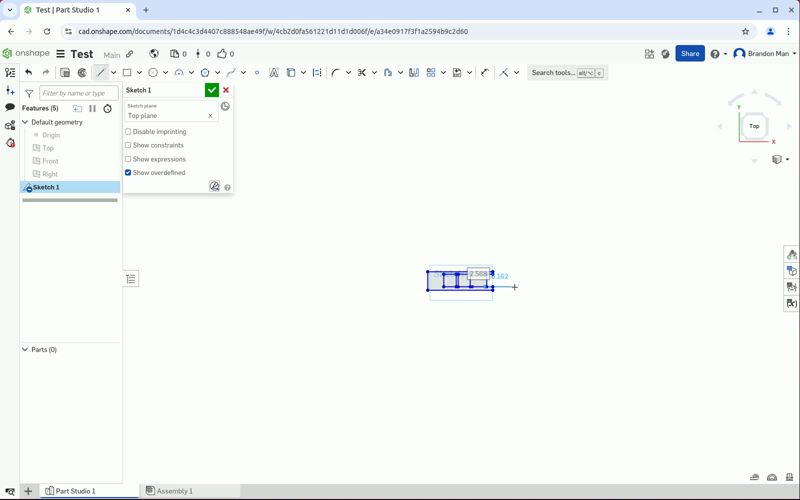
mouse_move(484, 274)
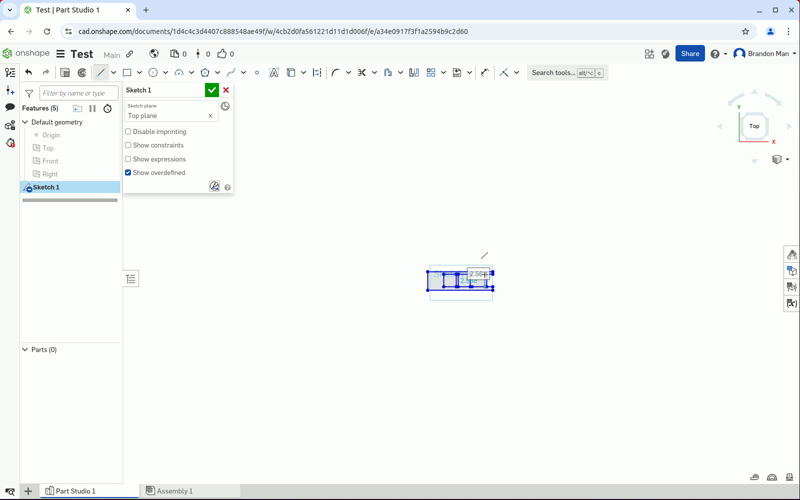
scroll(6)
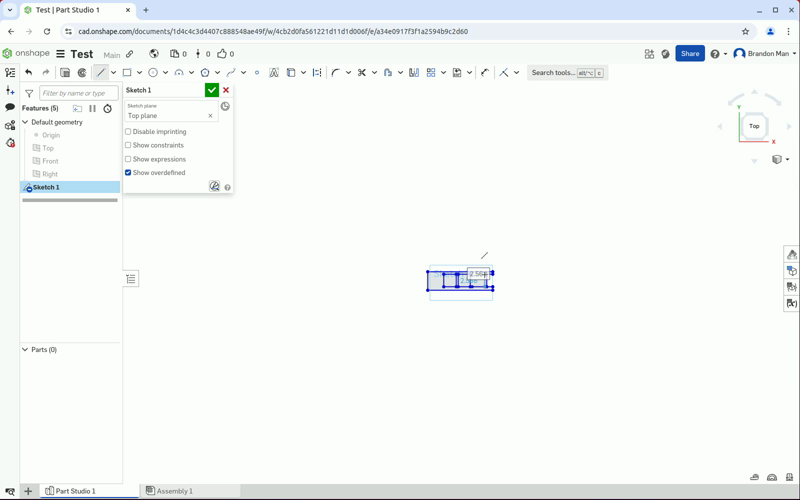
scroll(6)
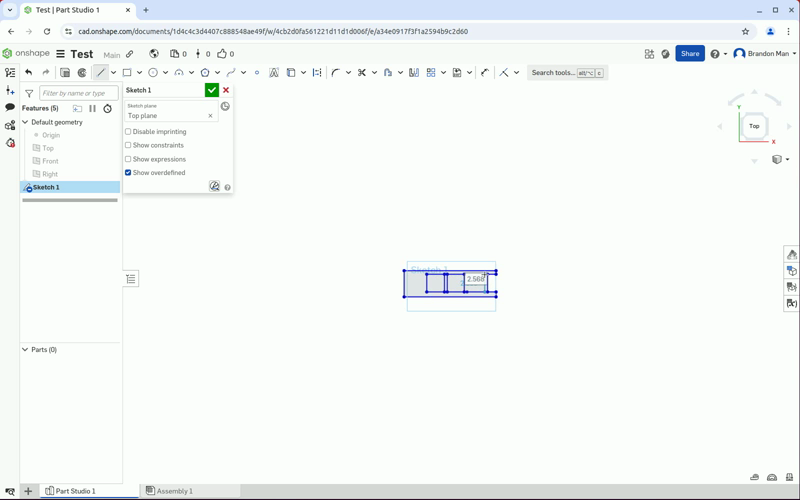
scroll(6)
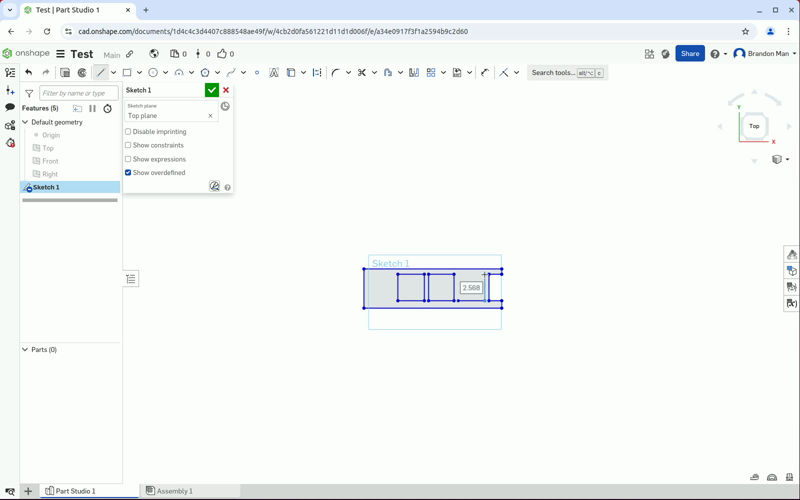
scroll(6)
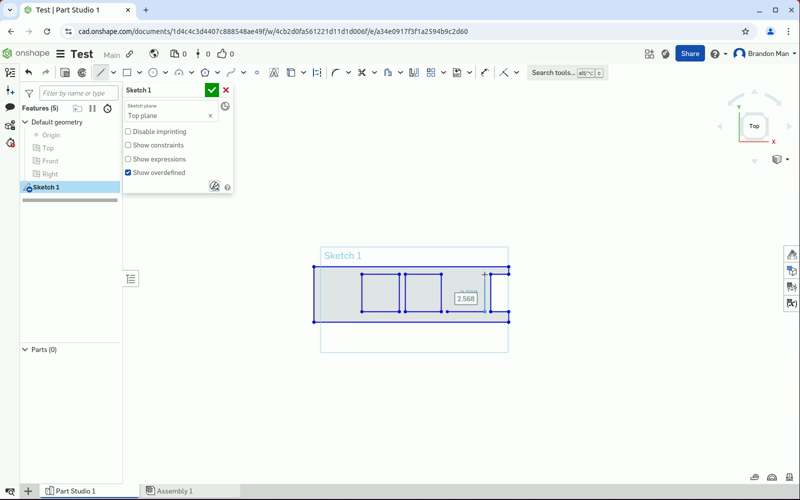
scroll(6)
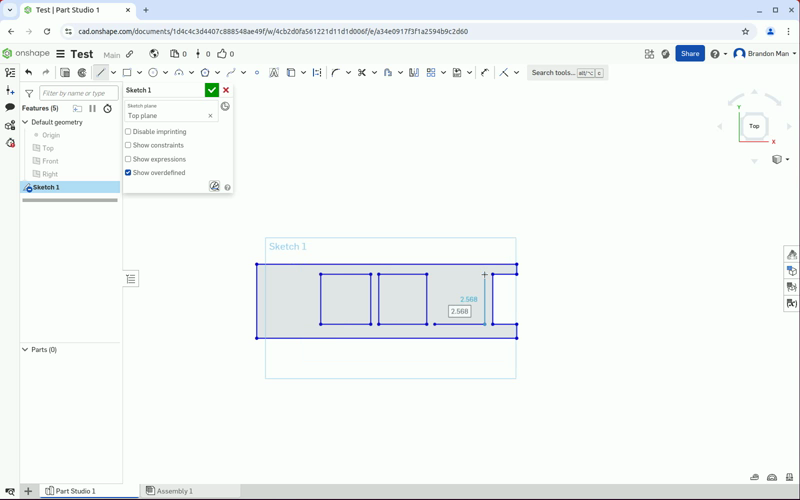
scroll(6)
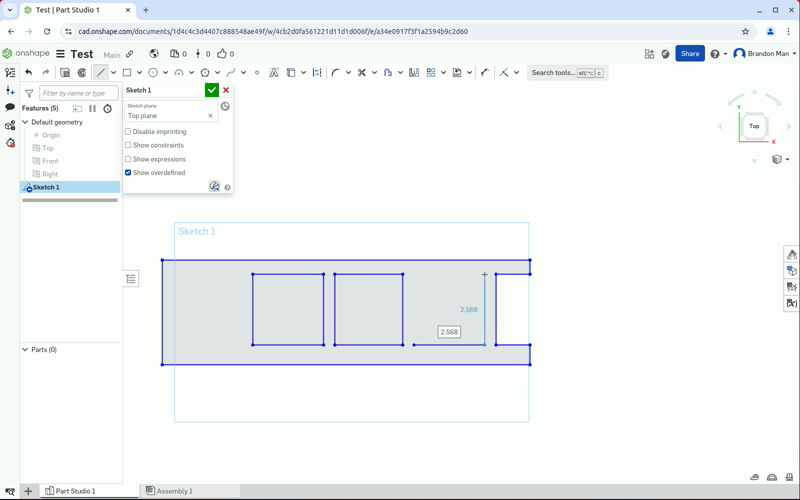
scroll(6)
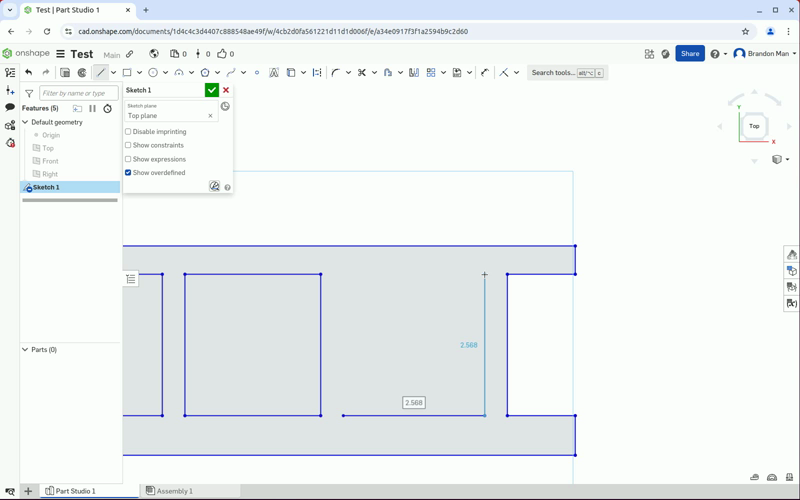
click(484, 274)
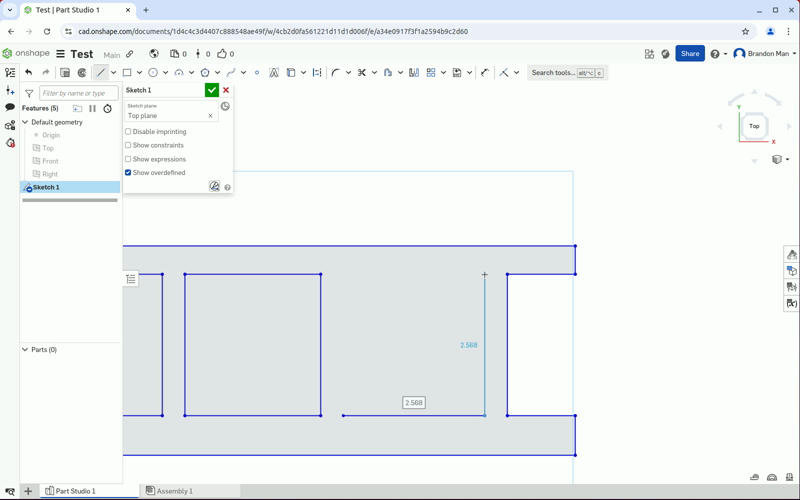
scroll(-6)
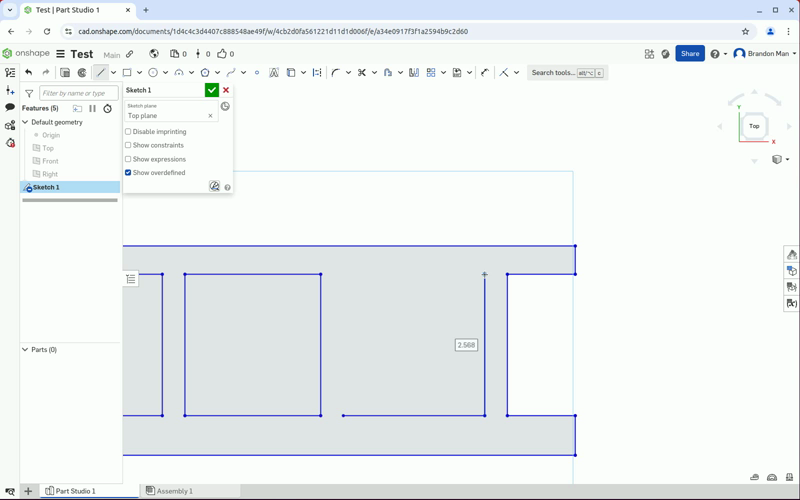
scroll(-6)
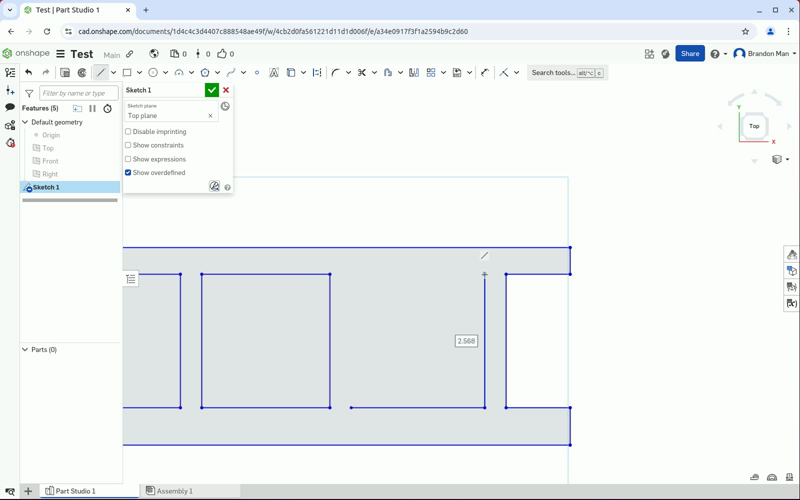
scroll(-6)
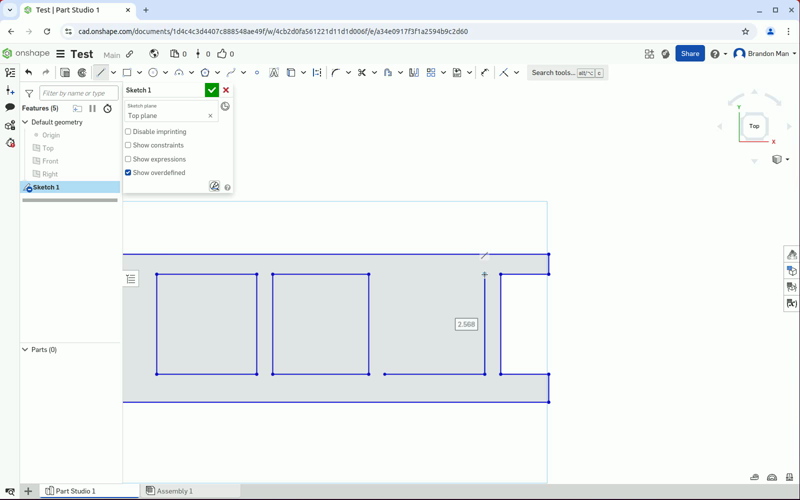
scroll(-6)
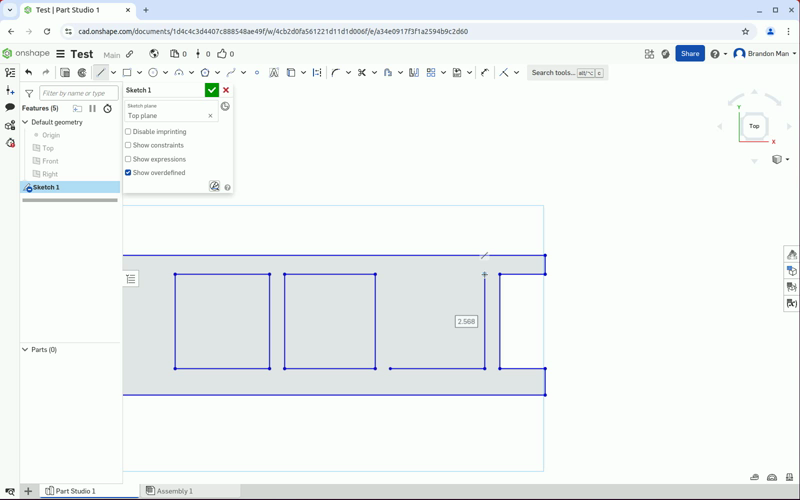
scroll(-6)
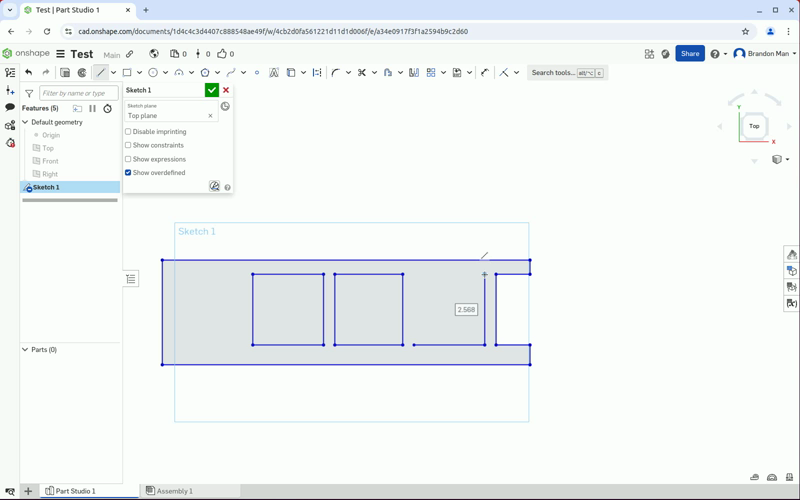
scroll(-6)
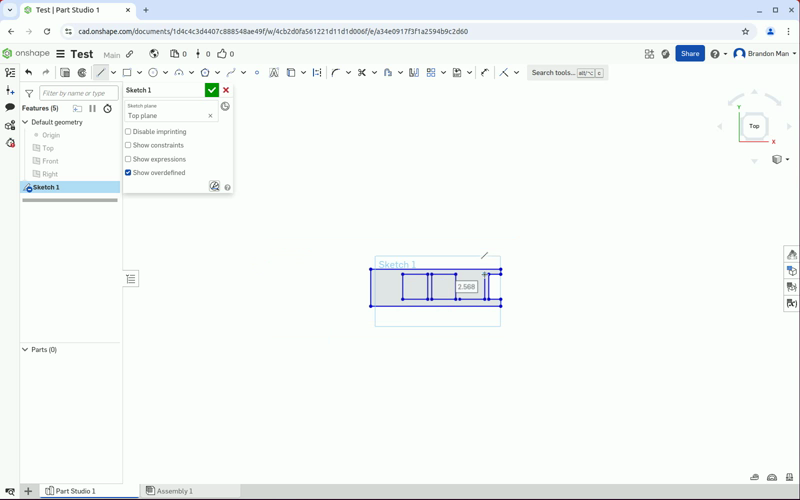
scroll(-6)
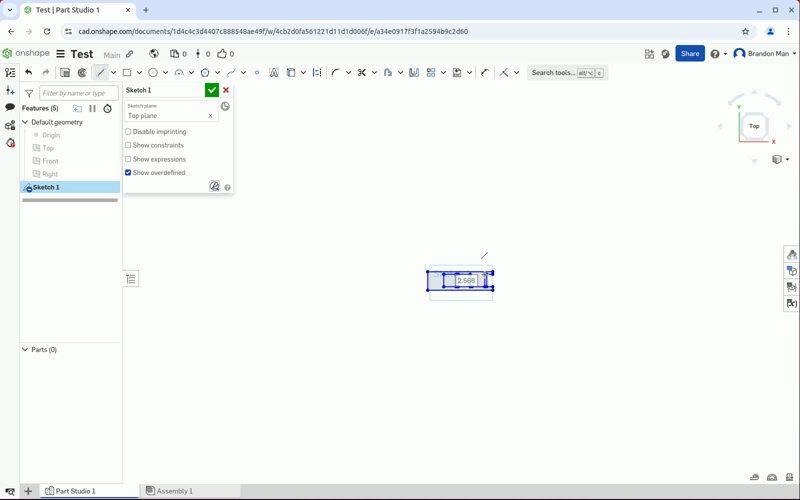
key_up(shift)
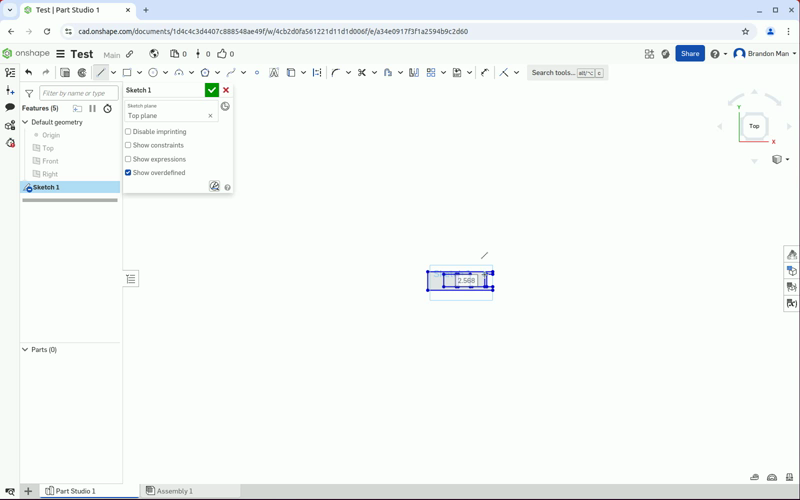
key_down(shift)
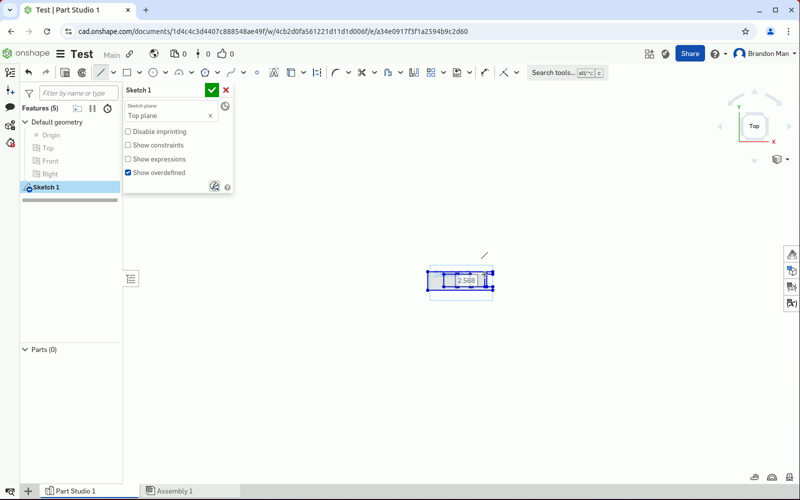
mouse_move(514, 274)
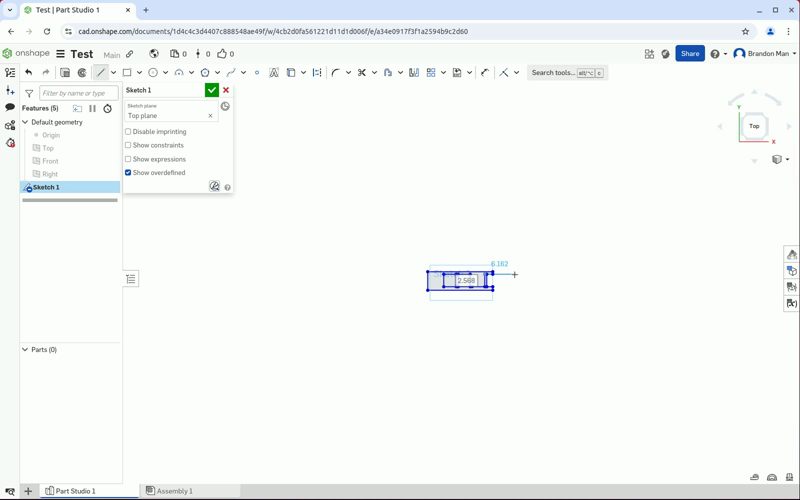
mouse_move(472, 274)
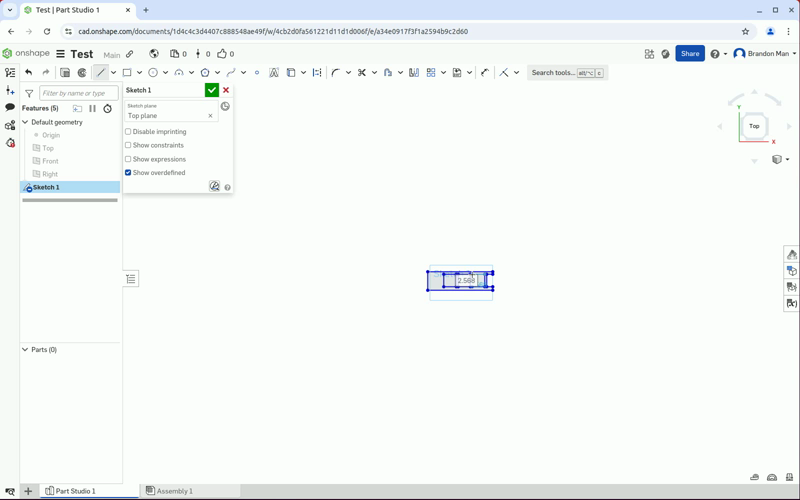
scroll(6)
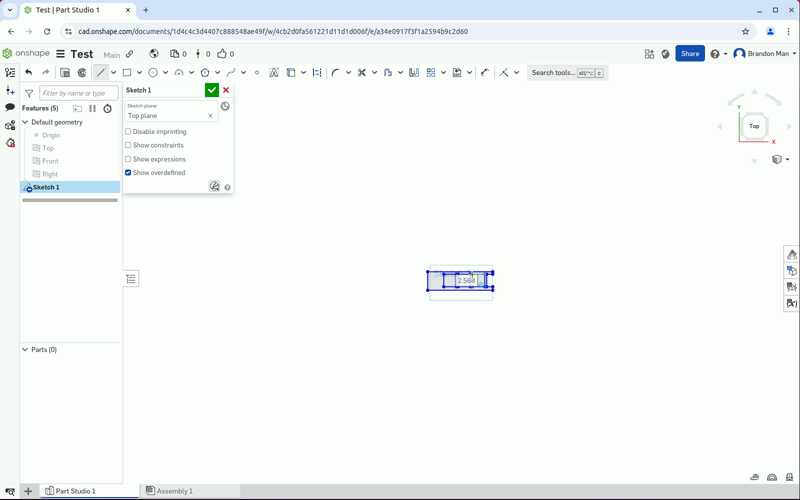
scroll(6)
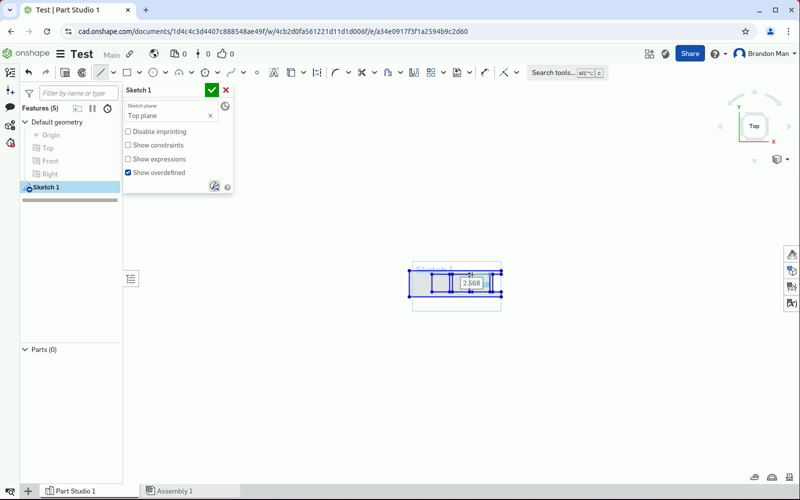
scroll(6)
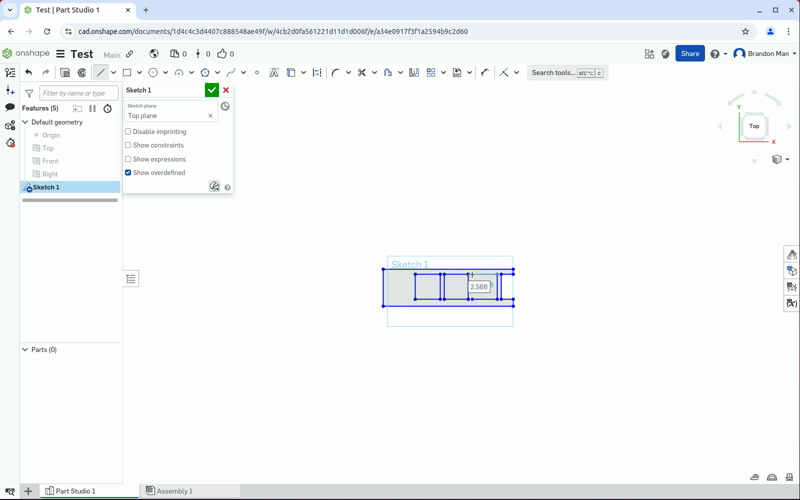
scroll(6)
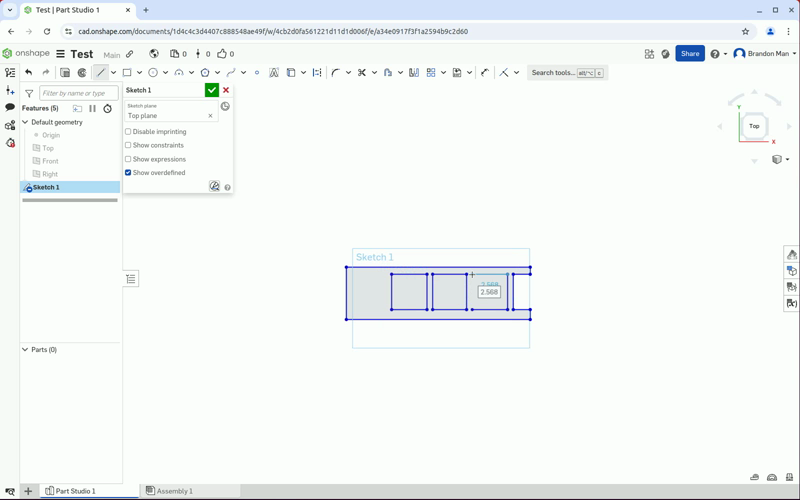
scroll(6)
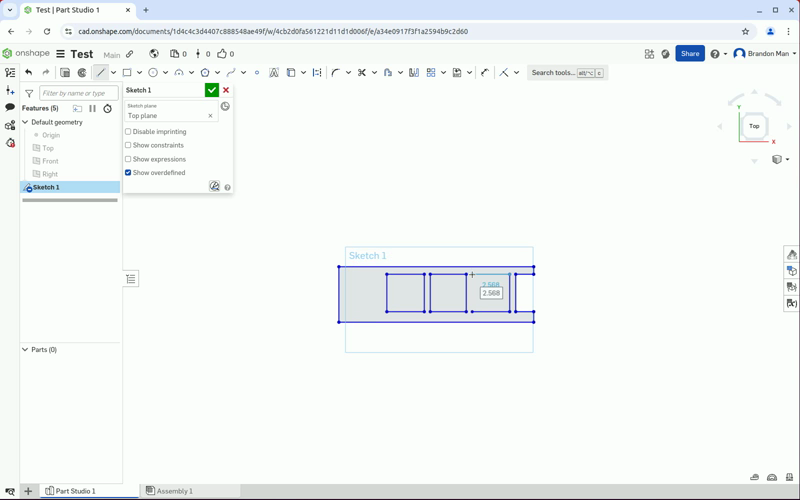
scroll(6)
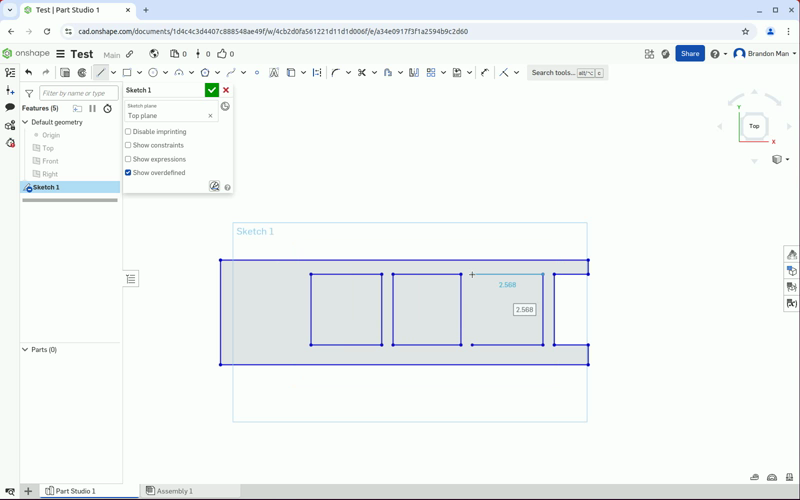
scroll(6)
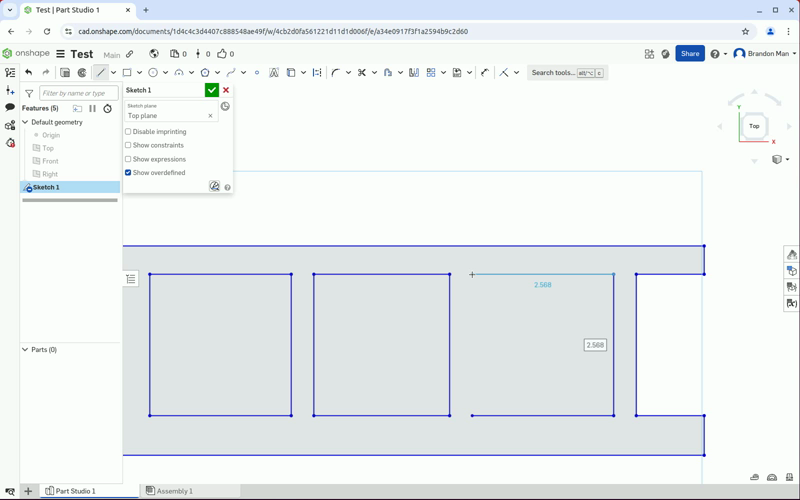
click(472, 274)
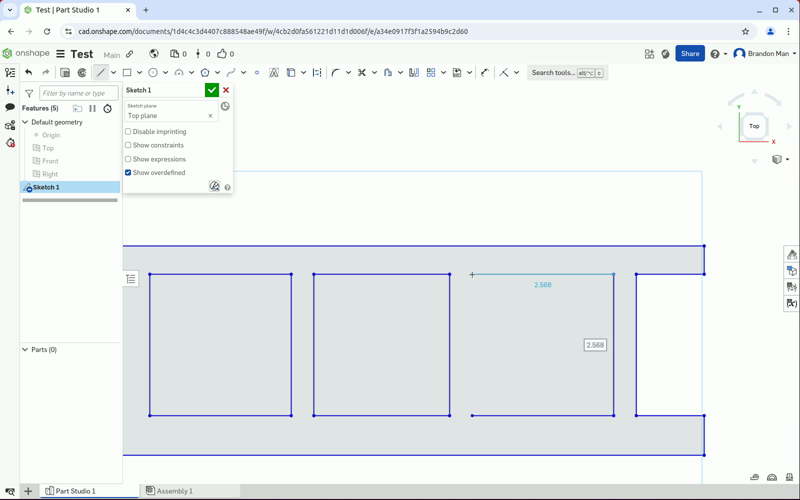
scroll(-6)
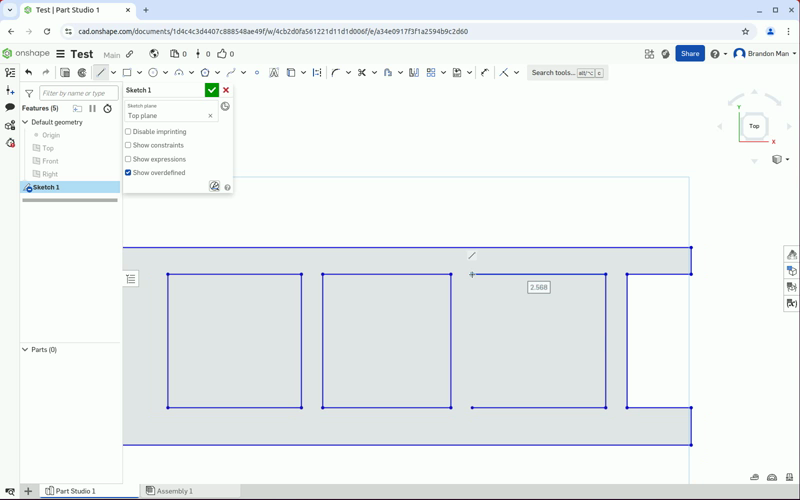
scroll(-6)
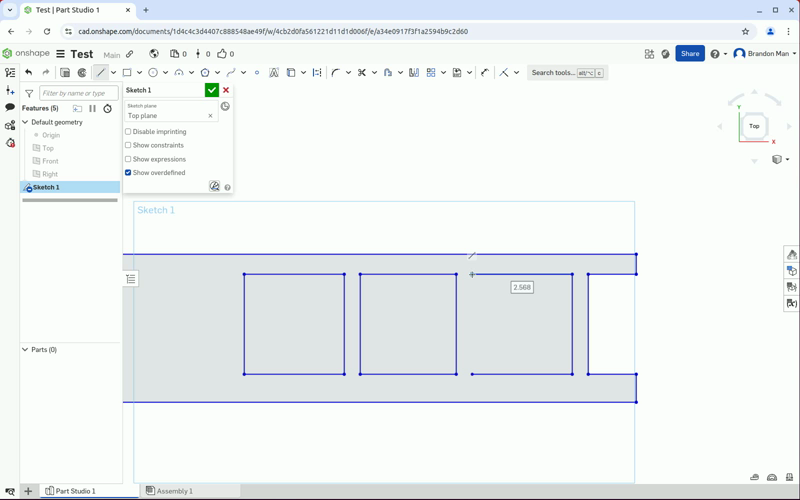
scroll(-6)
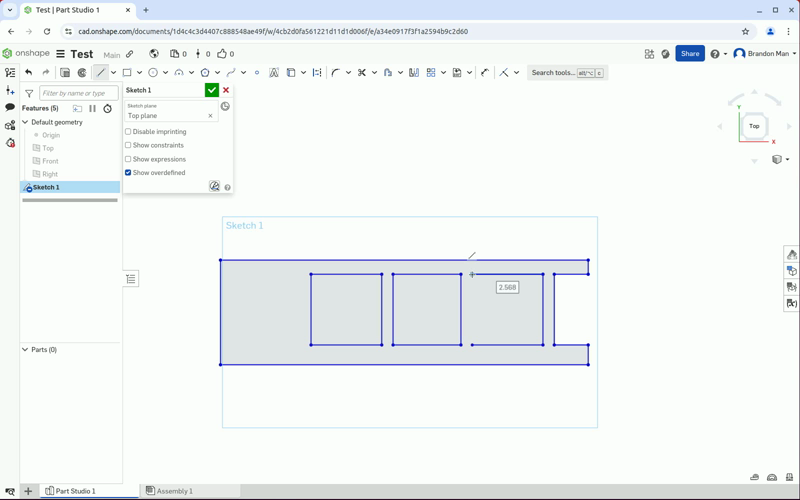
scroll(-6)
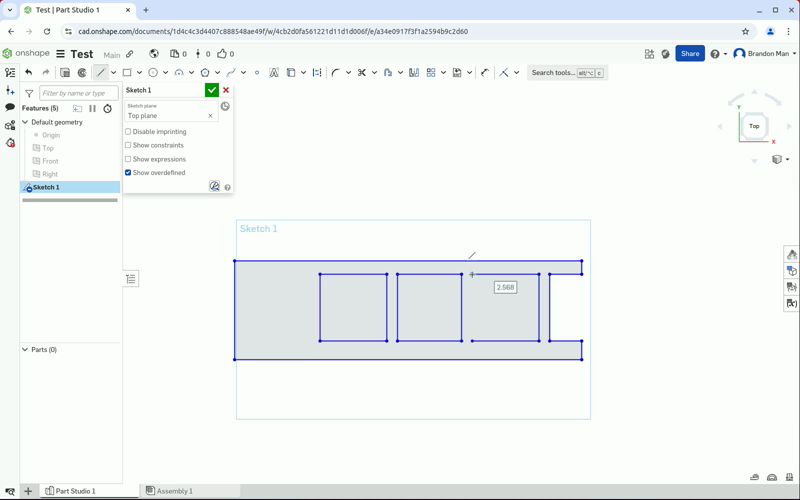
scroll(-6)
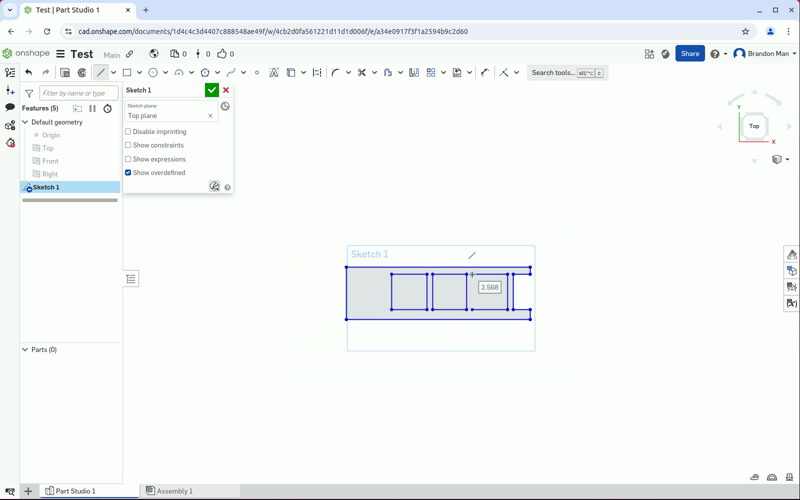
scroll(-6)
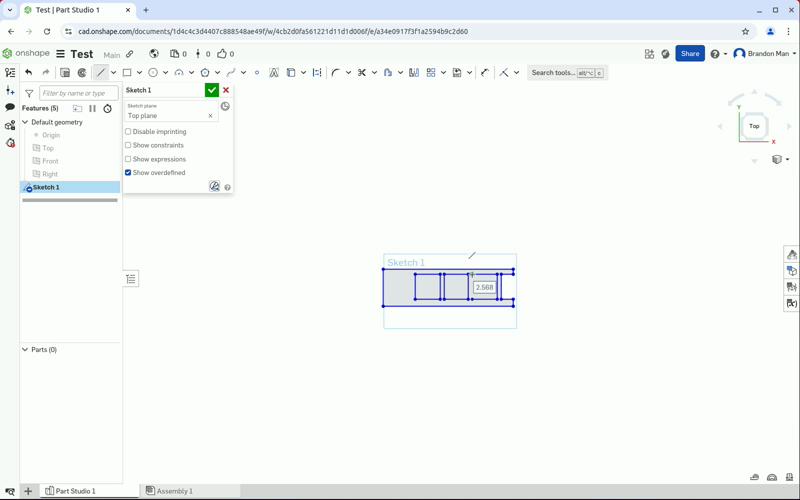
scroll(-6)
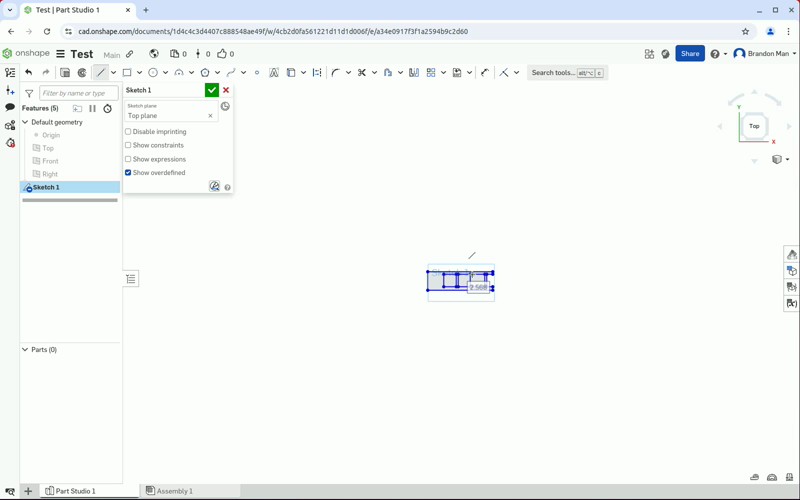
key_up(shift)
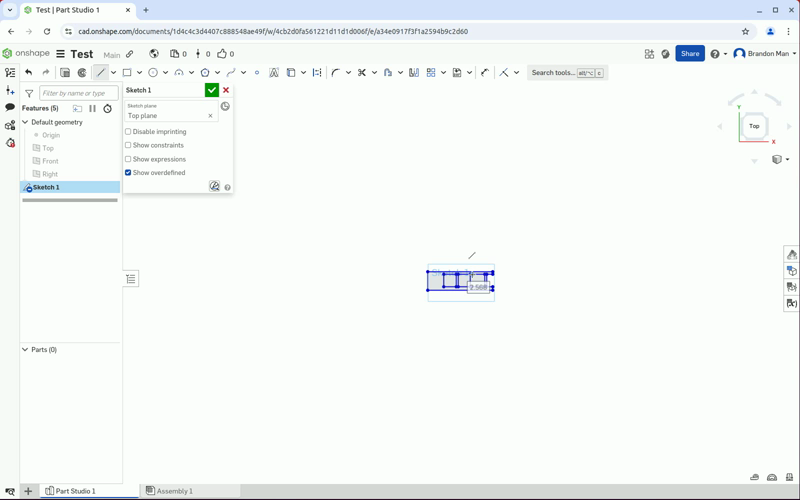
mouse_move(502, 274)
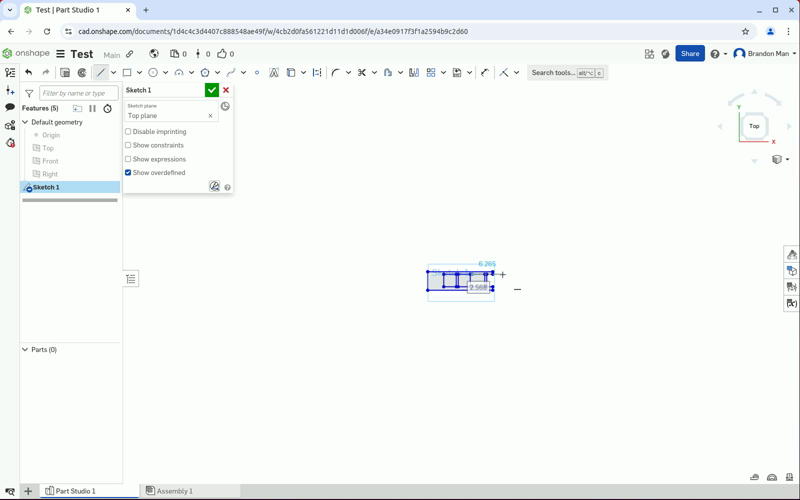
key_down(shift)
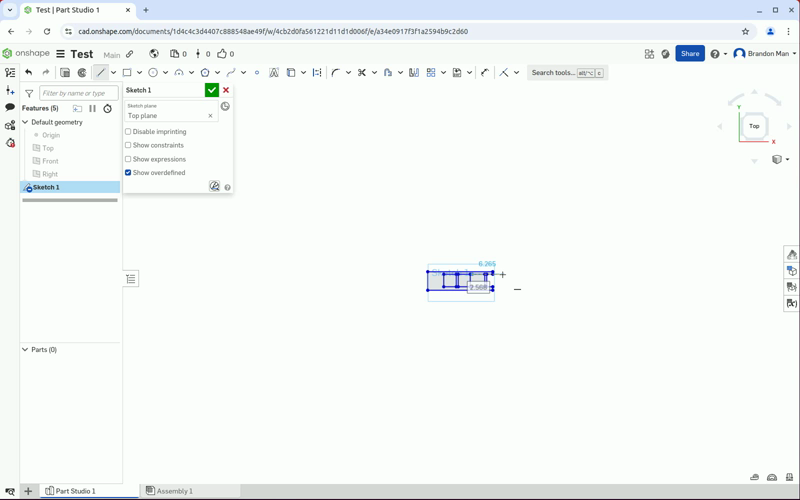
mouse_move(472, 286)
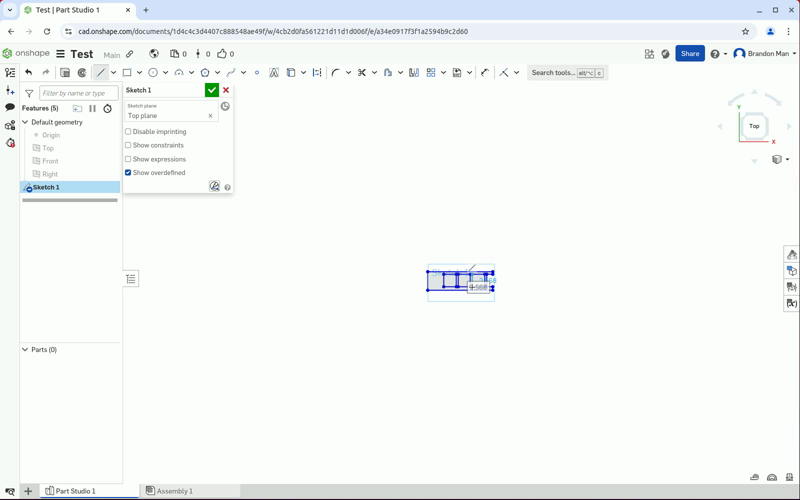
scroll(6)
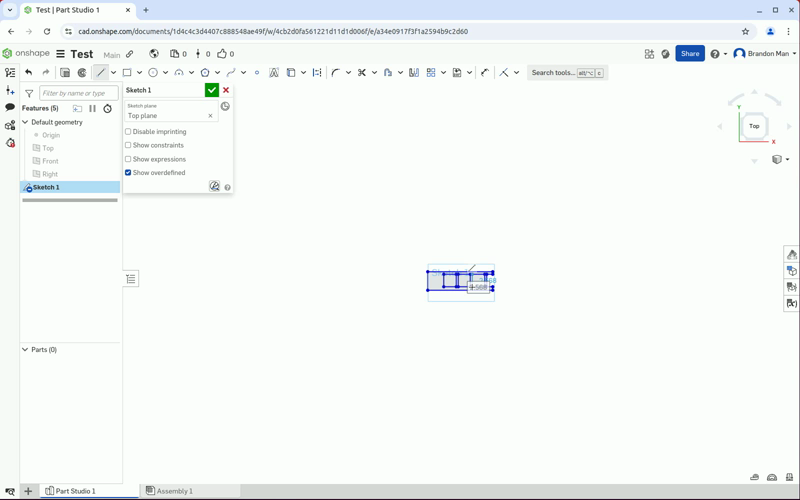
scroll(6)
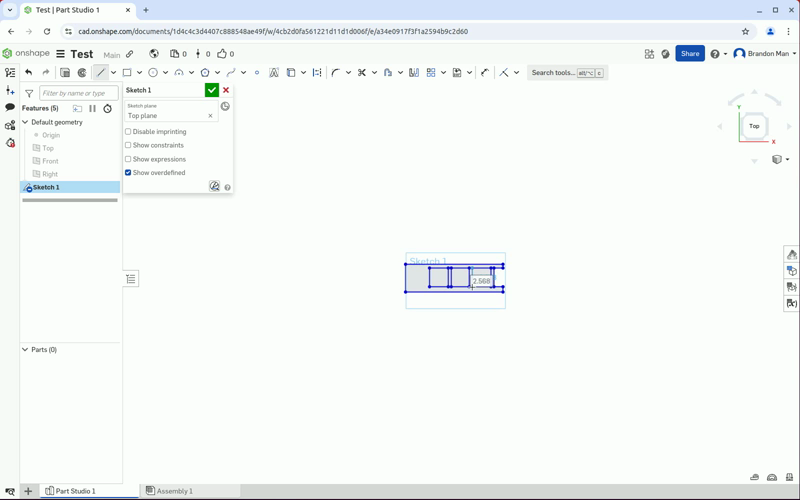
scroll(6)
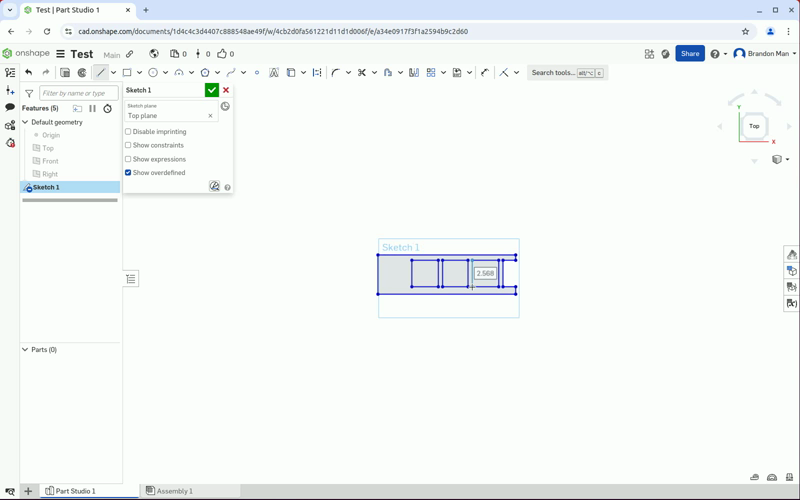
scroll(6)
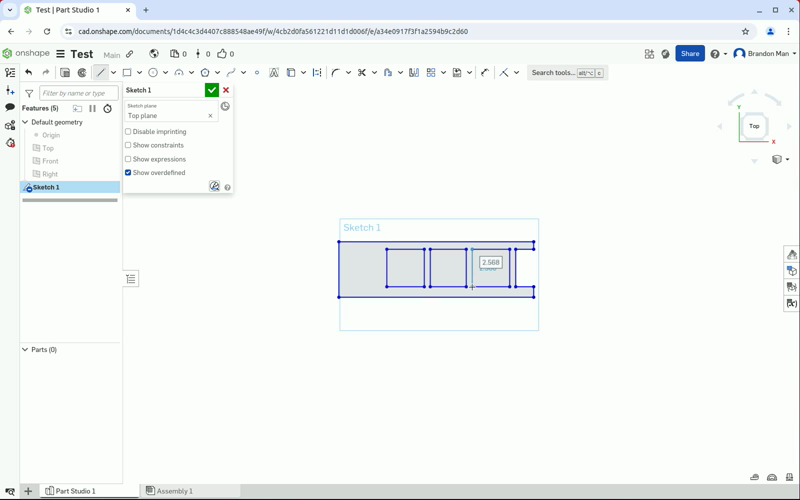
scroll(6)
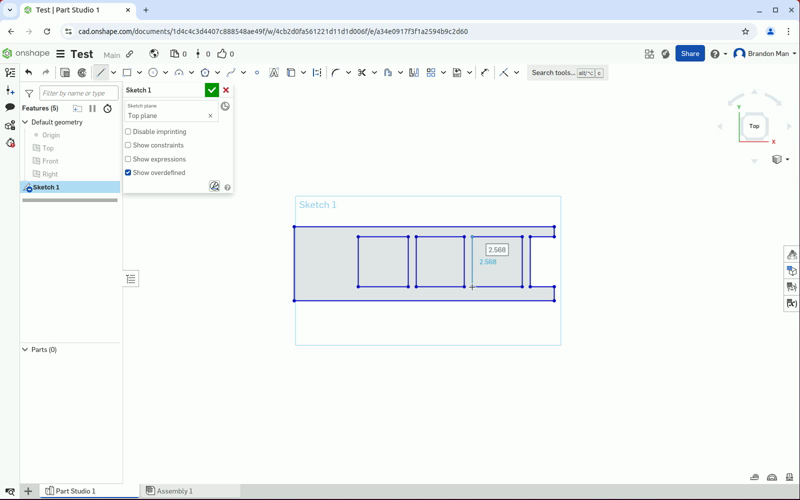
scroll(6)
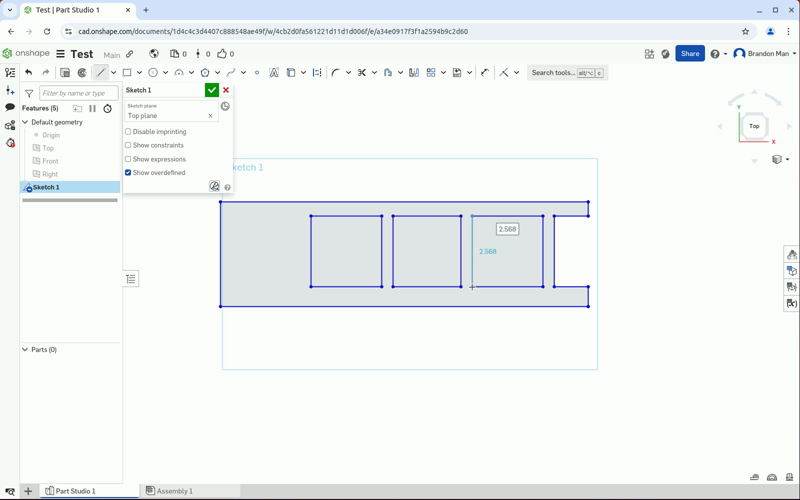
scroll(6)
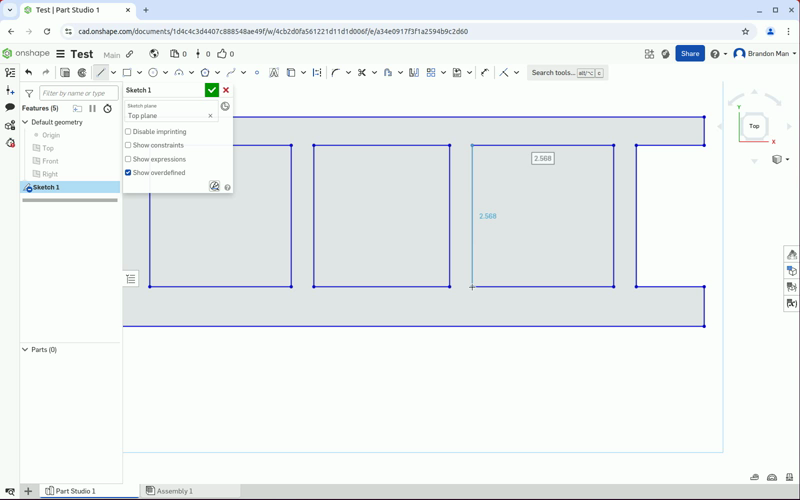
key_up(shift)
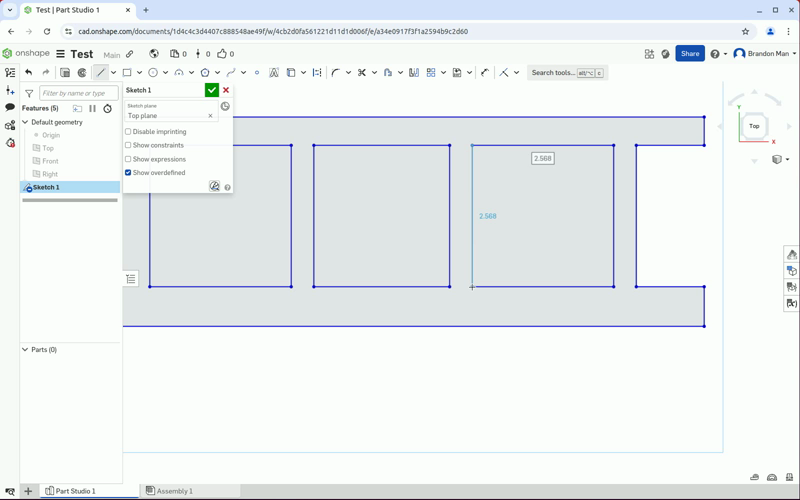
click(472, 286)
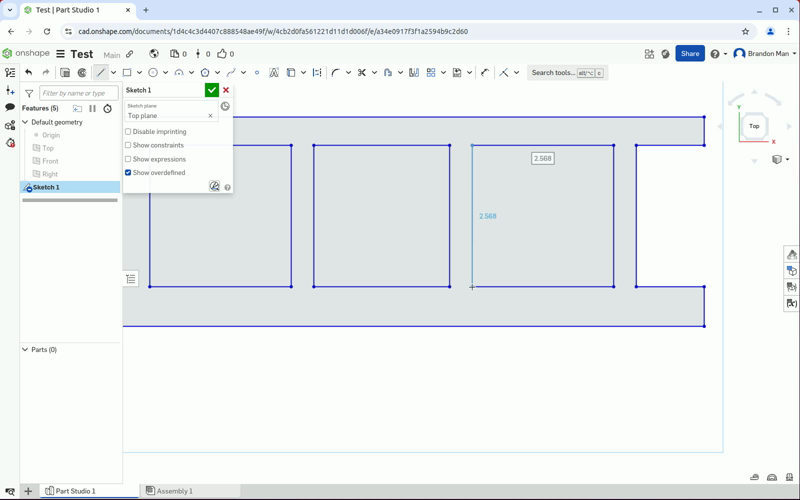
scroll(-6)
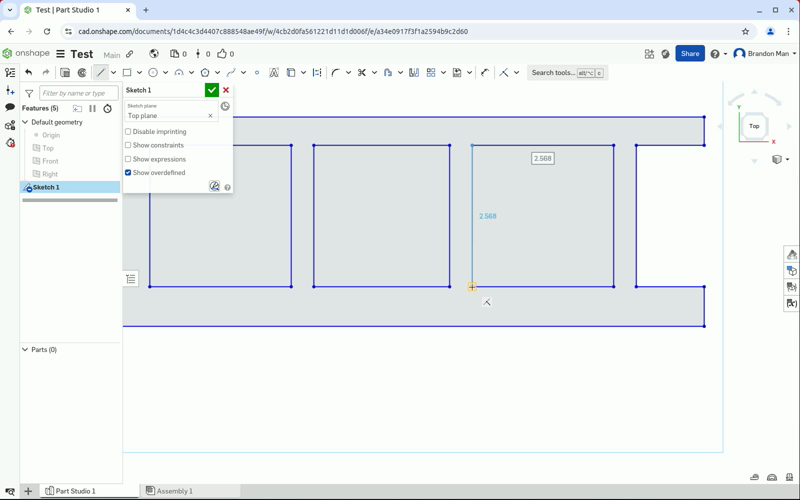
scroll(-6)
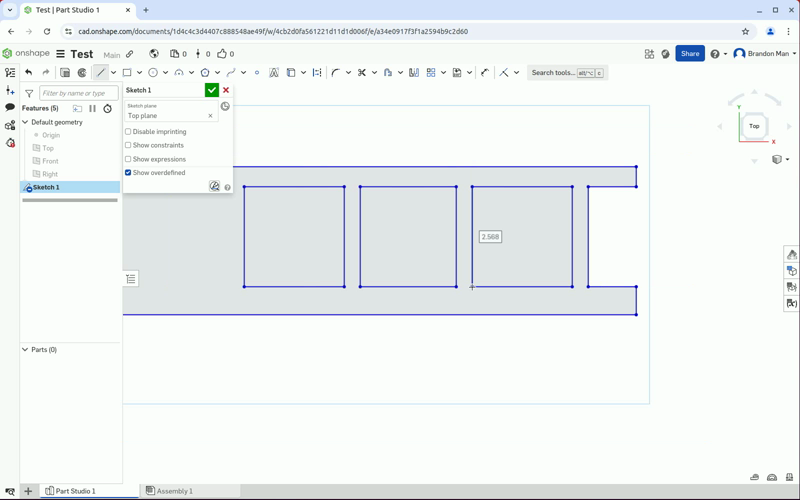
scroll(-6)
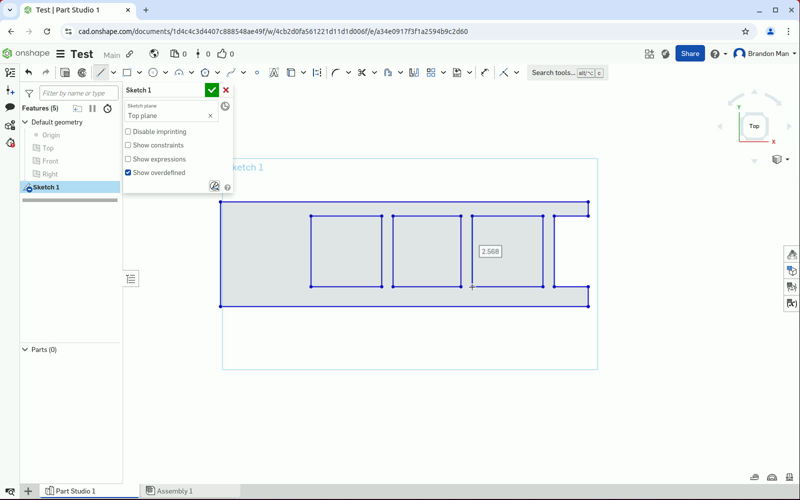
scroll(-6)
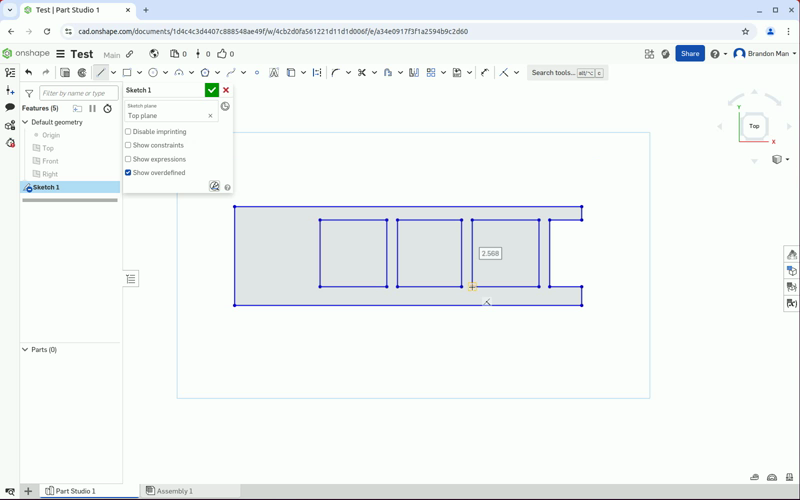
scroll(-6)
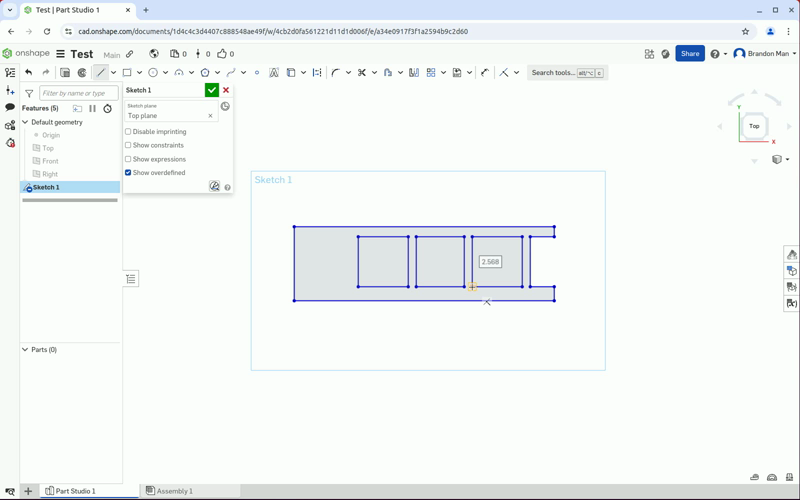
scroll(-6)
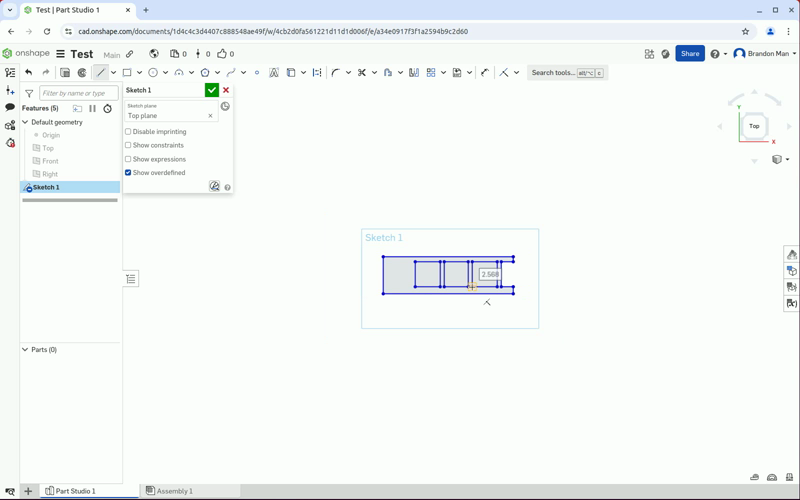
scroll(-6)
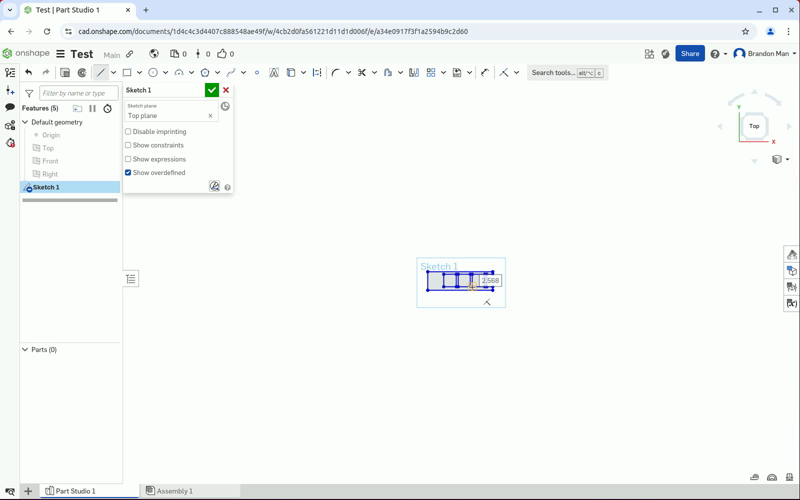
key(esc)
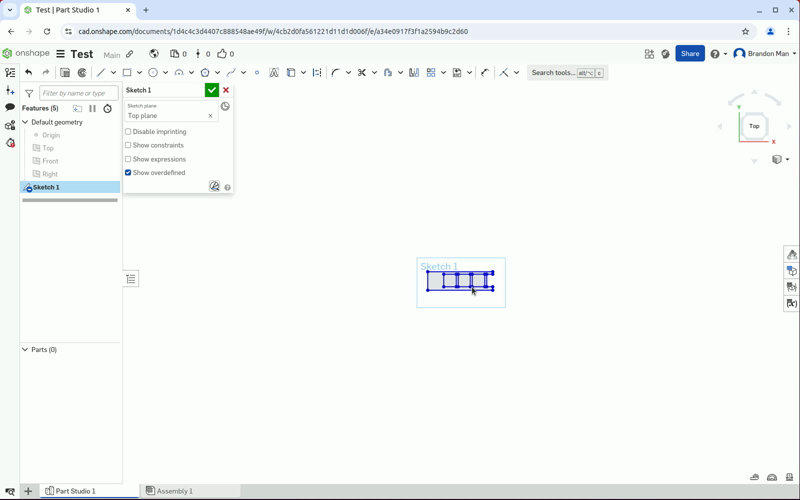
mouse_move(430, 279)
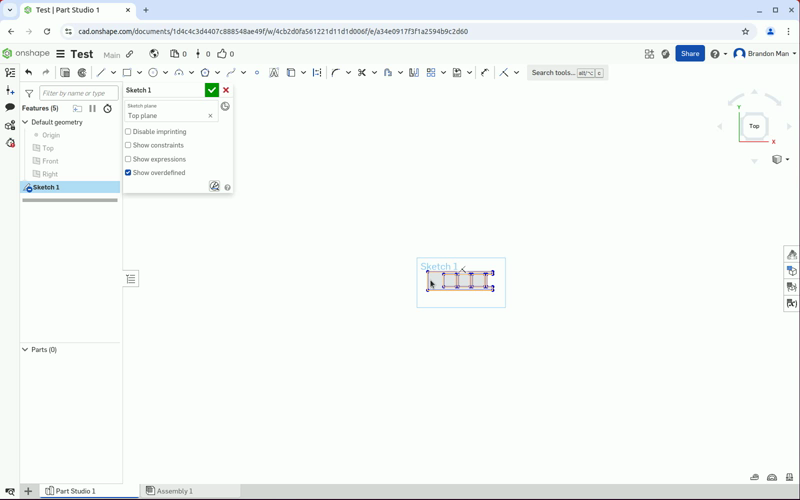
scroll(6)
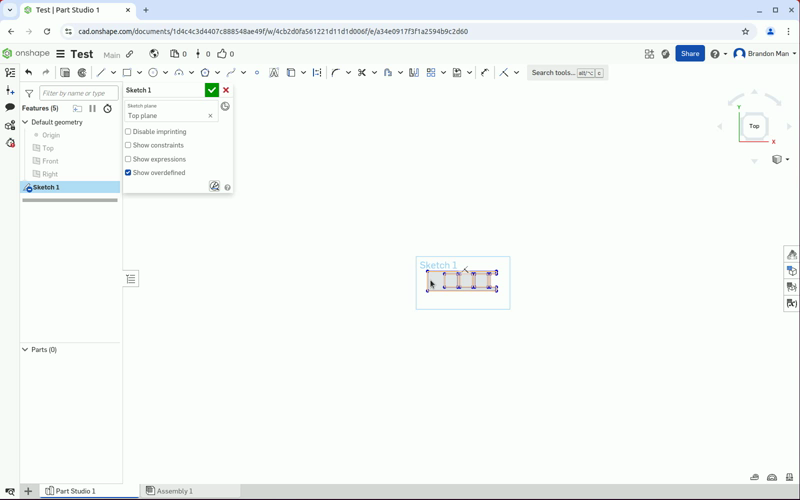
scroll(6)
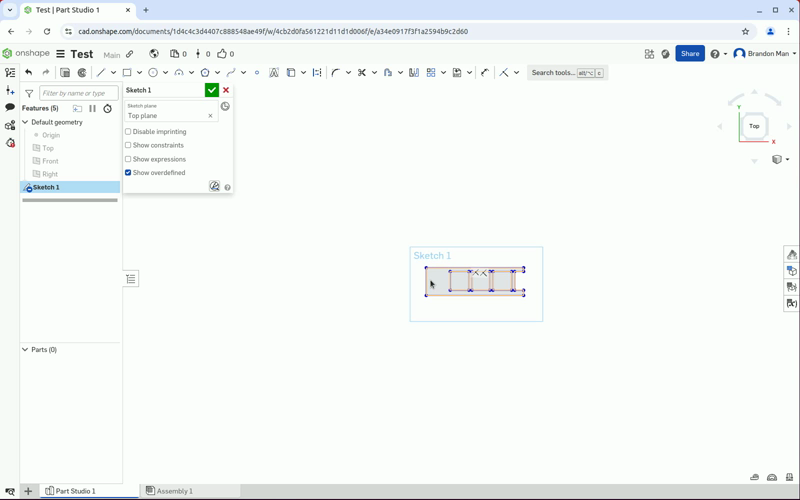
scroll(6)
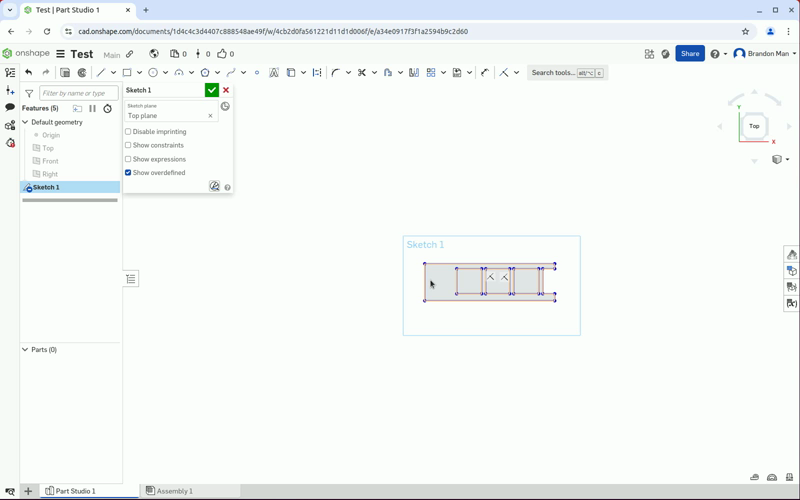
scroll(6)
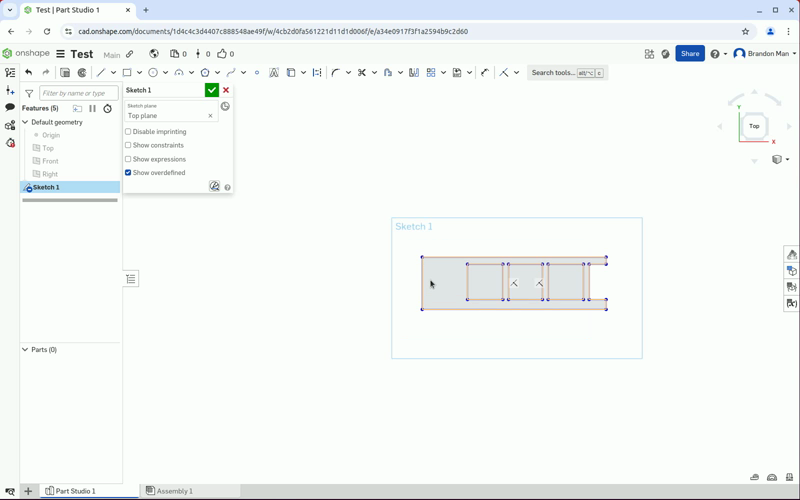
scroll(6)
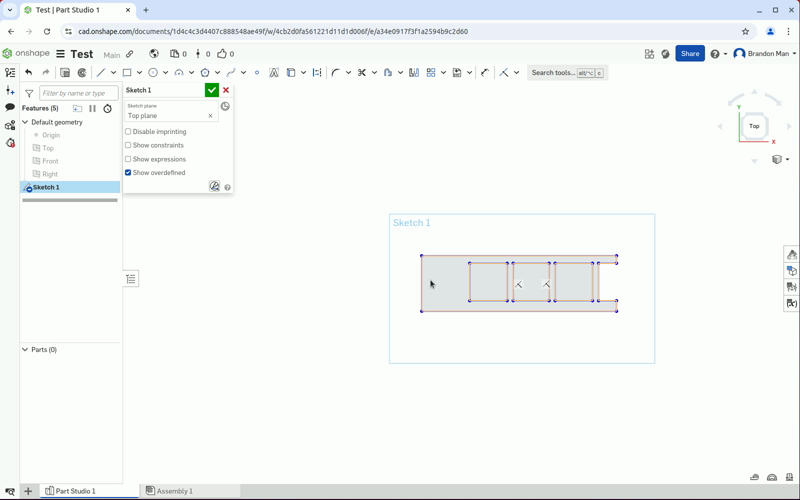
scroll(6)
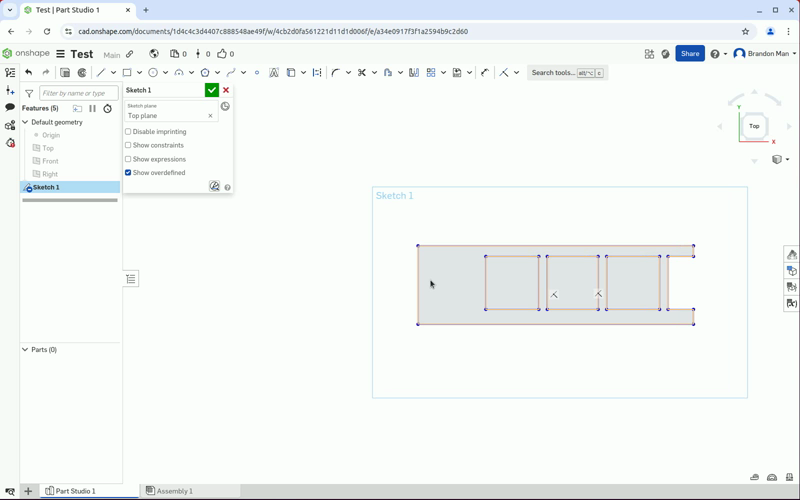
scroll(6)
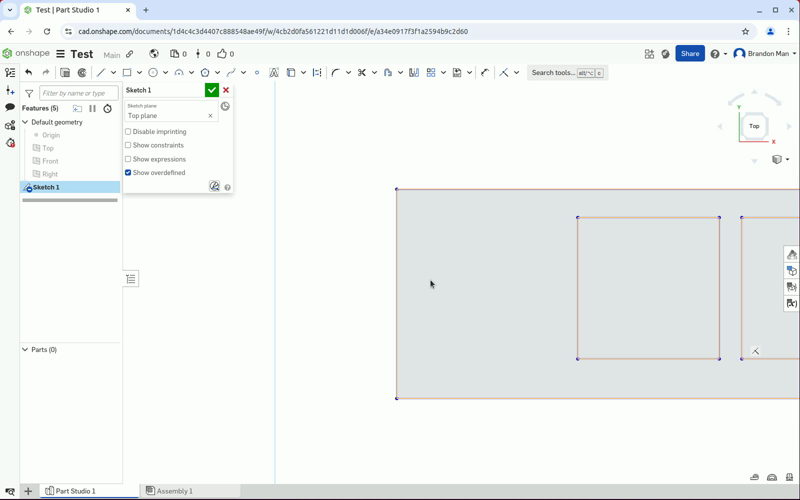
click(430, 279)
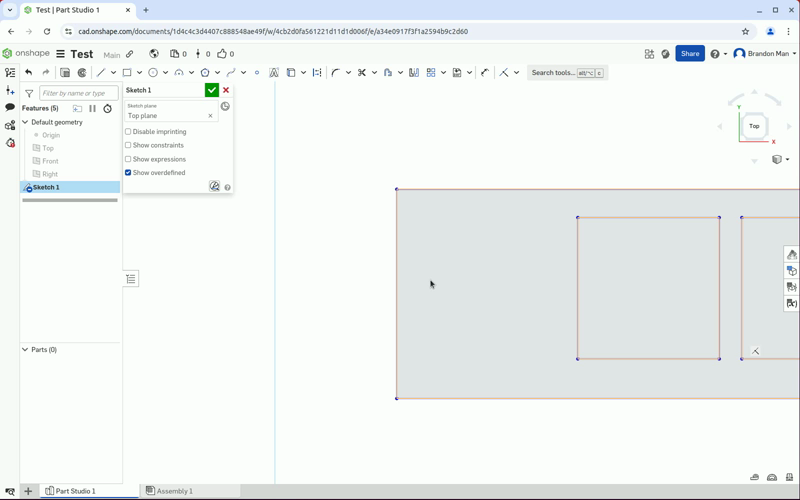
scroll(-6)
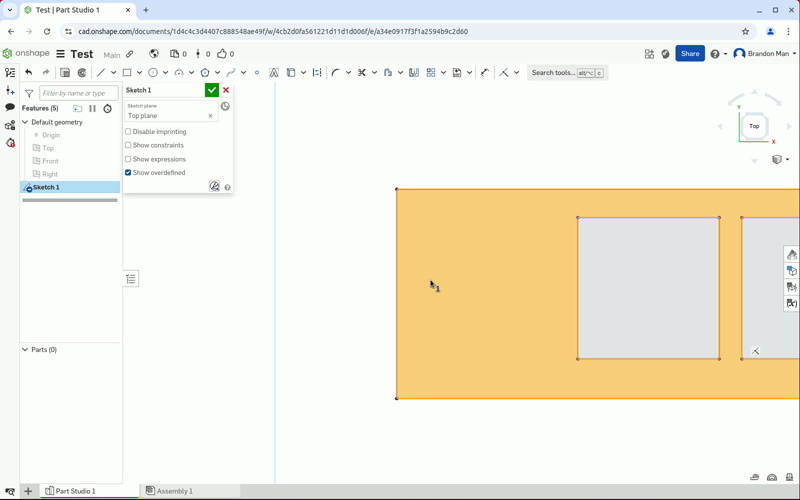
scroll(-6)
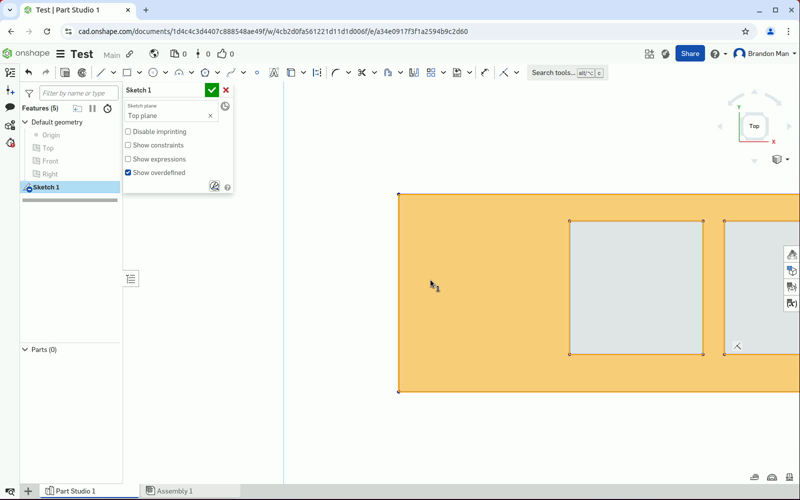
scroll(-6)
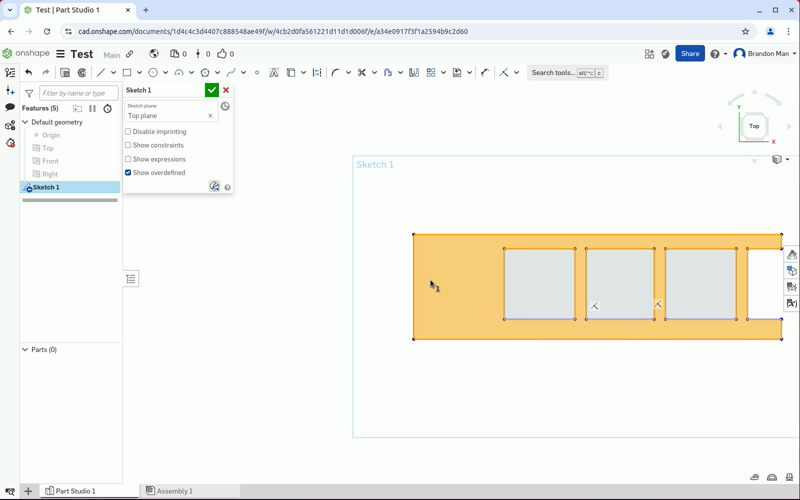
scroll(-6)
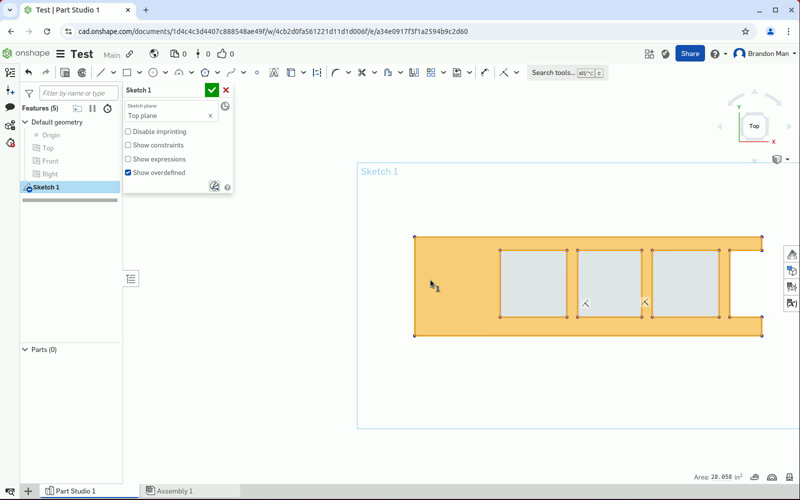
scroll(-6)
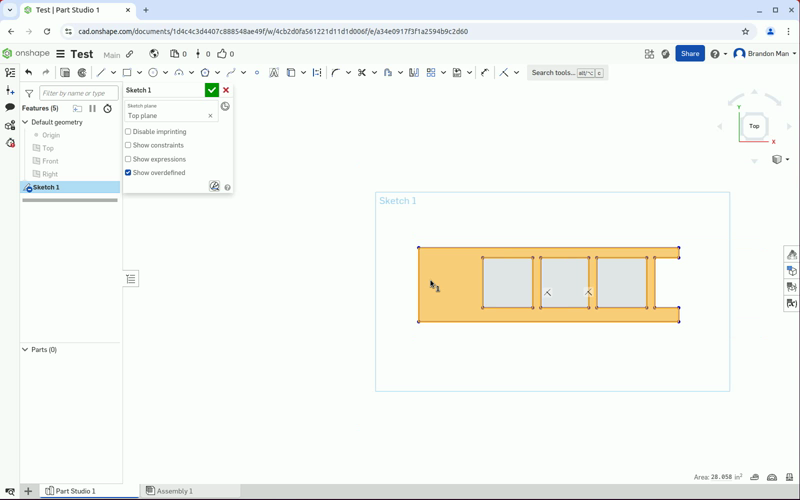
scroll(-6)
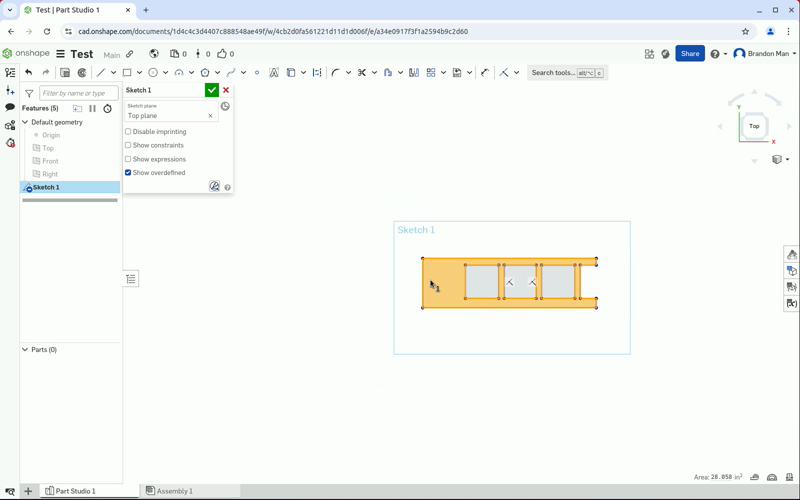
scroll(-6)
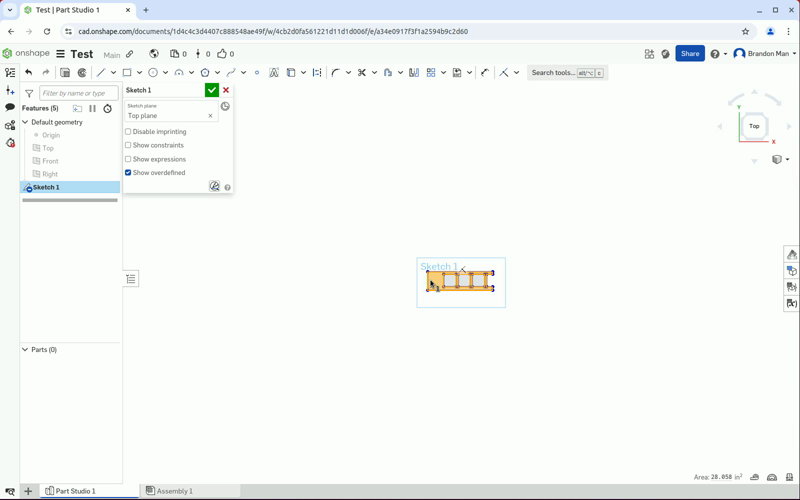
mouse_move(73, 352)
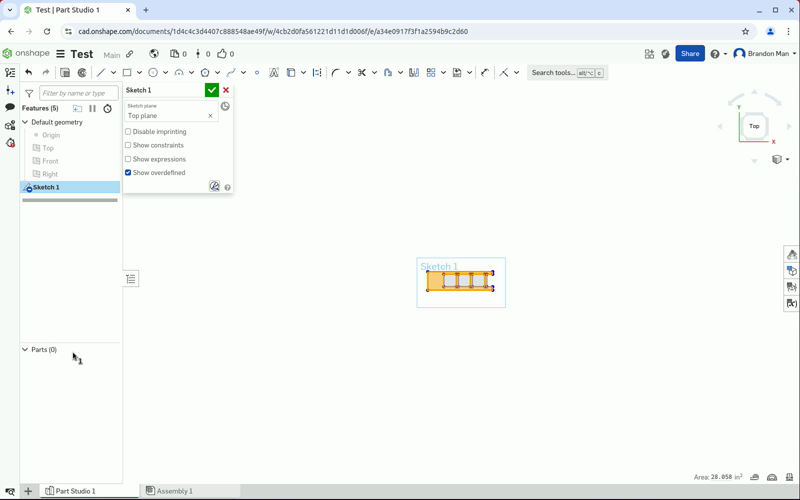
key(shift+y)
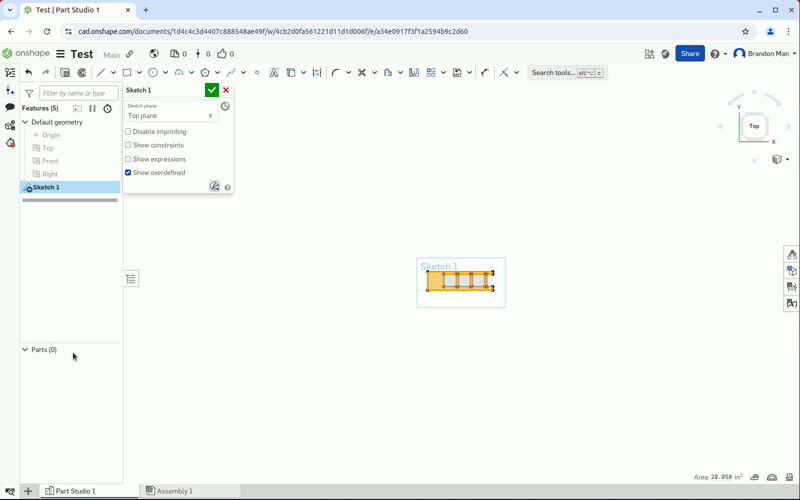
key(shift+e)
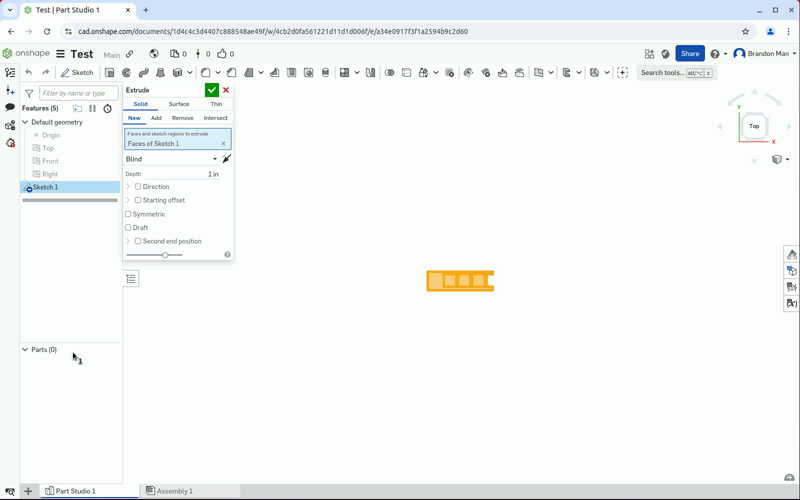
mouse_move(143, 106)
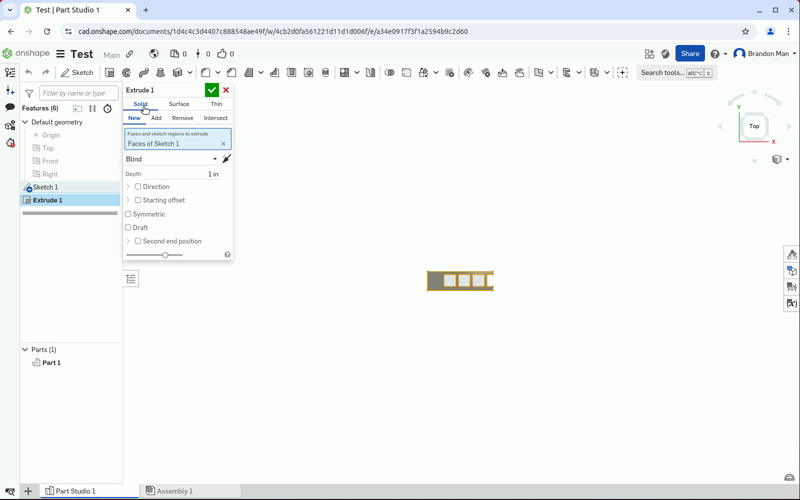
click(143, 106)
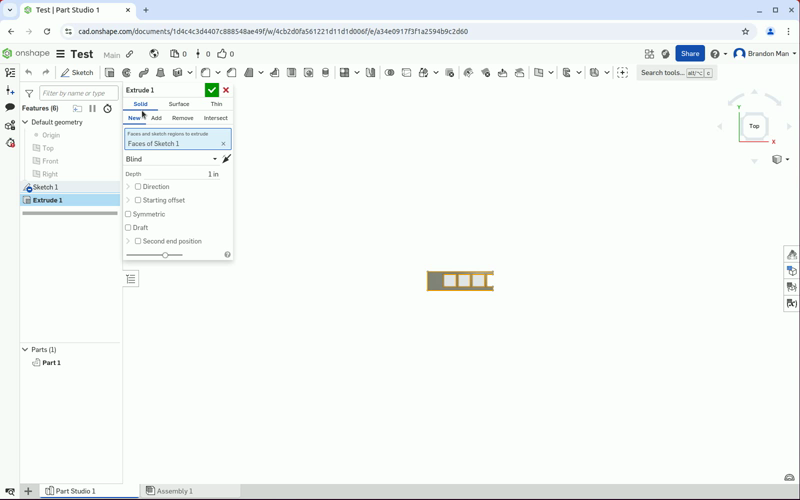
mouse_move(137, 120)
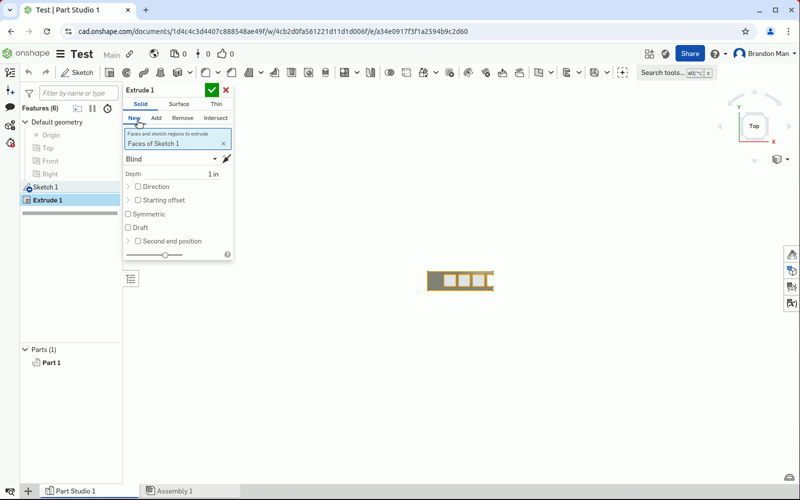
click(137, 120)
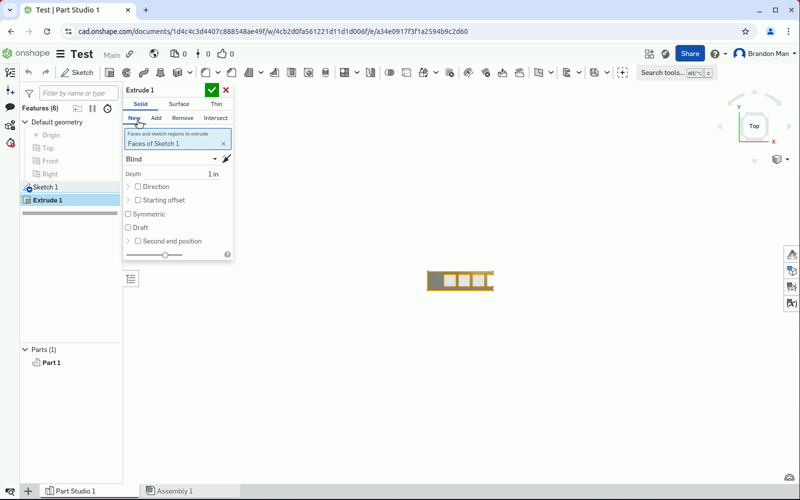
key(tab, 4)
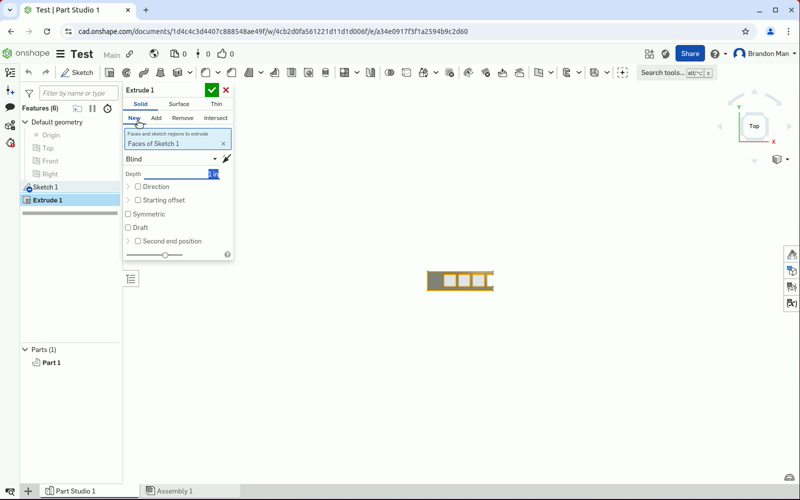
text(-0.241)
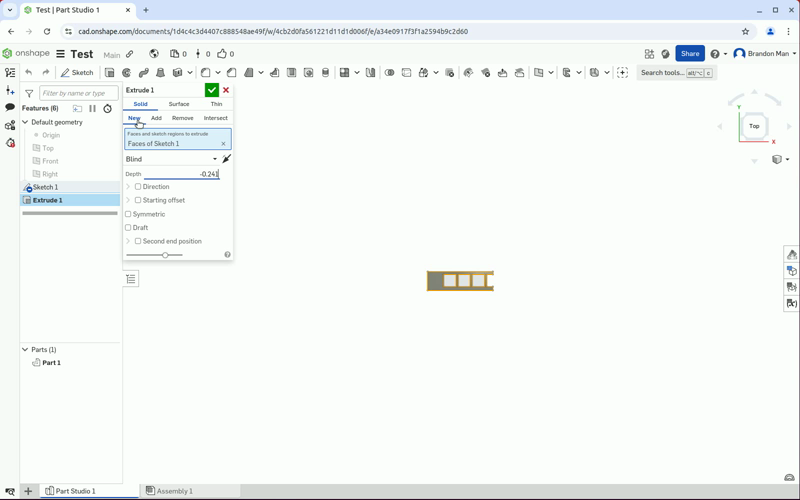
key(enter)
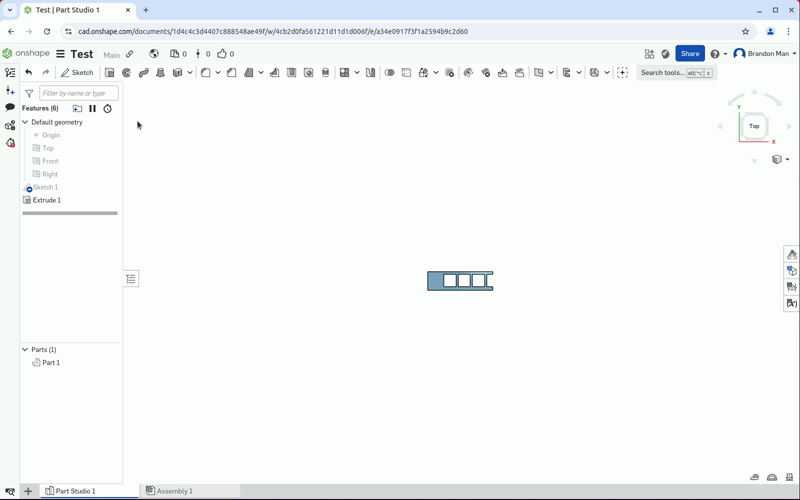
key(shift+h)
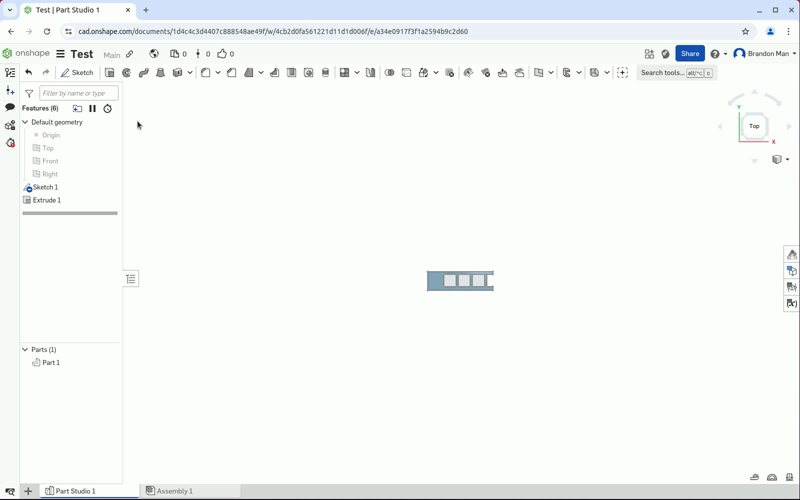
key(shift+h)
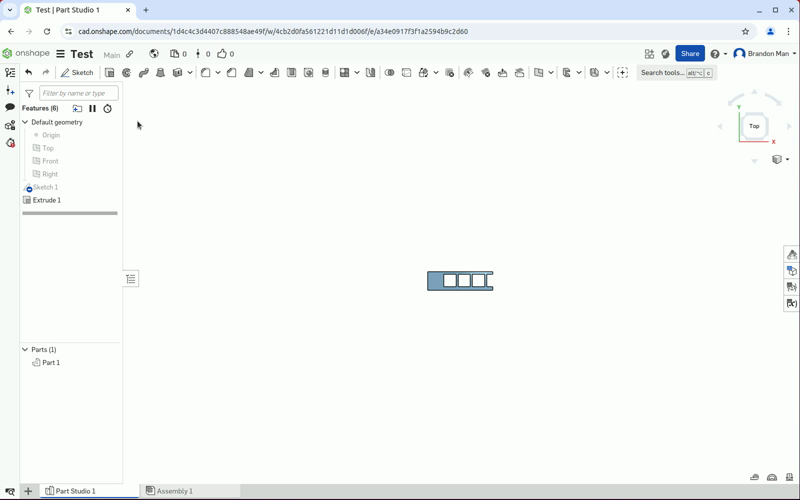
mouse_move(73, 189)
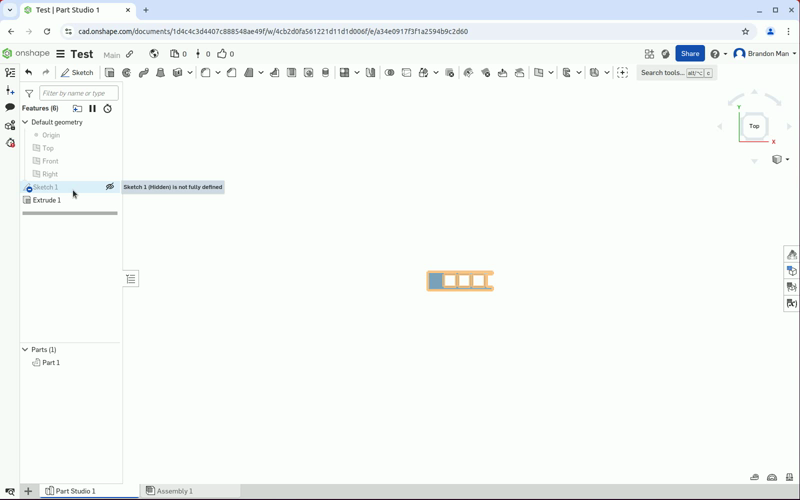
click(73, 189)
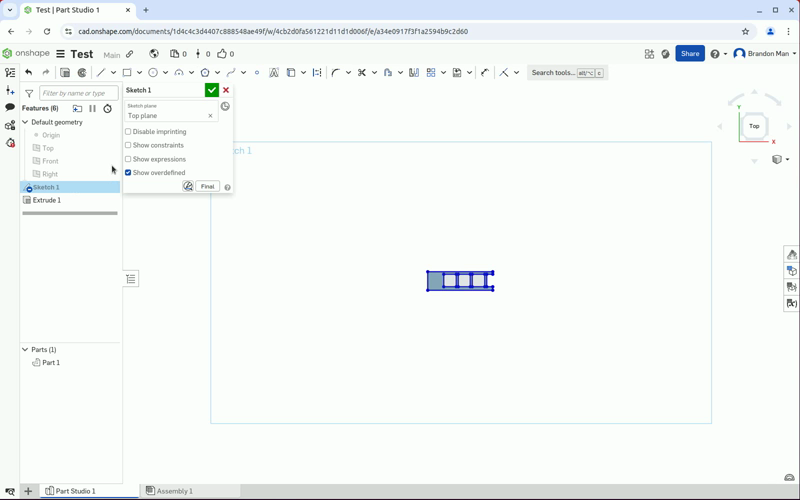
mouse_move(229, 92)
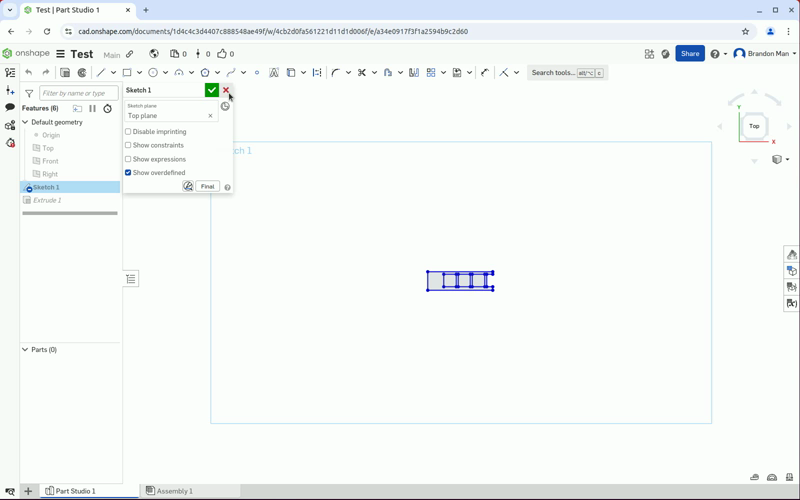
click(229, 92)
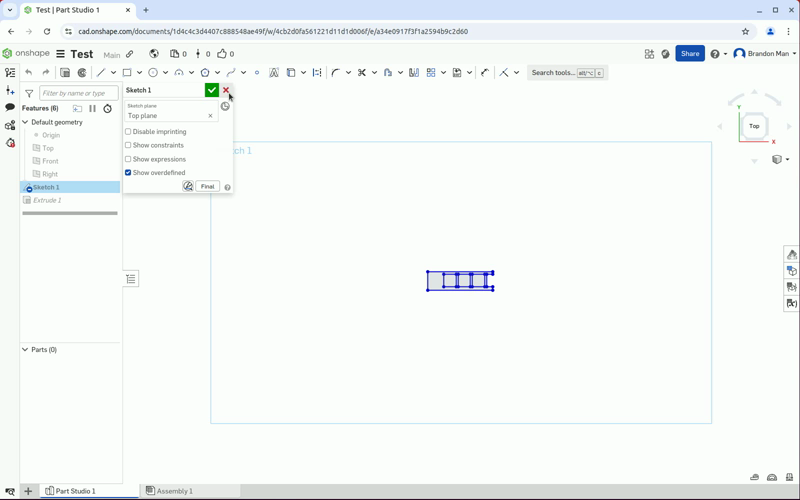
key(shift+s)
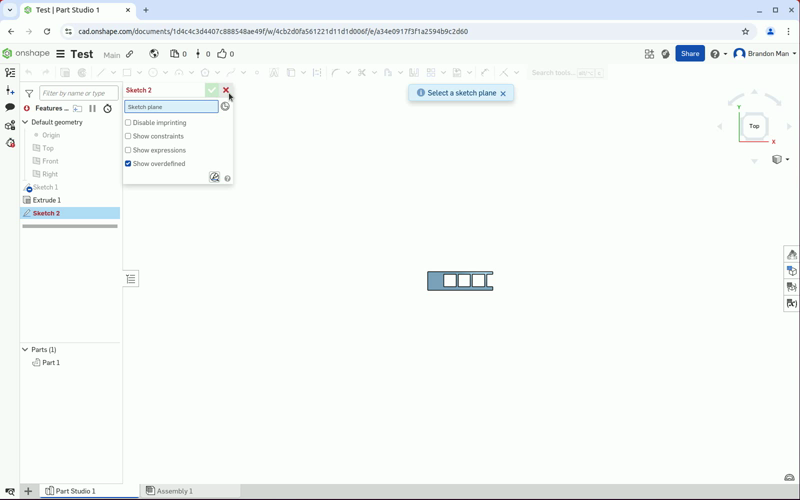
mouse_move(73, 150)
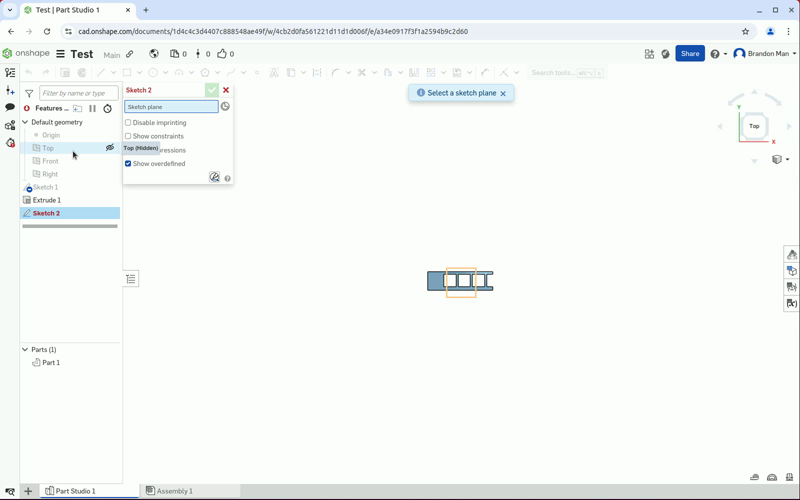
click(73, 150)
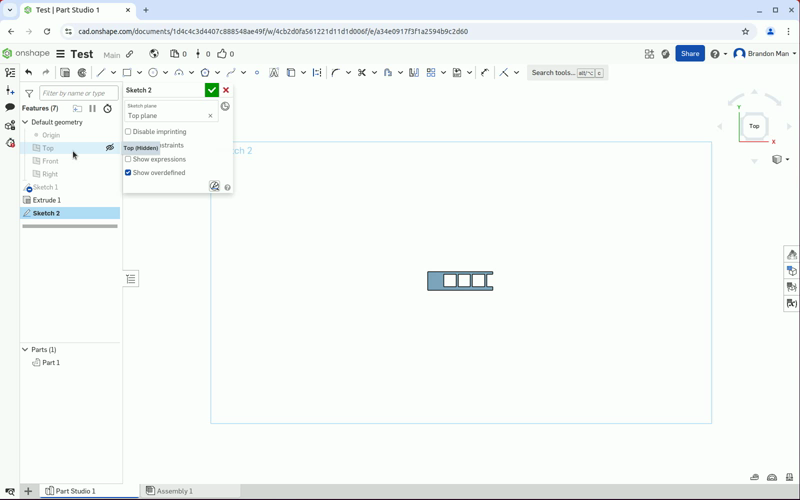
mouse_move(73, 352)
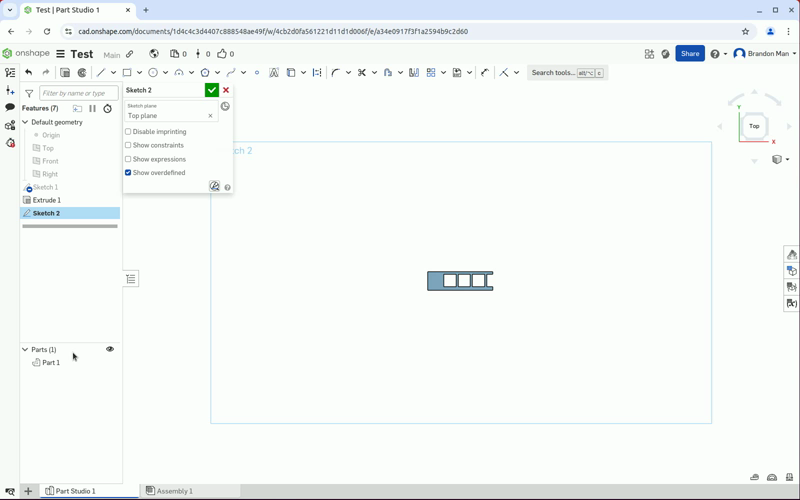
key(y)
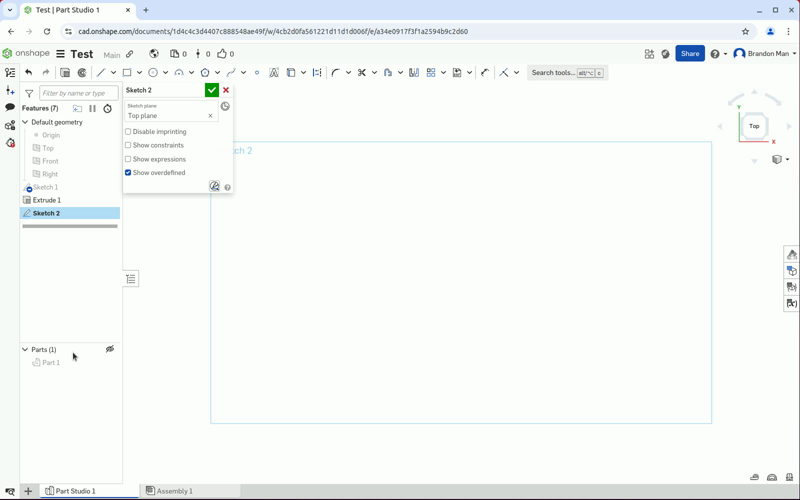
key(l)
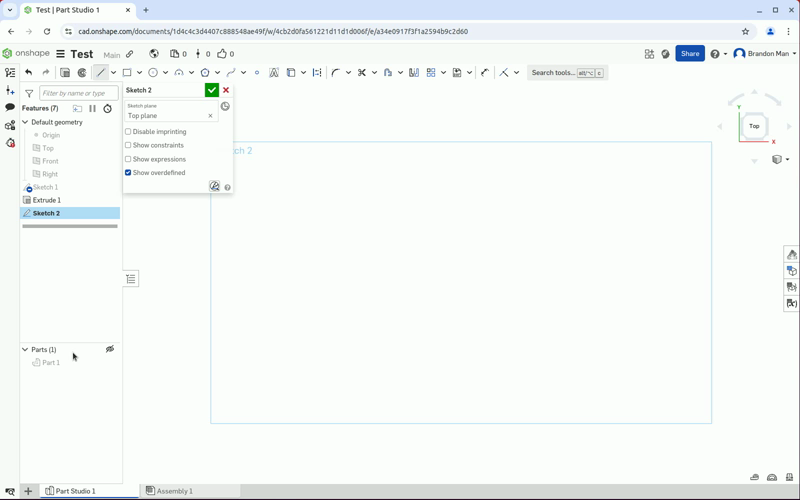
key_down(shift)
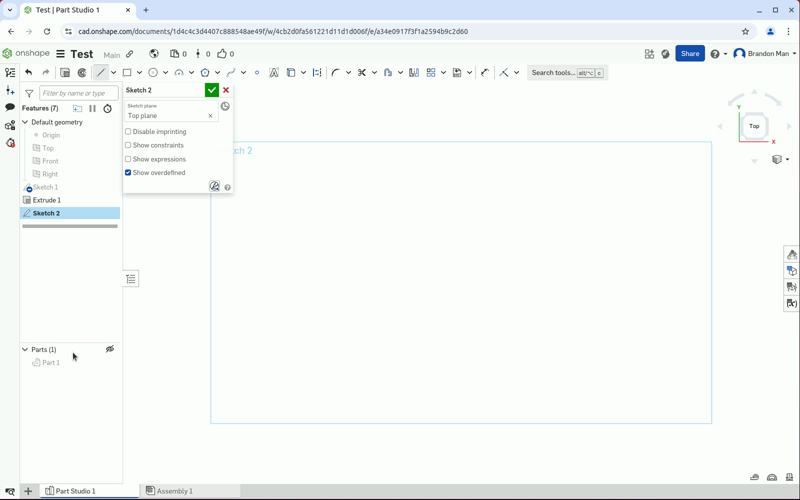
mouse_move(492, 290)
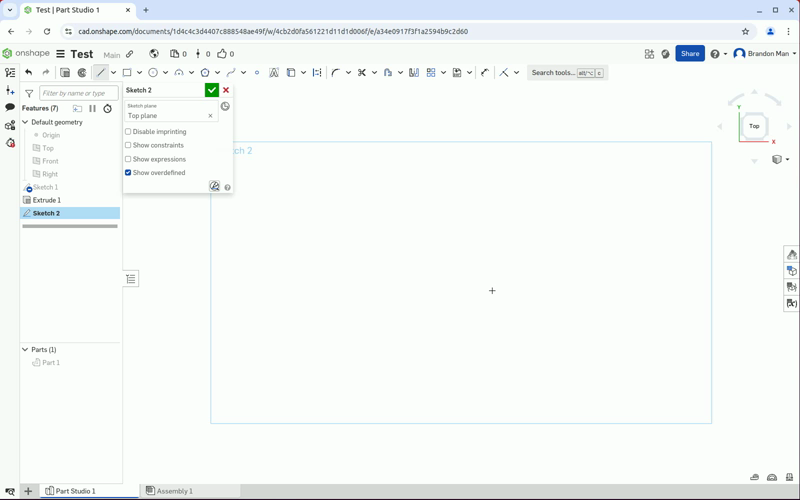
click(492, 290)
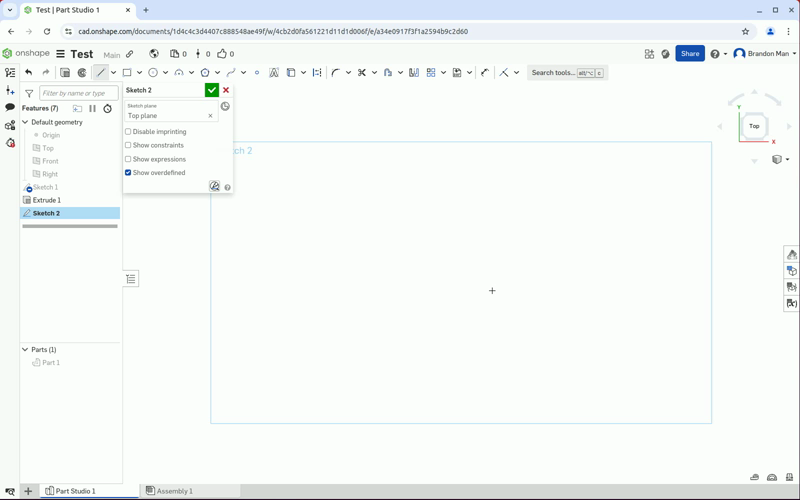
key_up(shift)
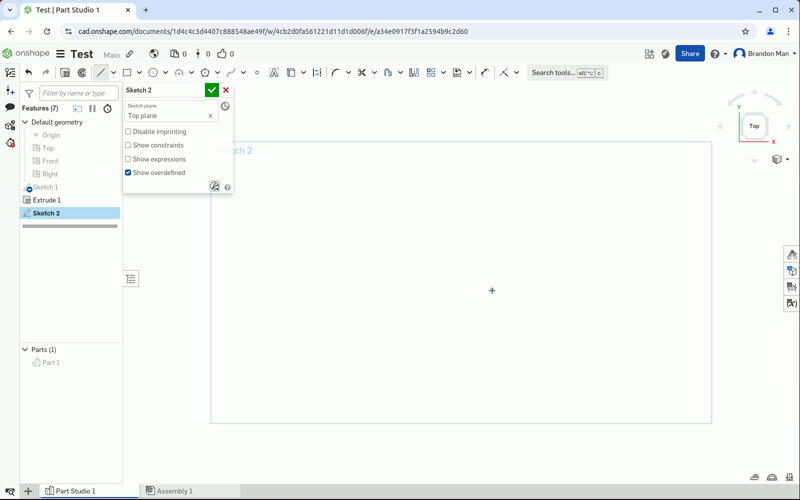
key_down(shift)
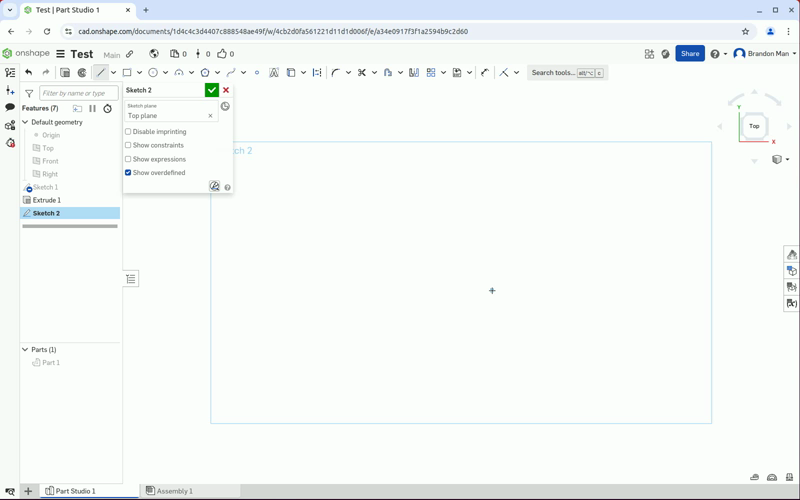
mouse_move(557, 290)
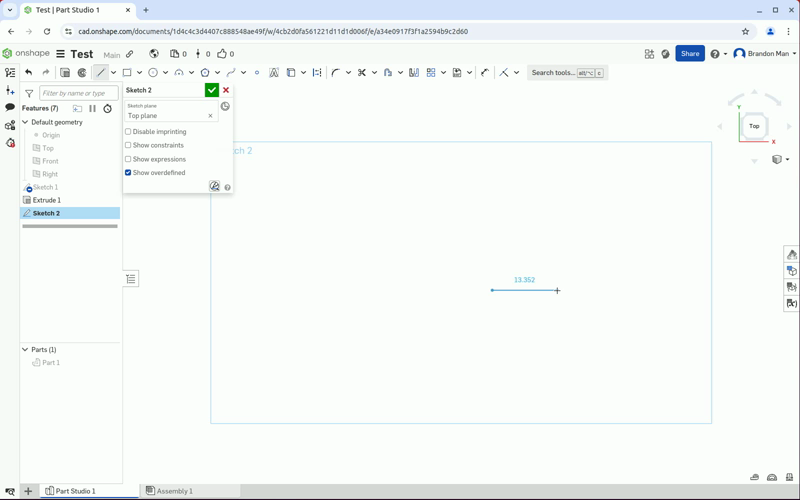
click(557, 290)
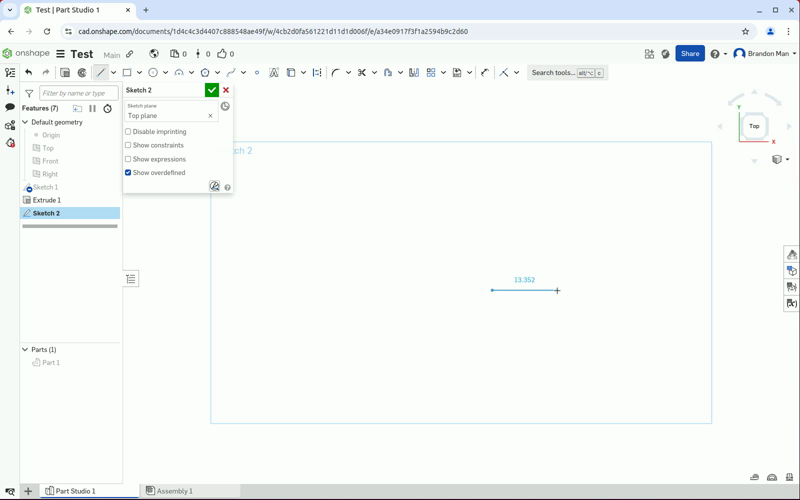
key_up(shift)
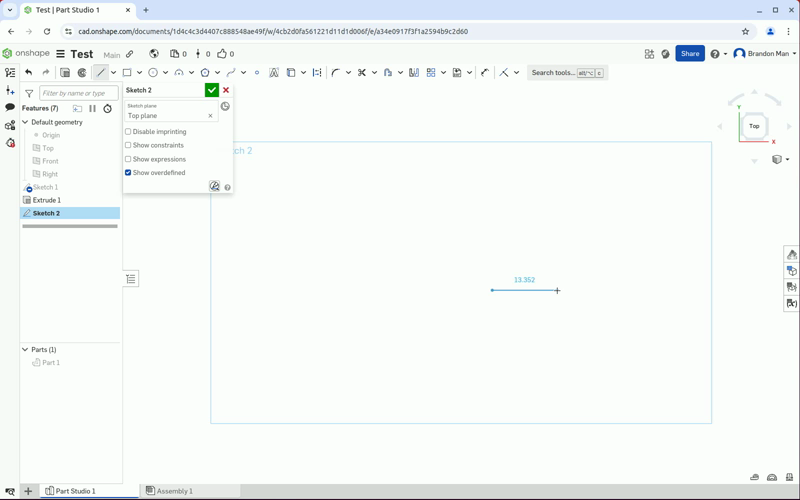
key_down(shift)
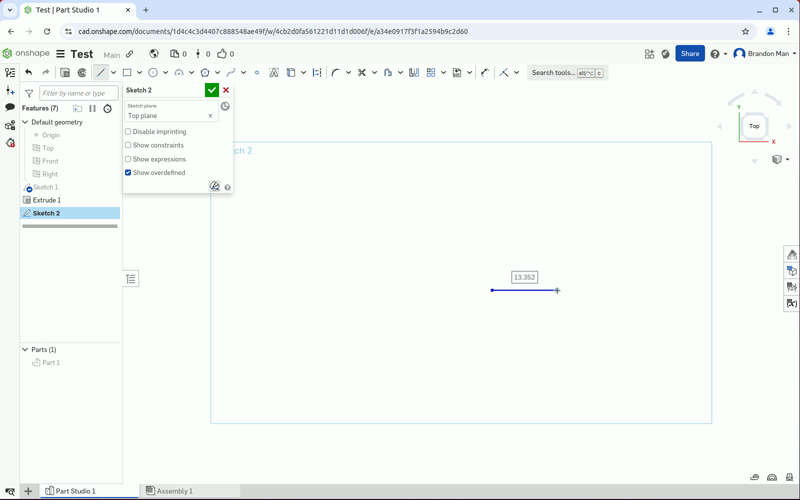
mouse_move(587, 290)
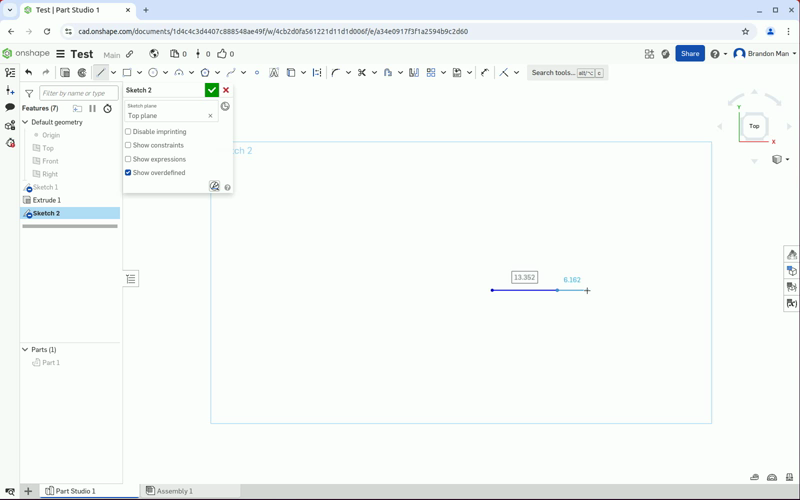
mouse_move(557, 271)
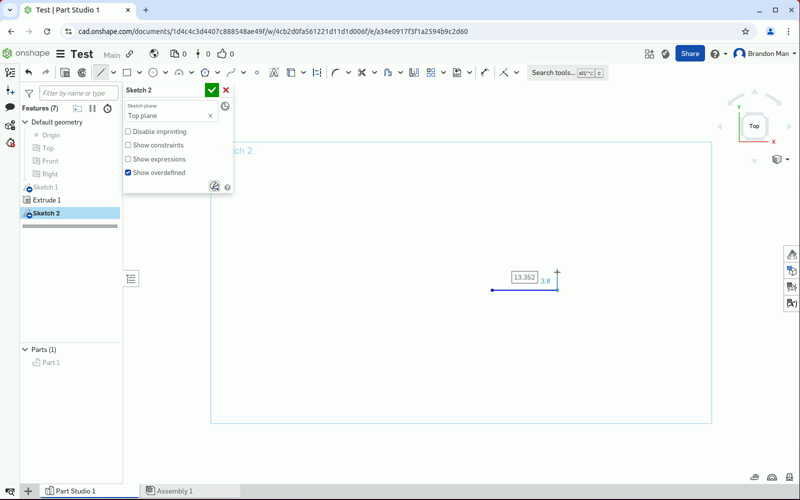
click(557, 271)
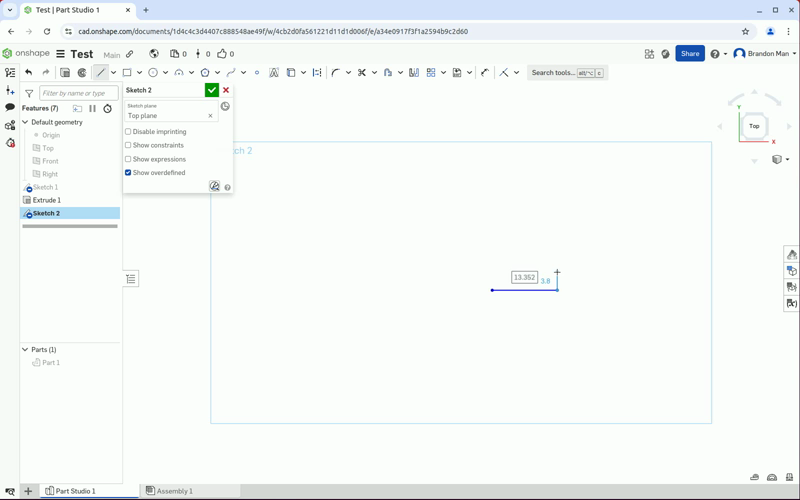
key_up(shift)
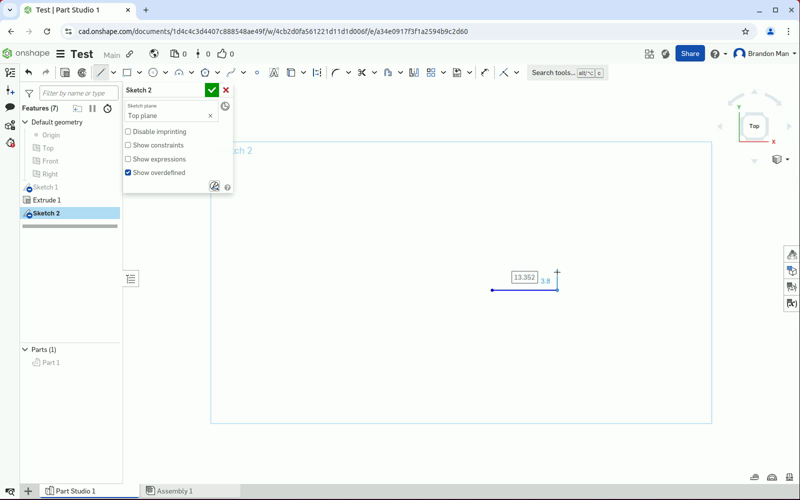
key_down(shift)
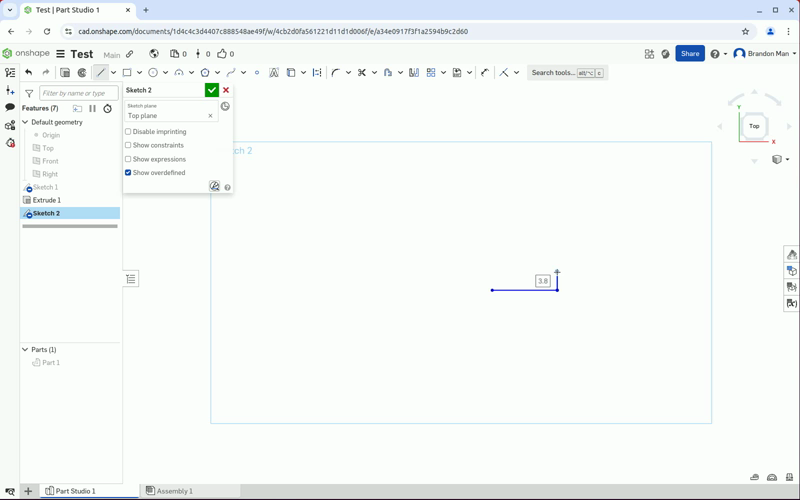
mouse_move(492, 271)
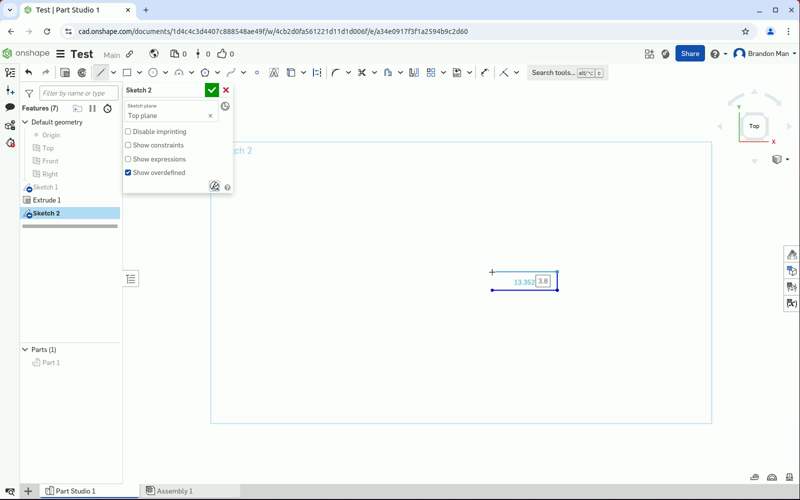
click(492, 271)
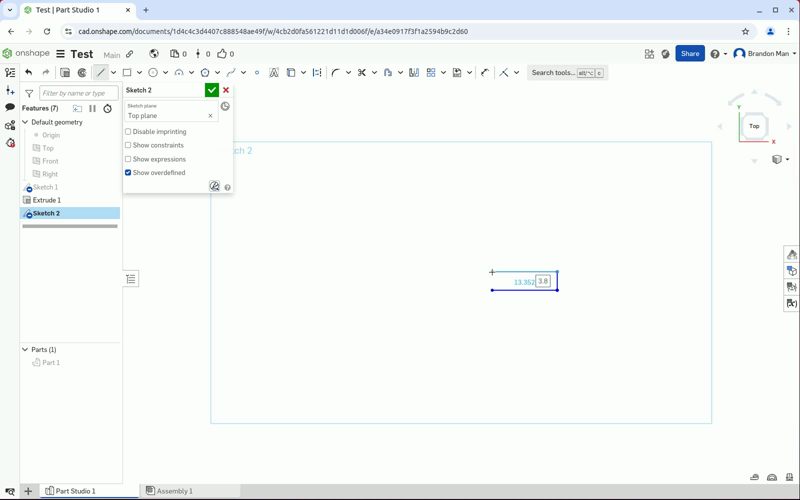
key_up(shift)
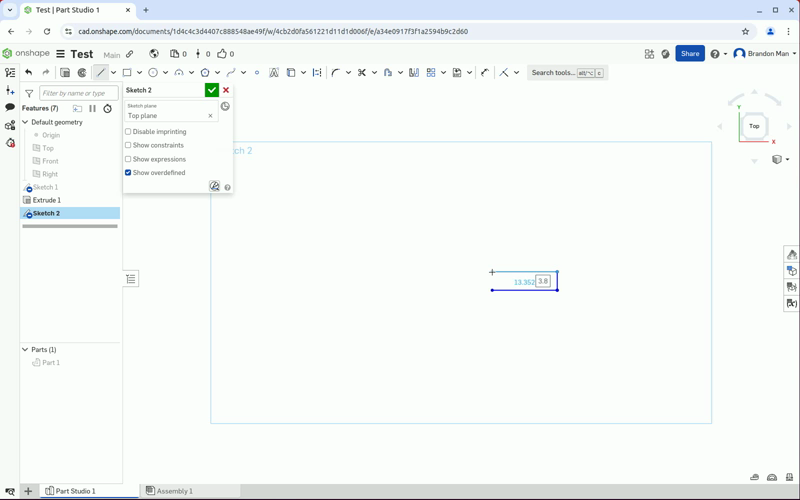
key_down(shift)
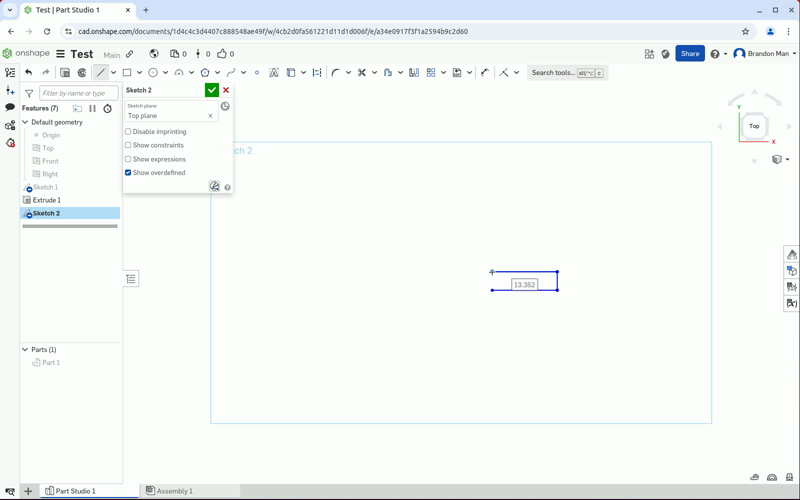
mouse_move(522, 271)
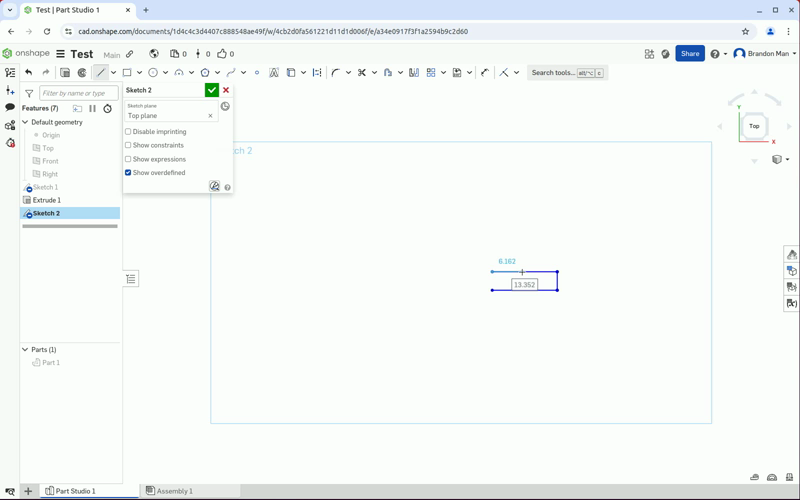
mouse_move(492, 274)
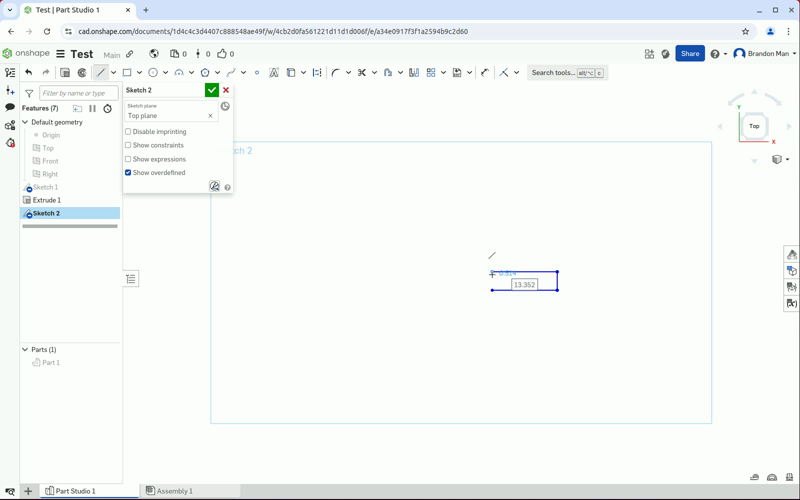
scroll(6)
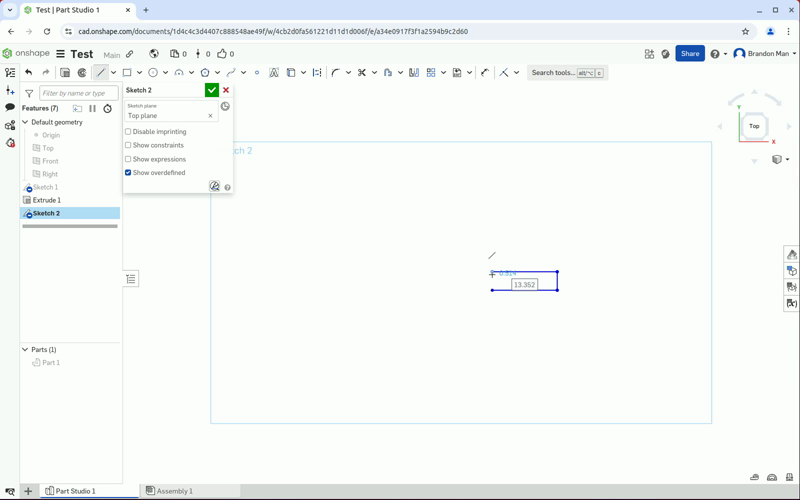
scroll(6)
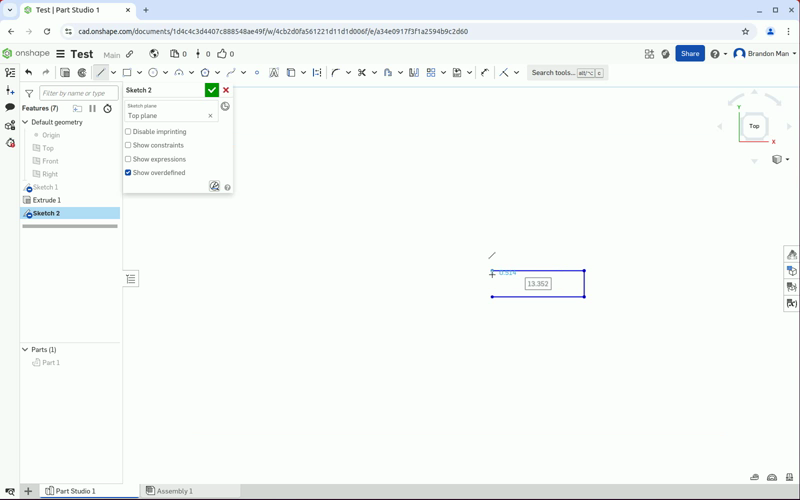
scroll(6)
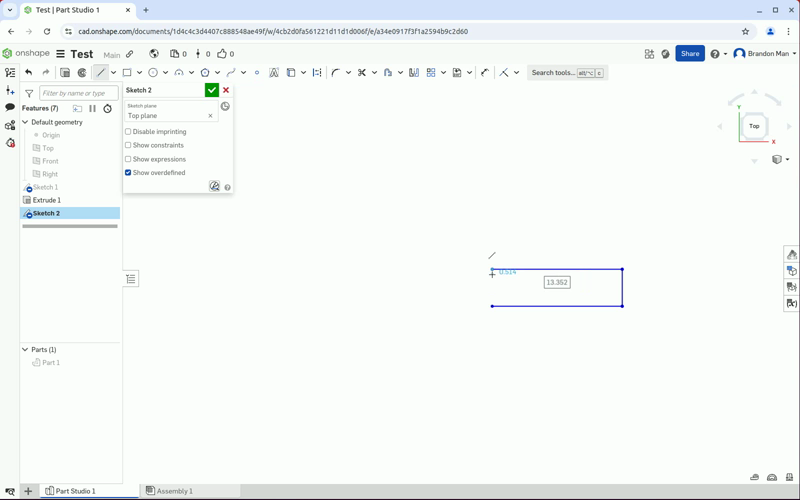
scroll(6)
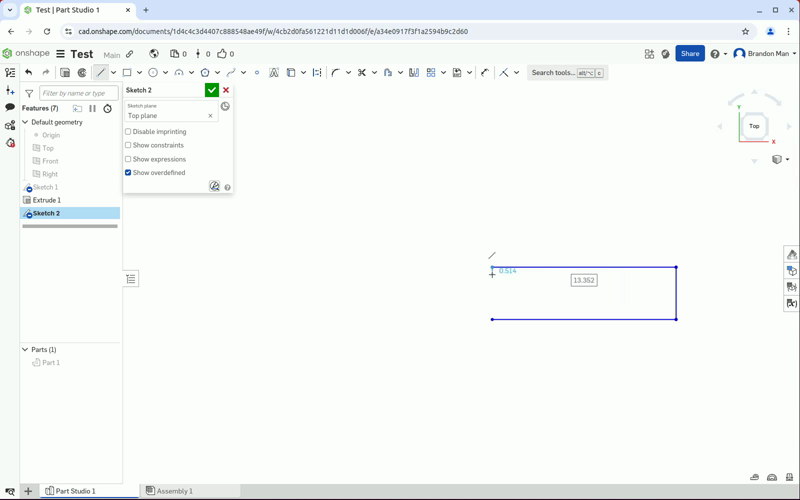
scroll(6)
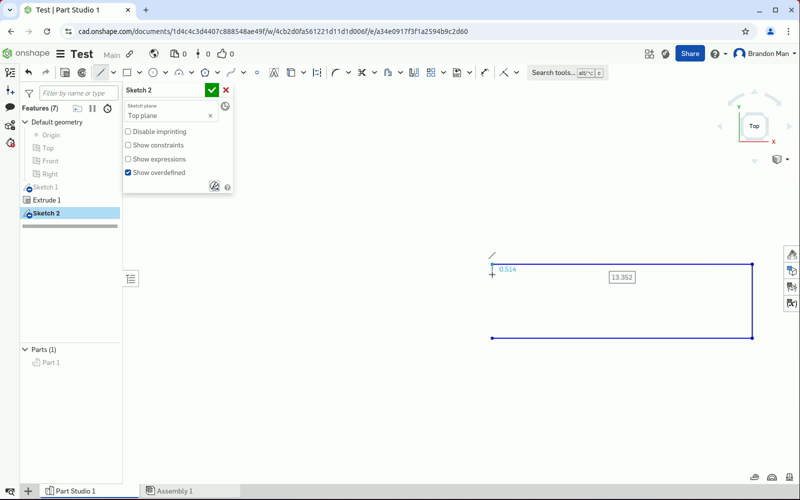
scroll(6)
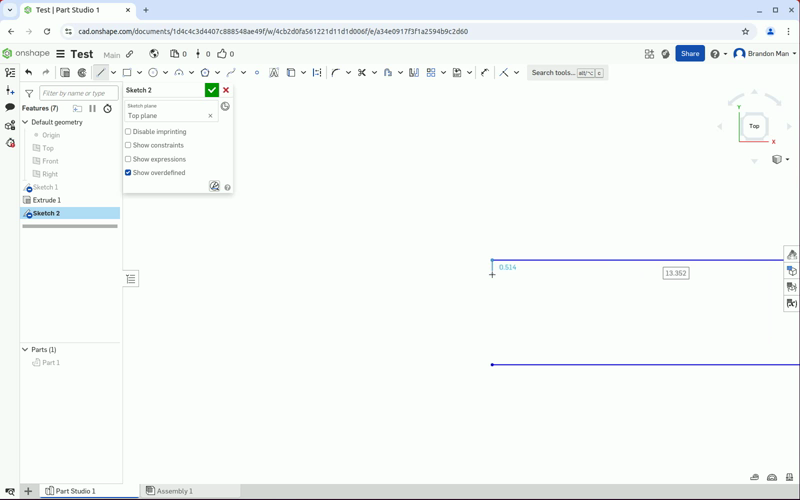
scroll(6)
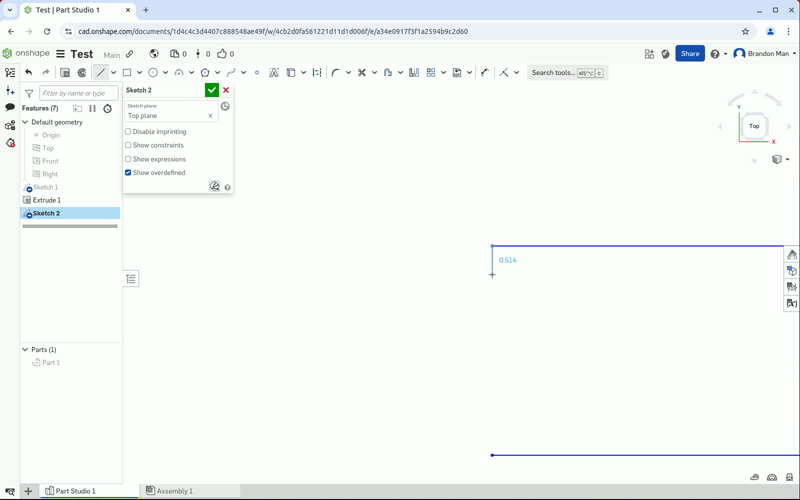
click(492, 274)
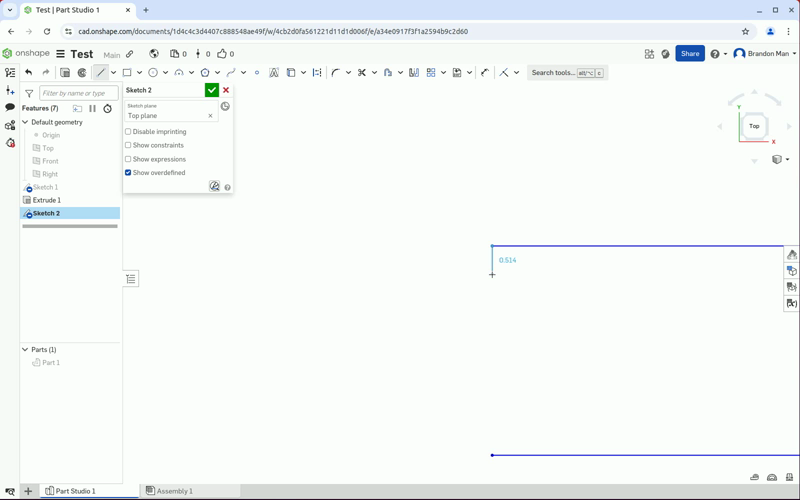
scroll(-6)
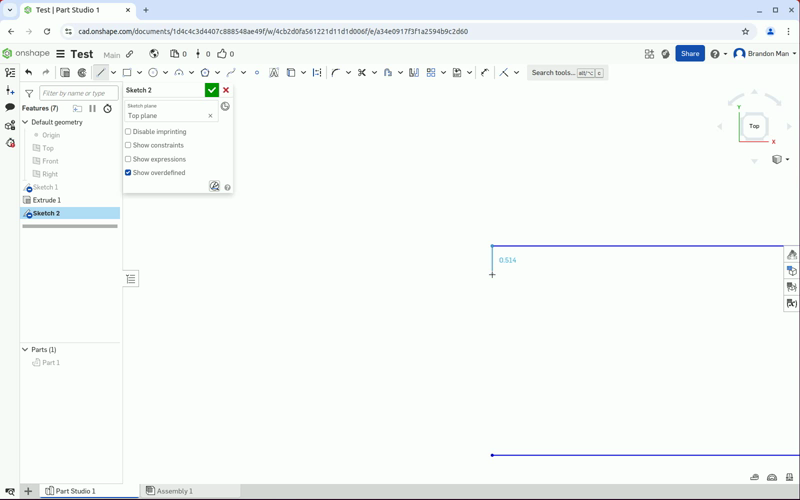
scroll(-6)
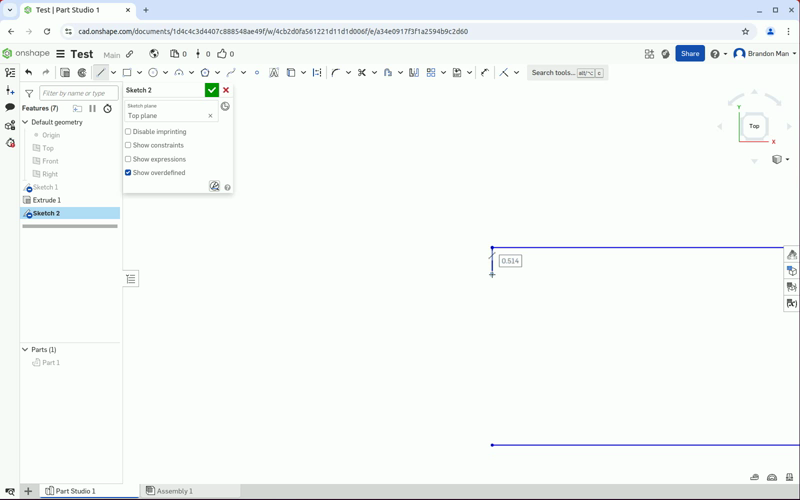
scroll(-6)
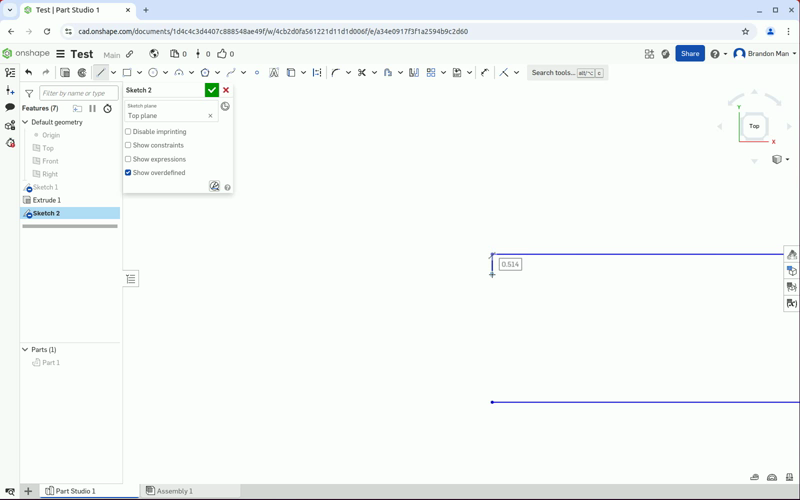
scroll(-6)
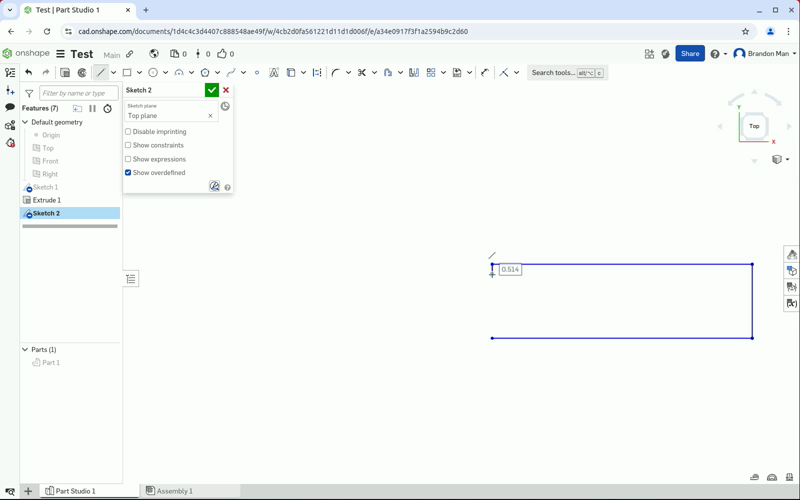
scroll(-6)
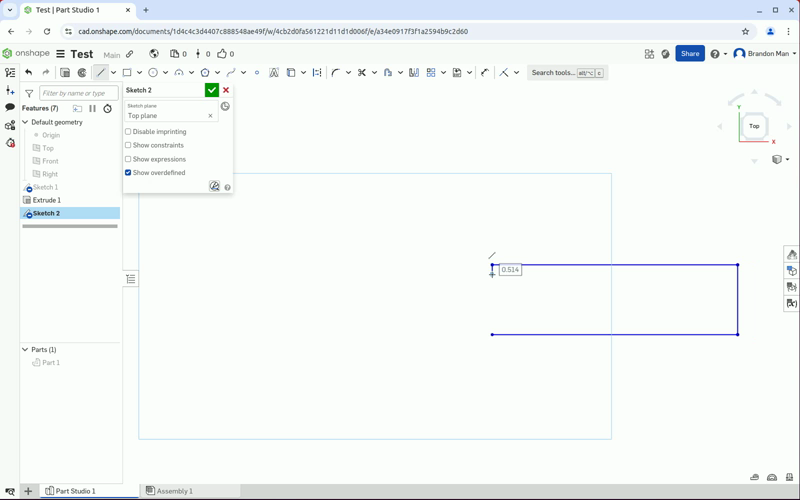
scroll(-6)
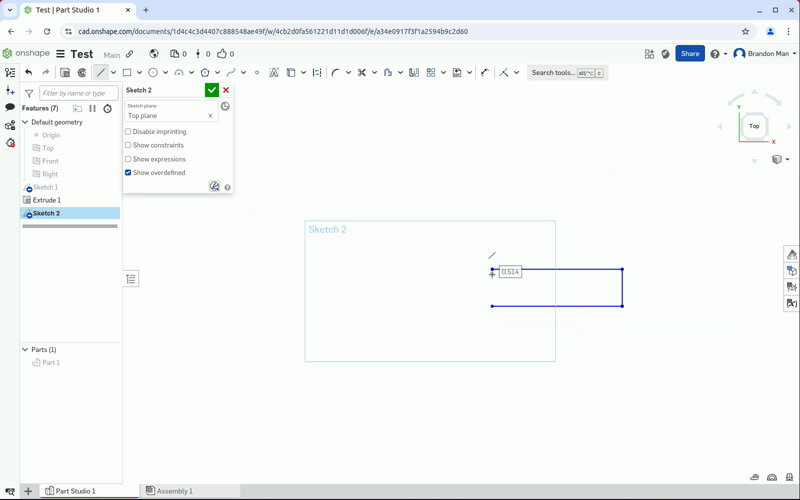
scroll(-6)
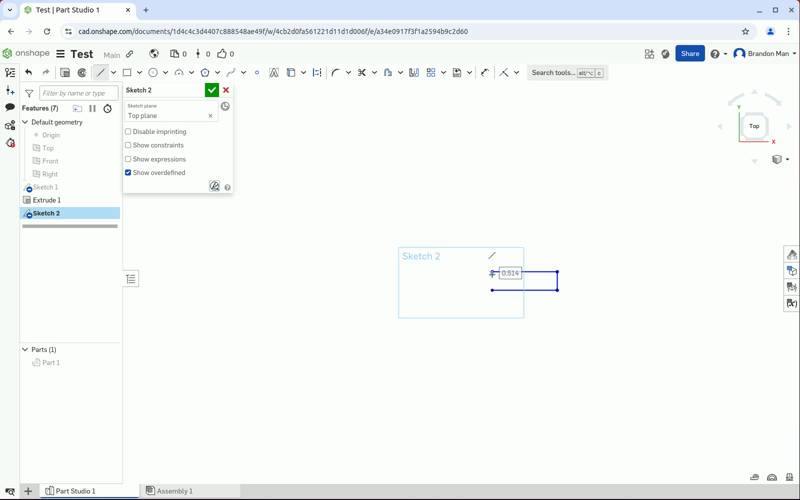
key_up(shift)
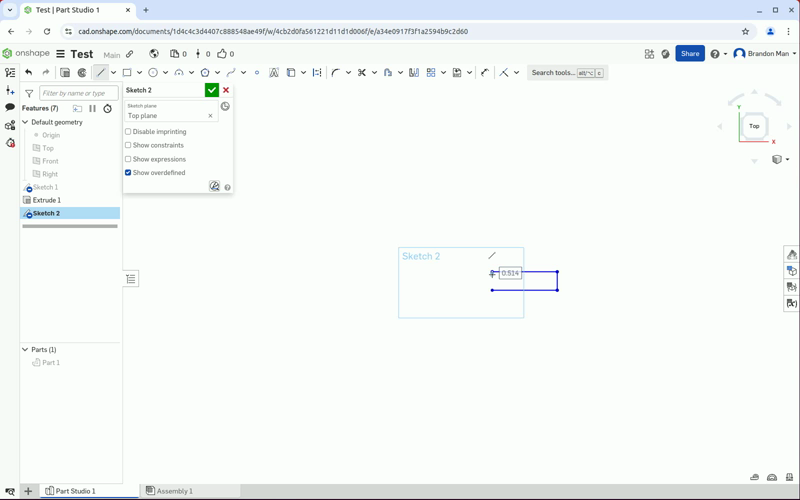
key_down(shift)
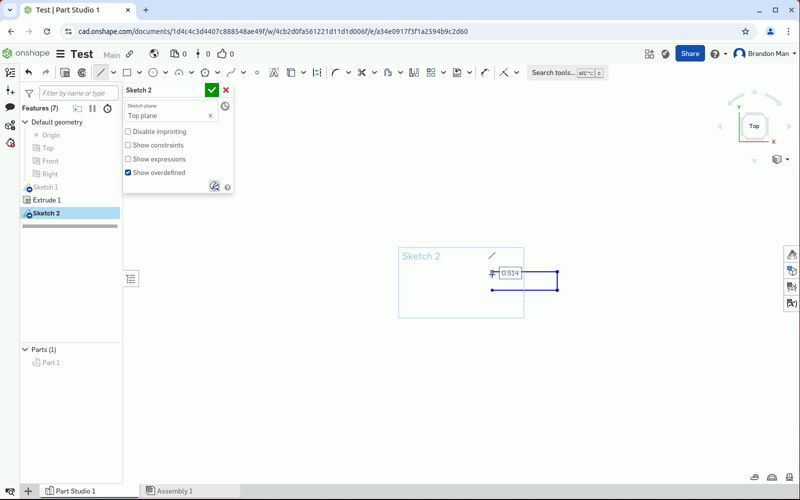
mouse_move(522, 274)
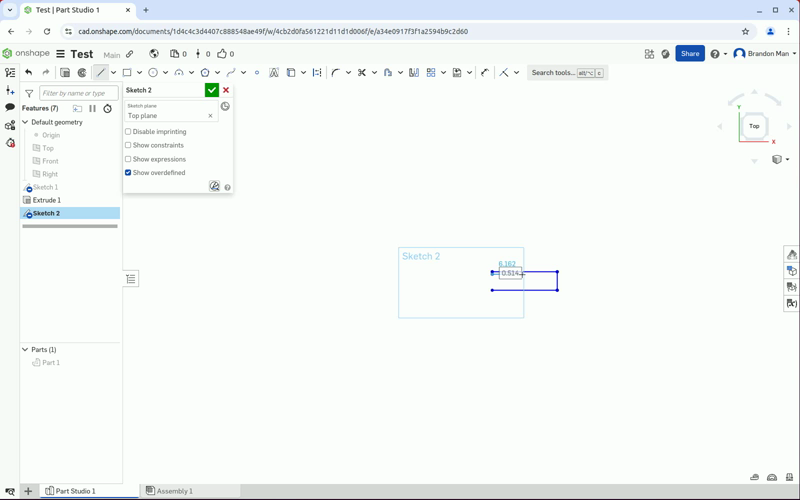
mouse_move(498, 274)
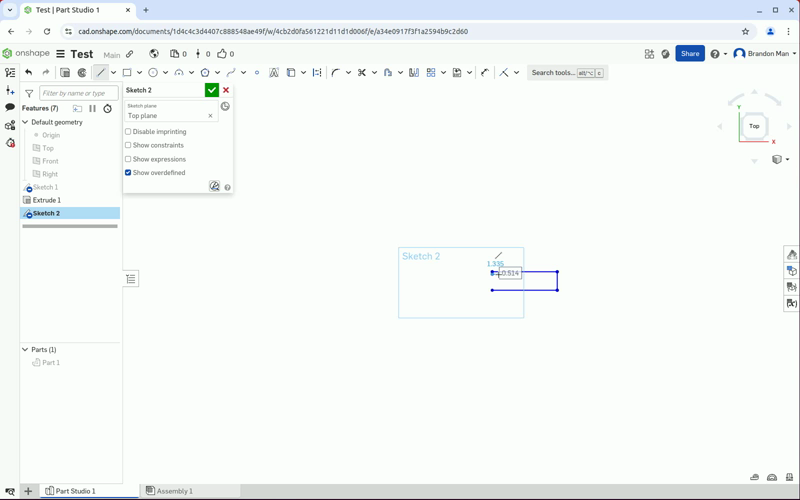
scroll(6)
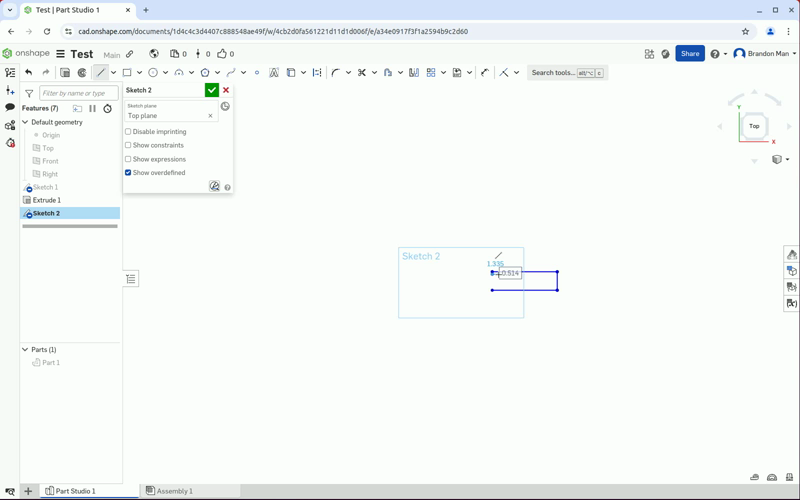
scroll(6)
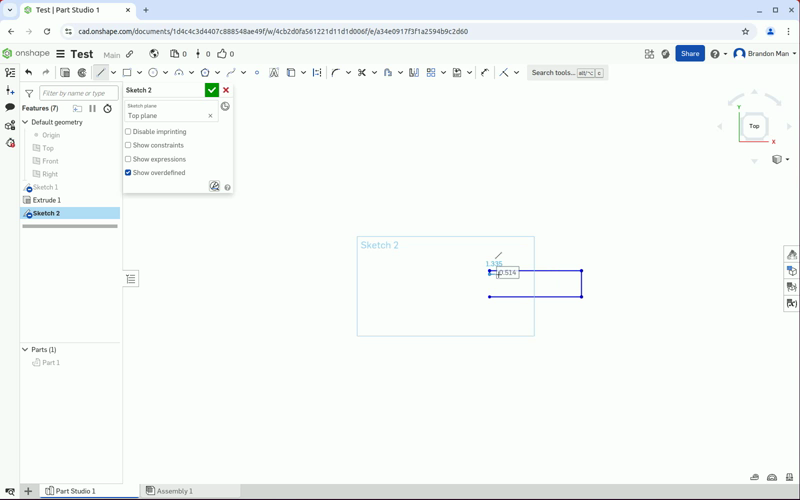
scroll(6)
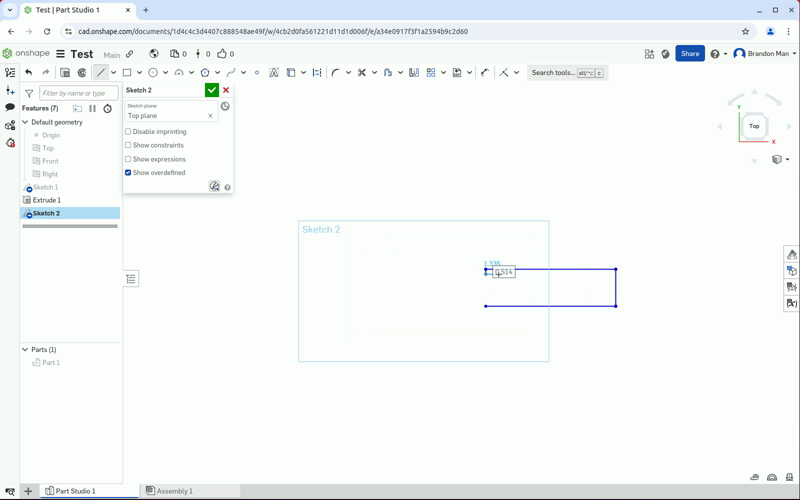
scroll(6)
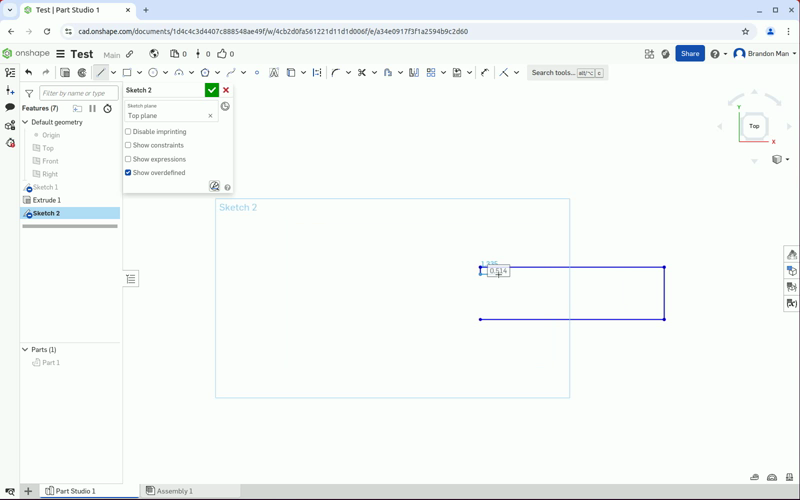
scroll(6)
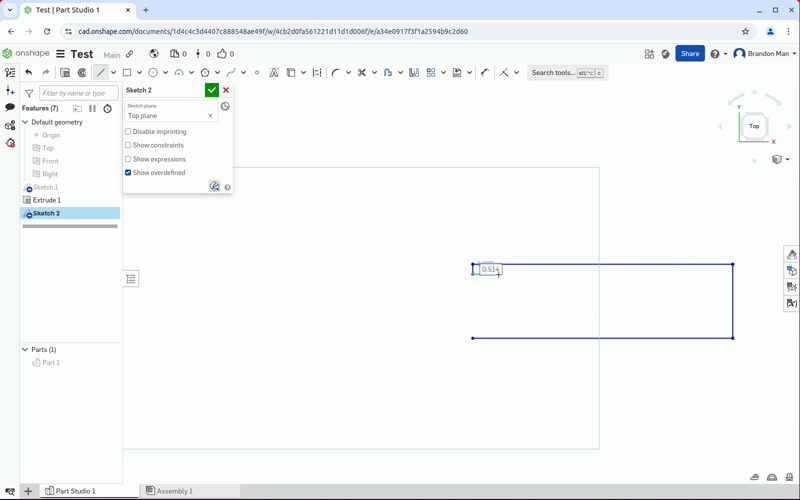
scroll(6)
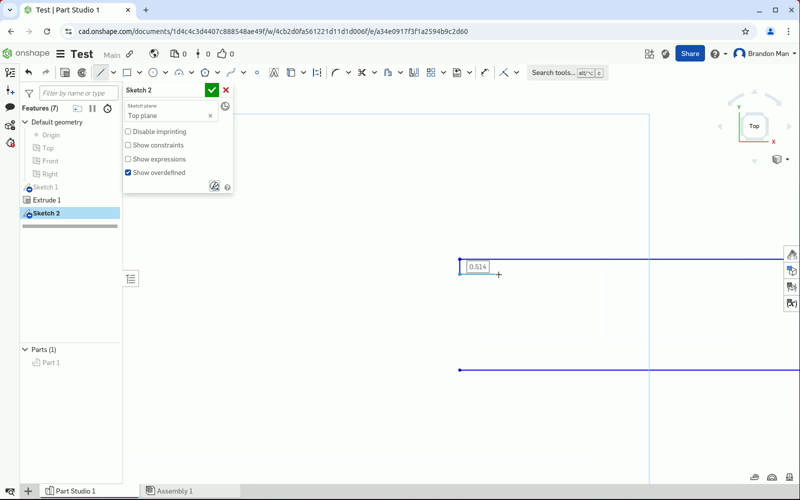
scroll(6)
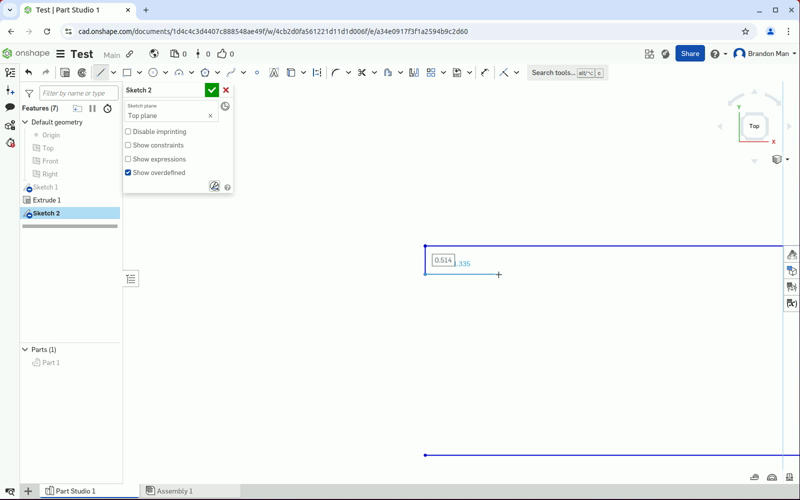
click(498, 274)
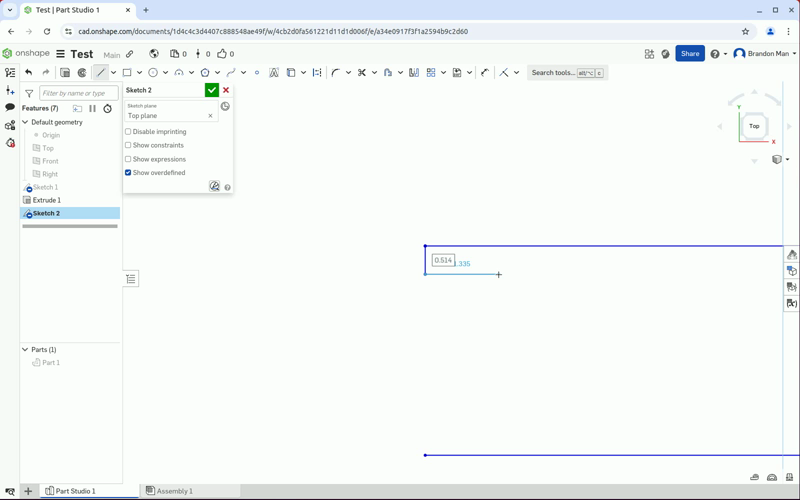
scroll(-6)
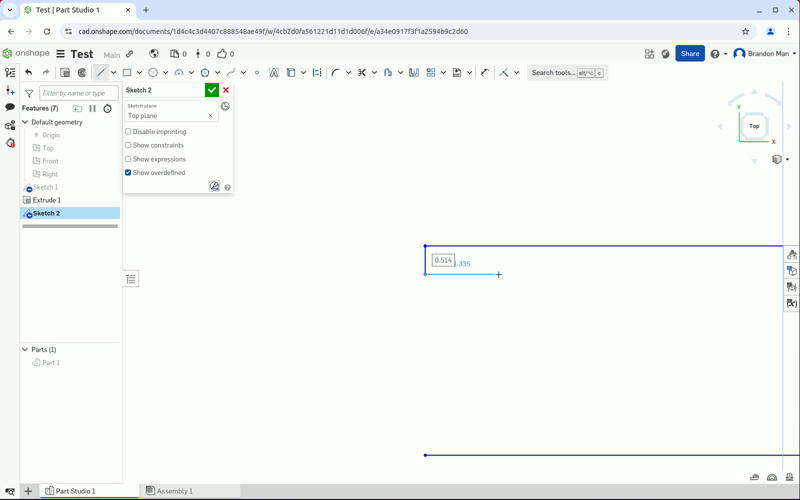
scroll(-6)
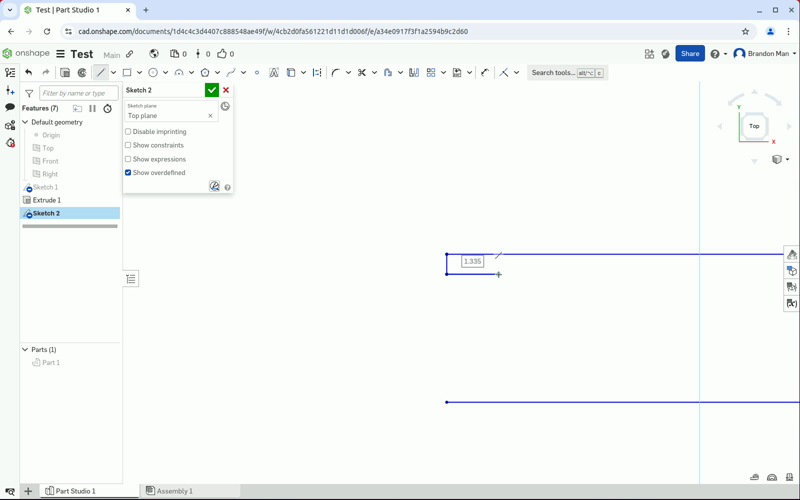
scroll(-6)
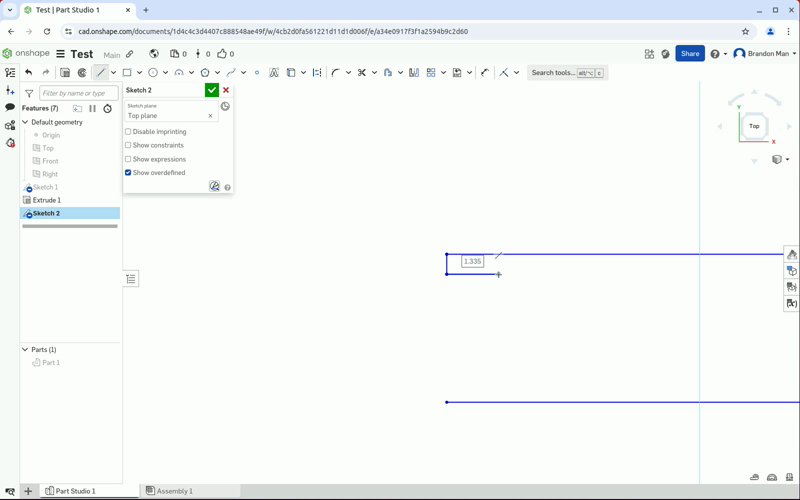
scroll(-6)
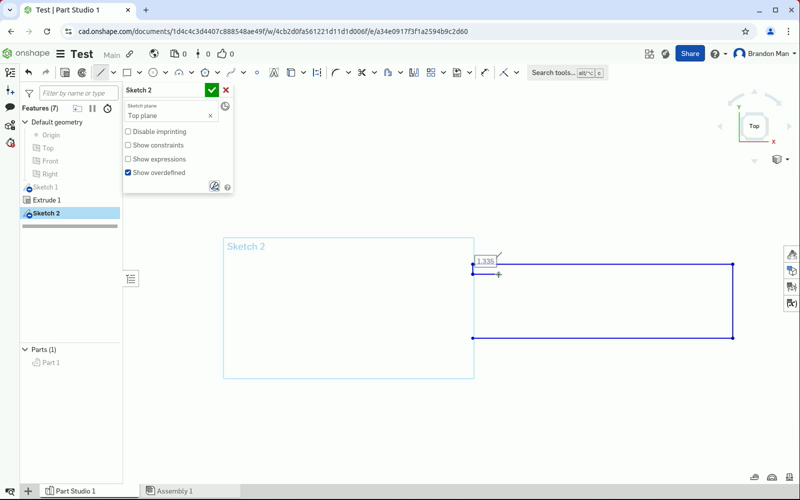
scroll(-6)
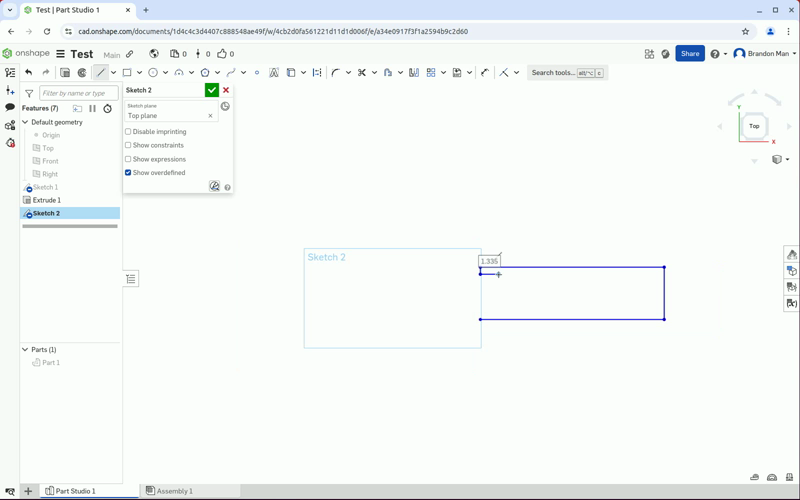
scroll(-6)
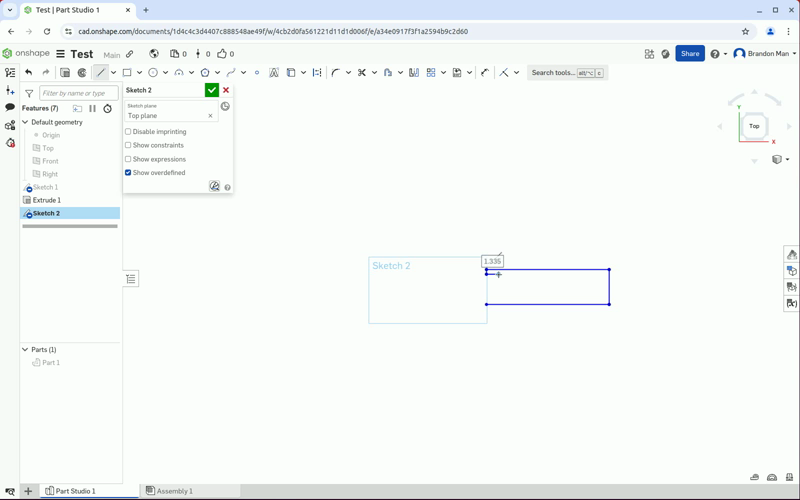
scroll(-6)
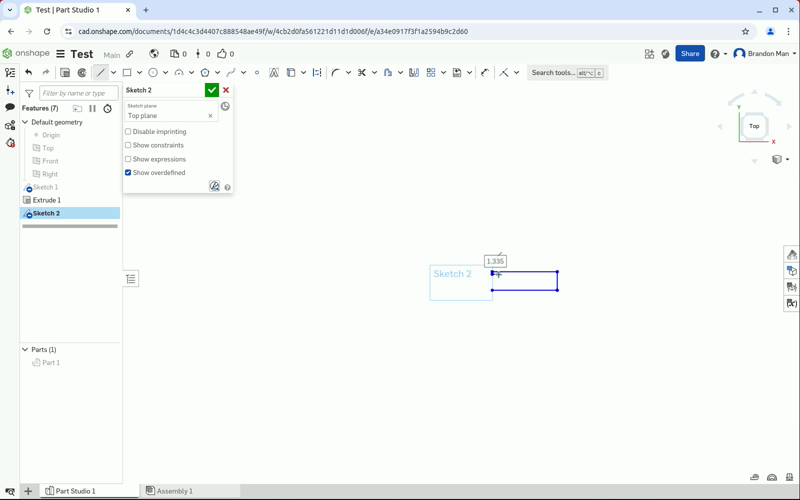
key_up(shift)
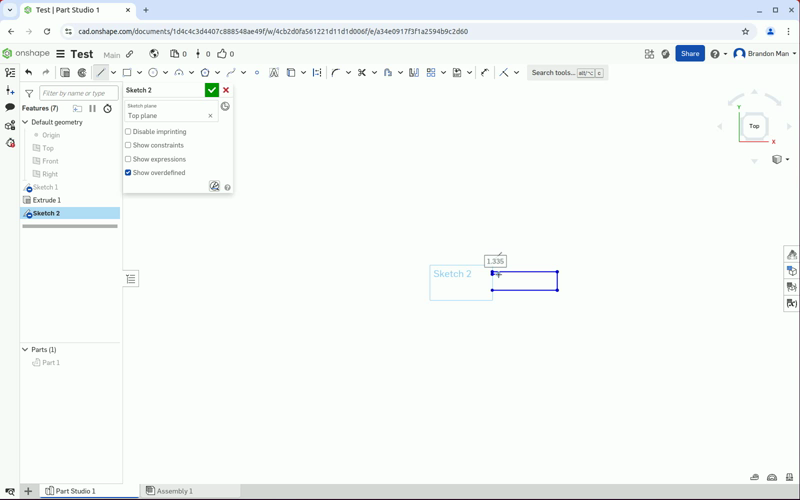
key_down(shift)
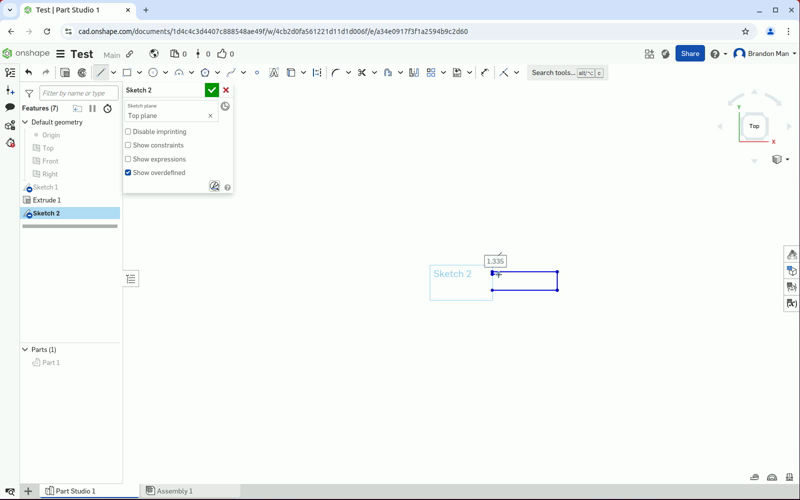
mouse_move(528, 274)
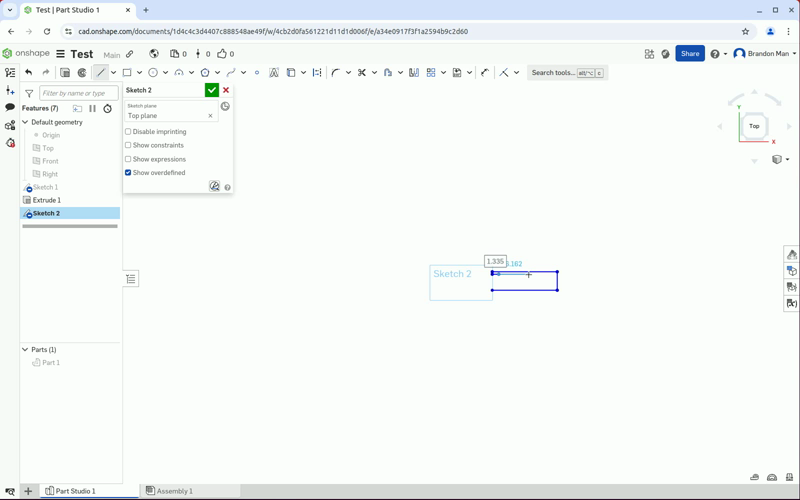
mouse_move(498, 286)
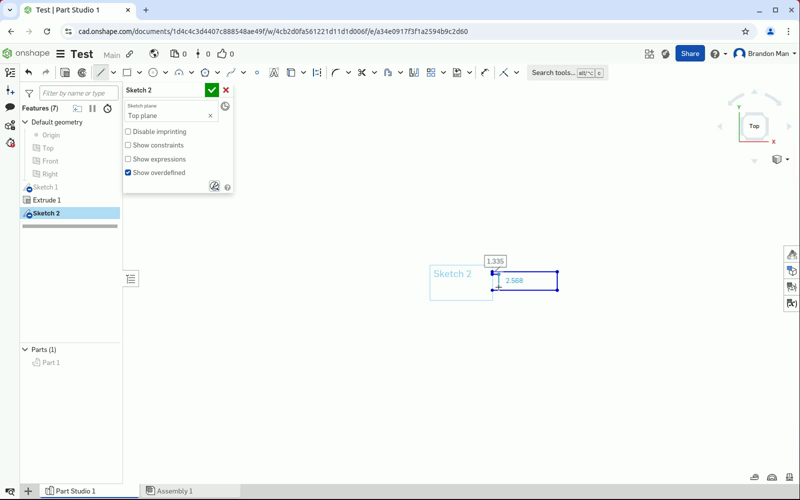
click(498, 286)
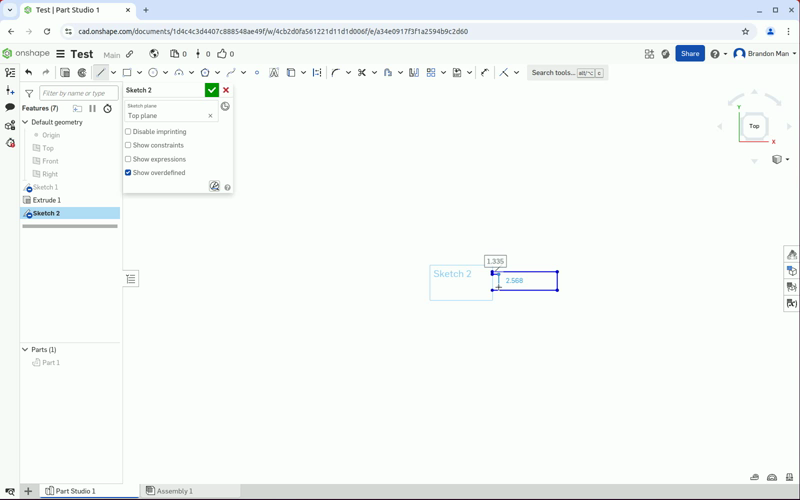
key_up(shift)
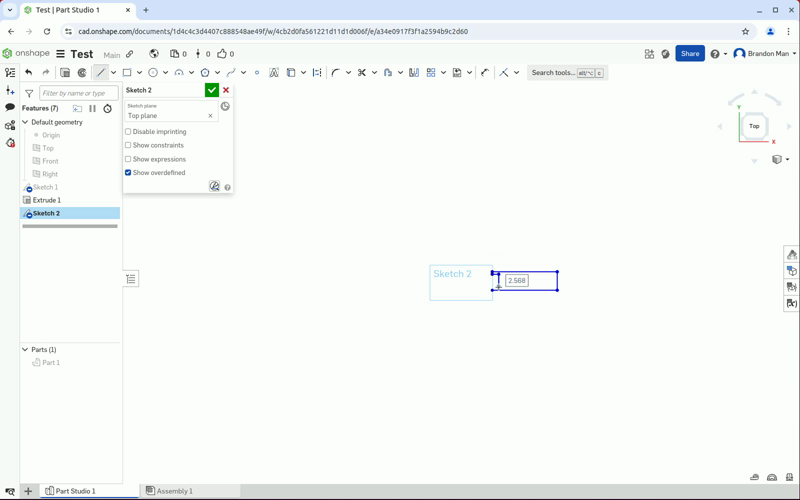
key_down(shift)
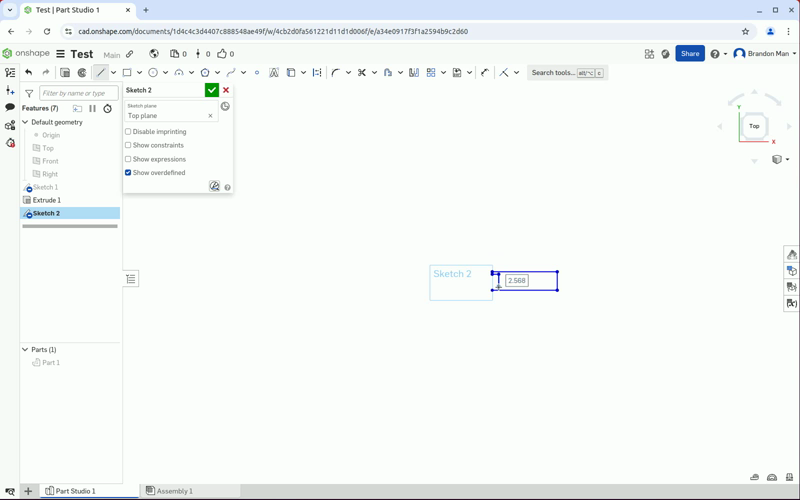
mouse_move(528, 286)
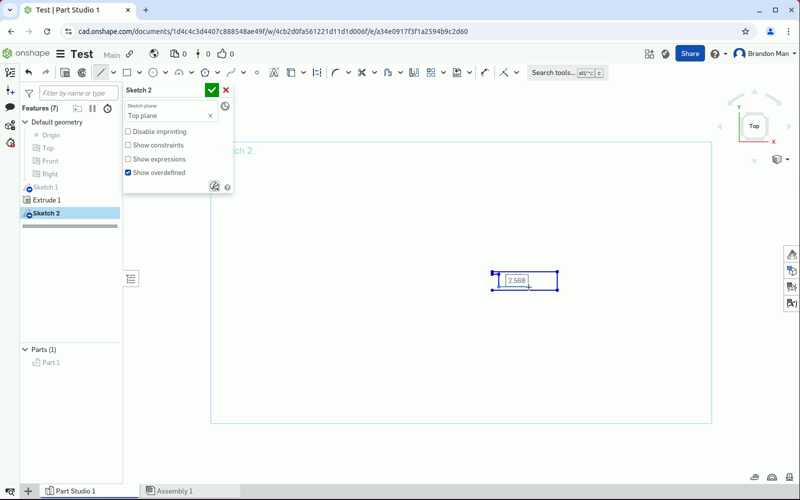
mouse_move(492, 286)
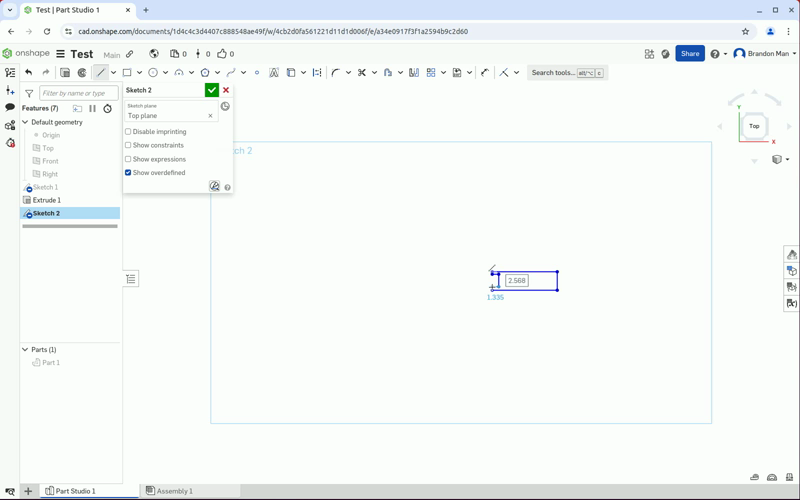
scroll(6)
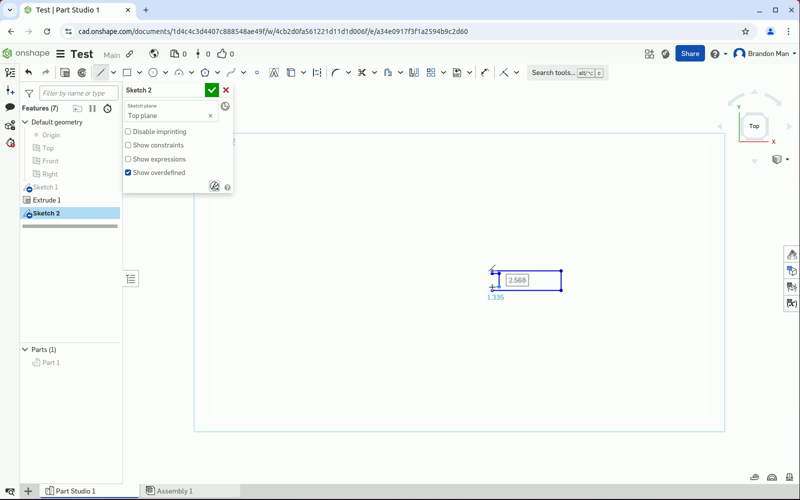
scroll(6)
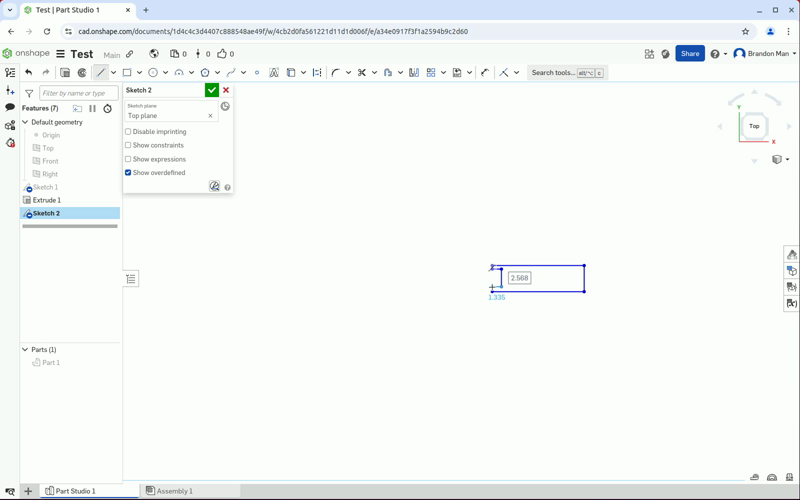
scroll(6)
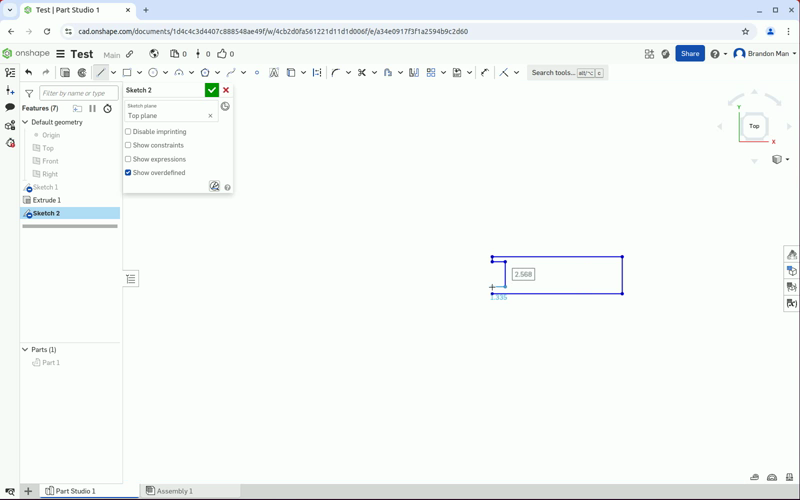
scroll(6)
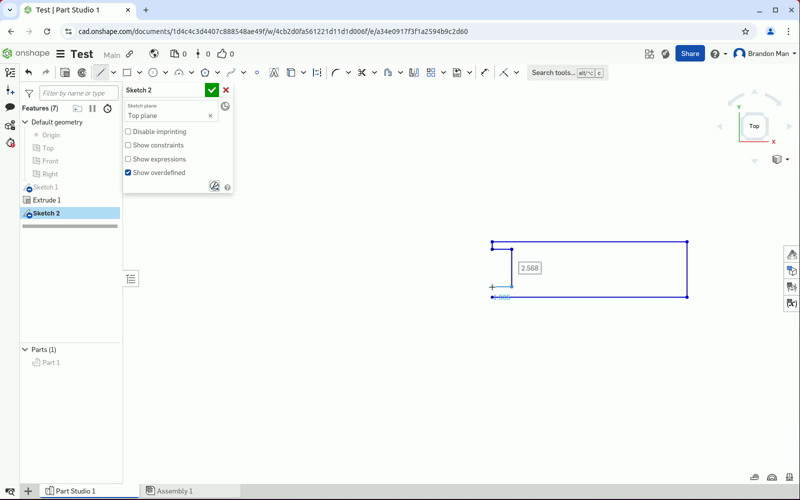
scroll(6)
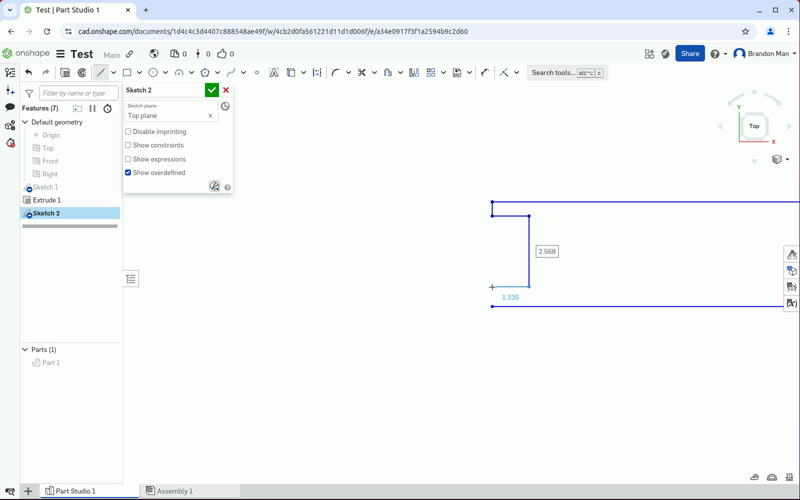
scroll(6)
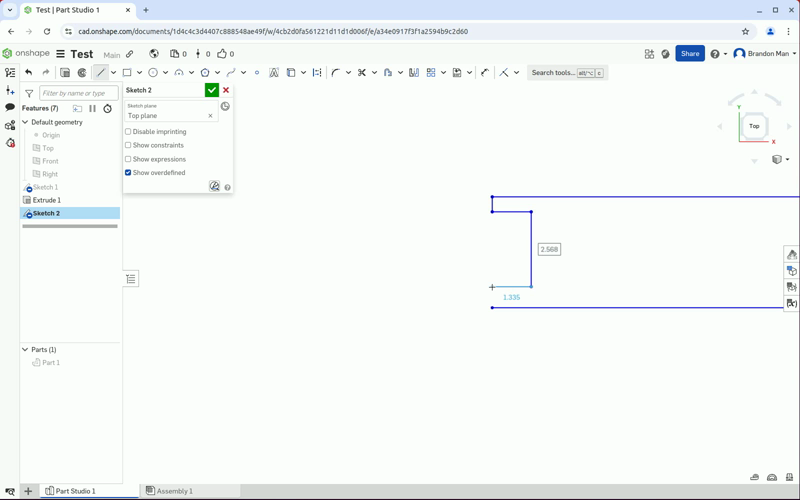
scroll(6)
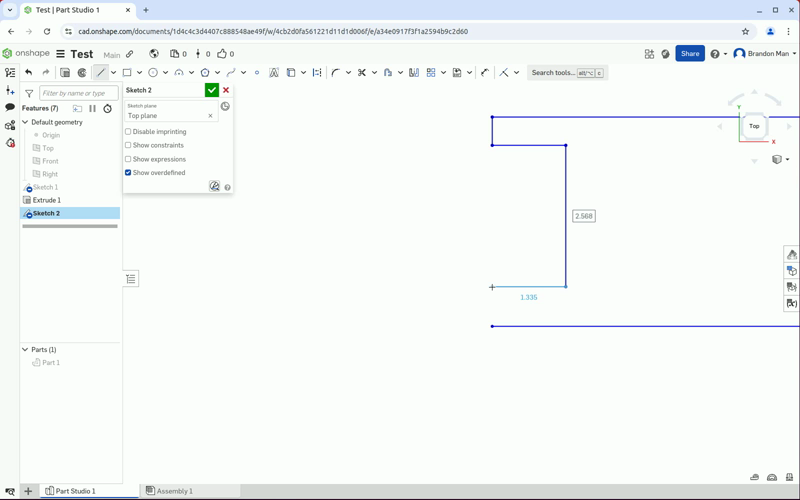
click(492, 286)
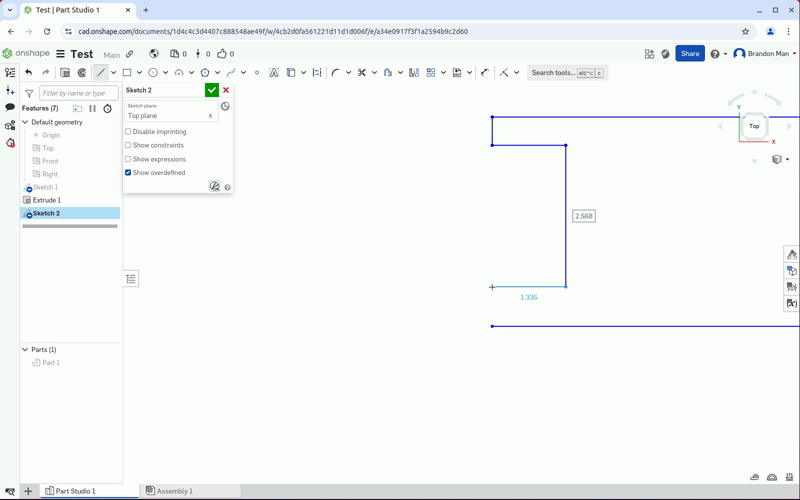
scroll(-6)
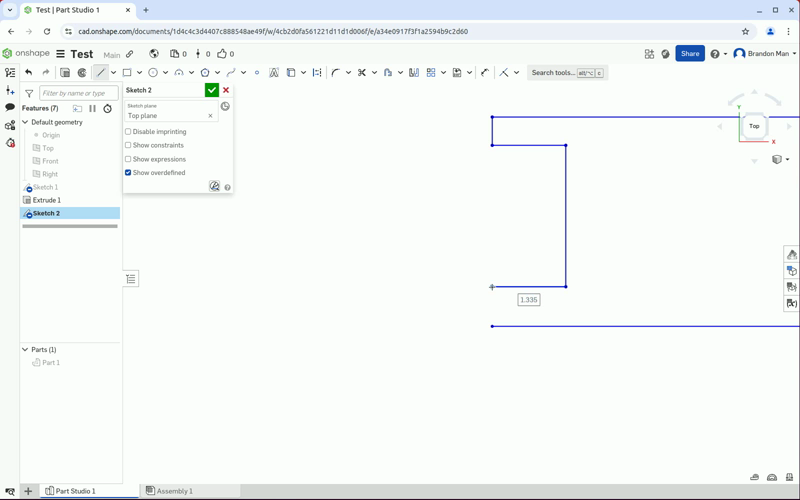
scroll(-6)
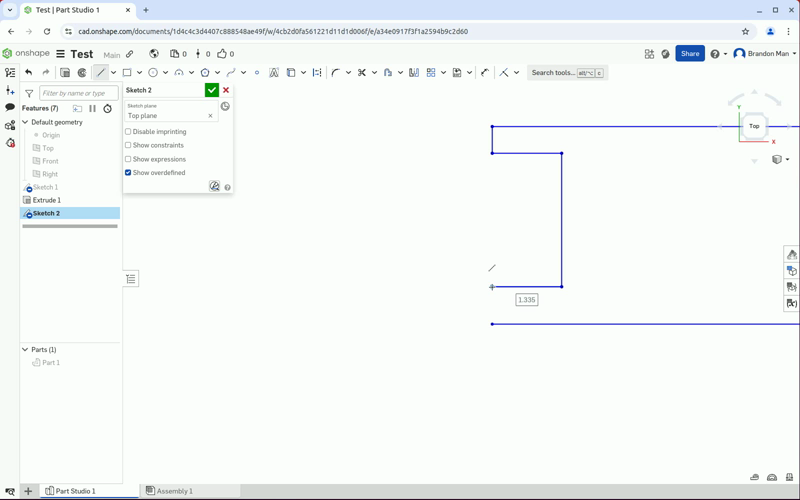
scroll(-6)
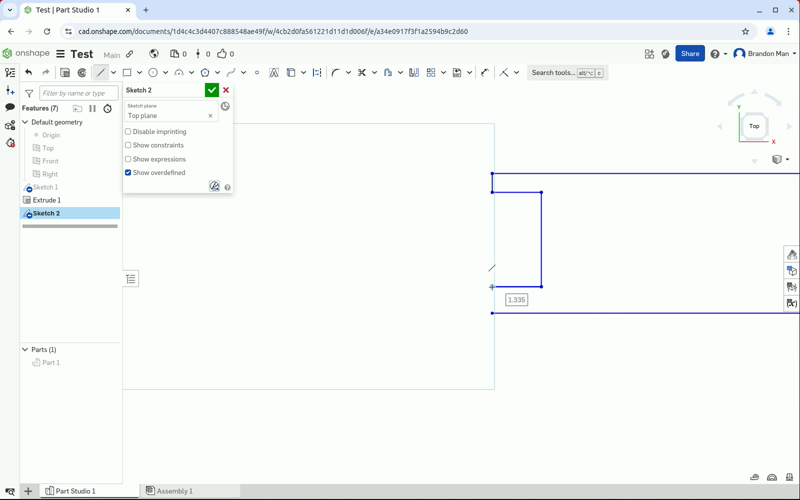
scroll(-6)
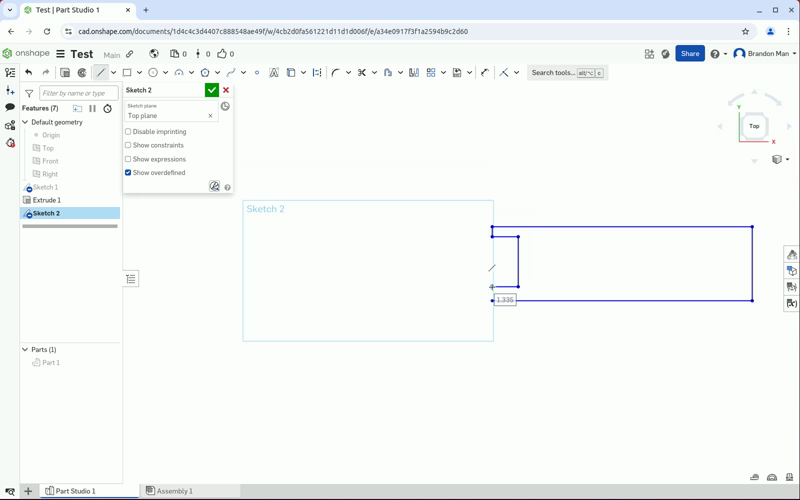
scroll(-6)
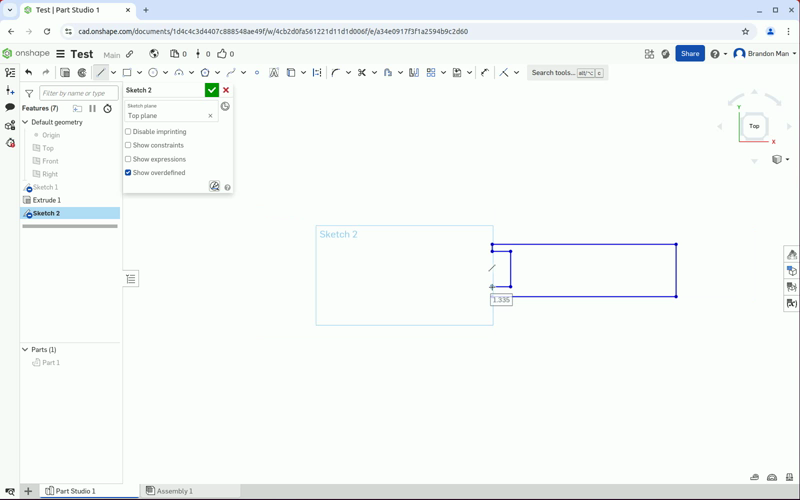
scroll(-6)
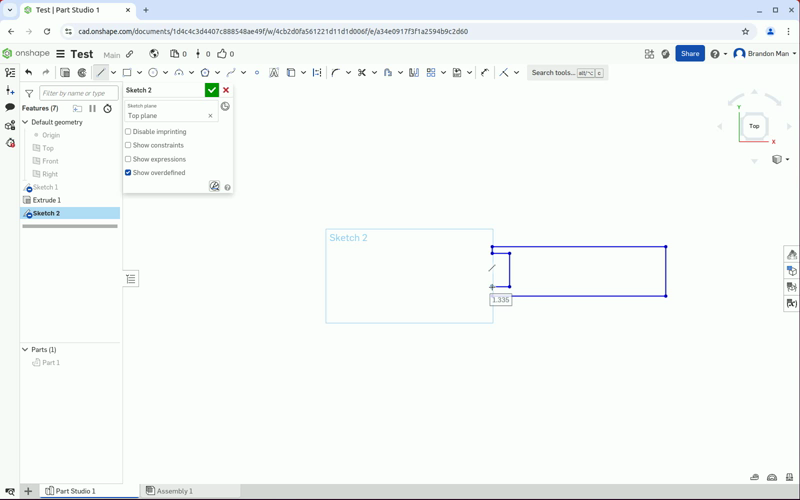
scroll(-6)
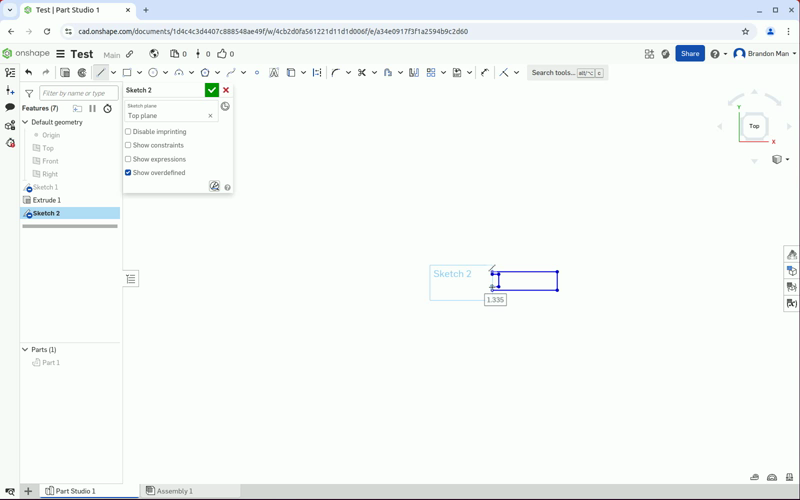
key_up(shift)
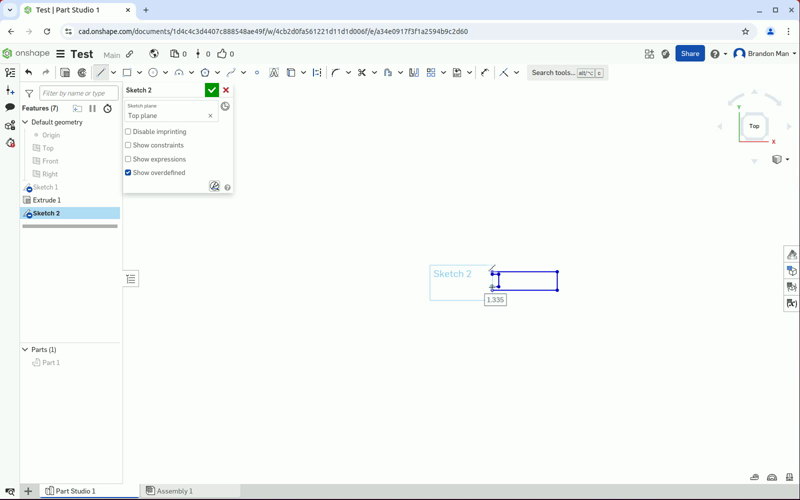
mouse_move(522, 286)
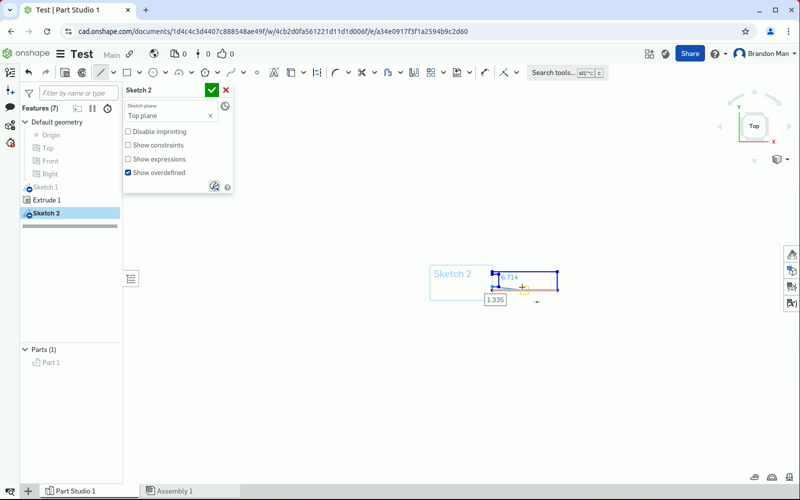
key_down(shift)
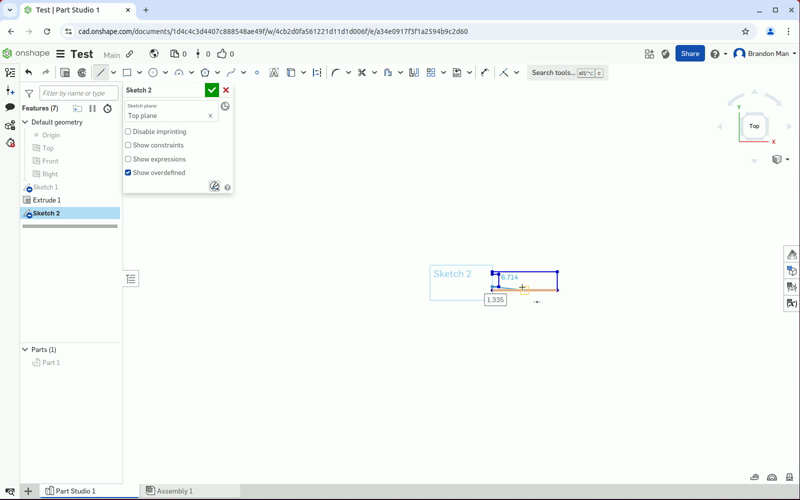
mouse_move(492, 290)
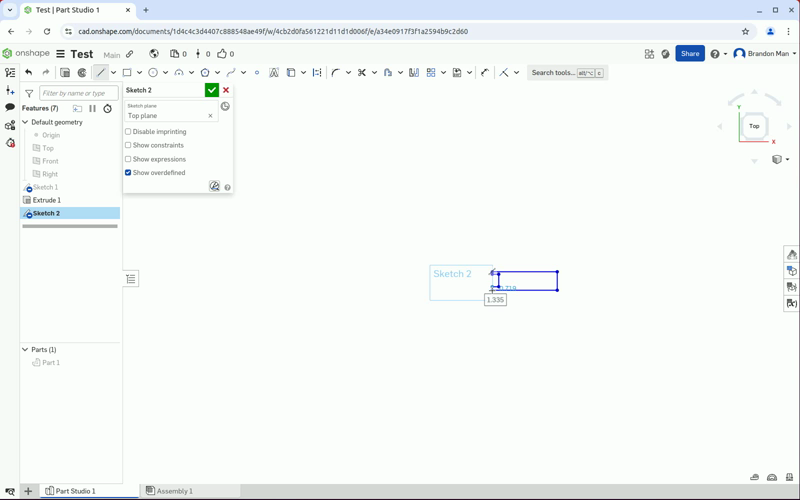
scroll(6)
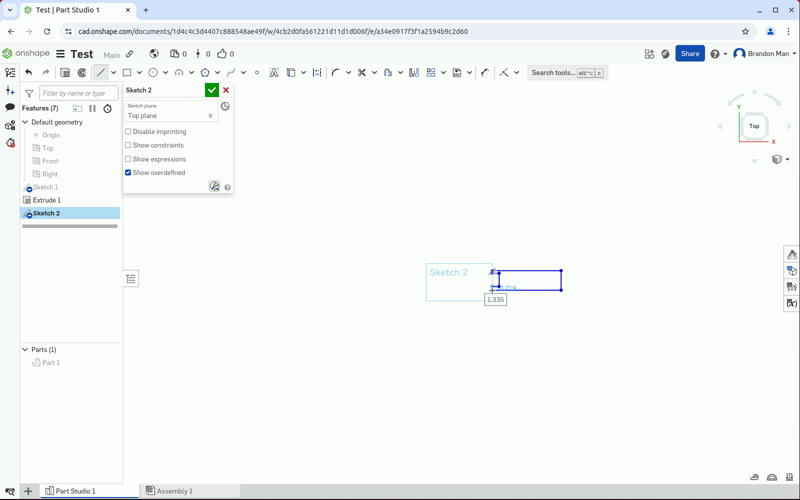
scroll(6)
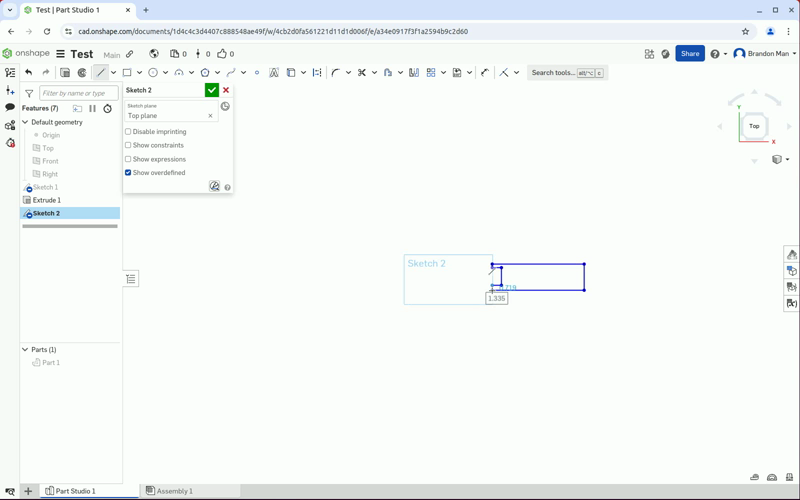
scroll(6)
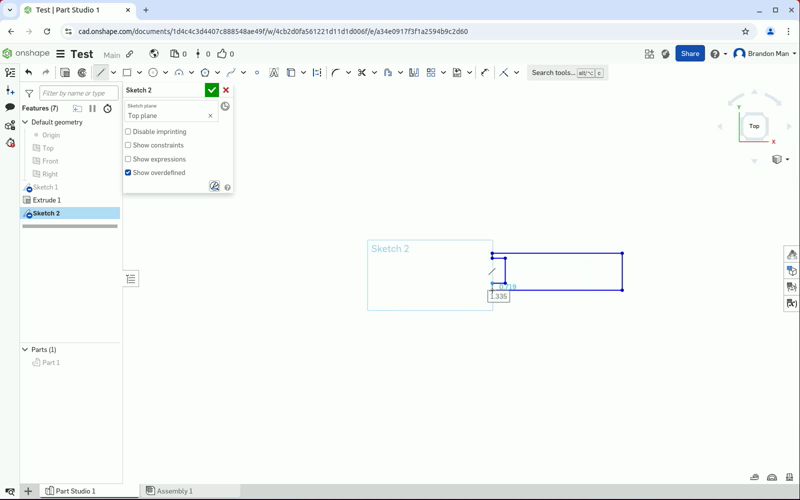
scroll(6)
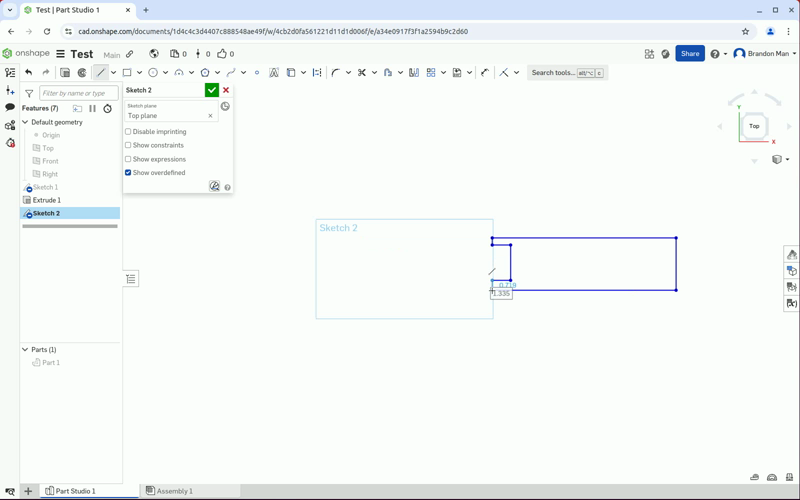
scroll(6)
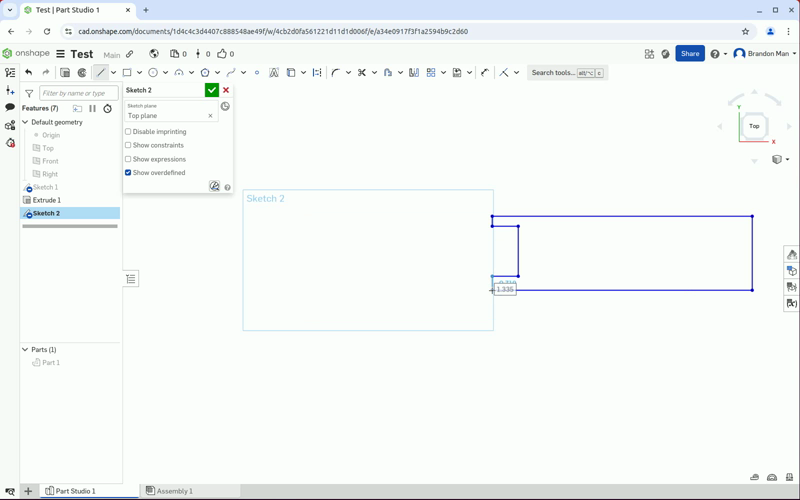
scroll(6)
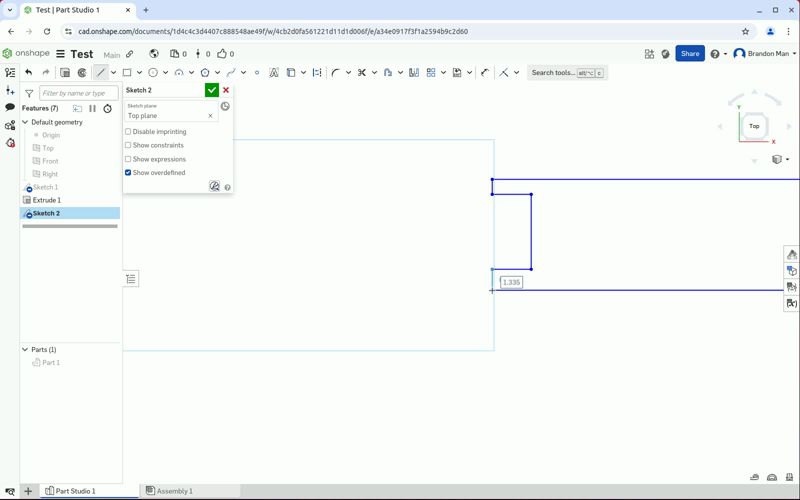
scroll(6)
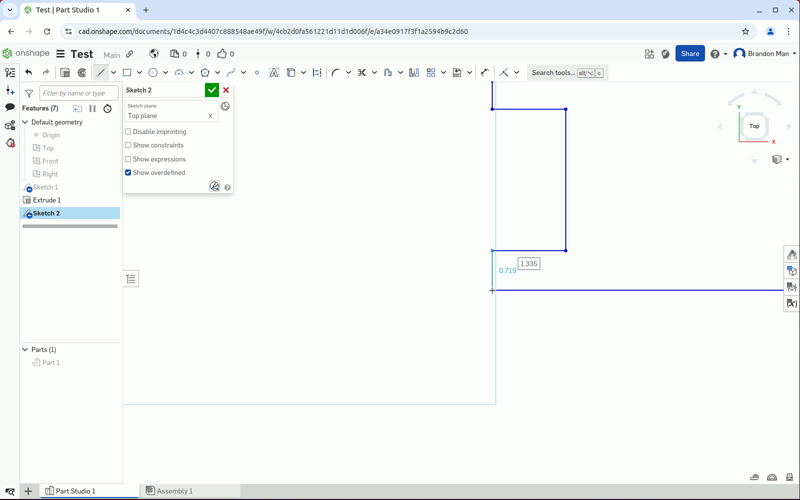
key_up(shift)
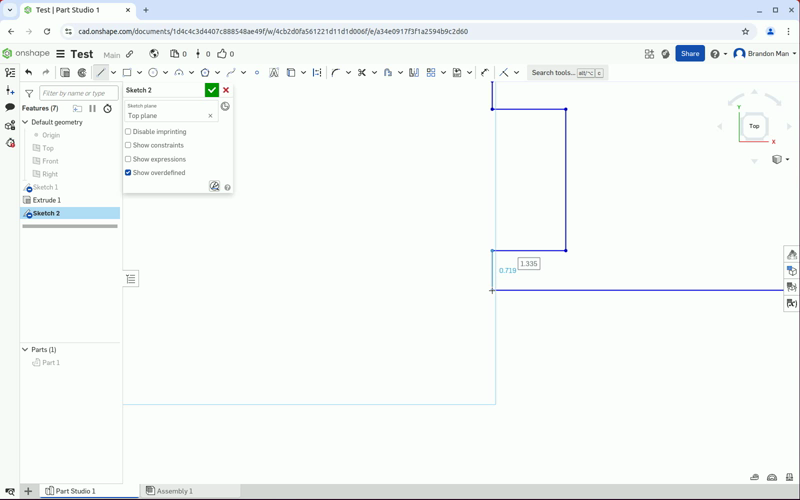
click(492, 290)
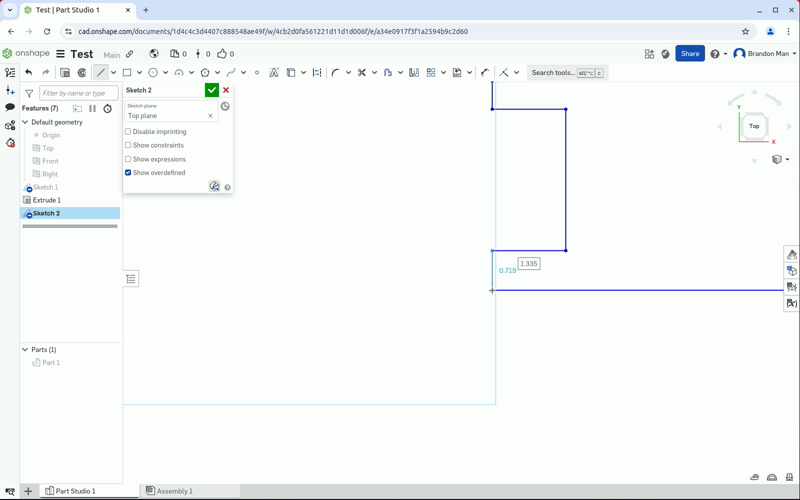
scroll(-6)
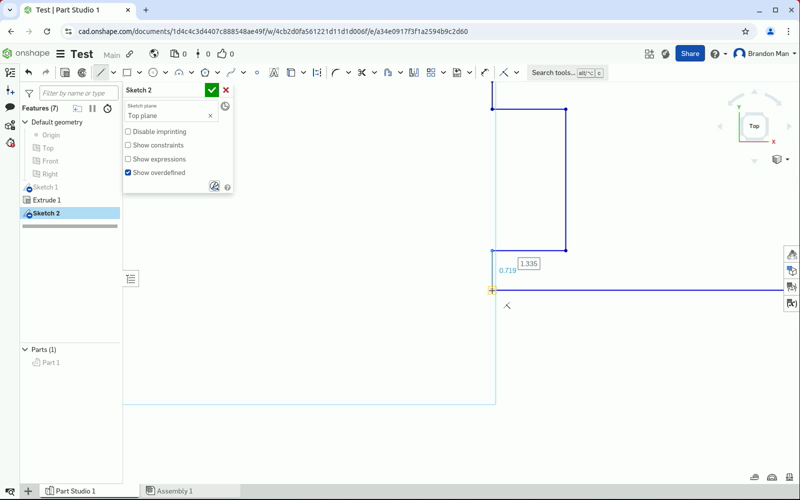
scroll(-6)
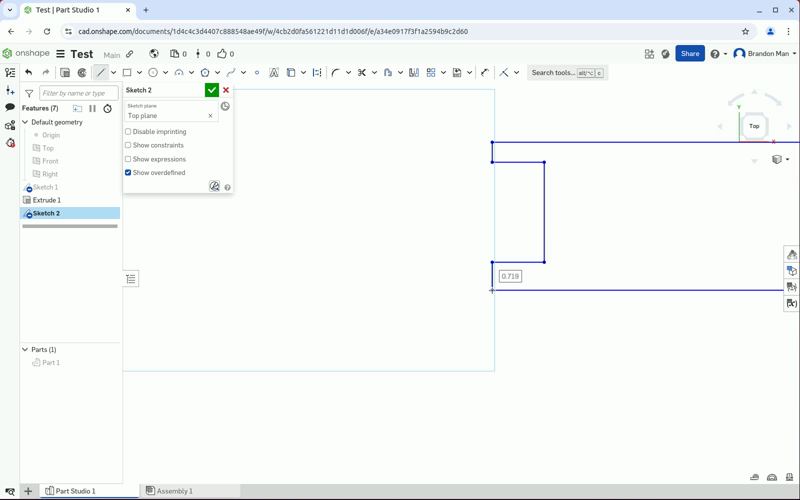
scroll(-6)
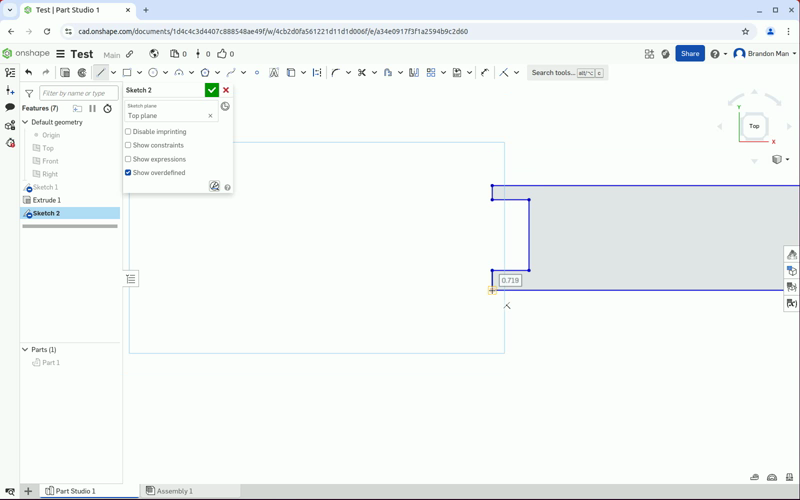
scroll(-6)
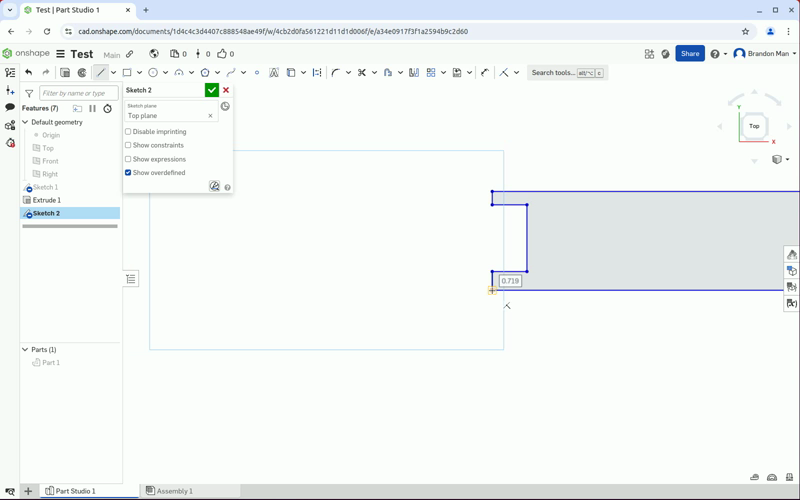
scroll(-6)
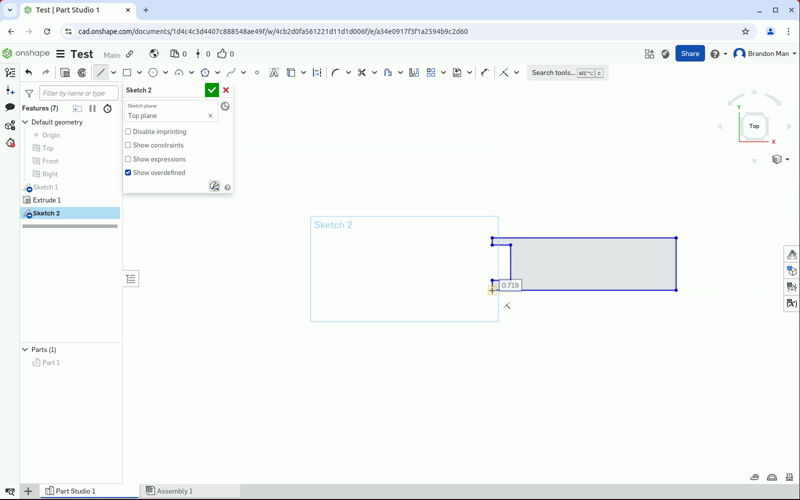
scroll(-6)
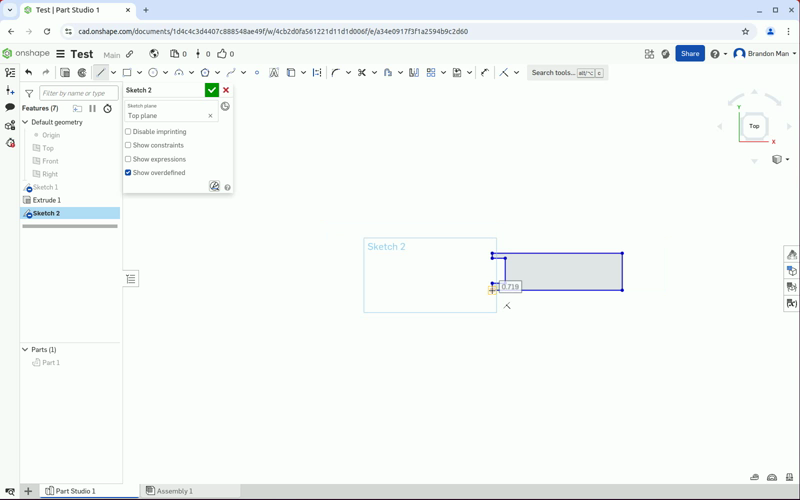
scroll(-6)
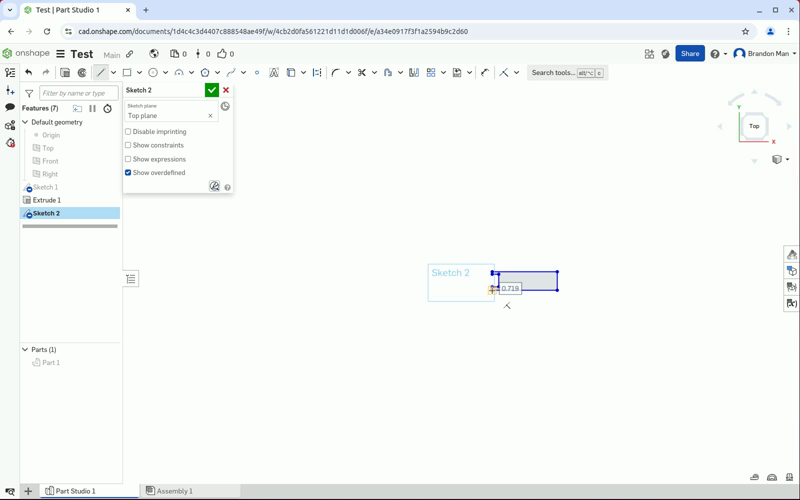
key(esc)
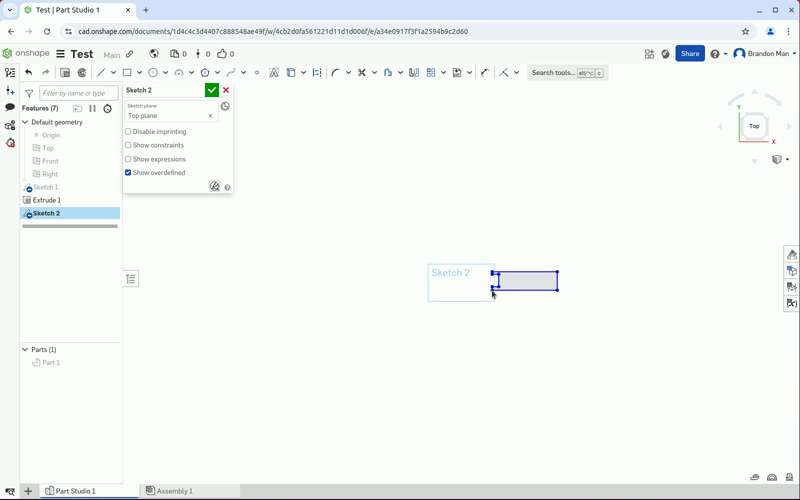
key(l)
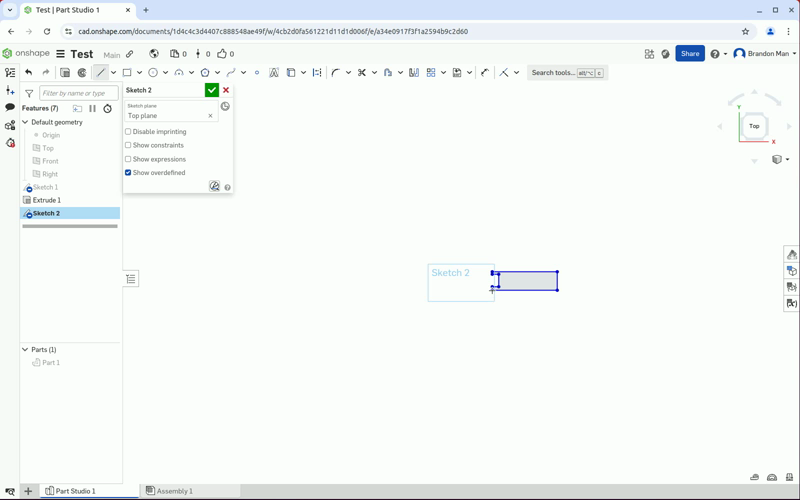
key_down(shift)
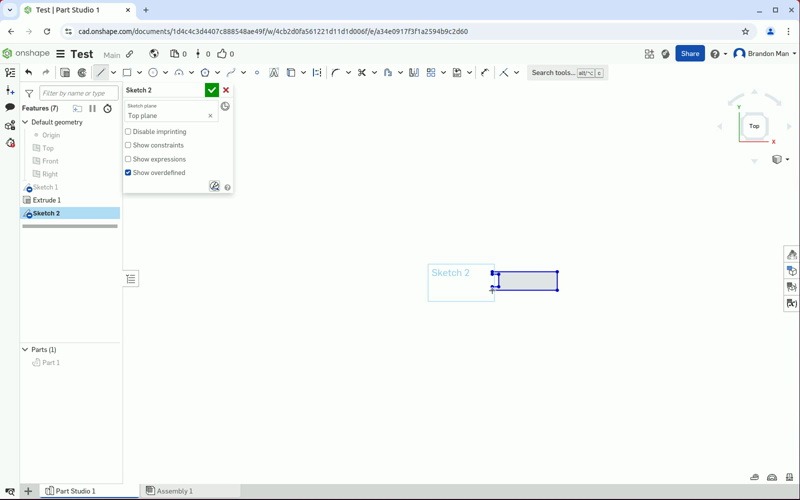
mouse_move(500, 286)
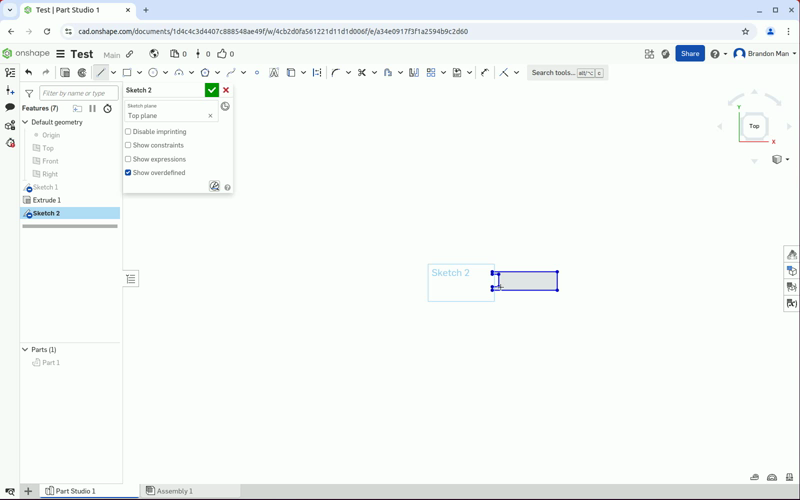
scroll(6)
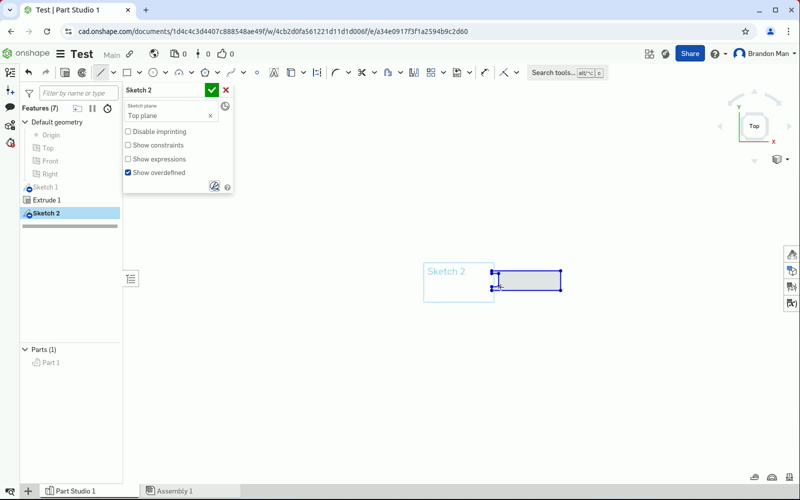
scroll(6)
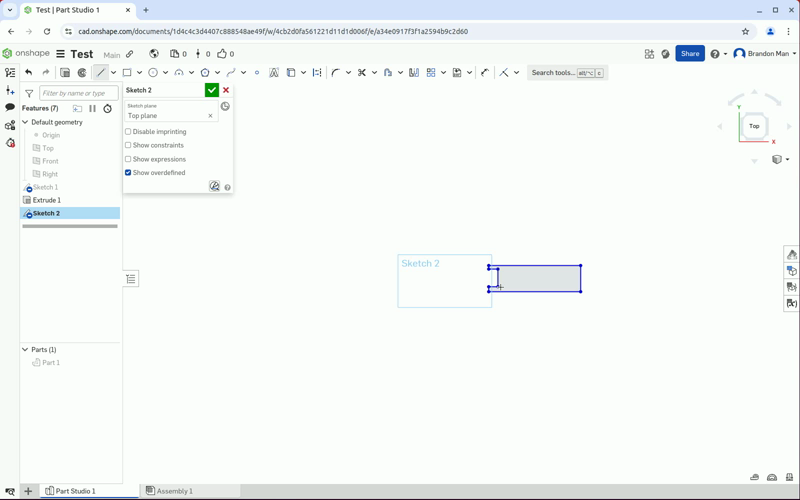
scroll(6)
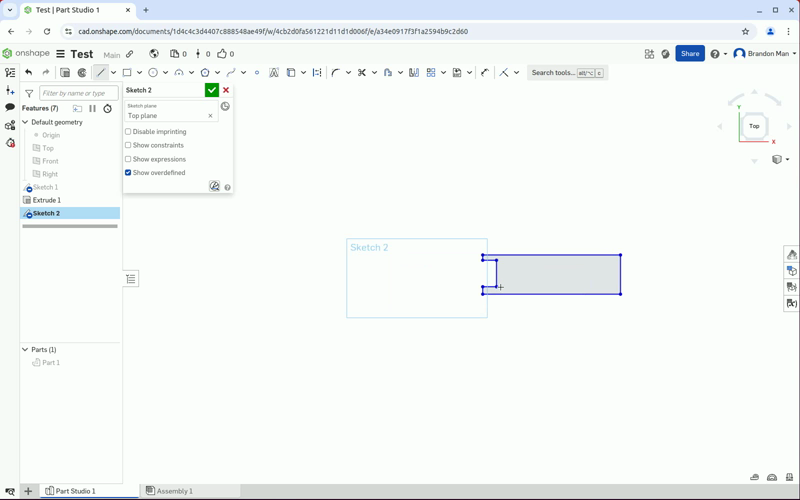
scroll(6)
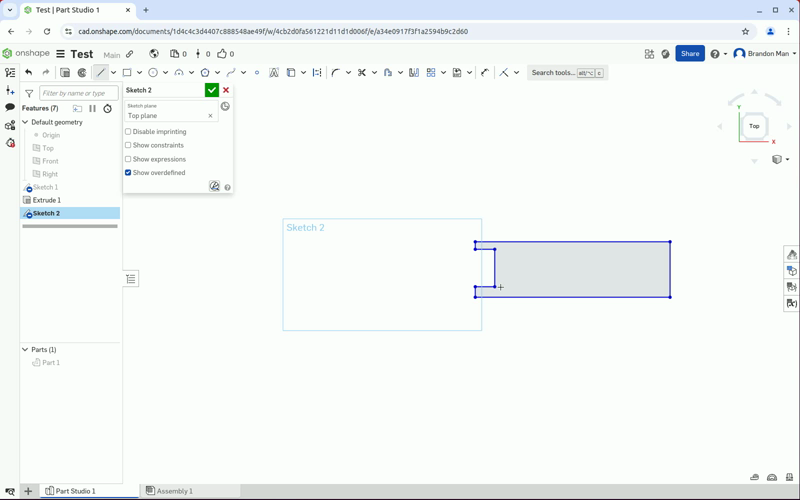
scroll(6)
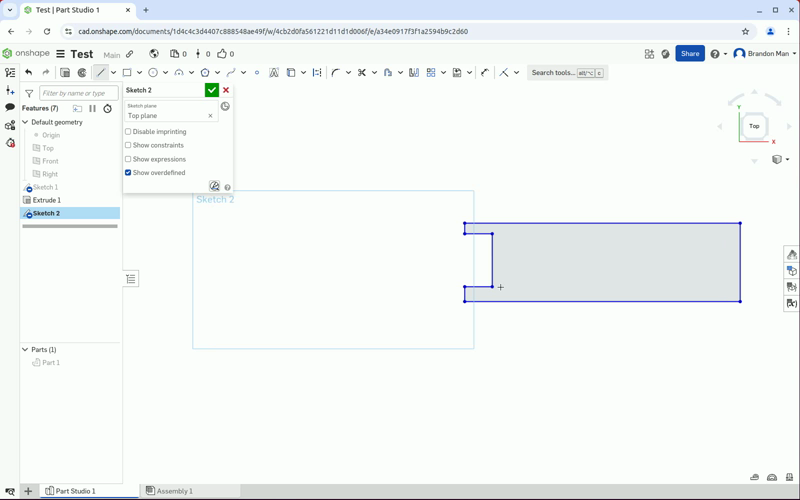
scroll(6)
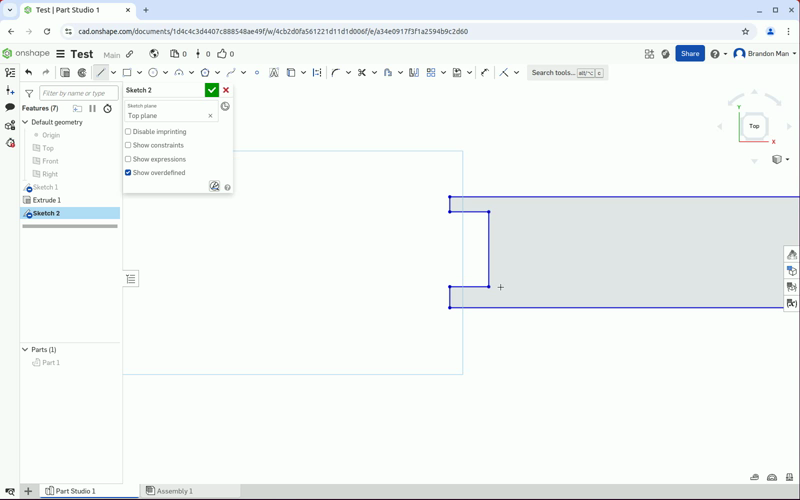
scroll(6)
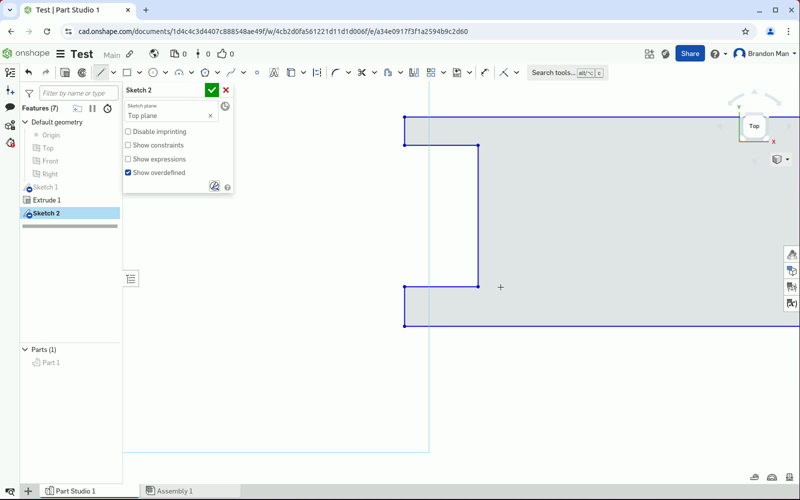
click(500, 286)
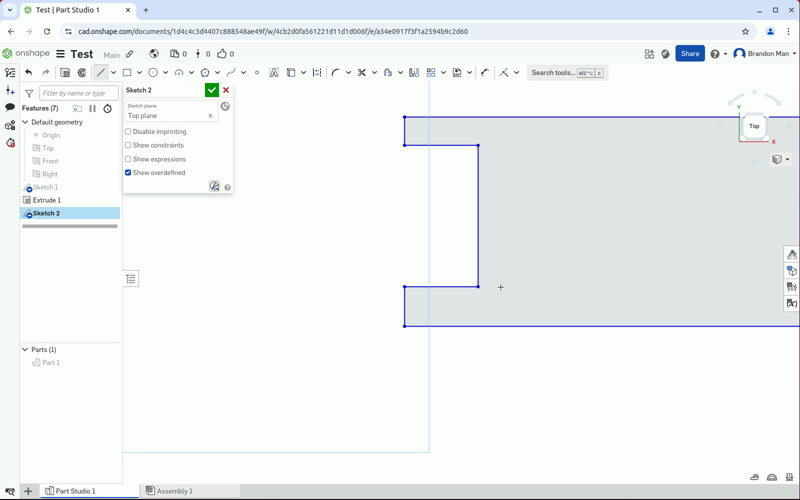
scroll(-6)
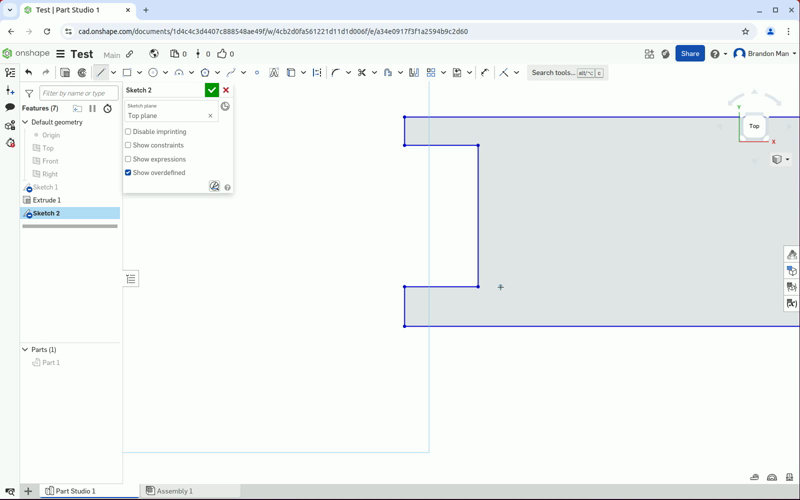
scroll(-6)
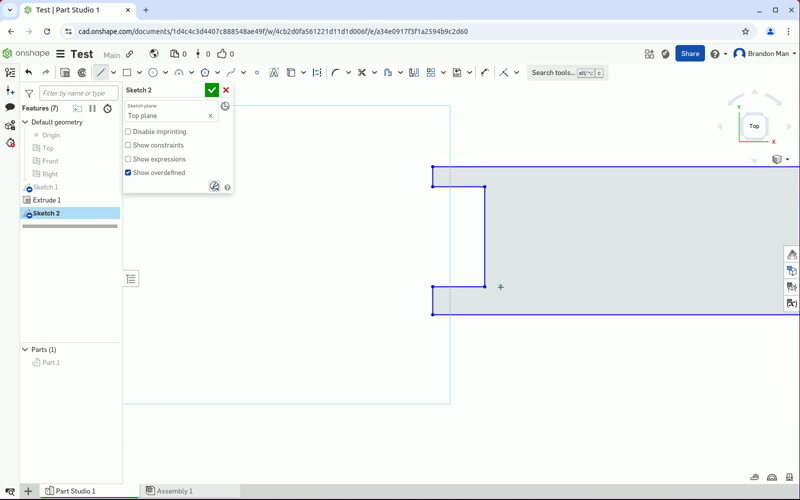
scroll(-6)
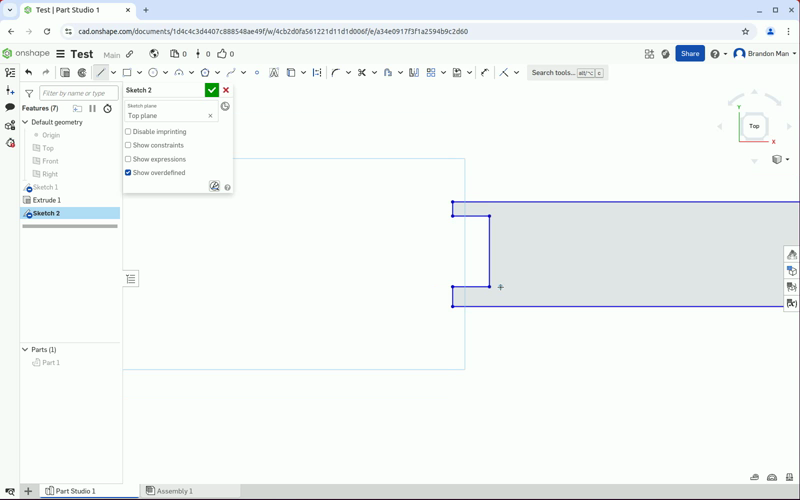
scroll(-6)
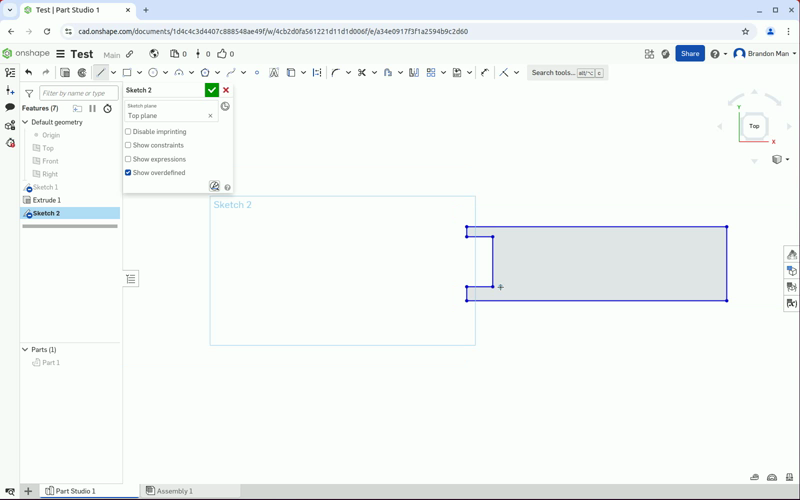
scroll(-6)
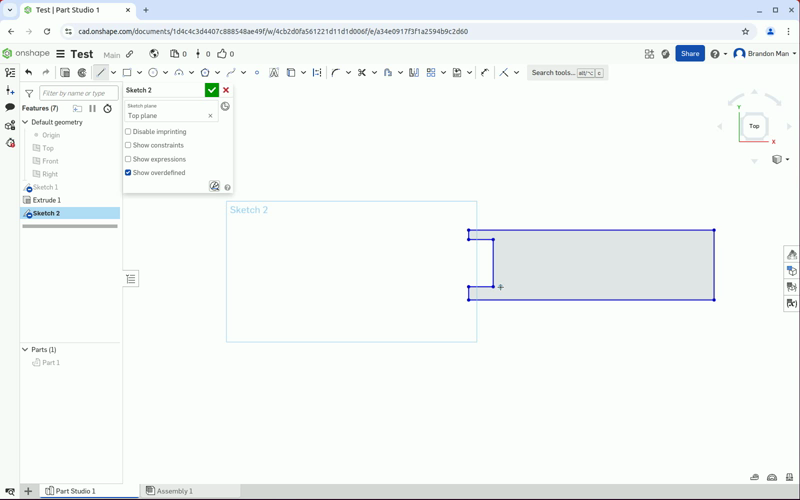
scroll(-6)
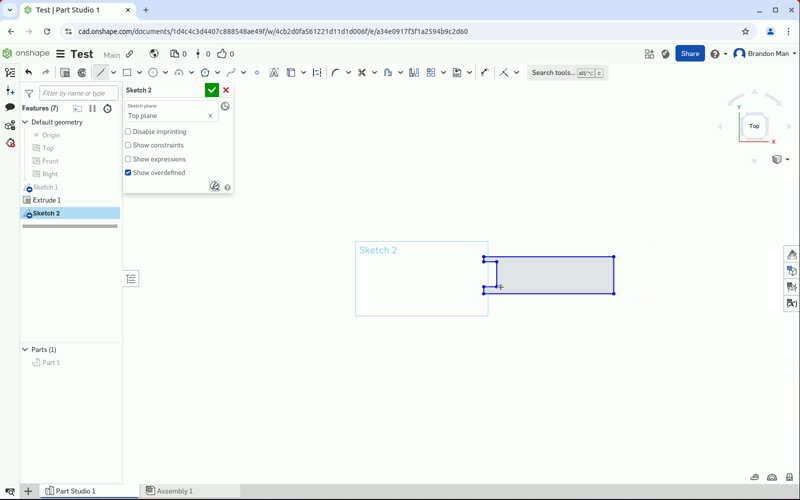
scroll(-6)
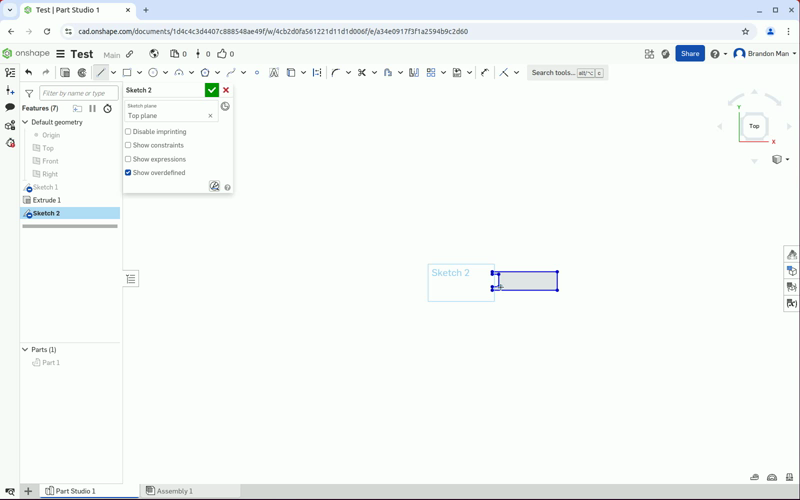
key_up(shift)
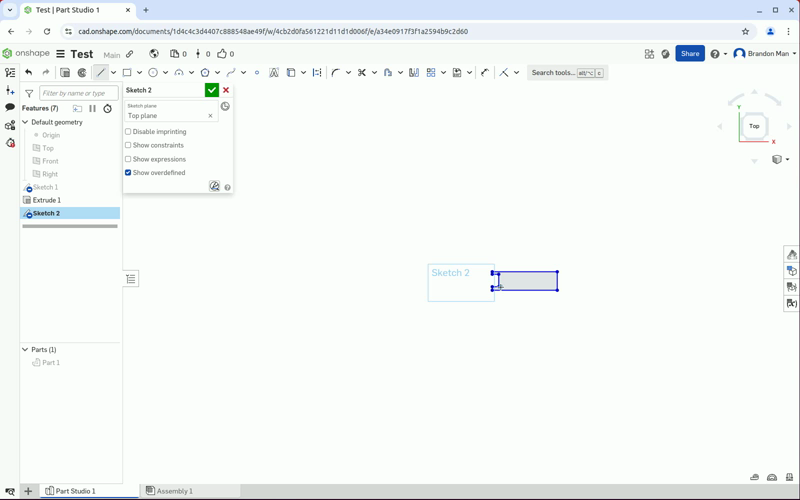
key_down(shift)
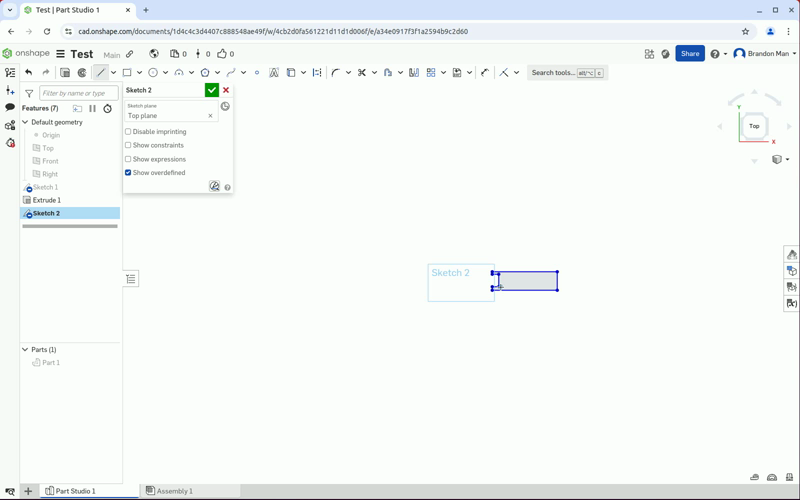
mouse_move(530, 286)
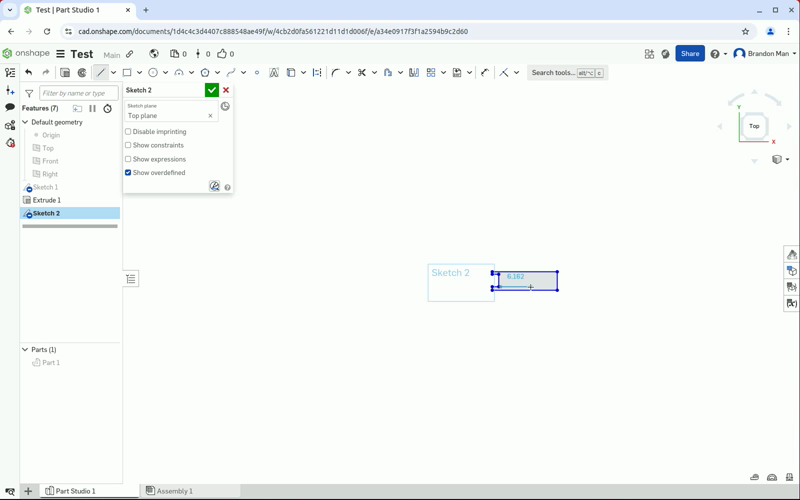
mouse_move(513, 286)
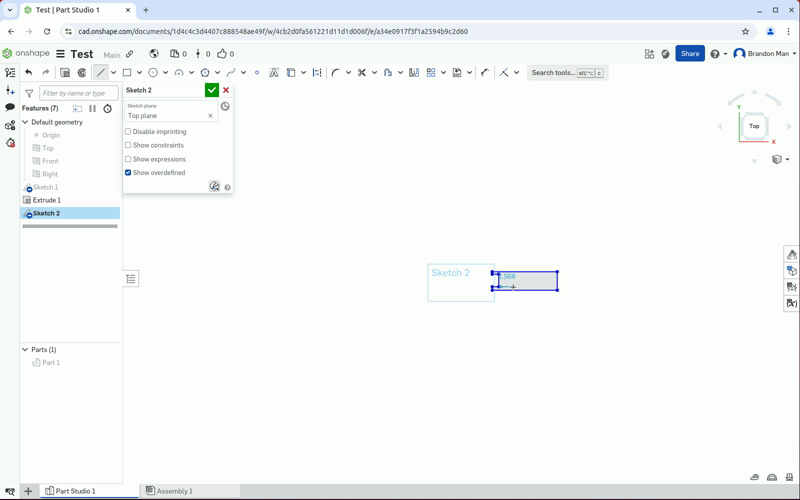
click(513, 286)
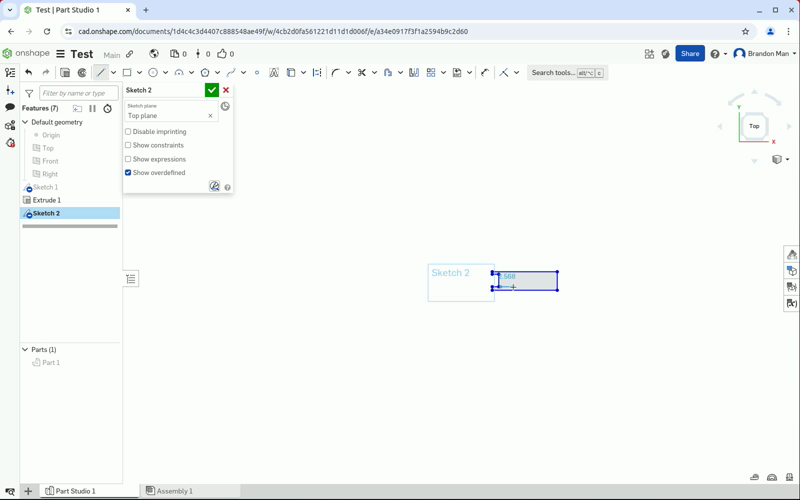
key_up(shift)
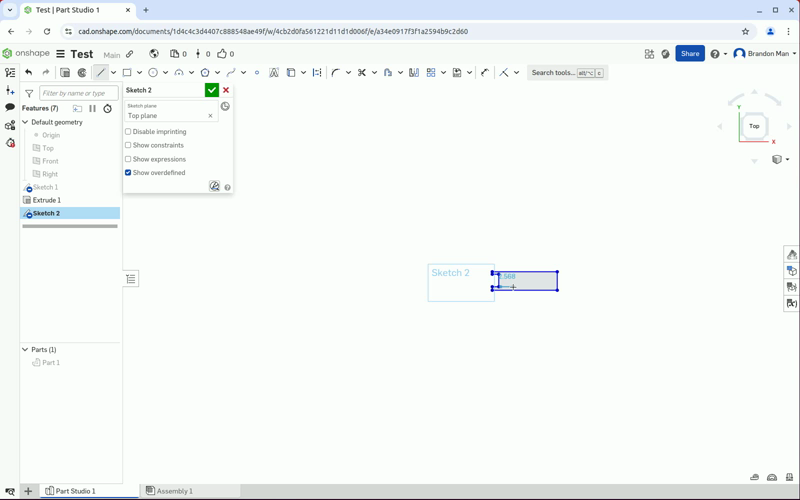
key_down(shift)
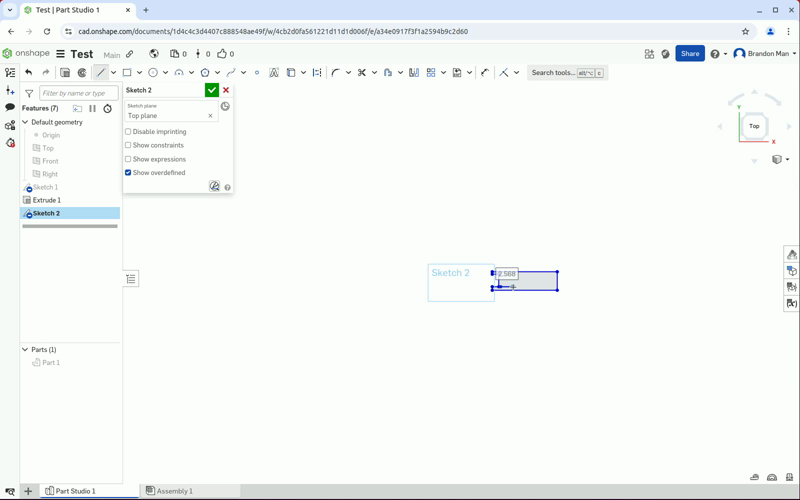
mouse_move(543, 286)
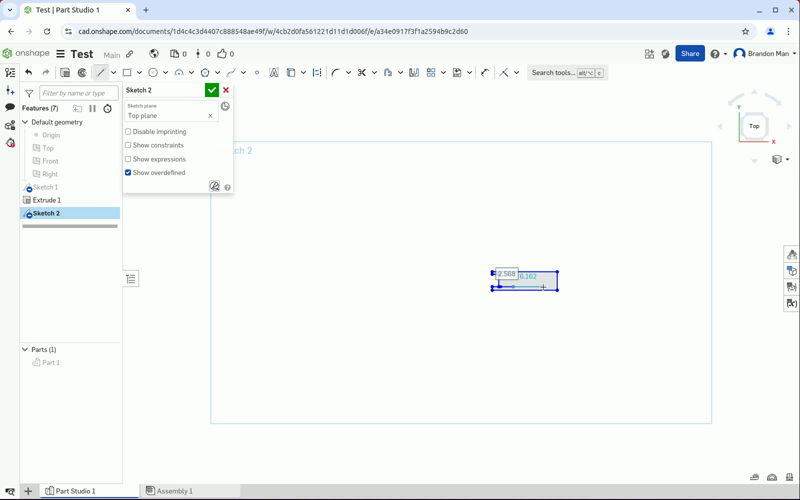
mouse_move(513, 274)
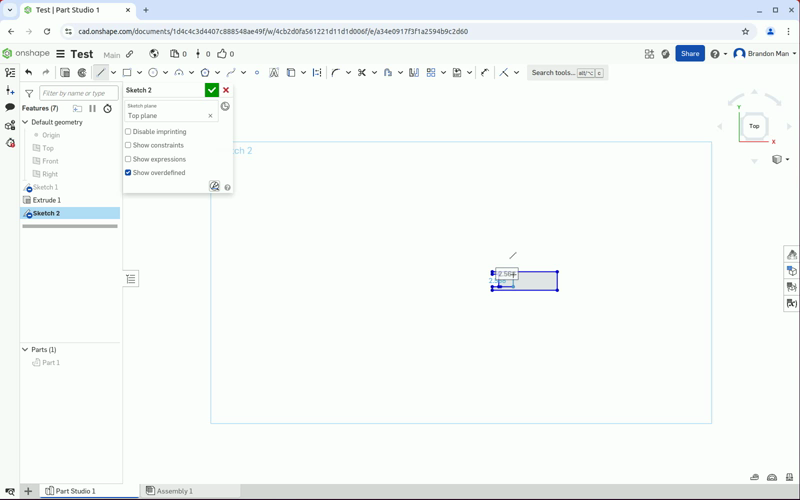
click(513, 274)
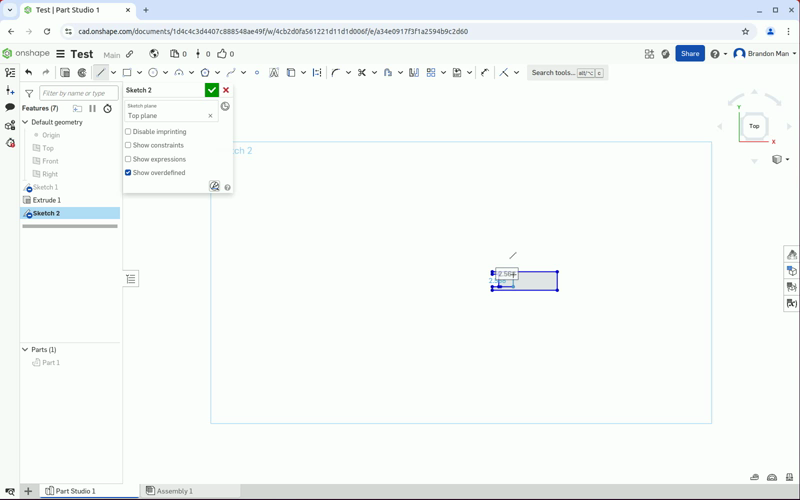
key_up(shift)
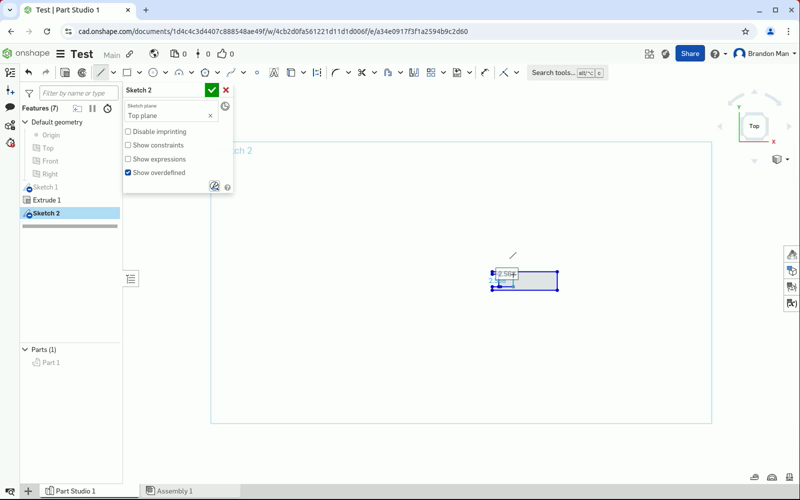
key_down(shift)
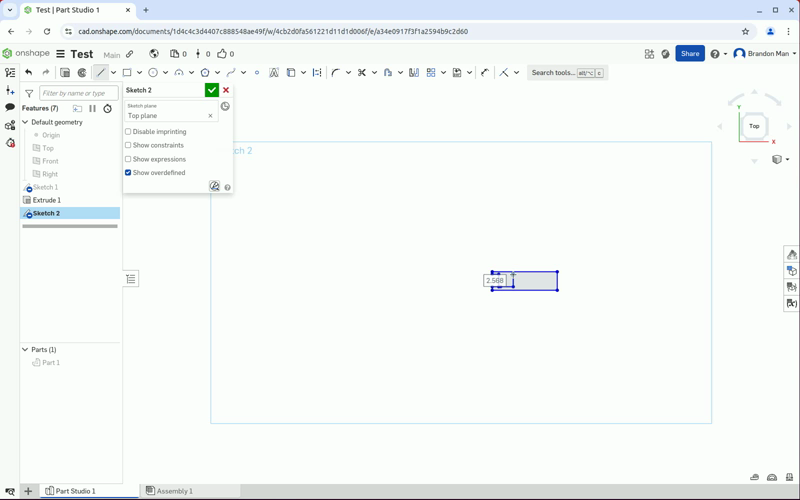
mouse_move(543, 274)
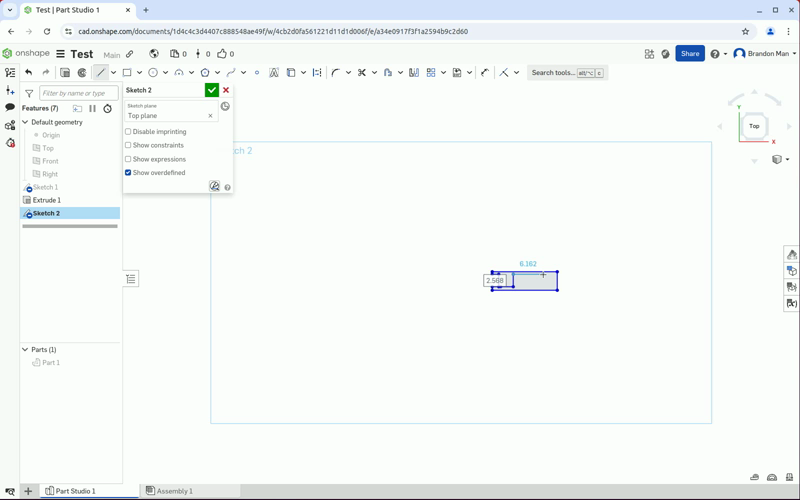
mouse_move(500, 274)
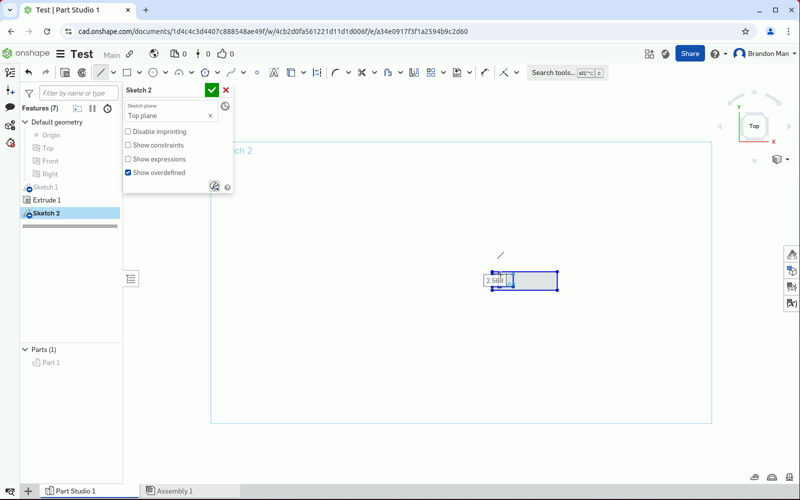
scroll(6)
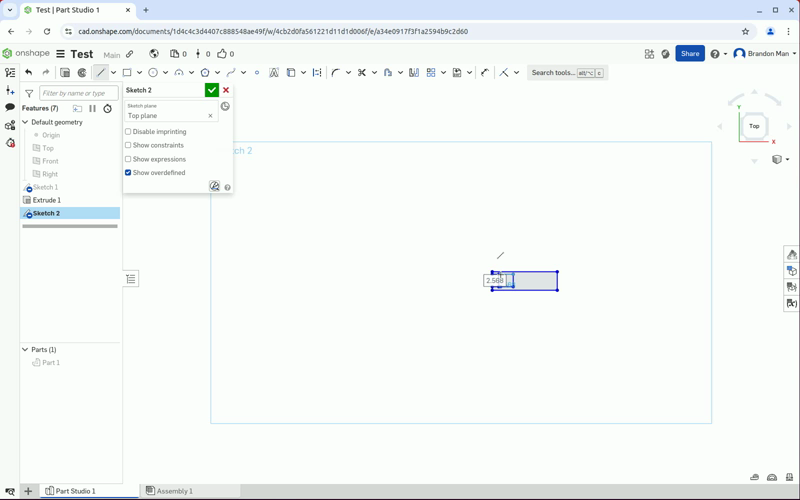
scroll(6)
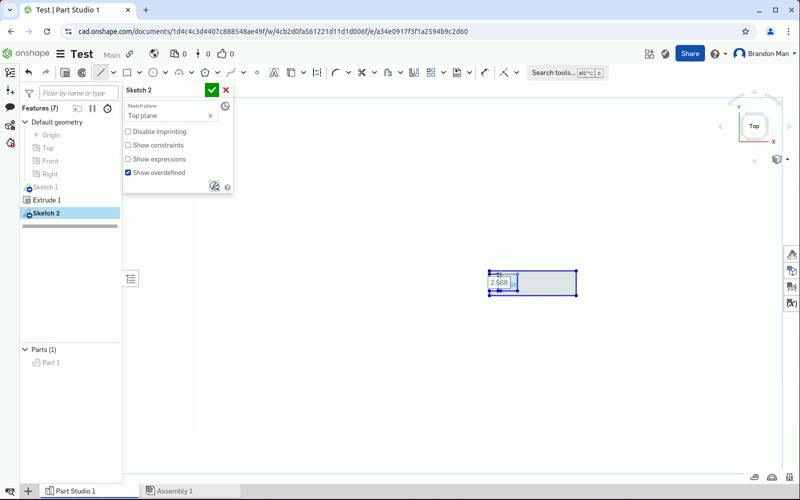
scroll(6)
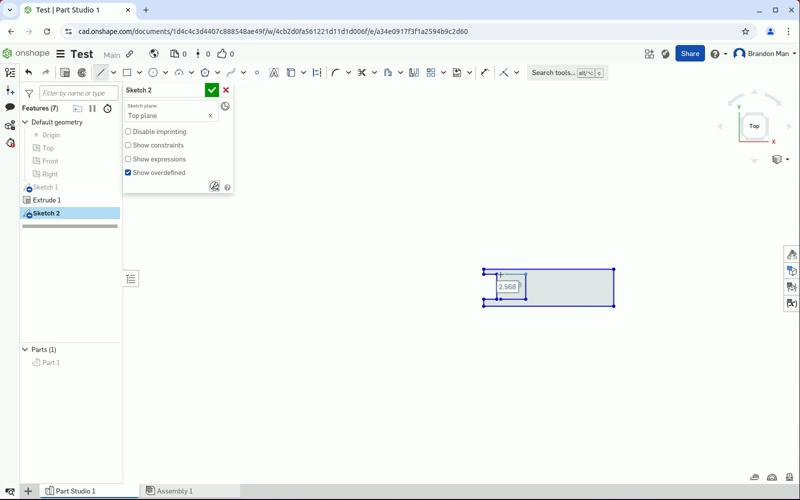
scroll(6)
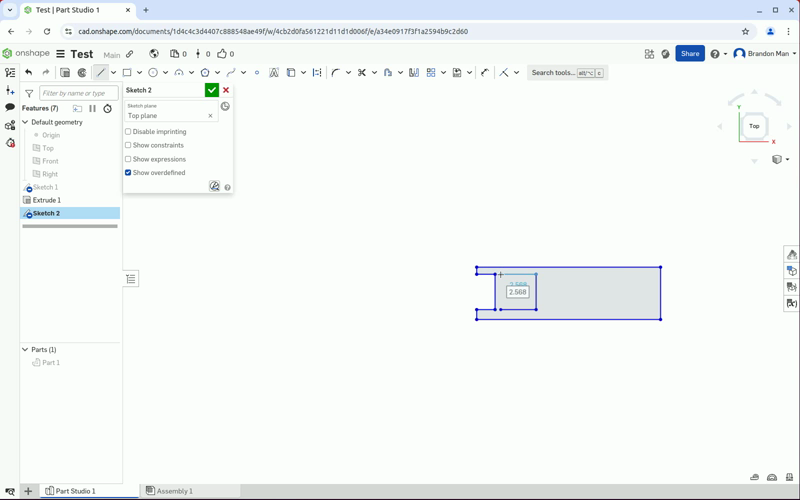
scroll(6)
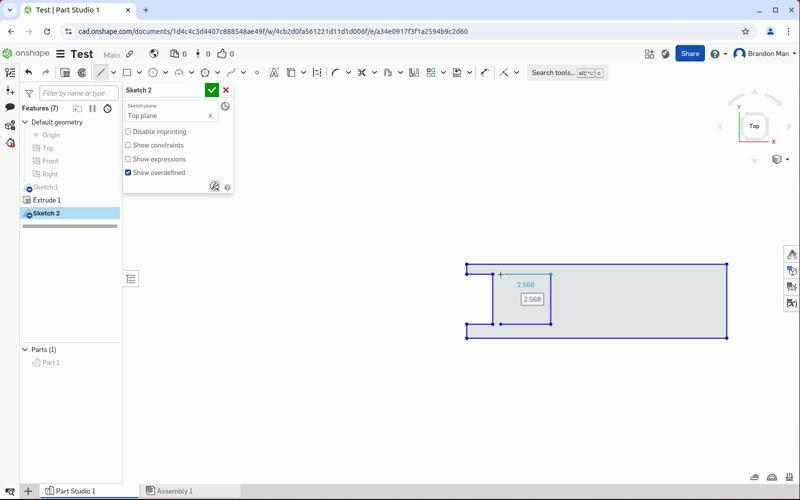
scroll(6)
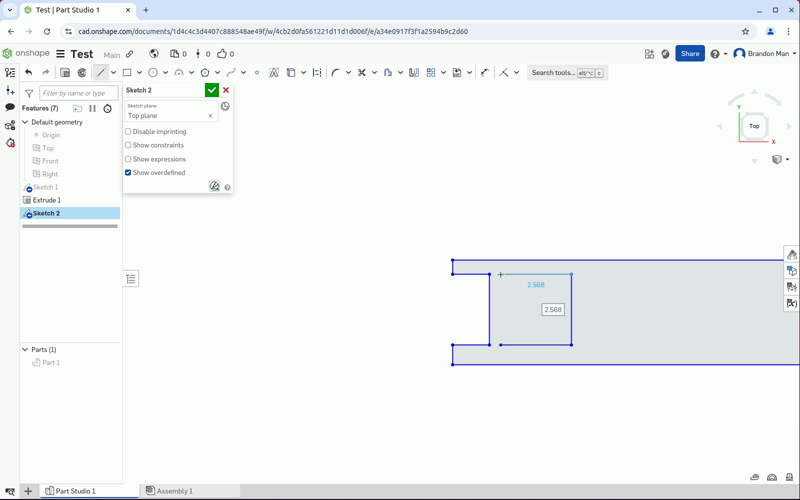
scroll(6)
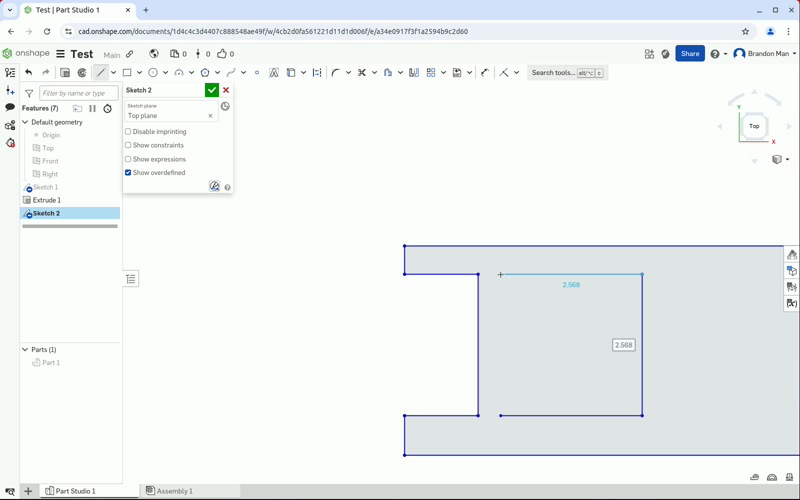
click(500, 274)
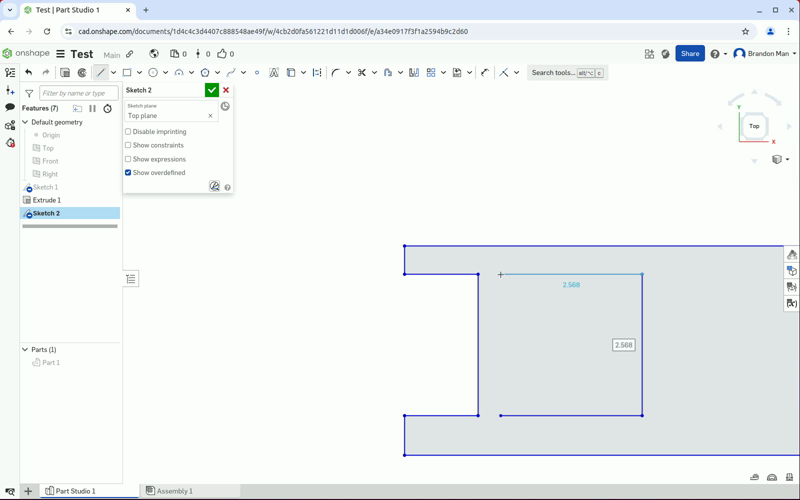
scroll(-6)
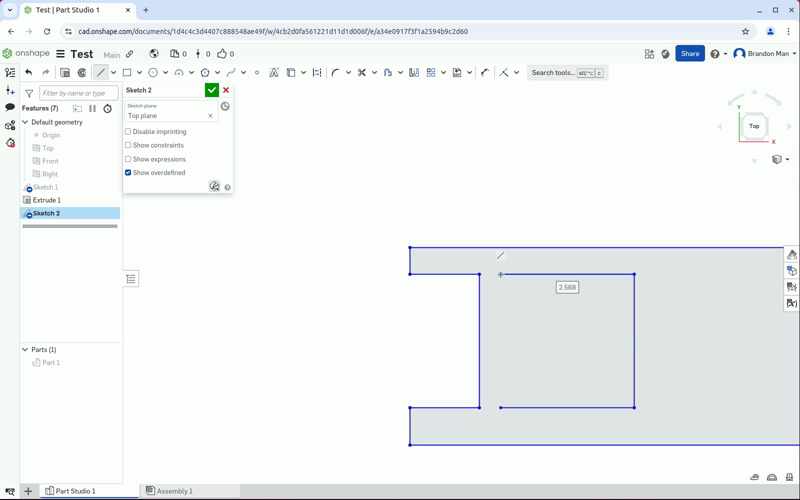
scroll(-6)
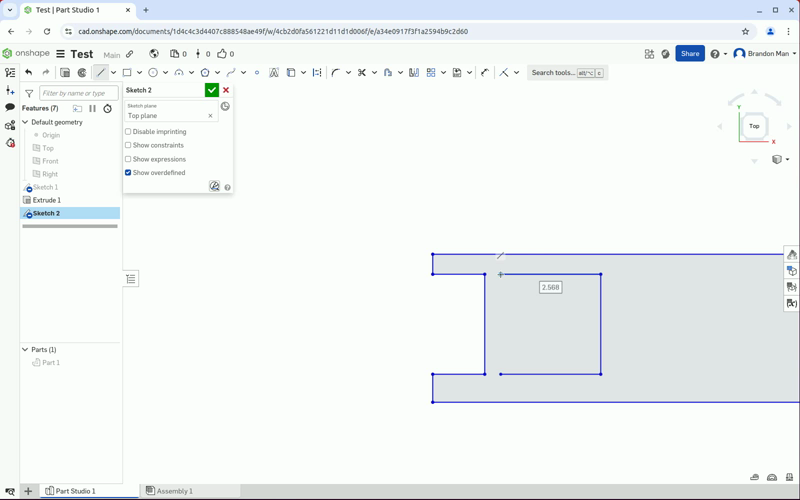
scroll(-6)
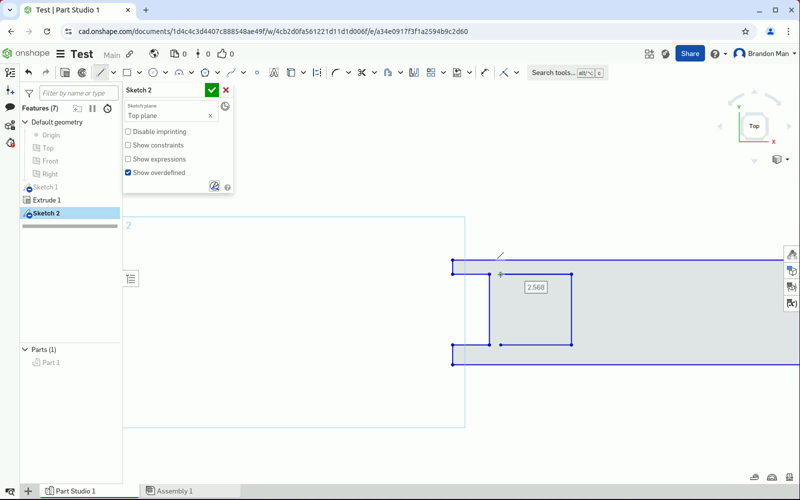
scroll(-6)
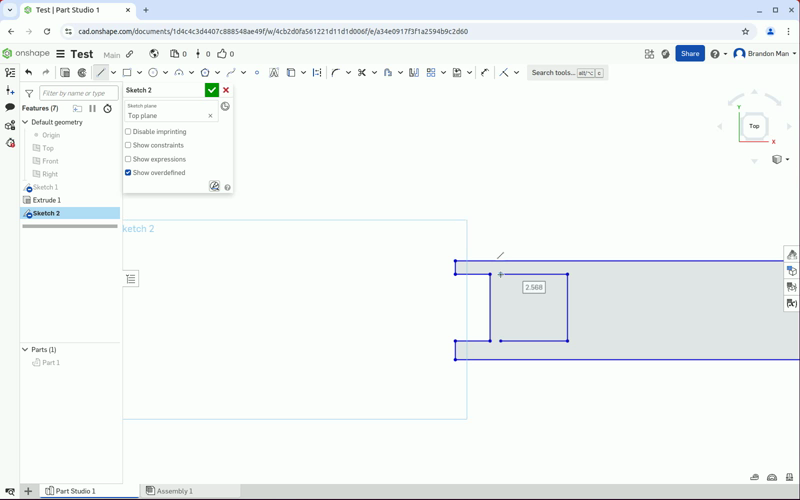
scroll(-6)
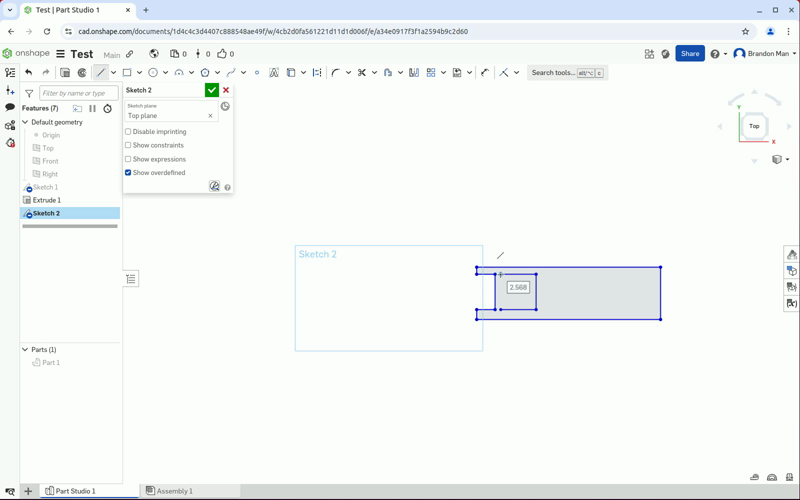
scroll(-6)
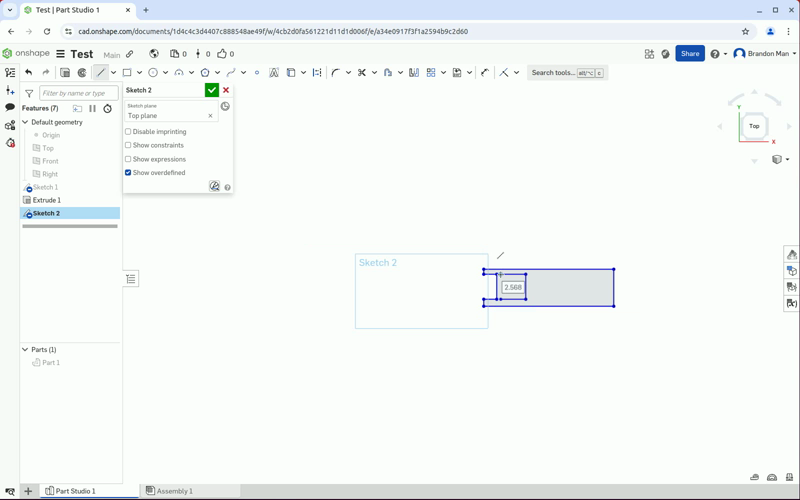
scroll(-6)
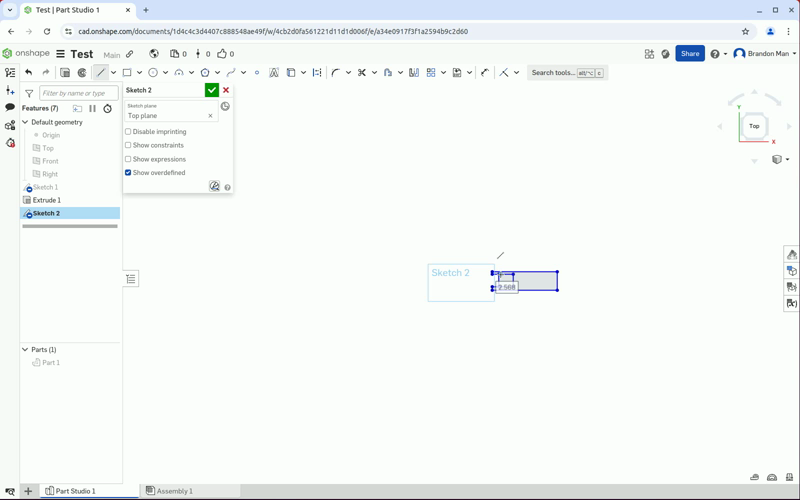
key_up(shift)
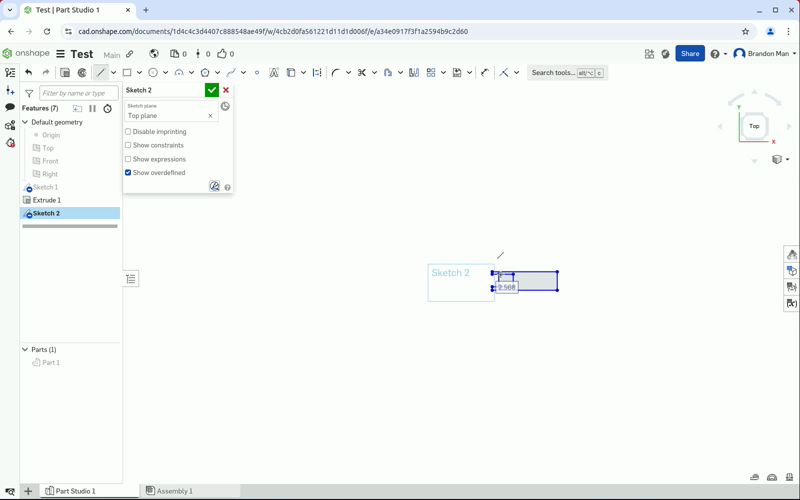
mouse_move(530, 274)
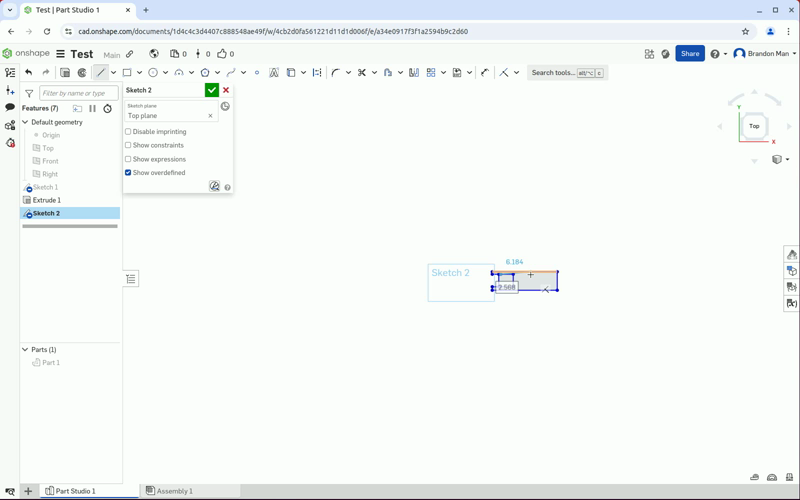
key_down(shift)
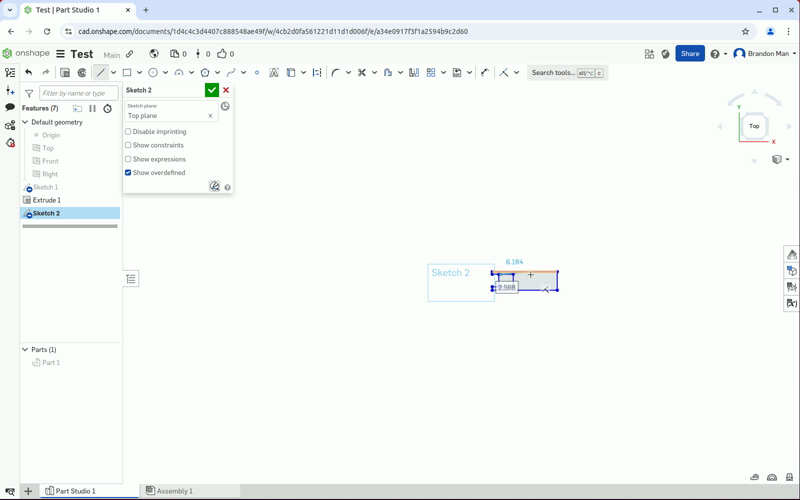
mouse_move(500, 286)
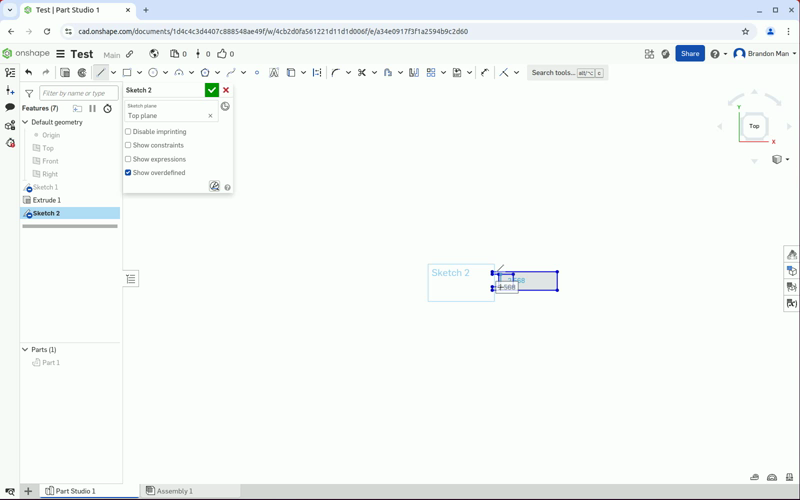
scroll(6)
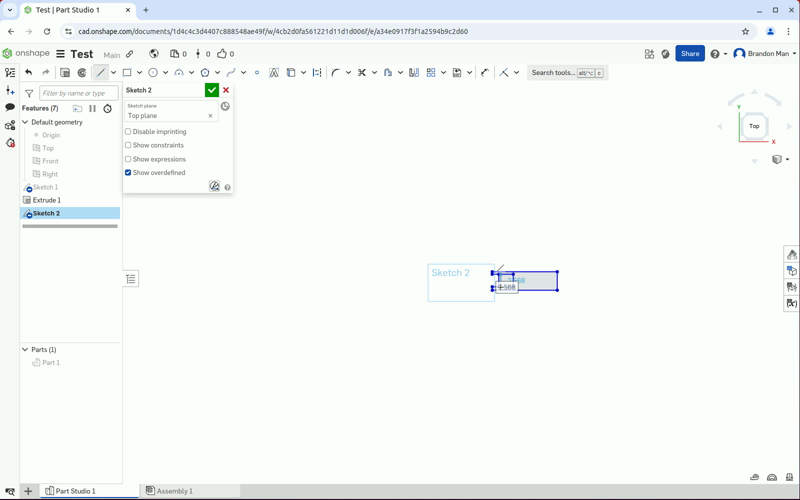
scroll(6)
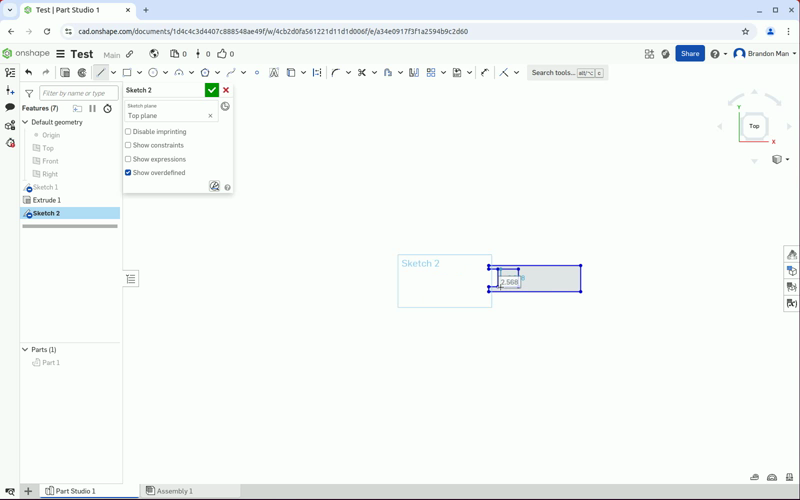
scroll(6)
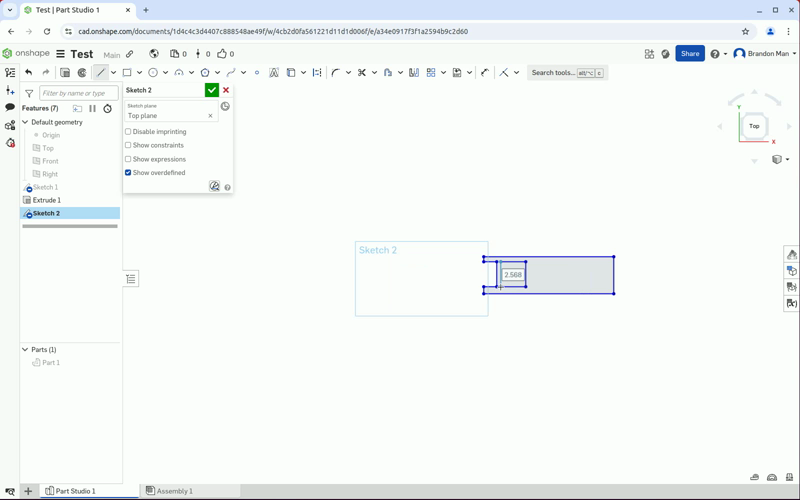
scroll(6)
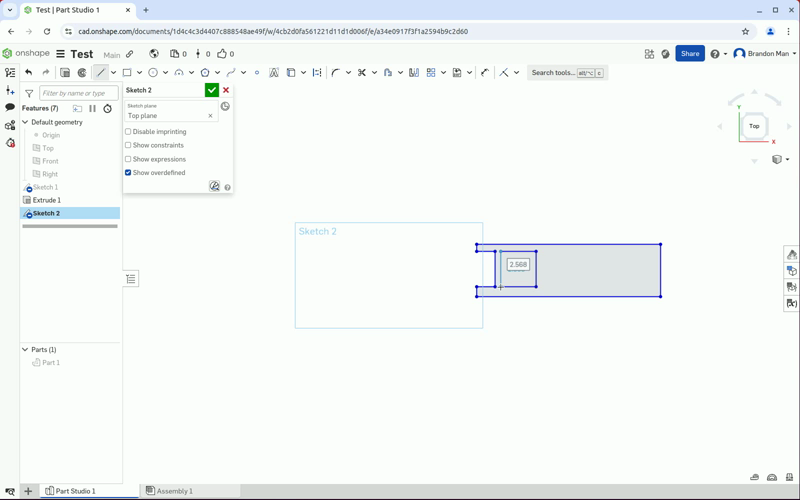
scroll(6)
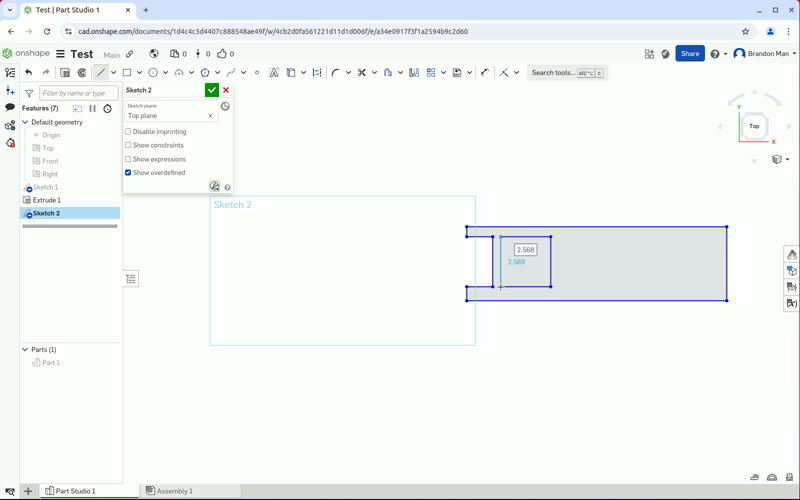
scroll(6)
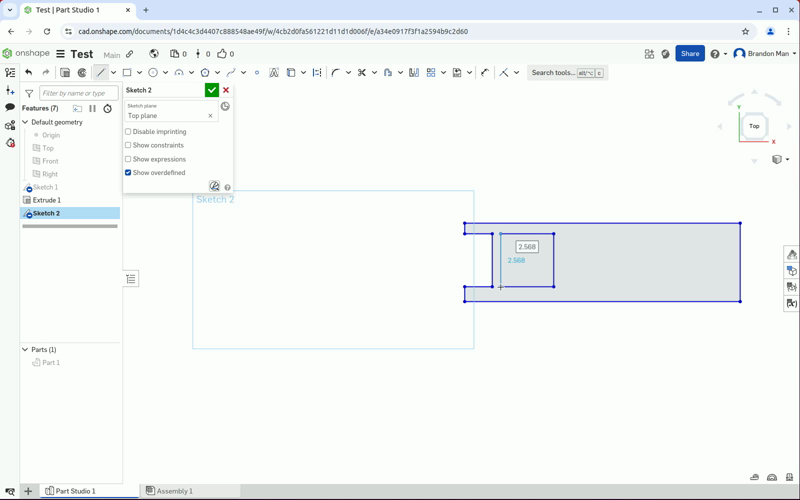
scroll(6)
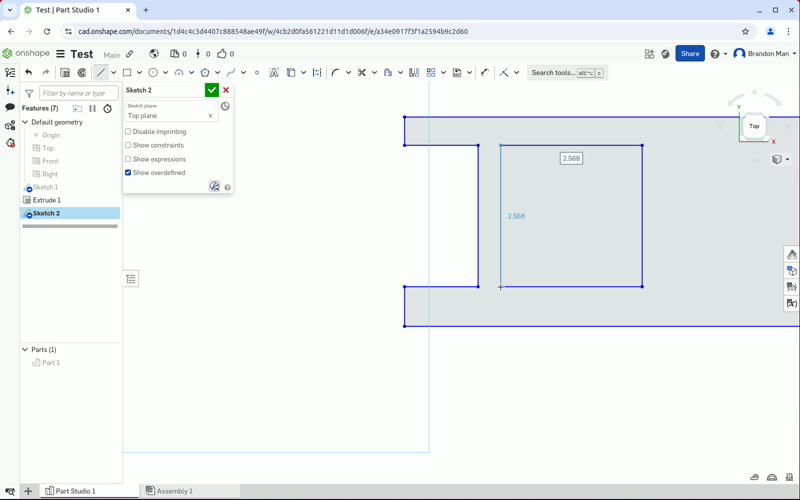
key_up(shift)
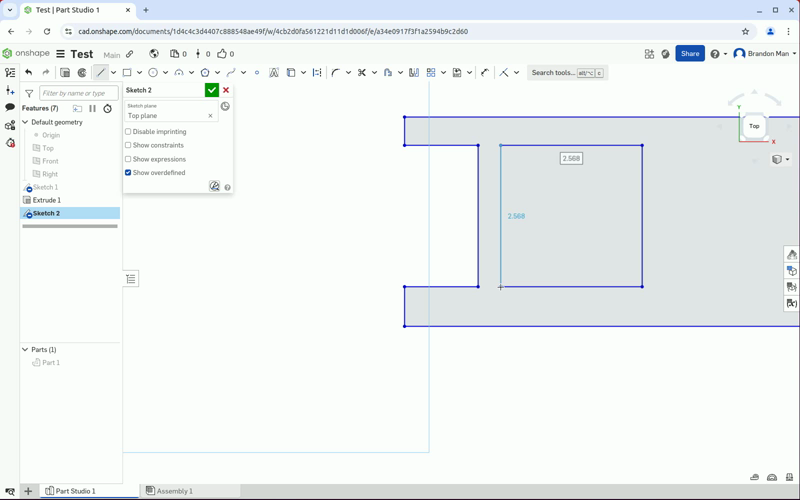
click(500, 286)
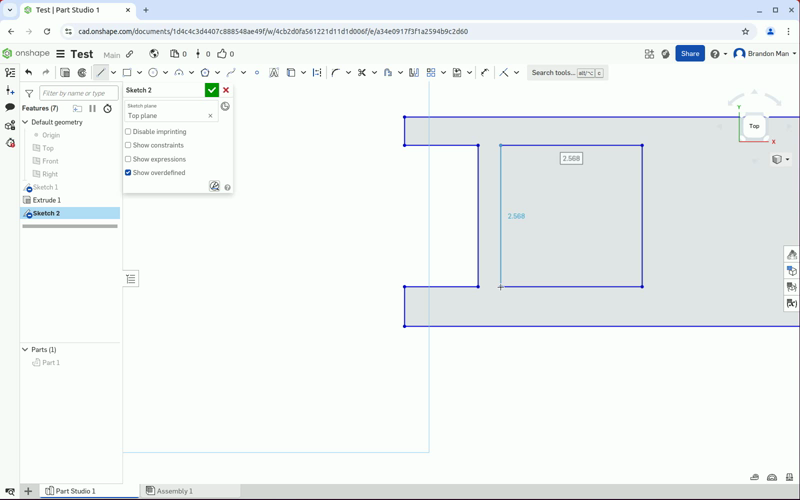
scroll(-6)
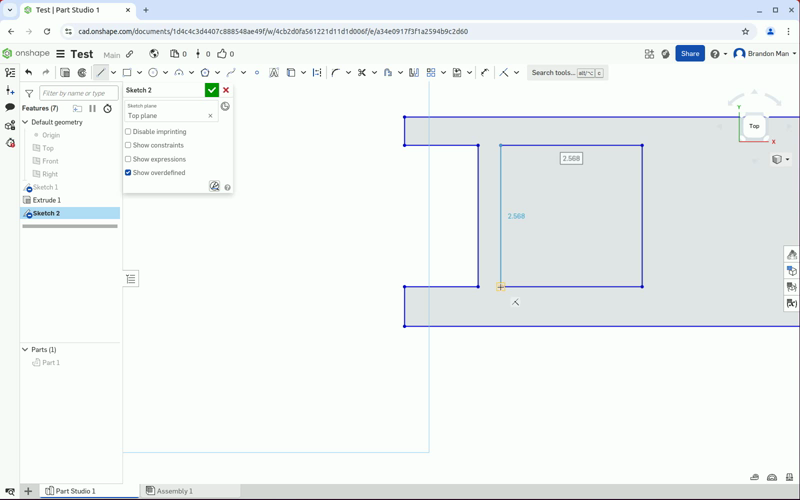
scroll(-6)
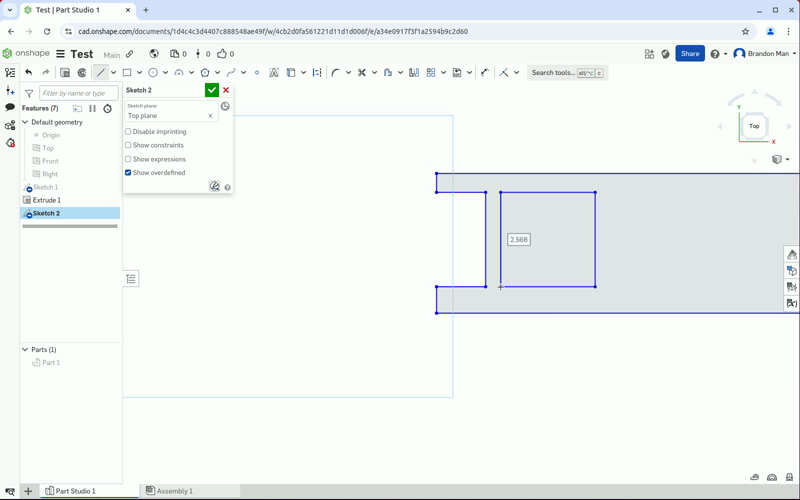
scroll(-6)
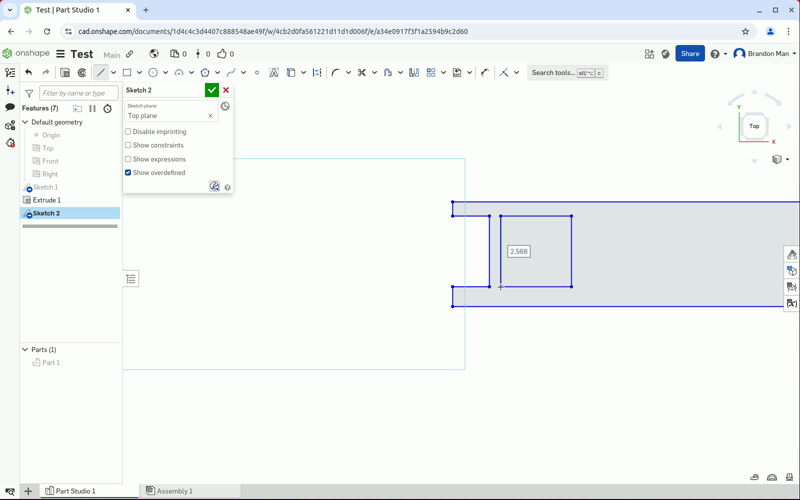
scroll(-6)
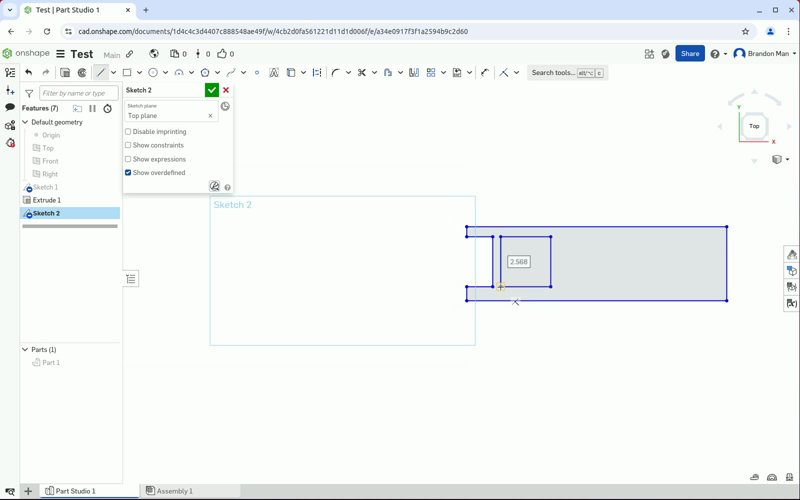
scroll(-6)
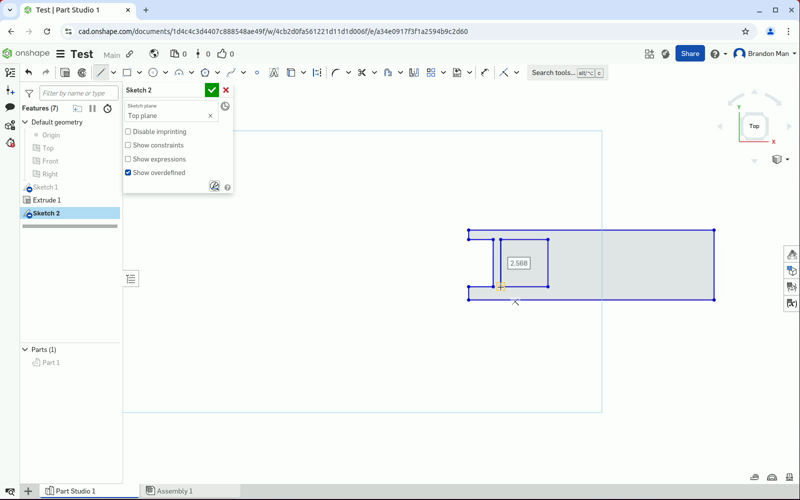
scroll(-6)
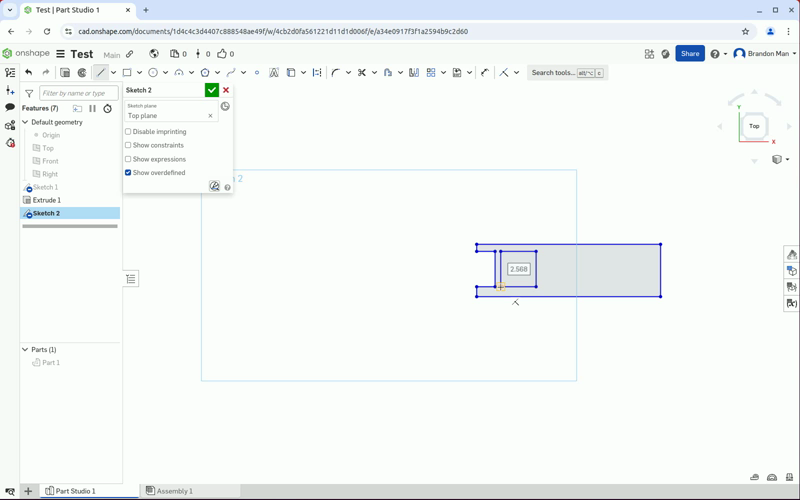
scroll(-6)
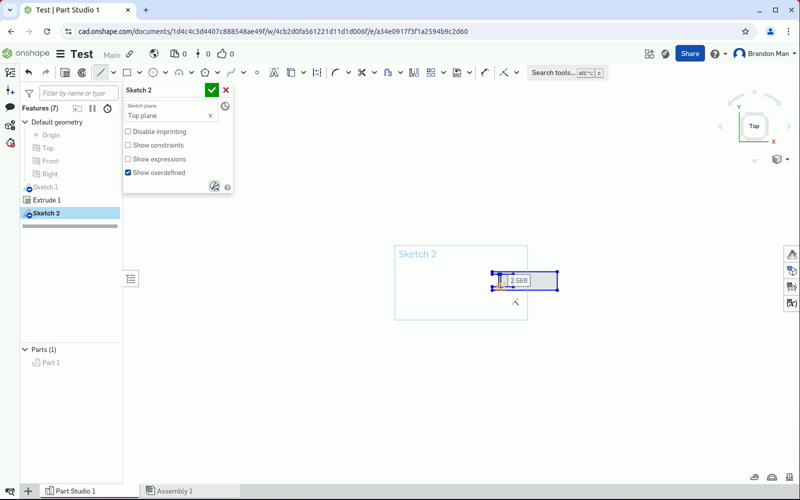
key(esc)
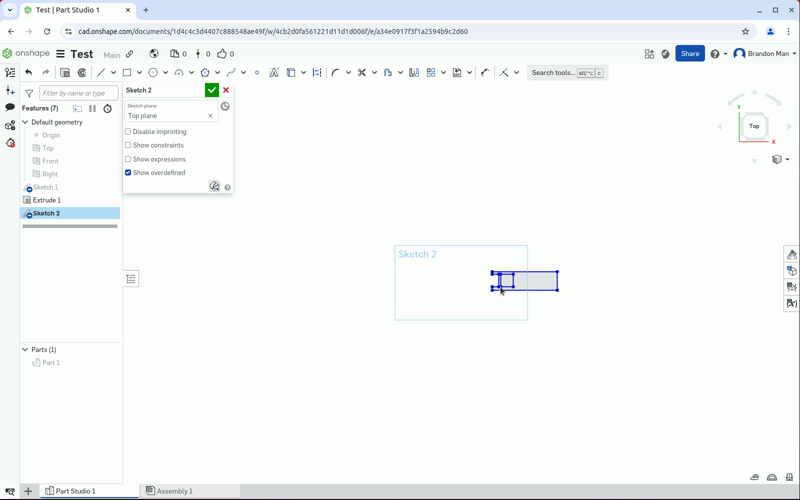
key(l)
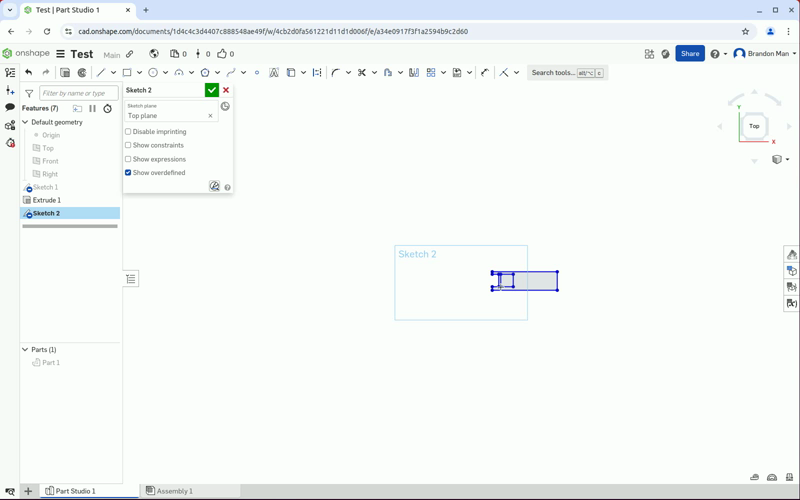
key_down(shift)
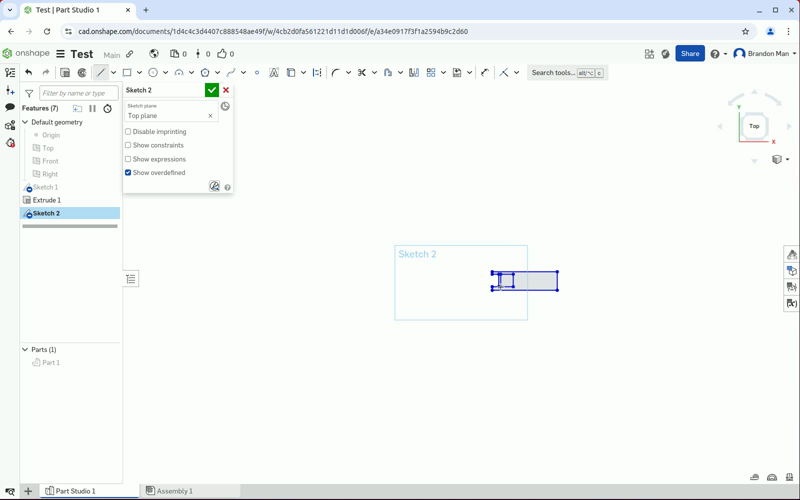
mouse_move(515, 286)
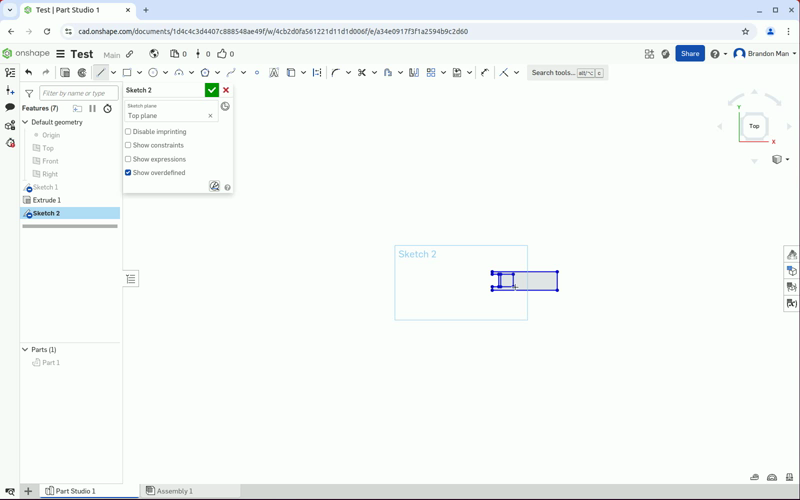
scroll(6)
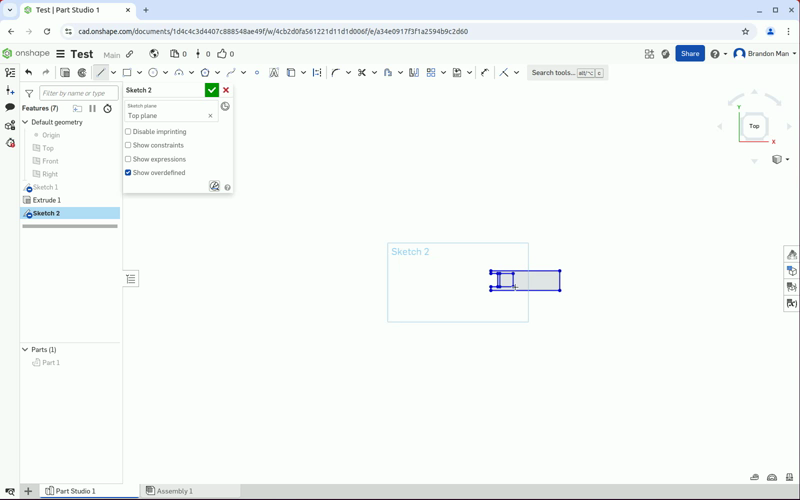
scroll(6)
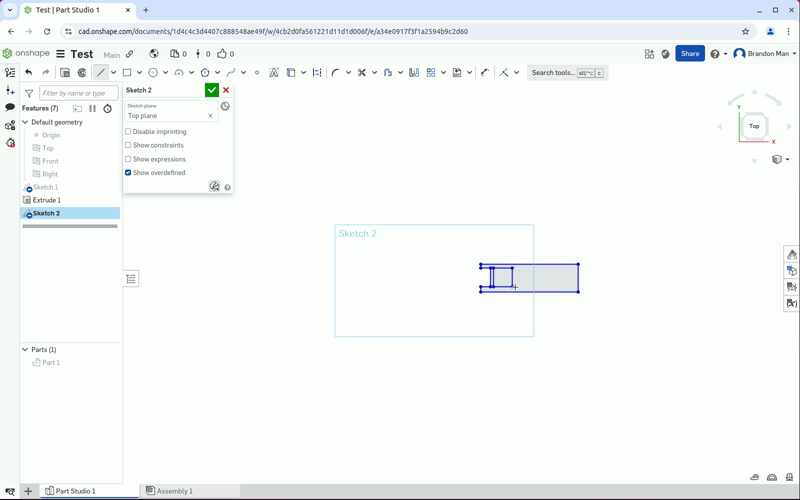
scroll(6)
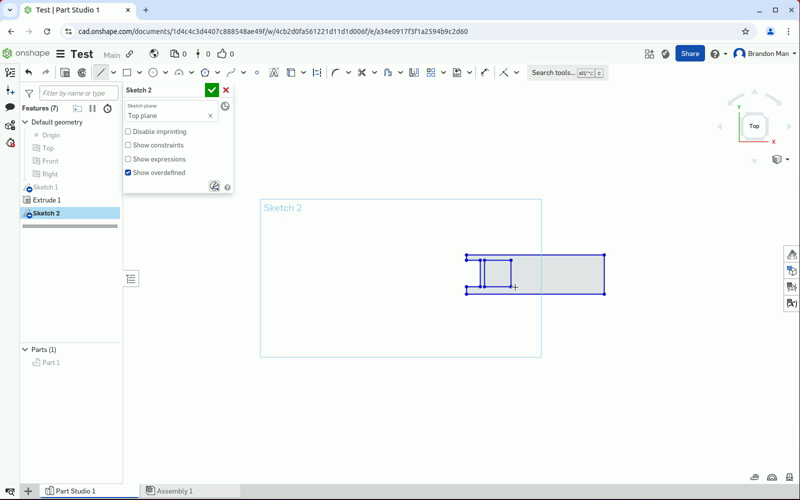
scroll(6)
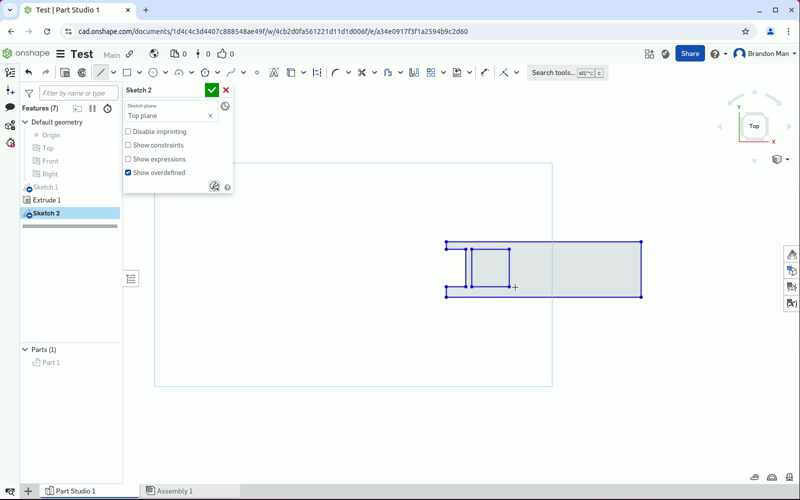
scroll(6)
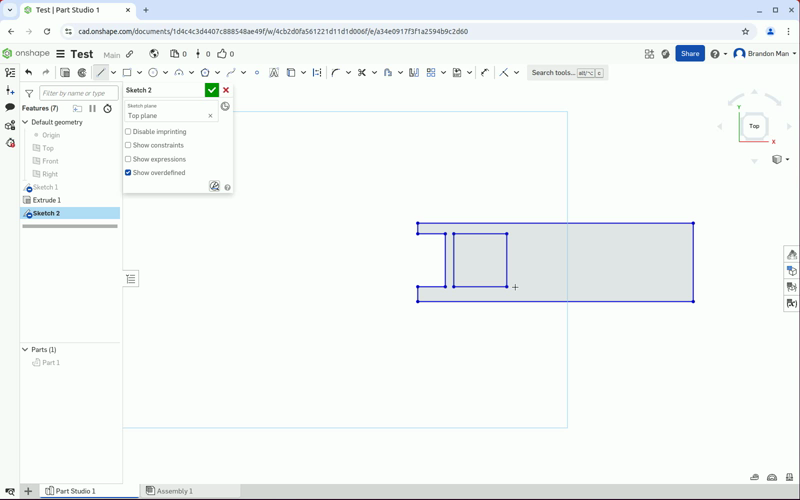
scroll(6)
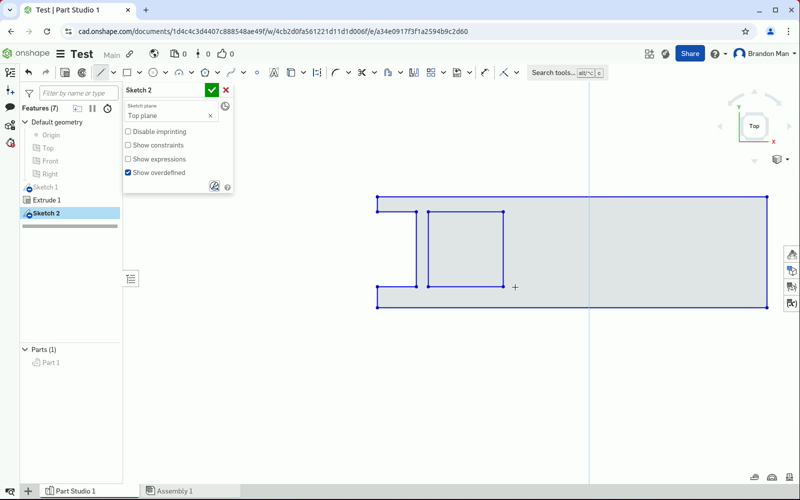
scroll(6)
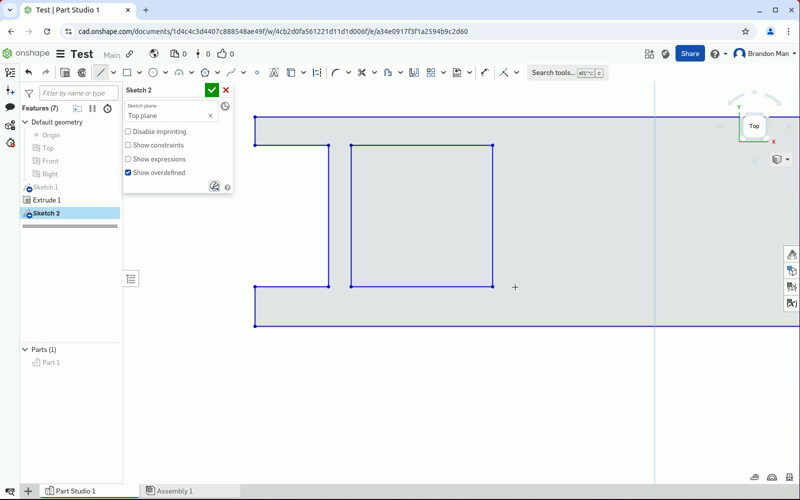
click(515, 286)
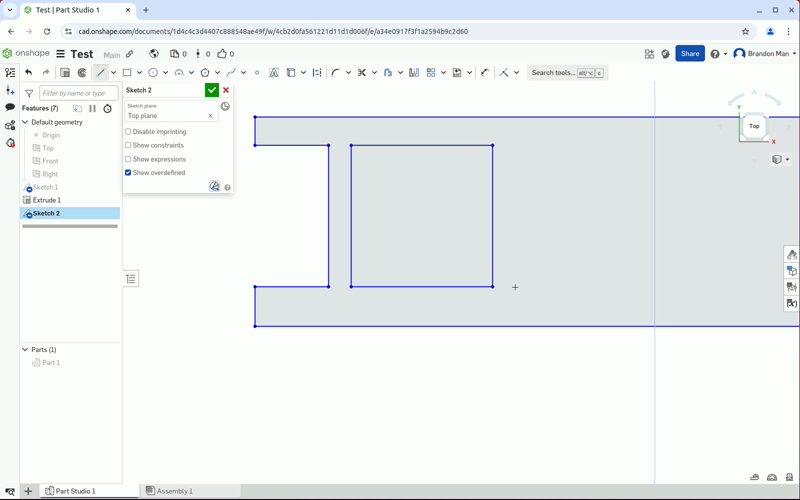
scroll(-6)
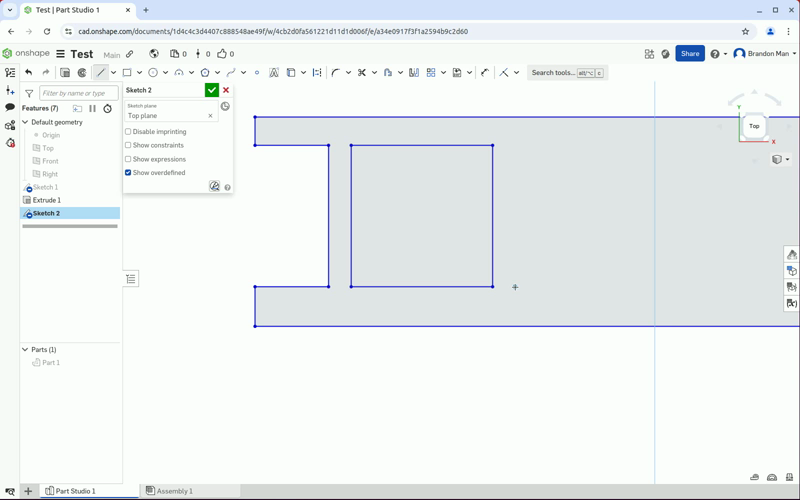
scroll(-6)
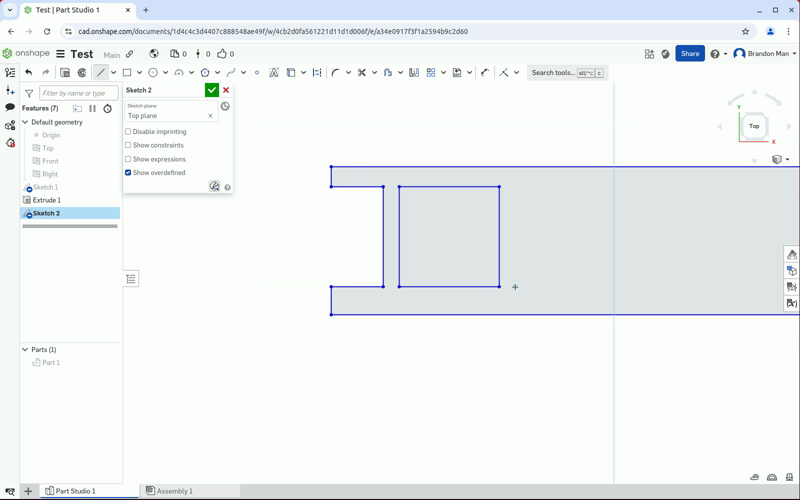
scroll(-6)
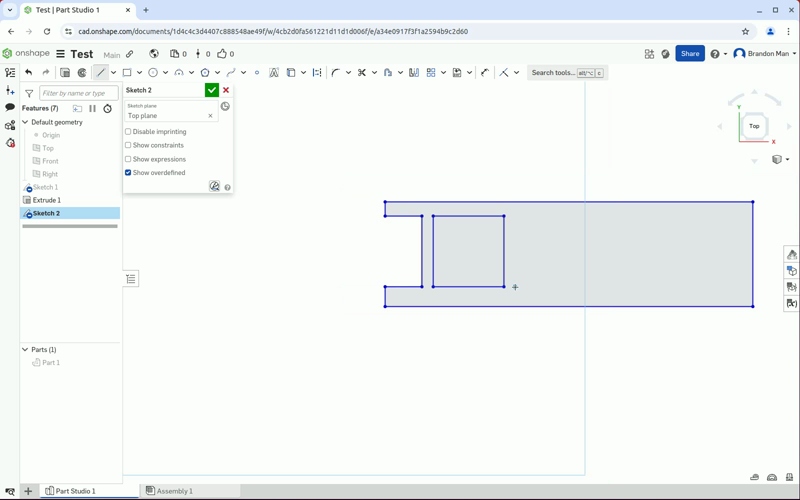
scroll(-6)
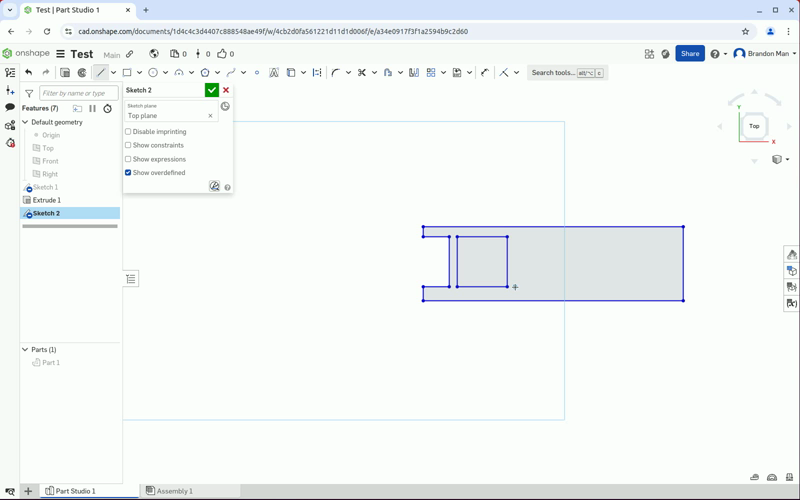
scroll(-6)
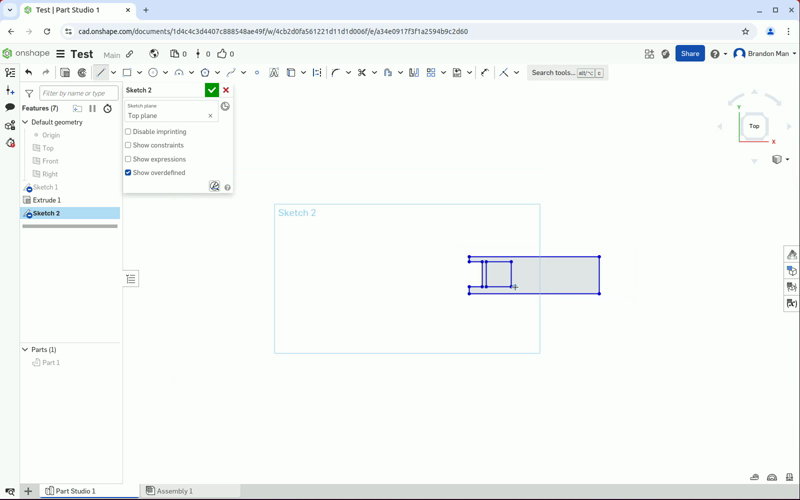
scroll(-6)
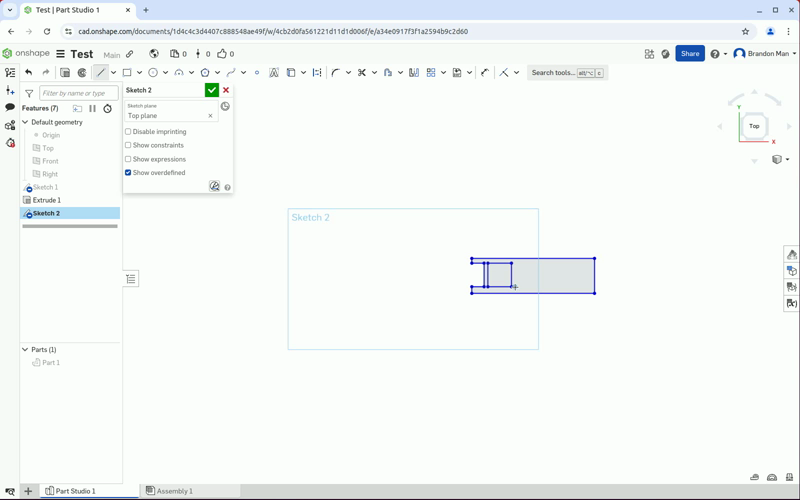
scroll(-6)
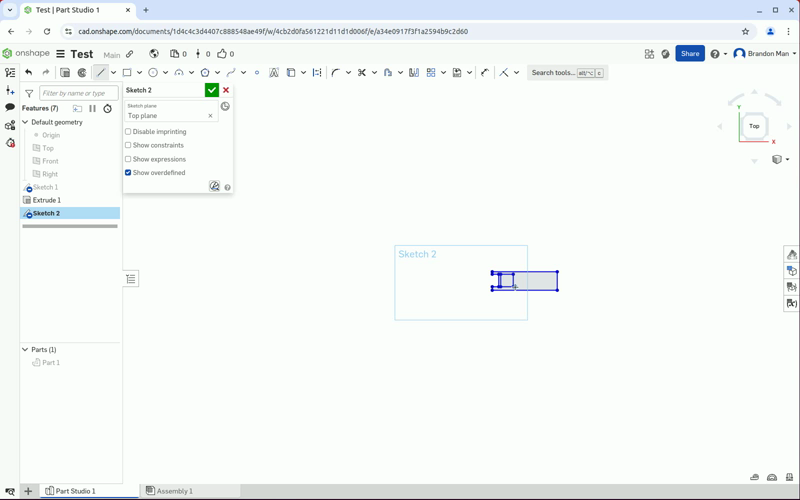
key_up(shift)
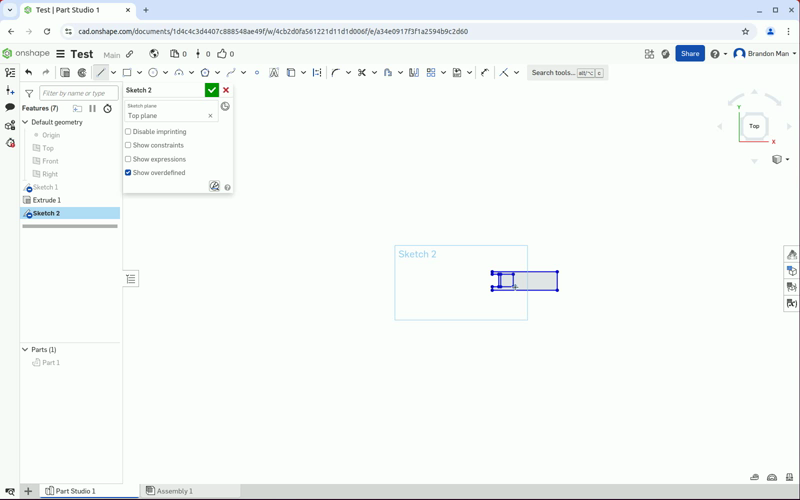
key_down(shift)
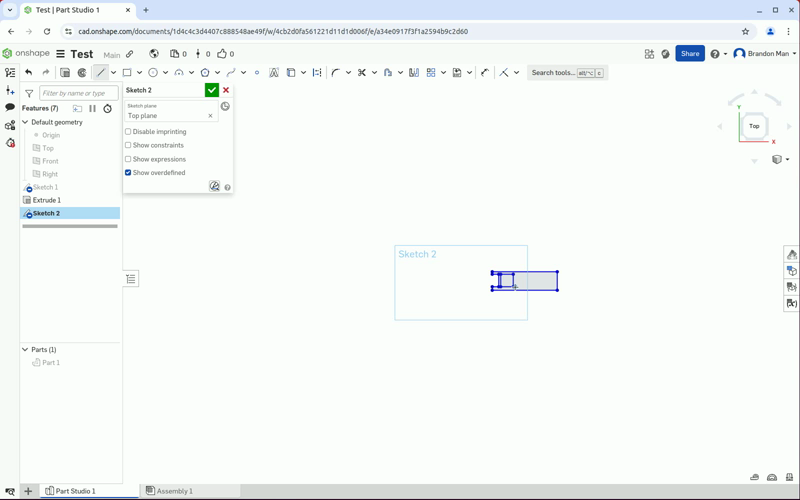
mouse_move(545, 286)
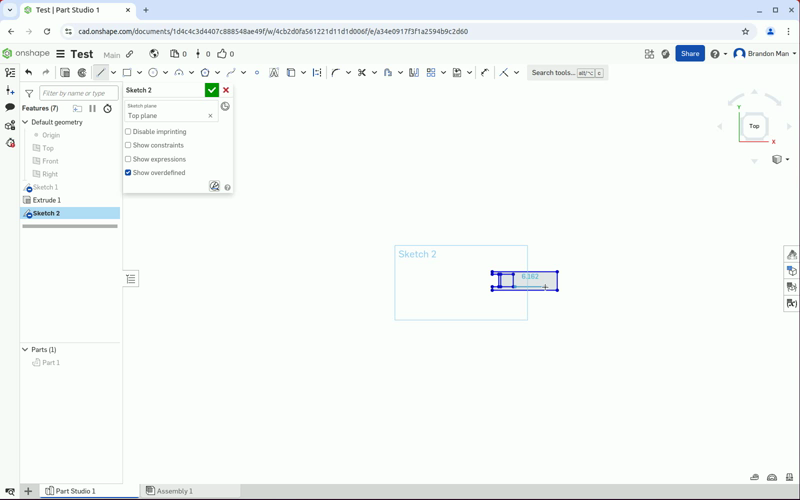
mouse_move(527, 286)
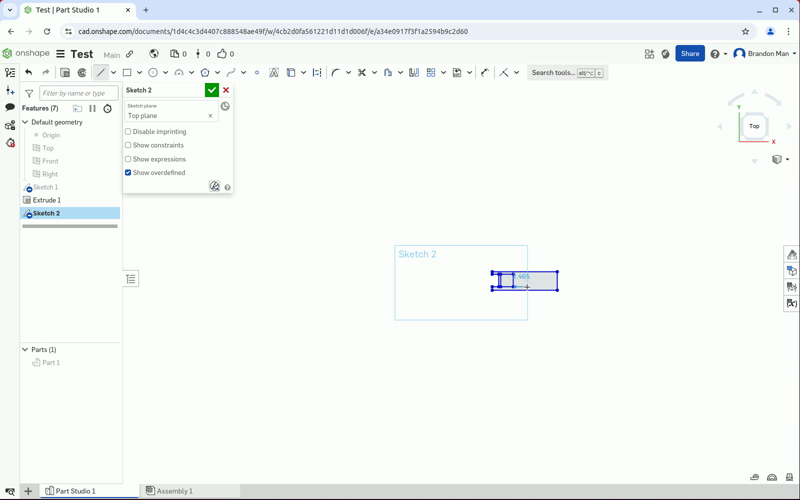
click(527, 286)
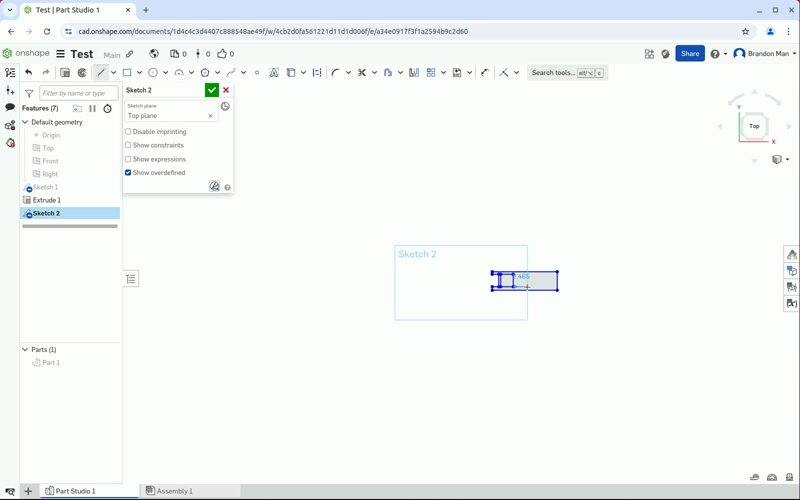
key_up(shift)
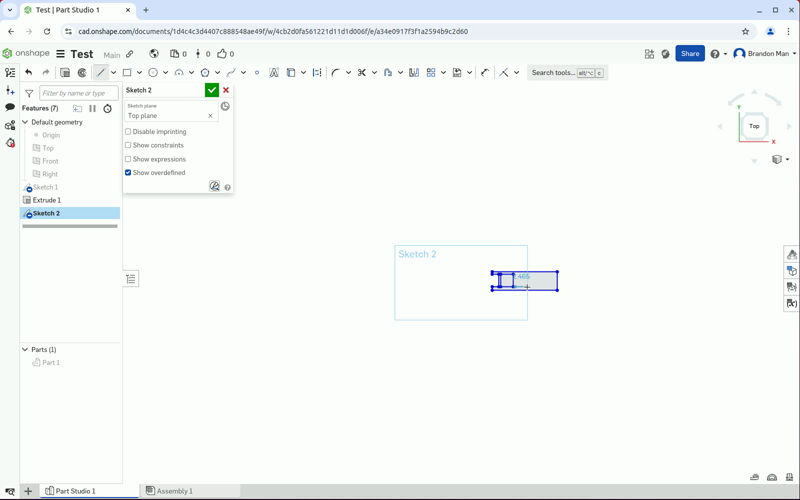
key_down(shift)
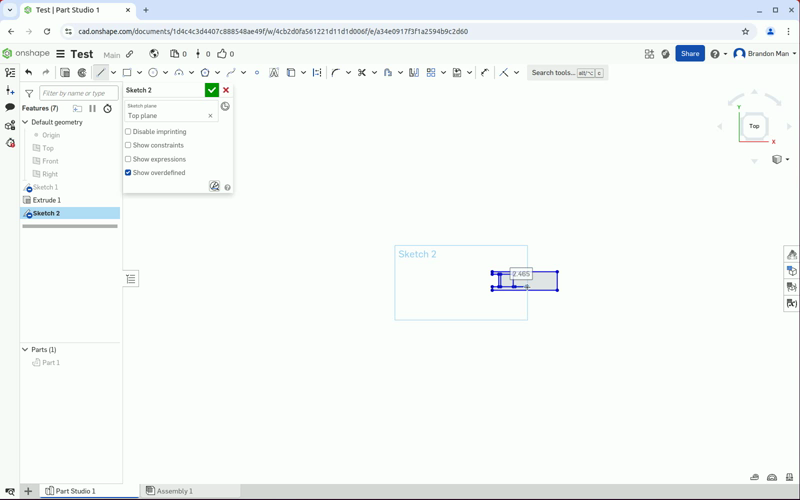
mouse_move(557, 286)
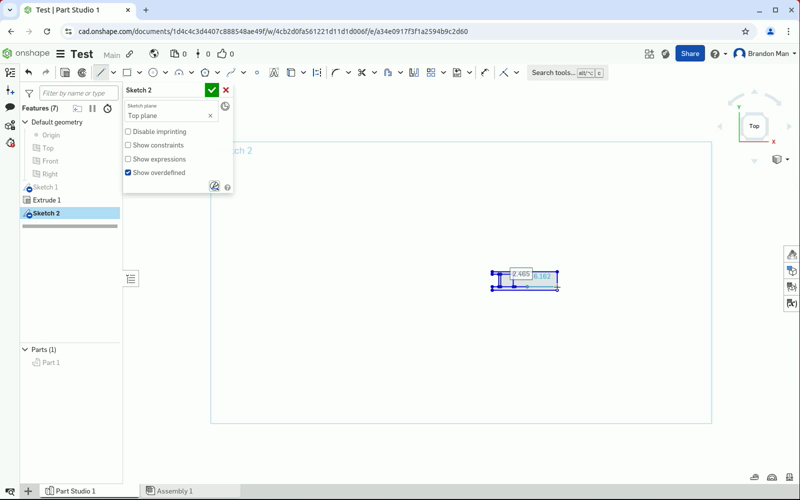
mouse_move(527, 274)
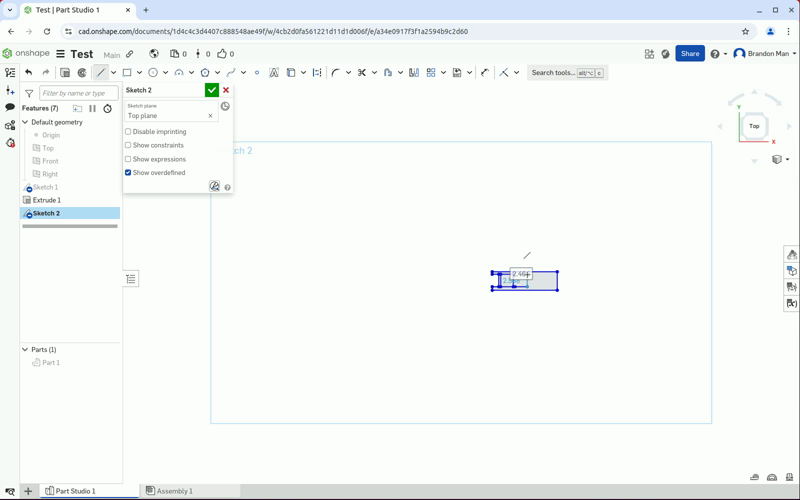
click(527, 274)
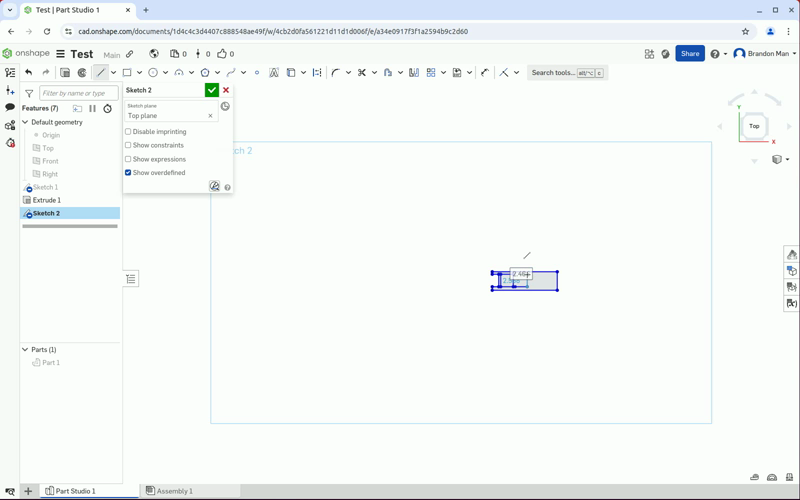
key_up(shift)
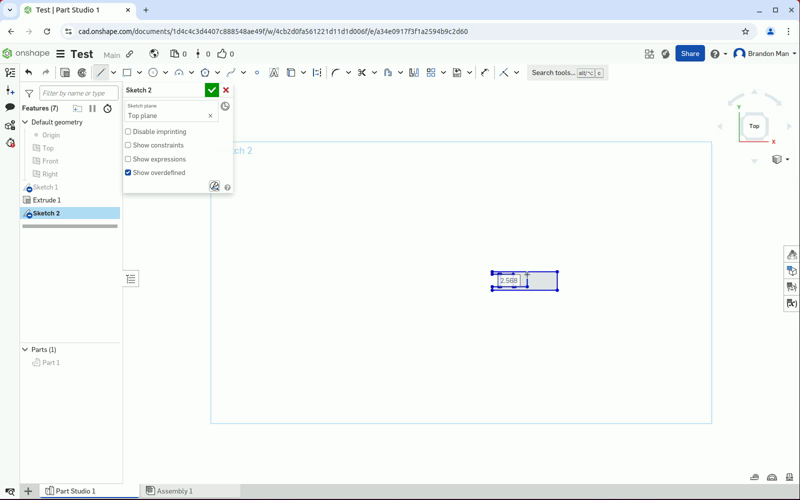
key_down(shift)
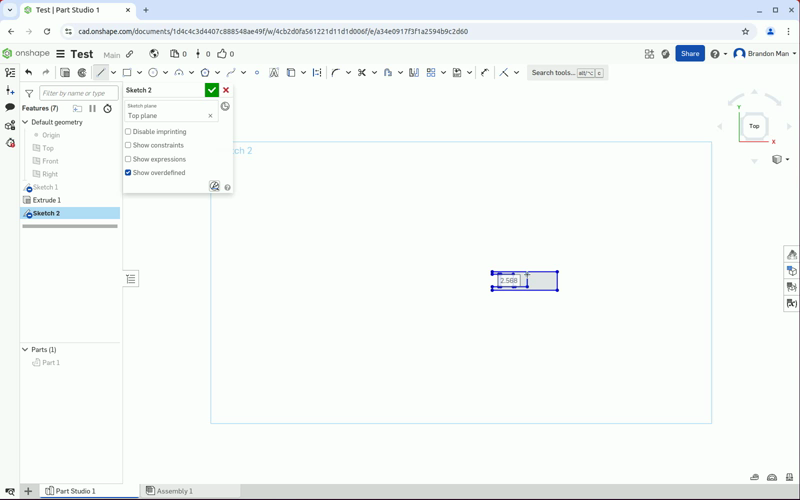
mouse_move(557, 274)
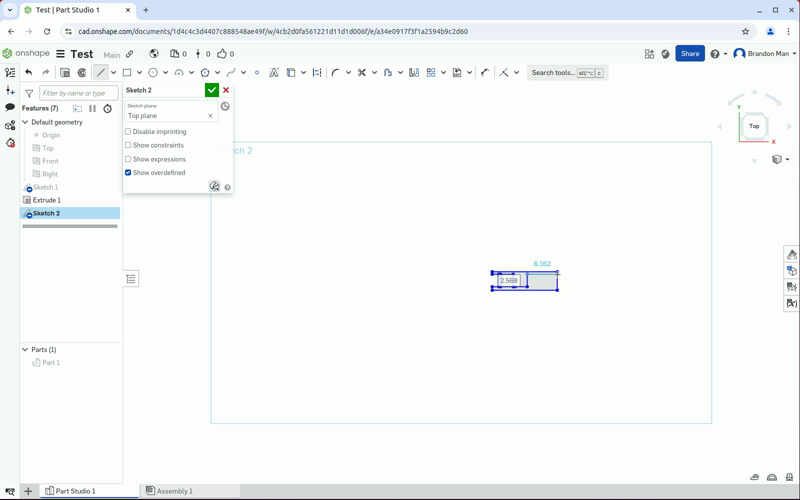
mouse_move(515, 274)
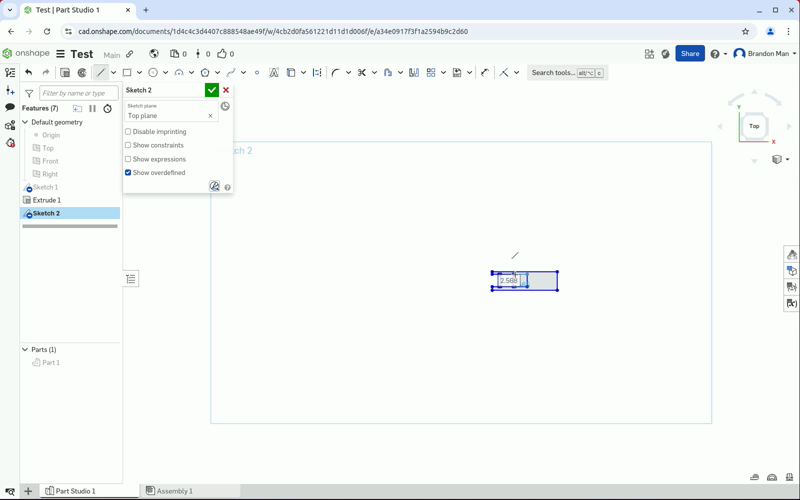
scroll(6)
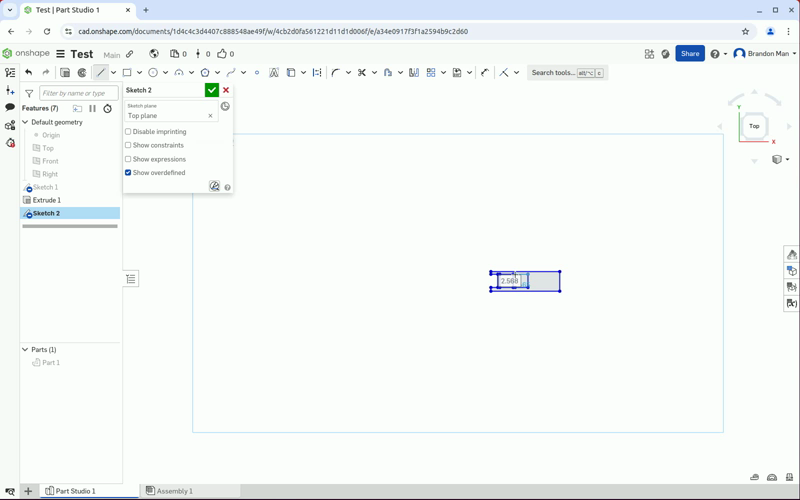
scroll(6)
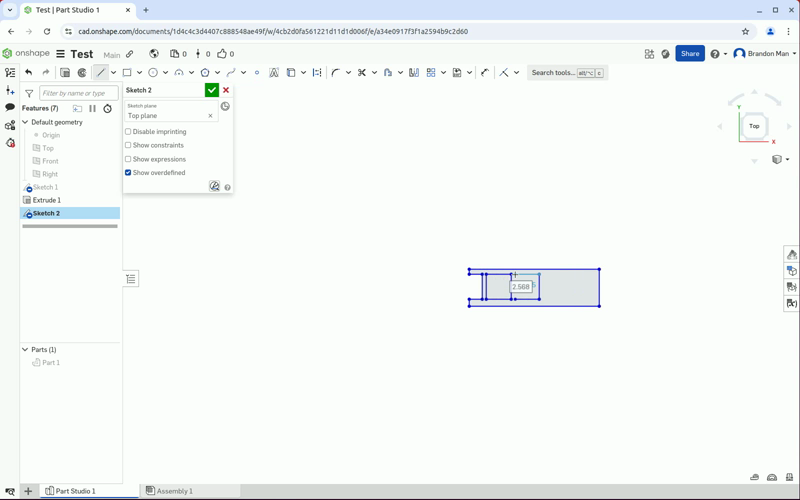
scroll(6)
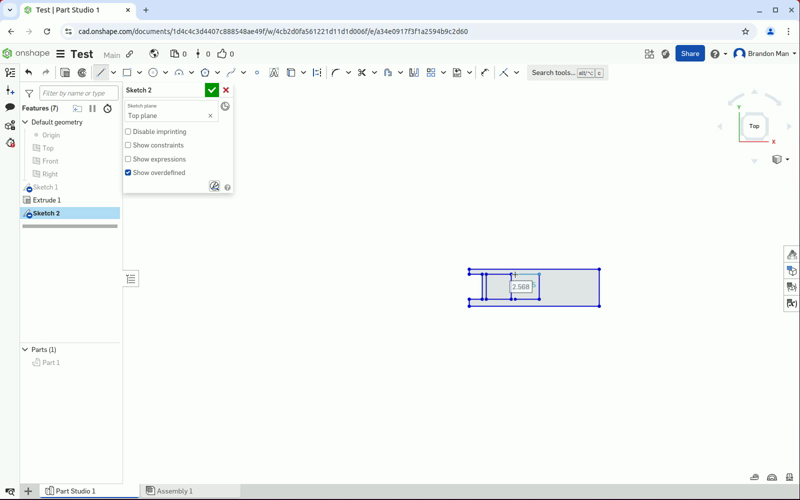
scroll(6)
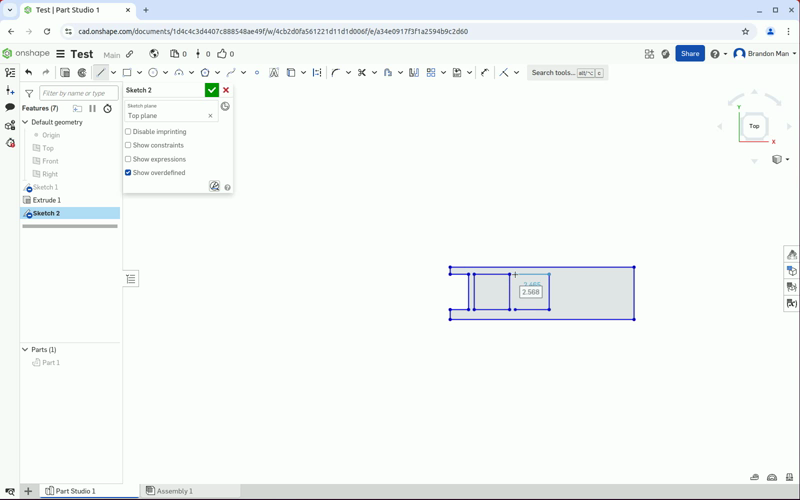
scroll(6)
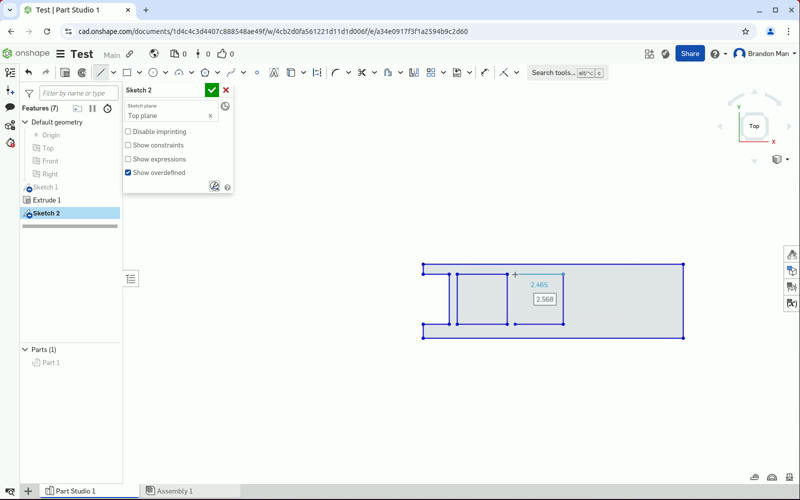
scroll(6)
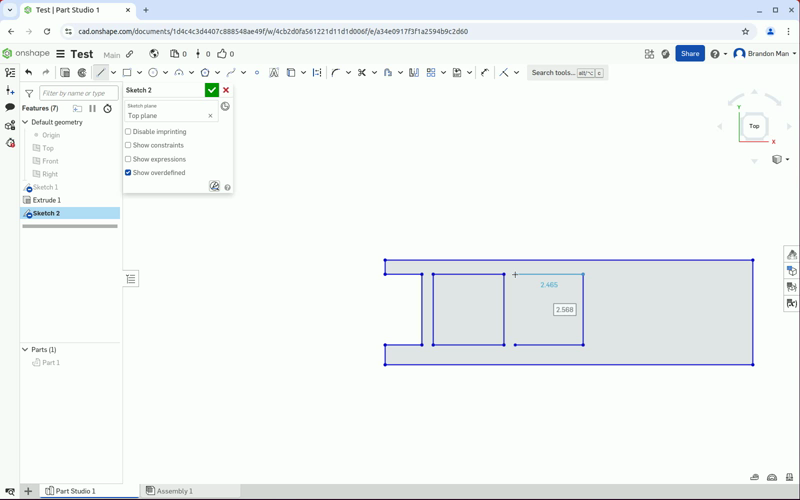
scroll(6)
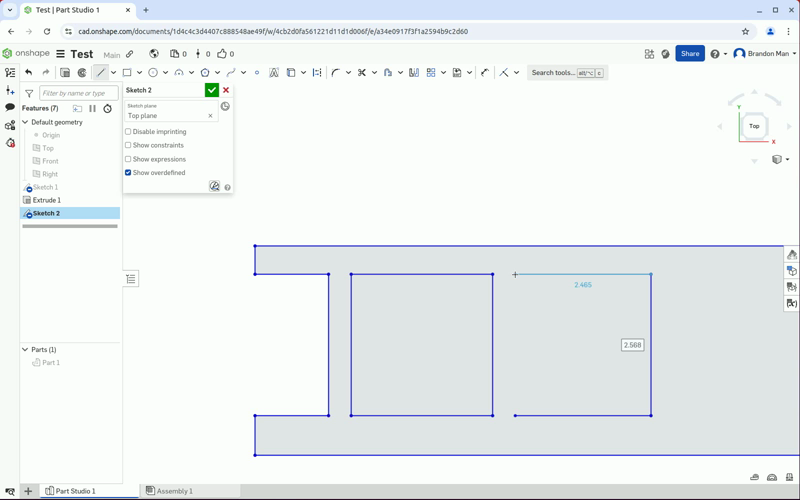
click(515, 274)
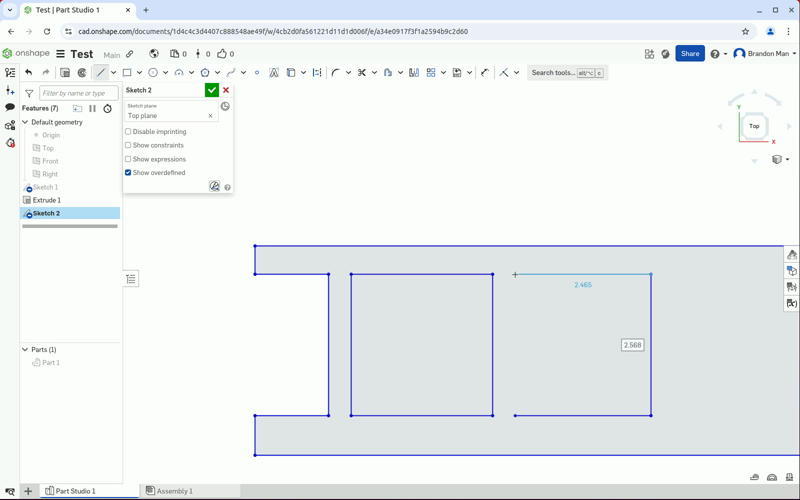
scroll(-6)
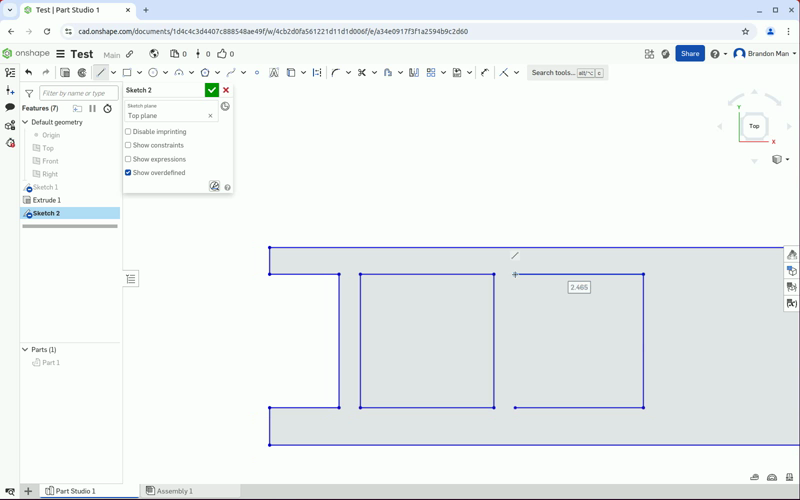
scroll(-6)
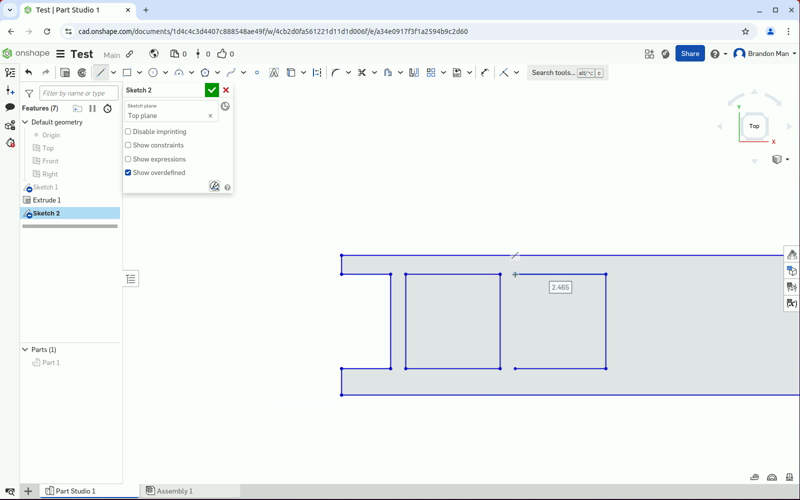
scroll(-6)
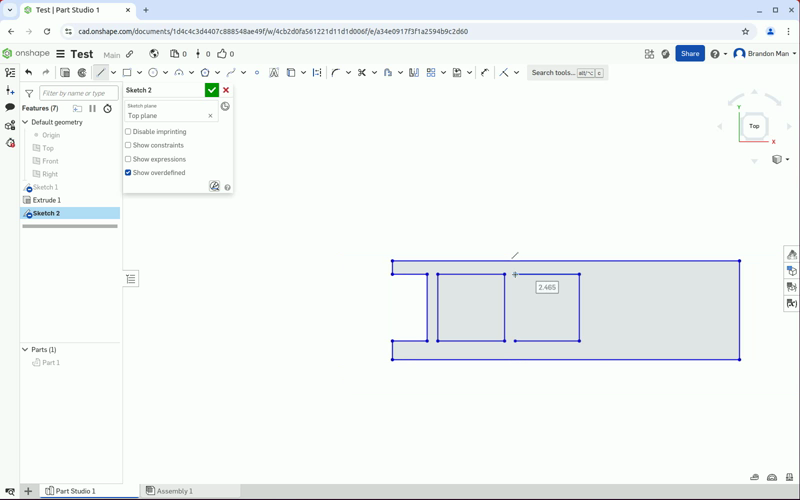
scroll(-6)
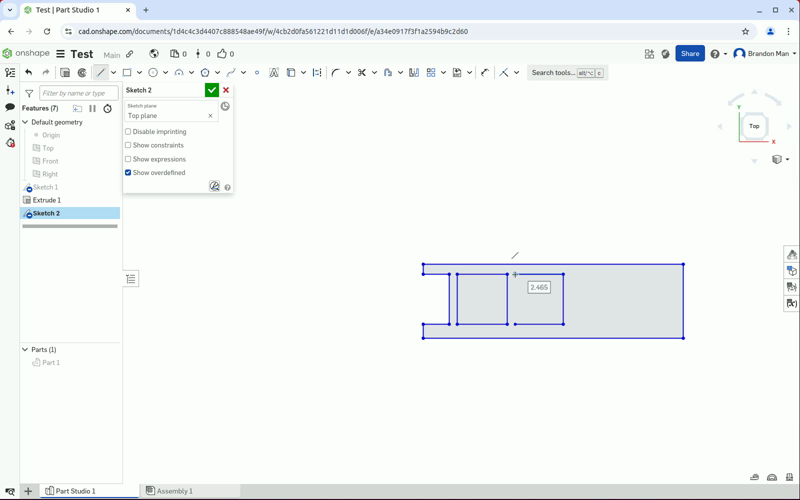
scroll(-6)
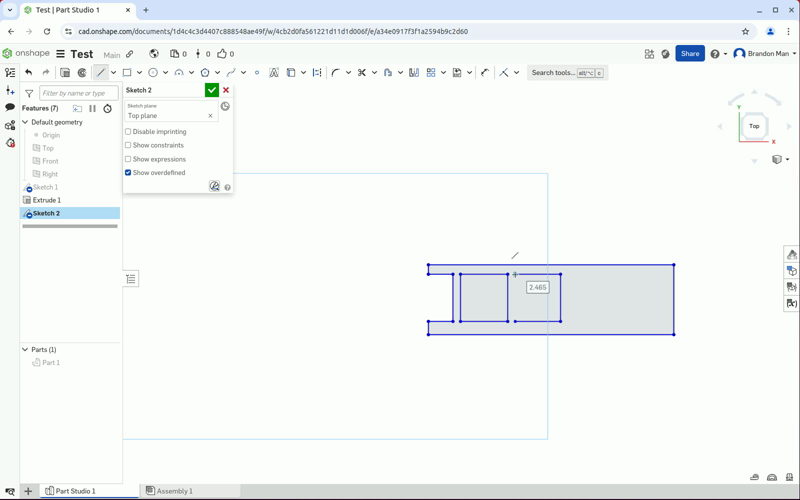
scroll(-6)
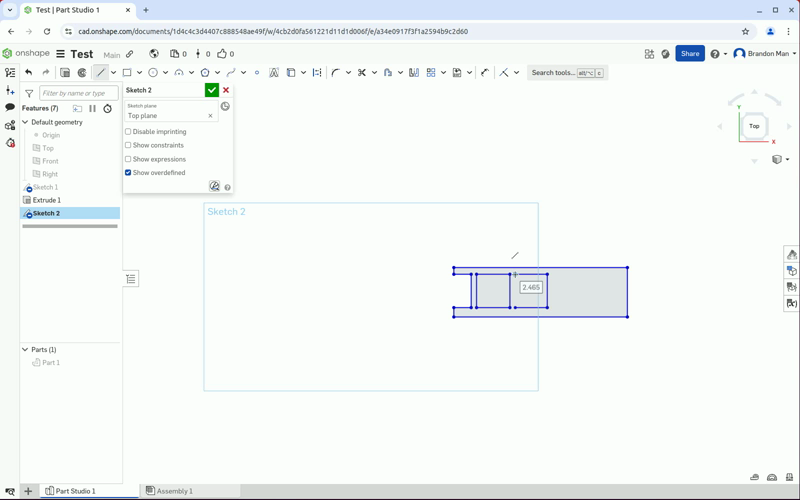
scroll(-6)
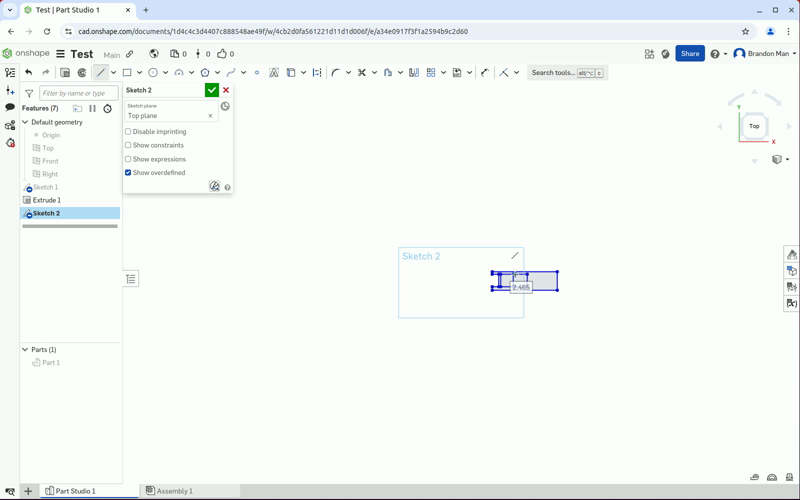
key_up(shift)
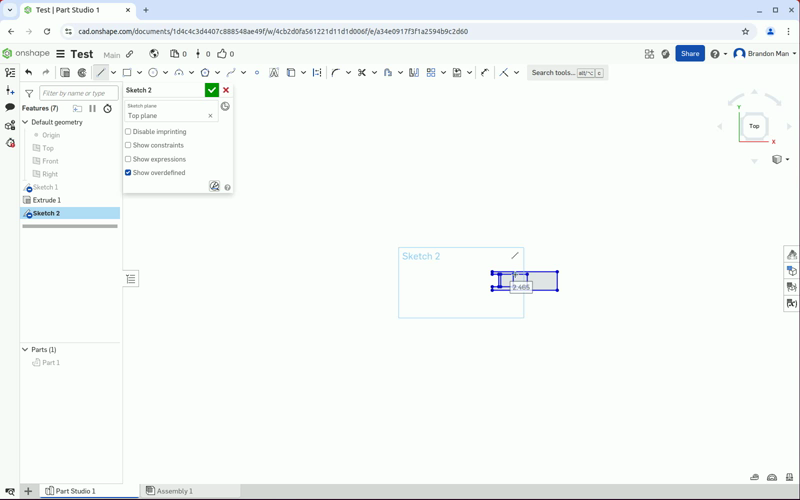
mouse_move(545, 274)
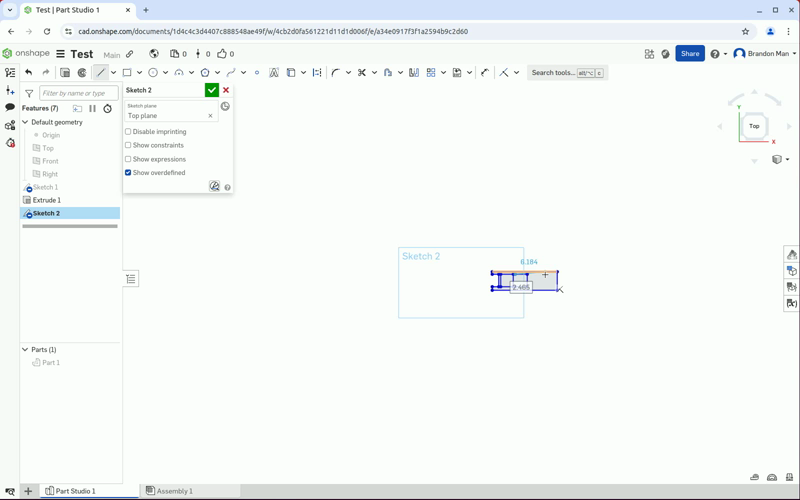
key_down(shift)
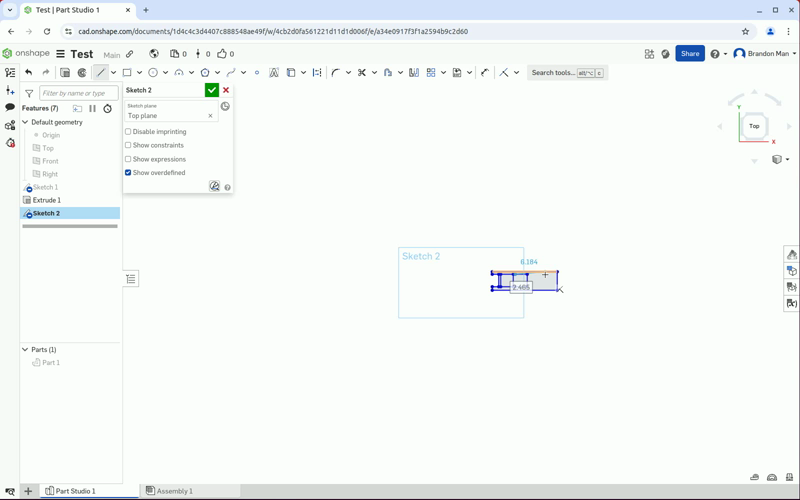
mouse_move(515, 286)
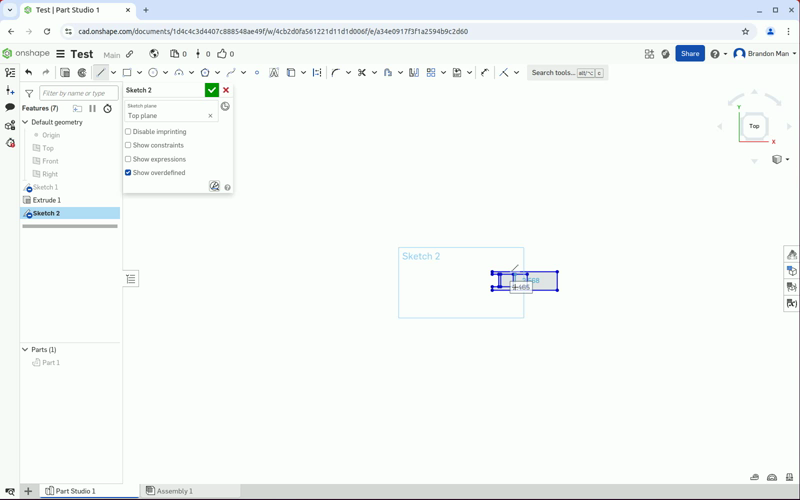
scroll(6)
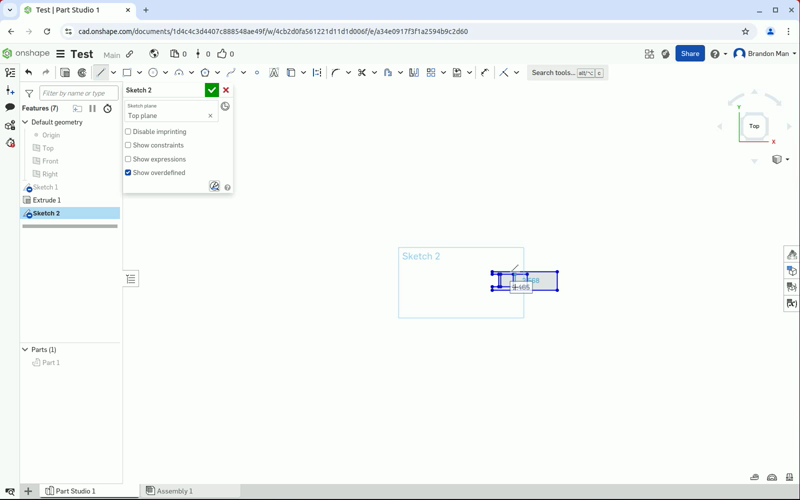
scroll(6)
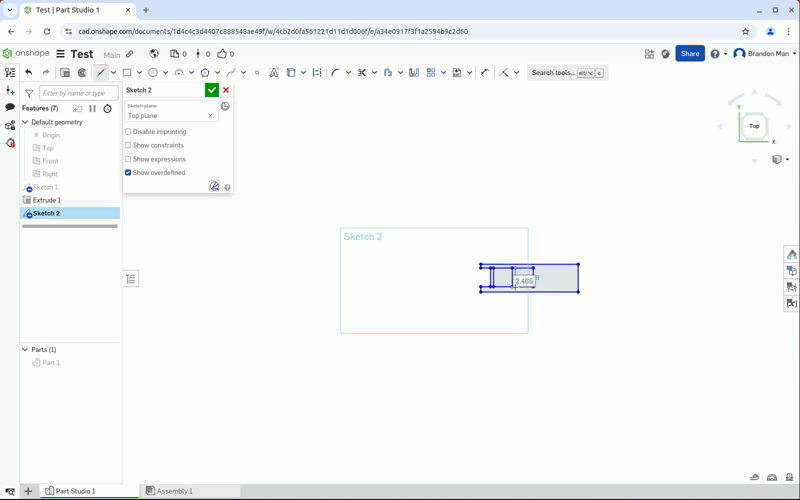
scroll(6)
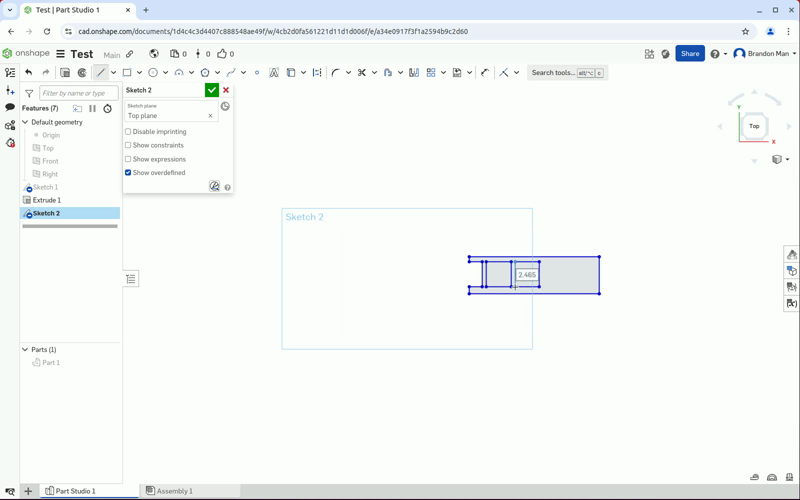
scroll(6)
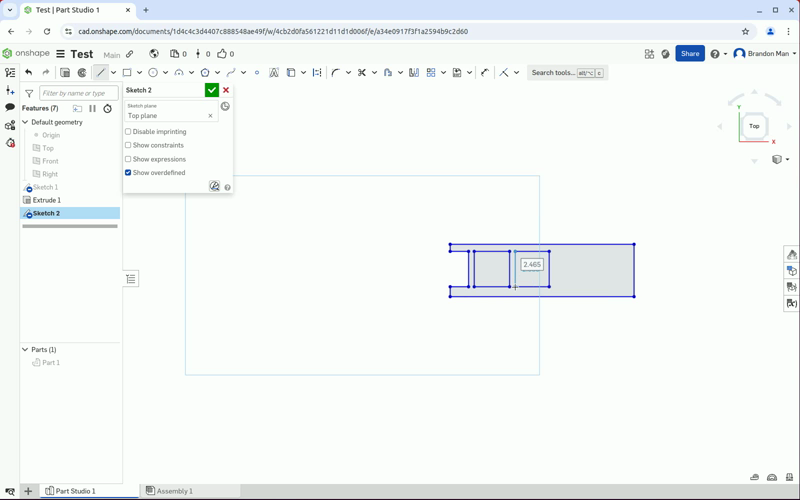
scroll(6)
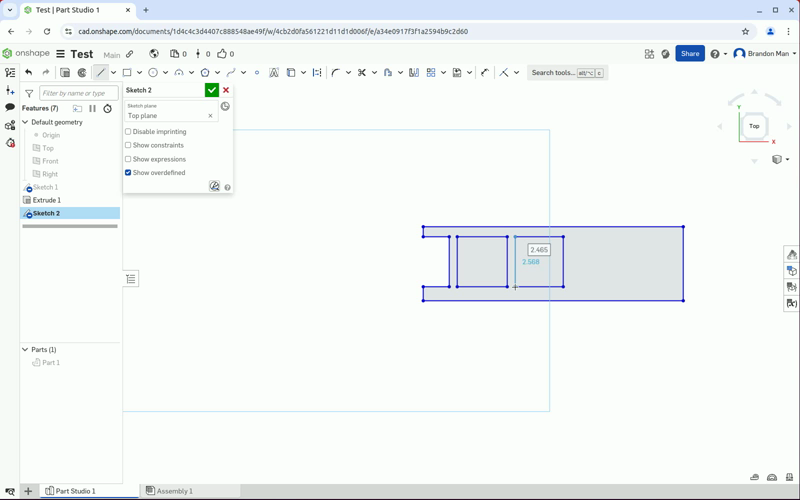
scroll(6)
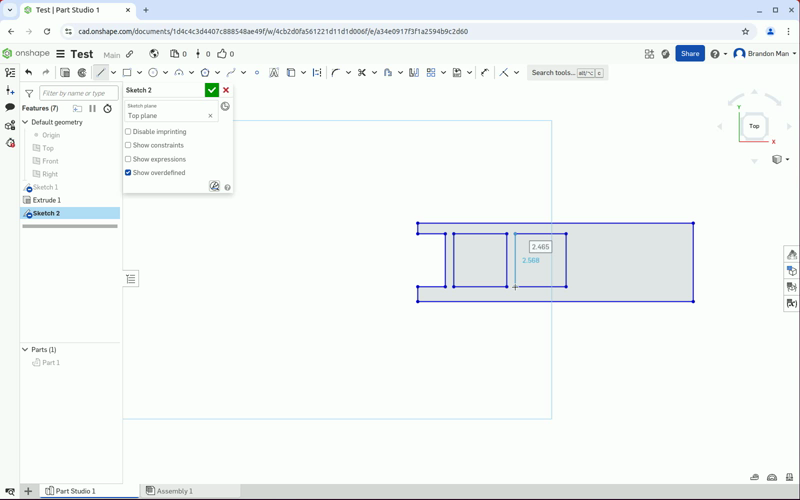
scroll(6)
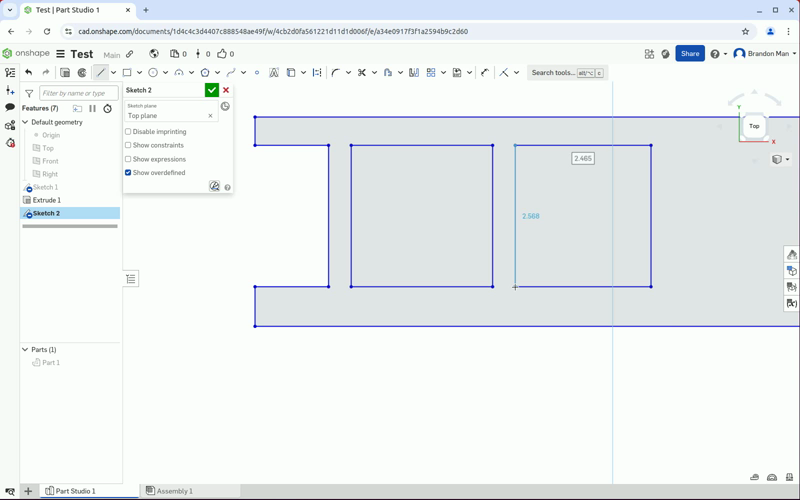
key_up(shift)
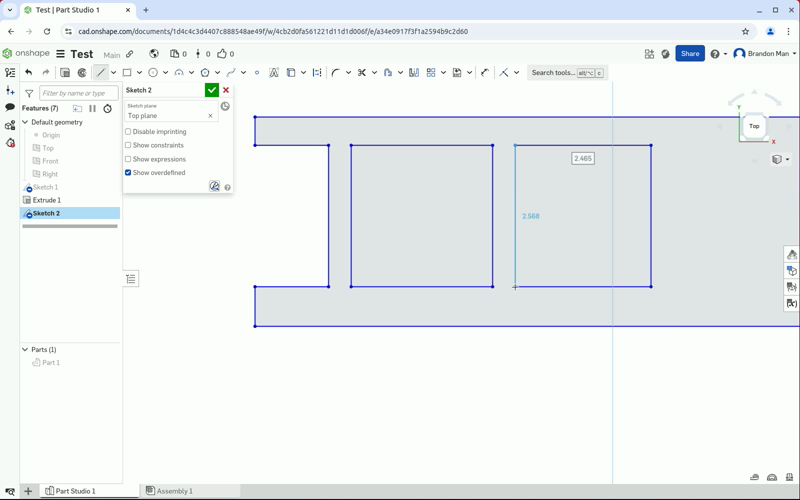
click(515, 286)
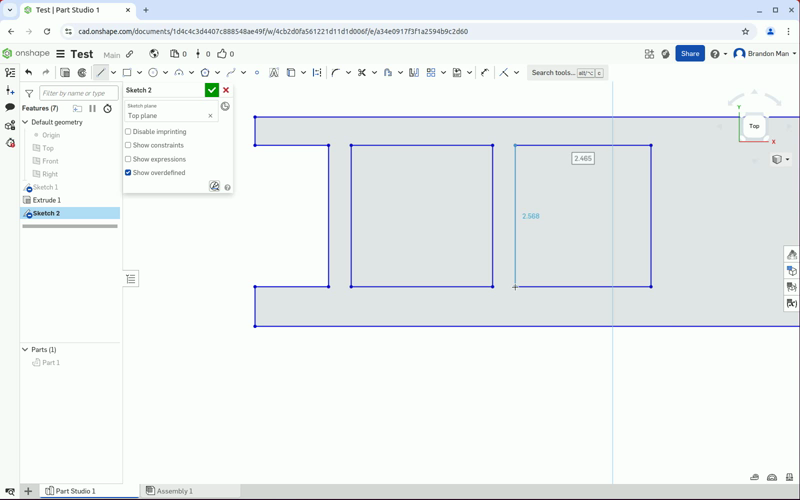
scroll(-6)
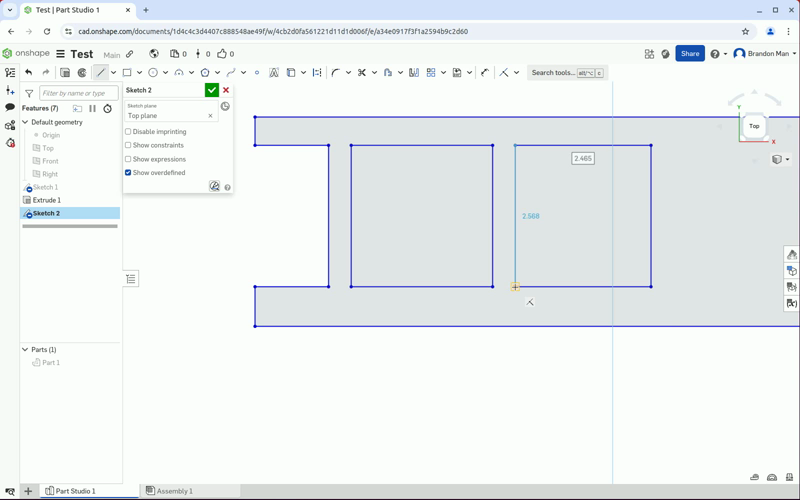
scroll(-6)
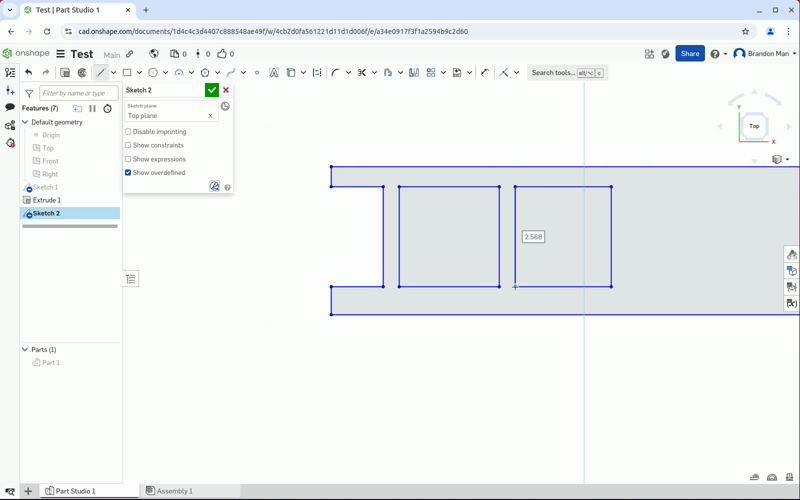
scroll(-6)
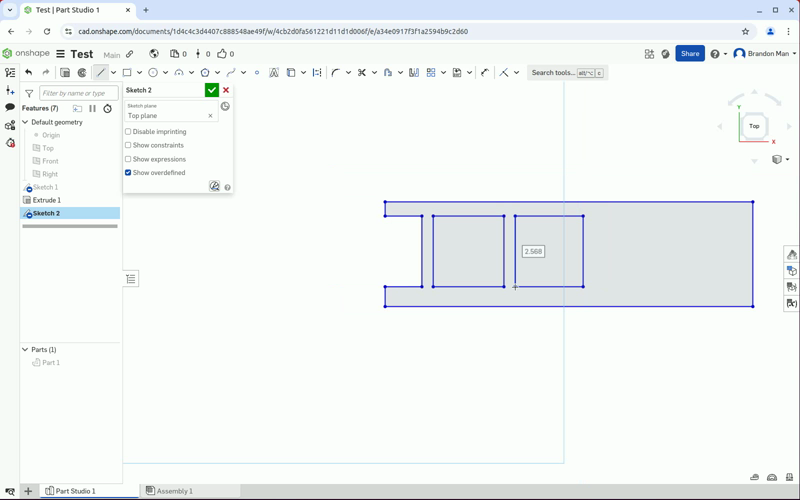
scroll(-6)
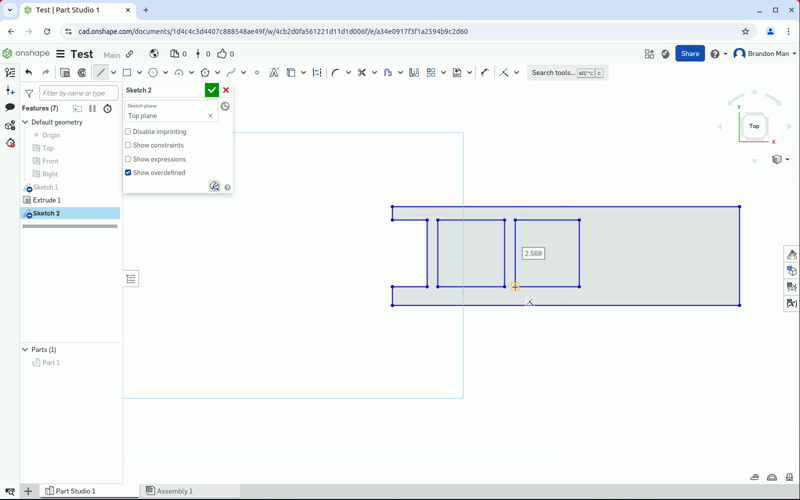
scroll(-6)
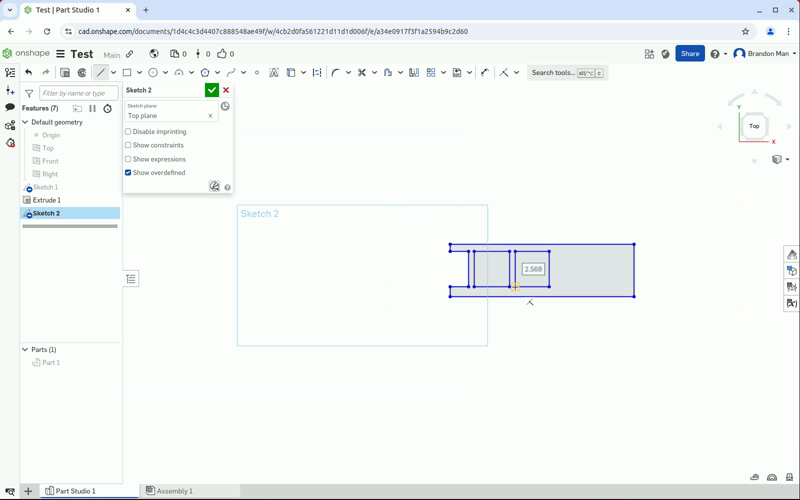
scroll(-6)
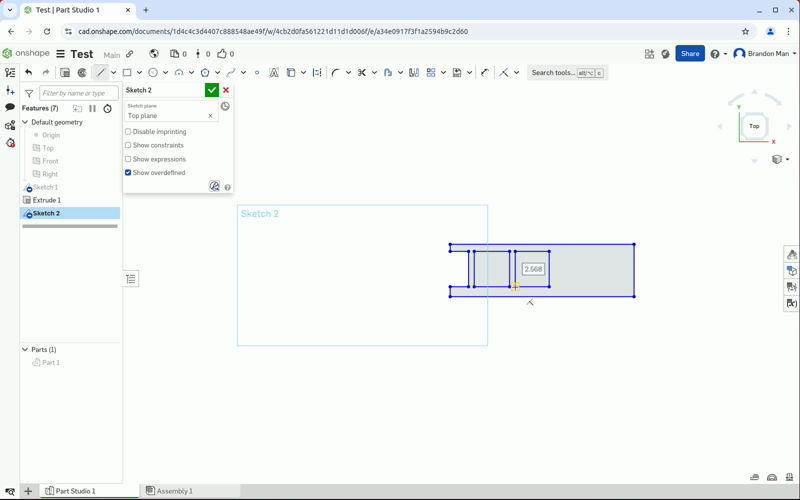
scroll(-6)
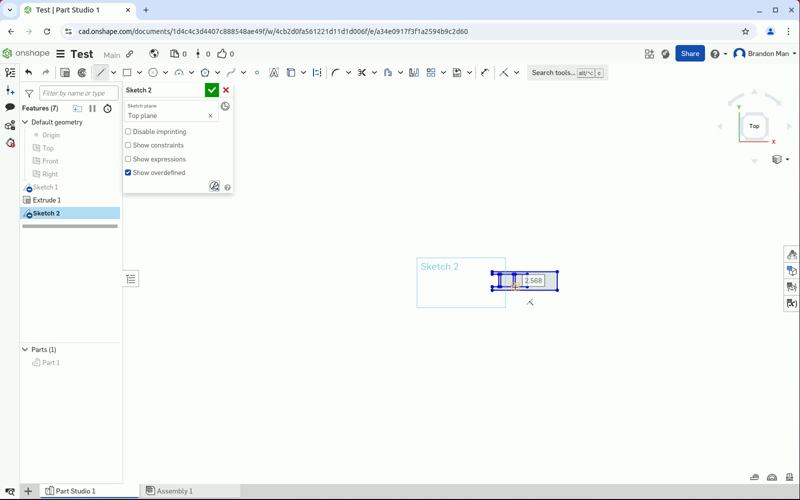
key(esc)
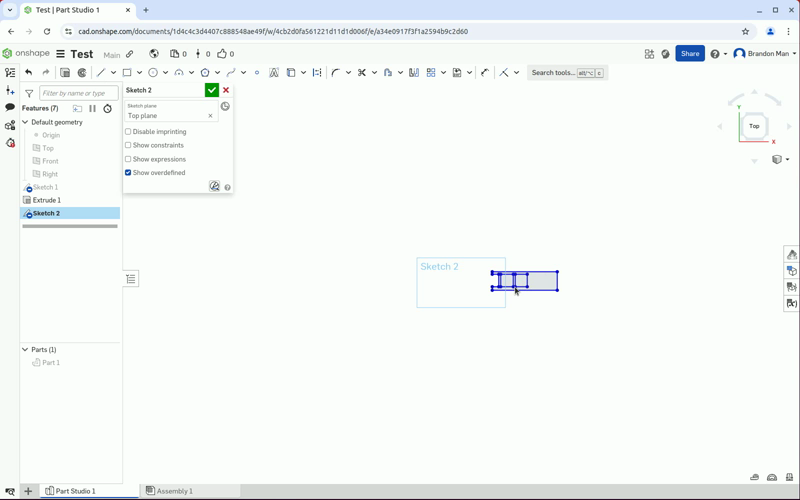
key(l)
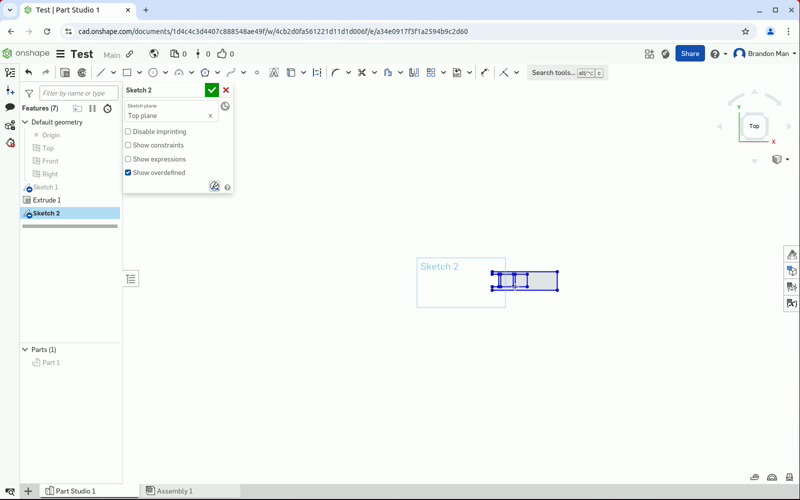
key_down(shift)
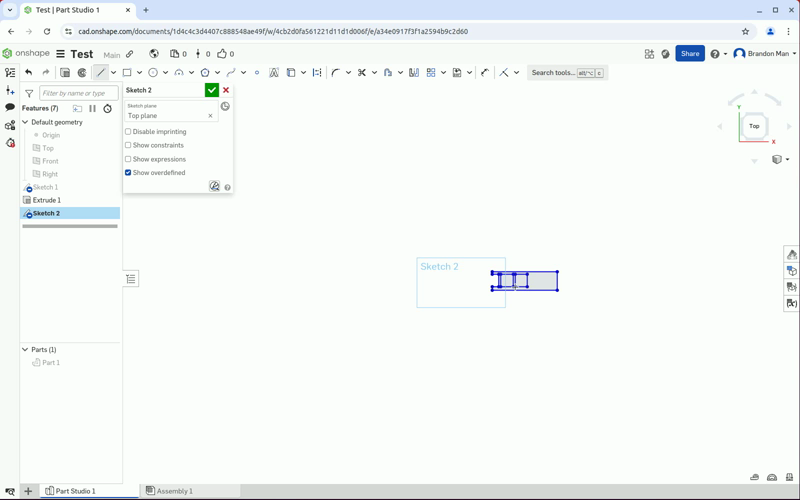
mouse_move(529, 286)
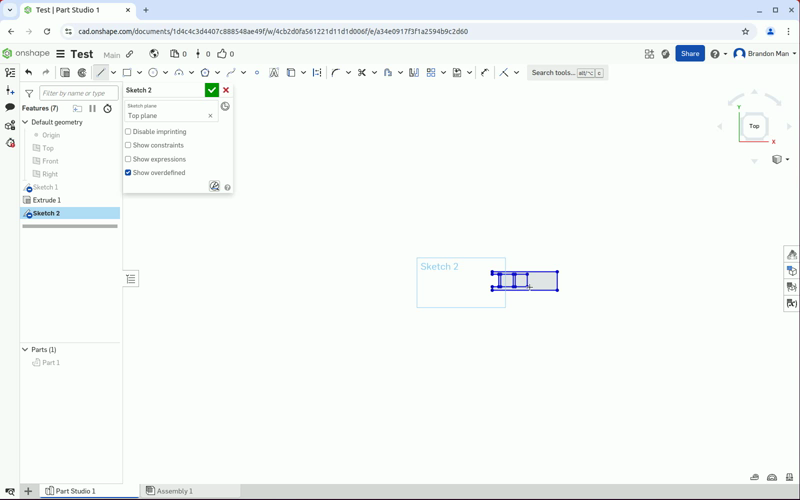
scroll(6)
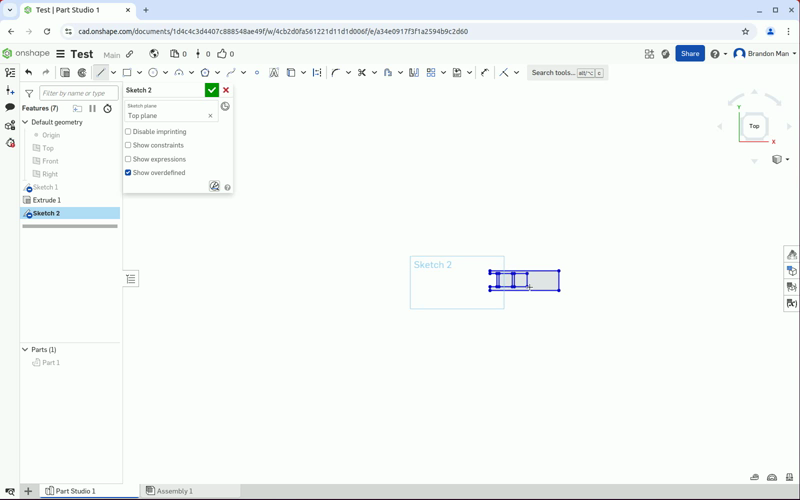
scroll(6)
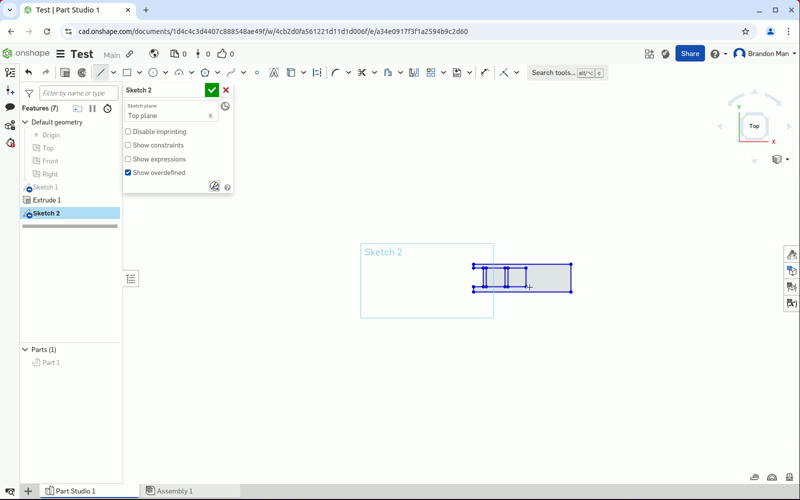
scroll(6)
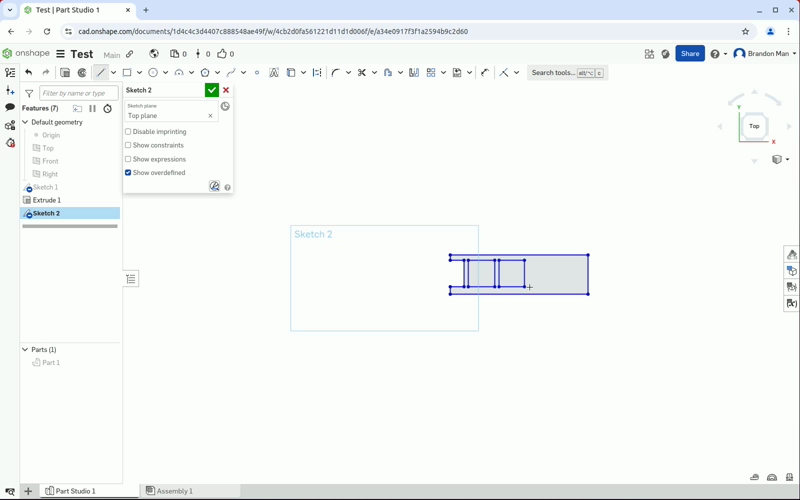
scroll(6)
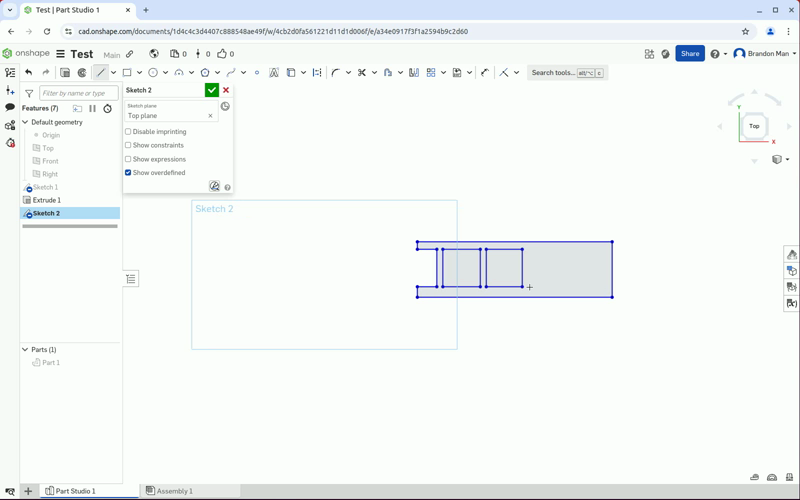
scroll(6)
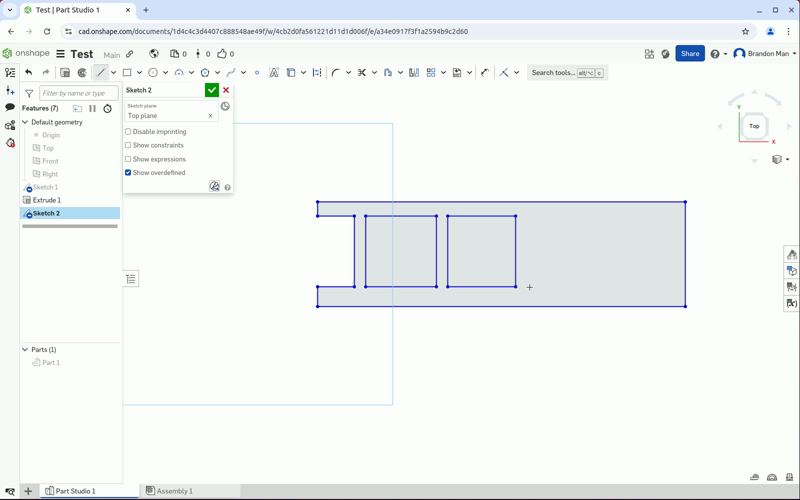
scroll(6)
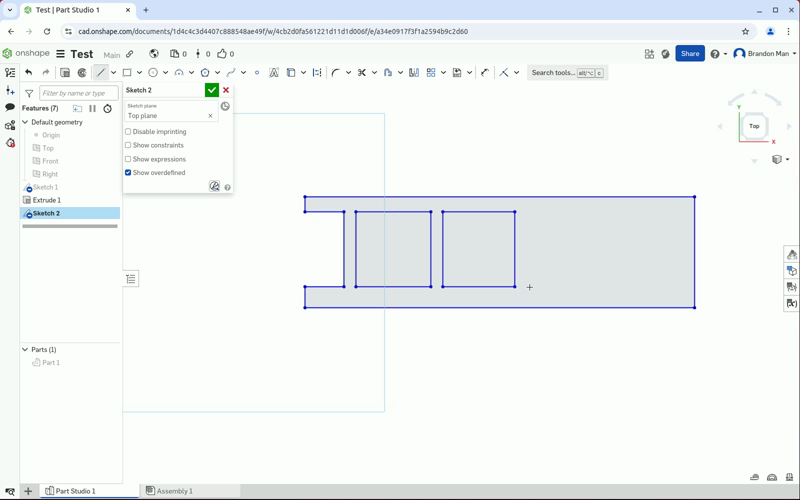
scroll(6)
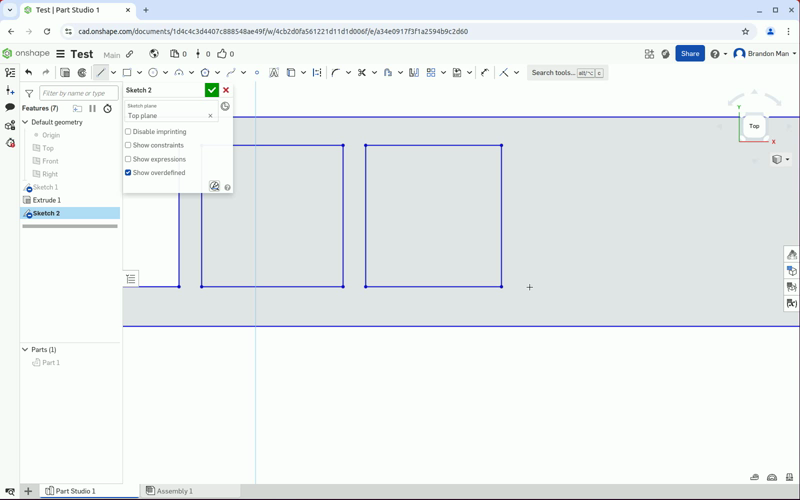
click(529, 286)
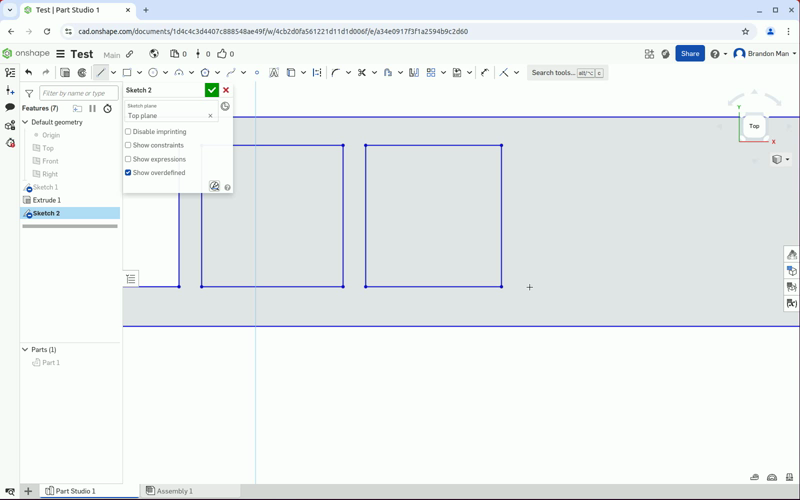
scroll(-6)
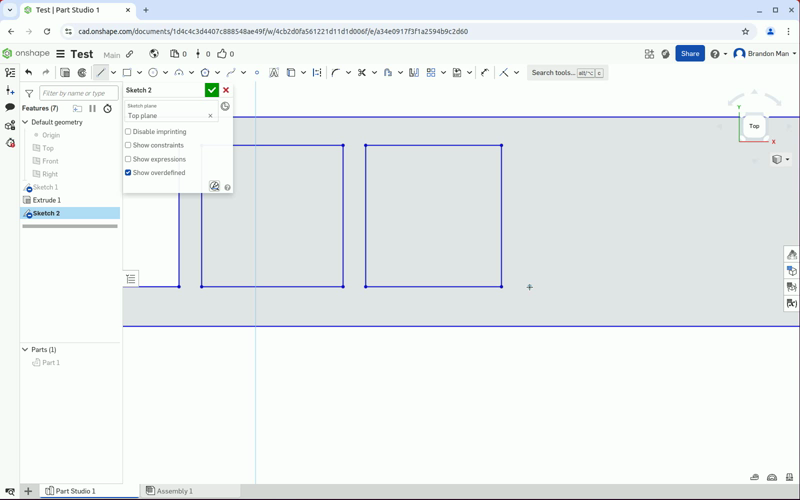
scroll(-6)
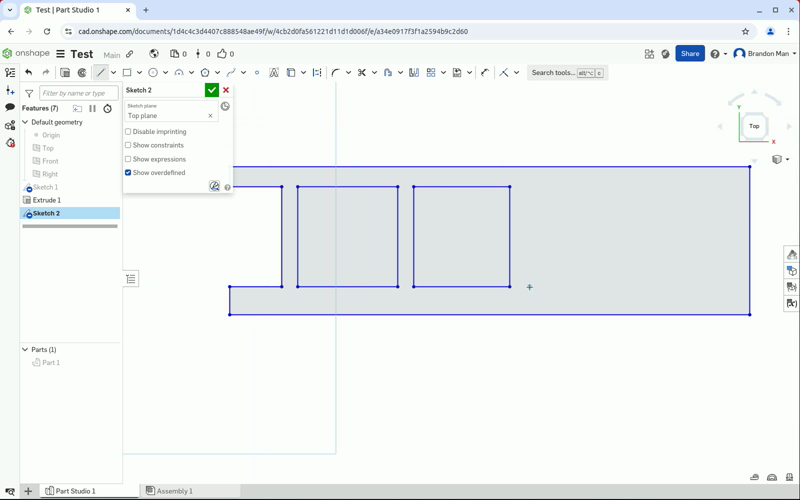
scroll(-6)
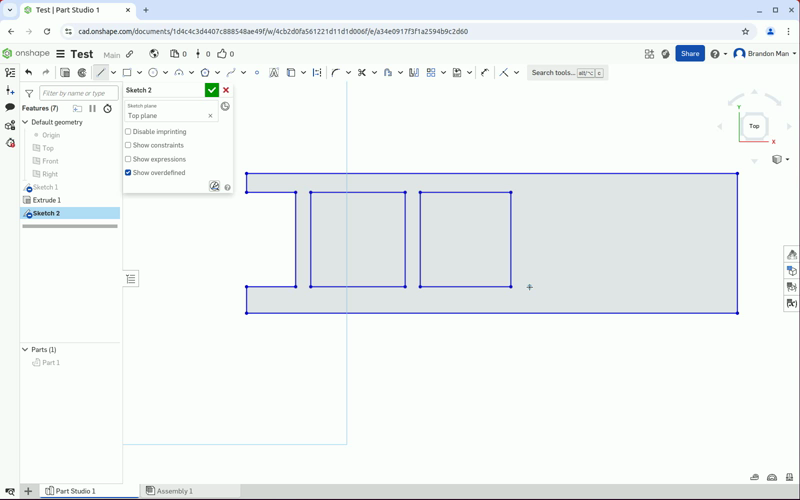
scroll(-6)
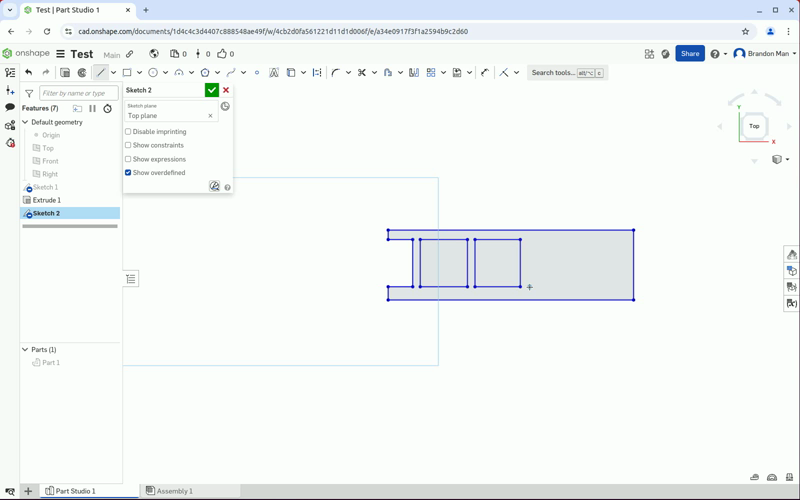
scroll(-6)
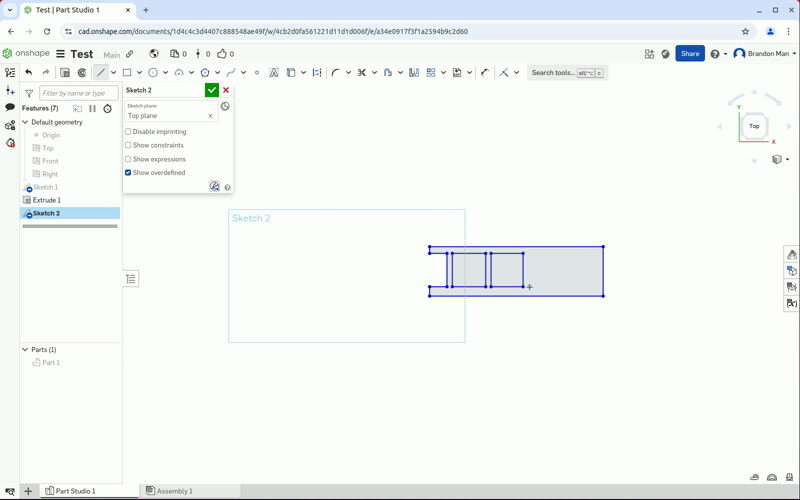
scroll(-6)
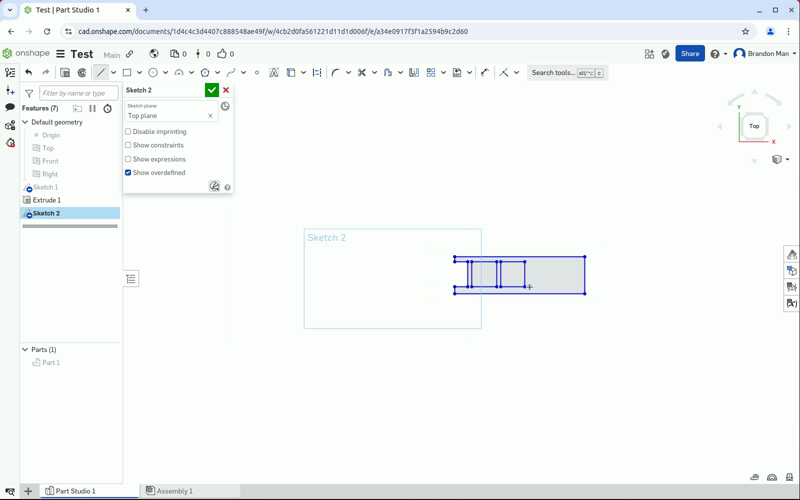
scroll(-6)
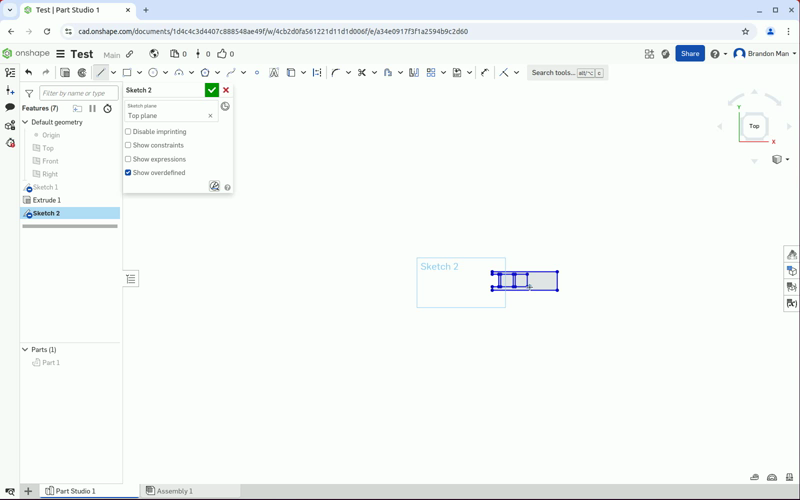
key_up(shift)
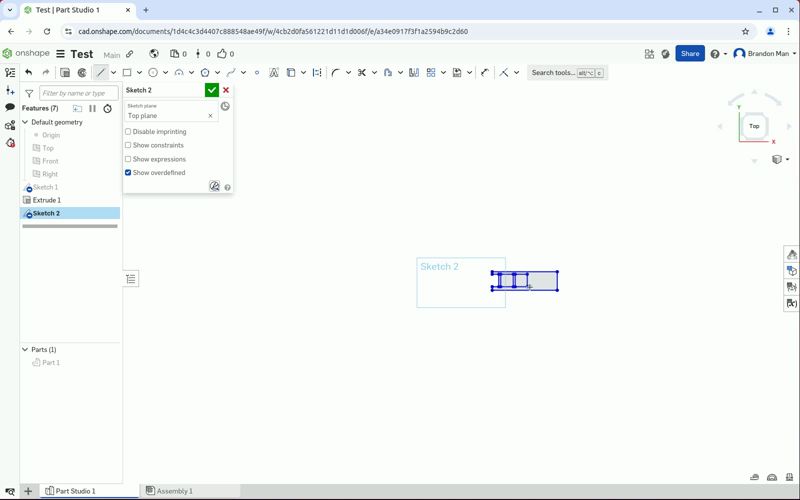
key_down(shift)
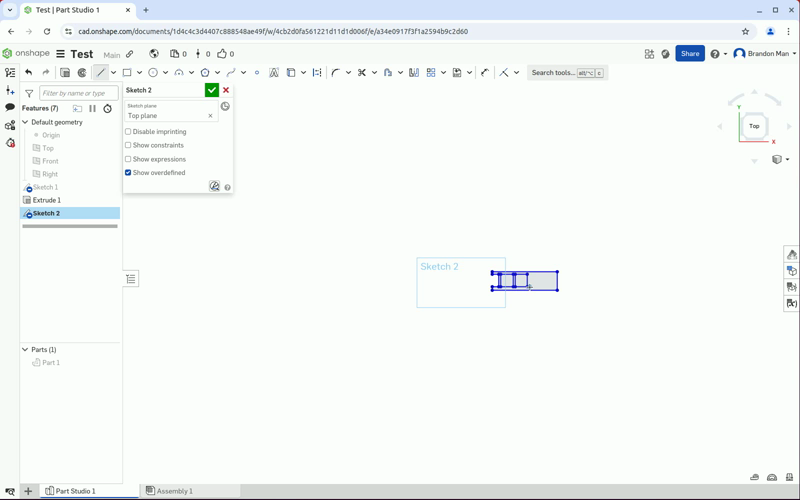
mouse_move(559, 286)
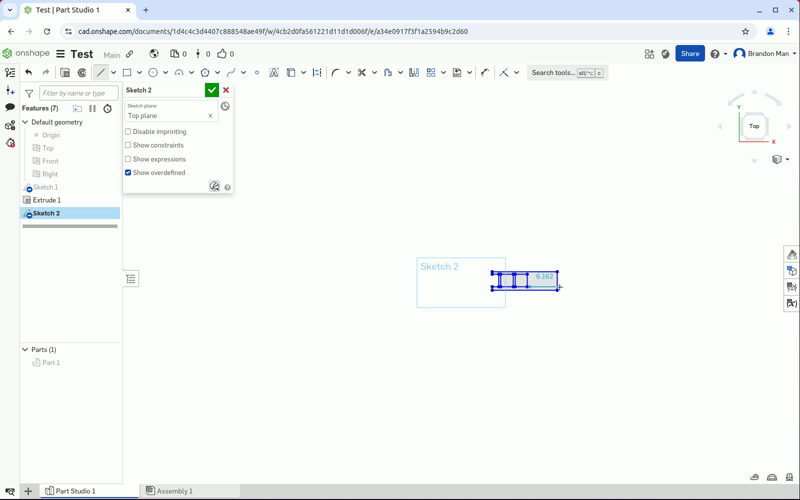
mouse_move(541, 286)
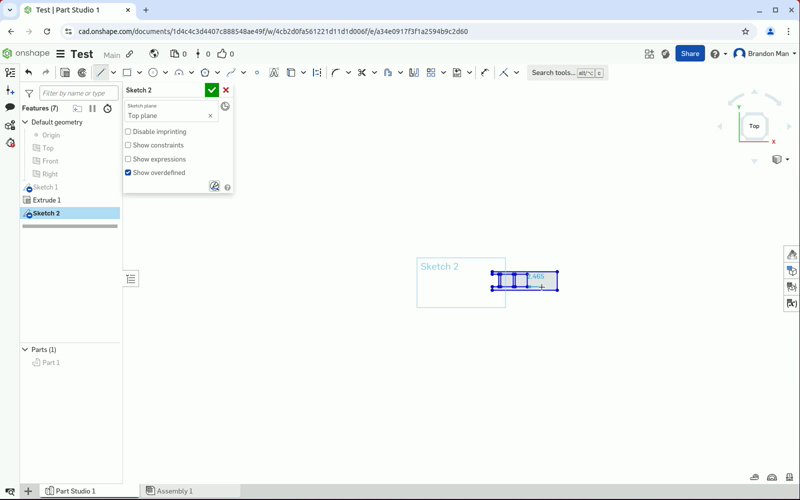
click(541, 286)
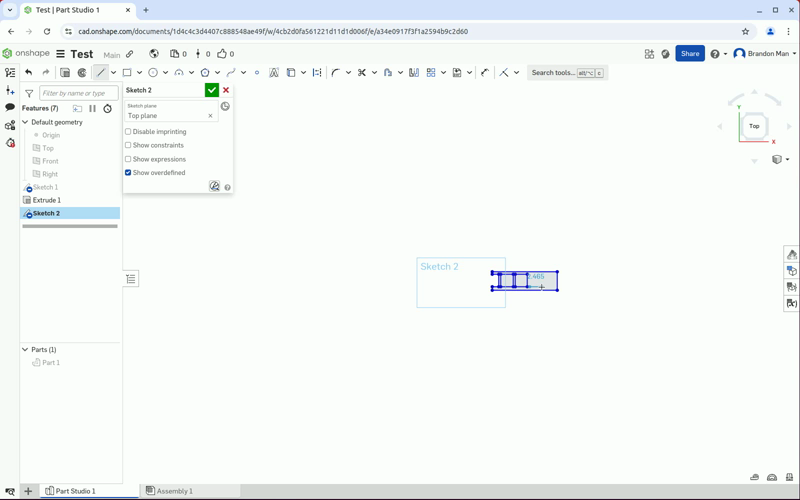
key_up(shift)
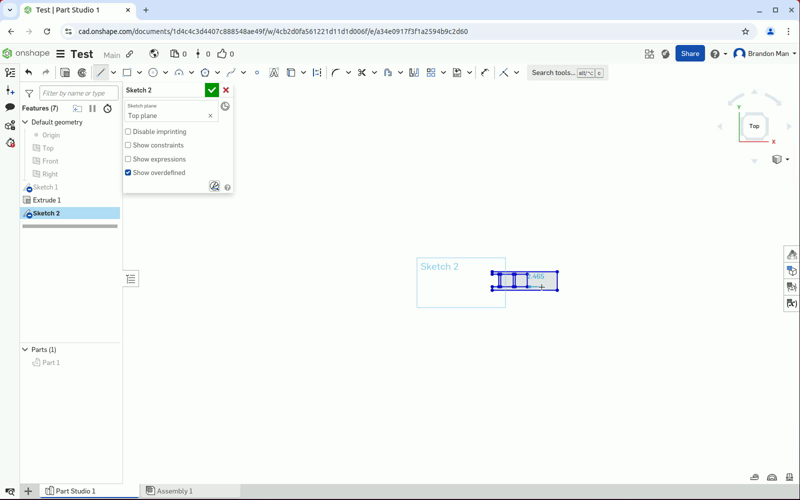
key_down(shift)
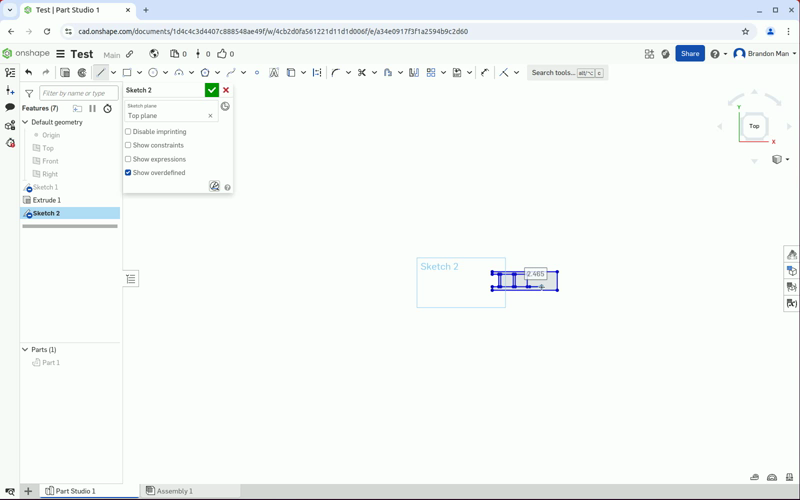
mouse_move(571, 286)
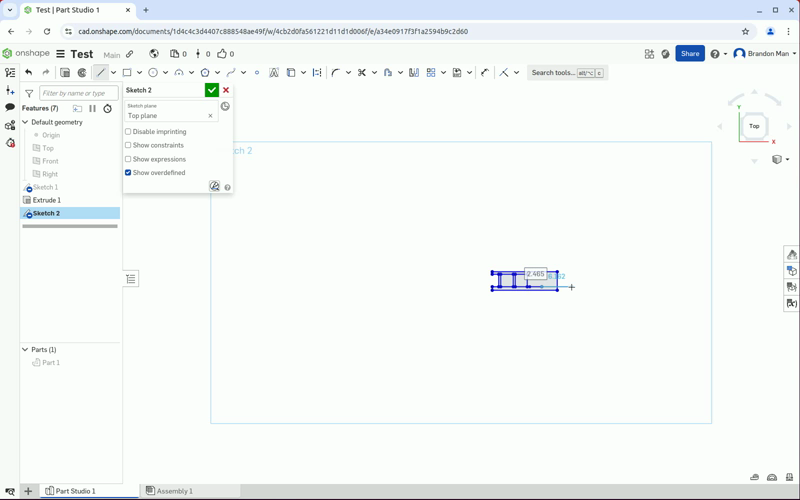
mouse_move(541, 274)
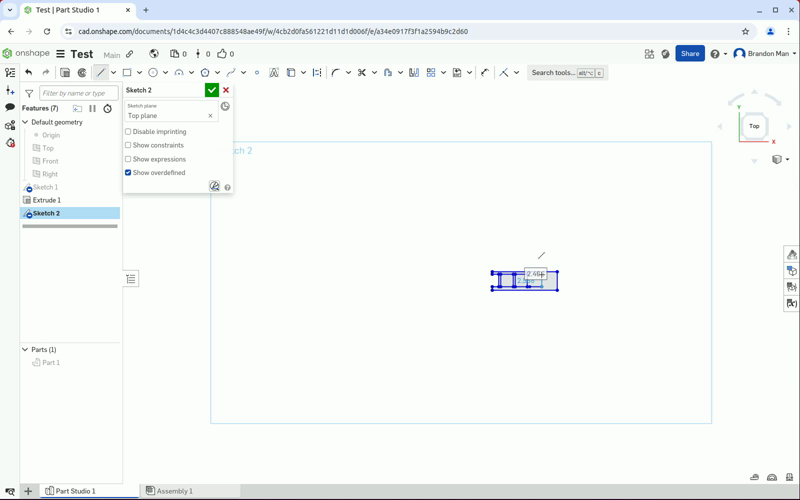
click(541, 274)
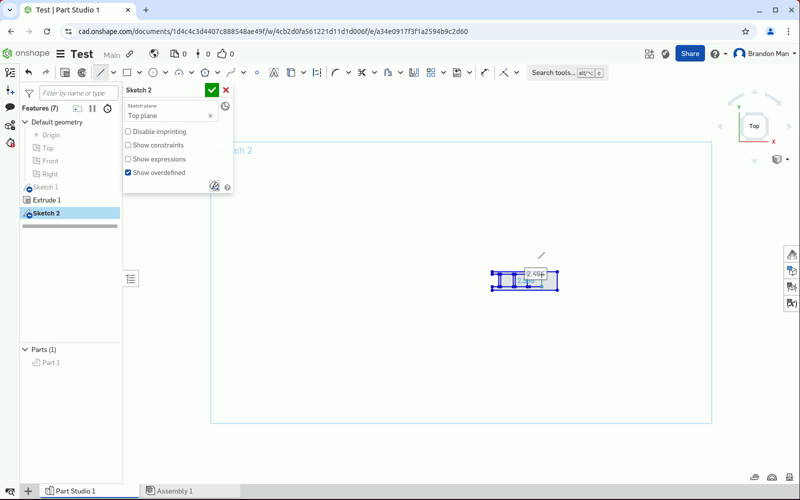
key_up(shift)
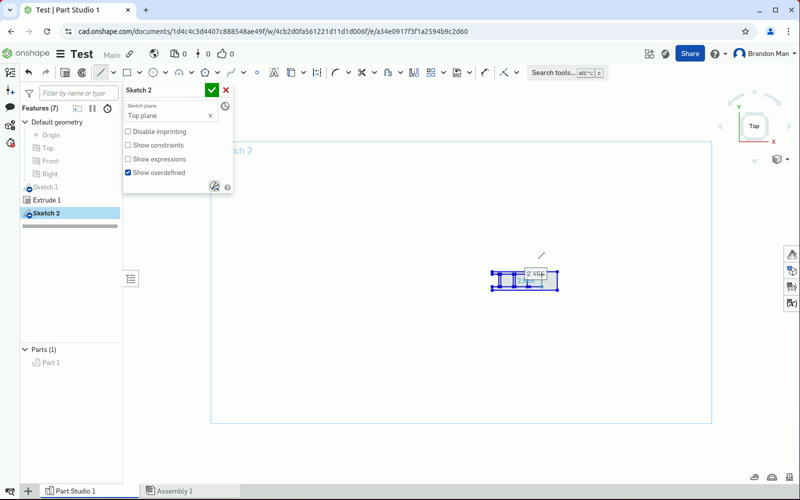
key_down(shift)
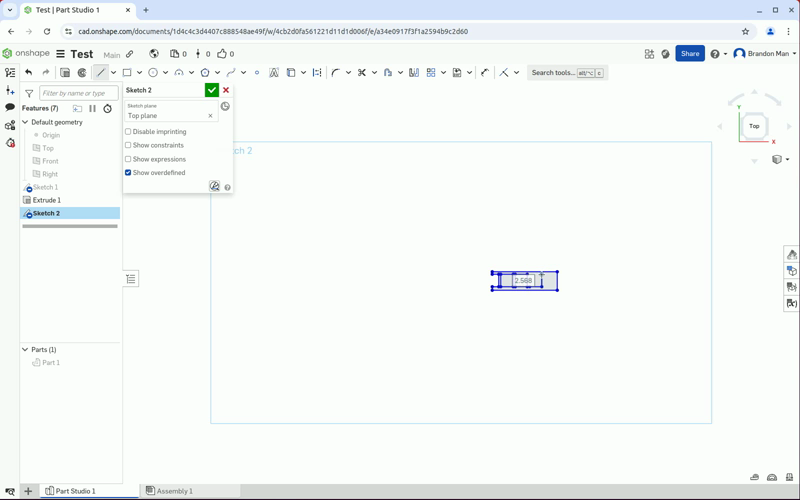
mouse_move(571, 274)
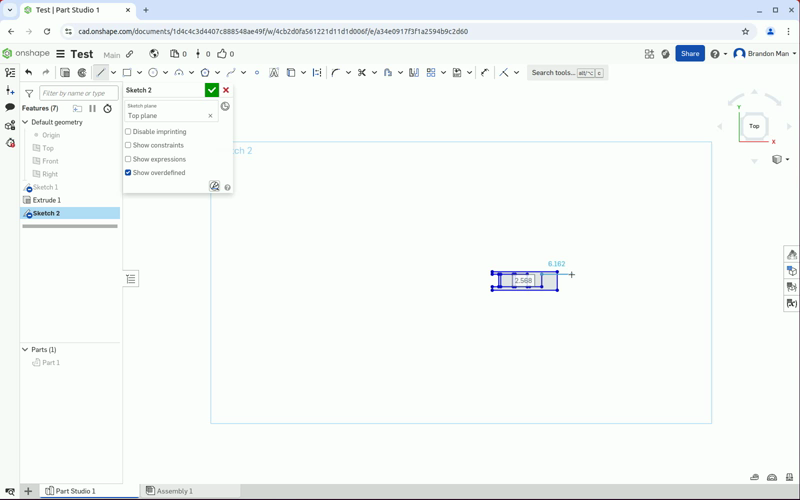
mouse_move(529, 274)
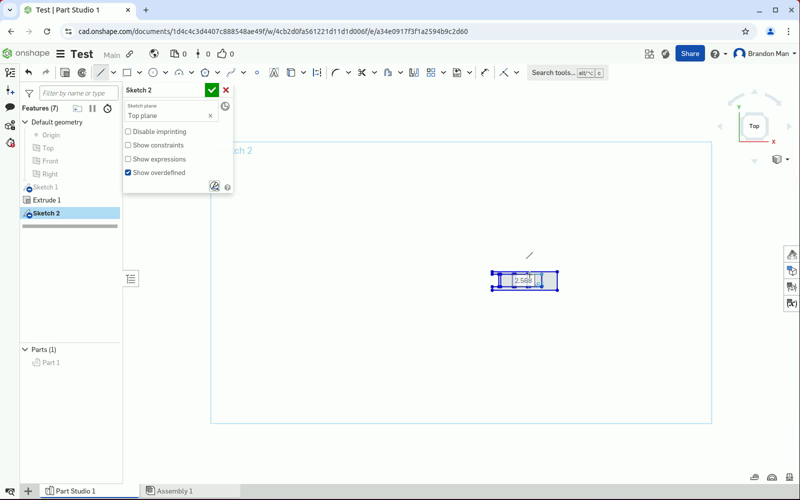
scroll(6)
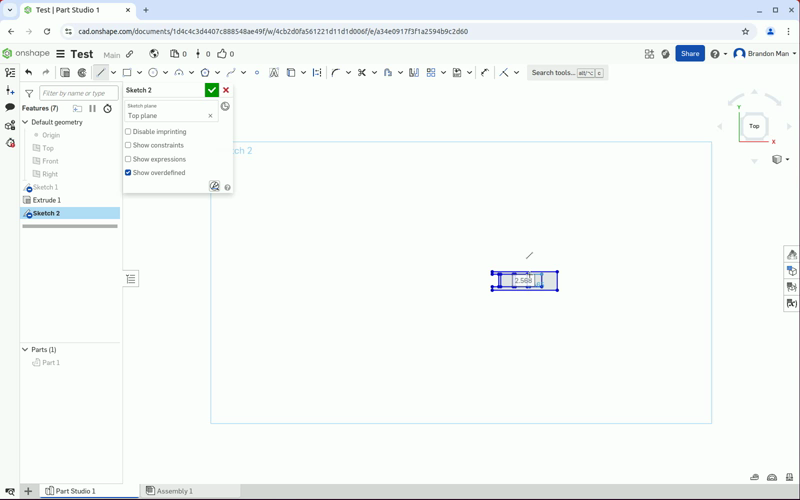
scroll(6)
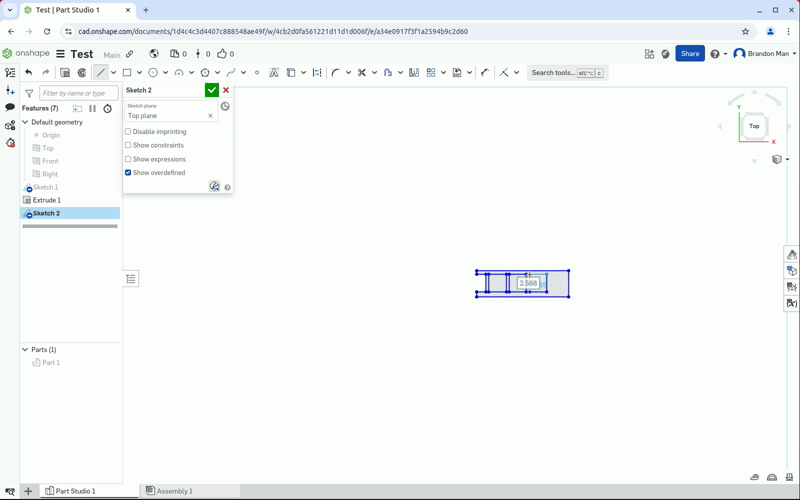
scroll(6)
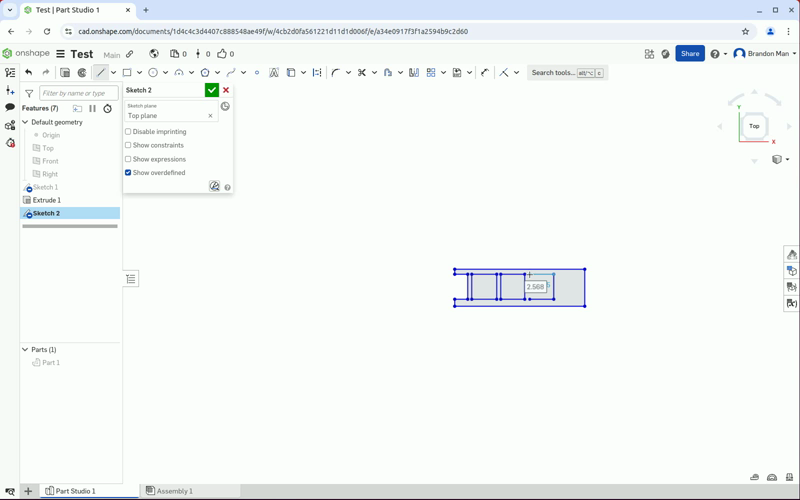
scroll(6)
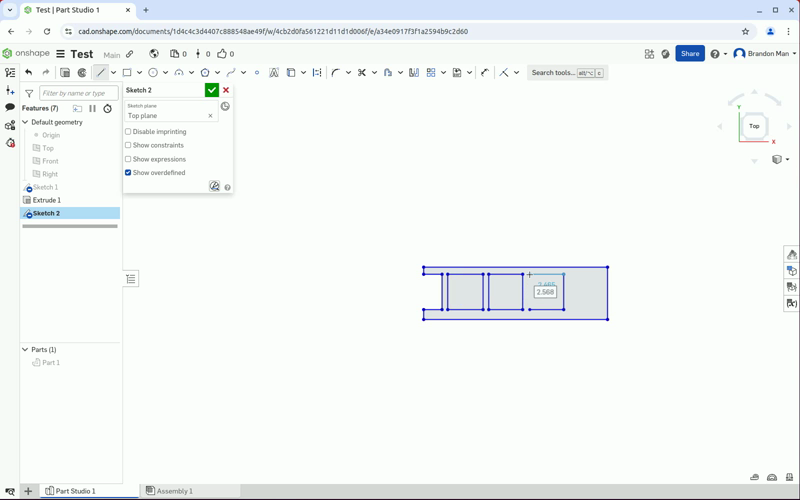
scroll(6)
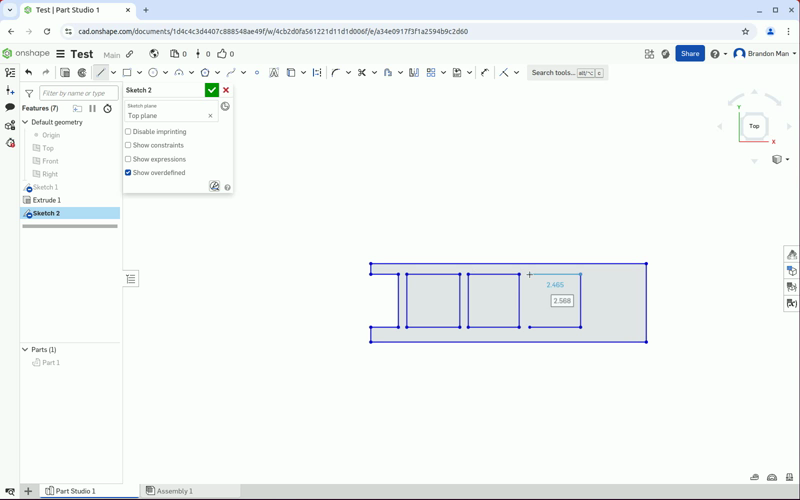
scroll(6)
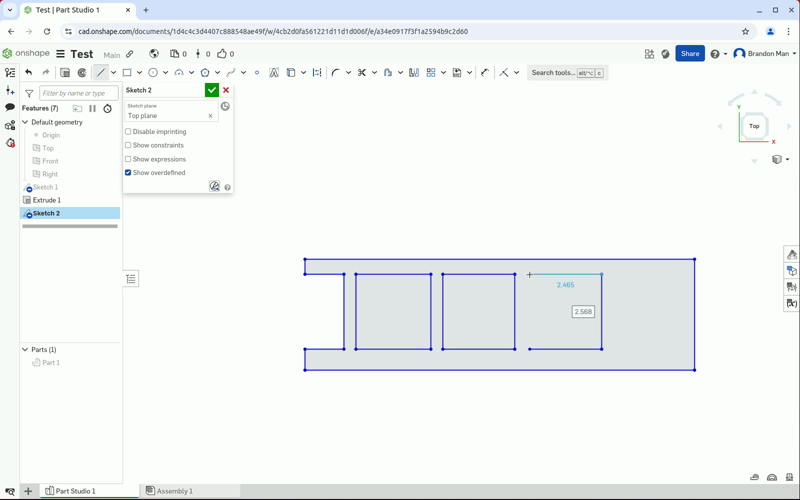
scroll(6)
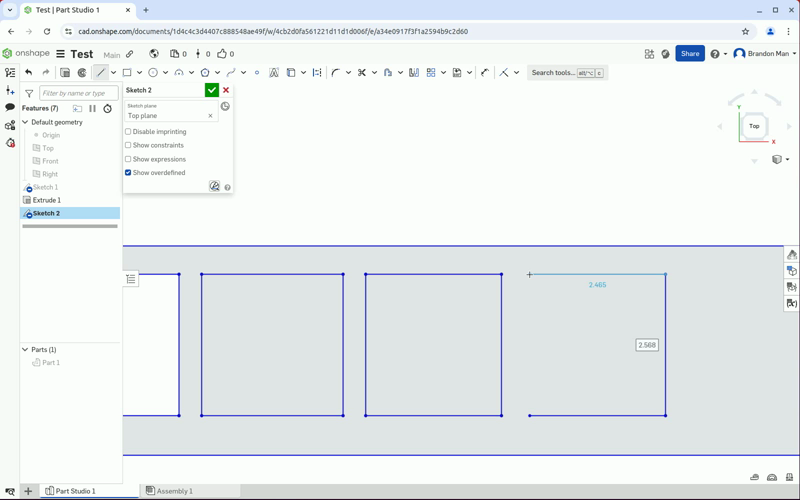
click(529, 274)
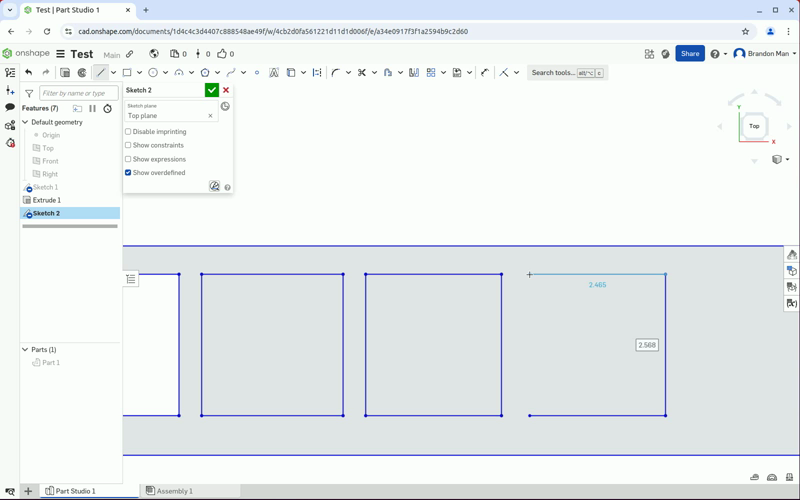
scroll(-6)
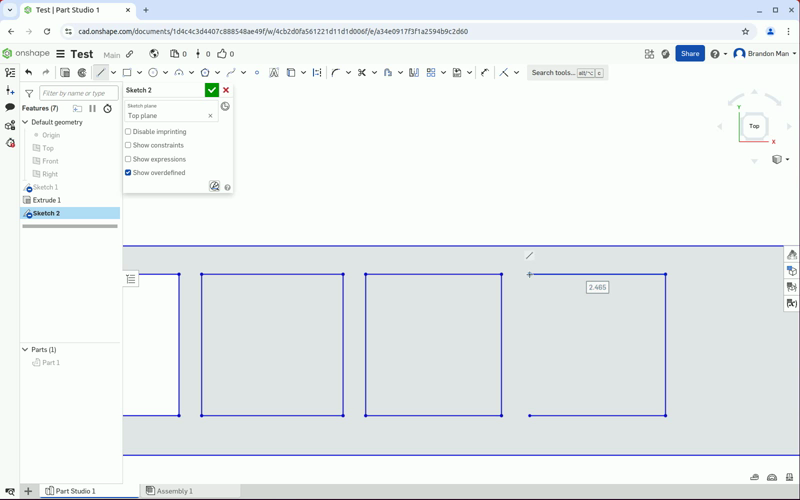
scroll(-6)
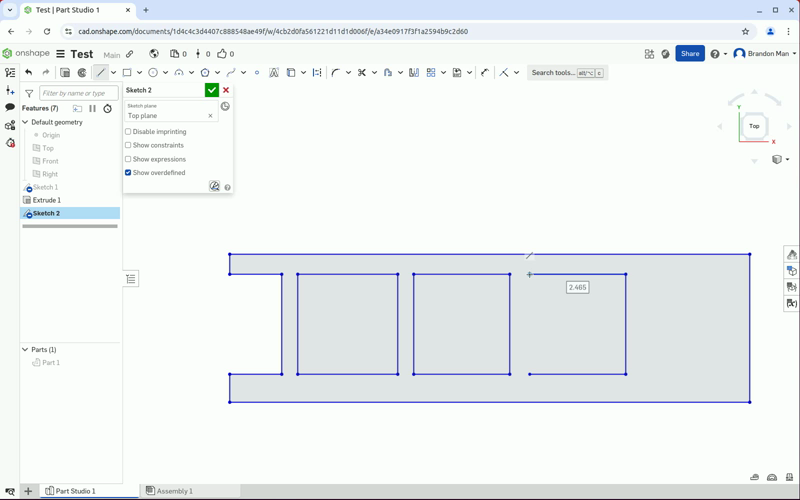
scroll(-6)
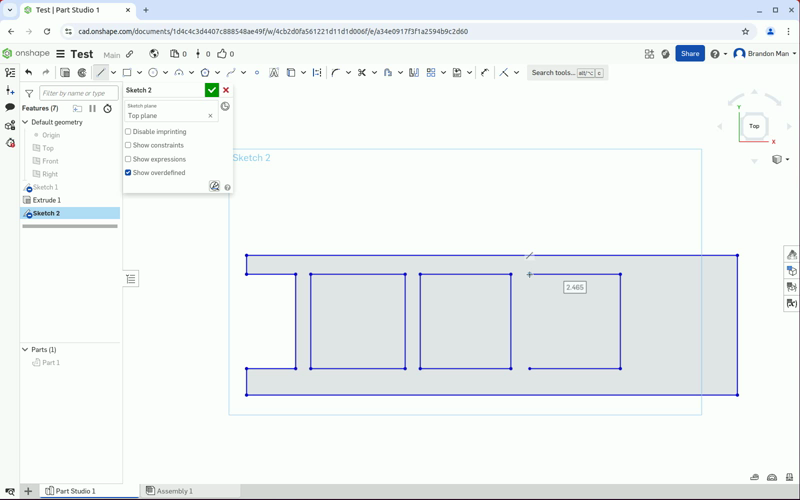
scroll(-6)
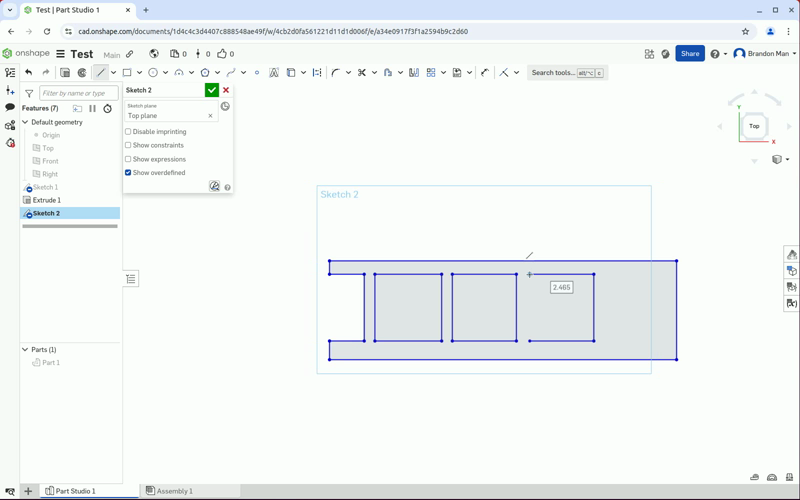
scroll(-6)
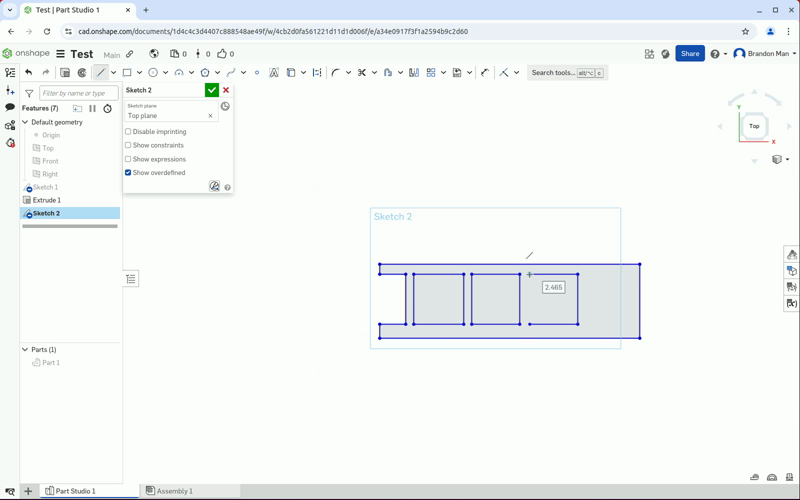
scroll(-6)
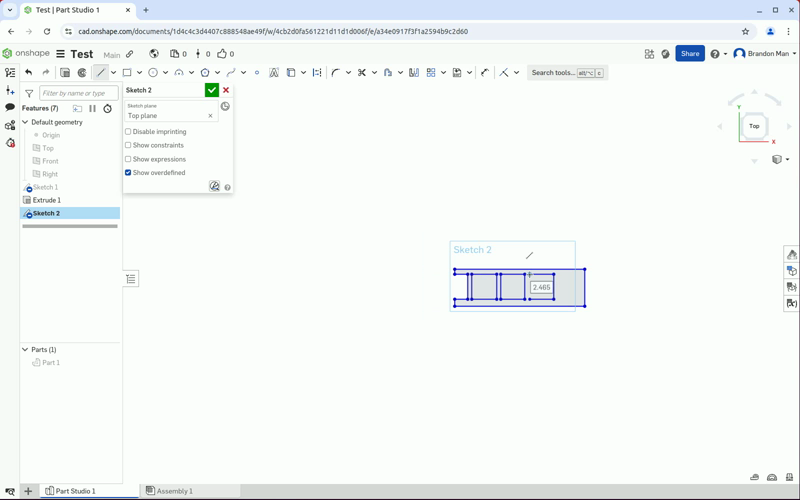
scroll(-6)
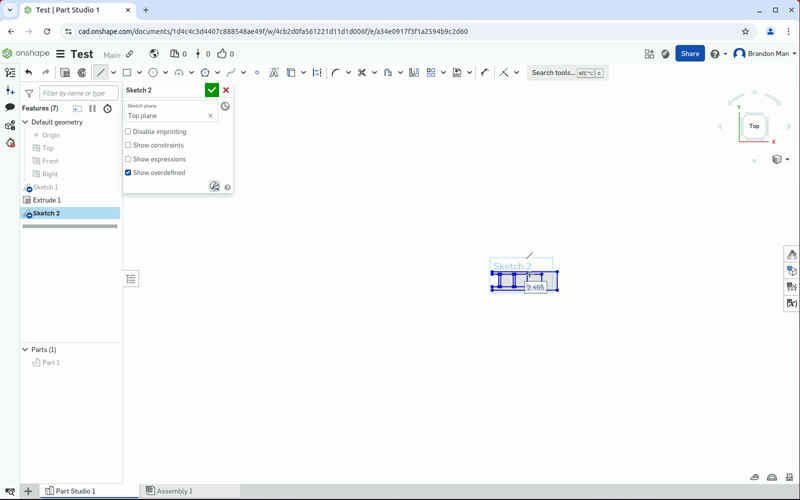
key_up(shift)
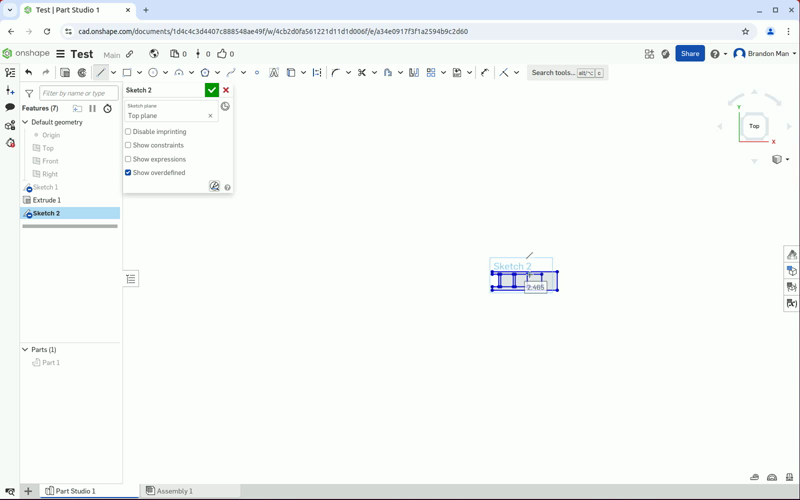
mouse_move(559, 274)
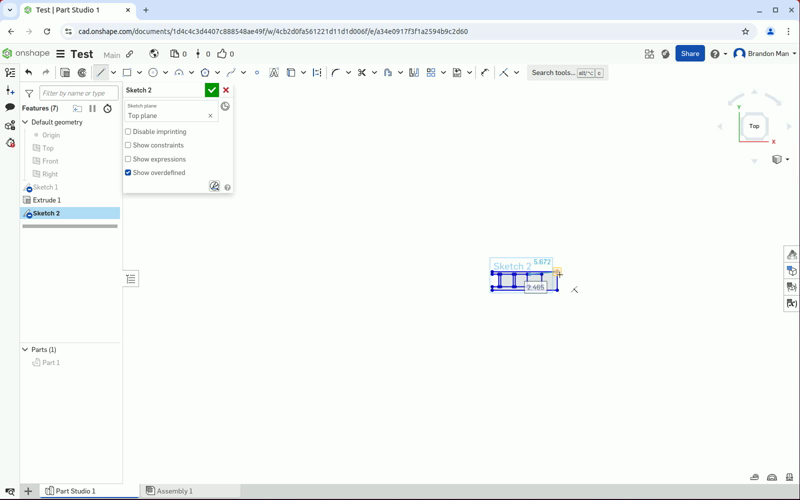
key_down(shift)
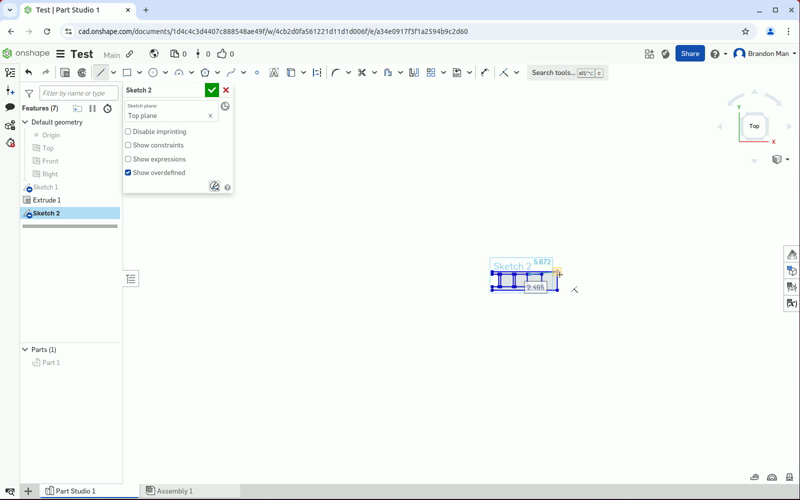
mouse_move(529, 286)
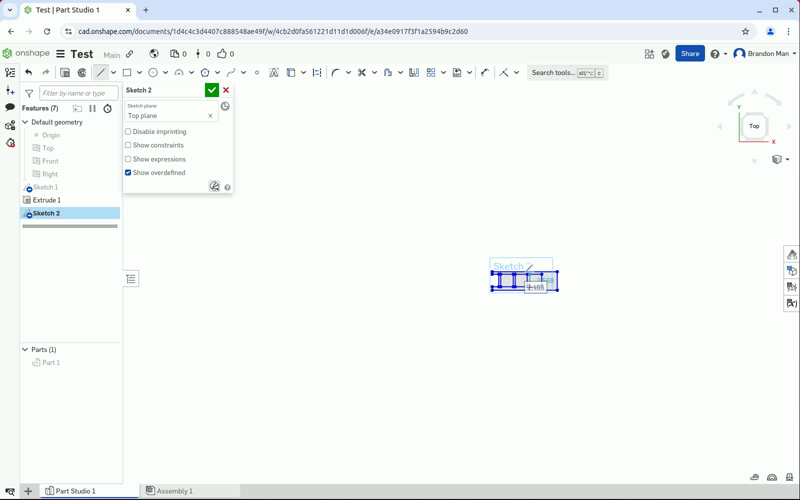
scroll(6)
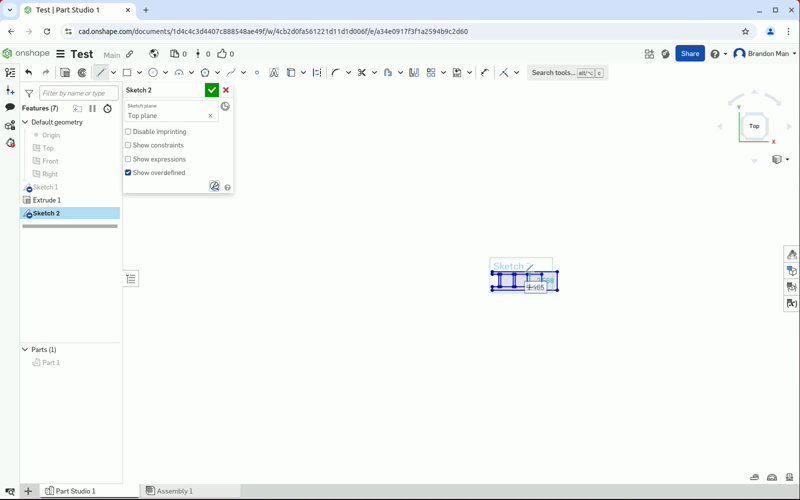
scroll(6)
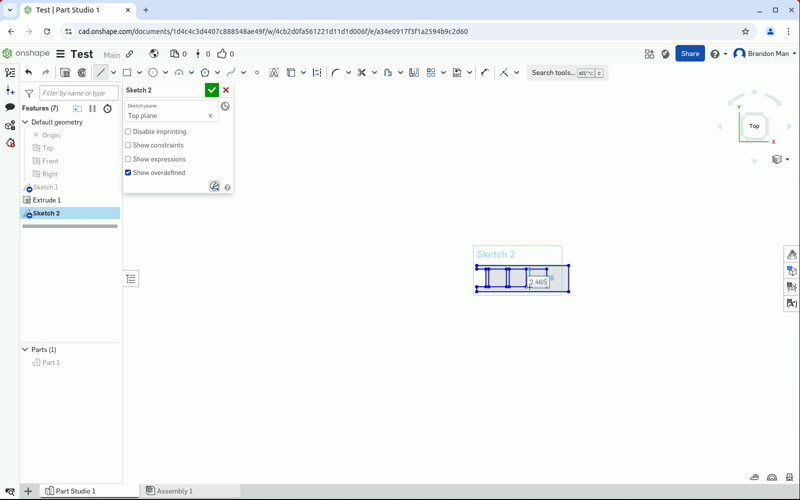
scroll(6)
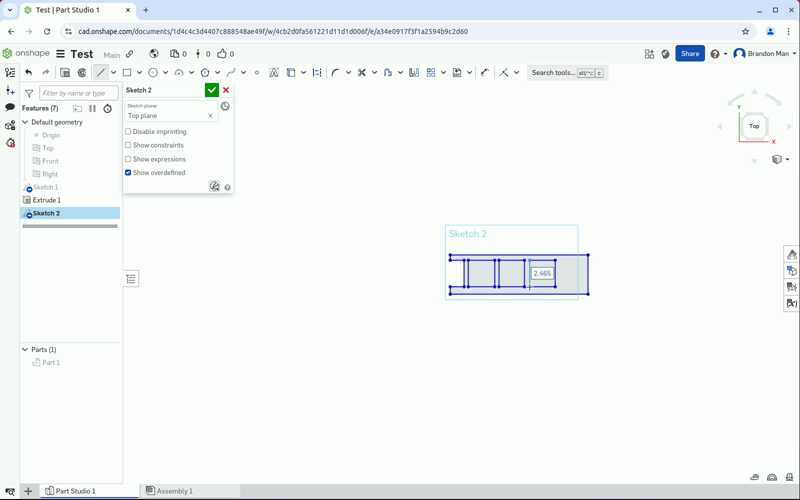
scroll(6)
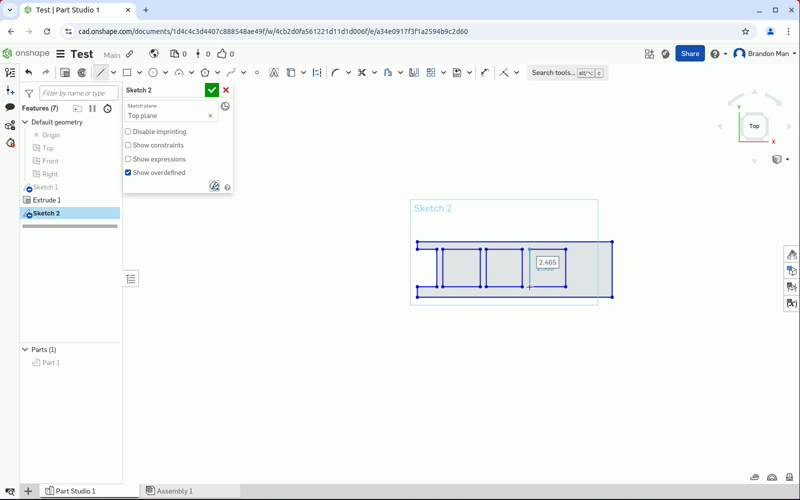
scroll(6)
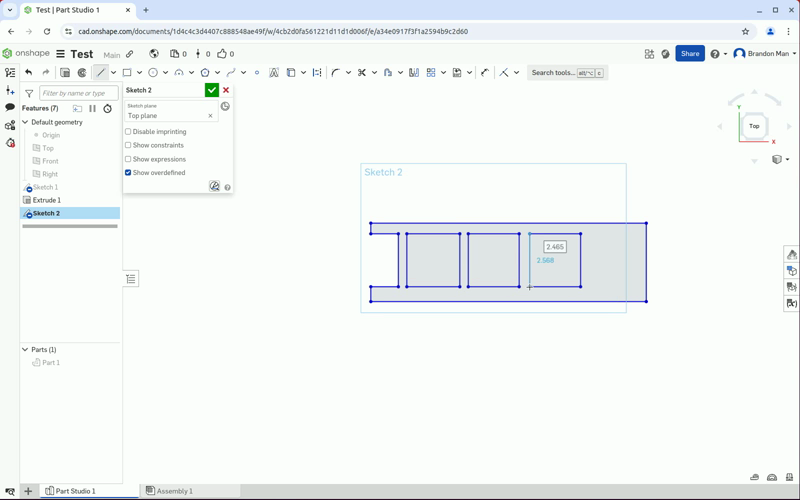
scroll(6)
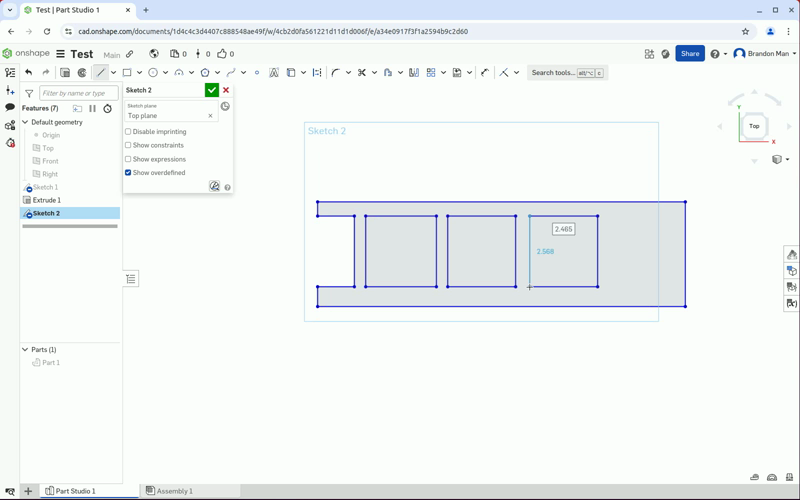
scroll(6)
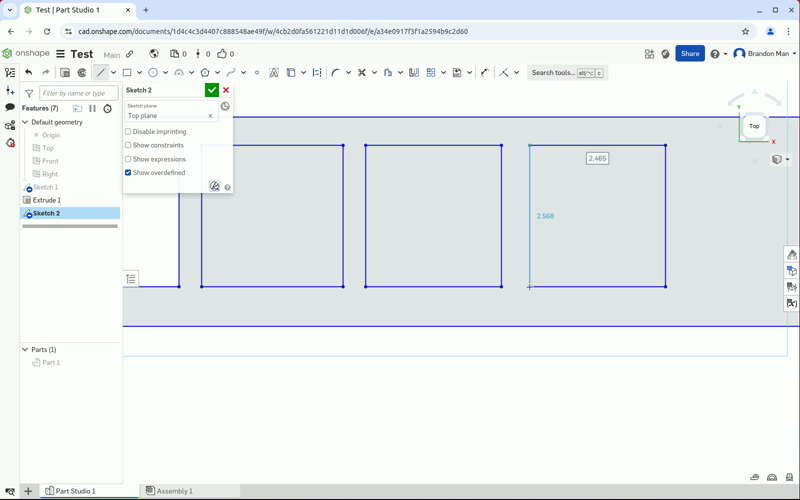
key_up(shift)
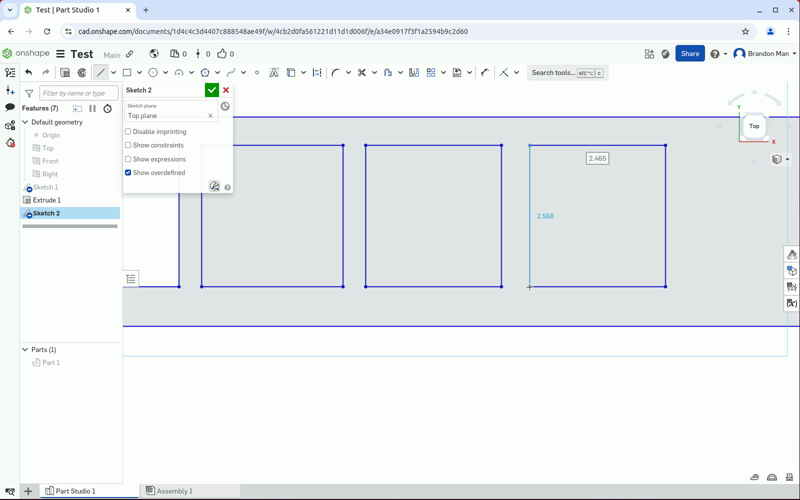
click(529, 286)
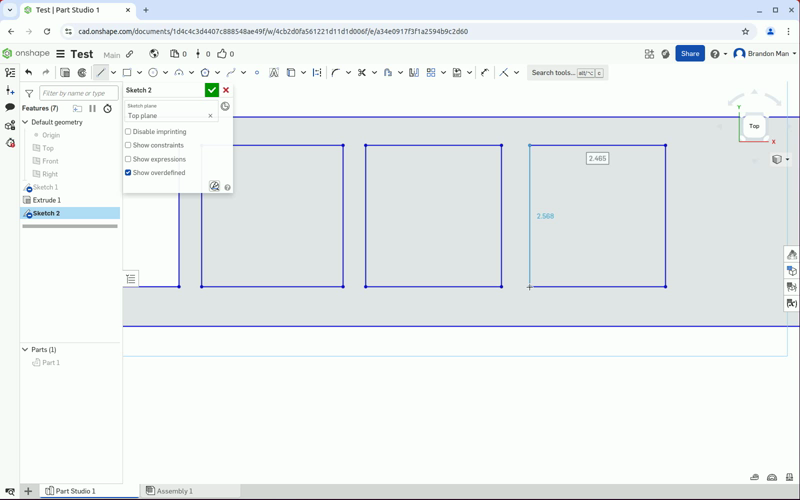
scroll(-6)
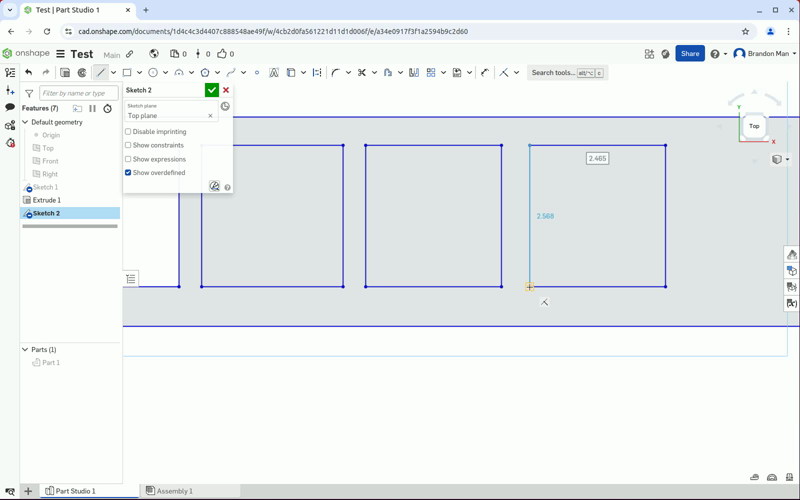
scroll(-6)
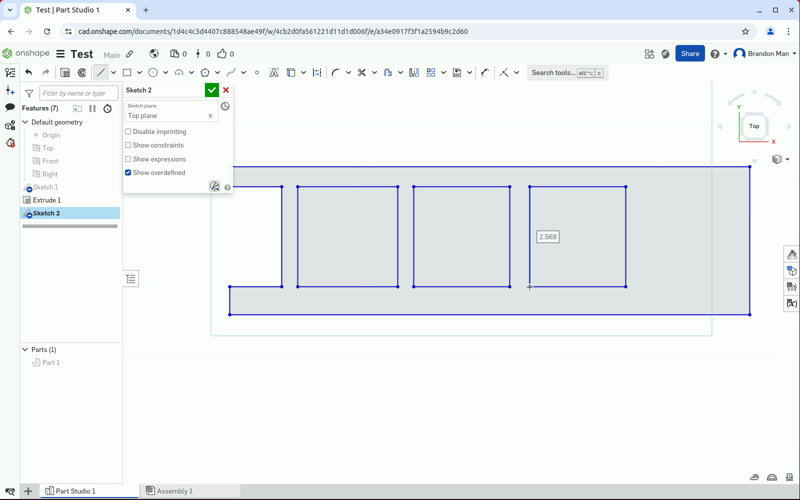
scroll(-6)
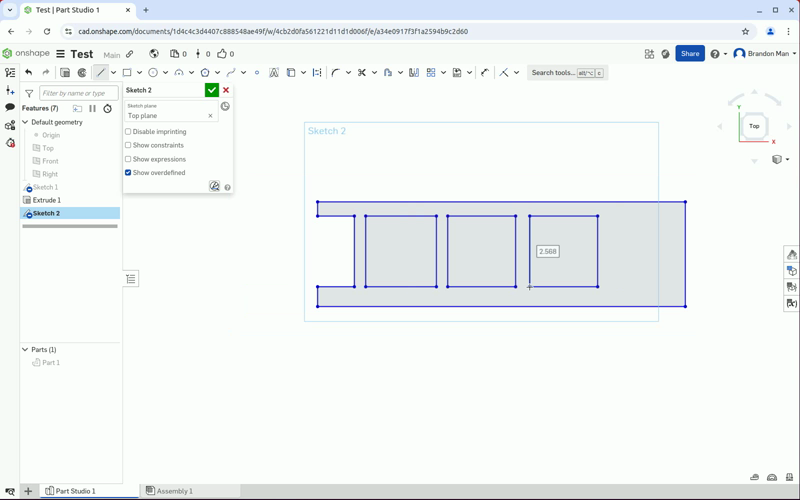
scroll(-6)
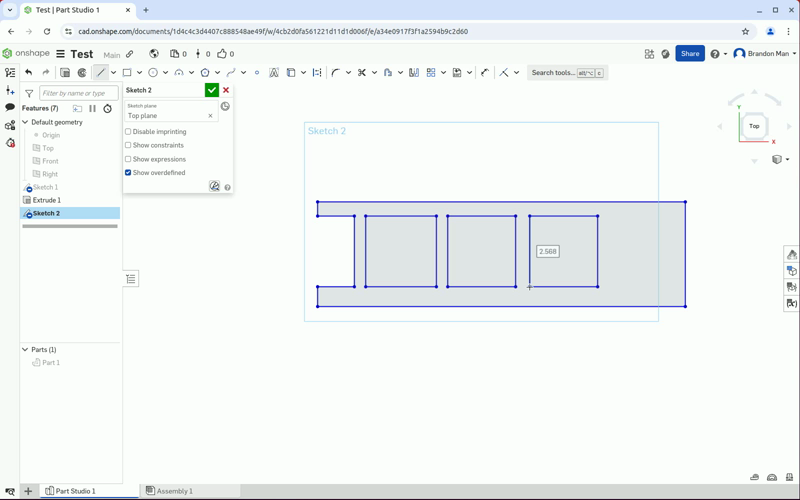
scroll(-6)
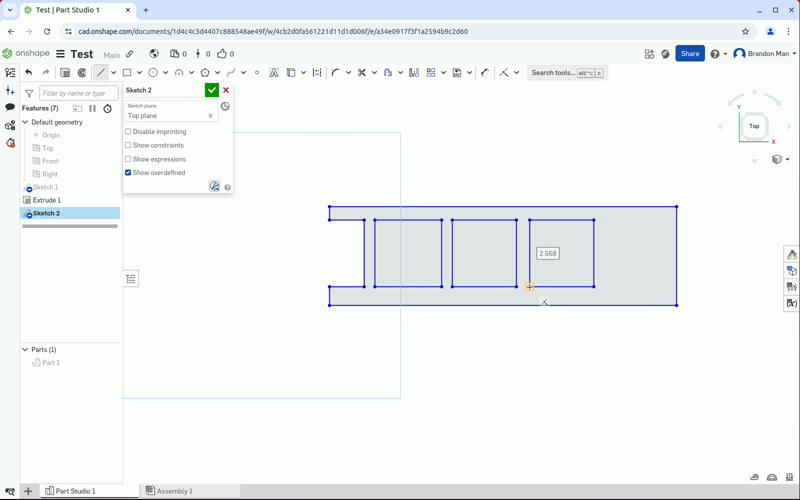
scroll(-6)
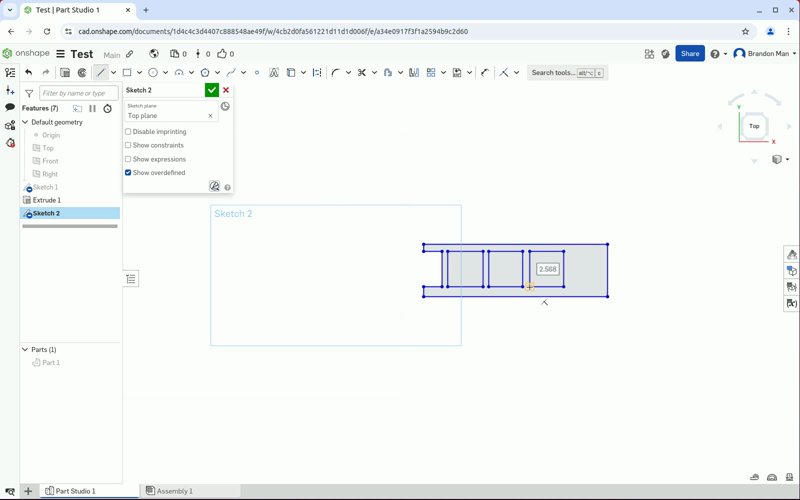
scroll(-6)
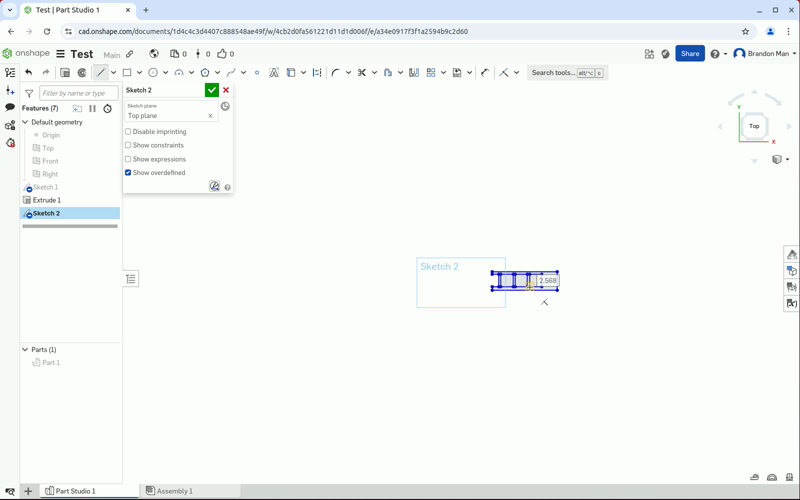
key(esc)
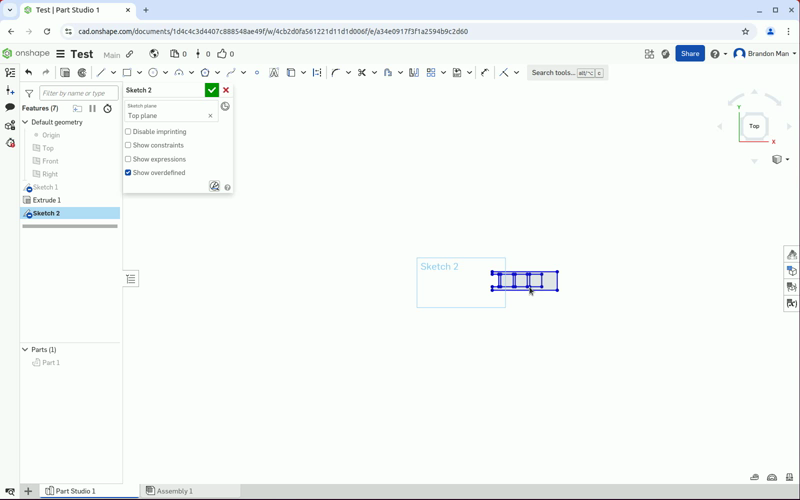
mouse_move(531, 288)
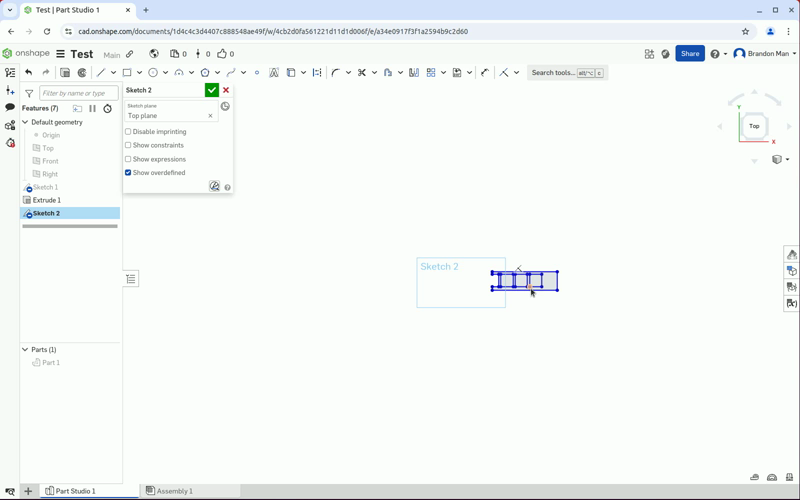
scroll(6)
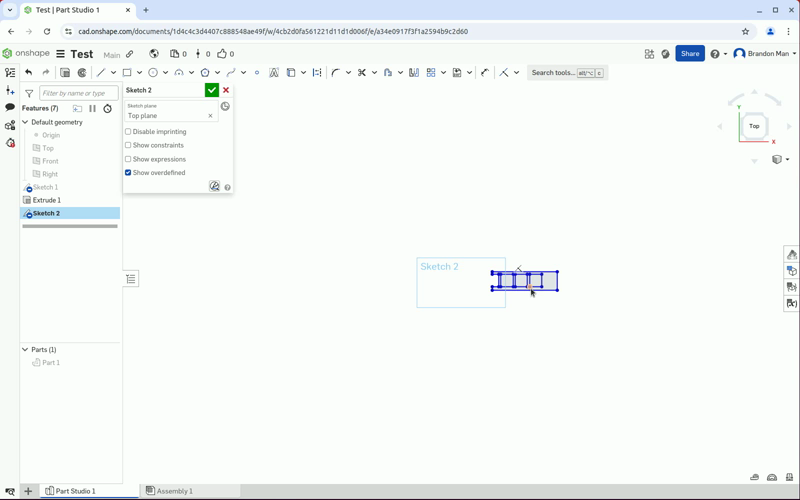
scroll(6)
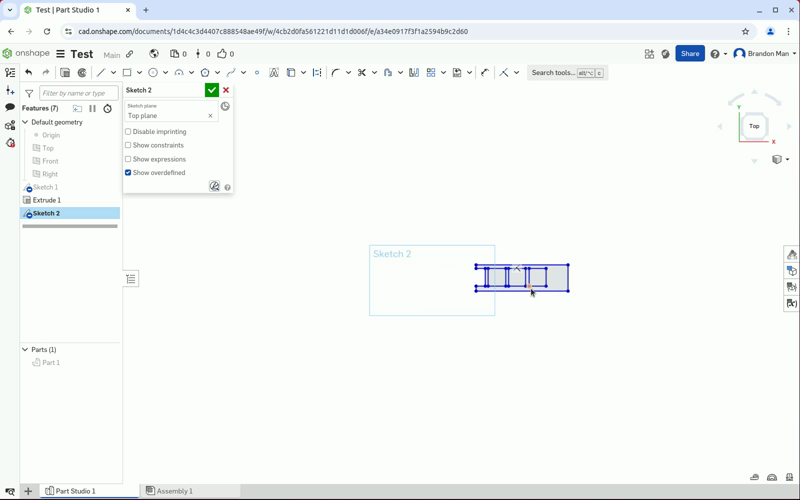
scroll(6)
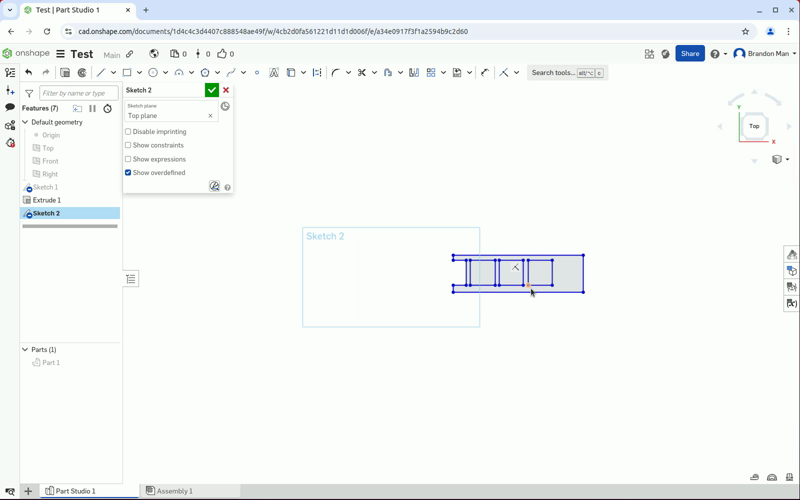
scroll(6)
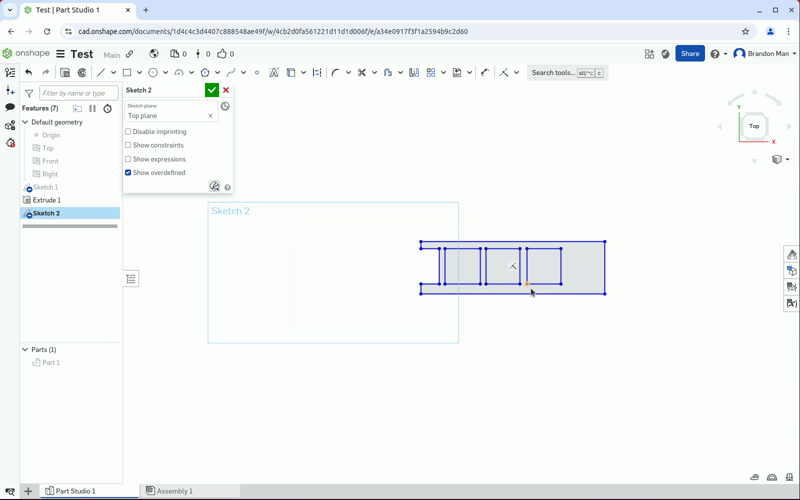
scroll(6)
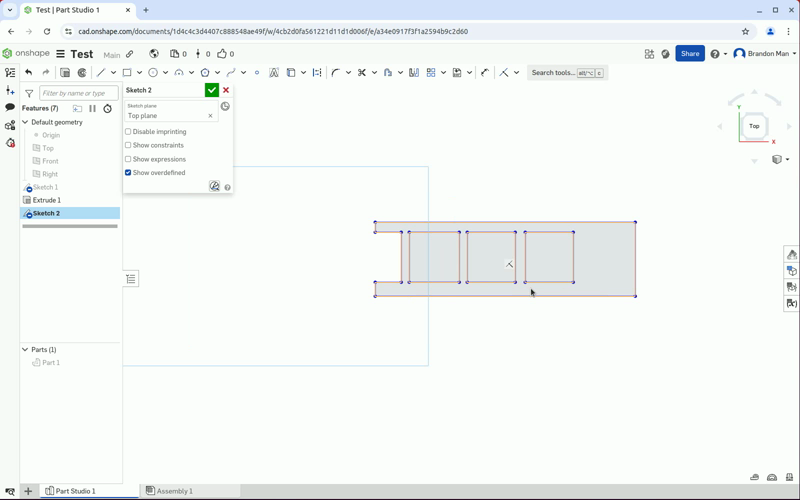
scroll(6)
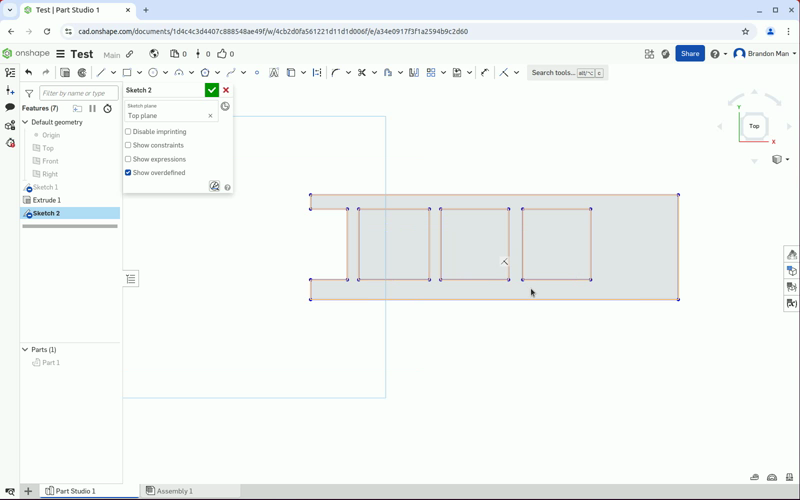
scroll(6)
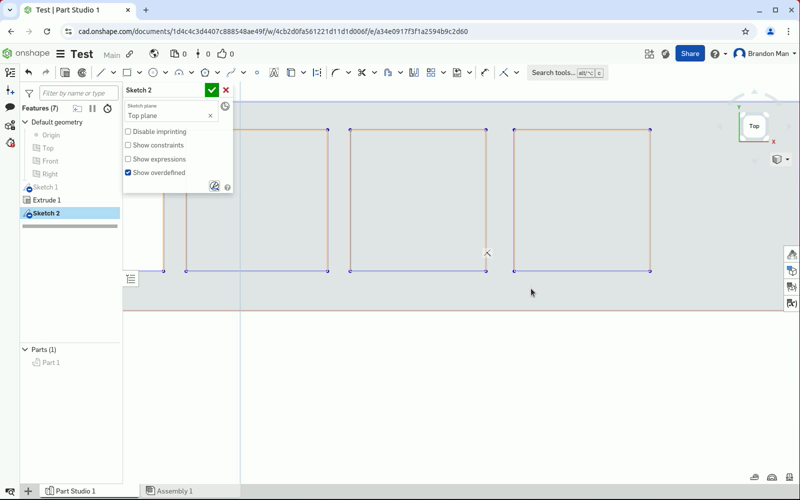
click(531, 288)
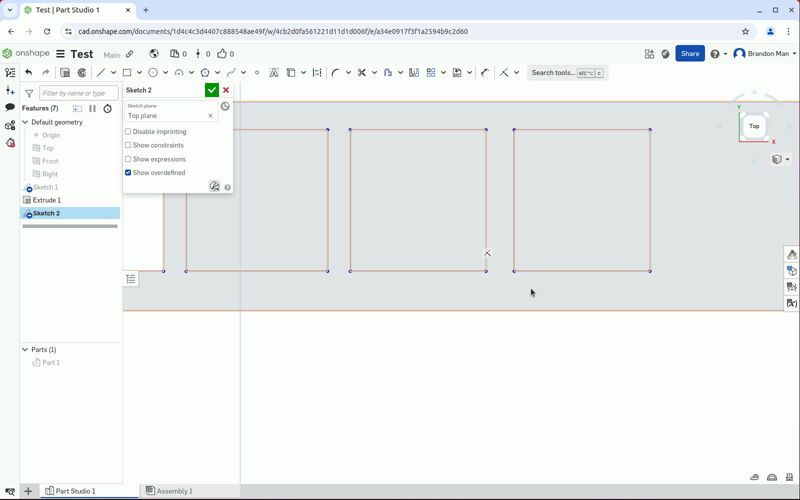
scroll(-6)
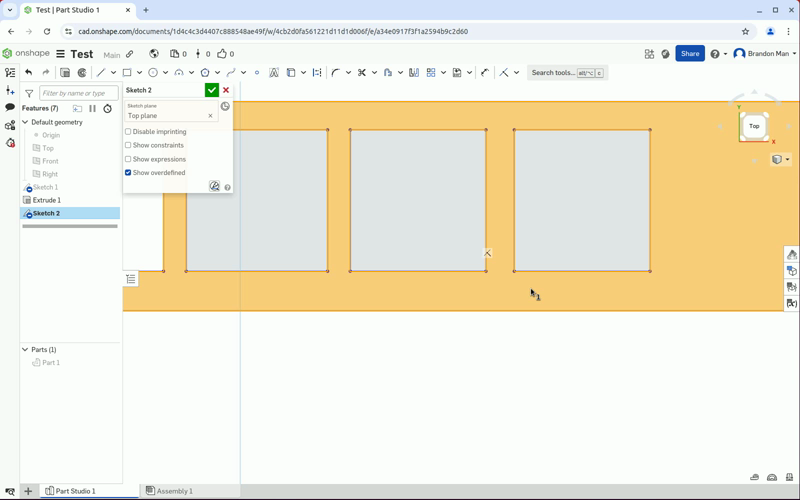
scroll(-6)
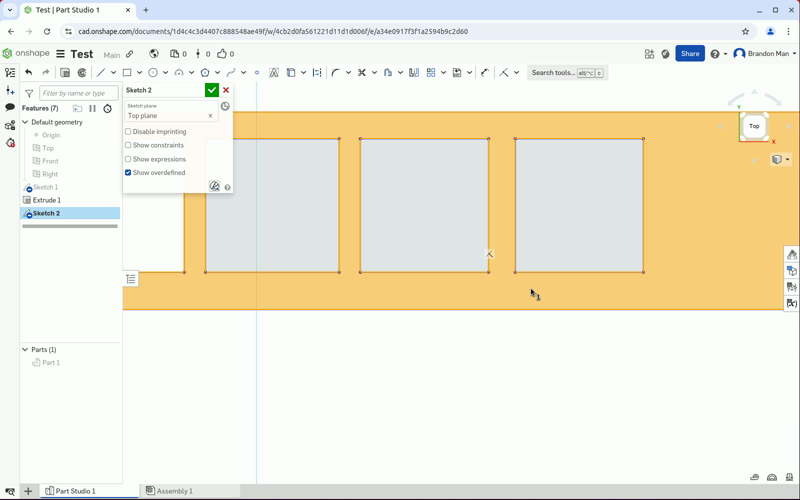
scroll(-6)
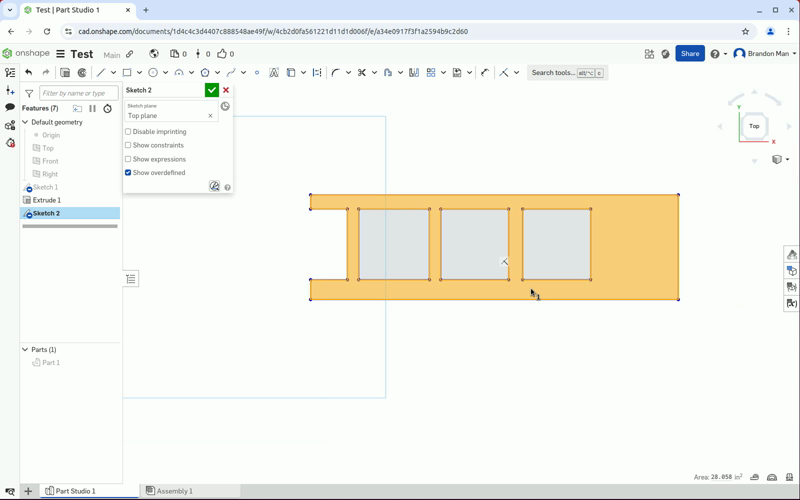
scroll(-6)
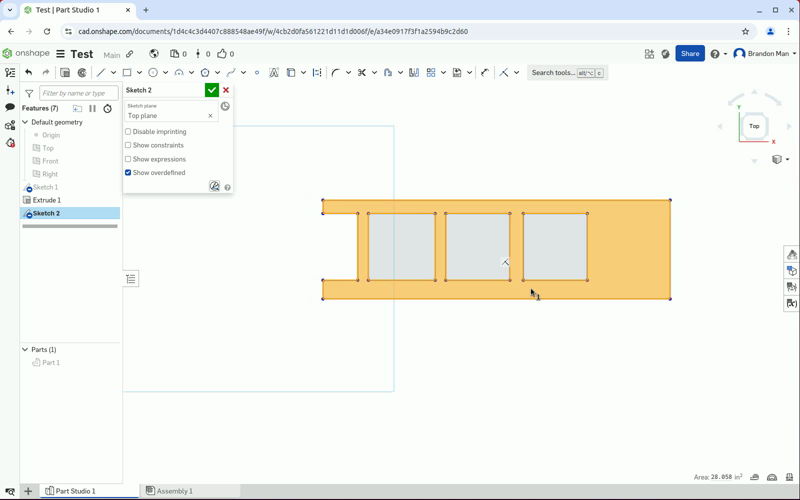
scroll(-6)
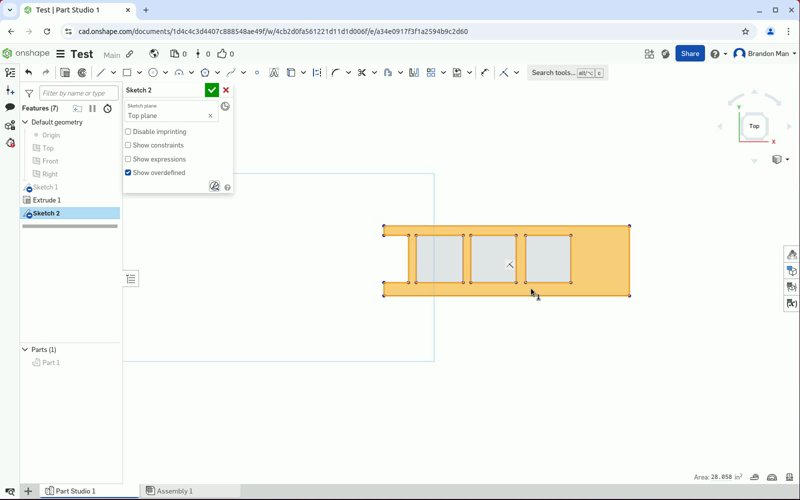
scroll(-6)
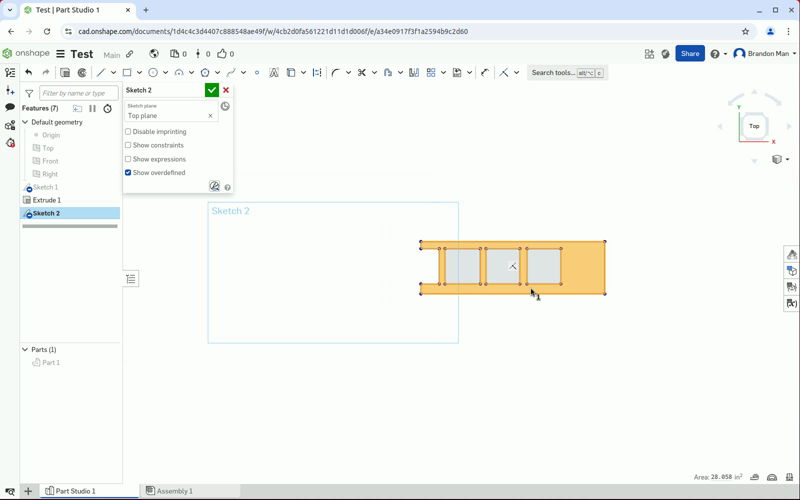
scroll(-6)
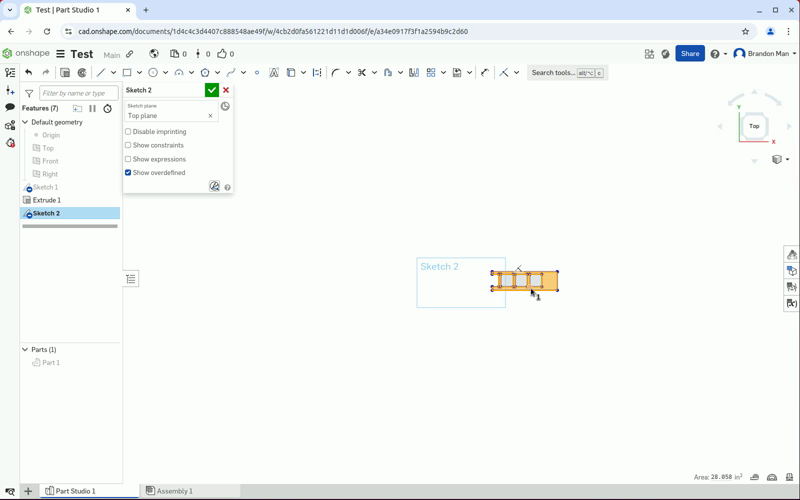
mouse_move(73, 352)
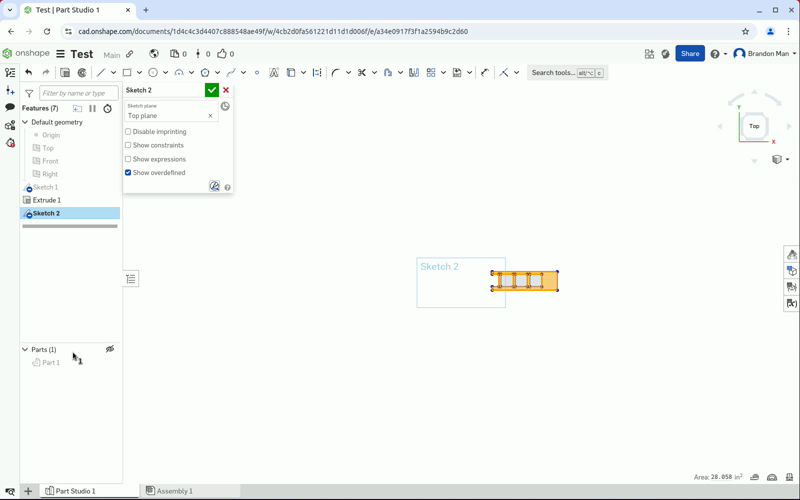
key(shift+y)
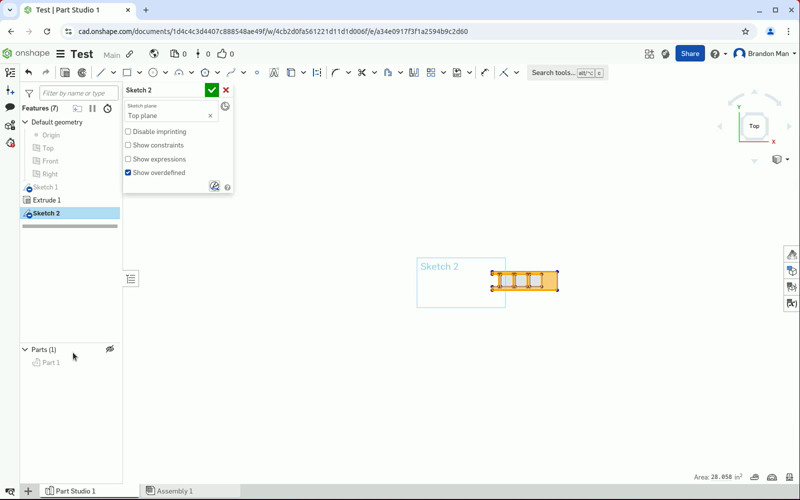
key(shift+e)
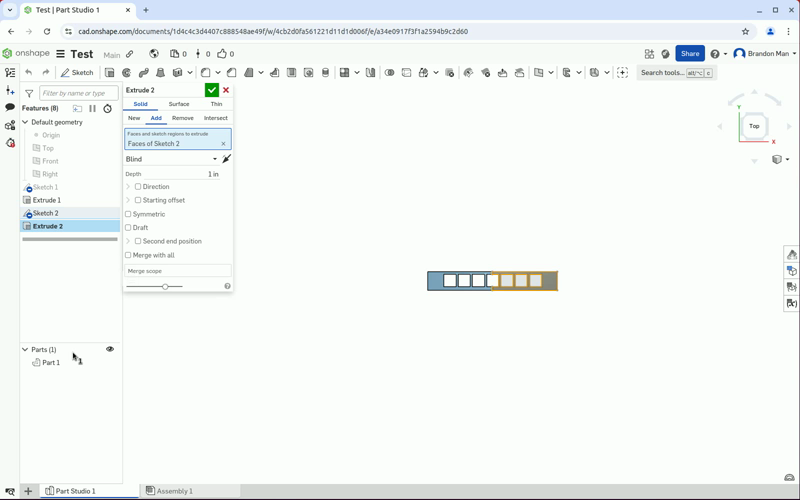
mouse_move(143, 106)
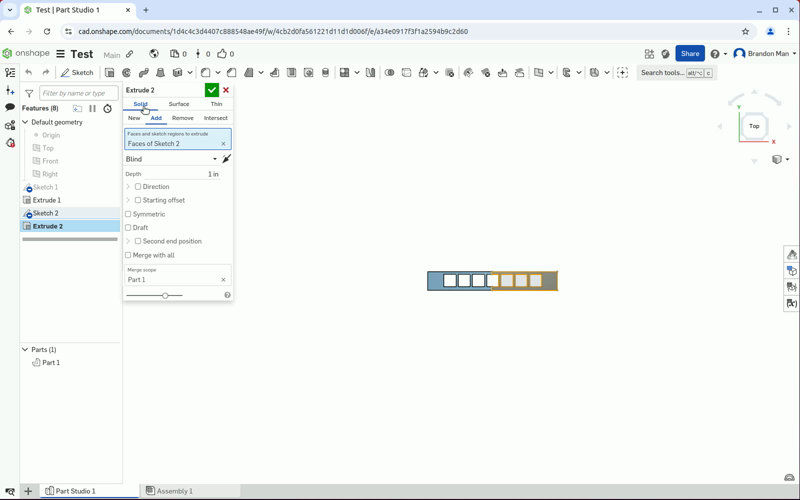
click(143, 106)
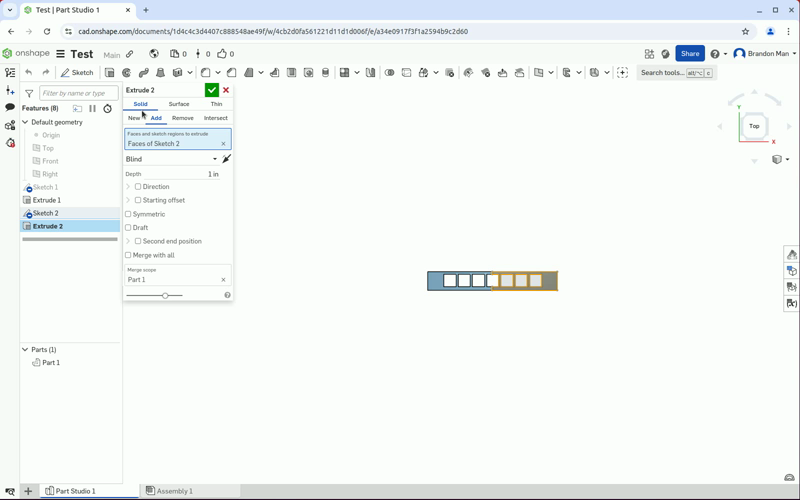
mouse_move(137, 120)
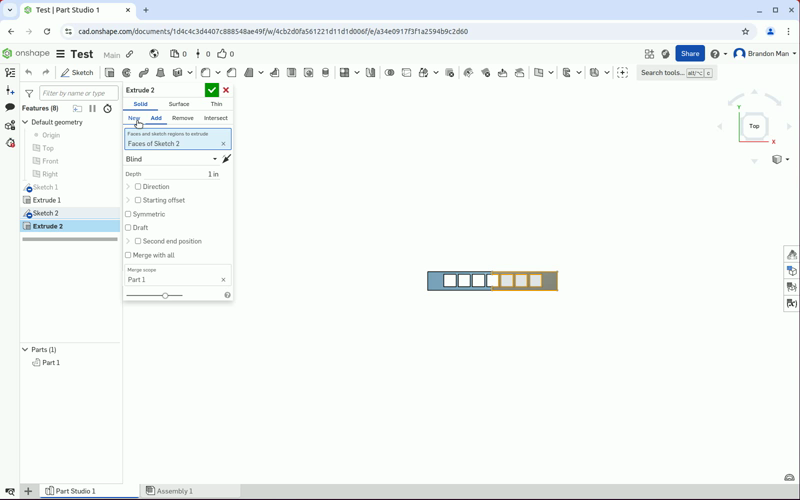
click(137, 120)
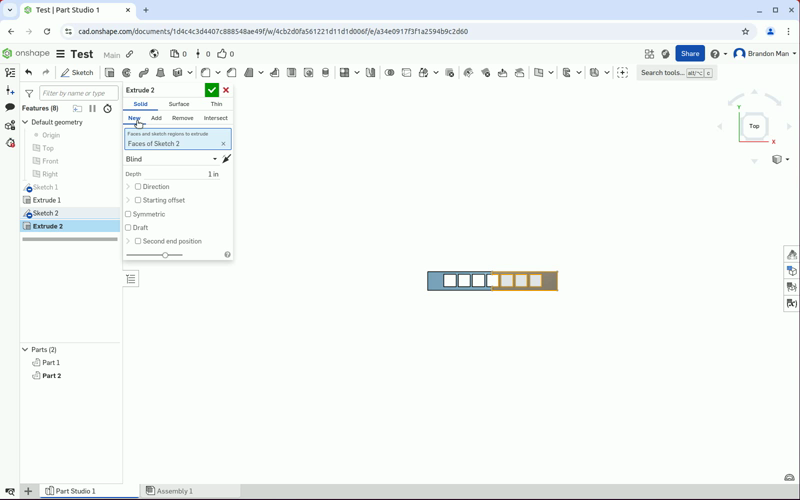
key(tab, 4)
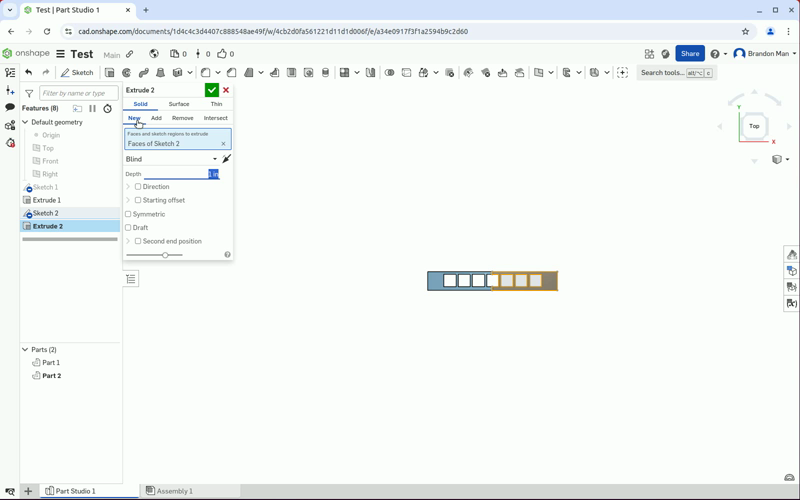
text(-0.241)
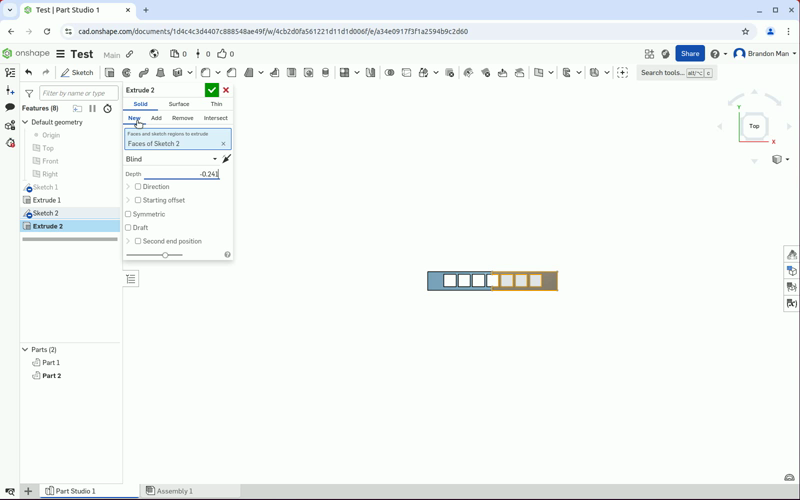
key(enter)
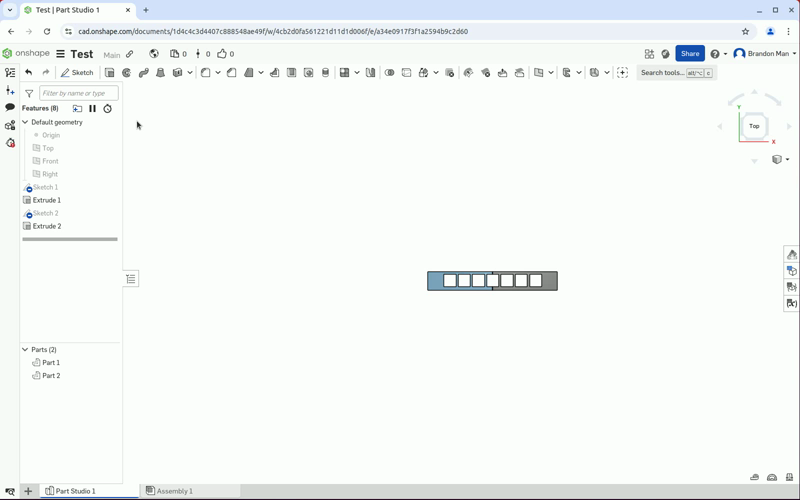
key(shift+h)
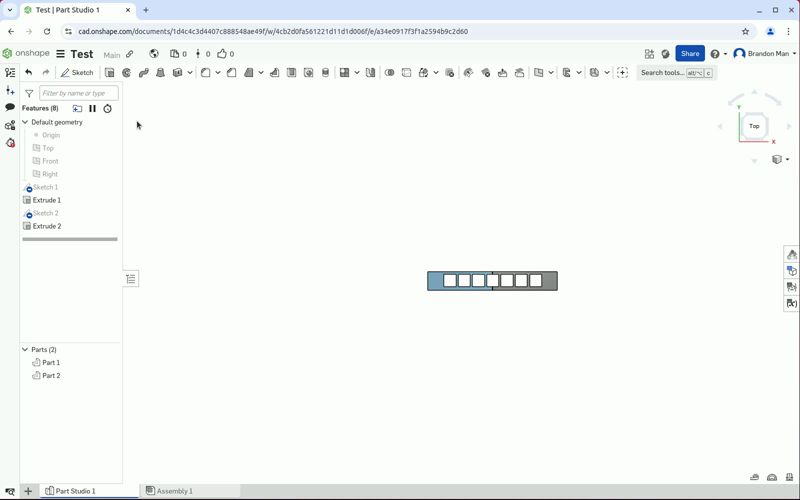
key(shift+h)
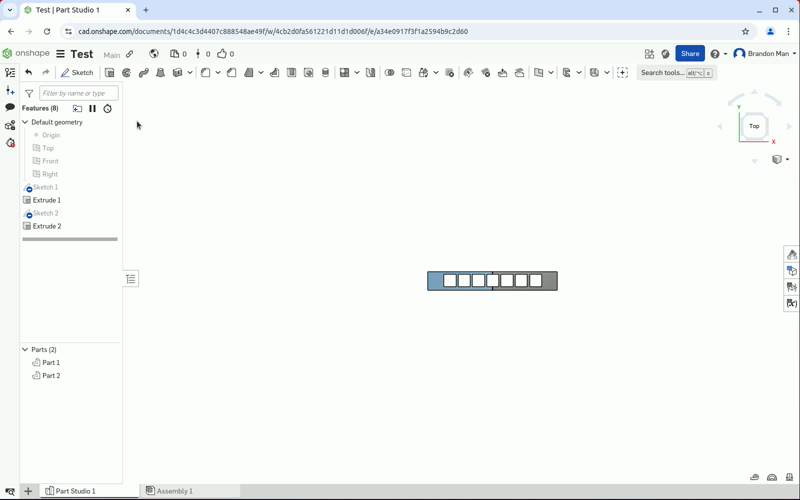
mouse_move(73, 189)
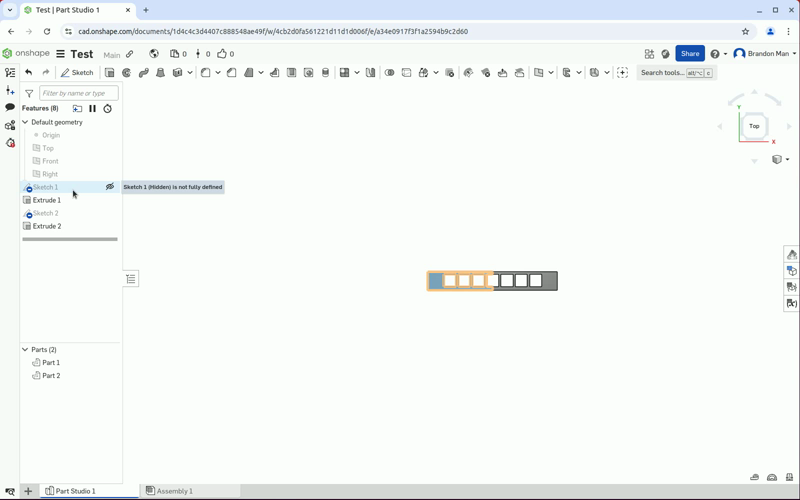
click(73, 189)
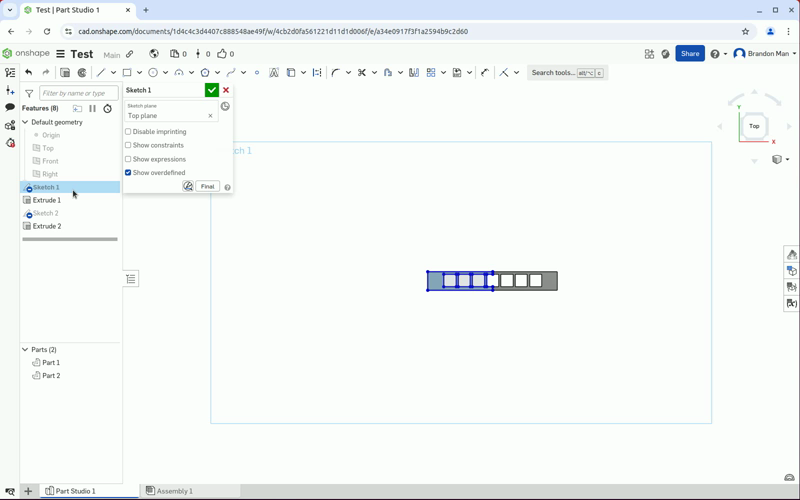
mouse_move(229, 92)
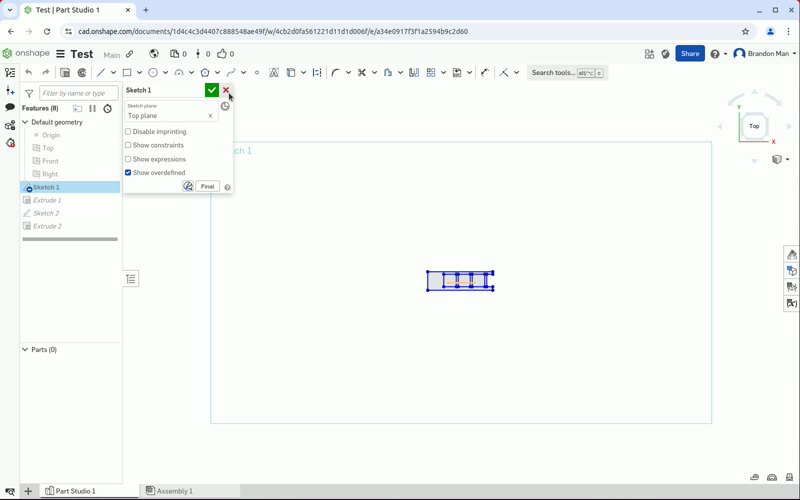
click(229, 92)
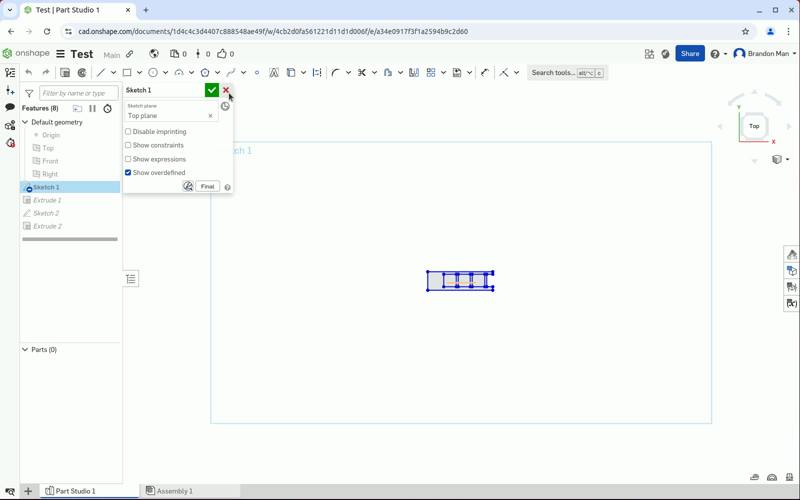
key(shift+s)
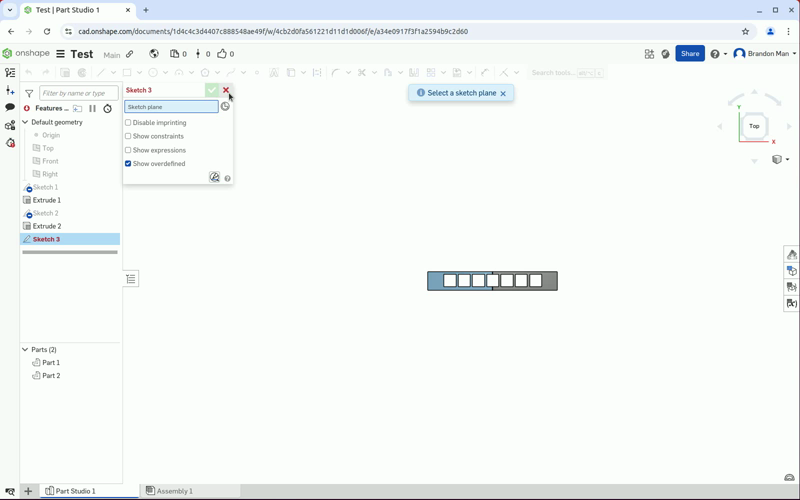
mouse_move(73, 150)
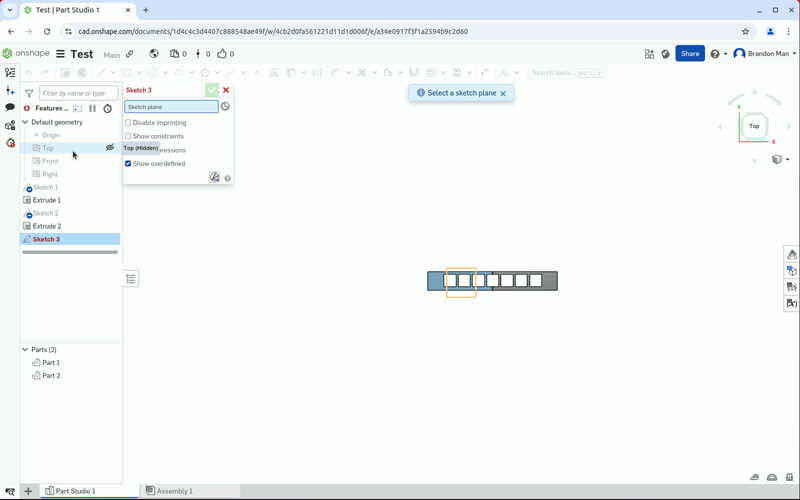
click(73, 150)
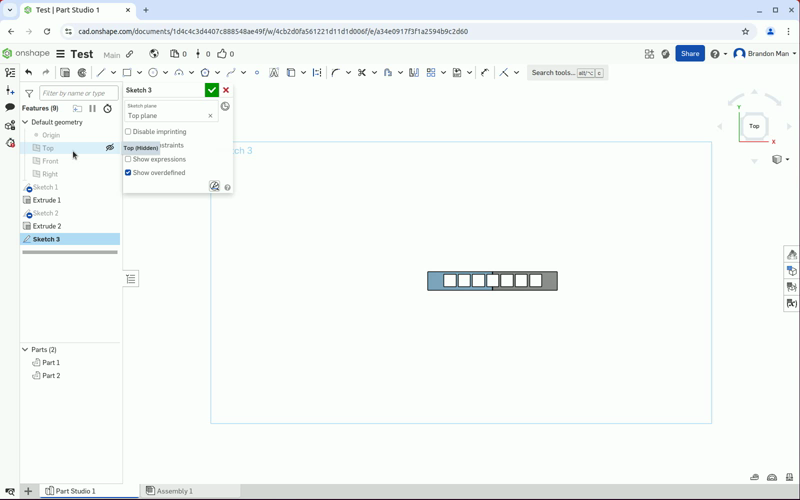
mouse_move(73, 352)
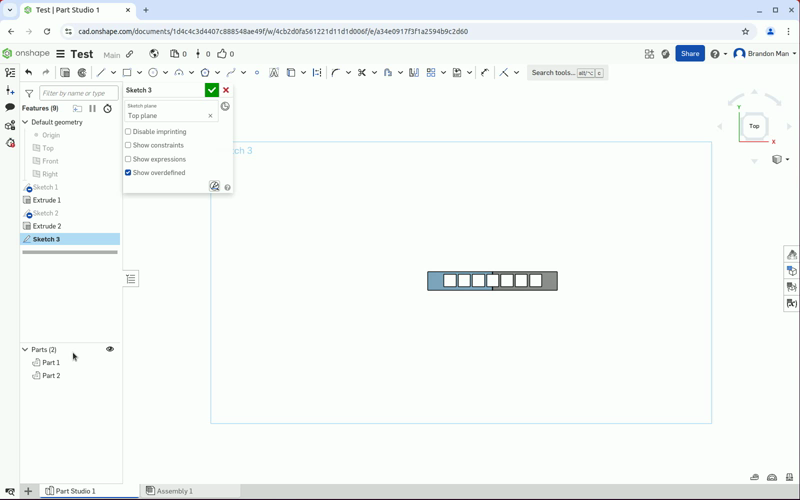
key(y)
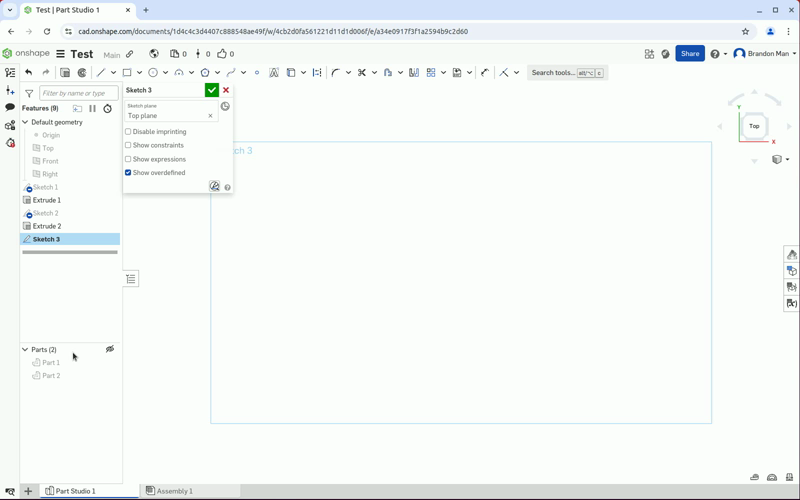
key(l)
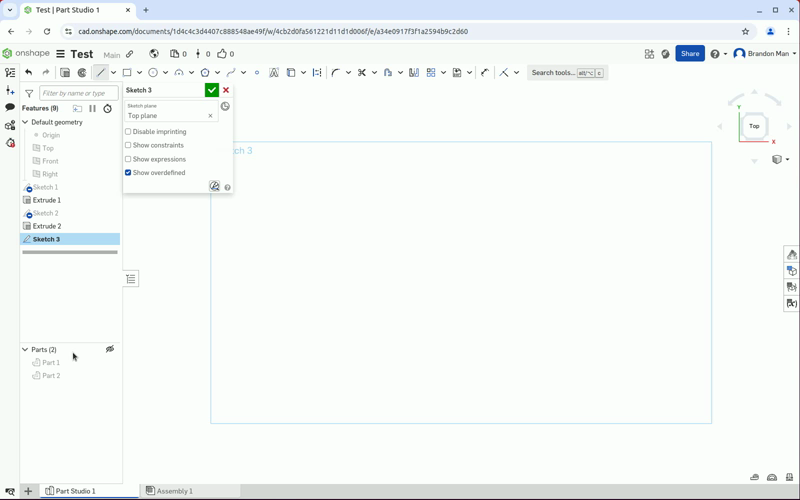
key_down(shift)
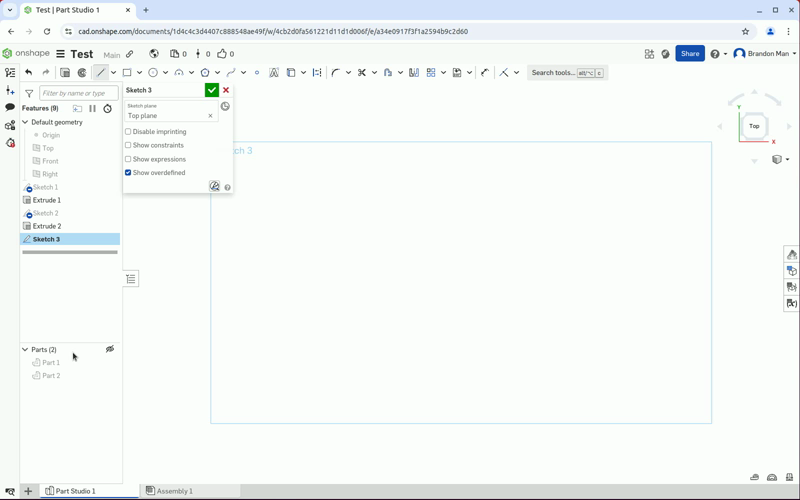
mouse_move(556, 290)
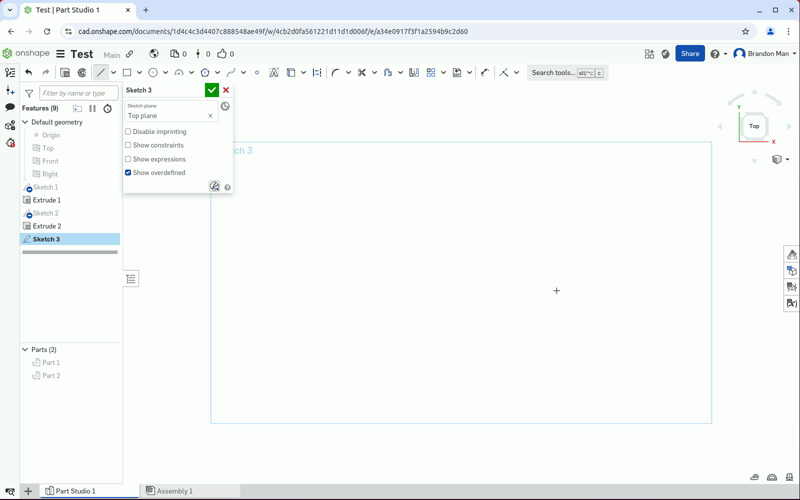
click(556, 290)
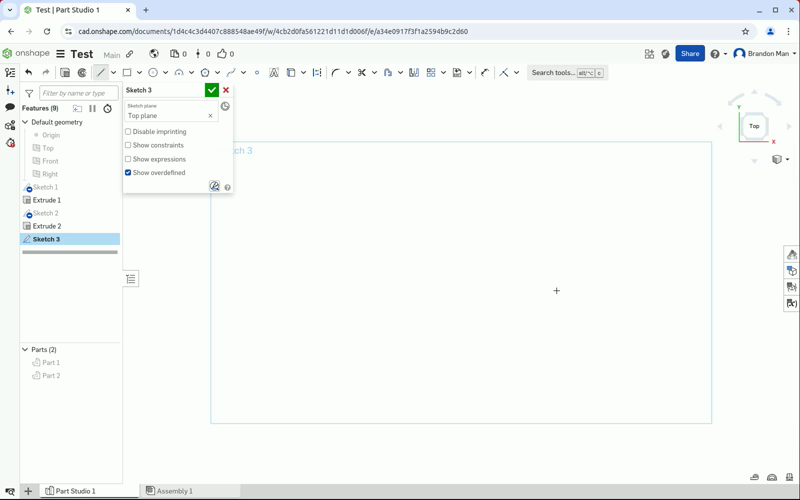
key_up(shift)
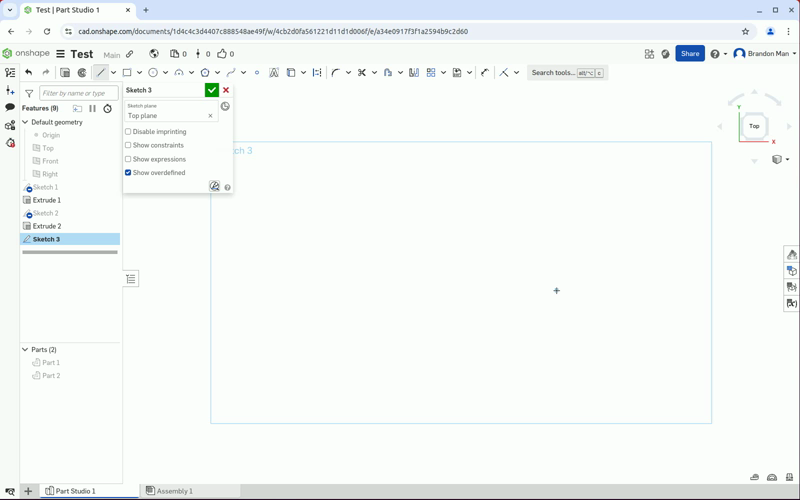
key_down(shift)
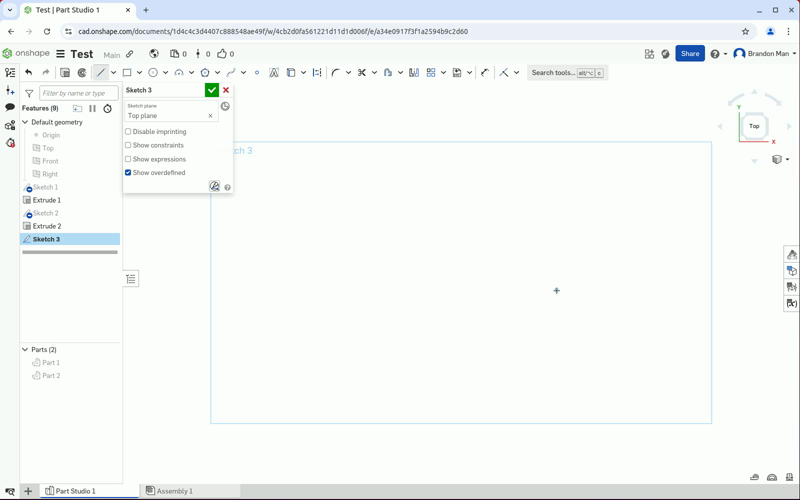
mouse_move(586, 290)
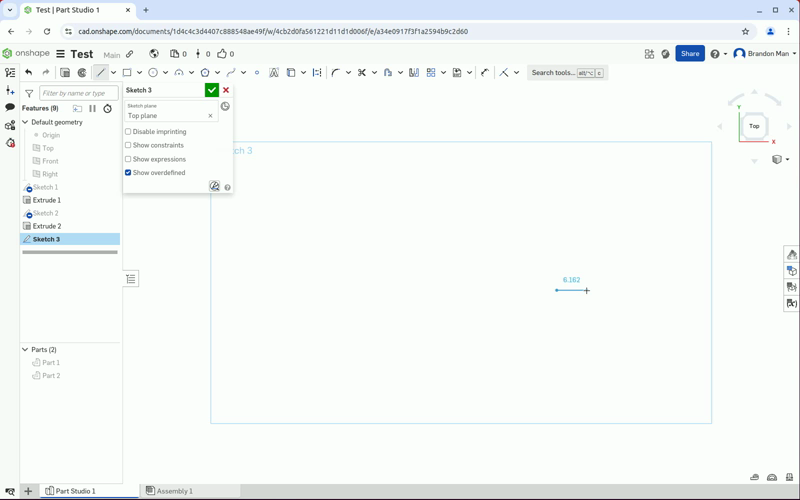
mouse_move(573, 290)
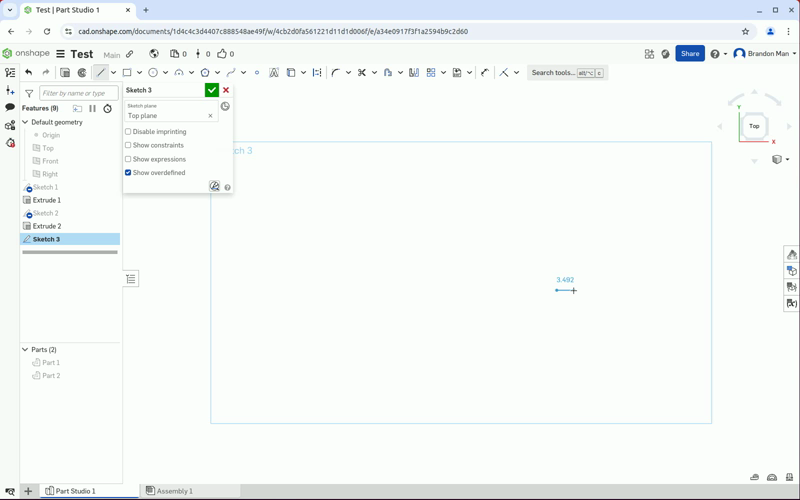
click(573, 290)
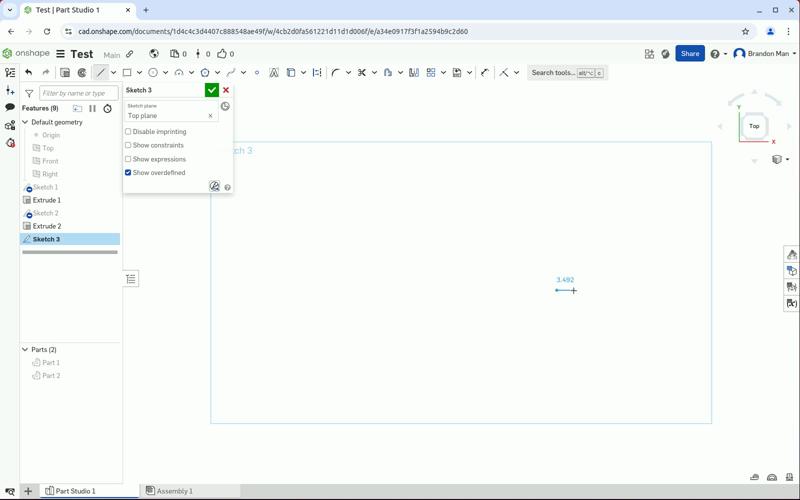
key_up(shift)
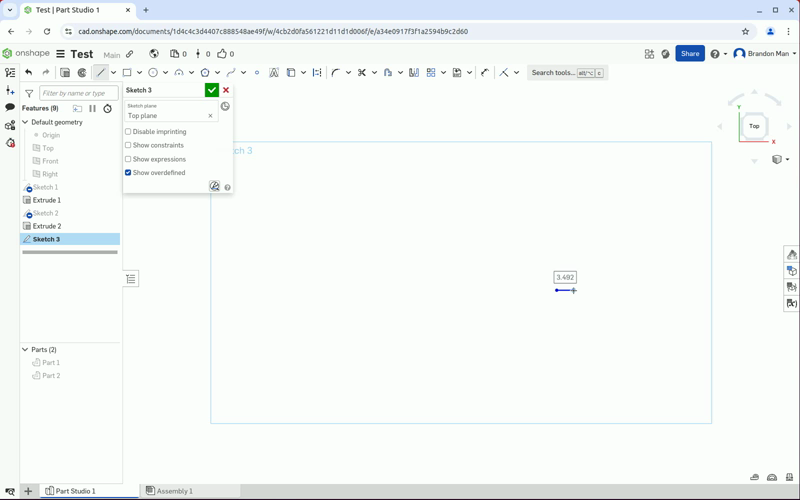
key_down(shift)
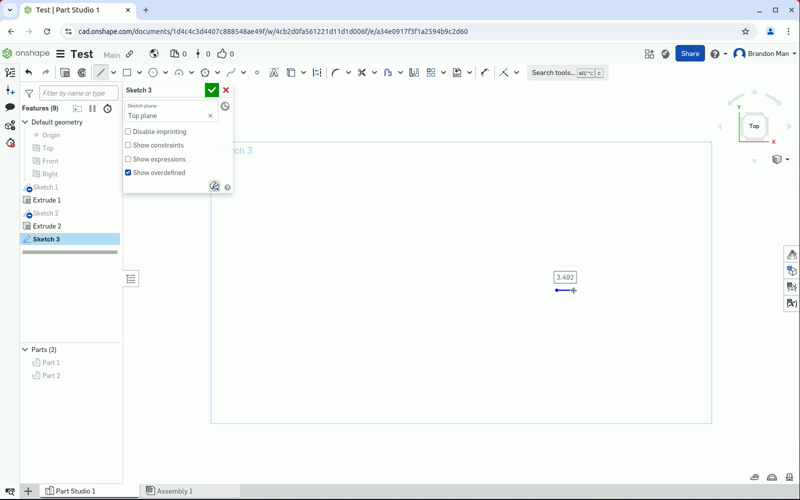
mouse_move(589, 290)
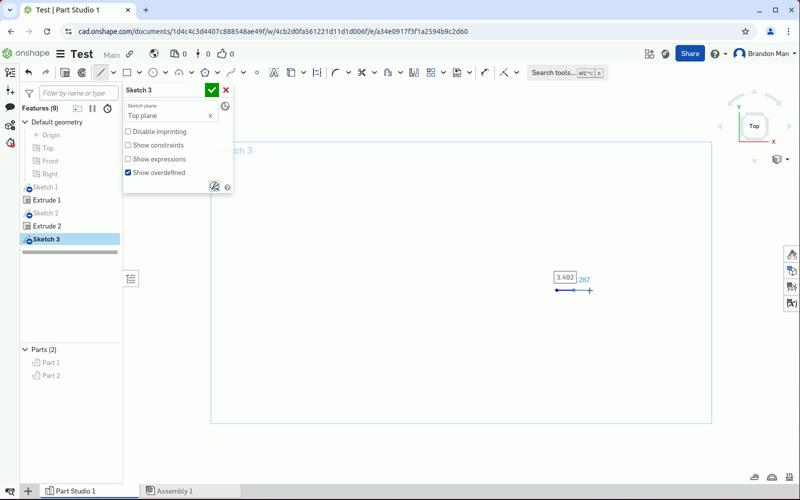
mouse_move(573, 271)
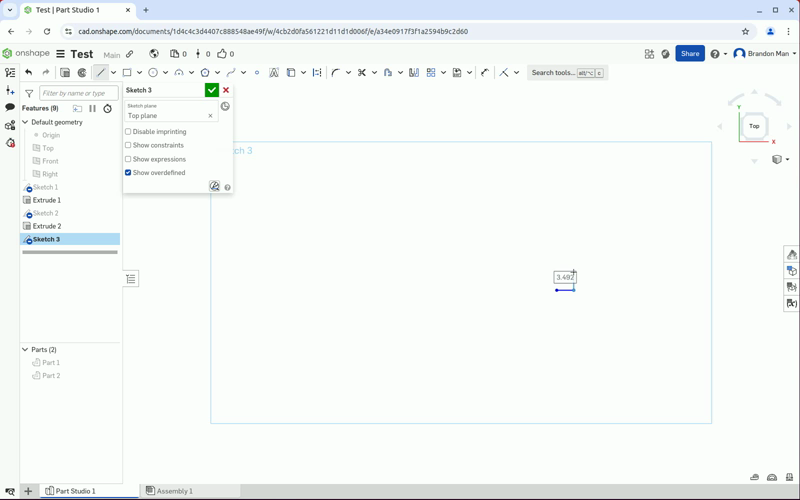
click(573, 271)
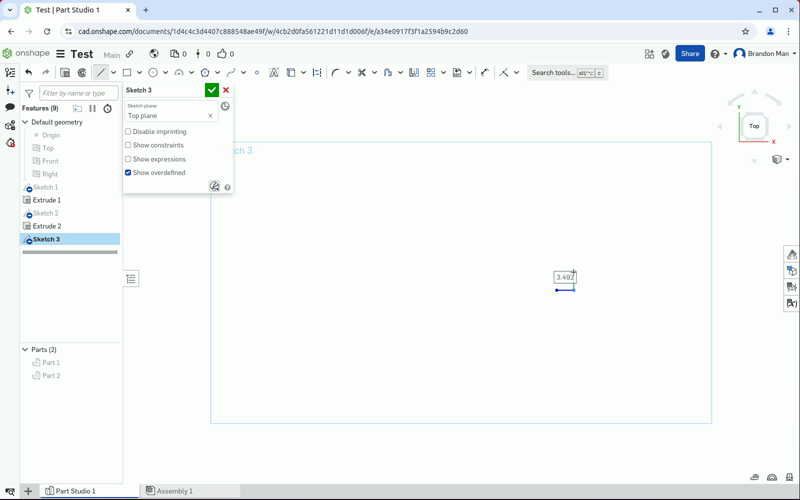
key_up(shift)
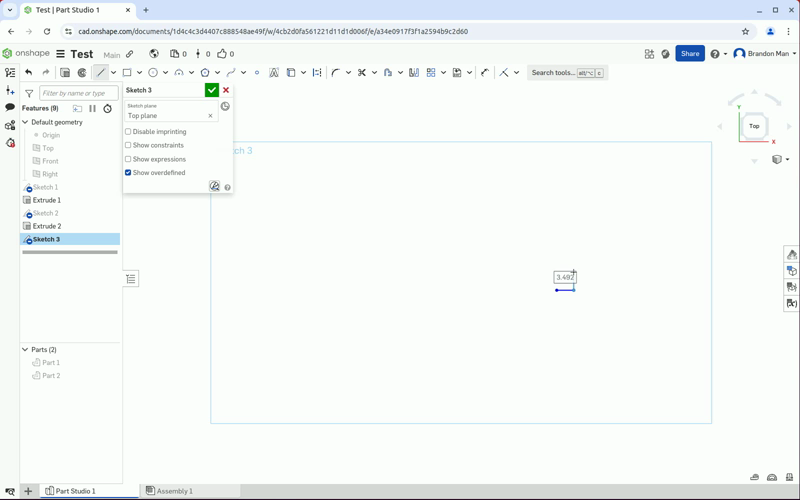
key_down(shift)
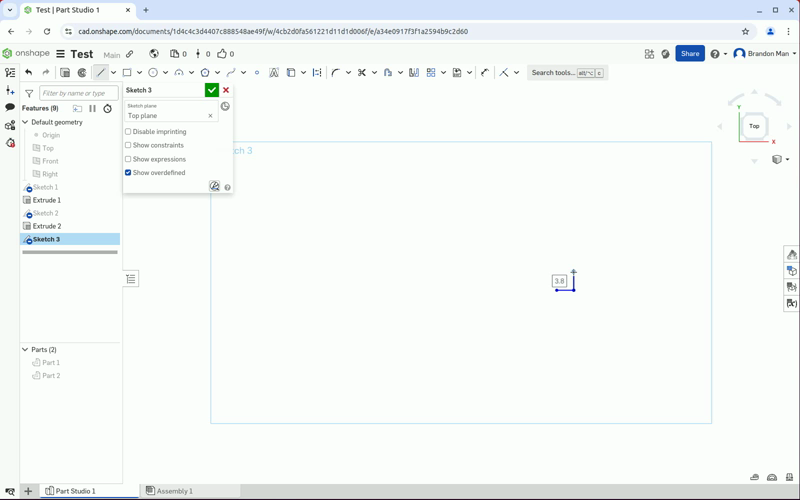
mouse_move(589, 271)
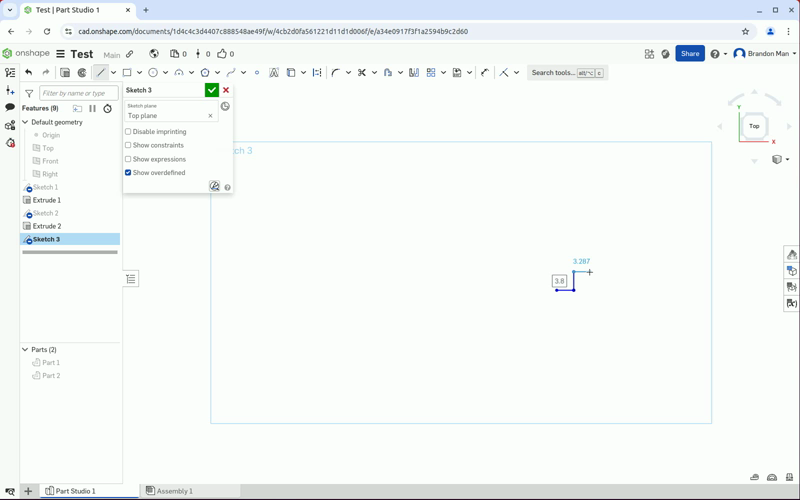
mouse_move(556, 271)
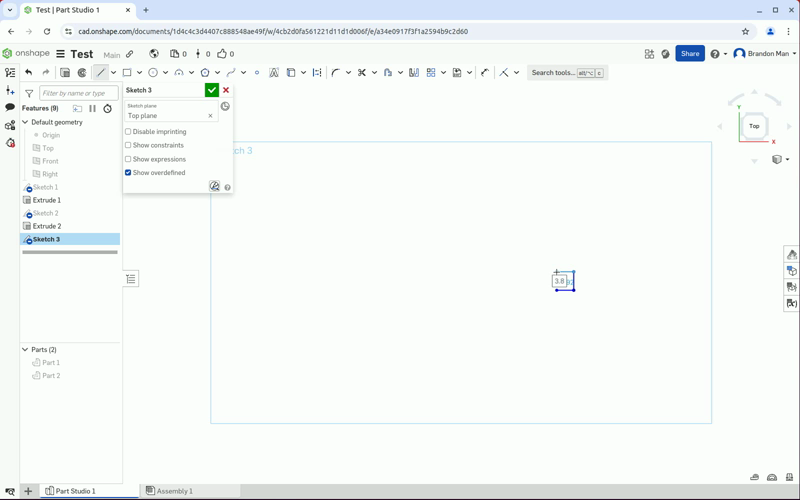
click(556, 271)
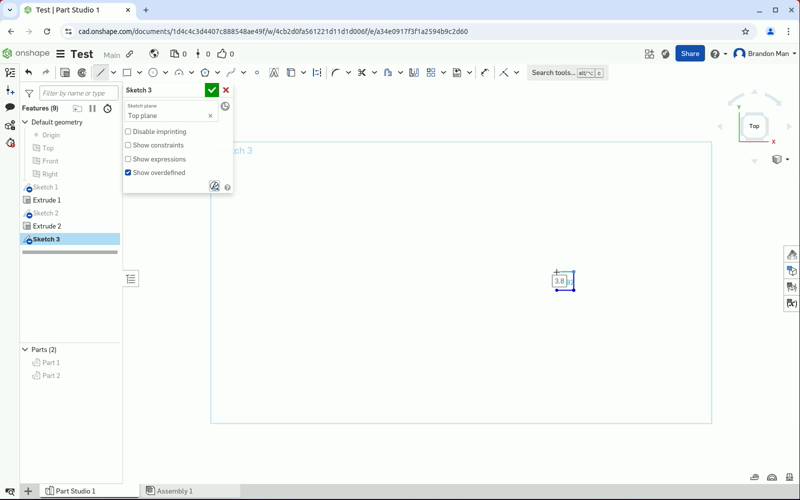
key_up(shift)
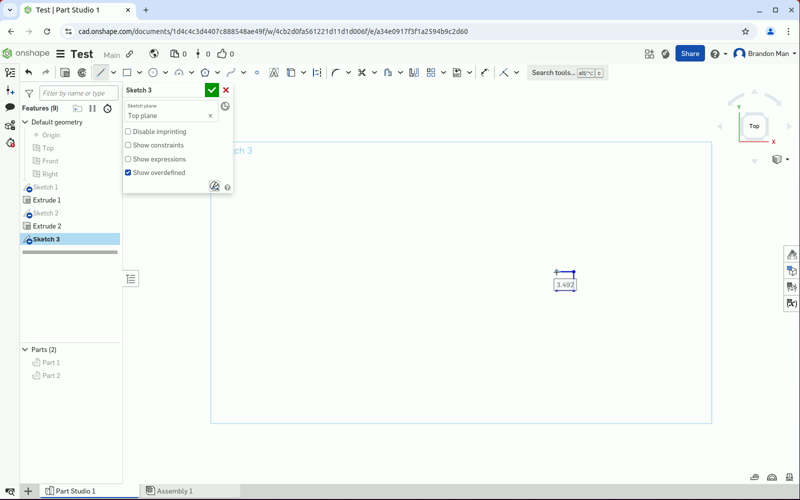
mouse_move(586, 271)
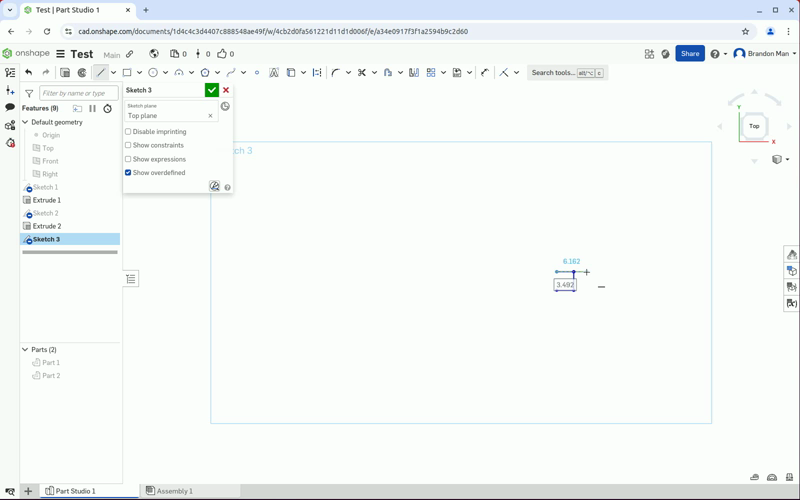
key_down(shift)
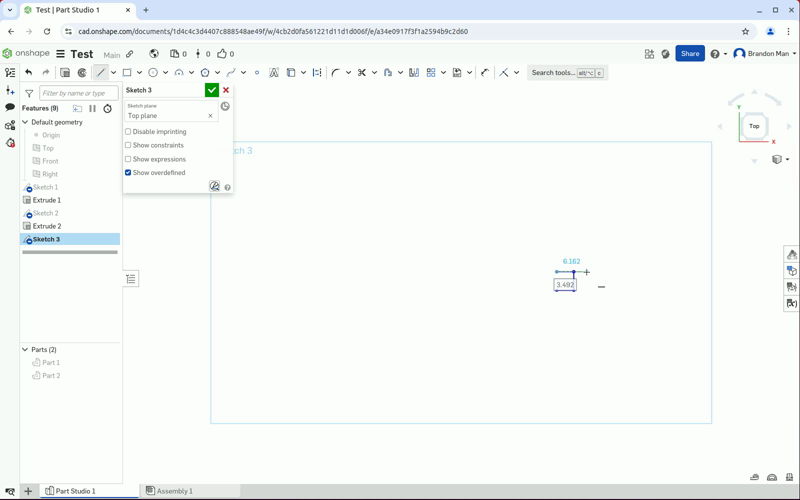
mouse_move(556, 290)
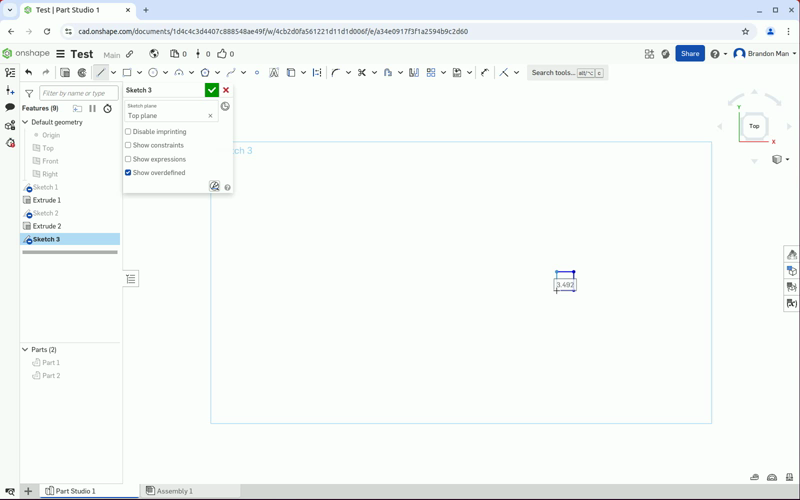
key_up(shift)
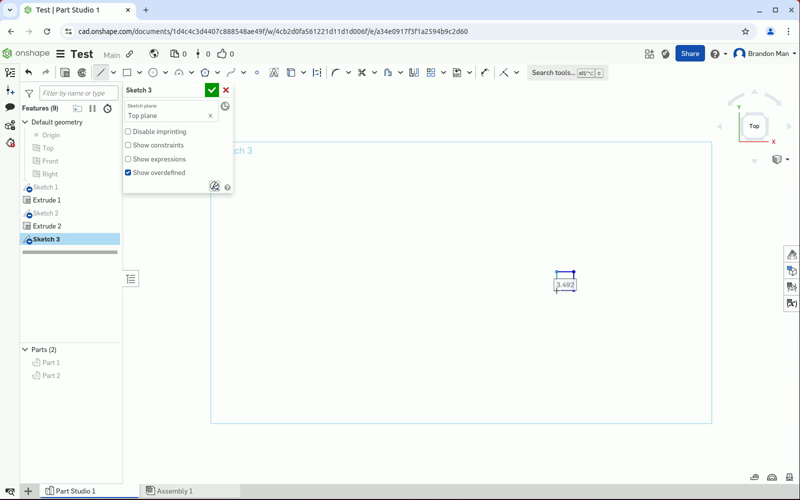
click(556, 290)
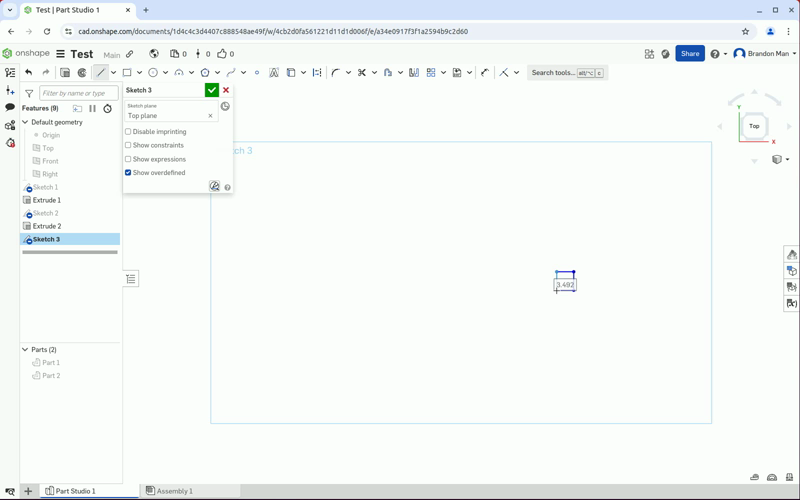
key(esc)
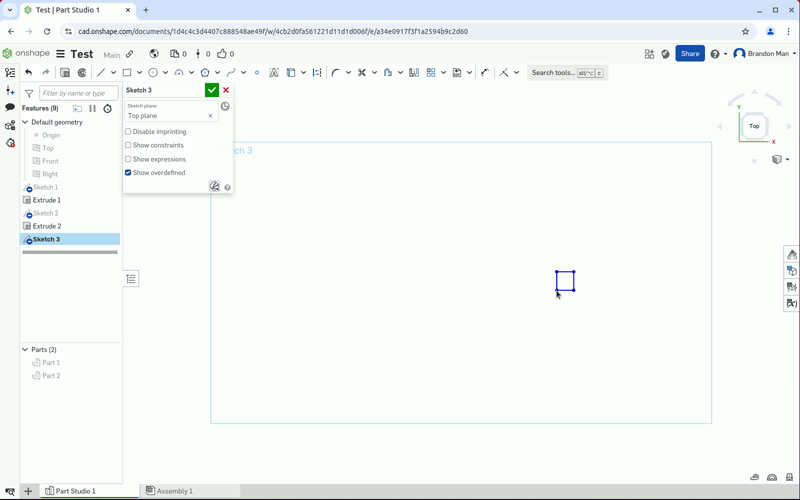
mouse_move(557, 288)
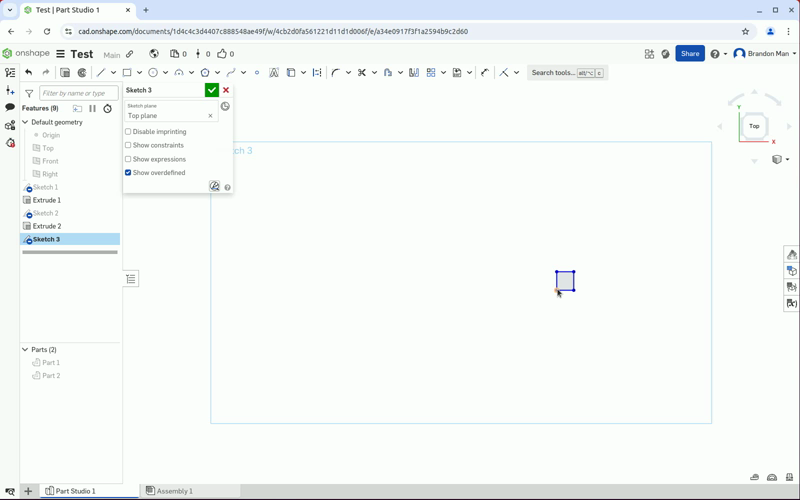
scroll(6)
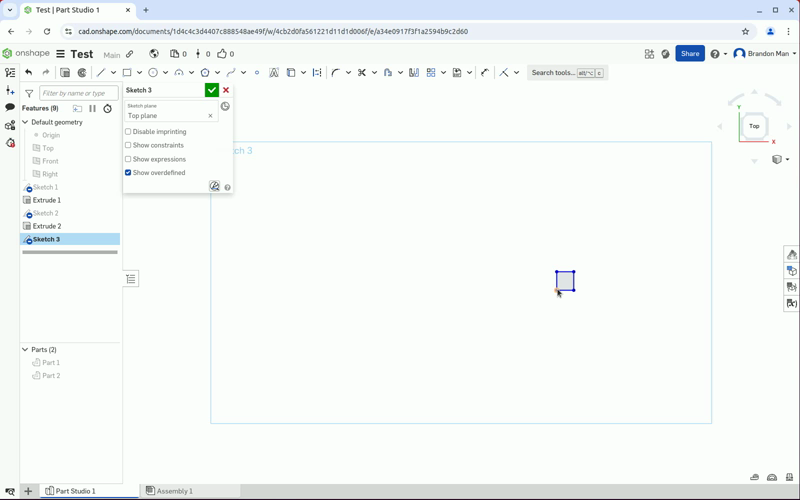
scroll(6)
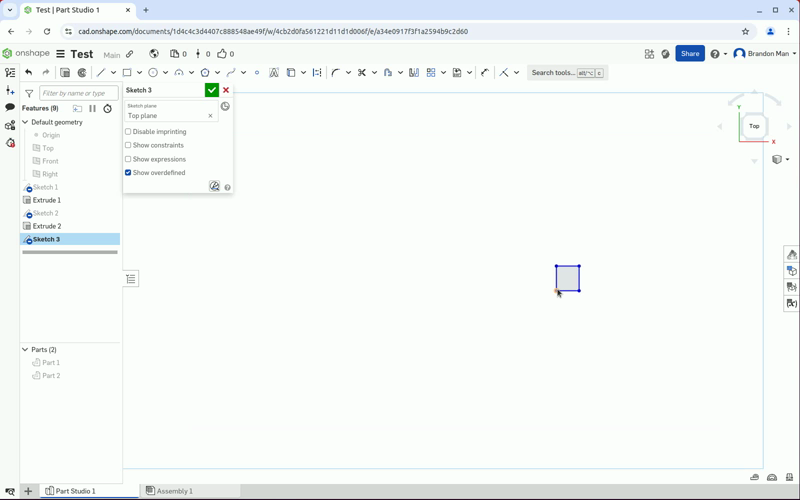
scroll(6)
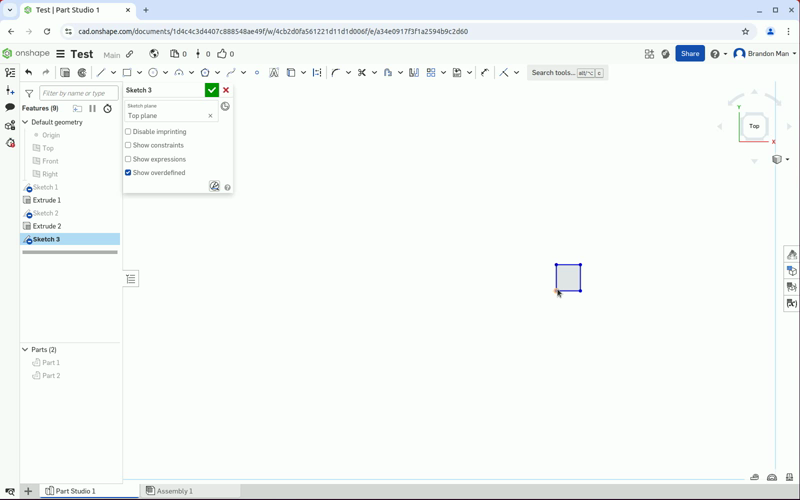
scroll(6)
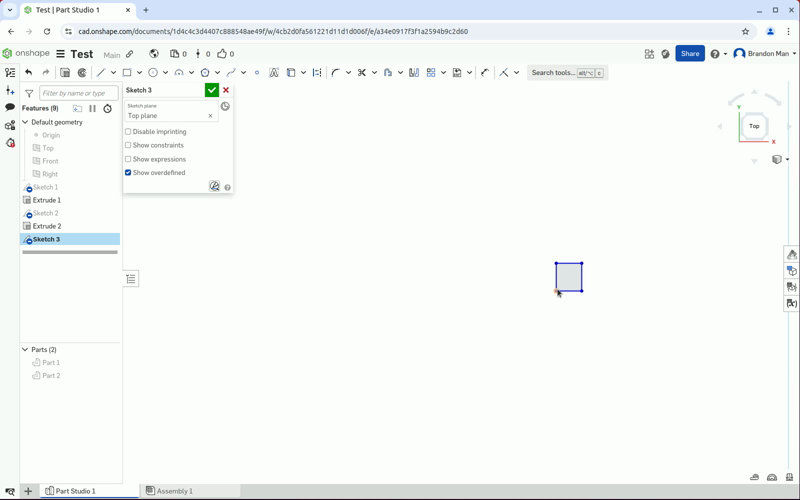
scroll(6)
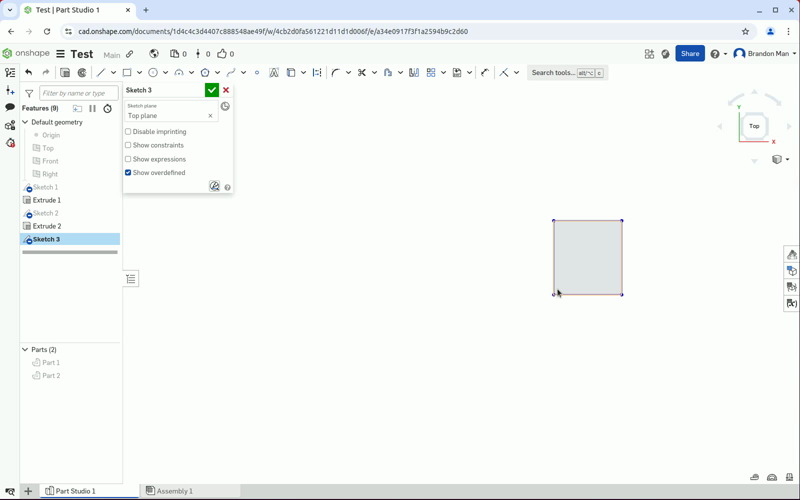
scroll(6)
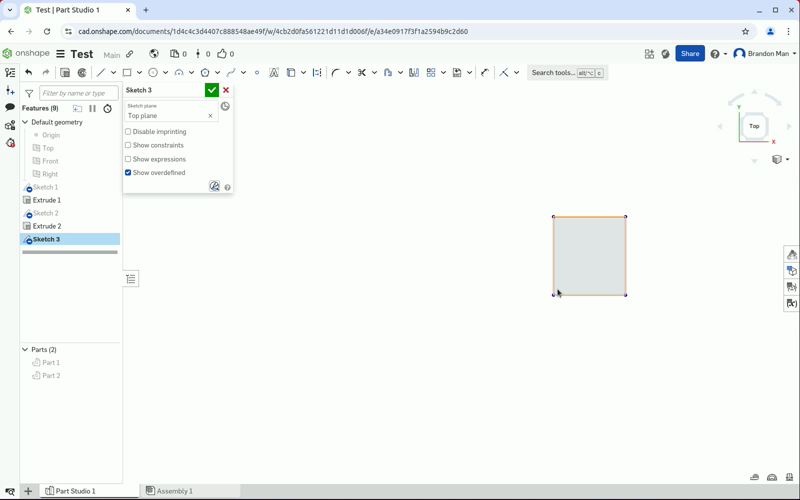
scroll(6)
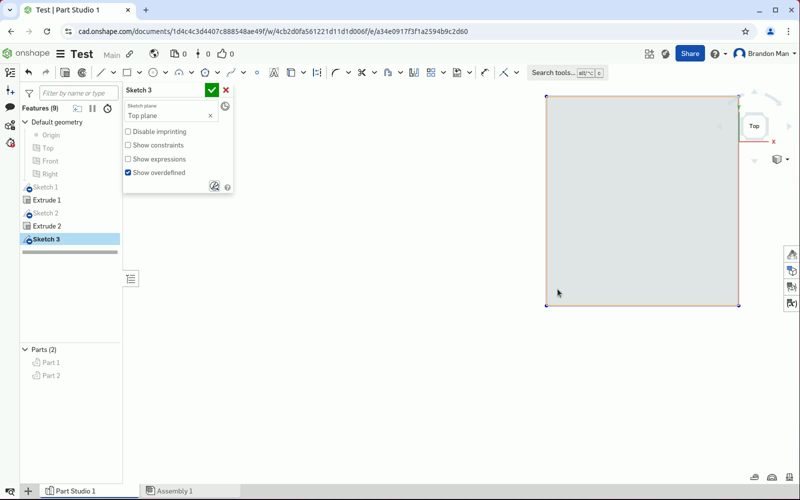
click(557, 288)
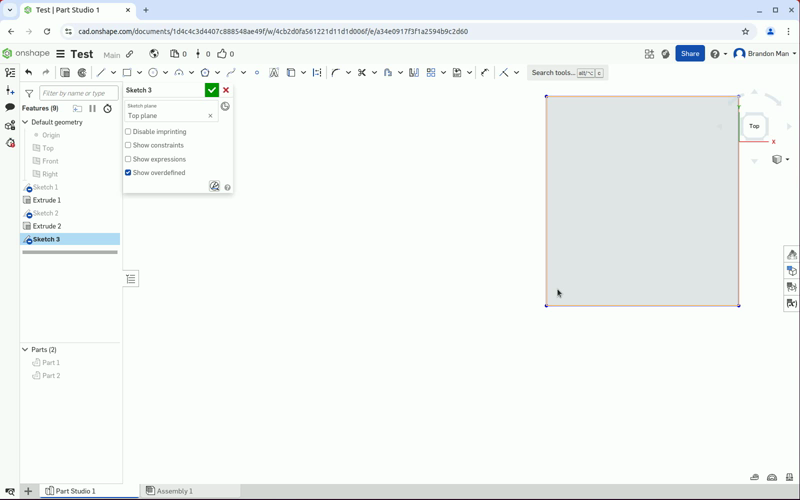
scroll(-6)
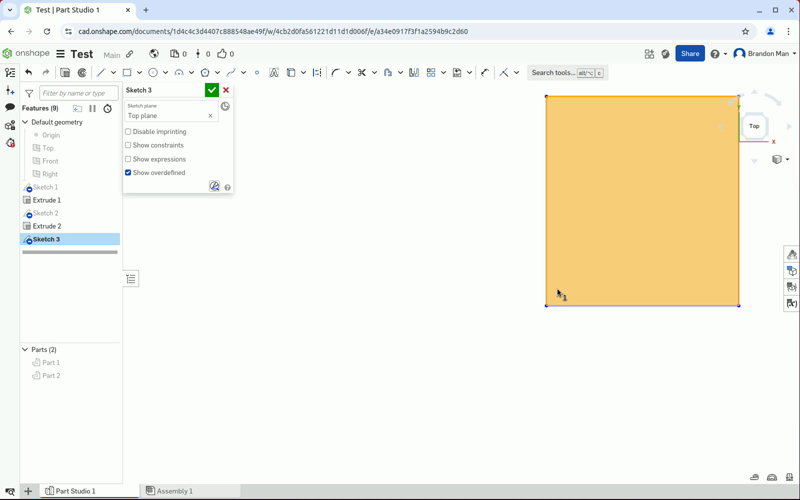
scroll(-6)
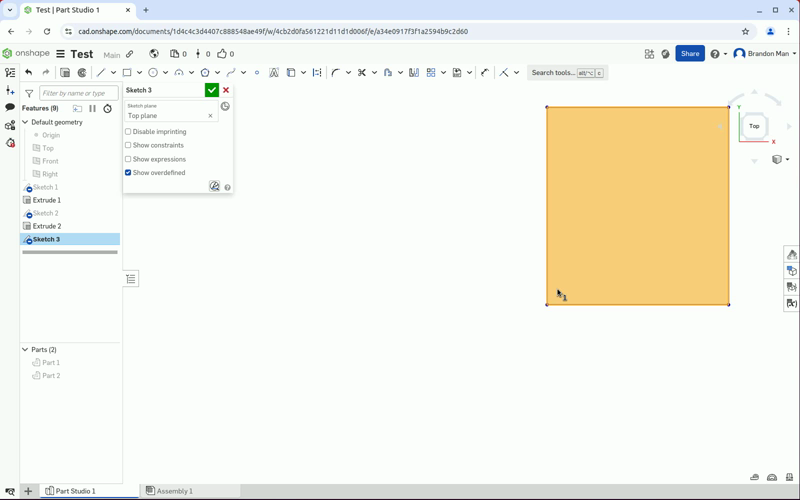
scroll(-6)
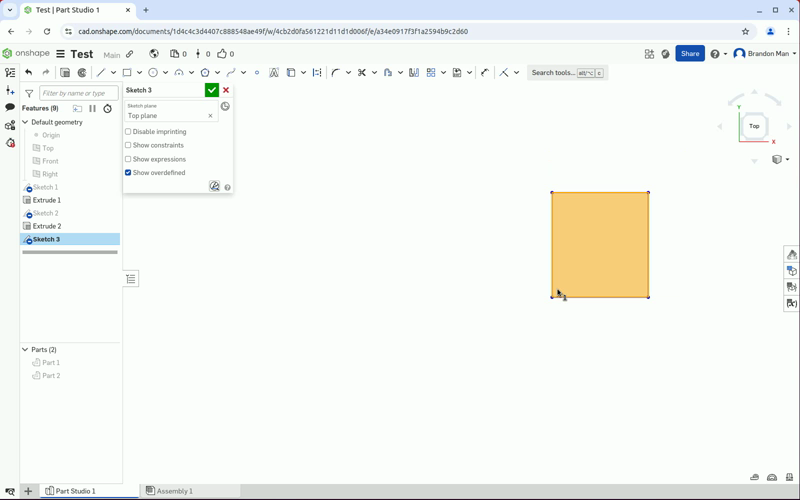
scroll(-6)
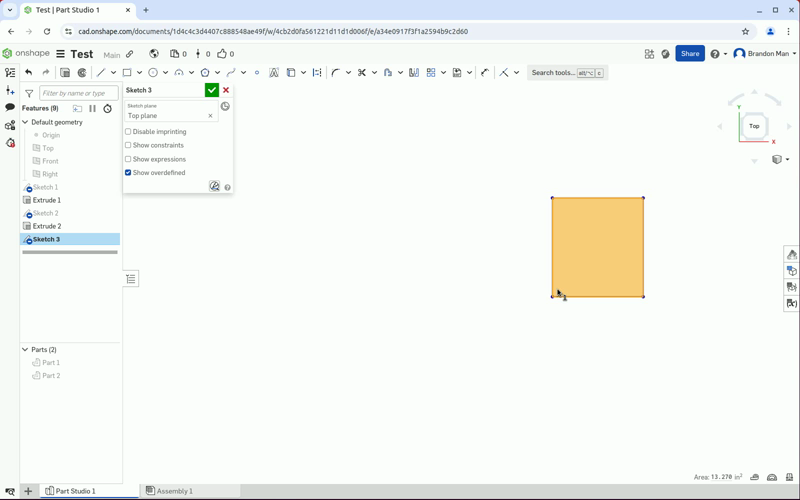
scroll(-6)
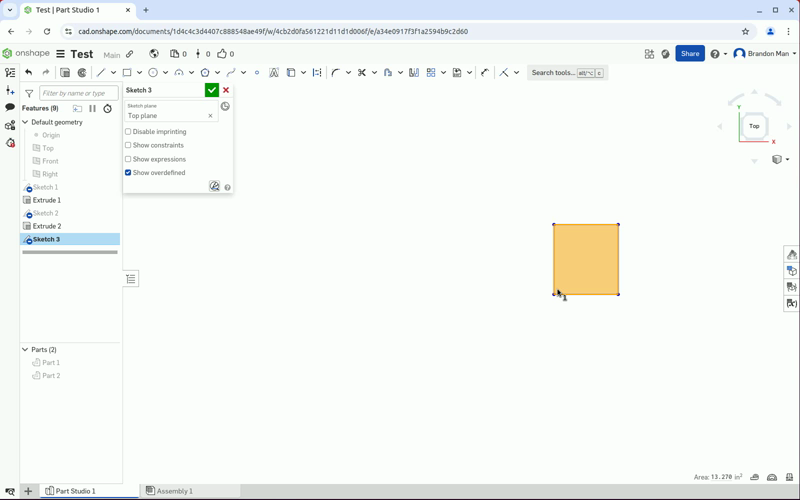
scroll(-6)
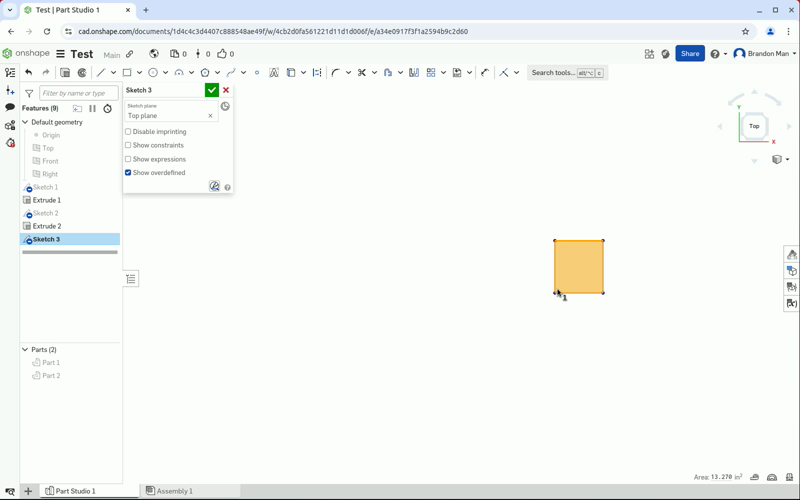
scroll(-6)
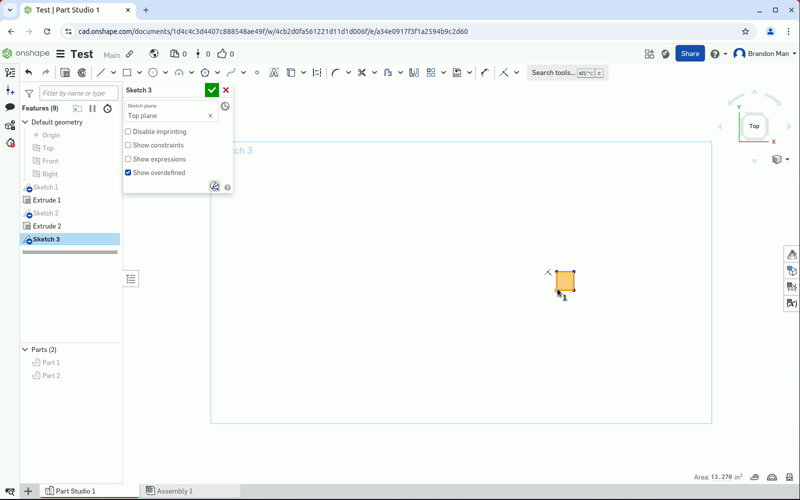
mouse_move(73, 352)
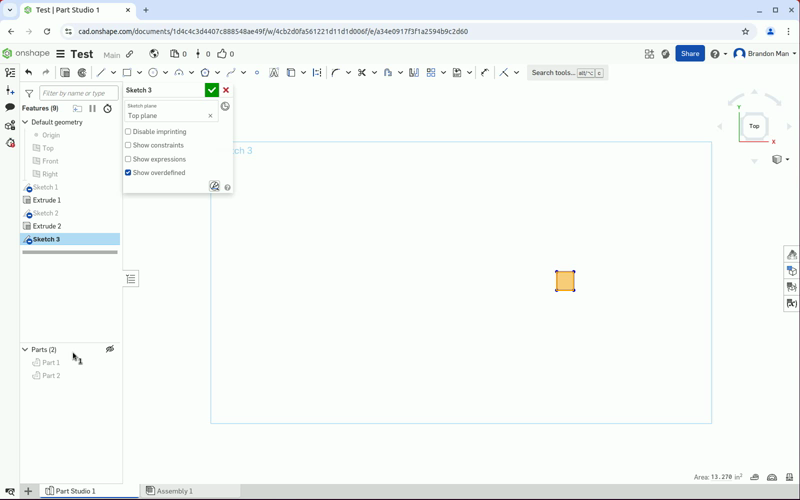
key(shift+y)
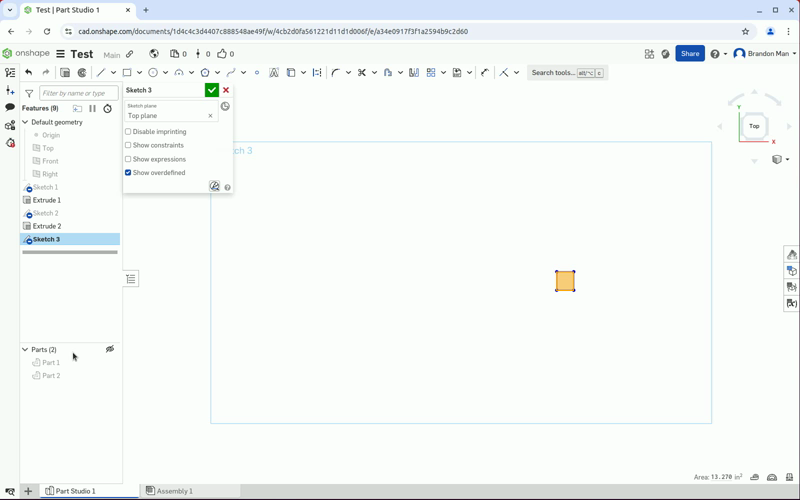
key(shift+e)
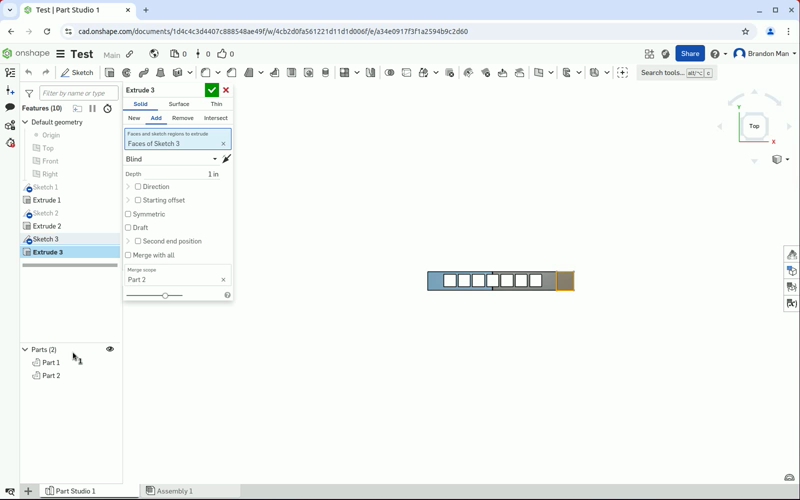
mouse_move(143, 106)
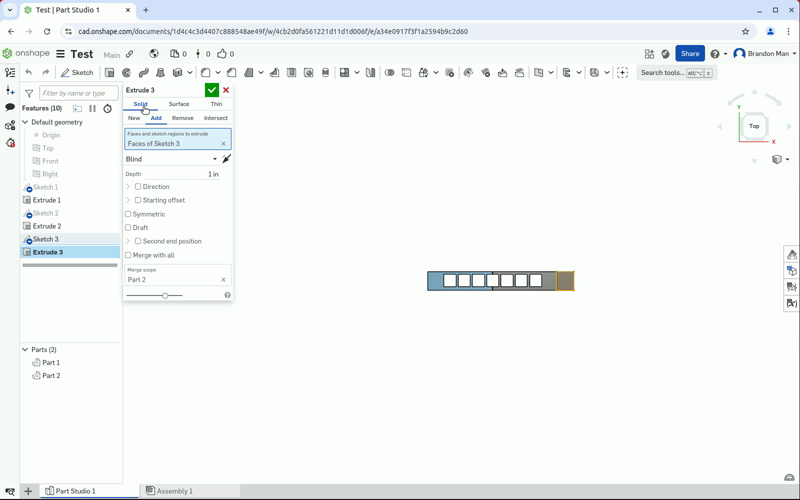
click(143, 106)
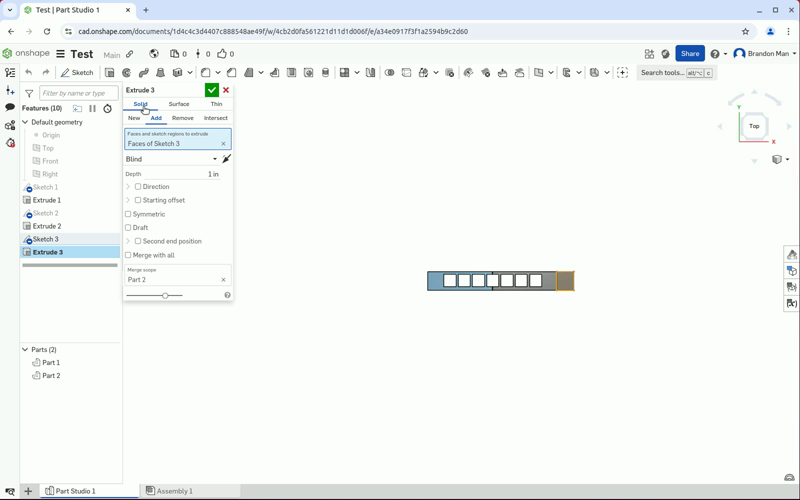
mouse_move(137, 120)
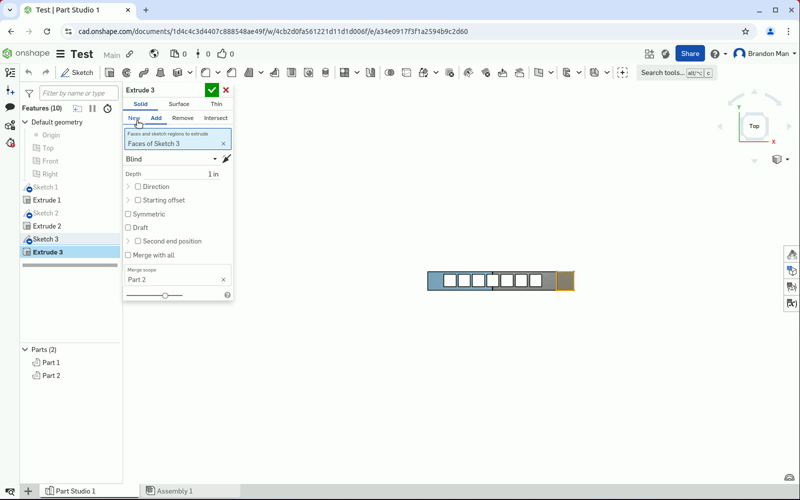
click(137, 120)
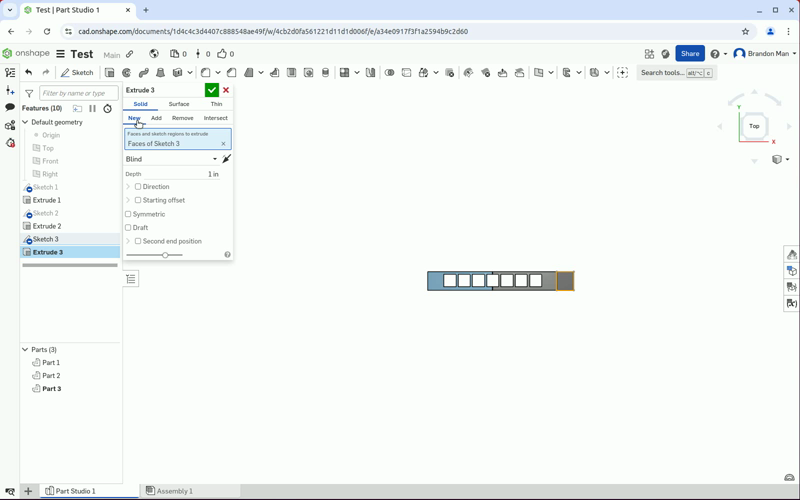
key(tab, 4)
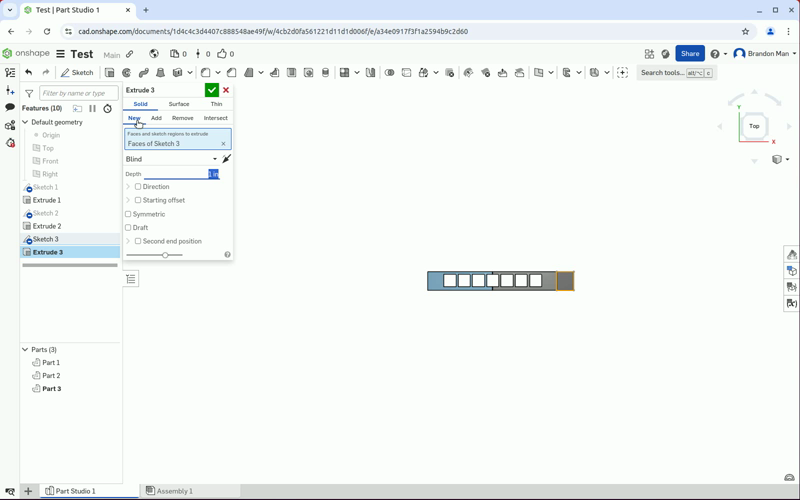
text(-0.241)
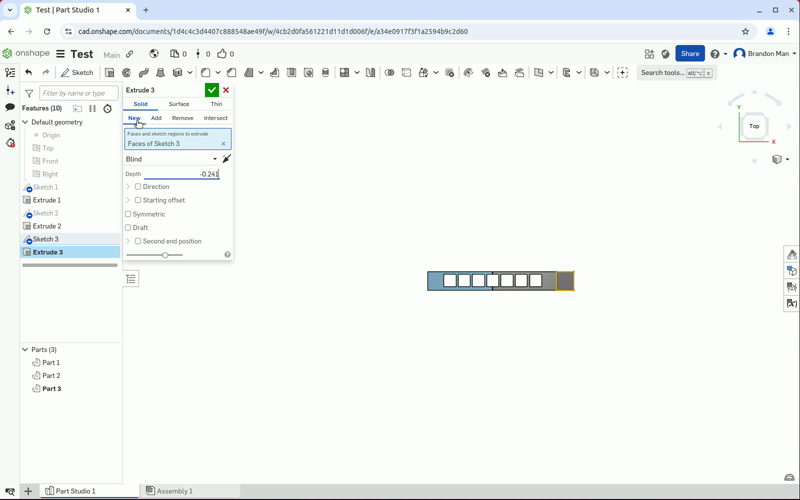
key(enter)
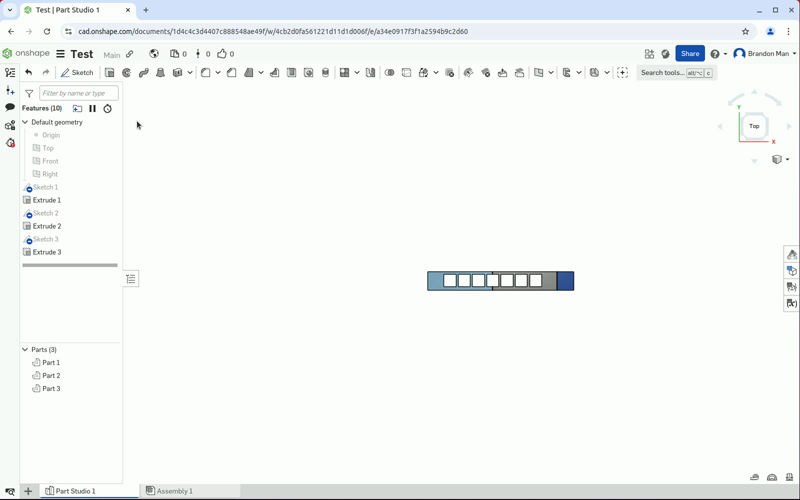
key(shift+h)
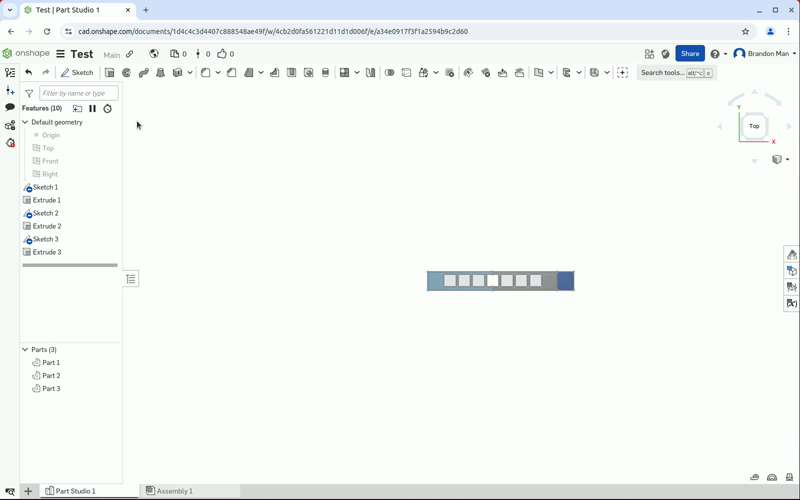
key(shift+h)
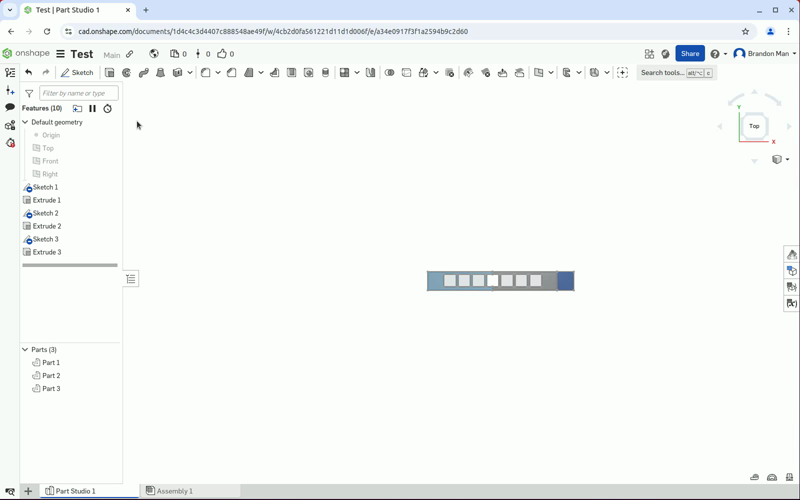
key(shift+7)
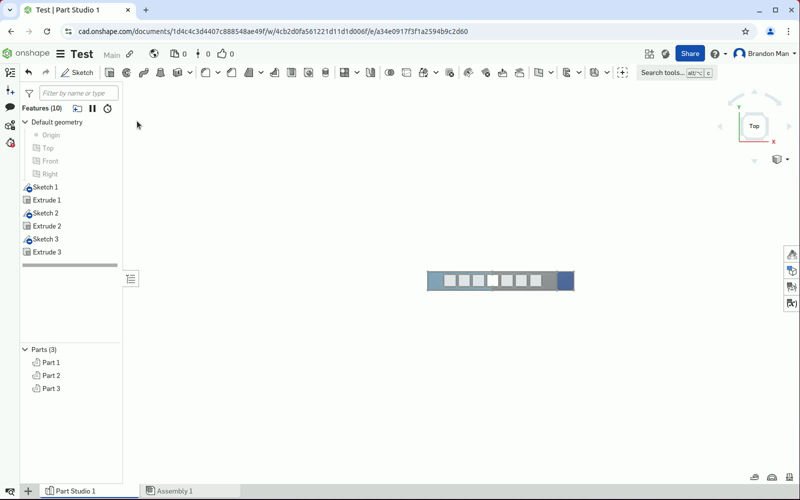
key(up, 3)
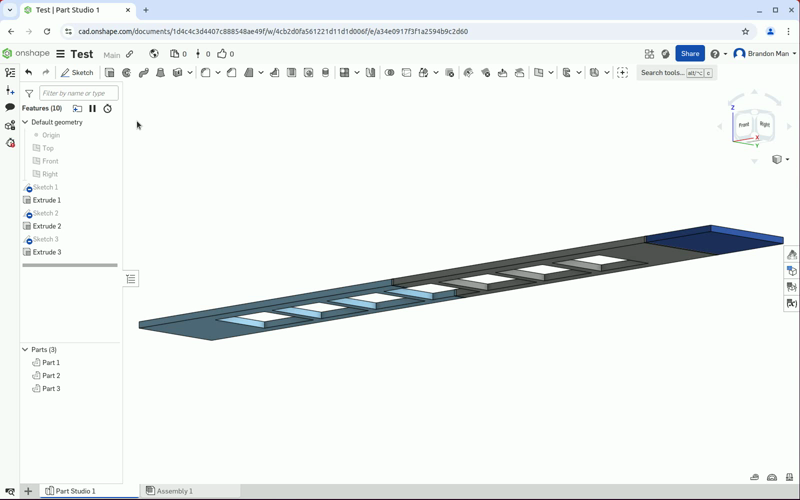
key(left, 3)
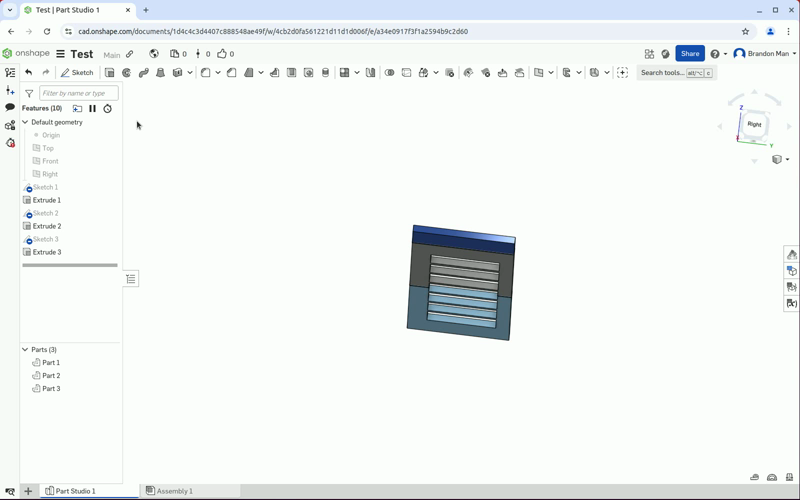
key(right, 3)
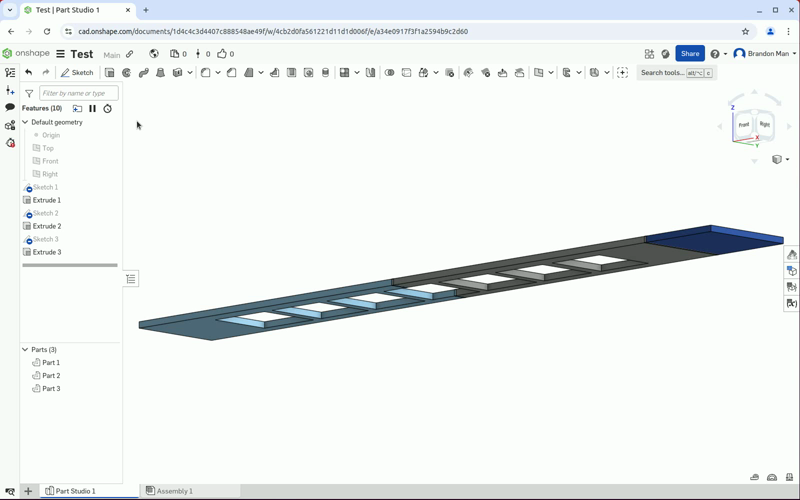
key(down, 3)
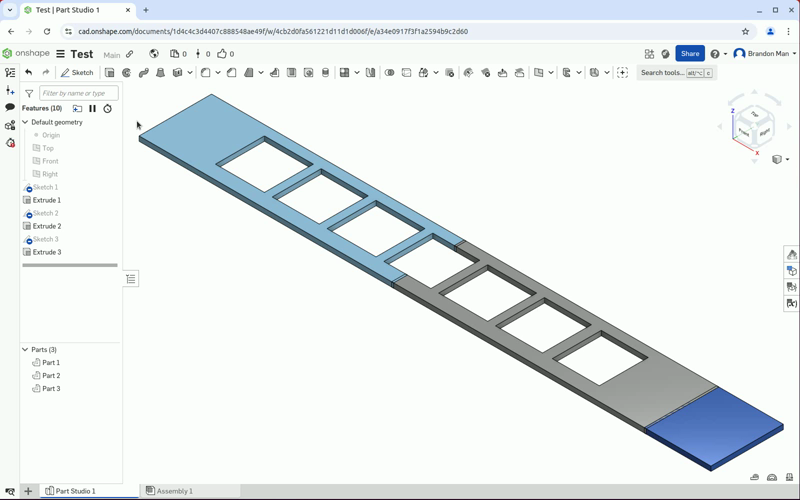
mouse_move(73, 189)
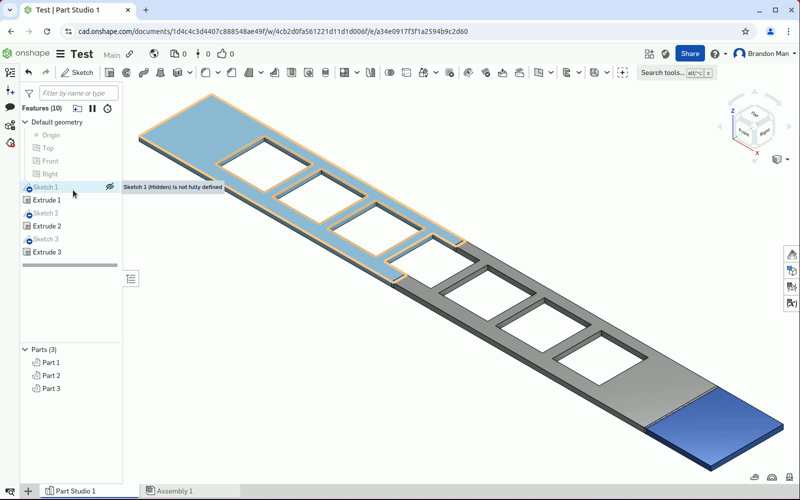
click(73, 189)